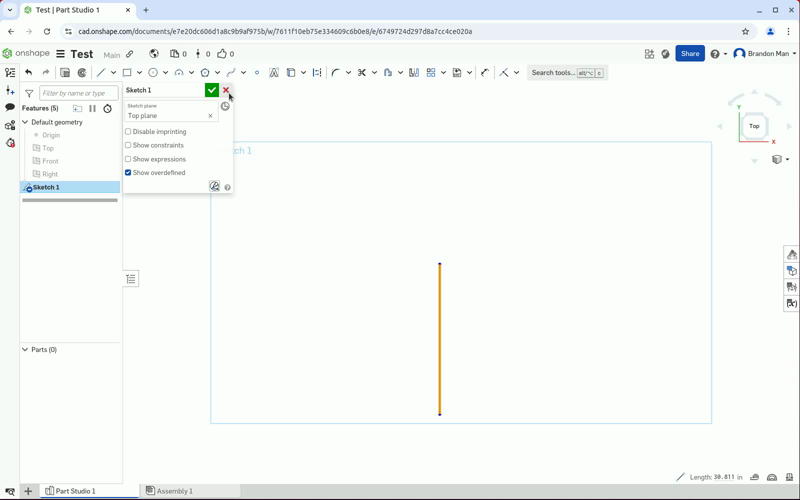
key(shift+h)
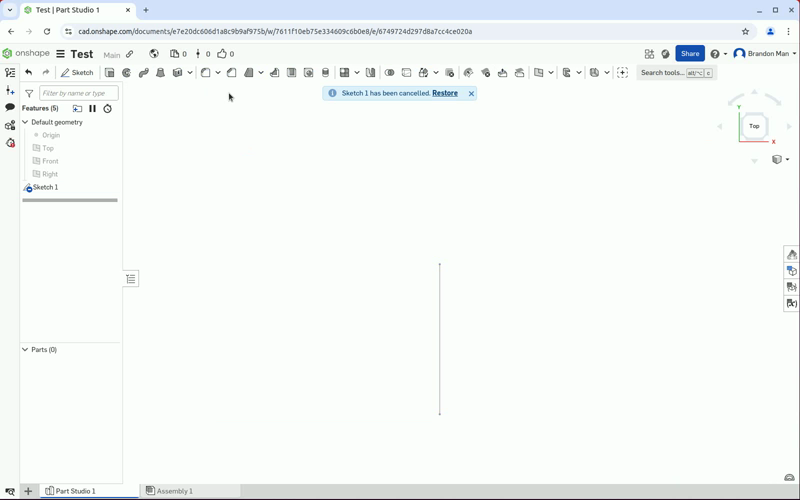
key(shift+s)
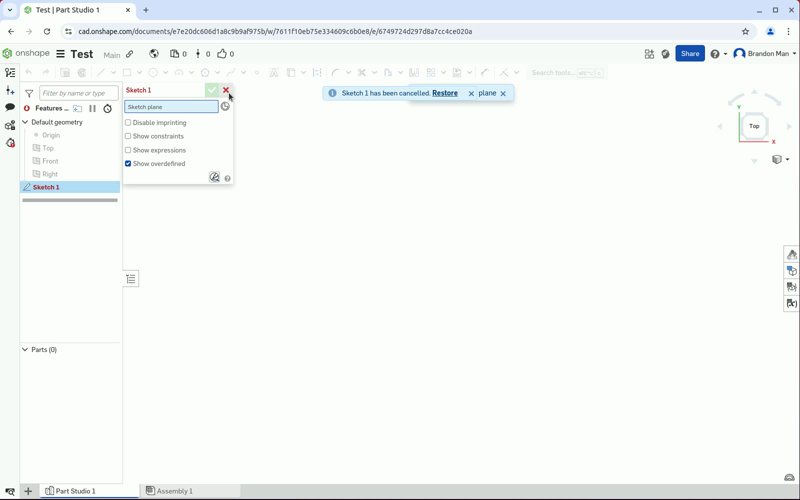
mouse_move(73, 150)
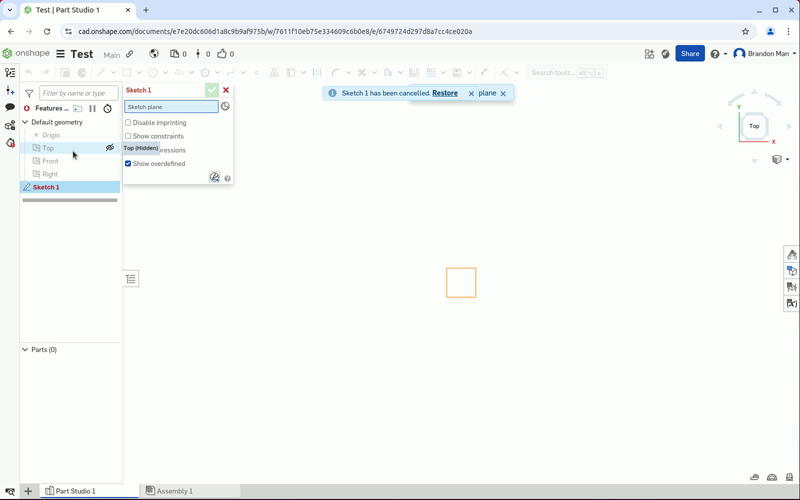
click(73, 150)
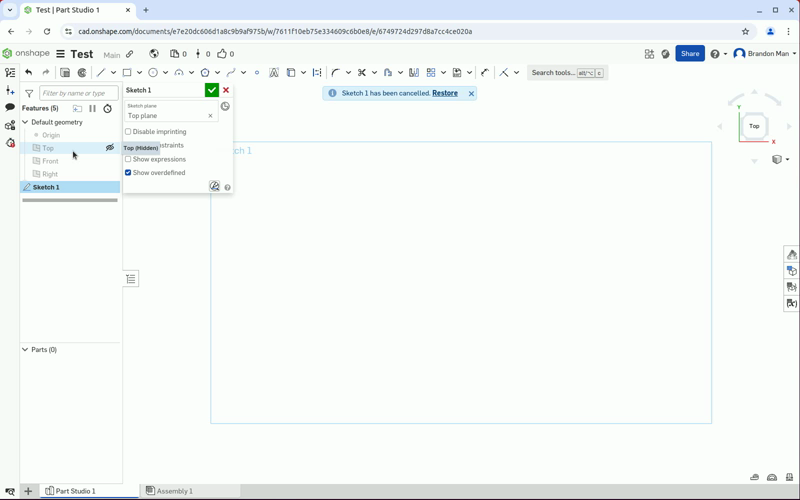
mouse_move(73, 352)
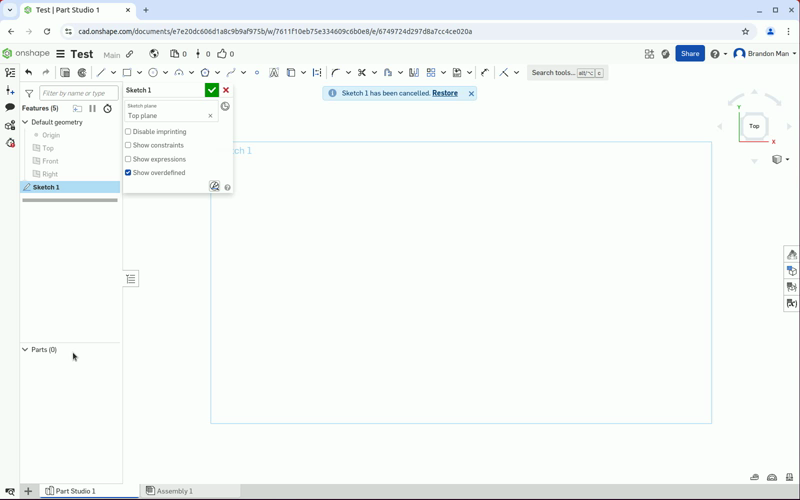
key(y)
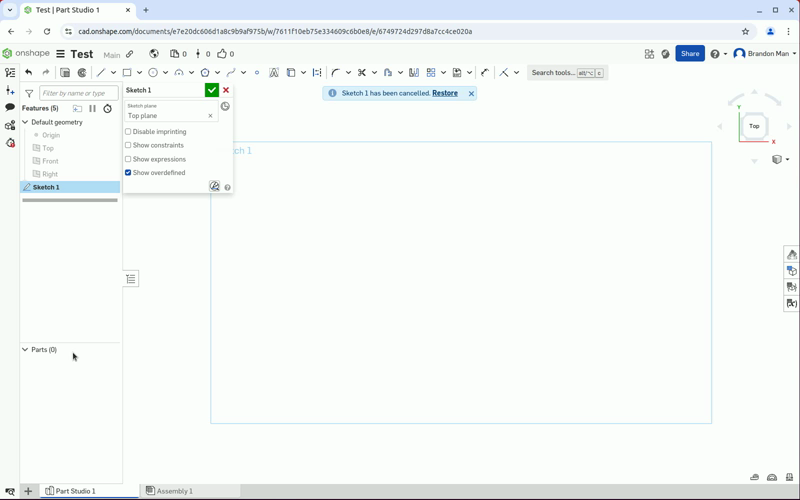
key(l)
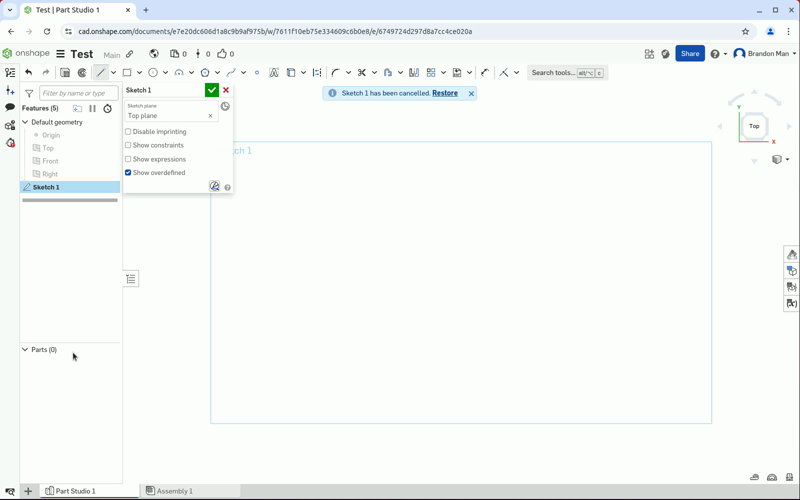
key_down(shift)
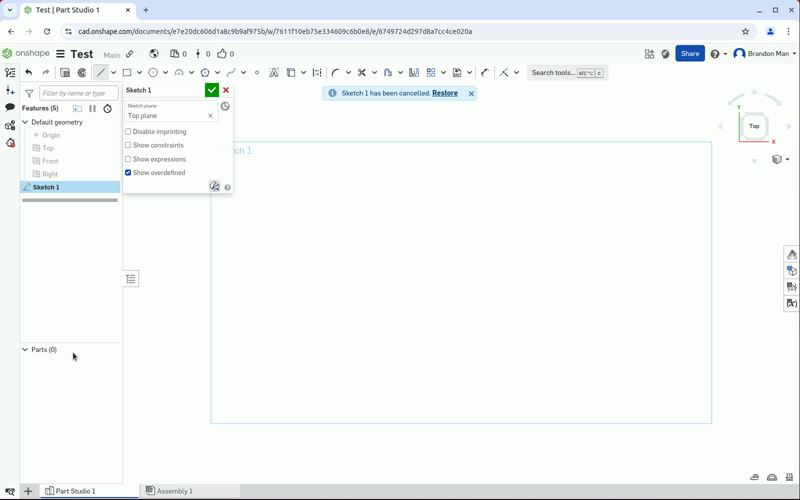
mouse_move(376, 203)
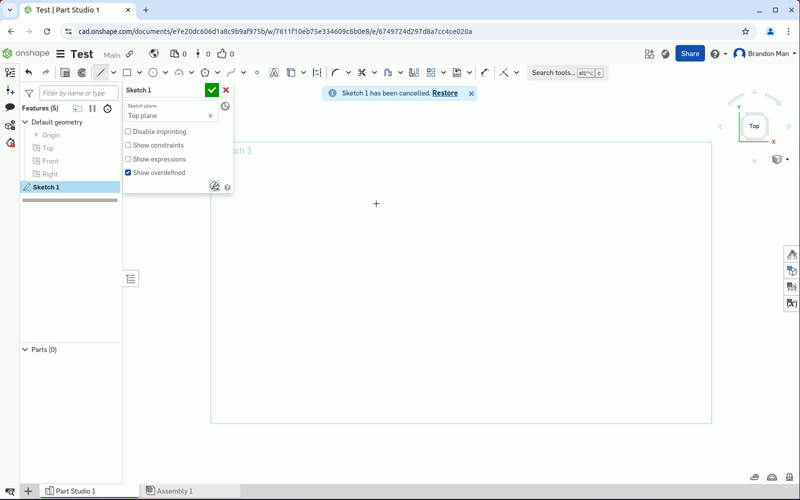
click(376, 203)
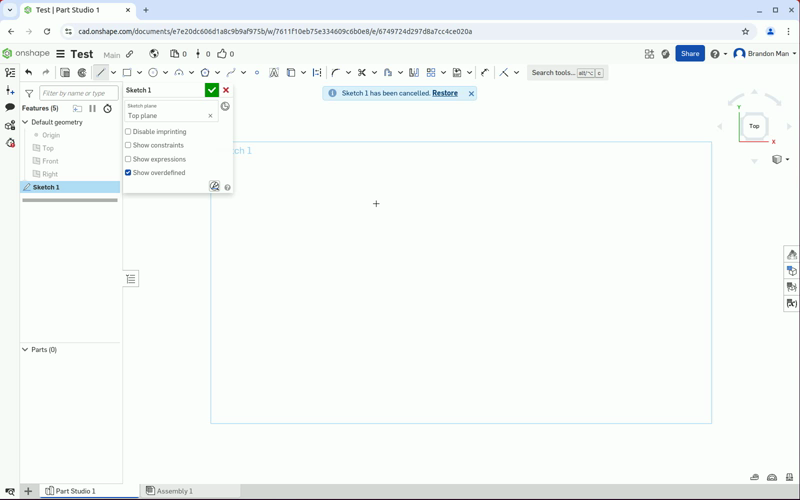
key_up(shift)
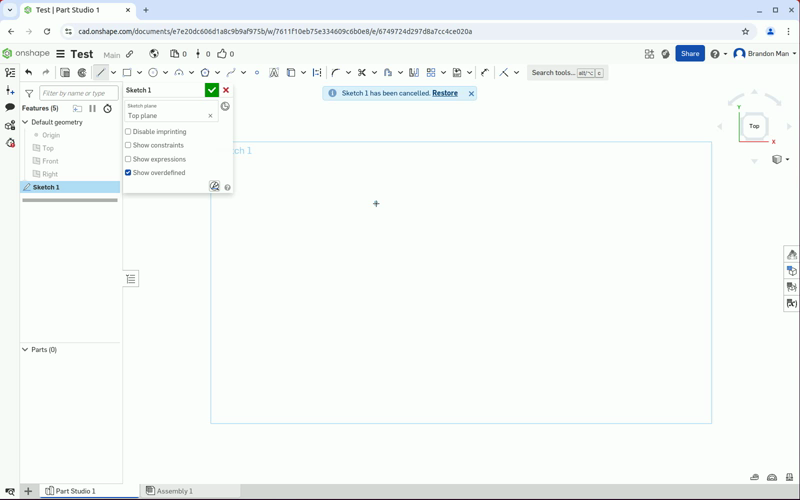
key_down(shift)
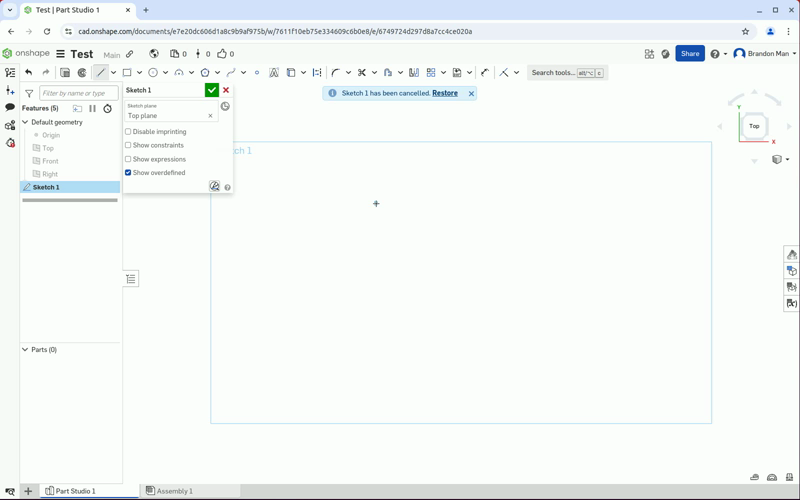
mouse_move(406, 203)
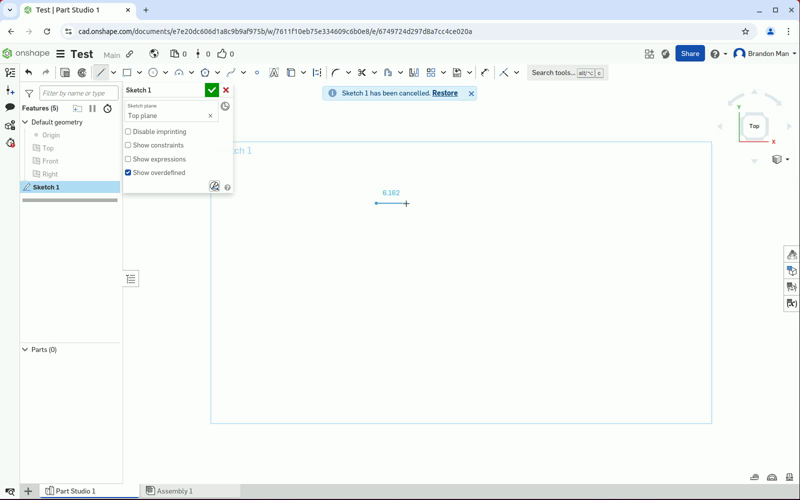
mouse_move(380, 203)
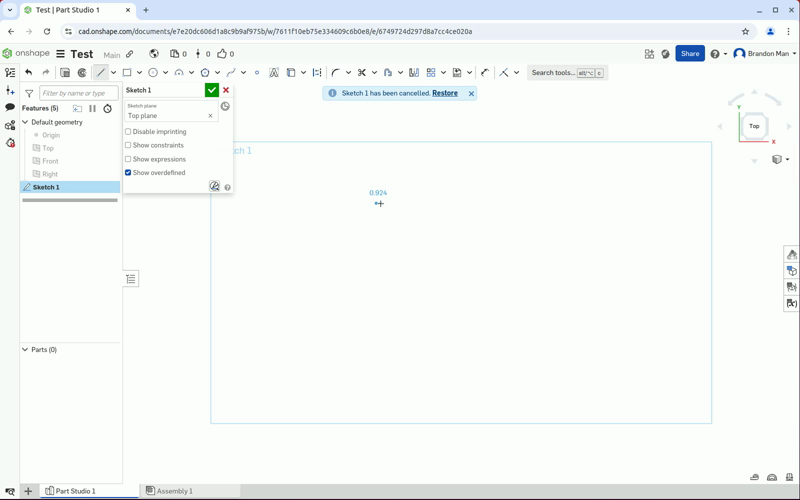
scroll(6)
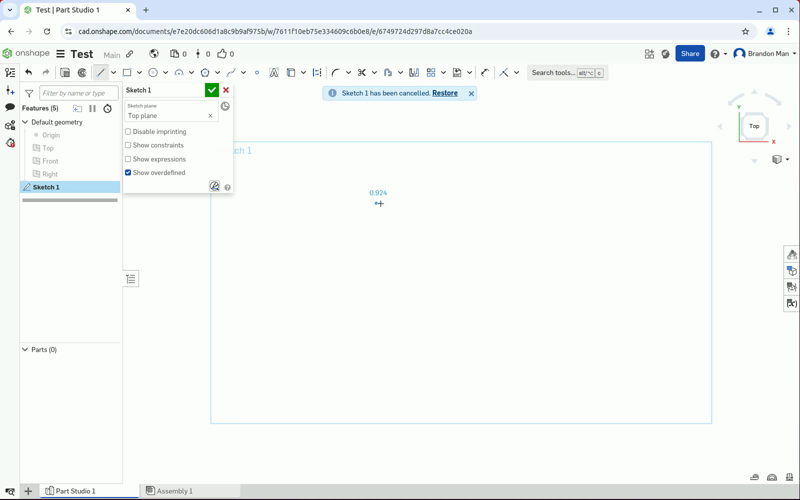
scroll(6)
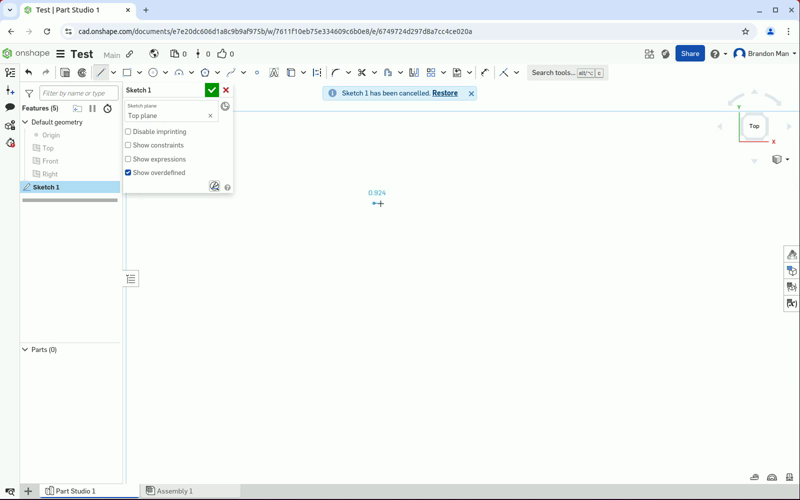
scroll(6)
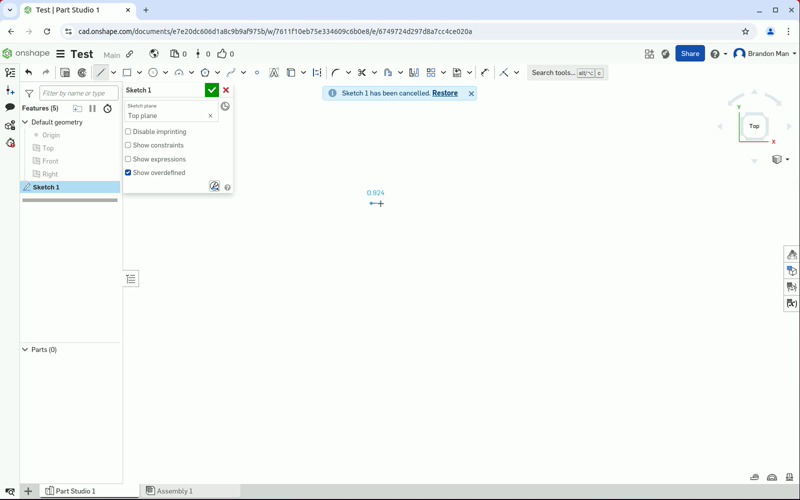
scroll(6)
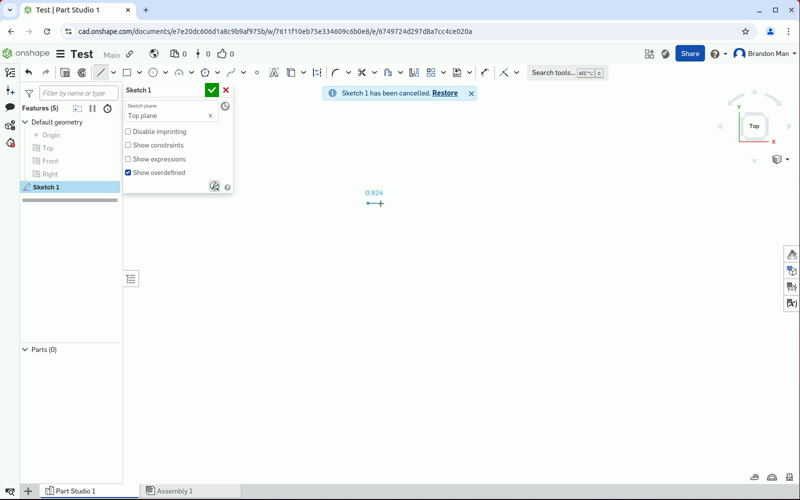
scroll(6)
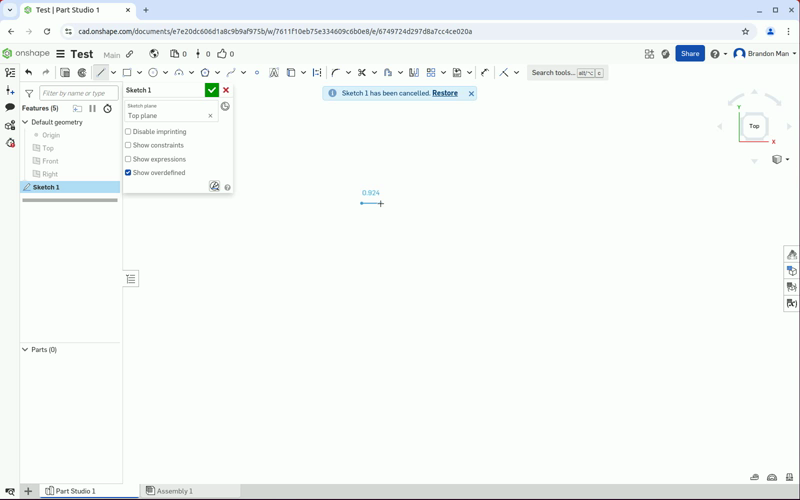
scroll(6)
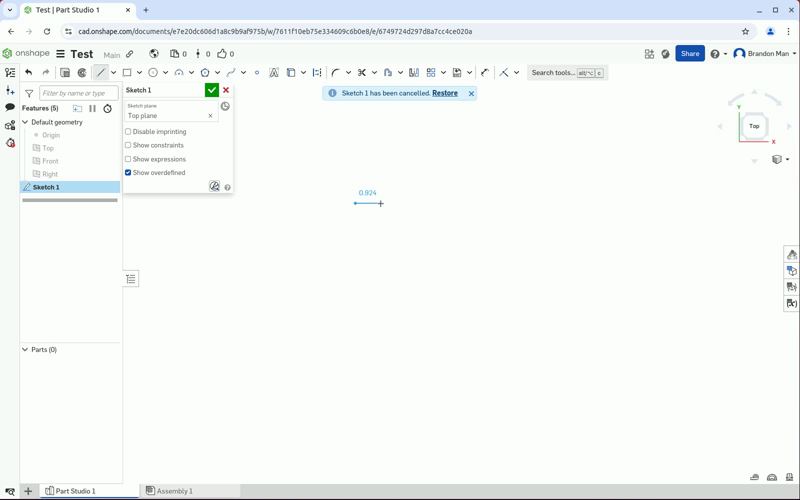
scroll(6)
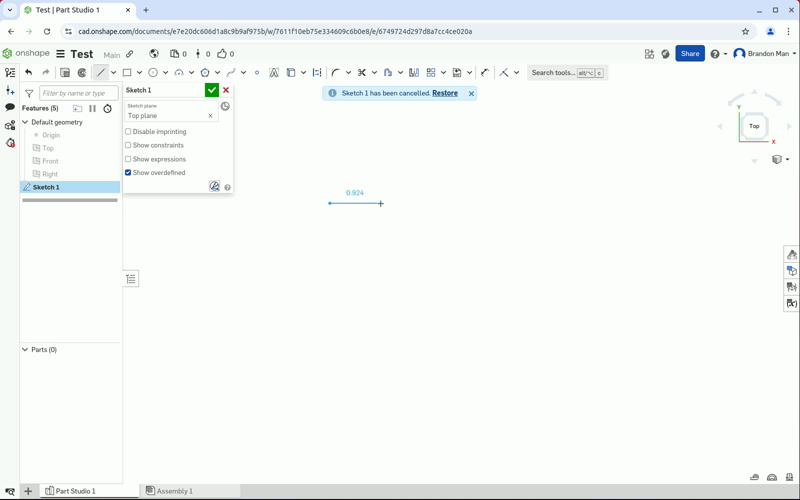
click(380, 203)
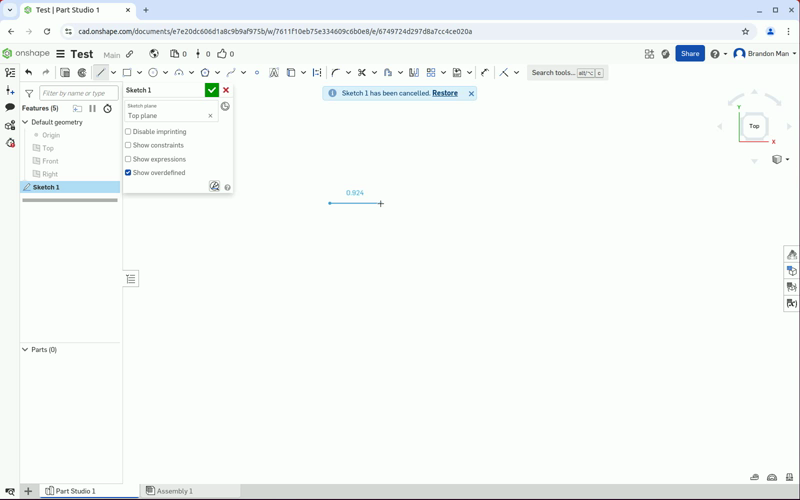
scroll(-6)
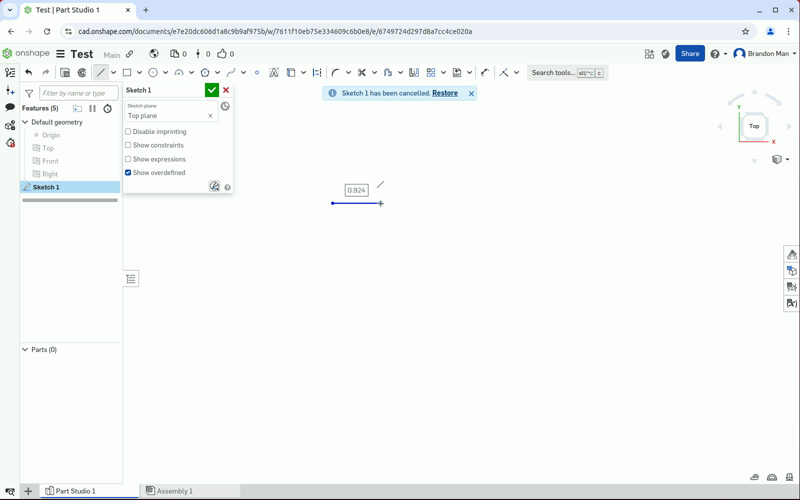
scroll(-6)
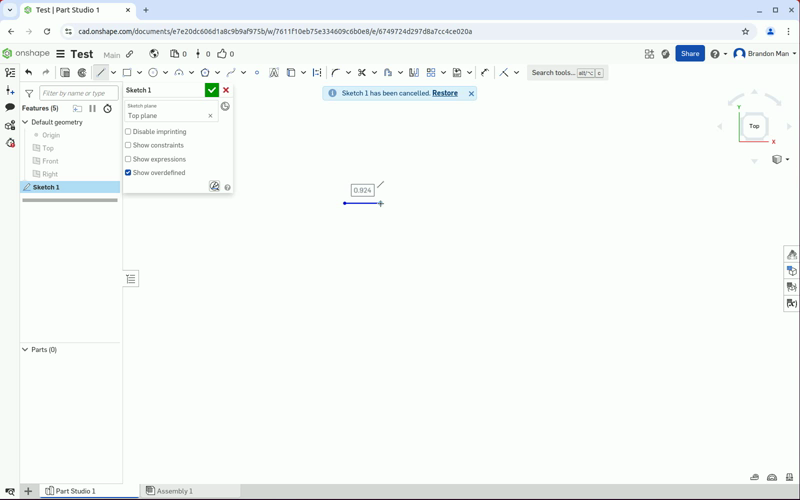
scroll(-6)
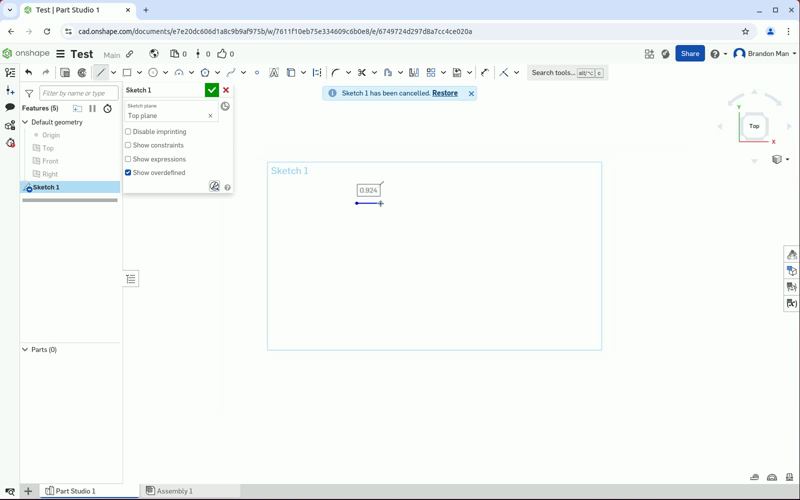
scroll(-6)
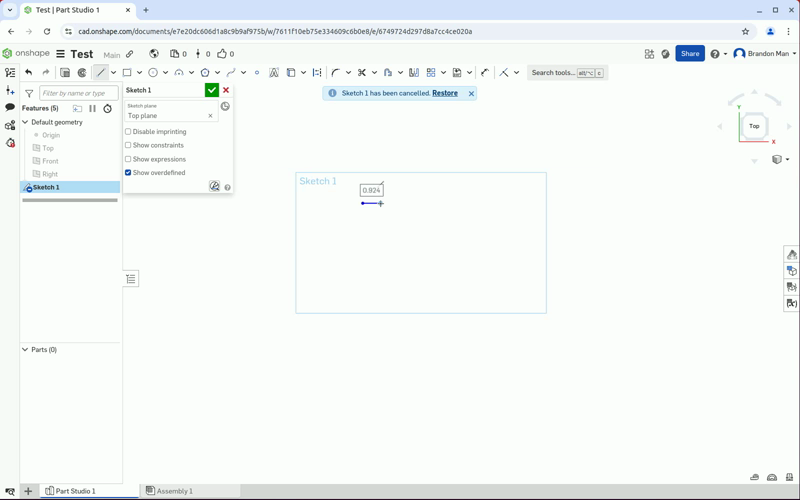
scroll(-6)
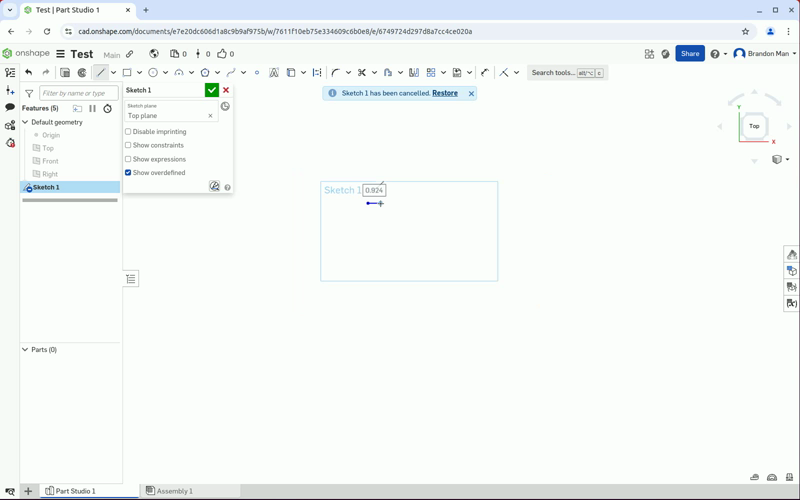
scroll(-6)
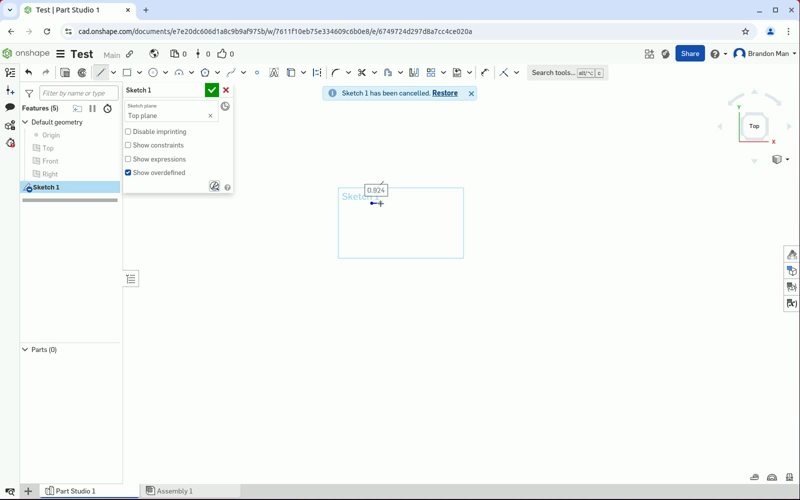
scroll(-6)
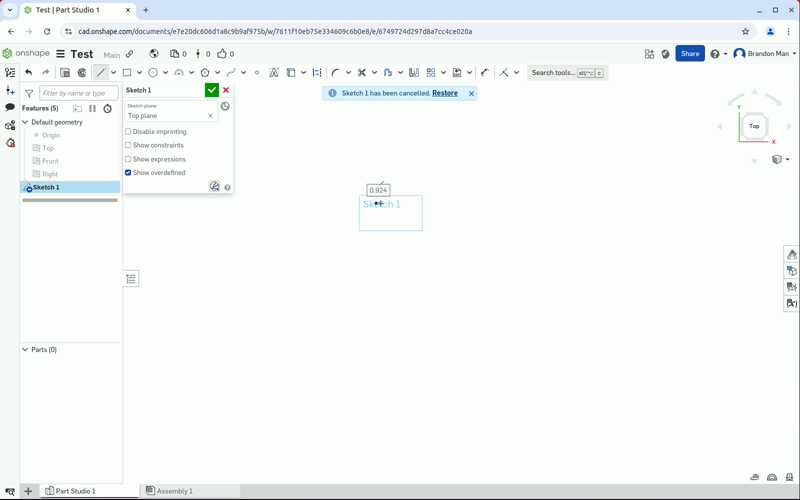
key_up(shift)
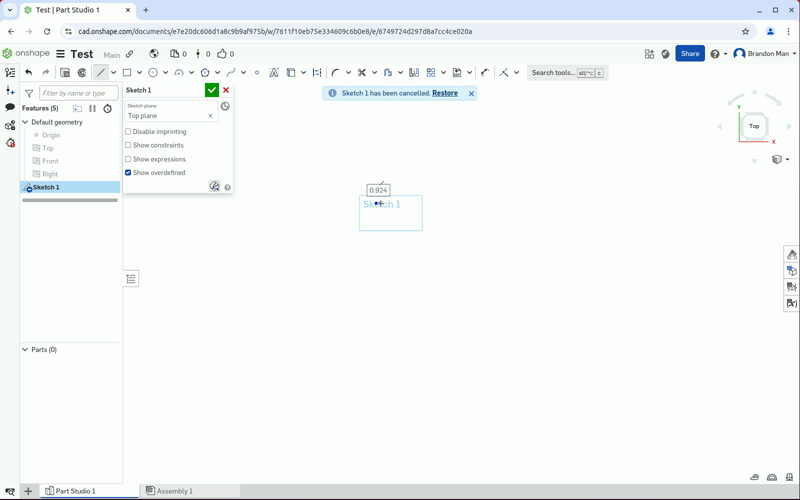
key_down(shift)
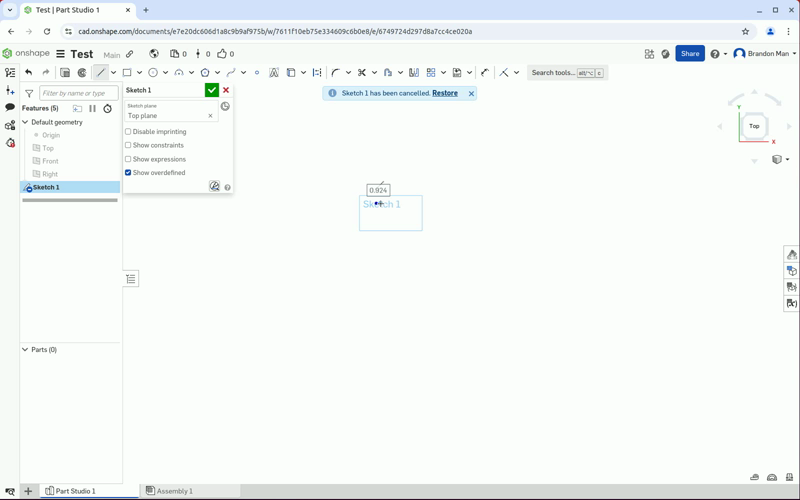
mouse_move(410, 203)
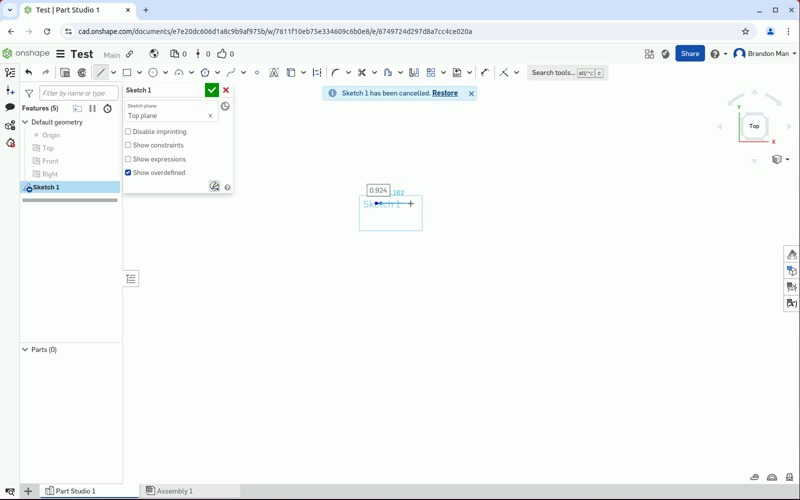
mouse_move(380, 198)
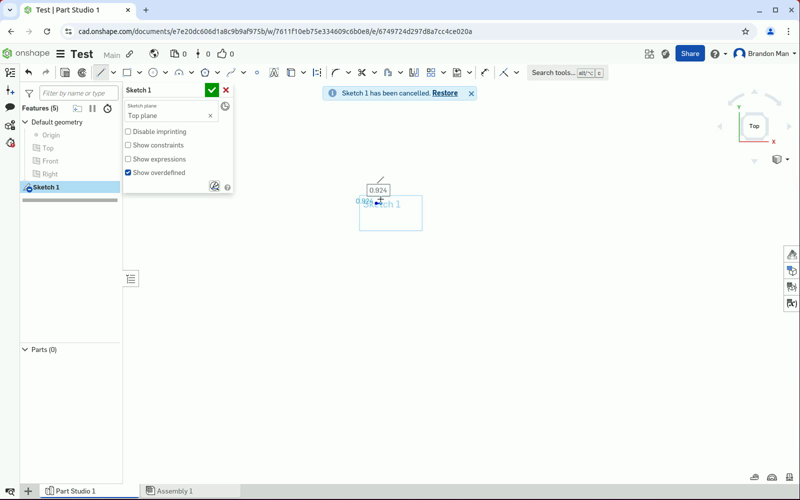
scroll(6)
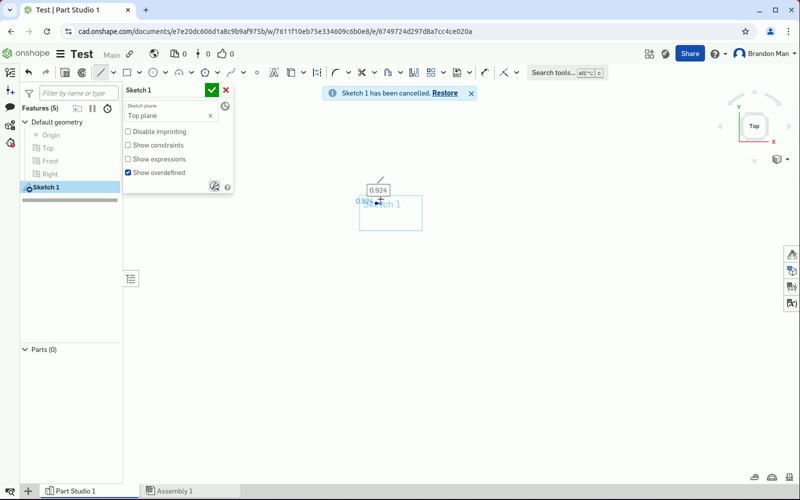
scroll(6)
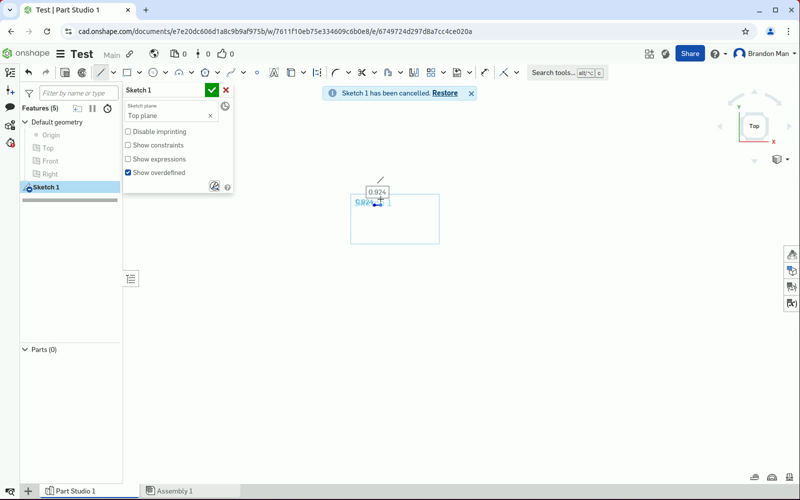
scroll(6)
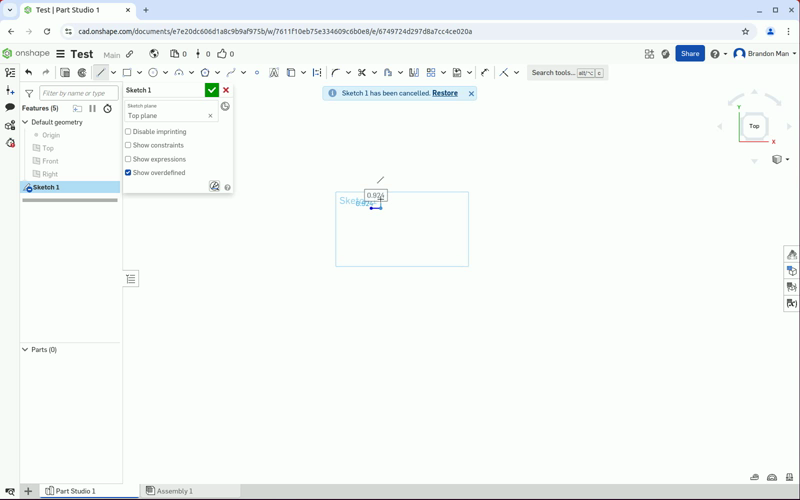
scroll(6)
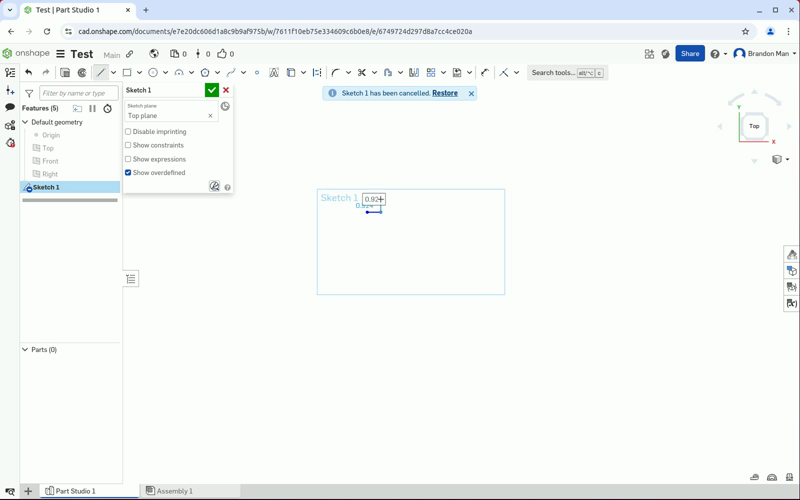
scroll(6)
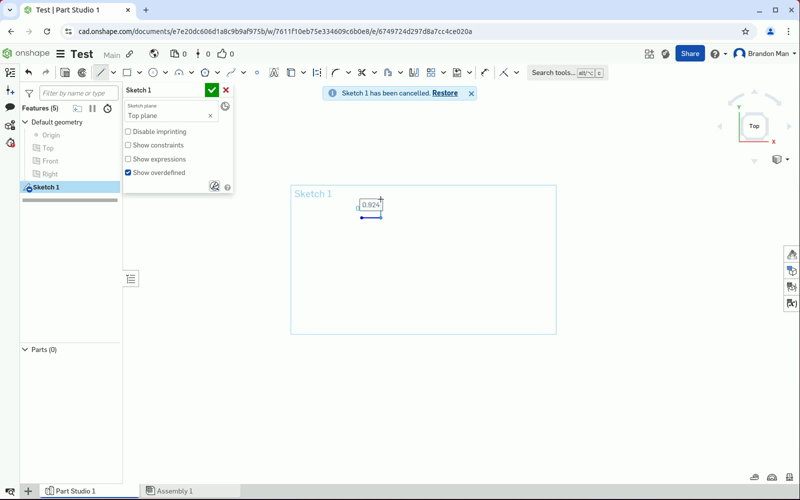
scroll(6)
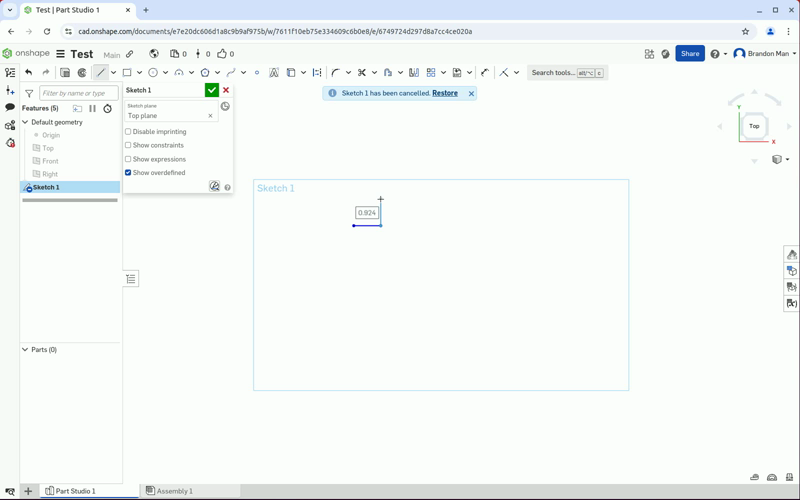
scroll(6)
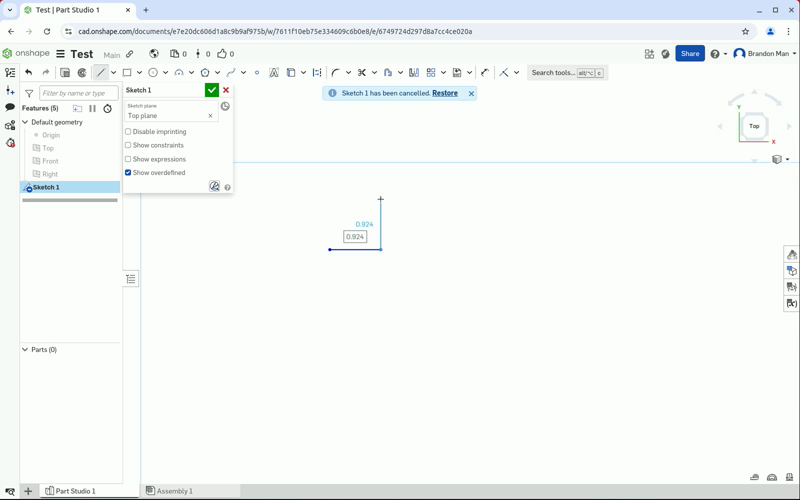
click(380, 198)
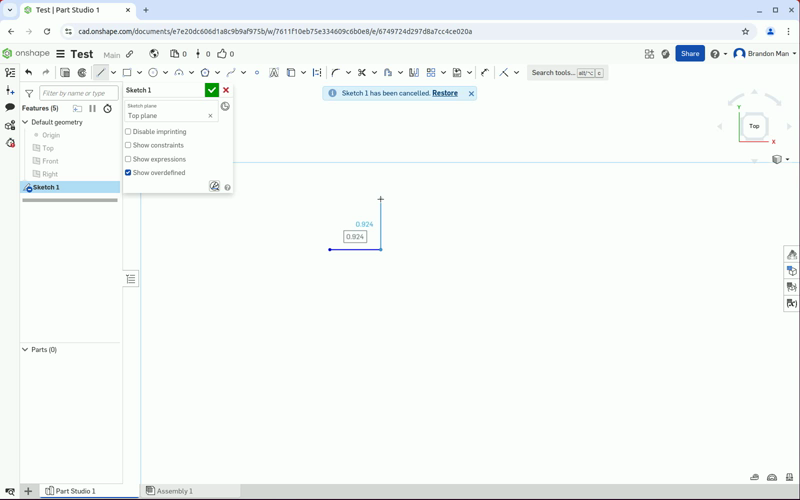
scroll(-6)
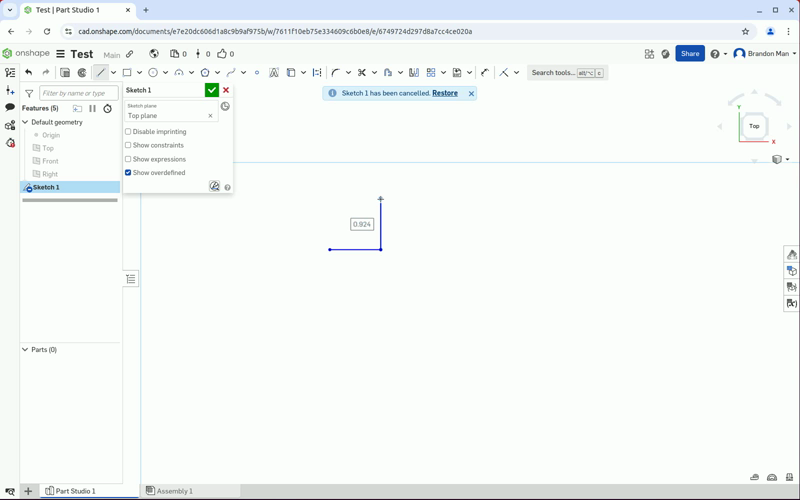
scroll(-6)
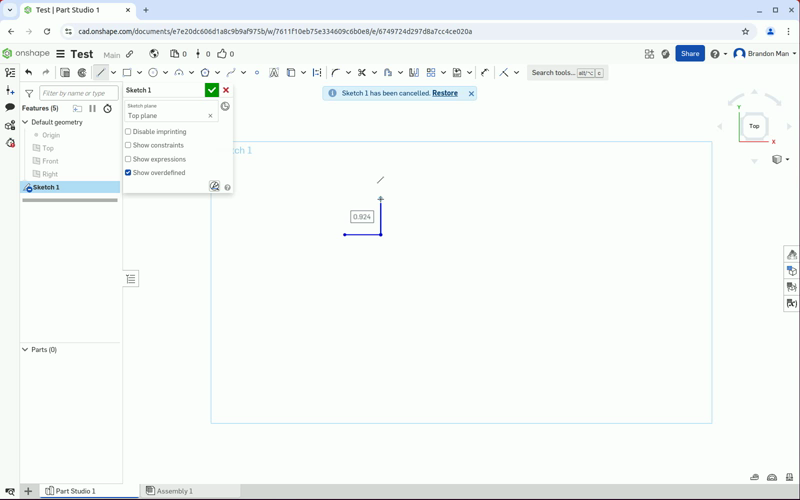
scroll(-6)
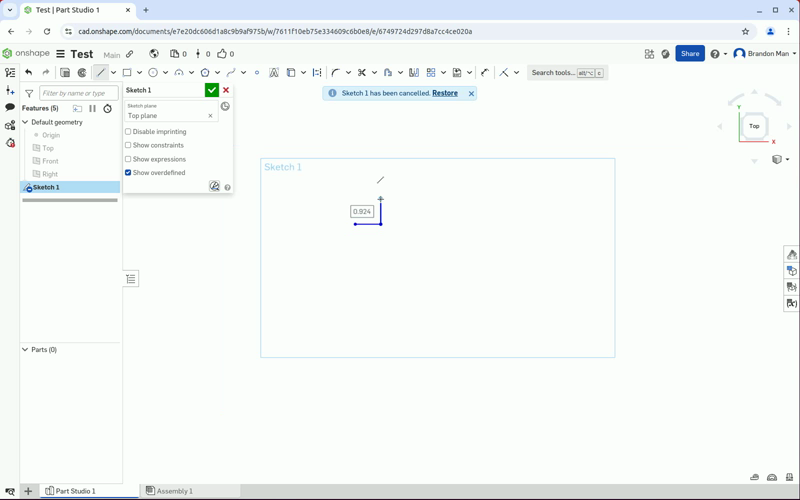
scroll(-6)
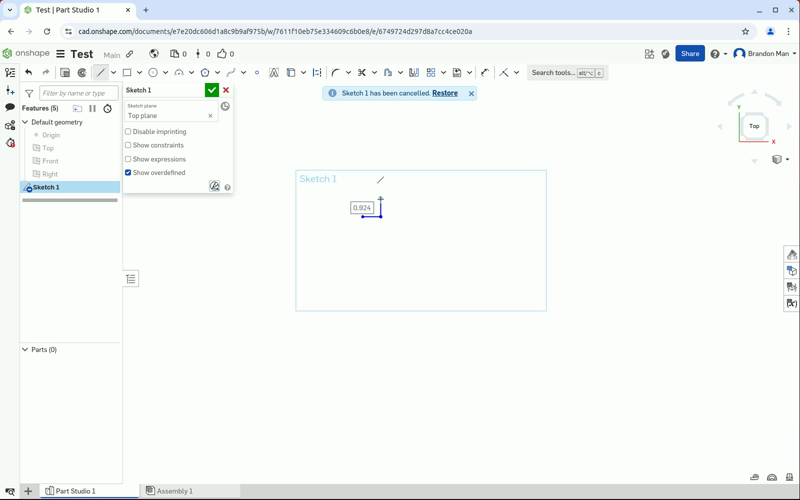
scroll(-6)
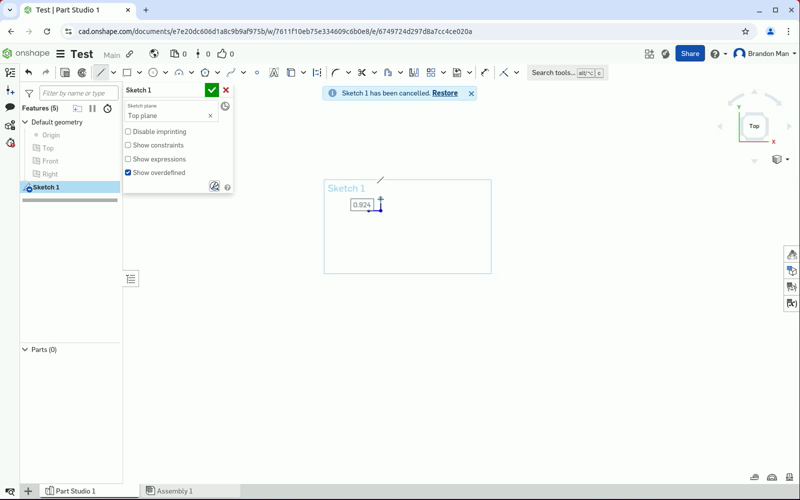
scroll(-6)
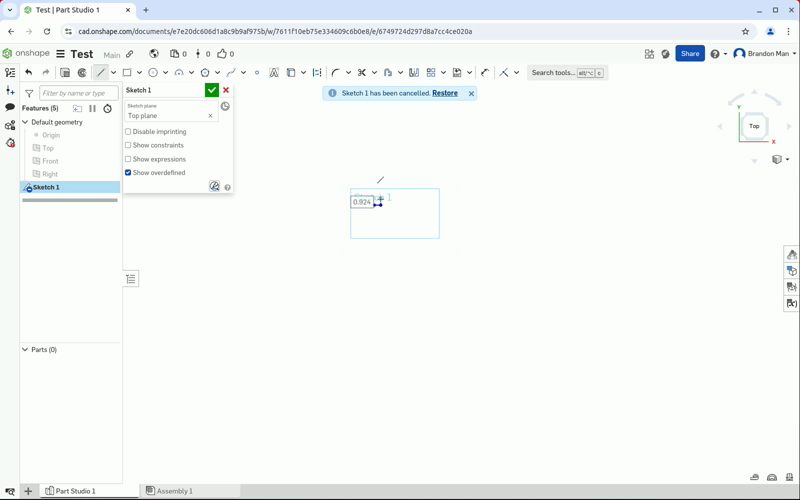
scroll(-6)
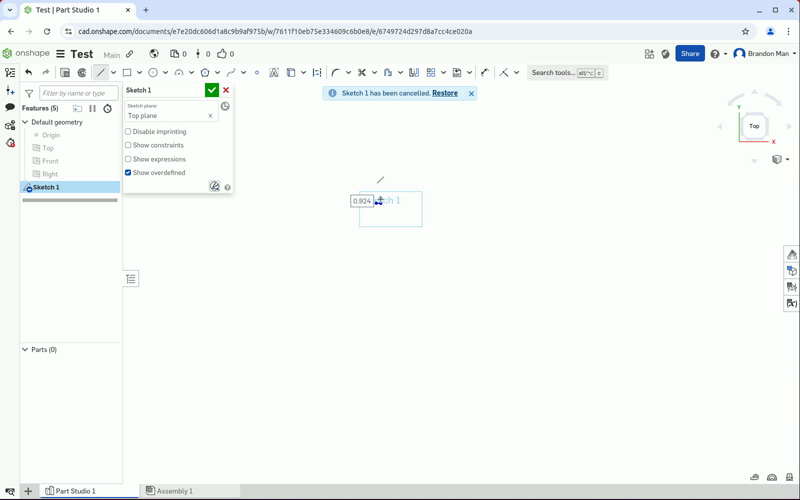
key_up(shift)
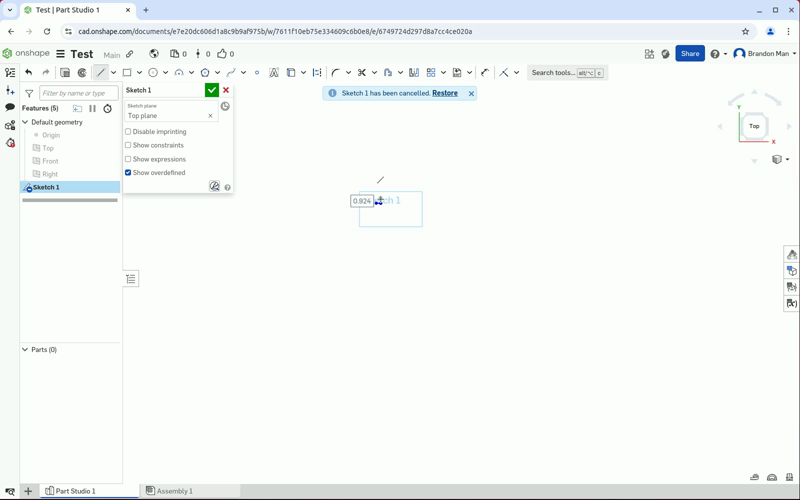
key_down(shift)
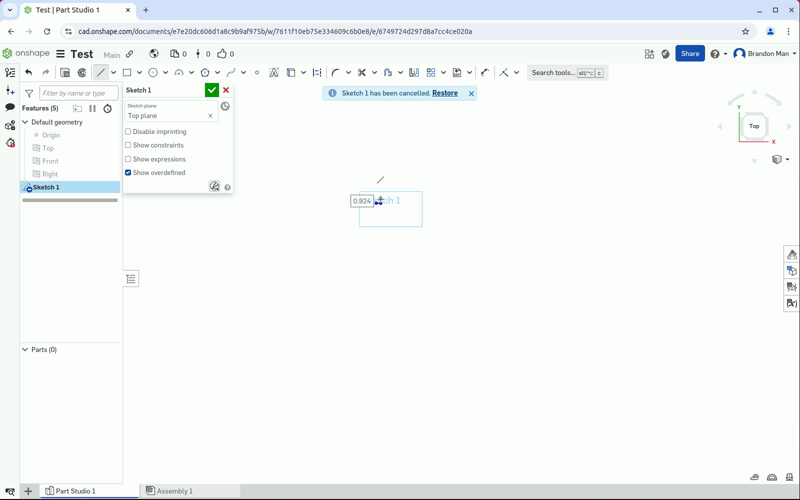
mouse_move(410, 198)
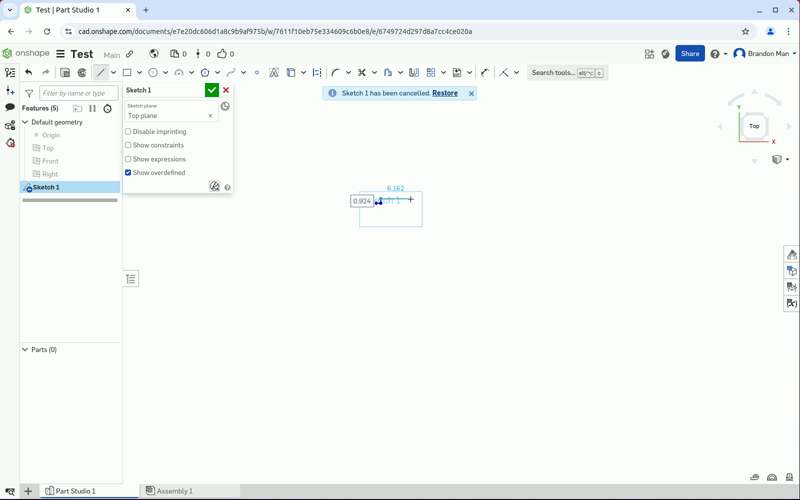
mouse_move(376, 198)
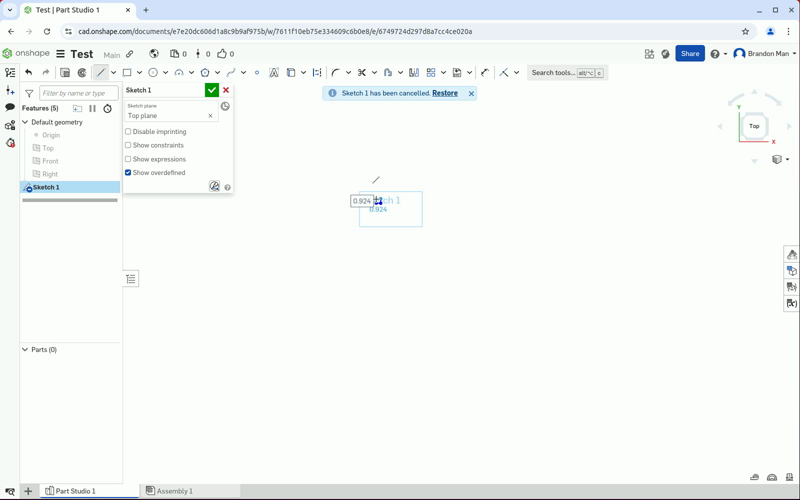
scroll(6)
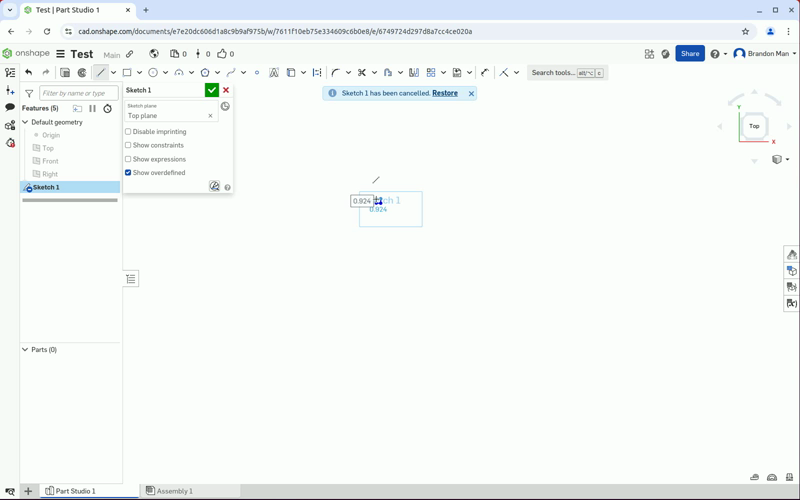
scroll(6)
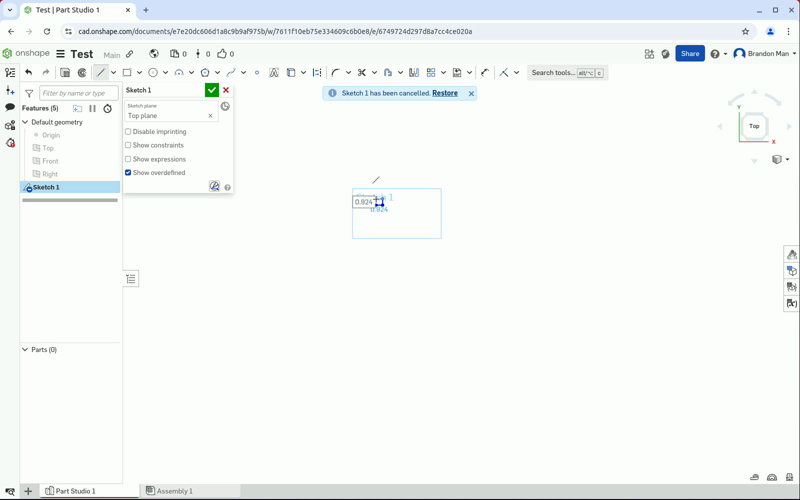
scroll(6)
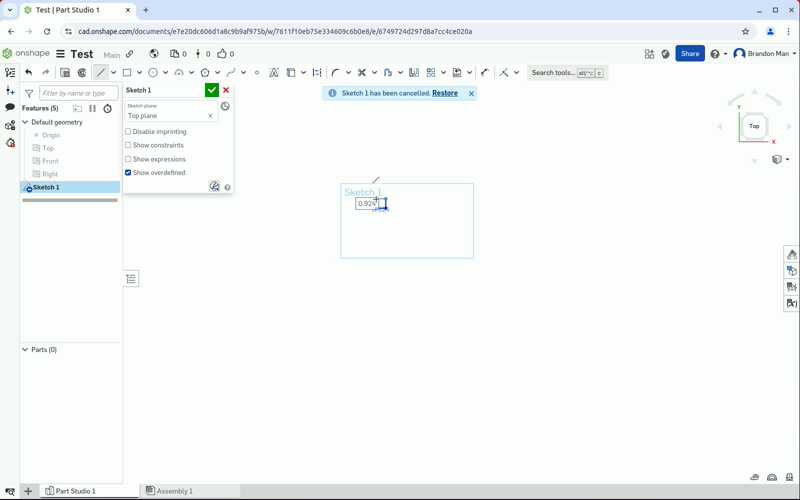
scroll(6)
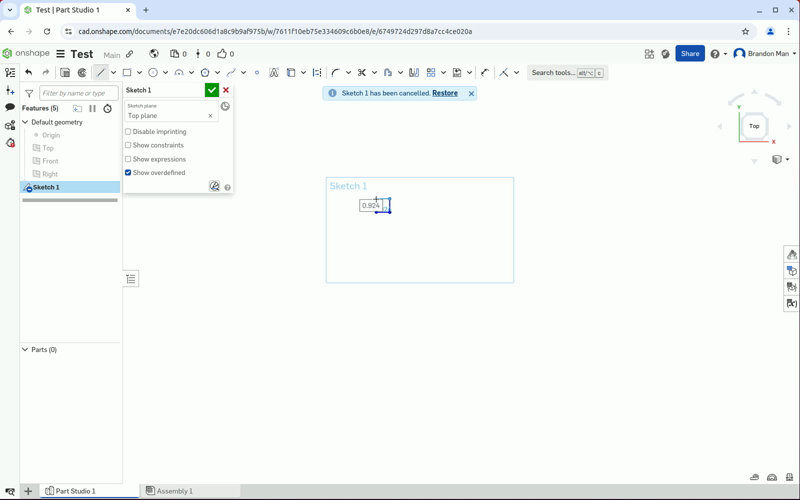
scroll(6)
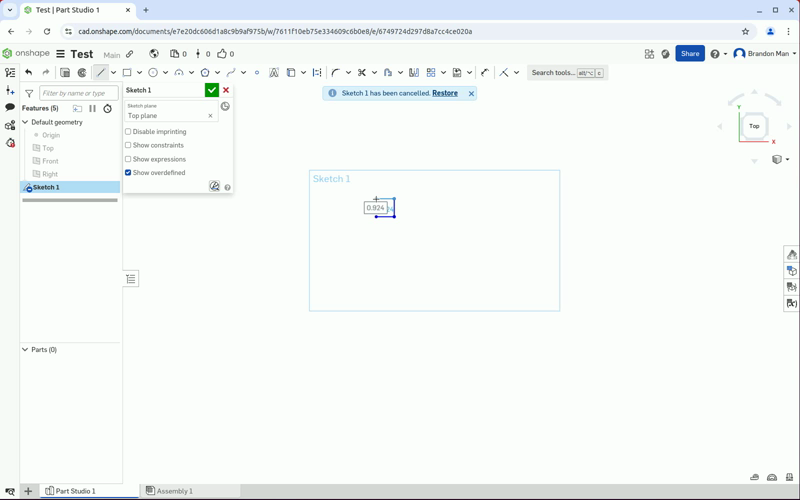
scroll(6)
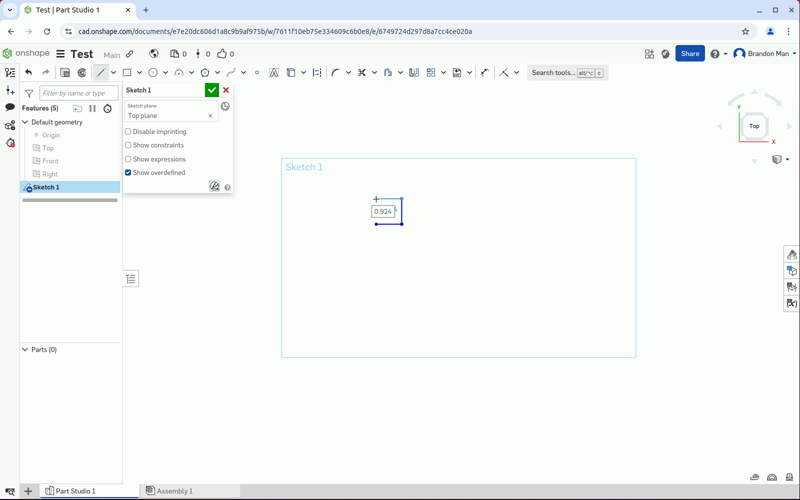
scroll(6)
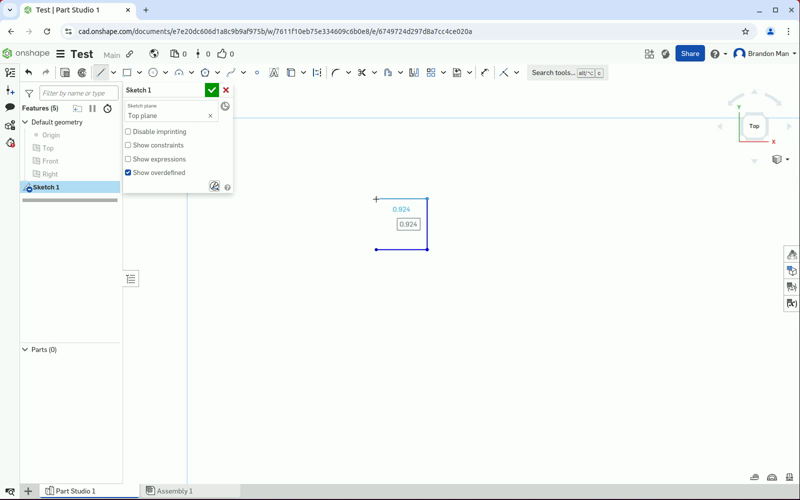
click(376, 198)
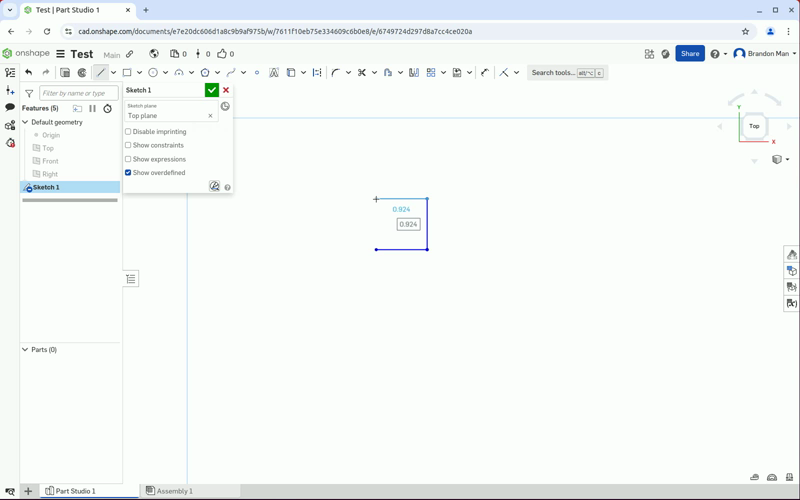
scroll(-6)
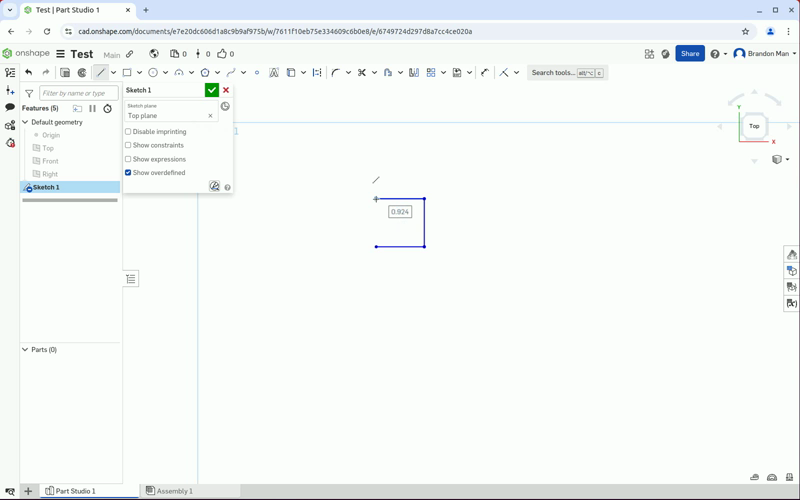
scroll(-6)
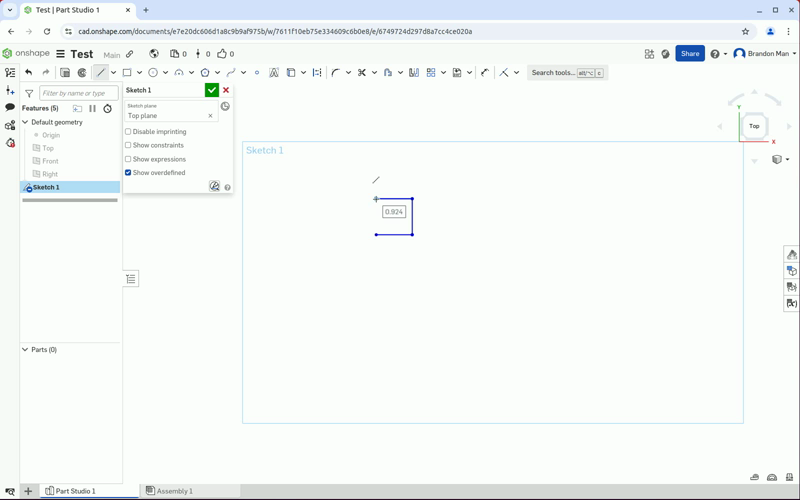
scroll(-6)
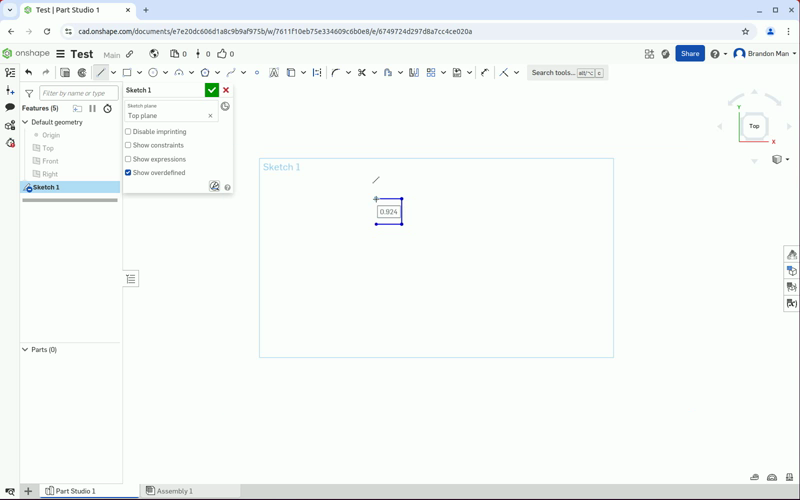
scroll(-6)
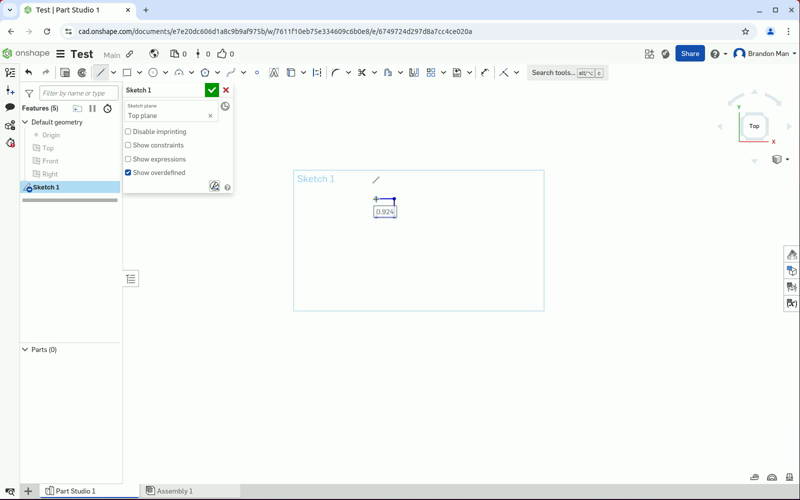
scroll(-6)
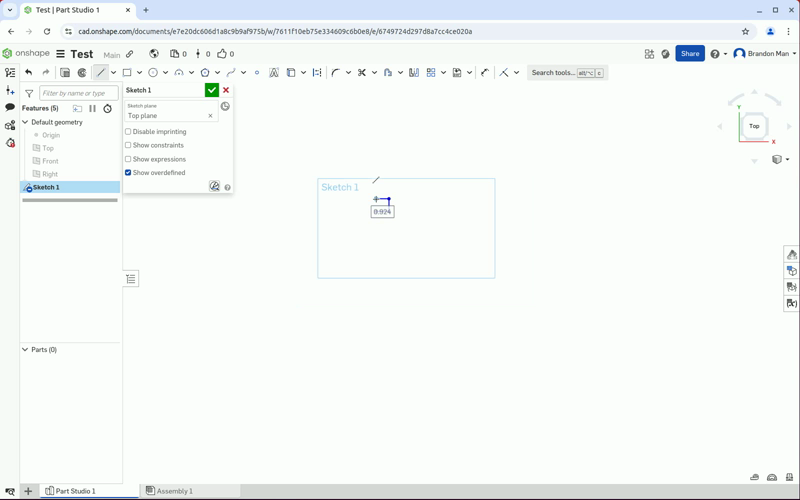
scroll(-6)
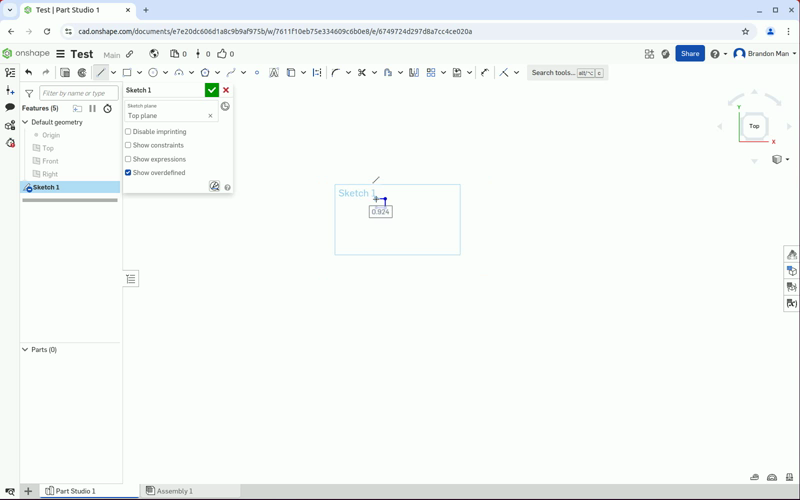
scroll(-6)
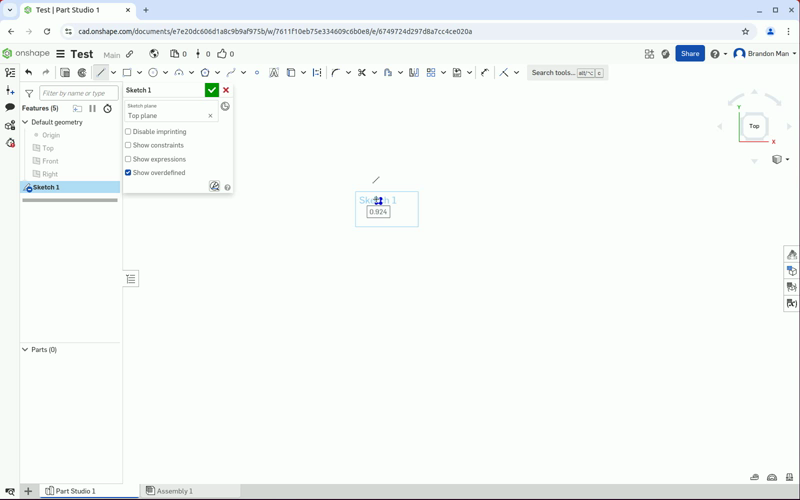
key_up(shift)
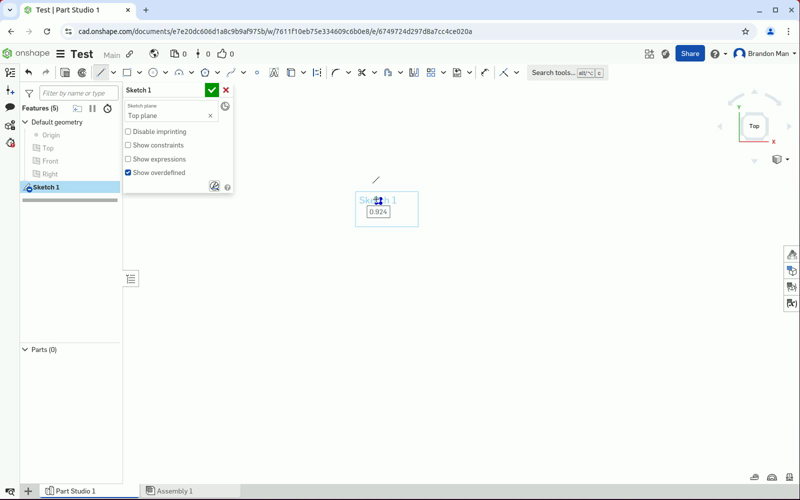
mouse_move(406, 198)
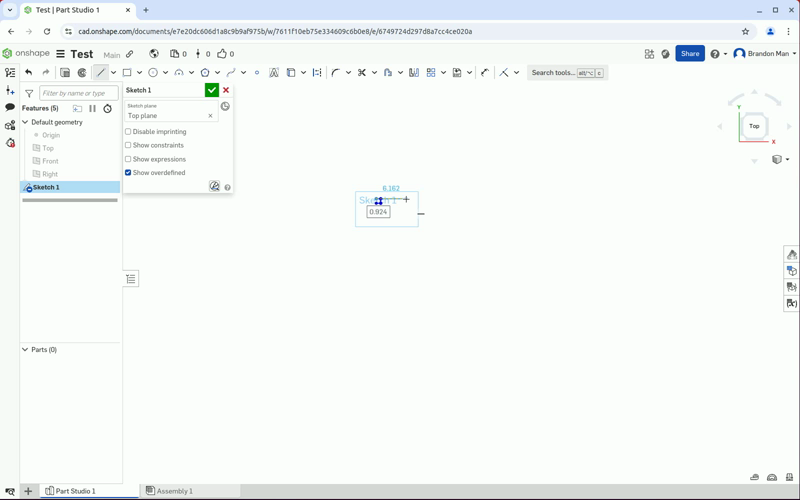
key_down(shift)
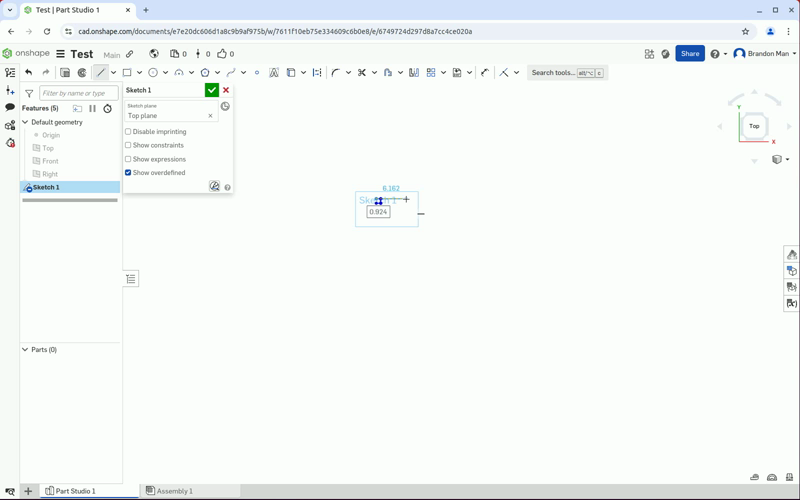
mouse_move(376, 203)
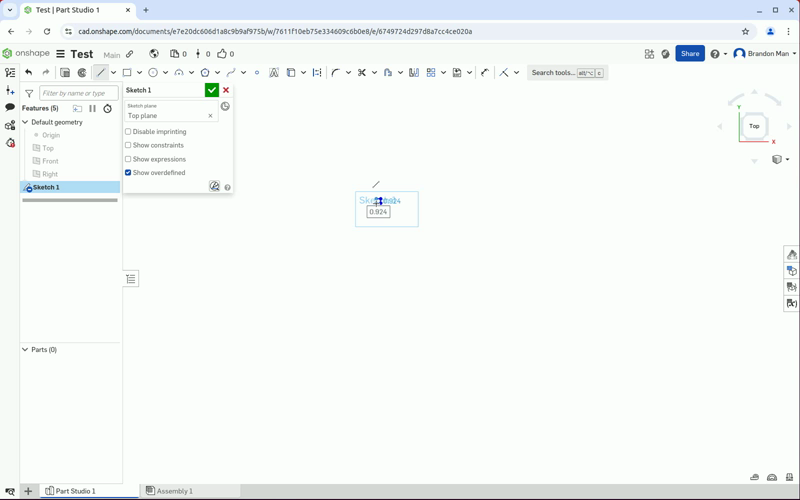
scroll(6)
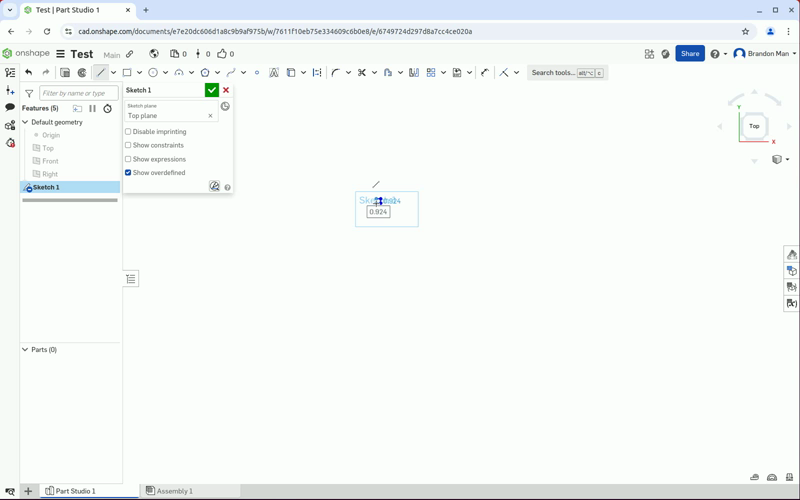
scroll(6)
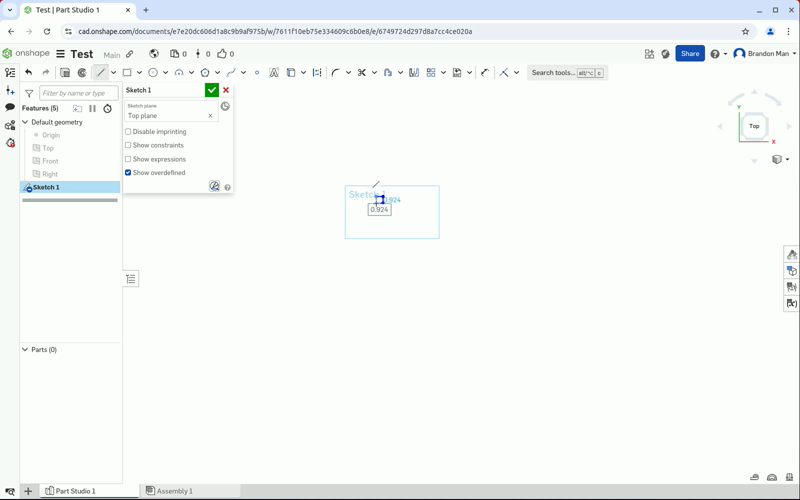
scroll(6)
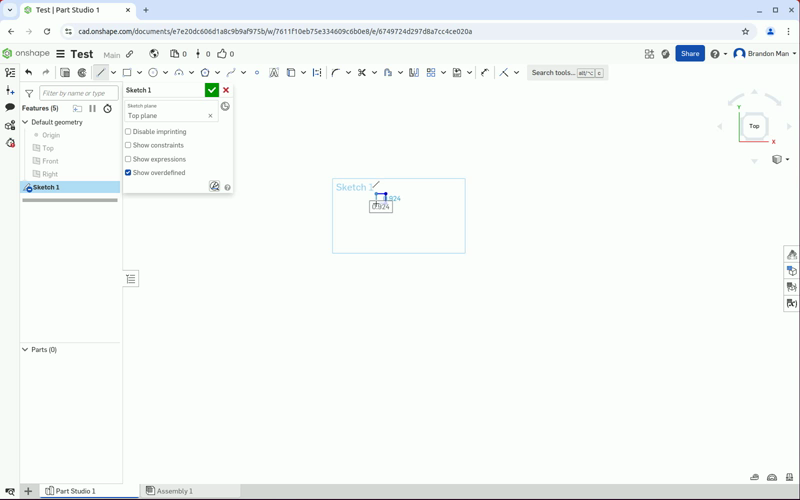
scroll(6)
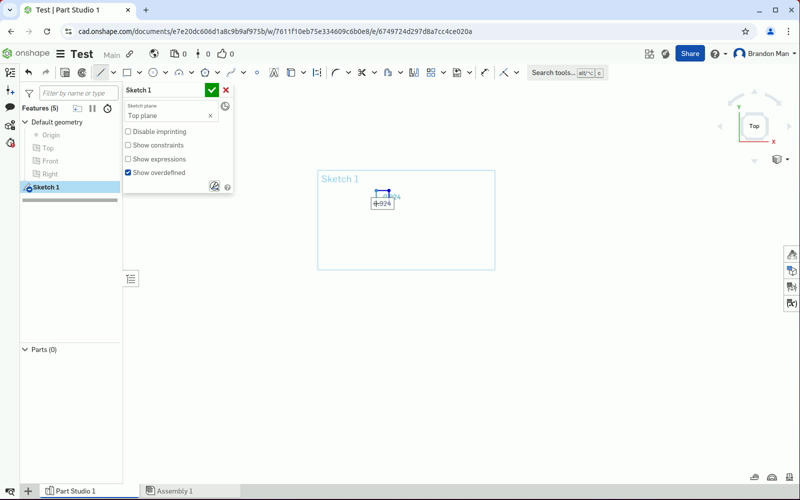
scroll(6)
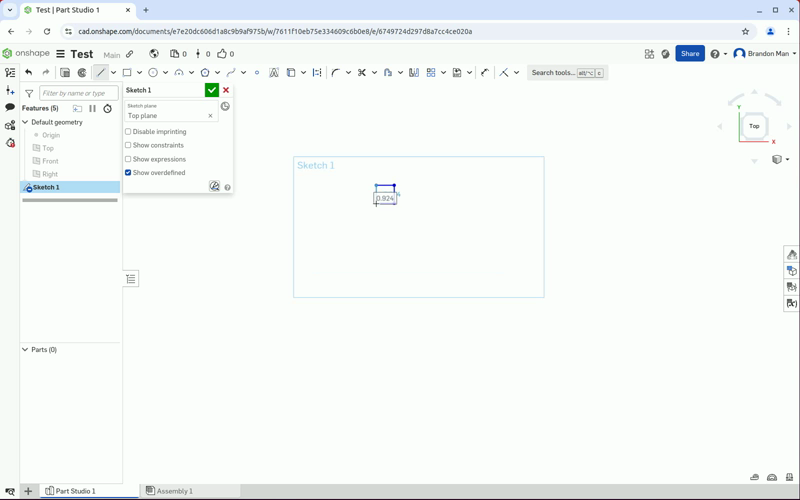
scroll(6)
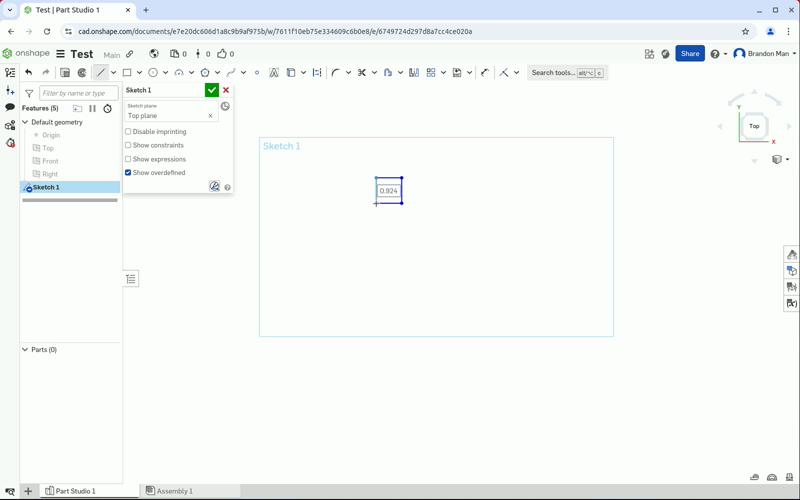
scroll(6)
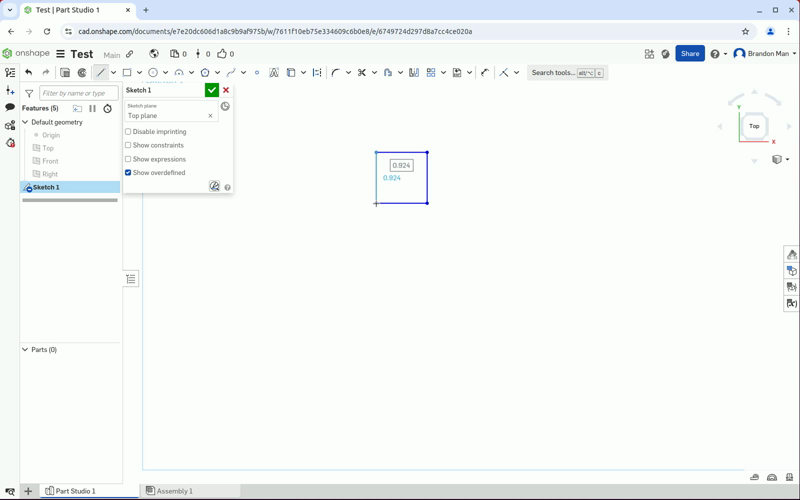
key_up(shift)
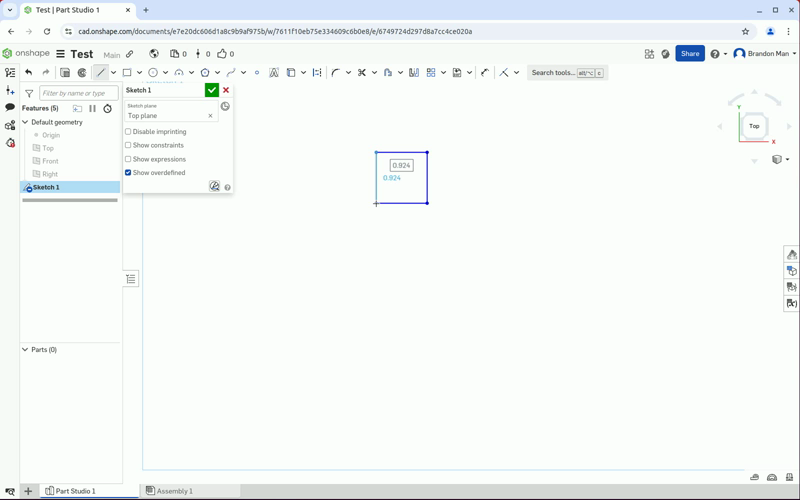
click(376, 203)
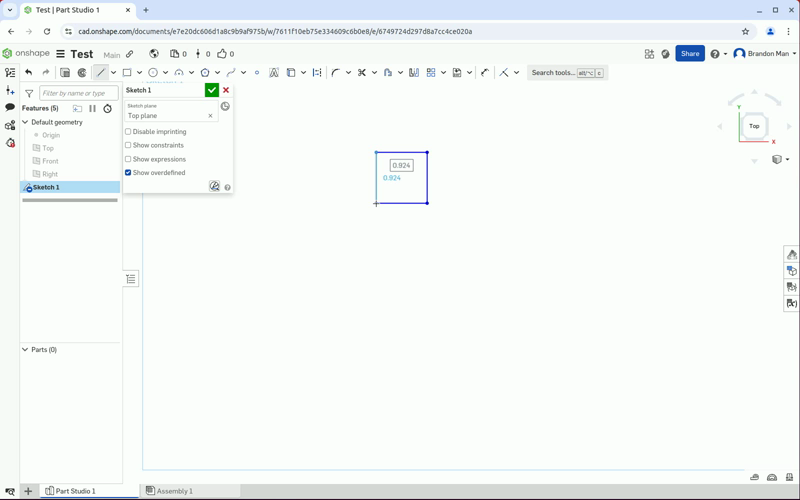
scroll(-6)
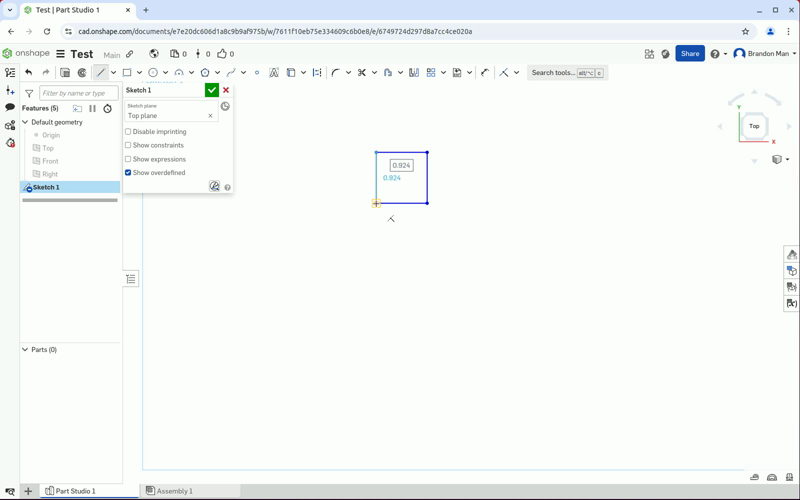
scroll(-6)
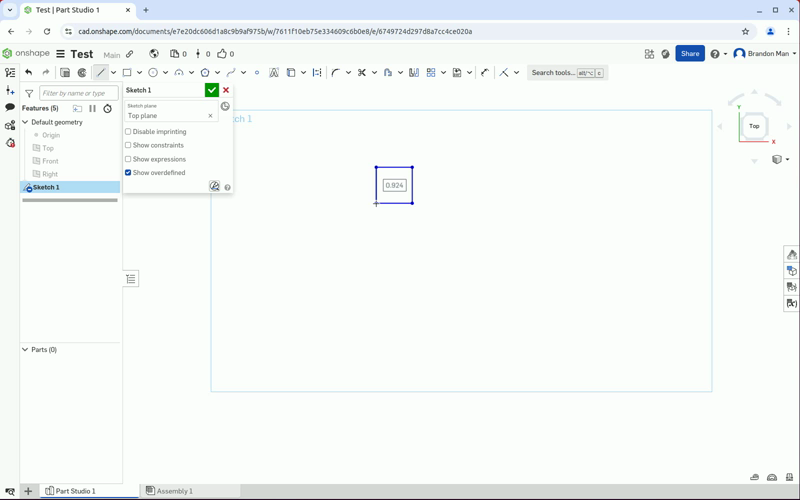
scroll(-6)
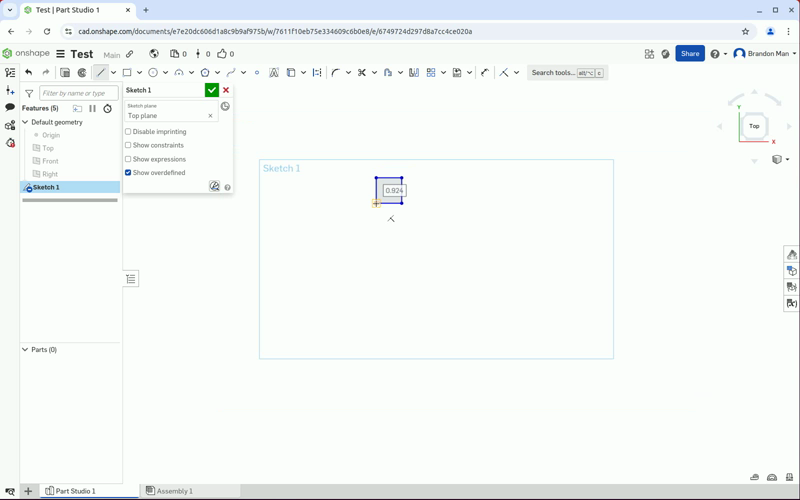
scroll(-6)
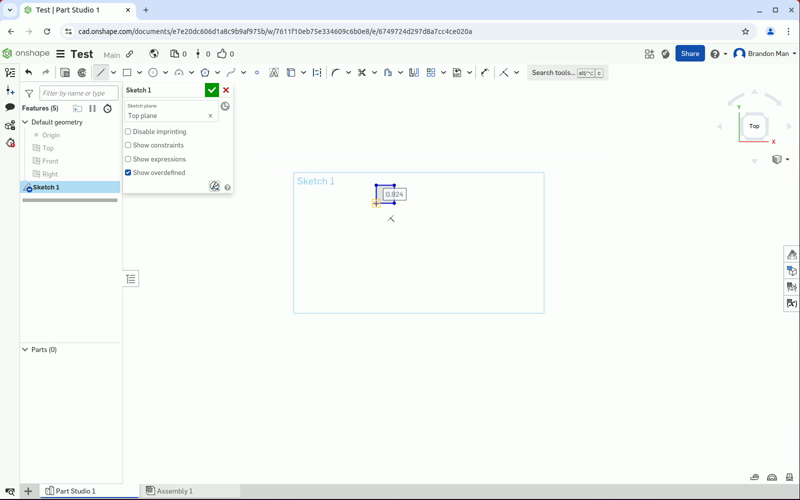
scroll(-6)
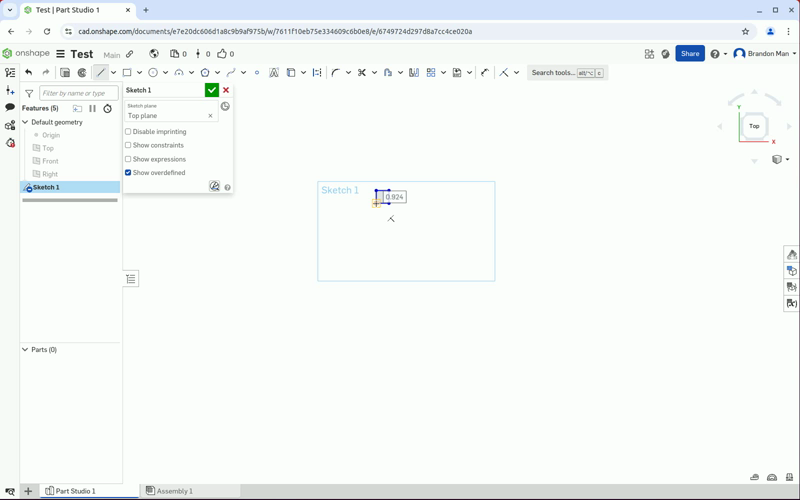
scroll(-6)
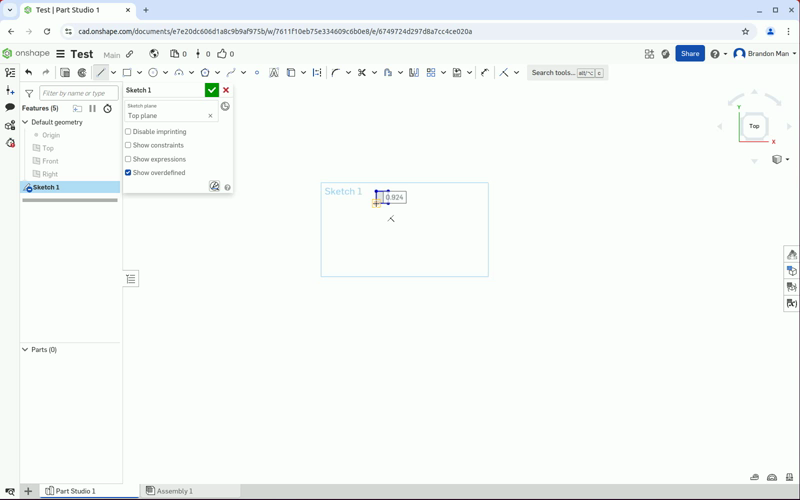
scroll(-6)
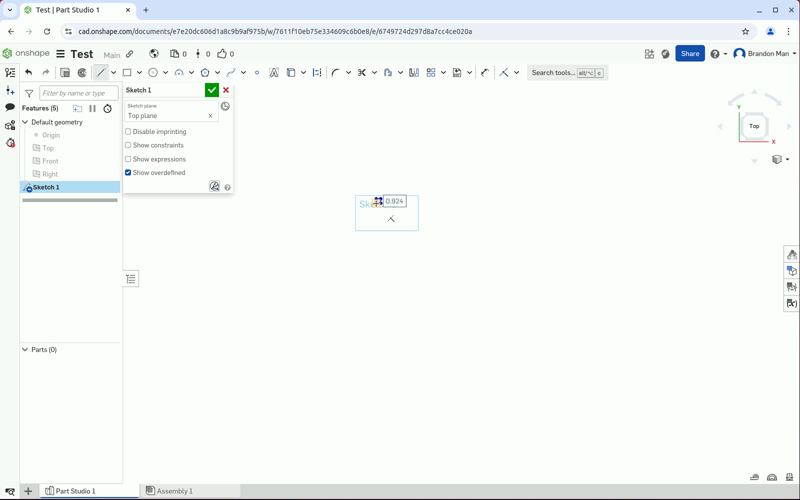
key(esc)
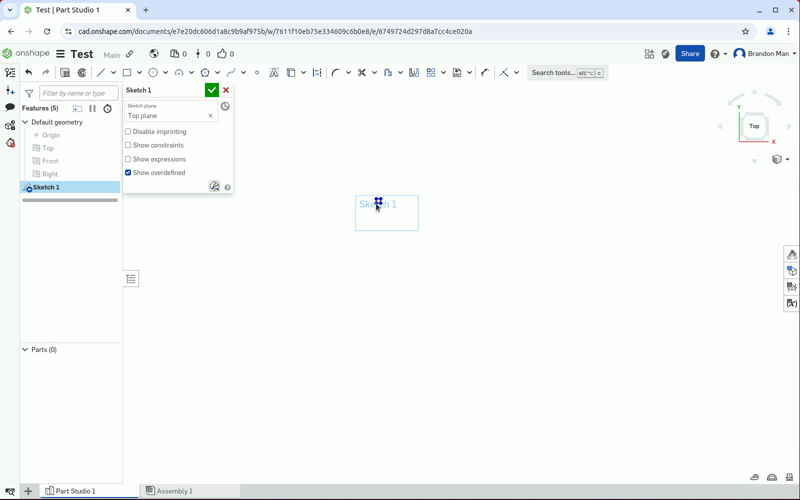
mouse_move(377, 200)
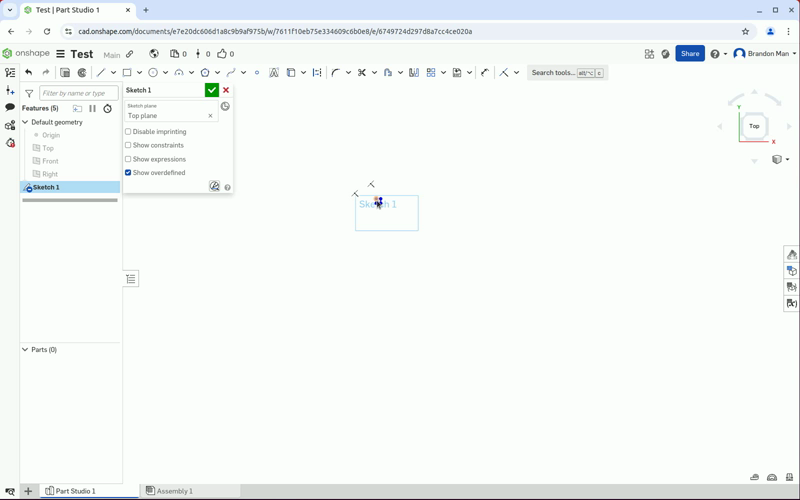
scroll(6)
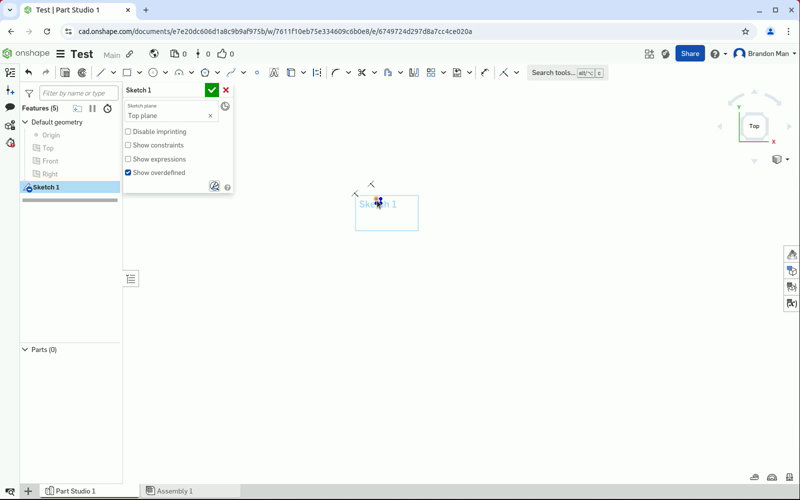
scroll(6)
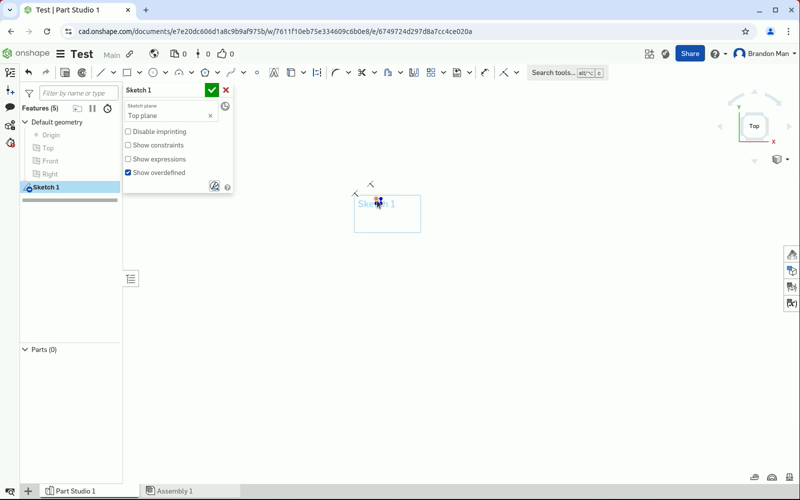
scroll(6)
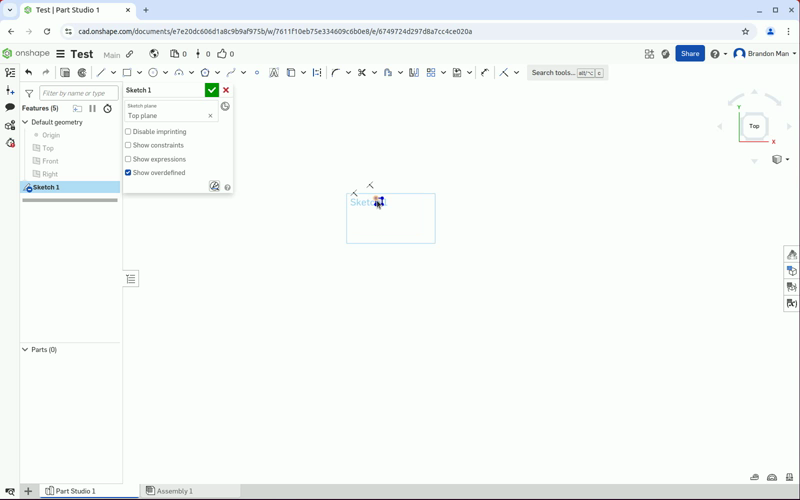
scroll(6)
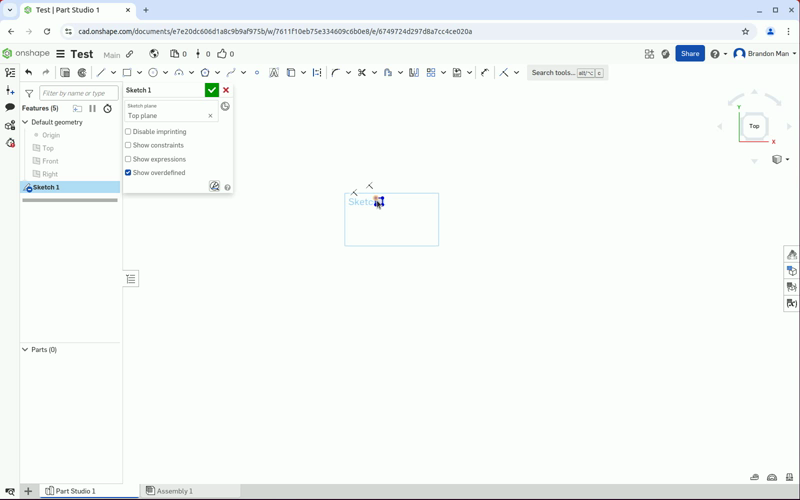
scroll(6)
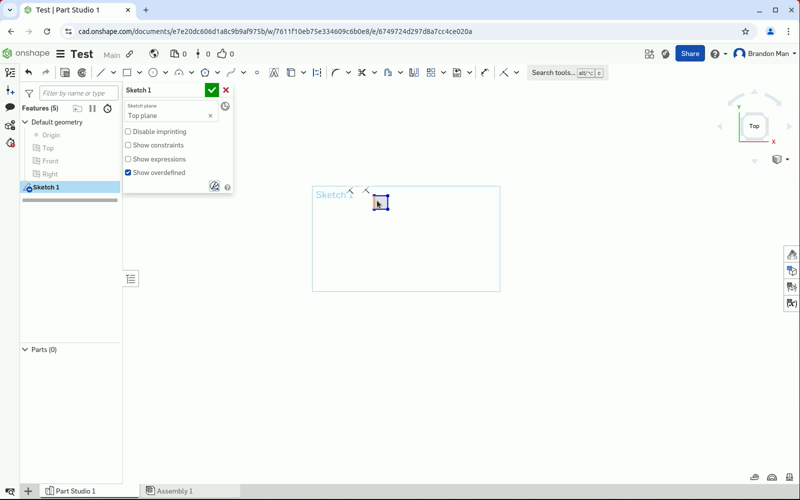
scroll(6)
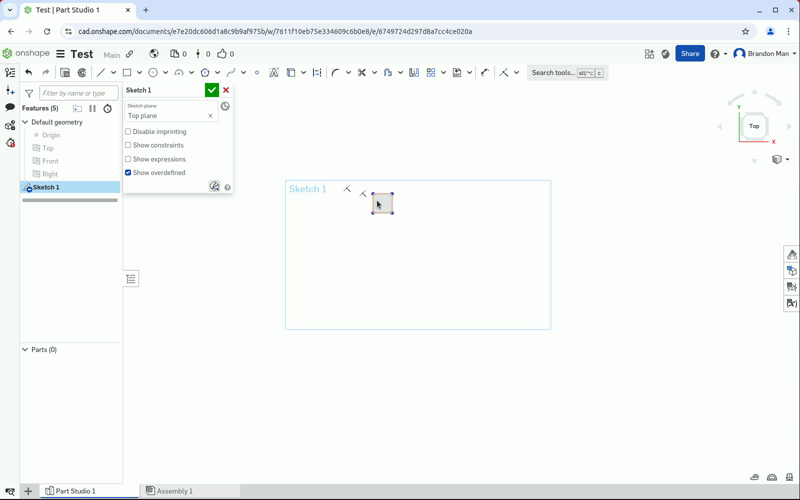
scroll(6)
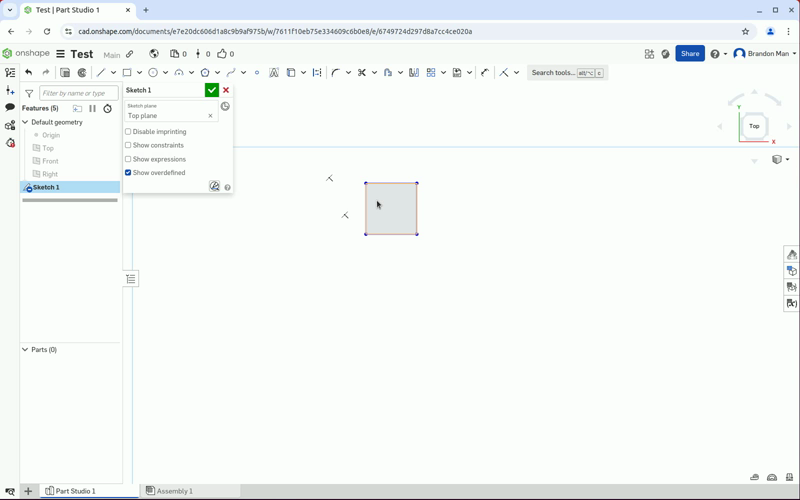
click(377, 200)
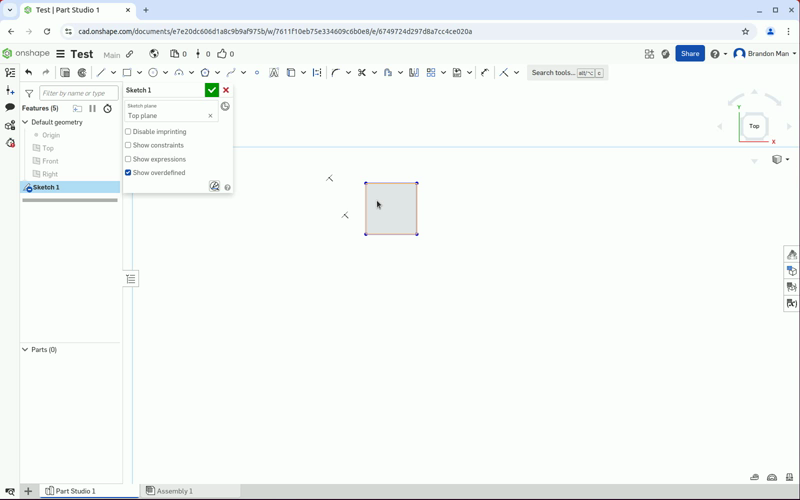
scroll(-6)
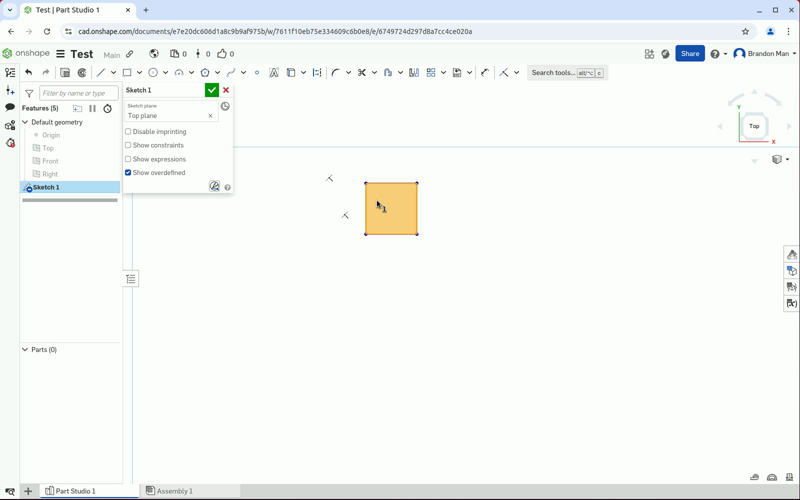
scroll(-6)
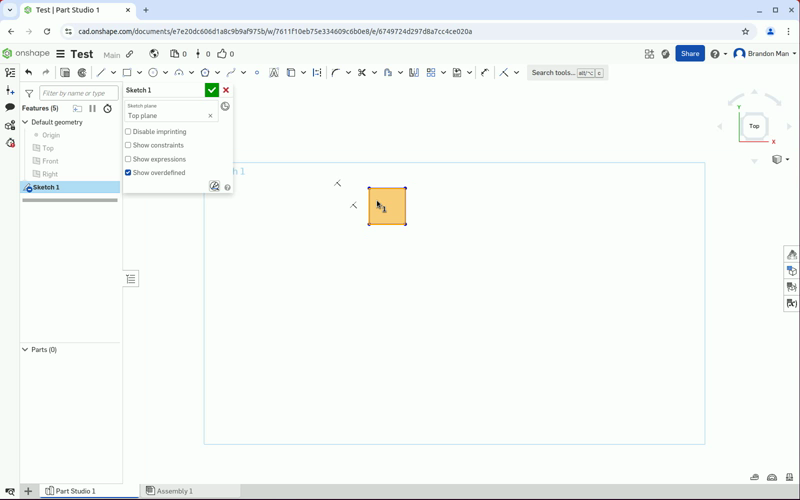
scroll(-6)
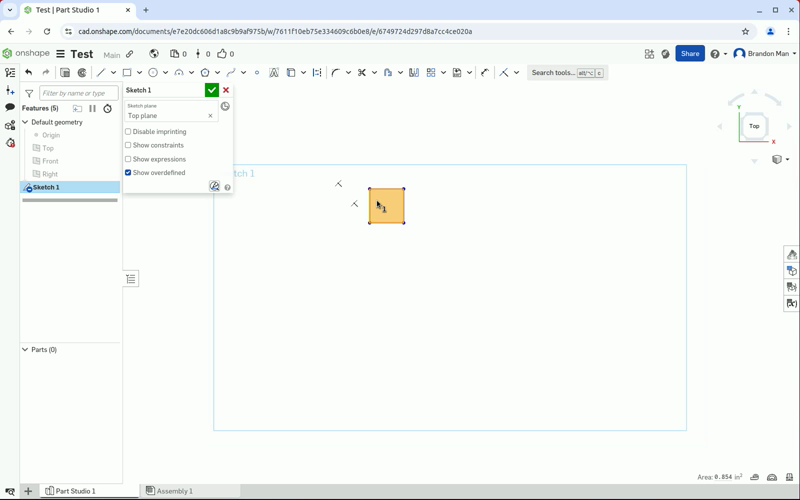
scroll(-6)
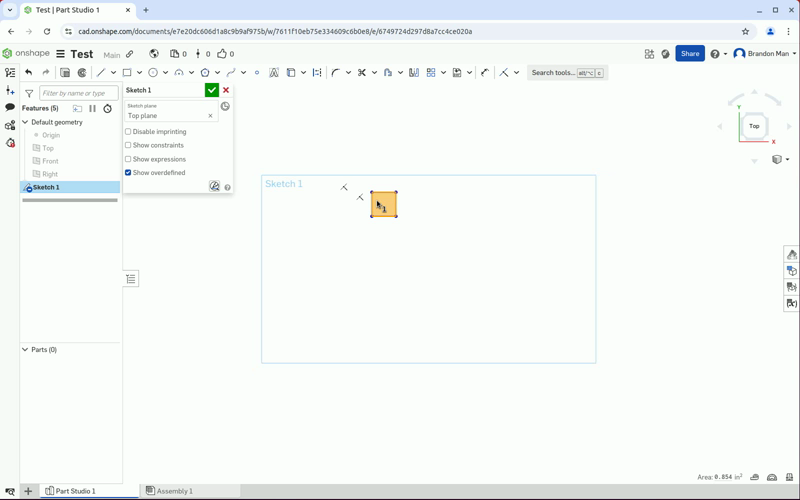
scroll(-6)
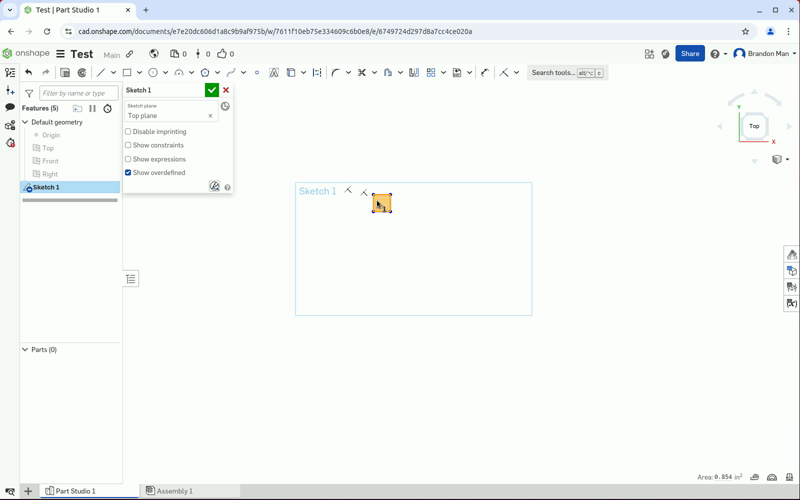
scroll(-6)
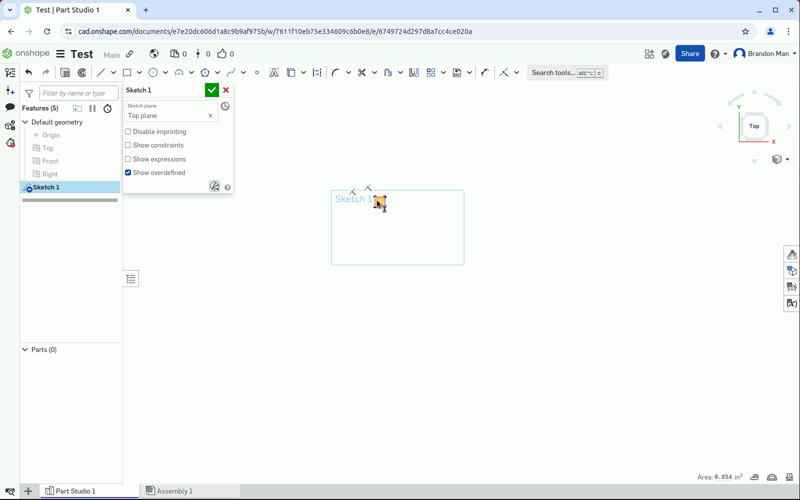
scroll(-6)
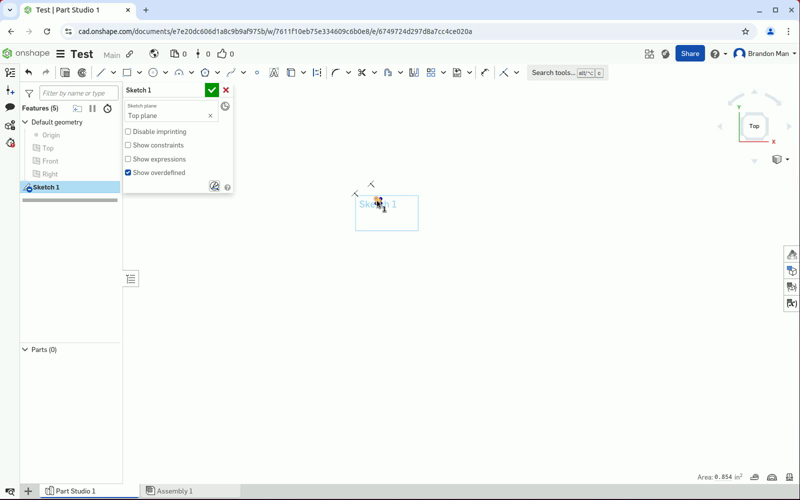
mouse_move(73, 352)
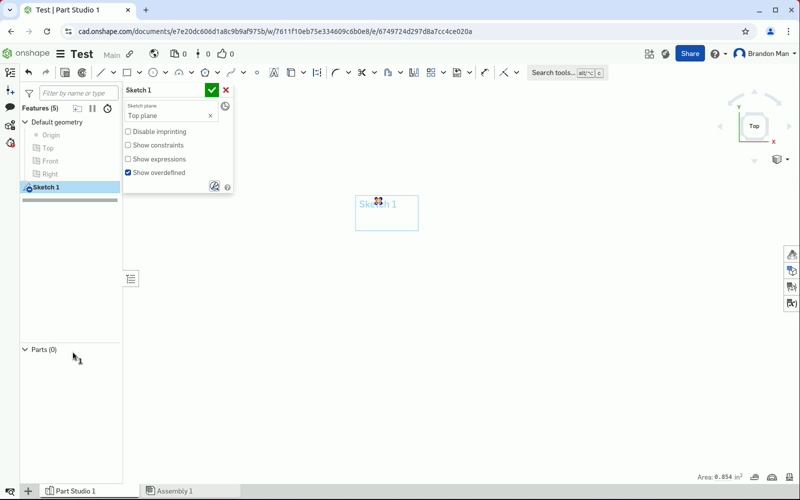
key(shift+y)
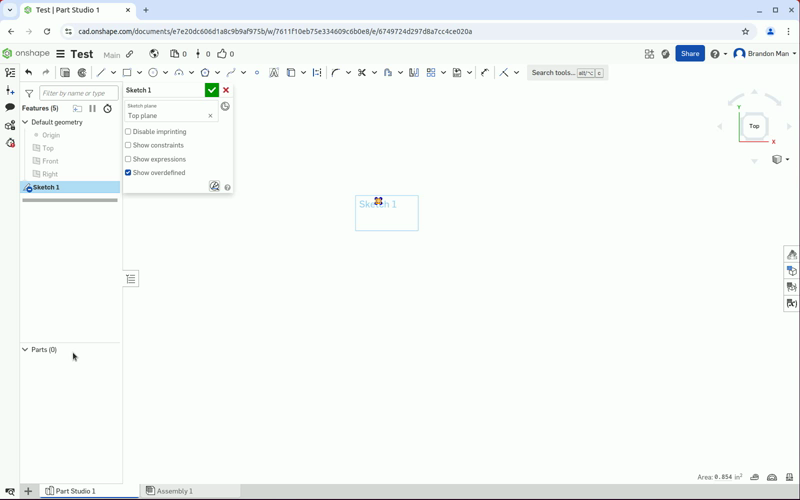
key(shift+e)
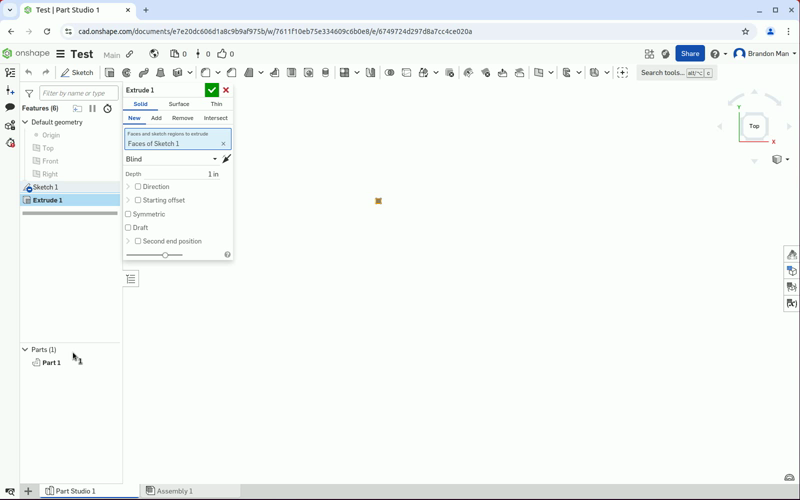
mouse_move(143, 106)
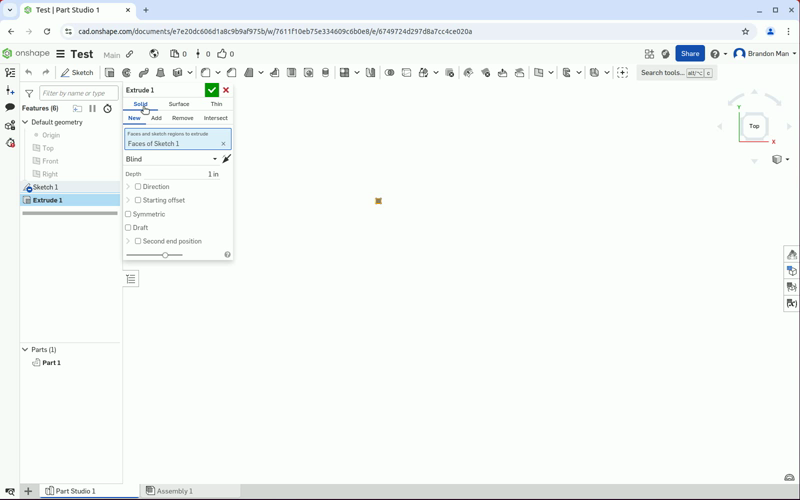
click(143, 106)
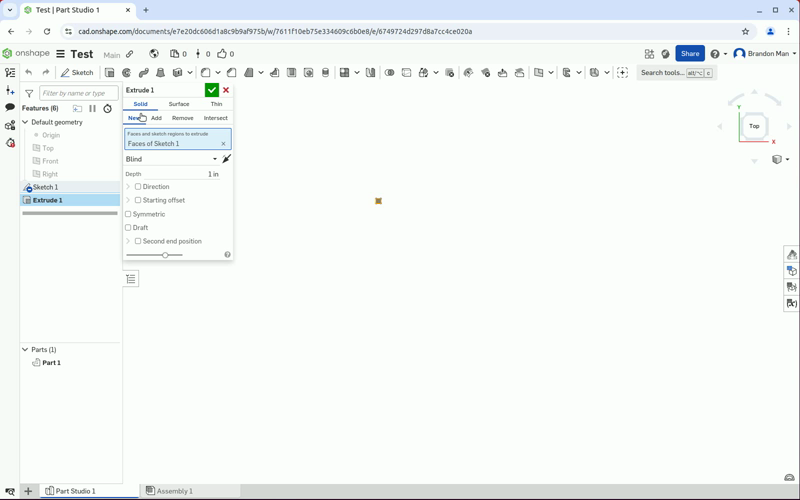
mouse_move(137, 120)
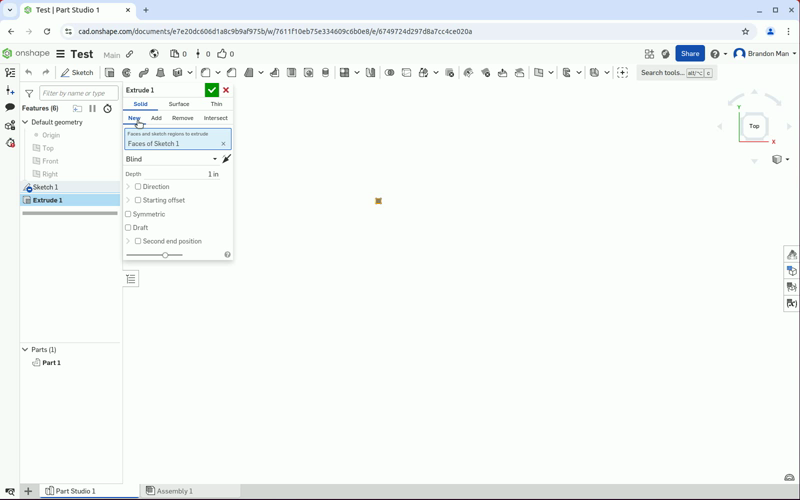
click(137, 120)
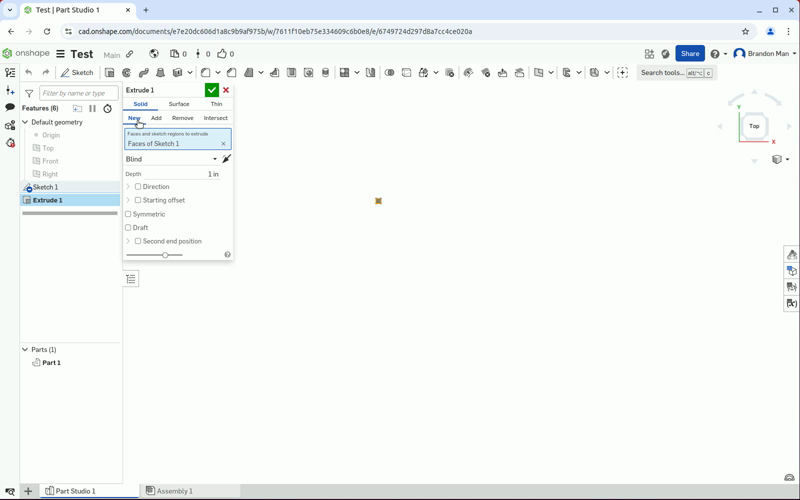
key(tab, 4)
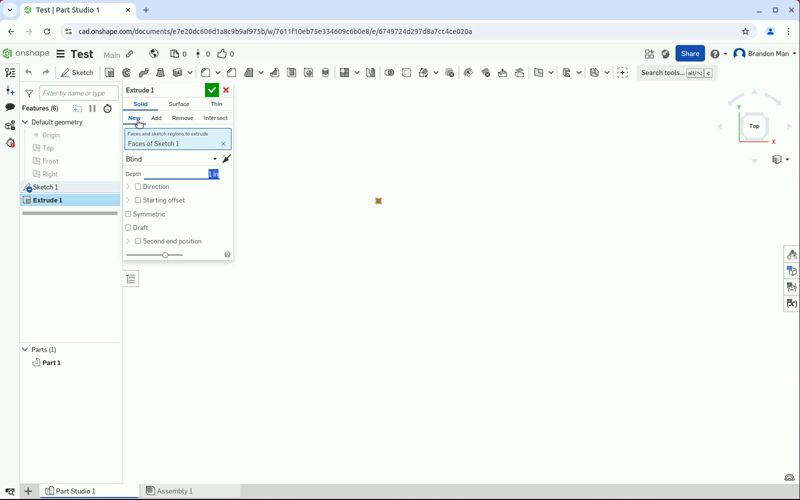
text(23.108)
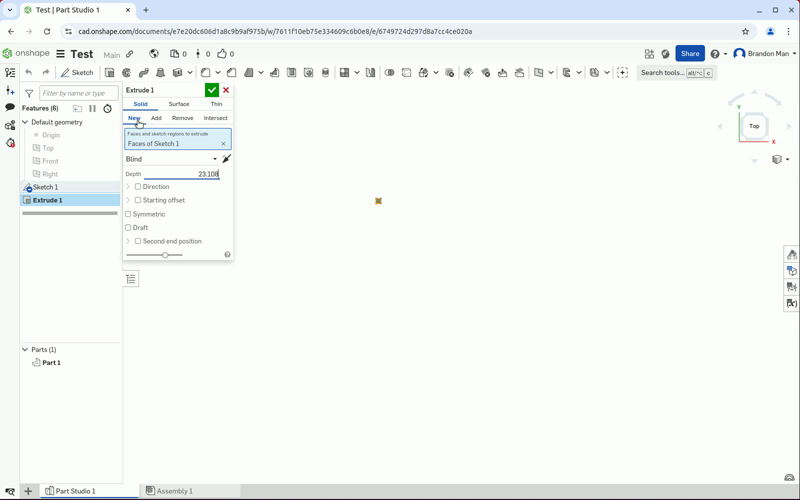
key(enter)
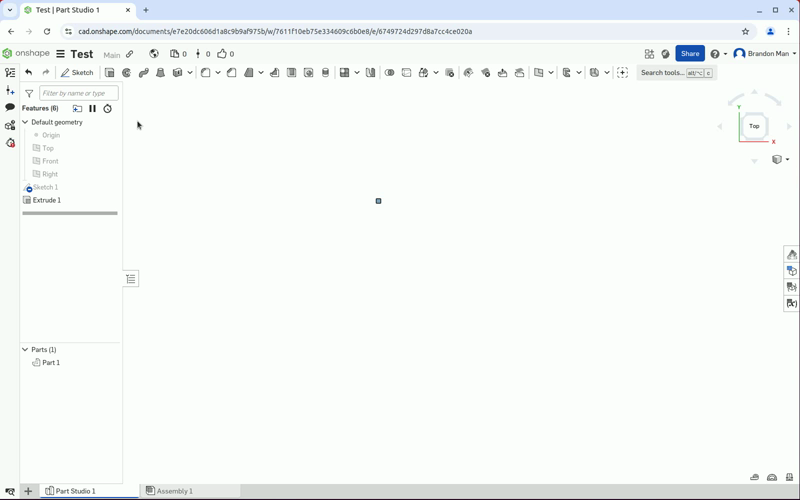
key(shift+h)
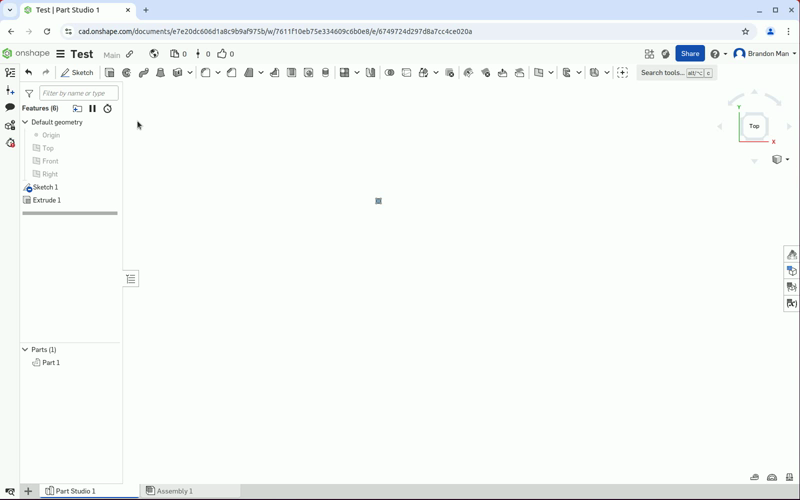
key(shift+h)
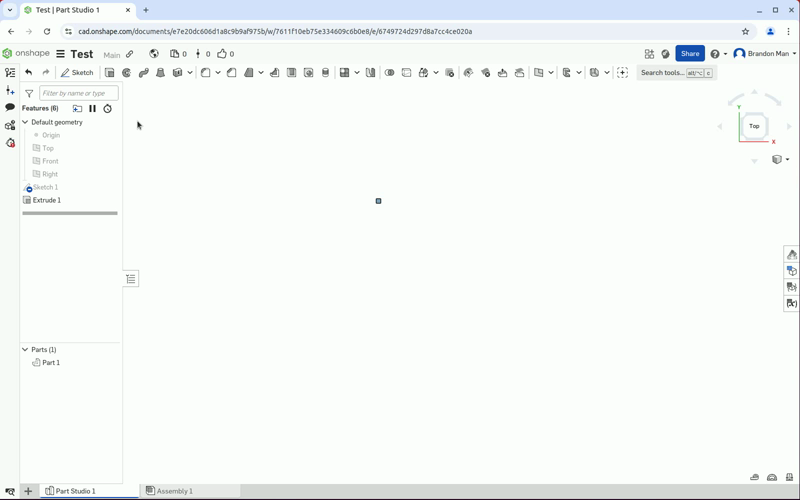
mouse_move(73, 189)
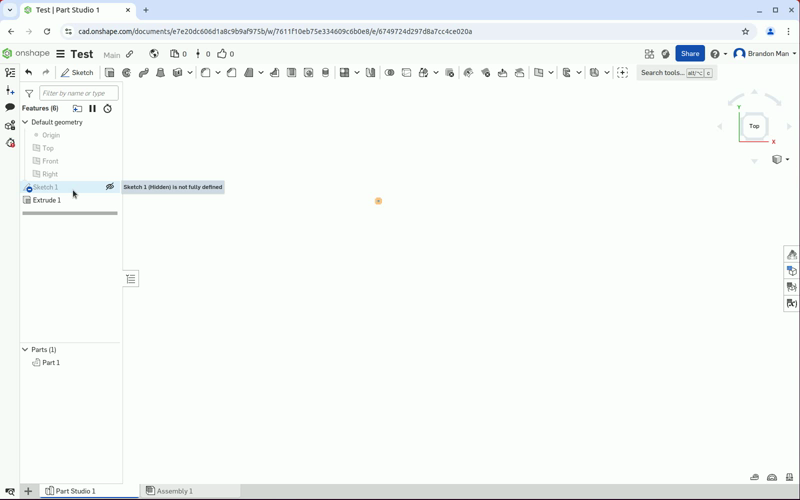
click(73, 189)
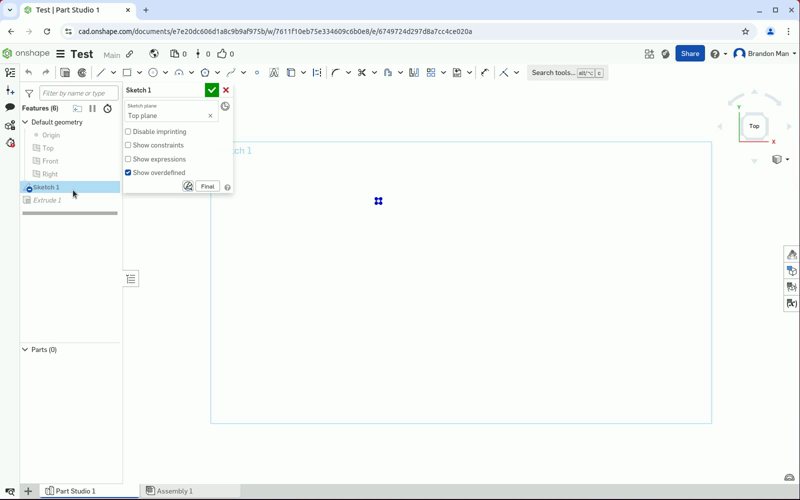
mouse_move(229, 92)
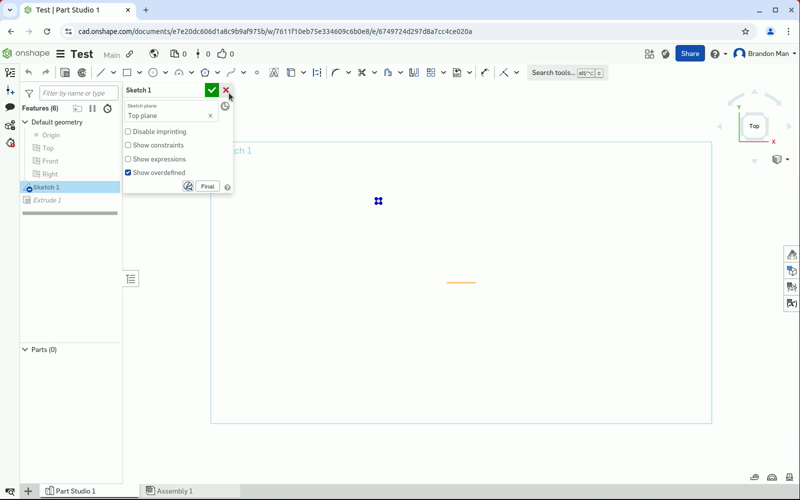
click(229, 92)
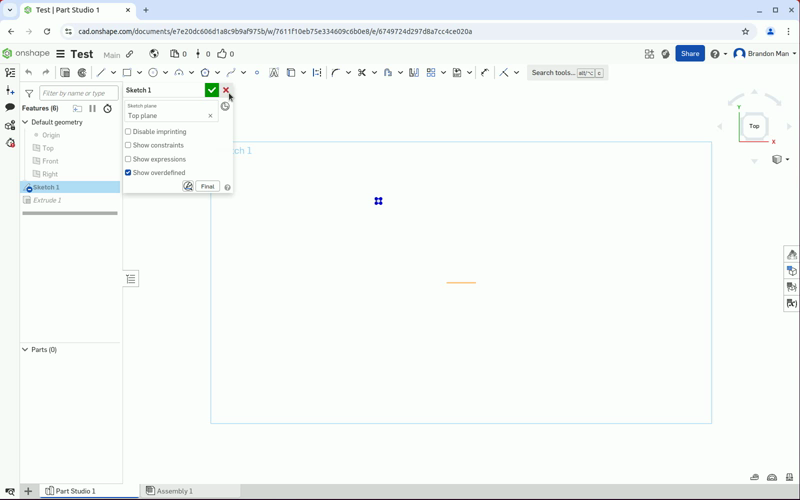
key(shift+s)
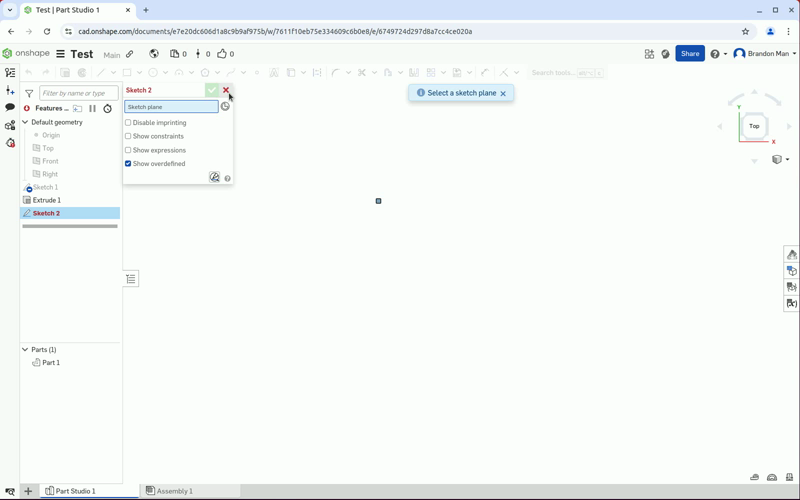
mouse_move(73, 150)
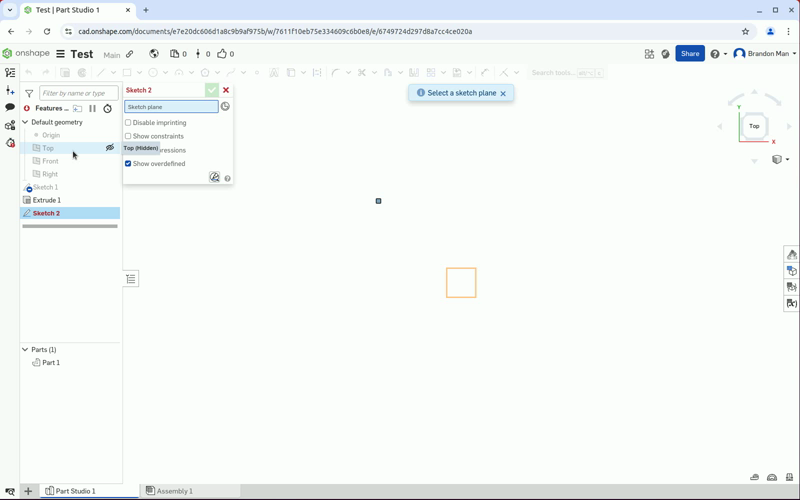
click(73, 150)
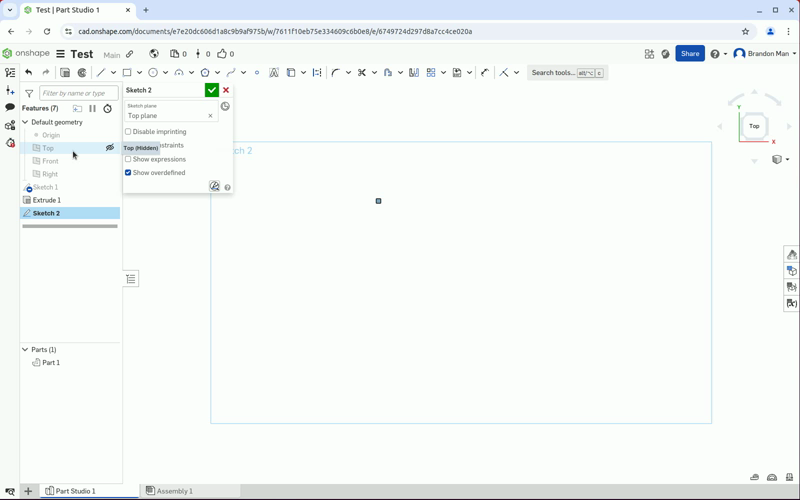
mouse_move(73, 352)
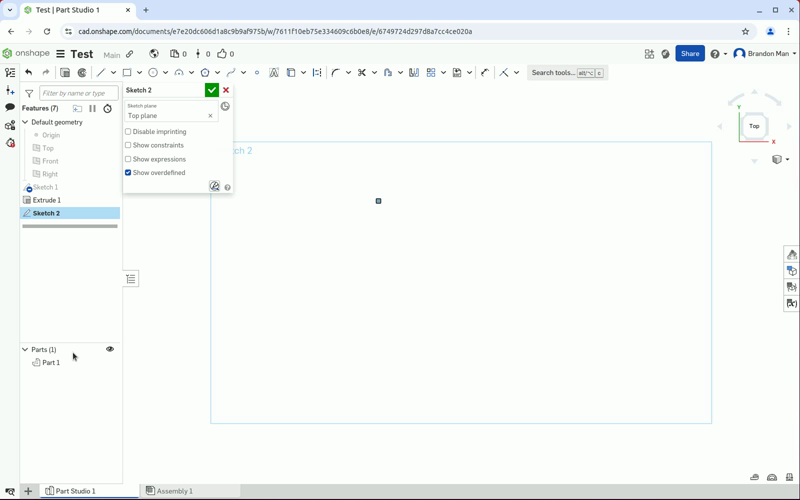
key(y)
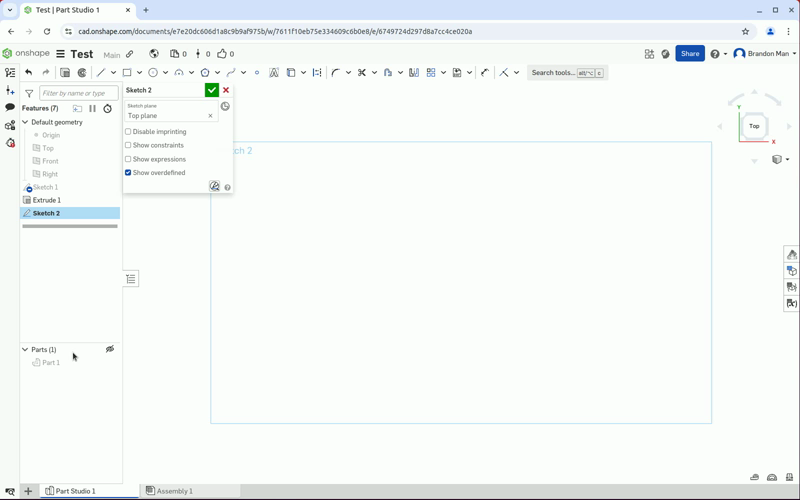
key(l)
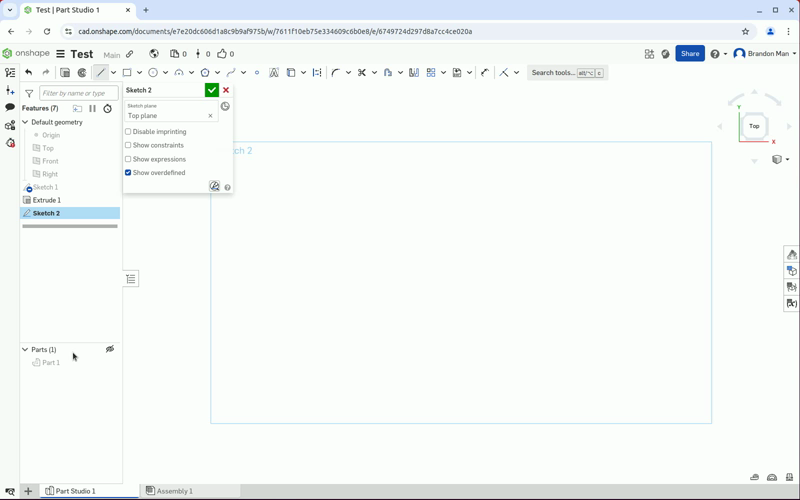
key_down(shift)
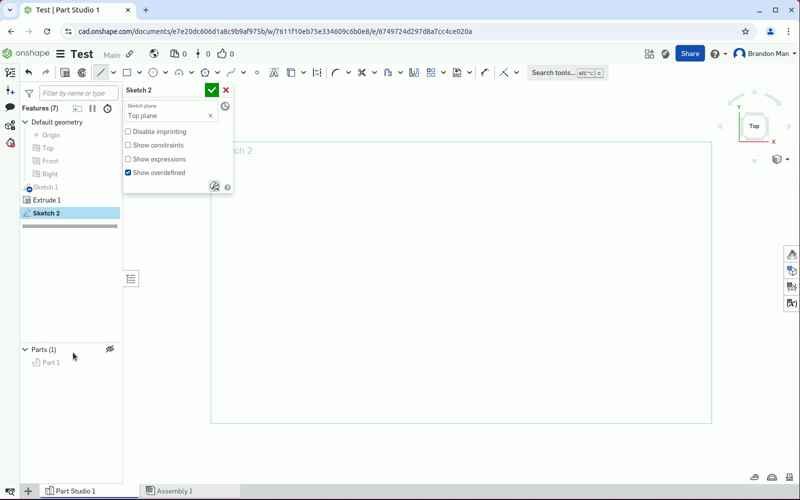
mouse_move(541, 203)
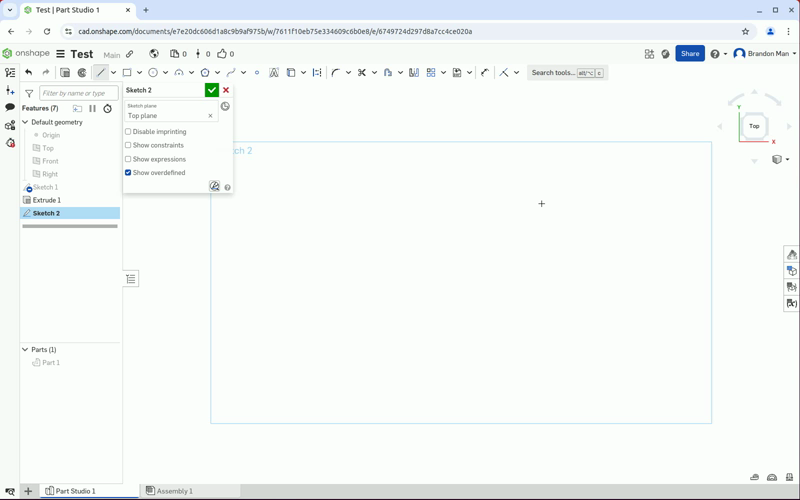
click(541, 203)
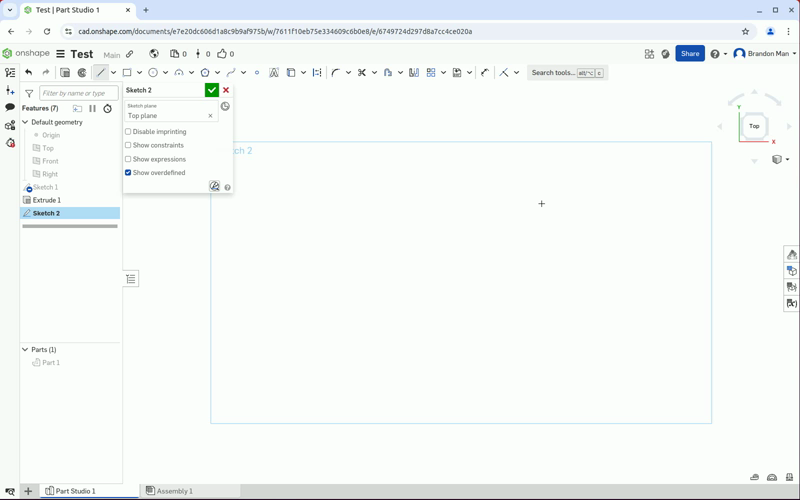
key_up(shift)
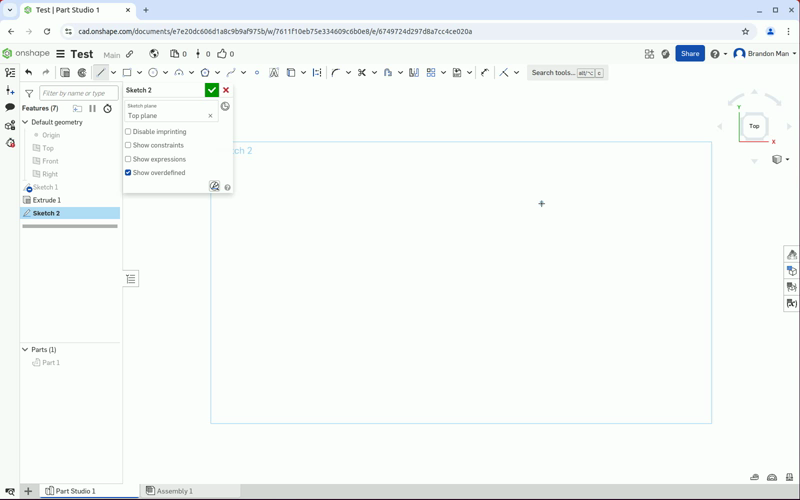
key_down(shift)
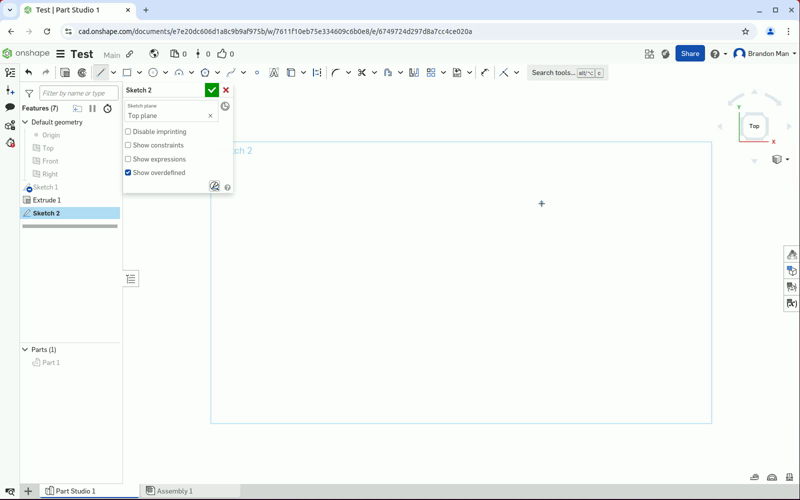
mouse_move(571, 203)
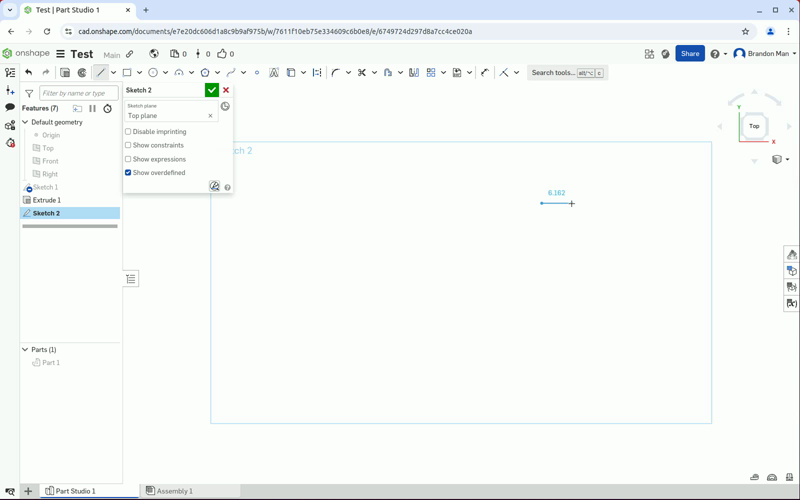
mouse_move(546, 203)
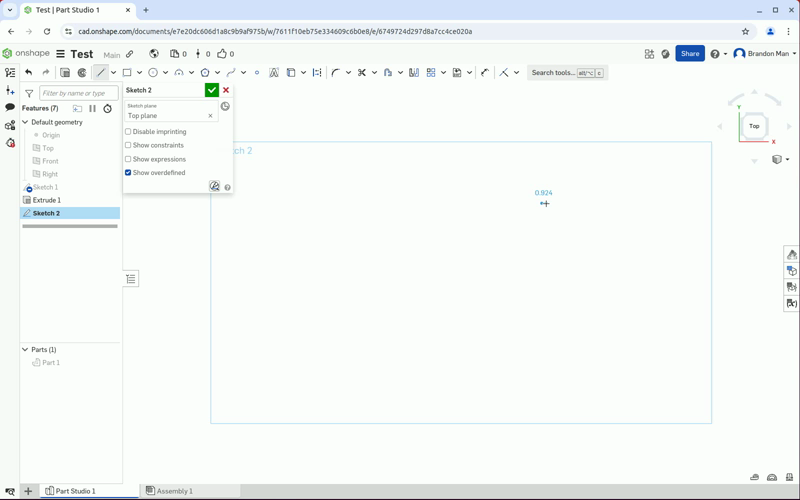
scroll(6)
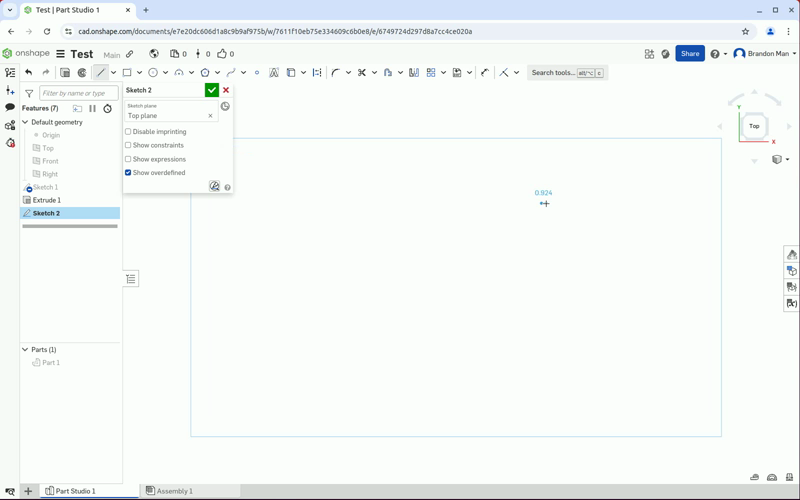
scroll(6)
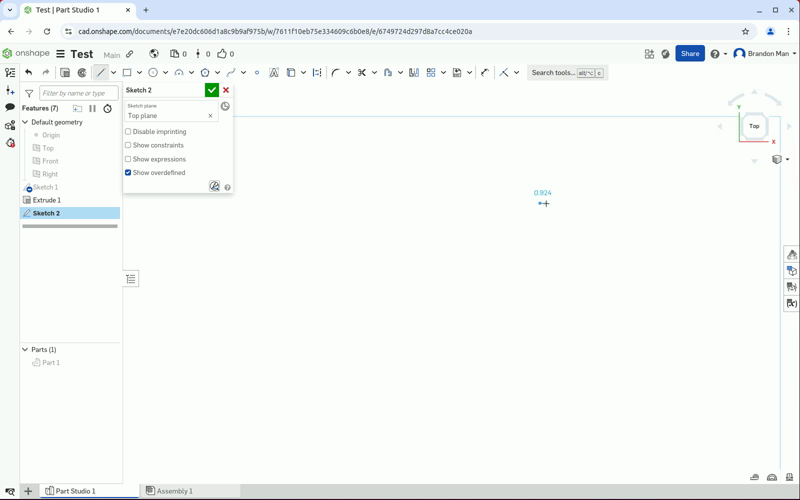
scroll(6)
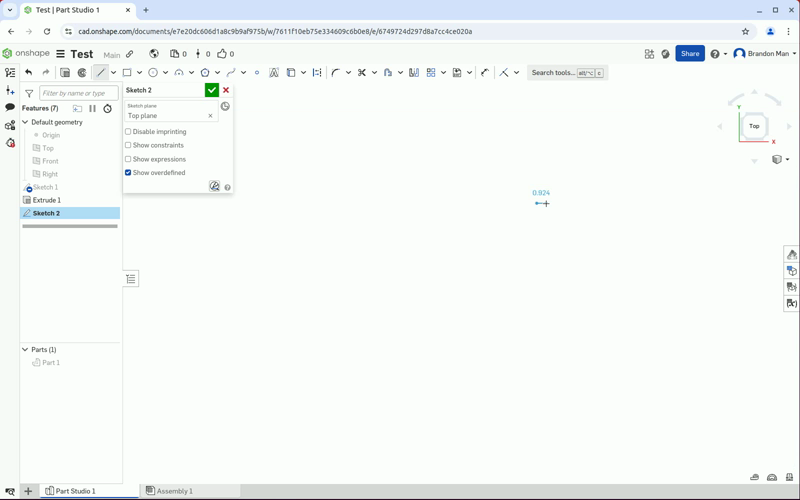
scroll(6)
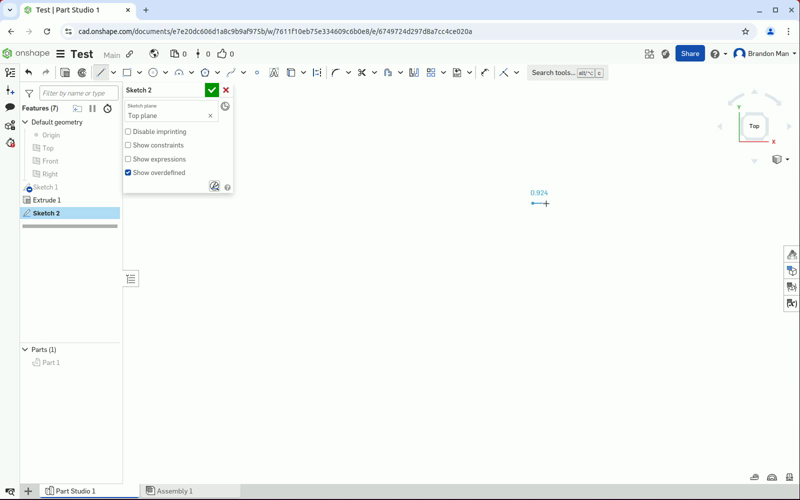
scroll(6)
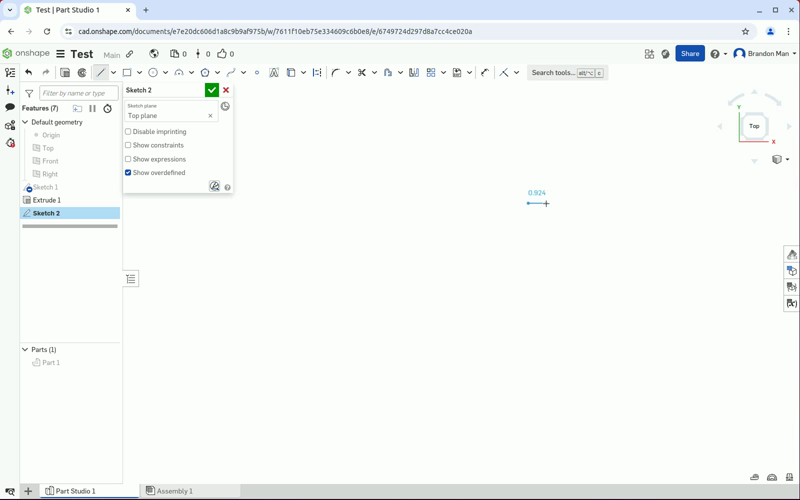
scroll(6)
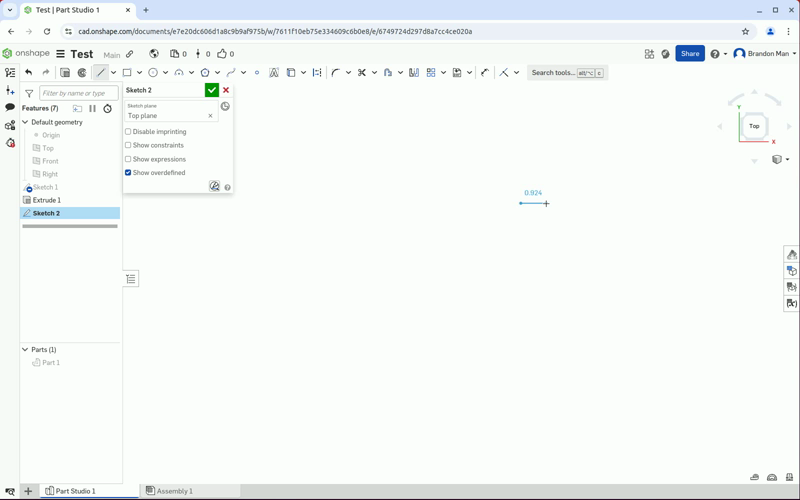
scroll(6)
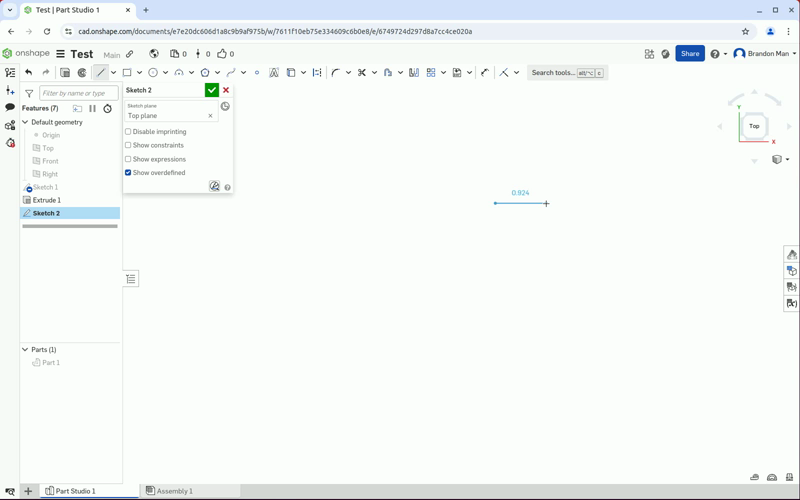
click(546, 203)
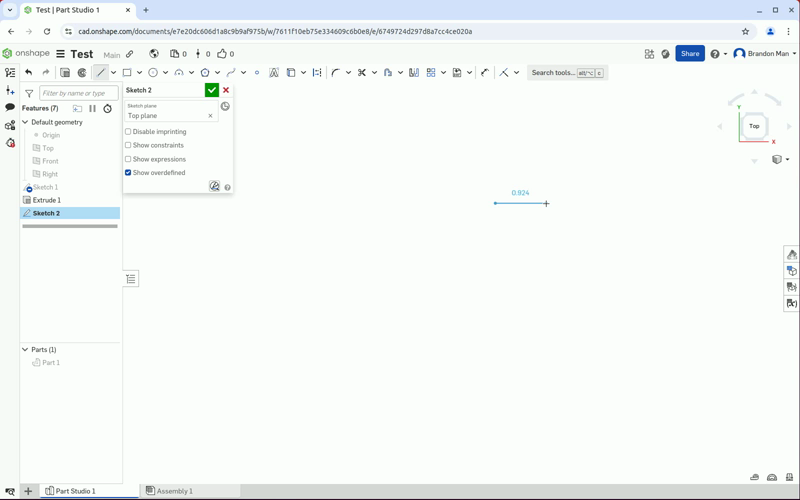
scroll(-6)
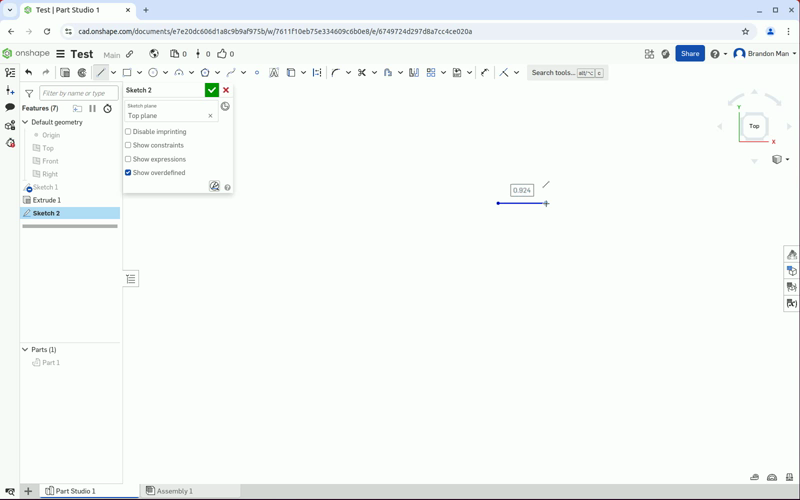
scroll(-6)
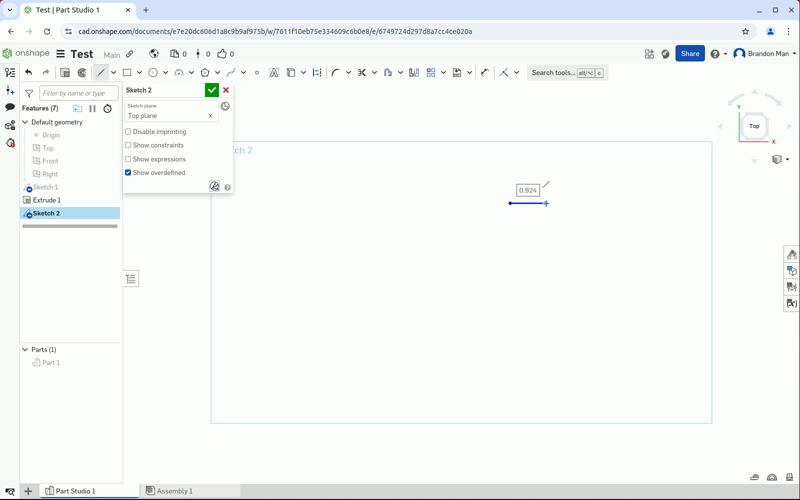
scroll(-6)
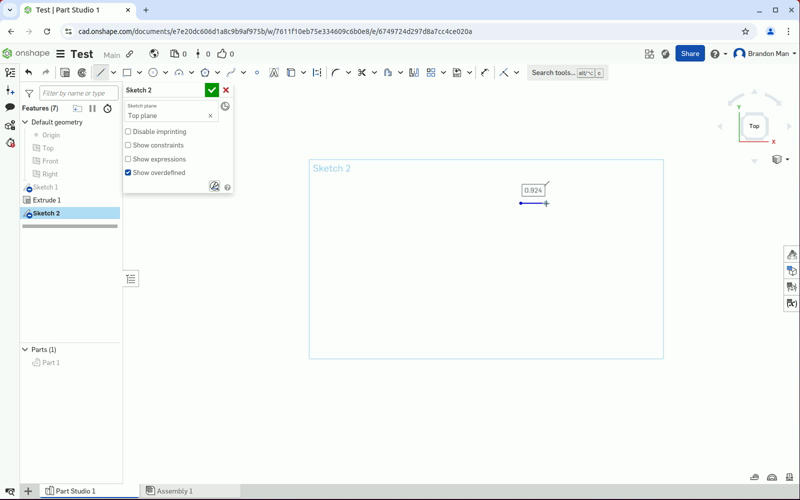
scroll(-6)
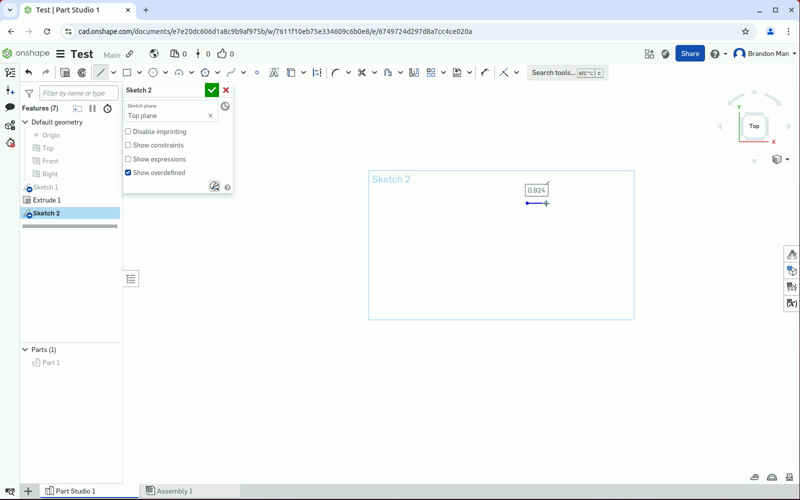
scroll(-6)
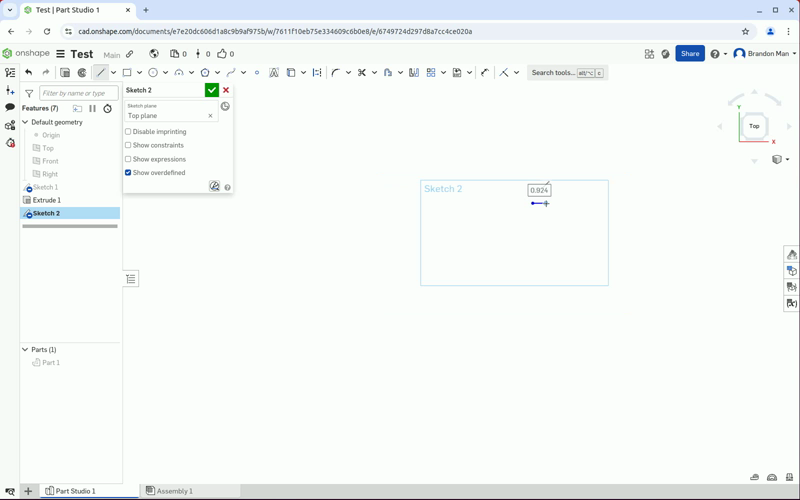
scroll(-6)
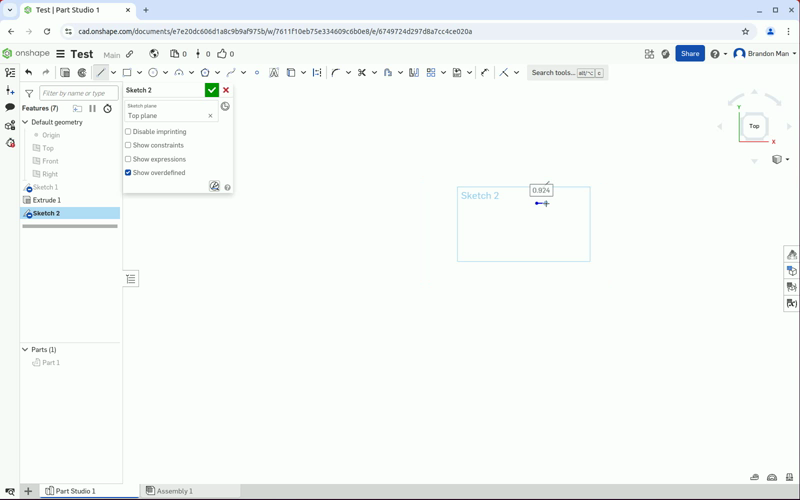
scroll(-6)
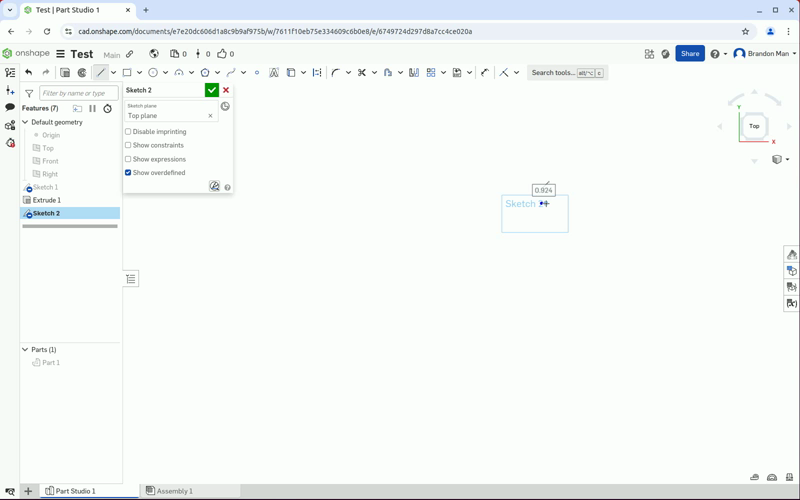
key_up(shift)
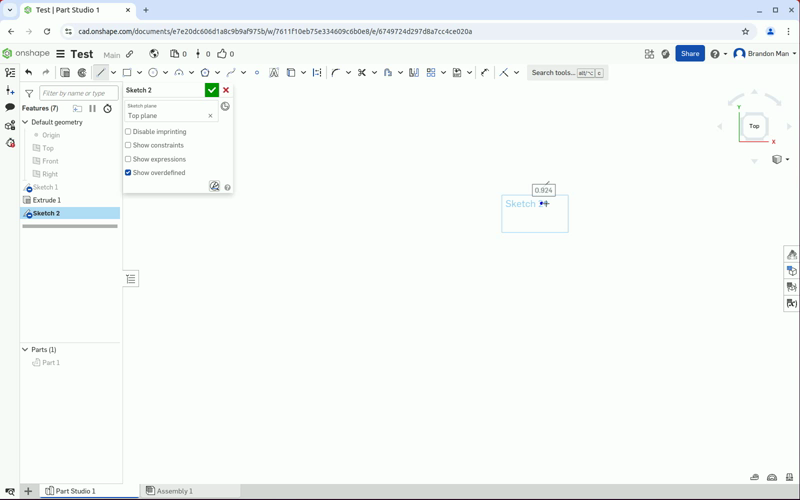
key_down(shift)
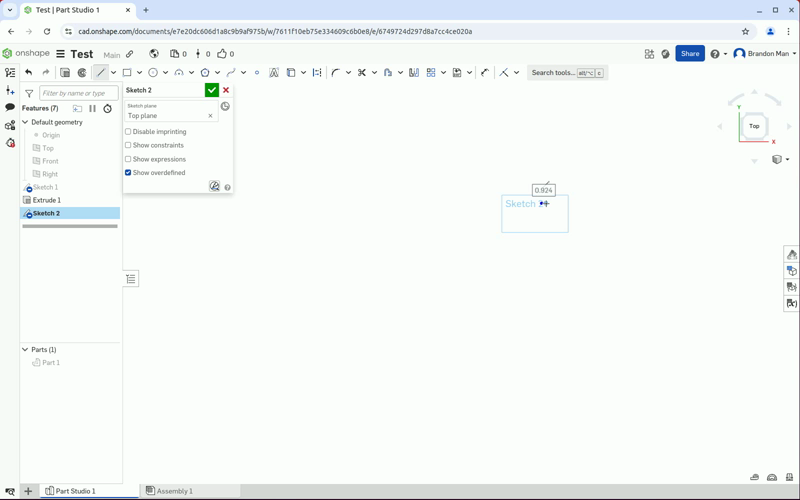
mouse_move(576, 203)
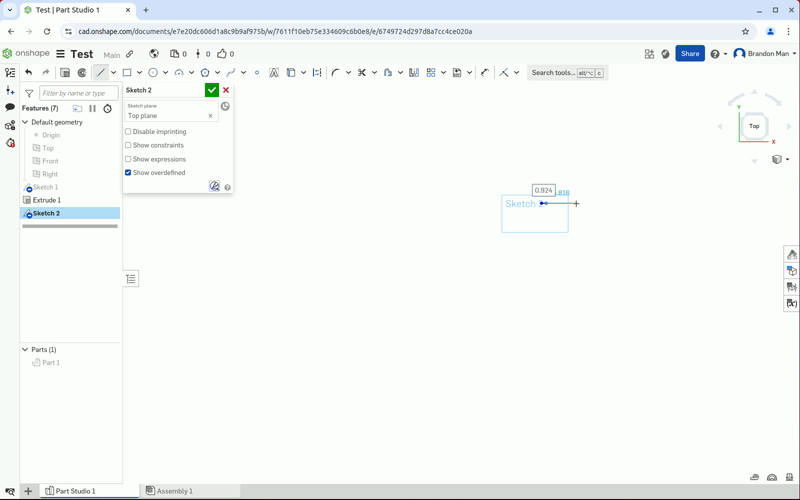
mouse_move(546, 198)
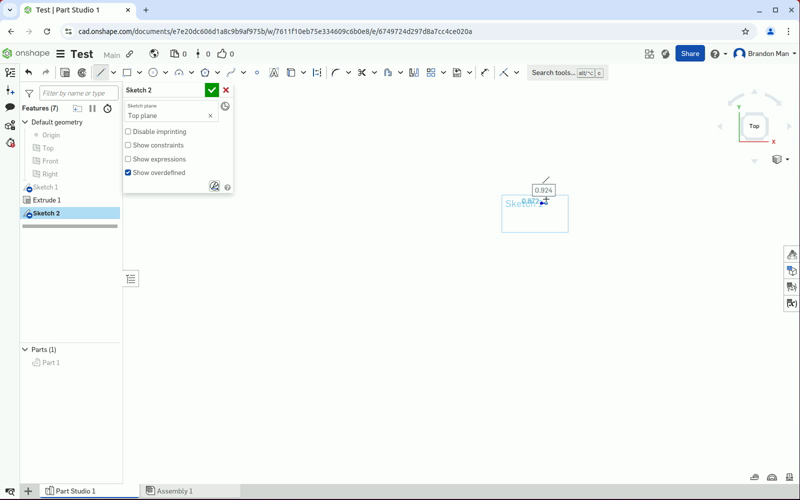
scroll(6)
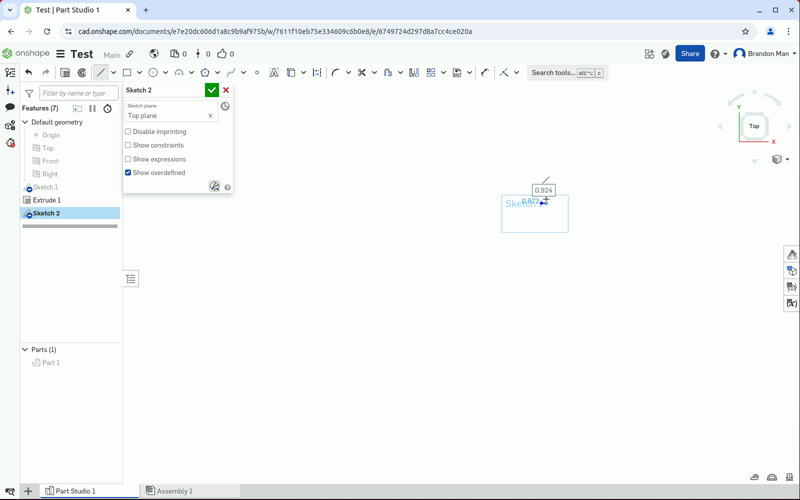
scroll(6)
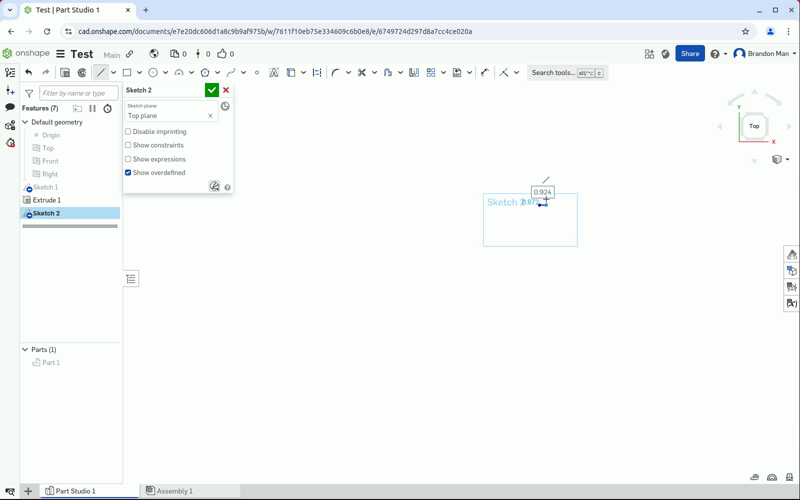
scroll(6)
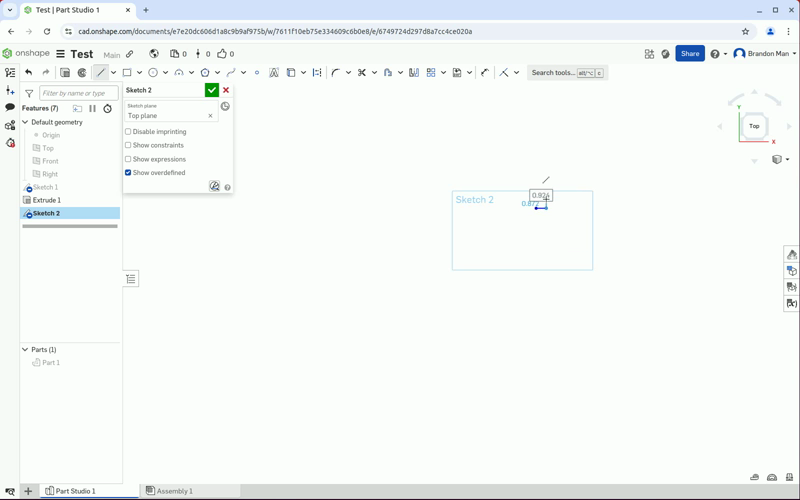
scroll(6)
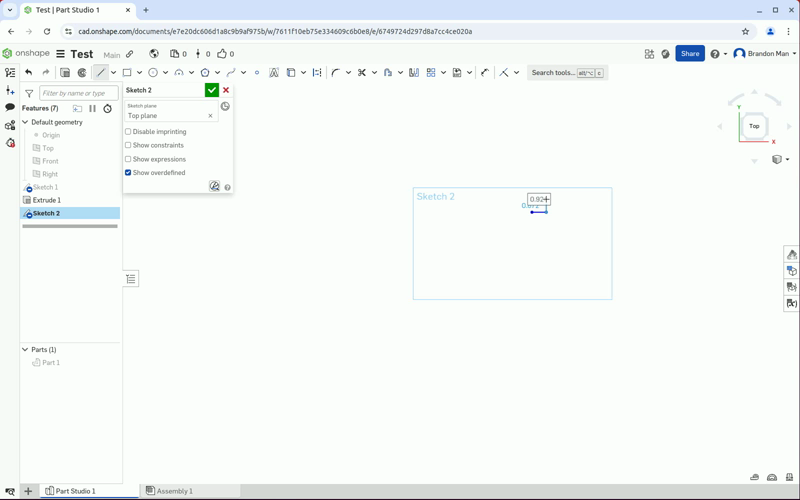
scroll(6)
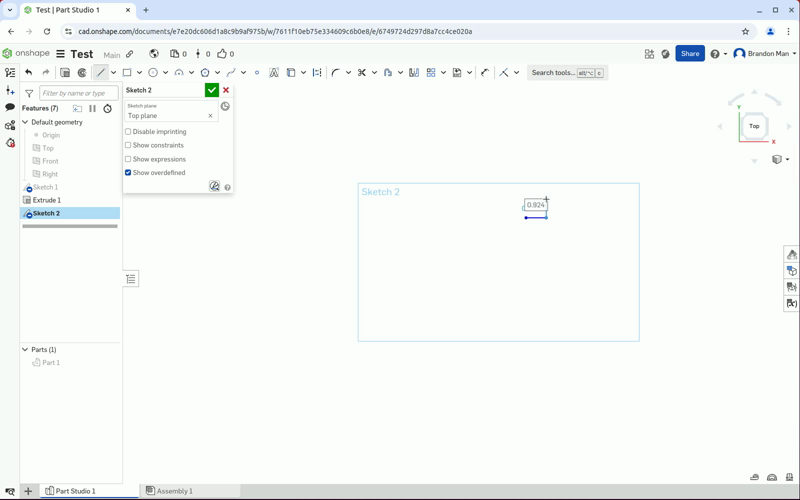
scroll(6)
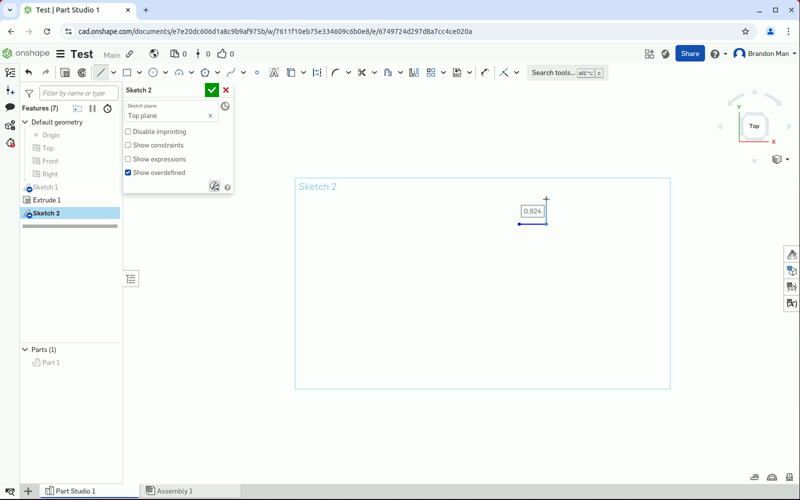
scroll(6)
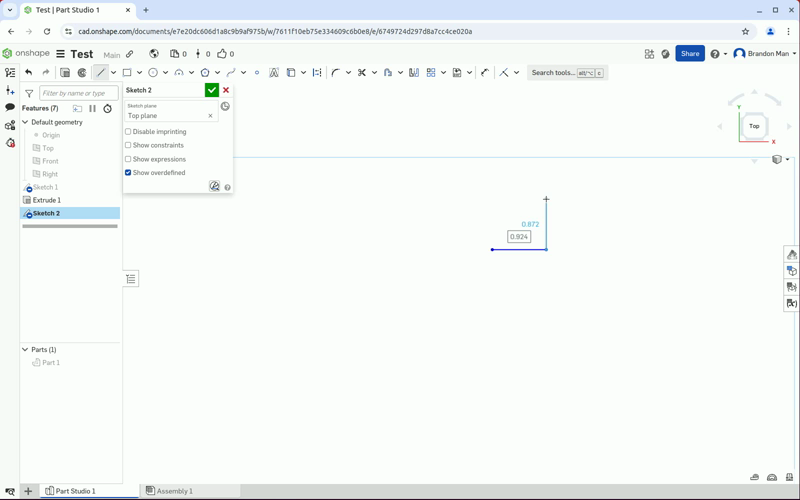
click(546, 198)
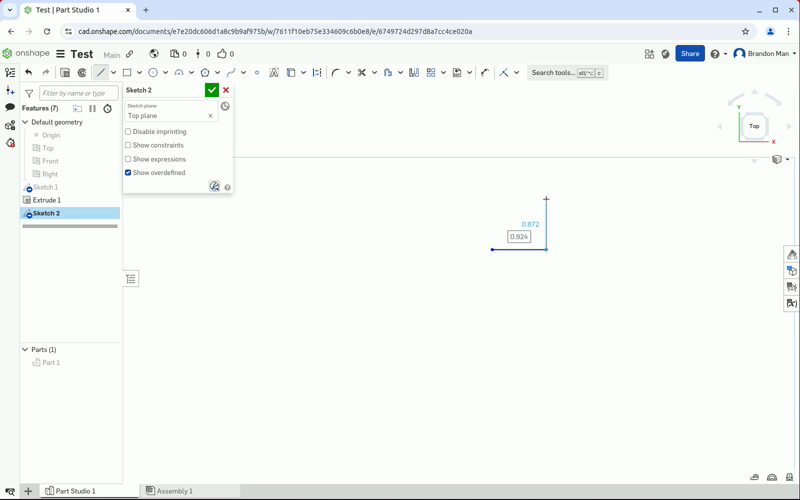
scroll(-6)
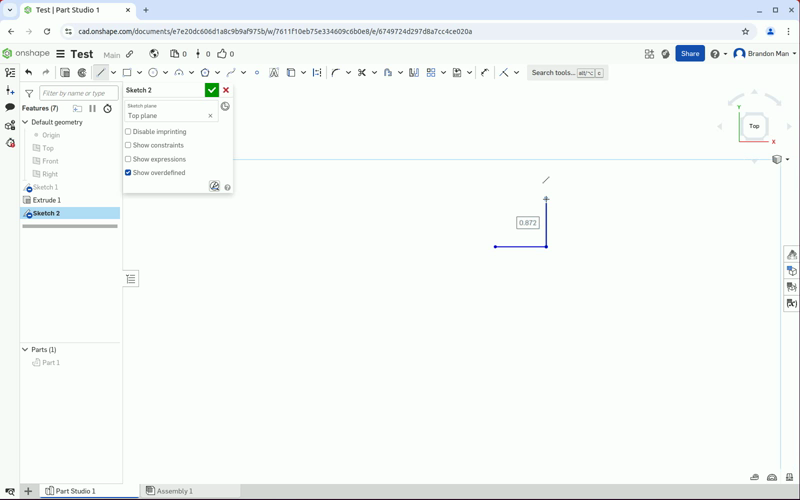
scroll(-6)
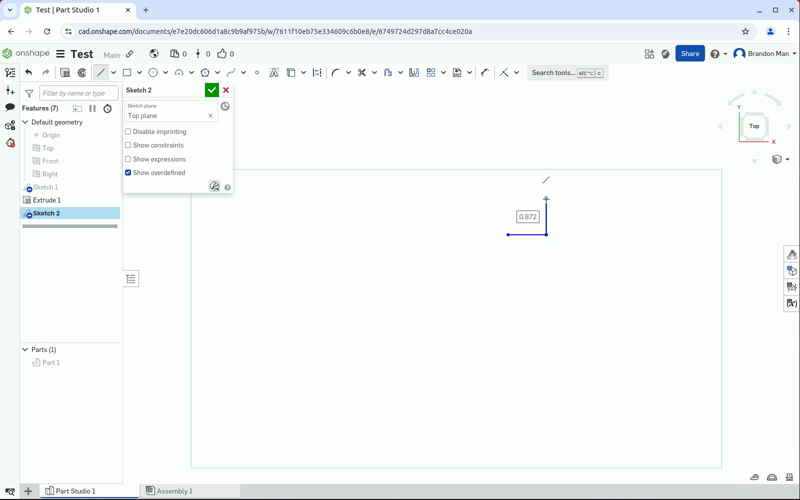
scroll(-6)
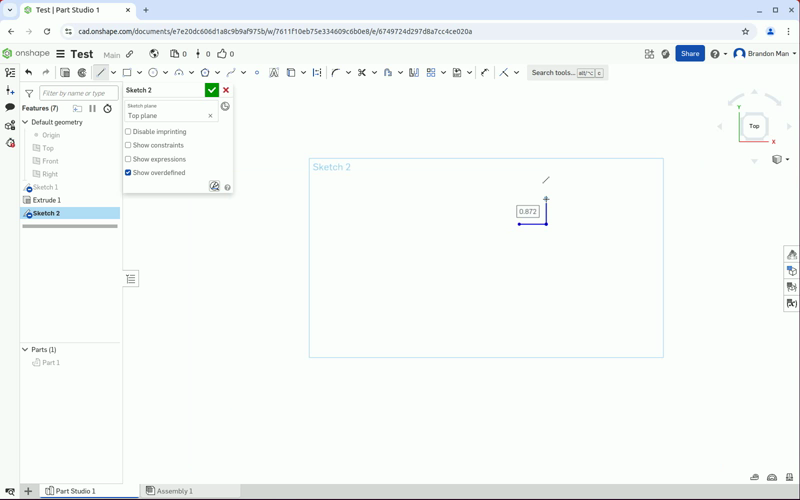
scroll(-6)
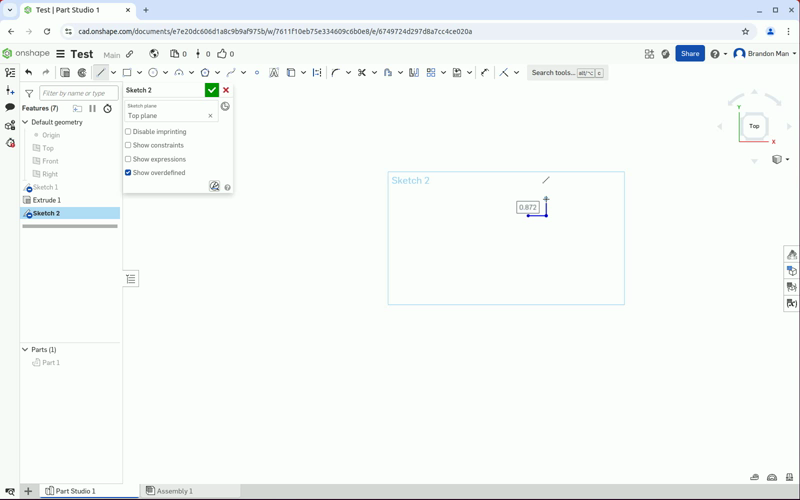
scroll(-6)
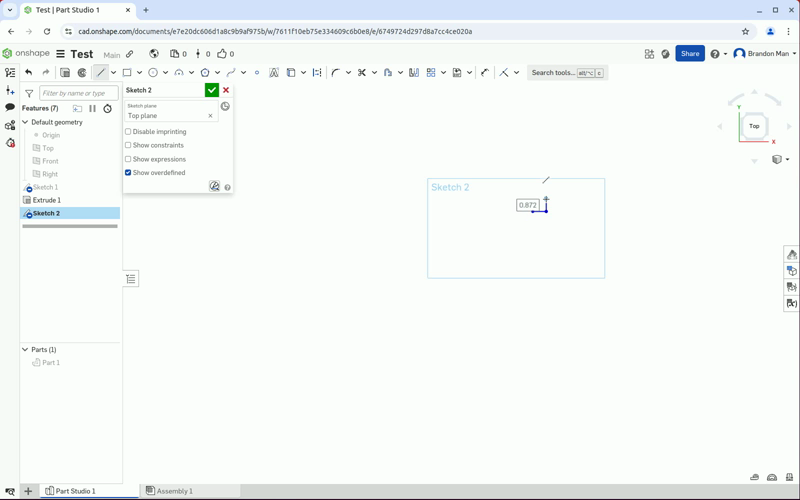
scroll(-6)
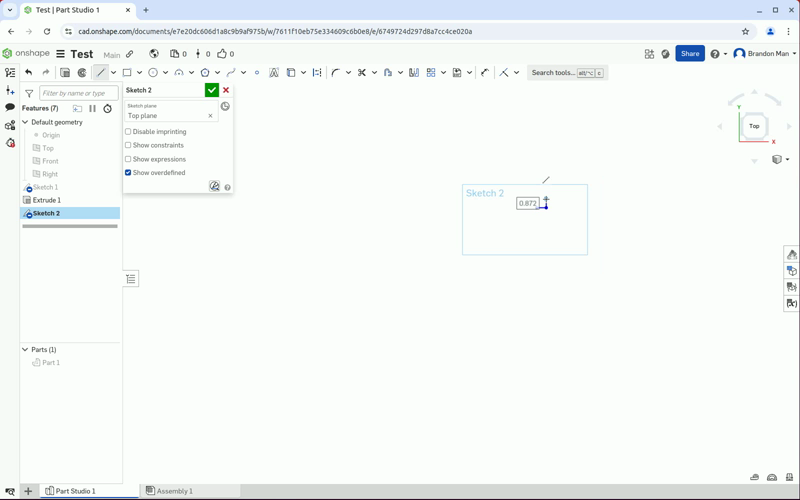
scroll(-6)
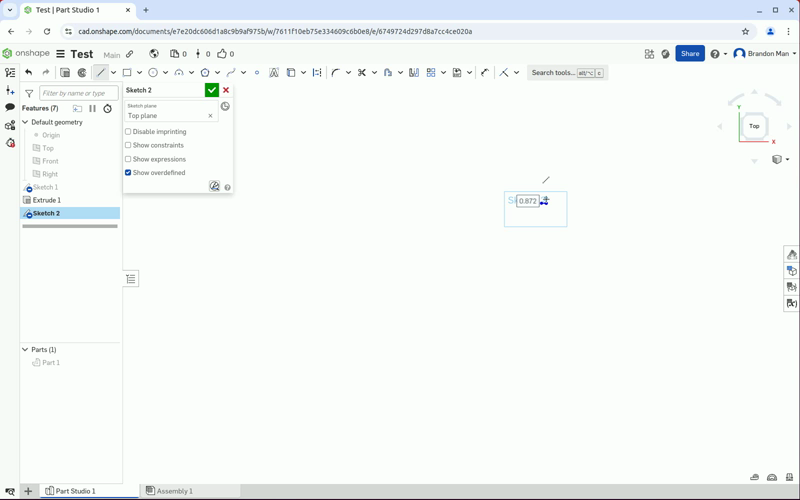
key_up(shift)
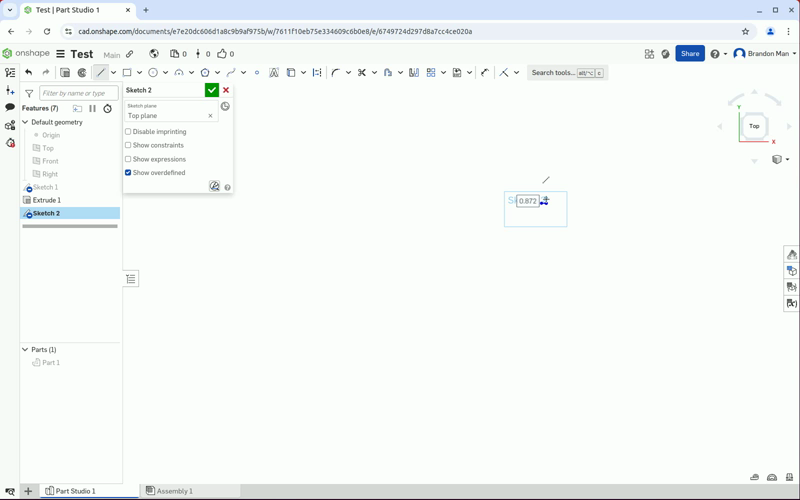
key_down(shift)
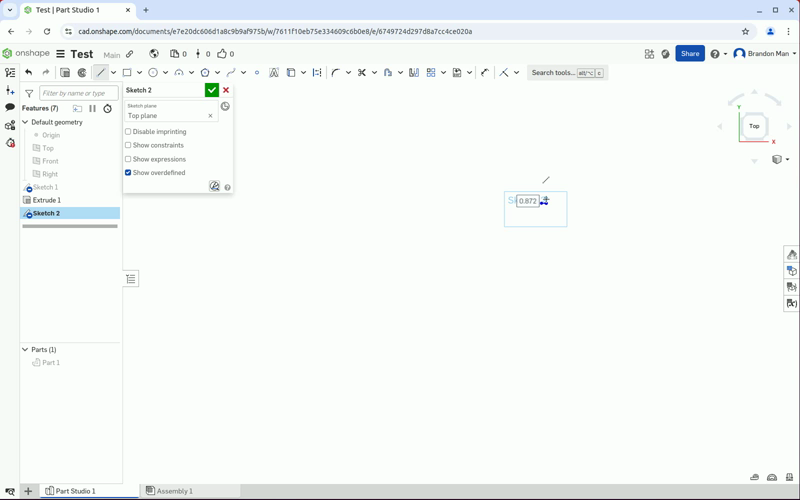
mouse_move(576, 198)
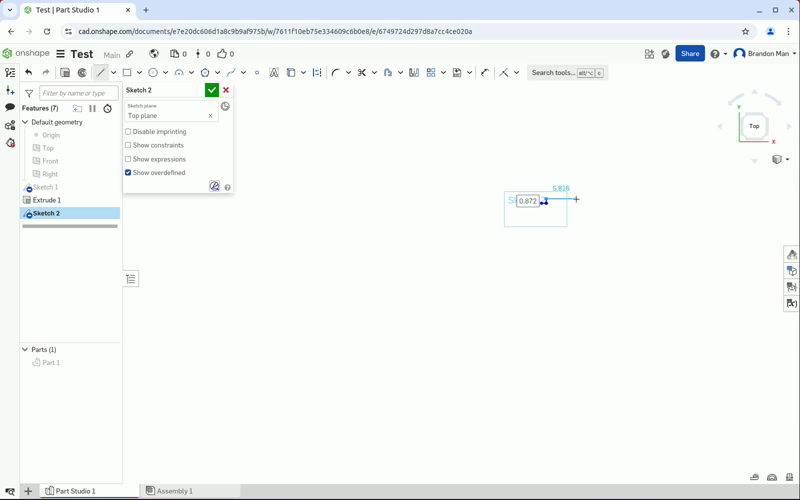
mouse_move(541, 198)
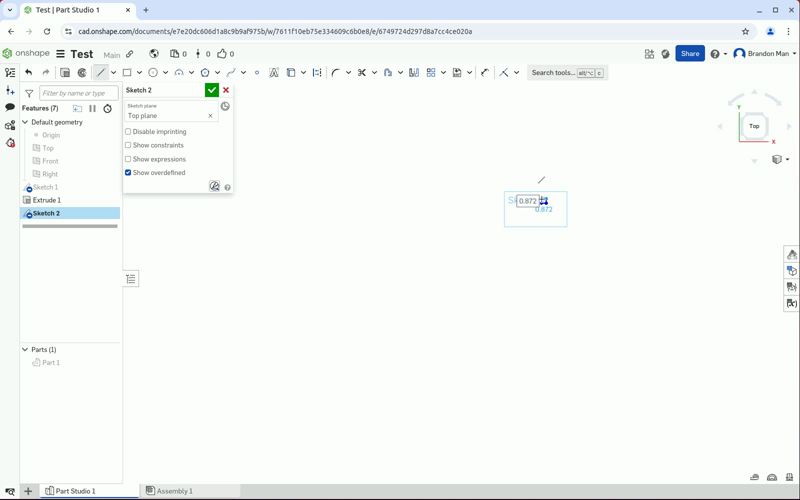
scroll(6)
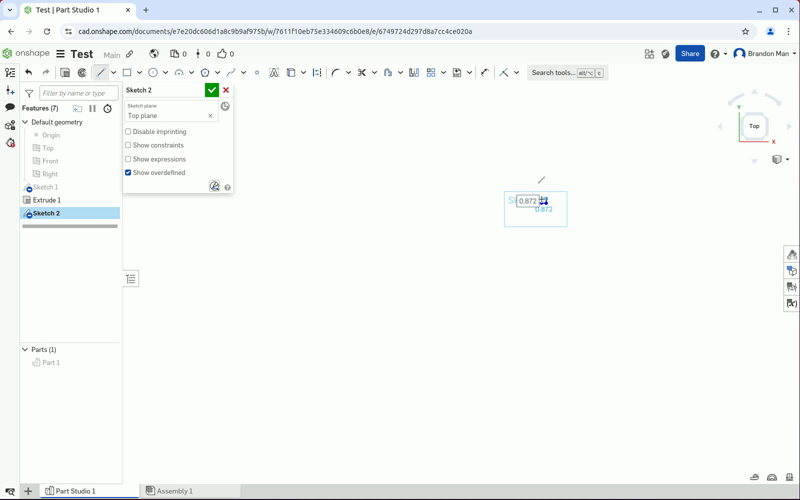
scroll(6)
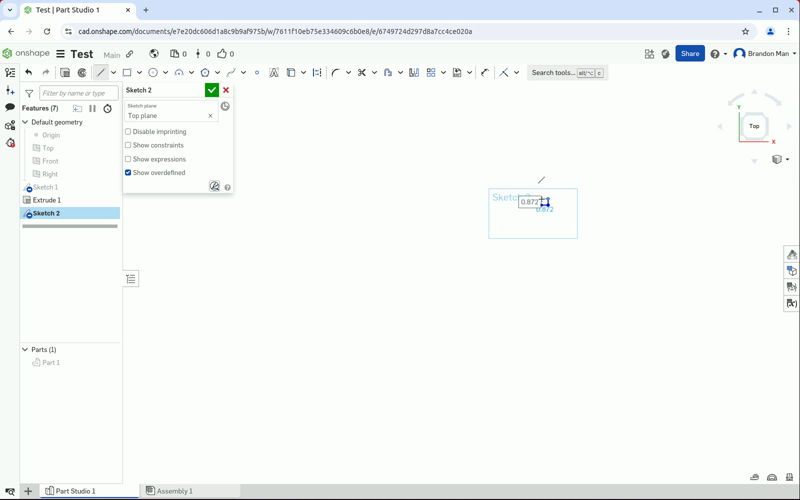
scroll(6)
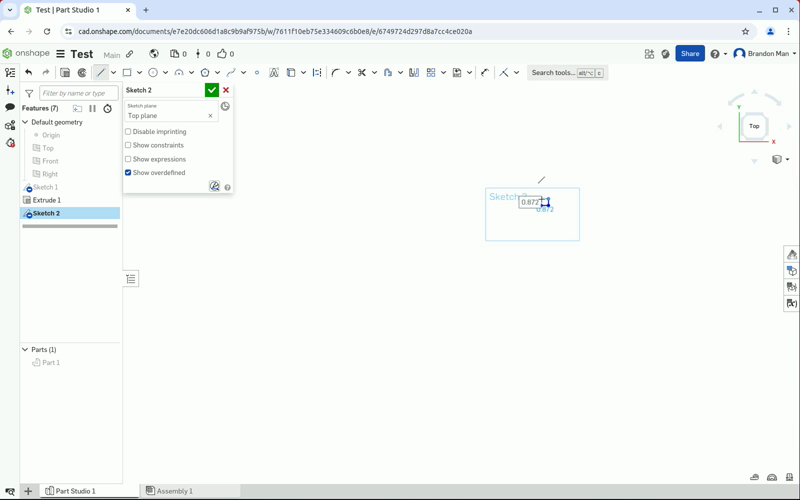
scroll(6)
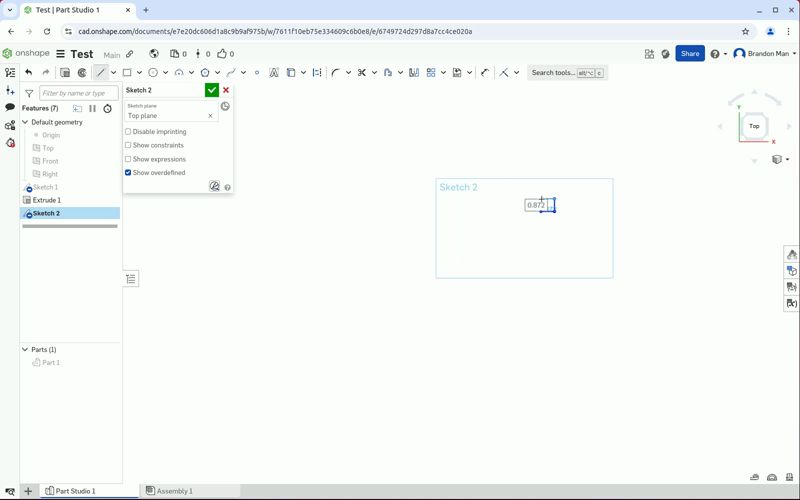
scroll(6)
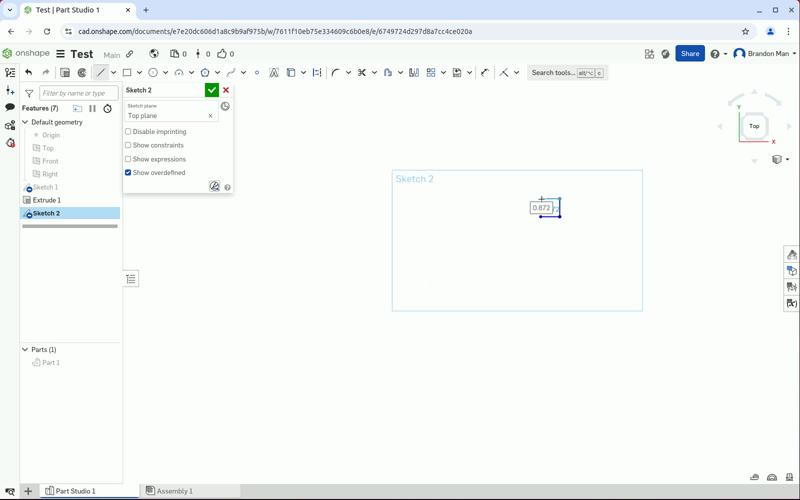
scroll(6)
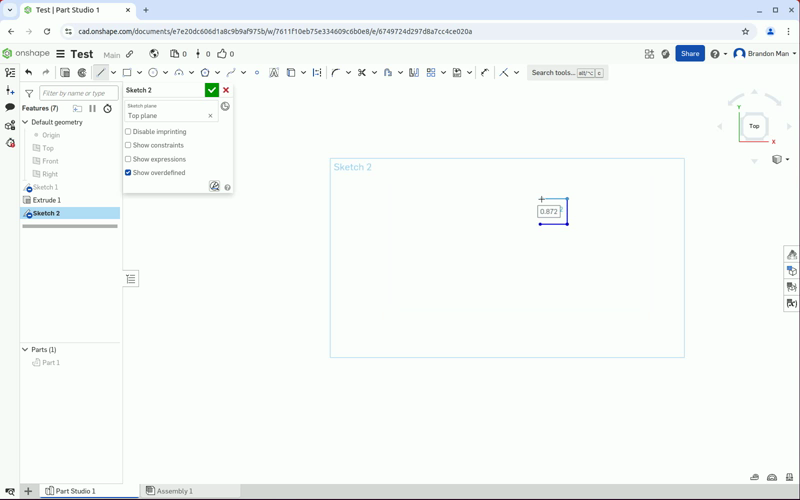
scroll(6)
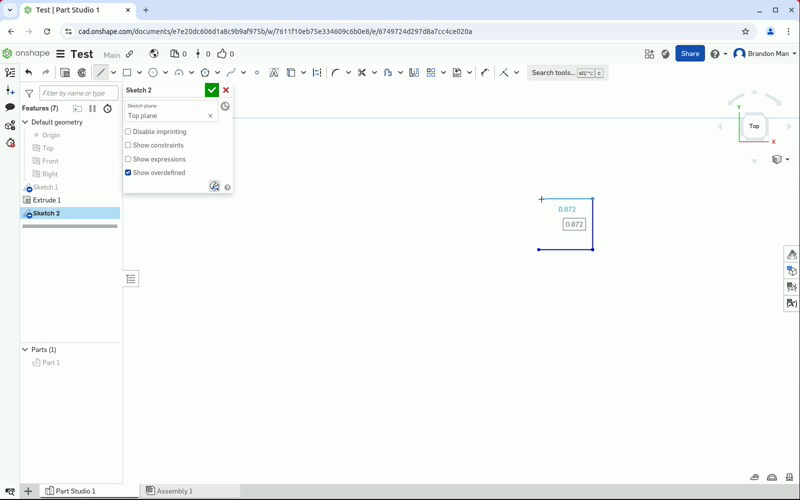
click(541, 198)
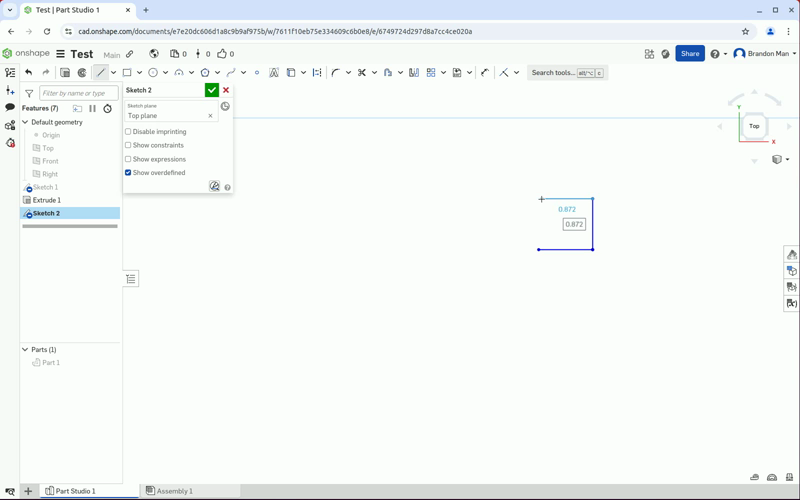
scroll(-6)
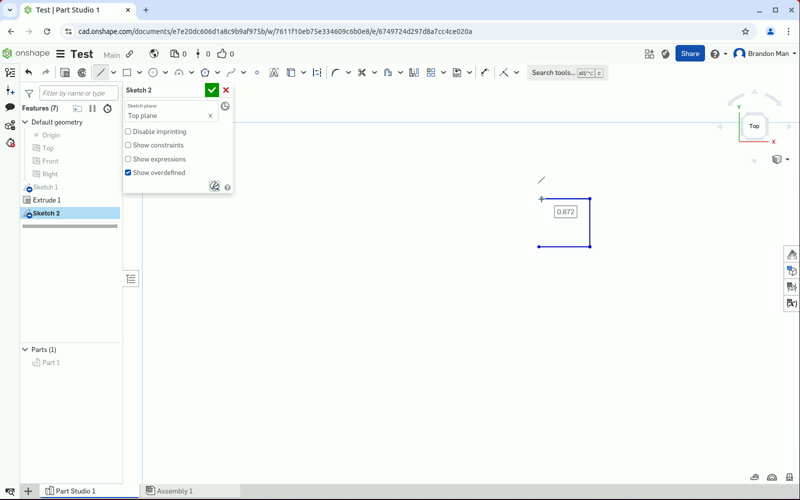
scroll(-6)
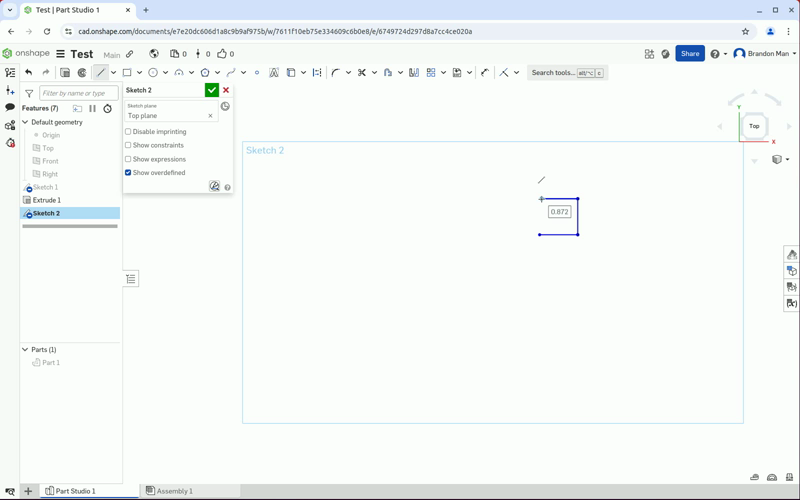
scroll(-6)
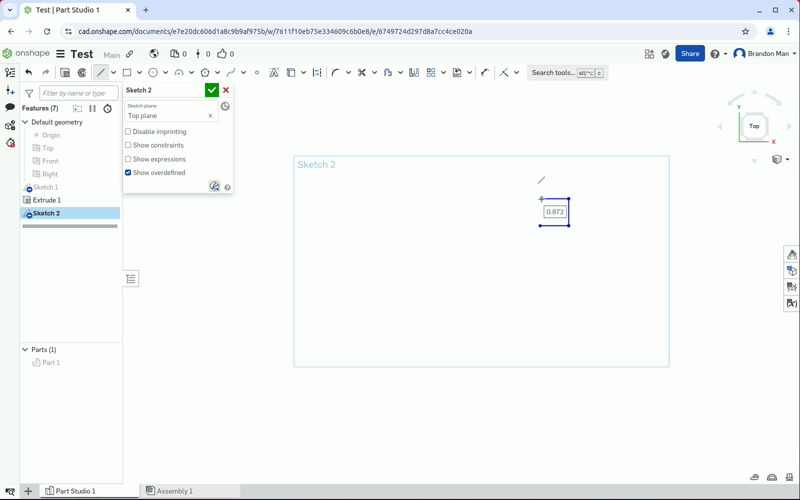
scroll(-6)
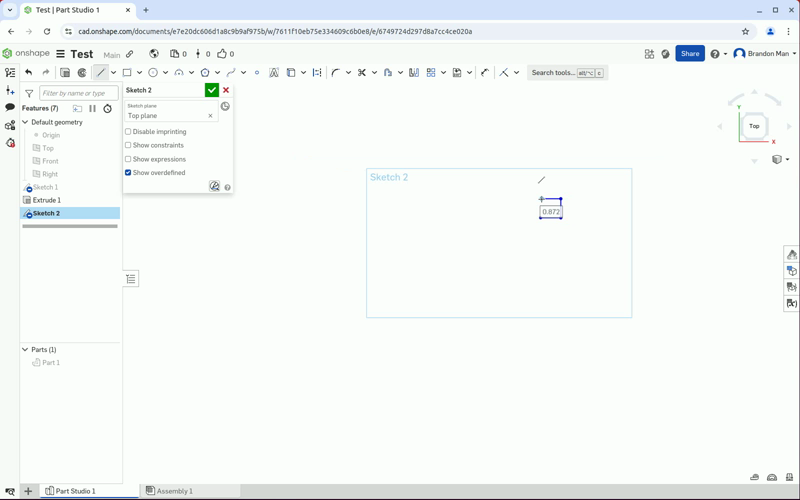
scroll(-6)
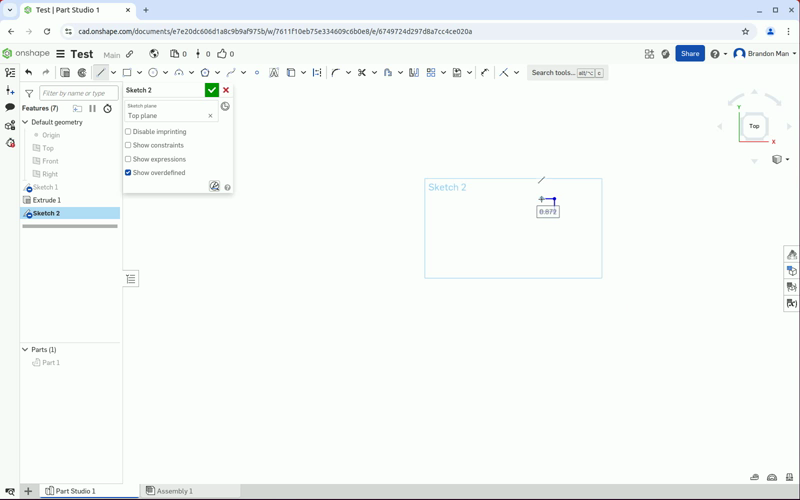
scroll(-6)
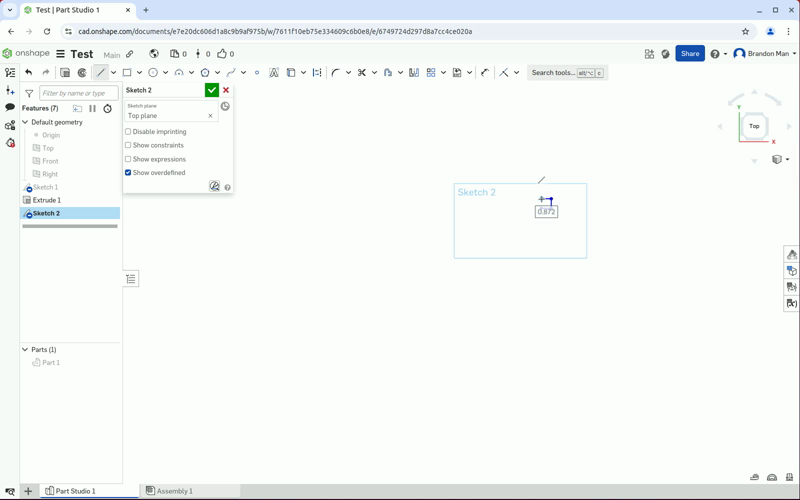
scroll(-6)
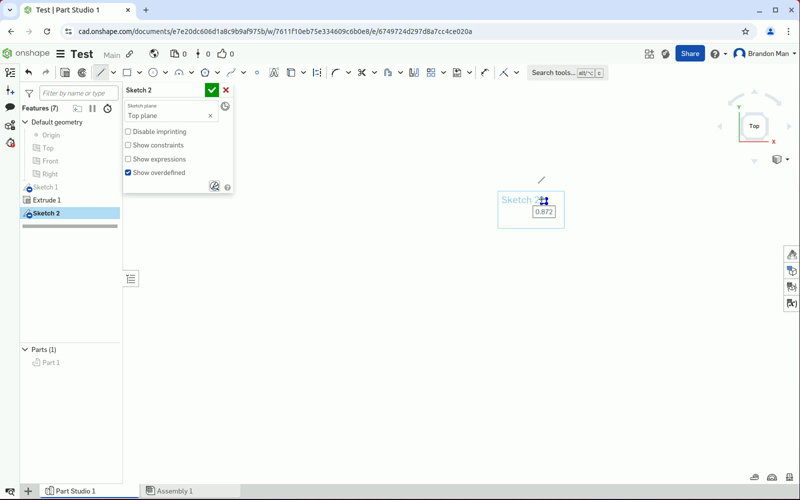
key_up(shift)
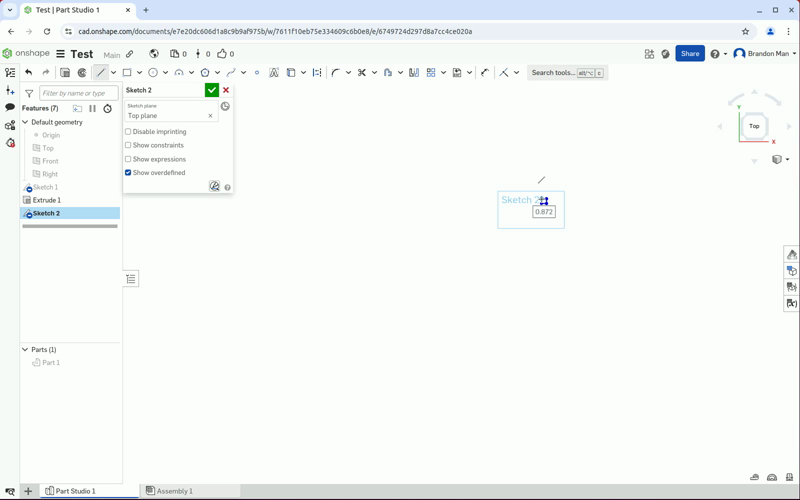
mouse_move(571, 198)
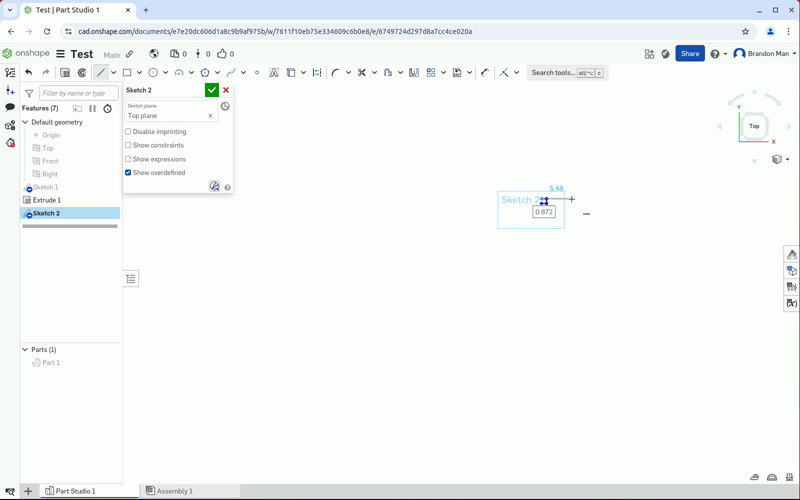
key_down(shift)
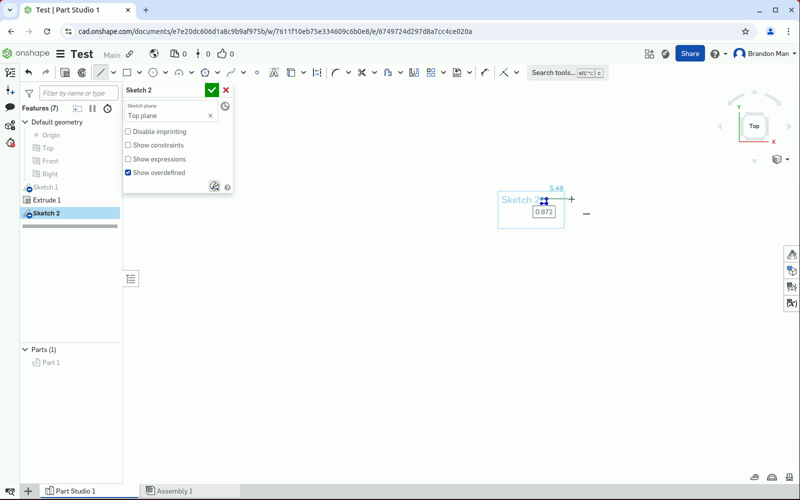
mouse_move(541, 203)
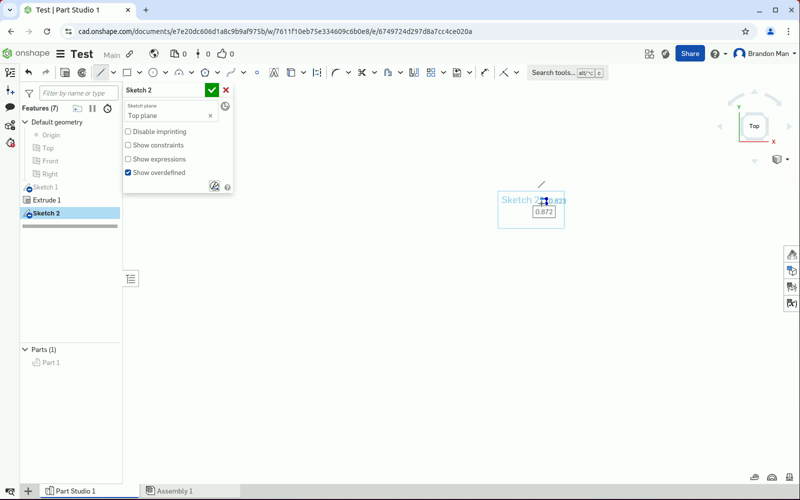
scroll(6)
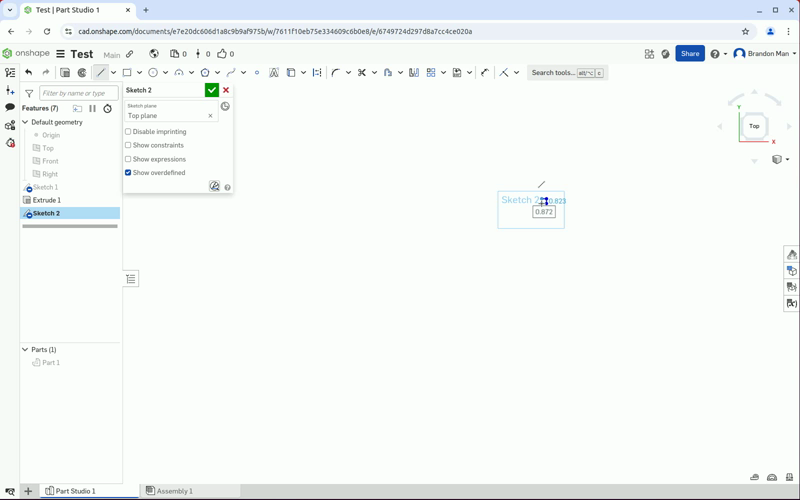
scroll(6)
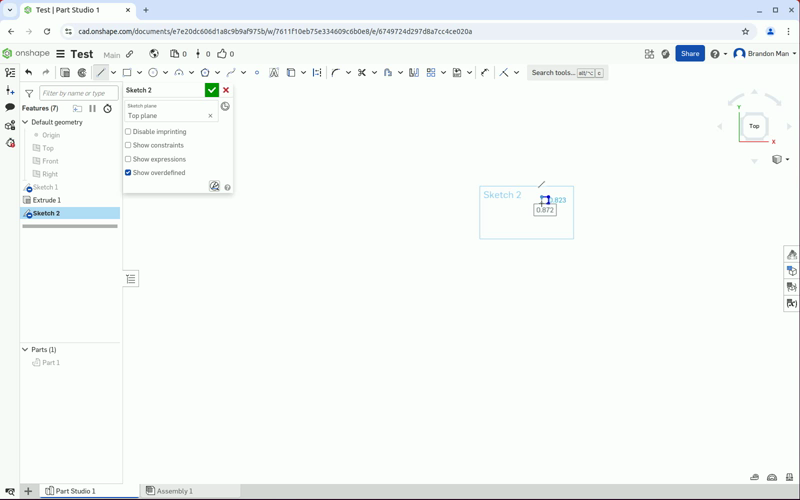
scroll(6)
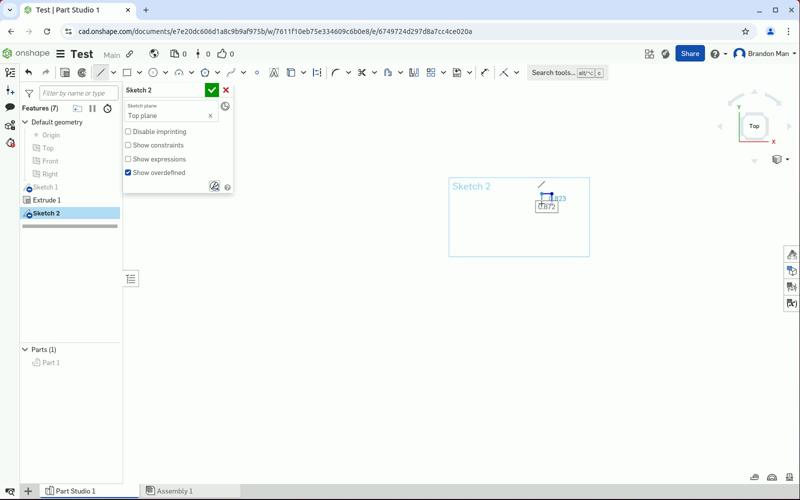
scroll(6)
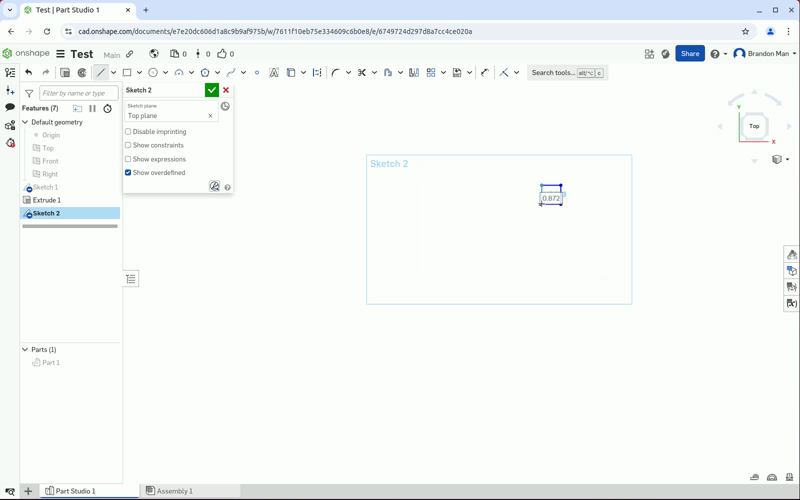
scroll(6)
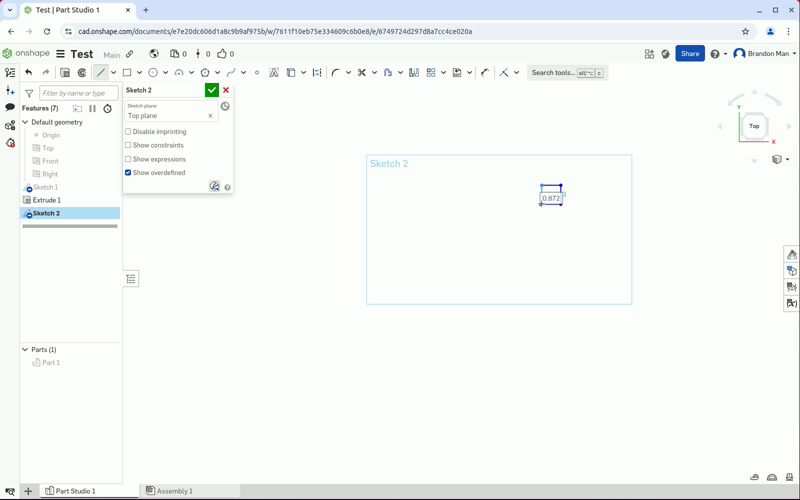
scroll(6)
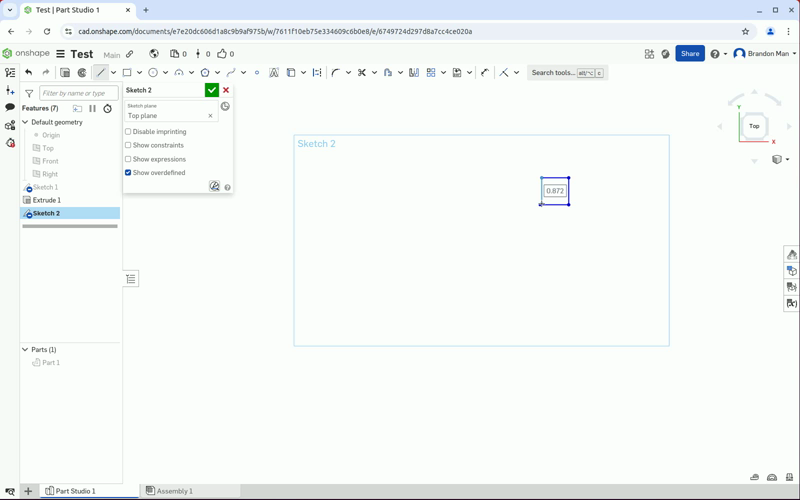
scroll(6)
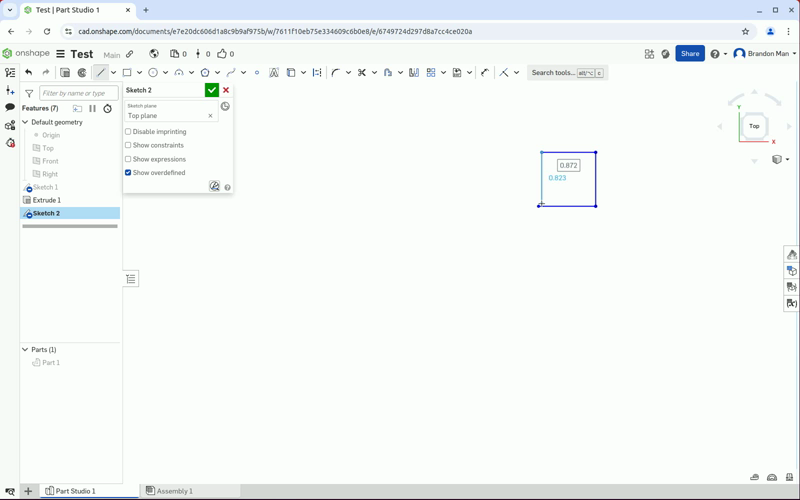
key_up(shift)
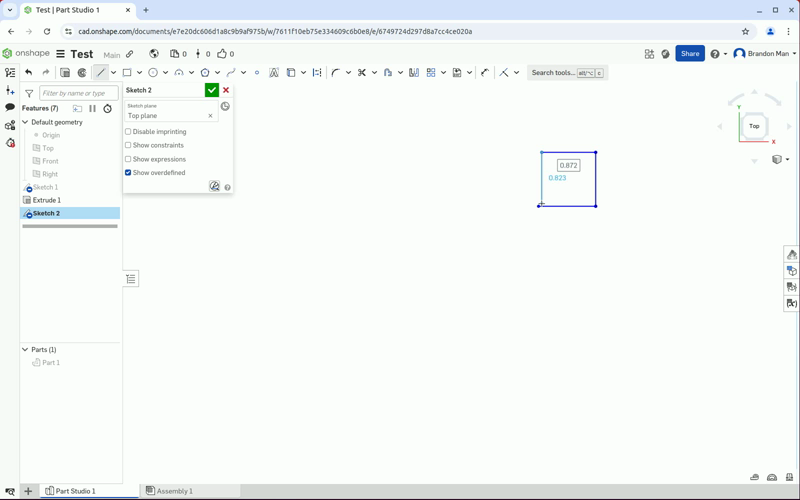
click(541, 203)
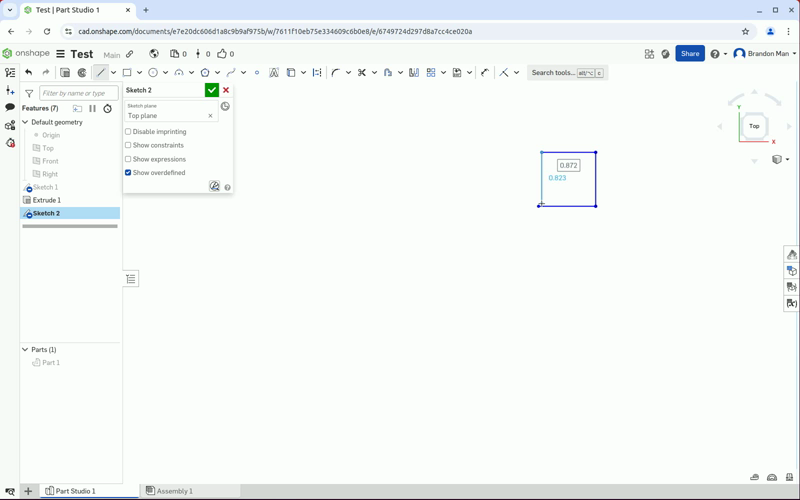
scroll(-6)
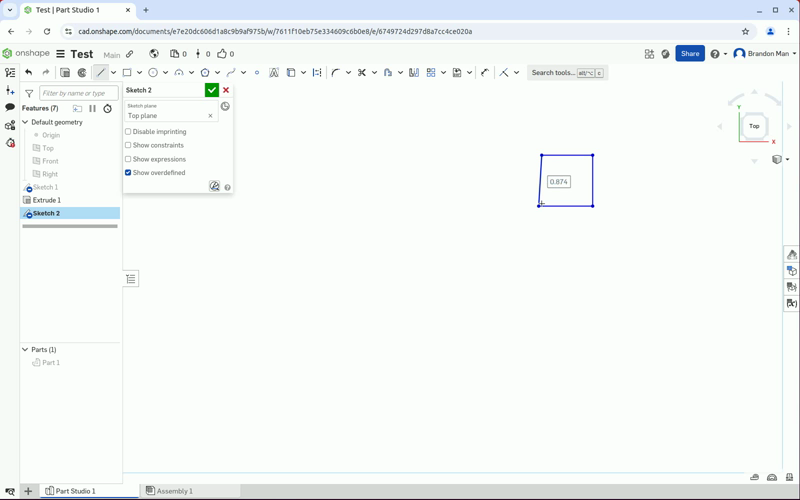
scroll(-6)
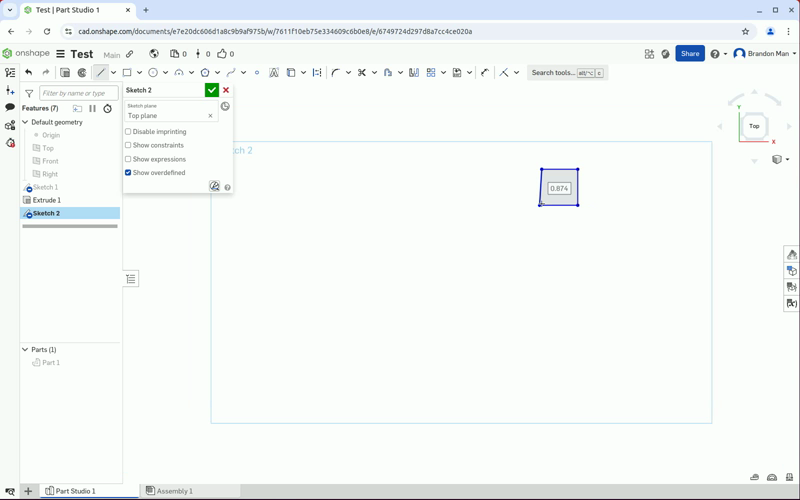
scroll(-6)
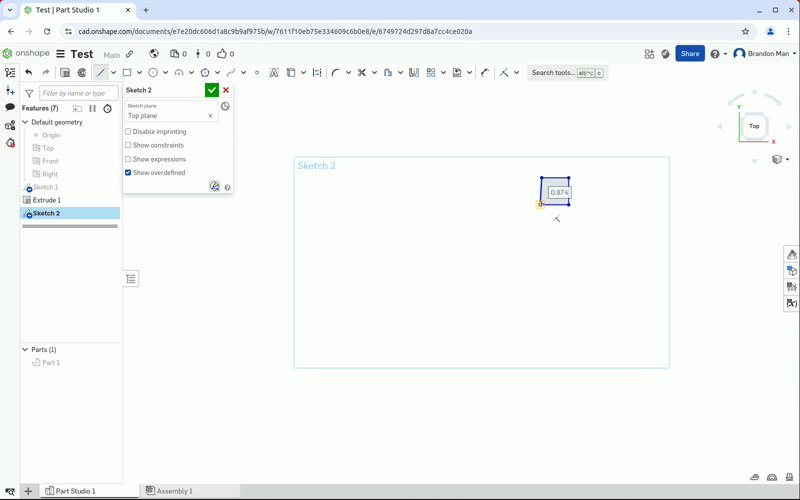
scroll(-6)
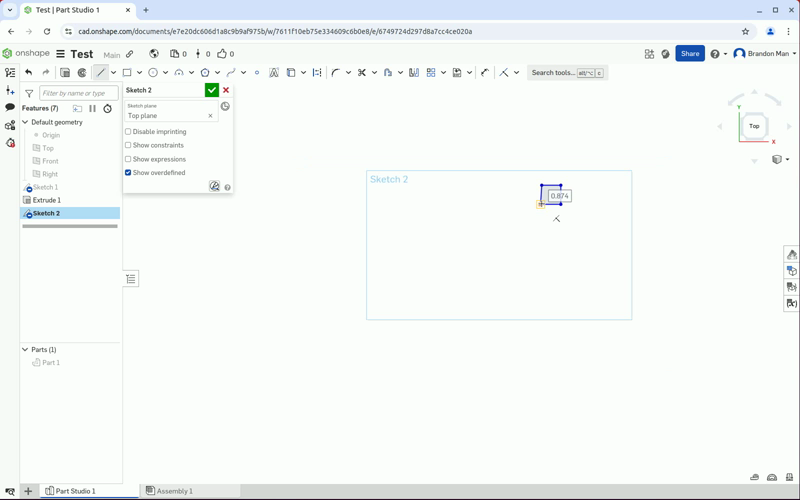
scroll(-6)
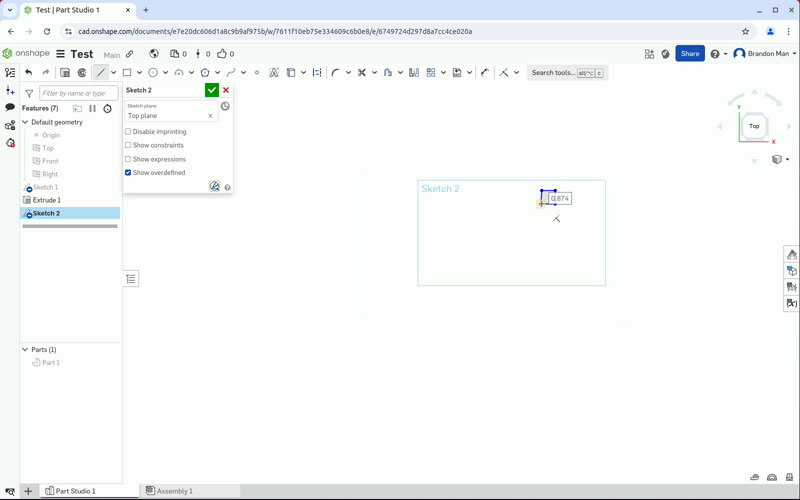
scroll(-6)
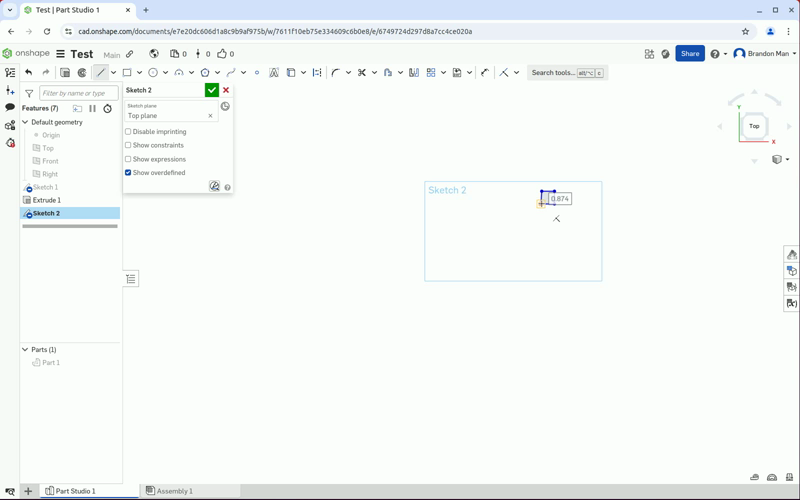
scroll(-6)
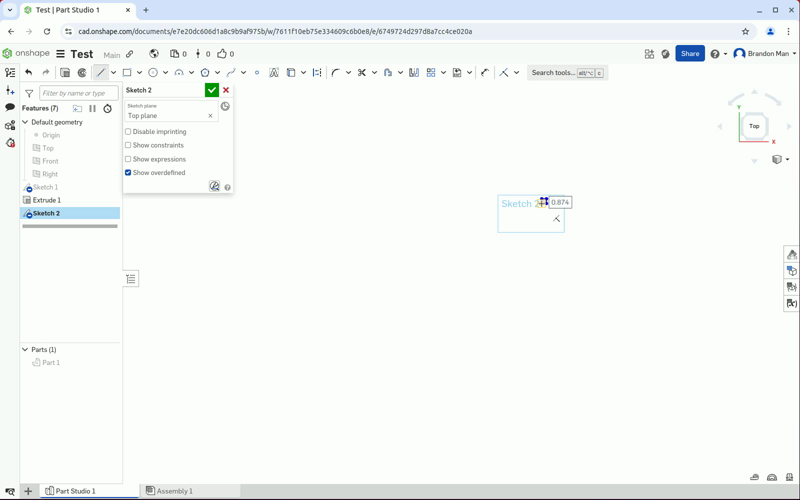
key(esc)
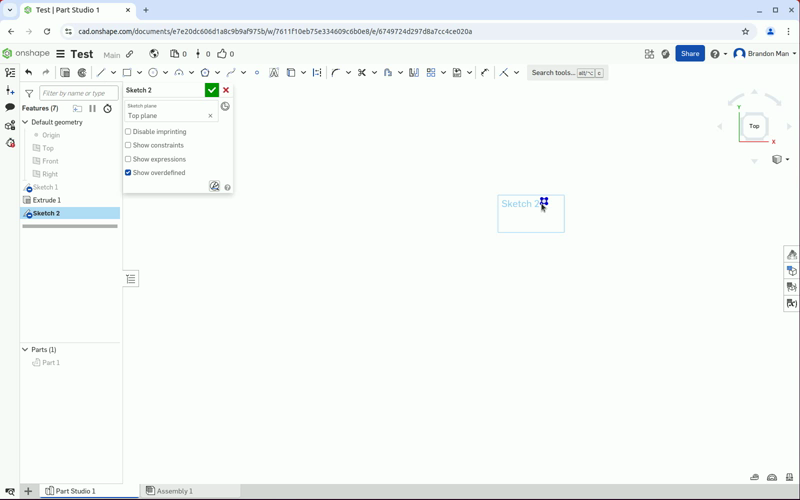
mouse_move(544, 199)
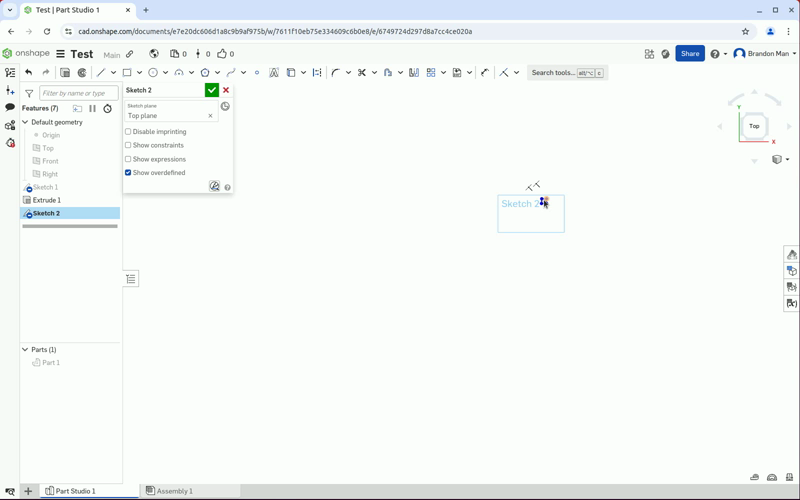
scroll(6)
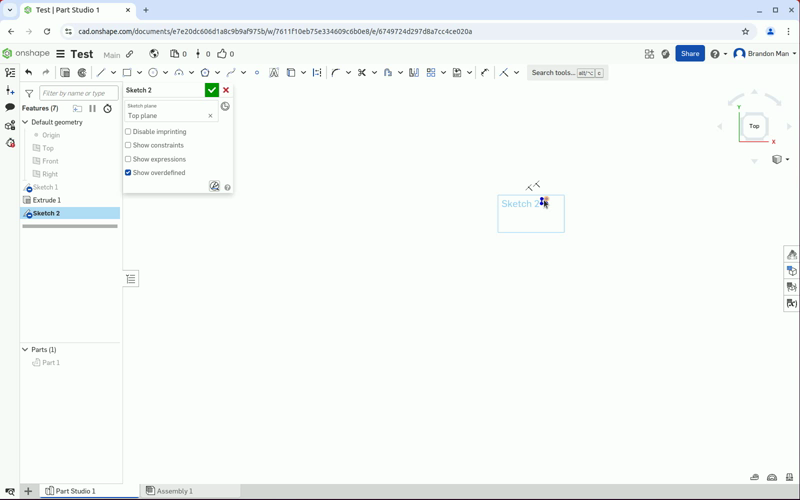
scroll(6)
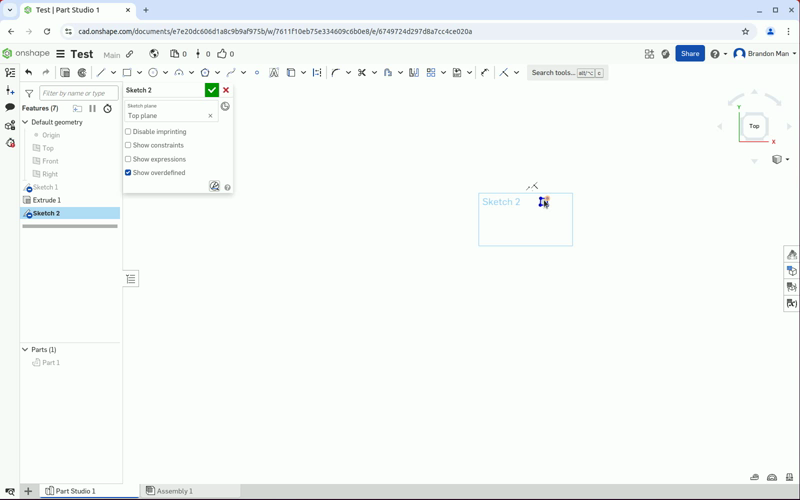
scroll(6)
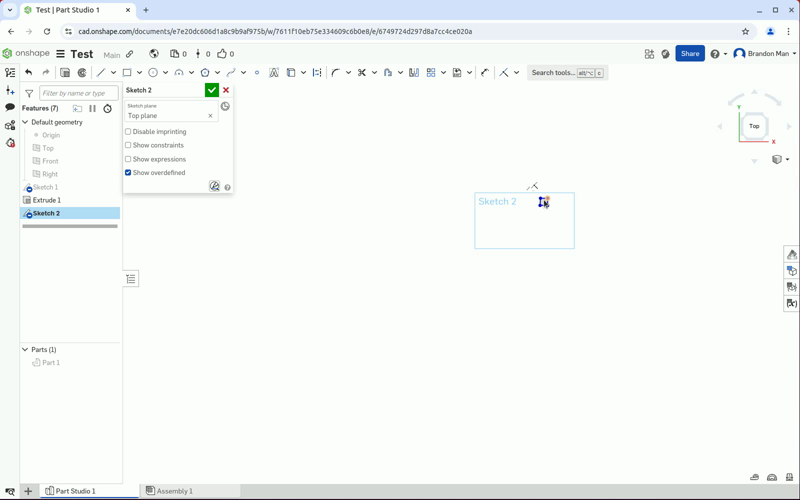
scroll(6)
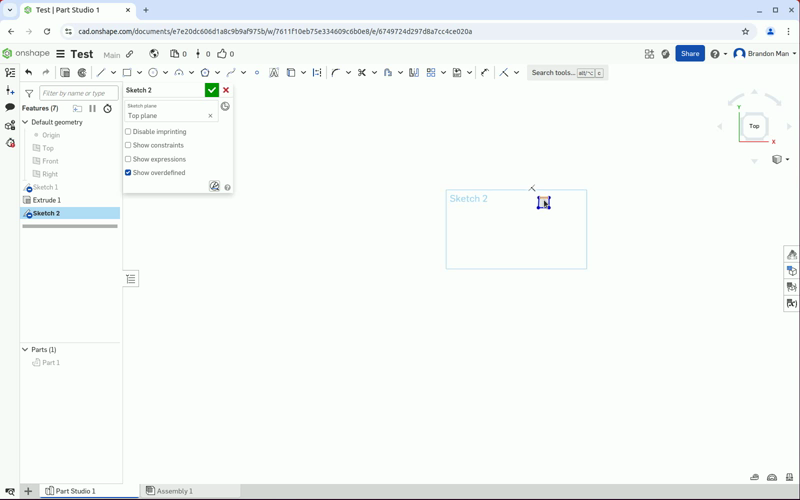
scroll(6)
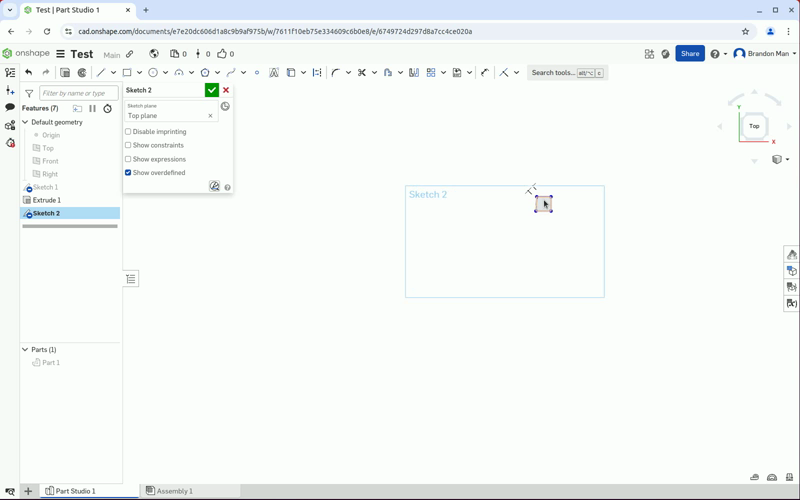
scroll(6)
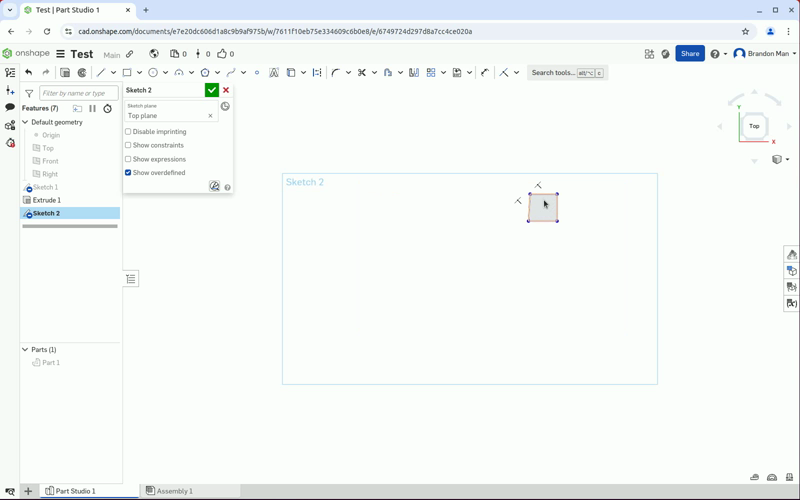
scroll(6)
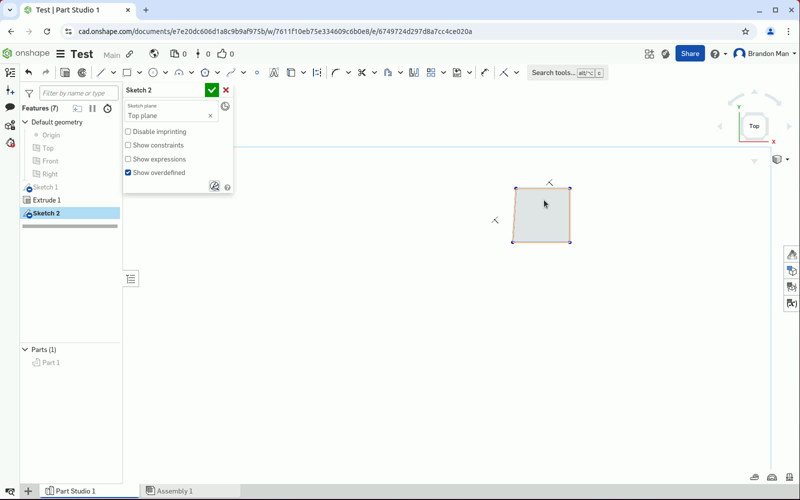
click(544, 199)
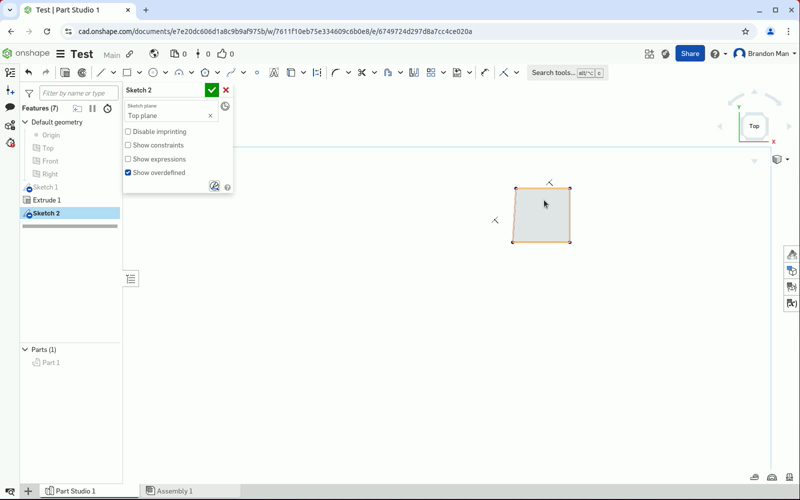
scroll(-6)
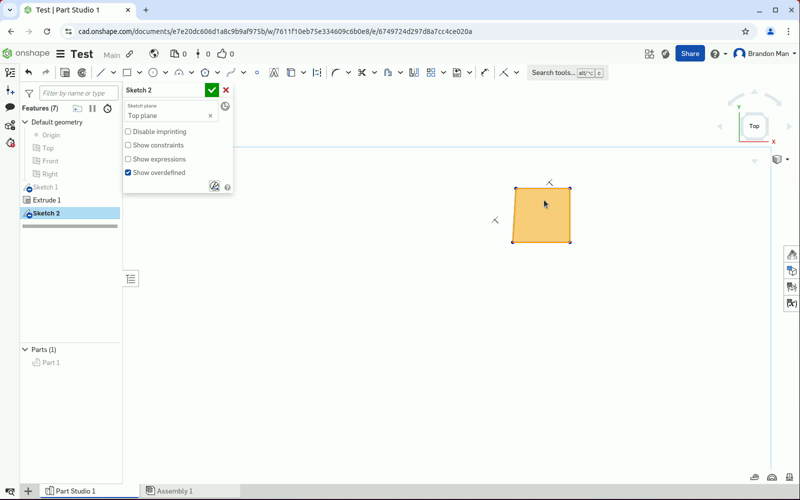
scroll(-6)
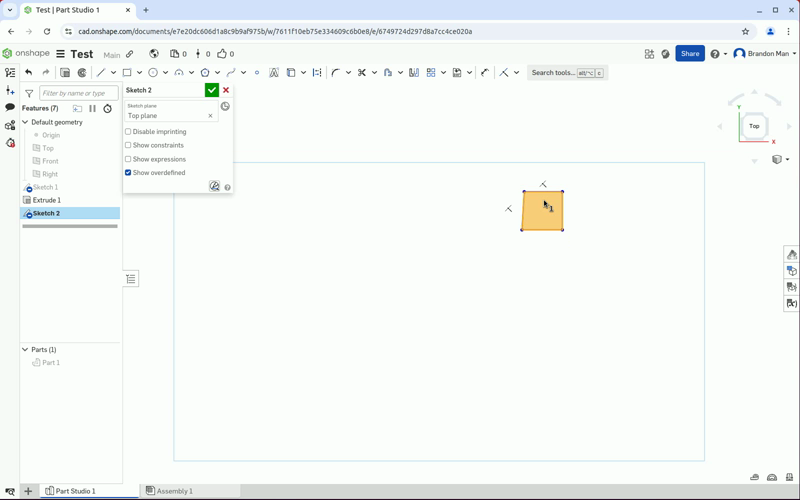
scroll(-6)
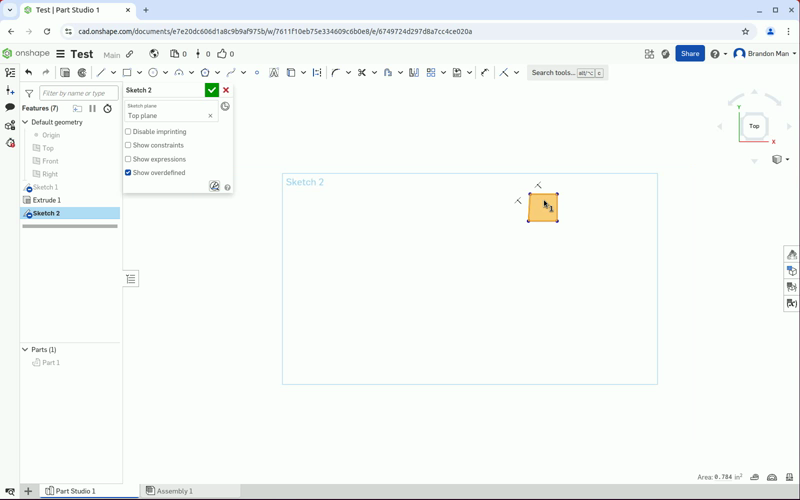
scroll(-6)
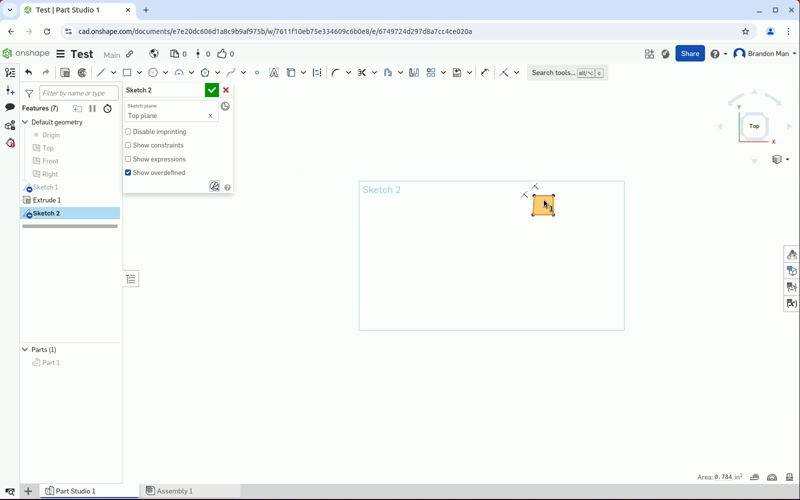
scroll(-6)
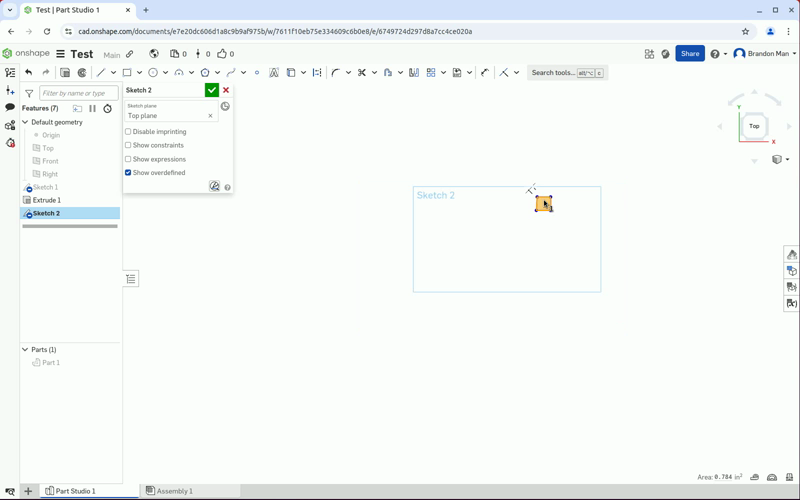
scroll(-6)
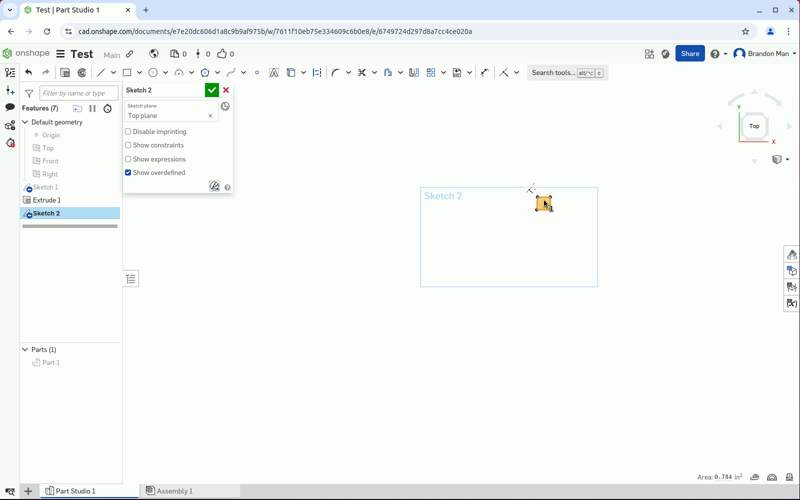
scroll(-6)
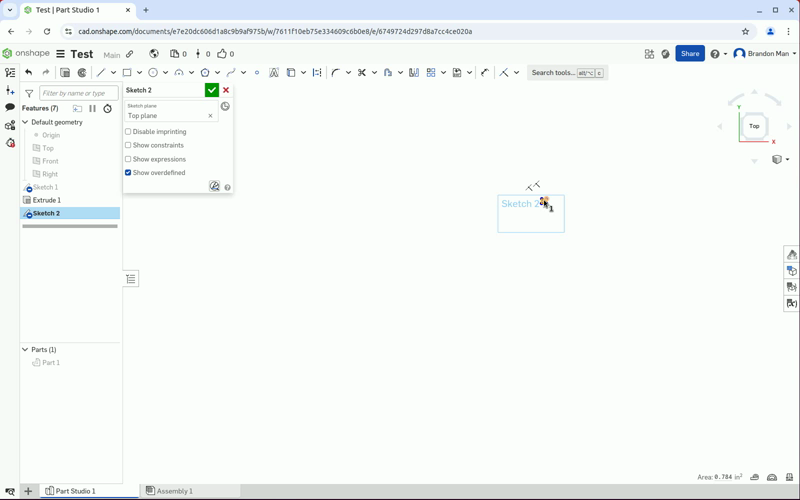
mouse_move(73, 352)
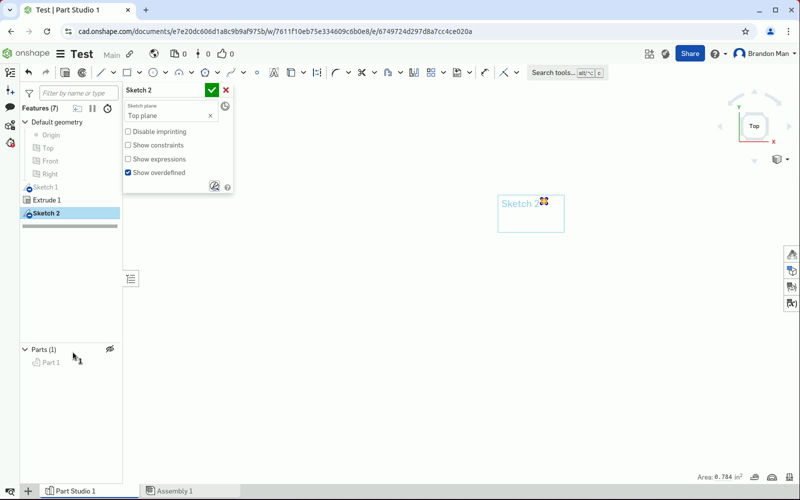
key(shift+y)
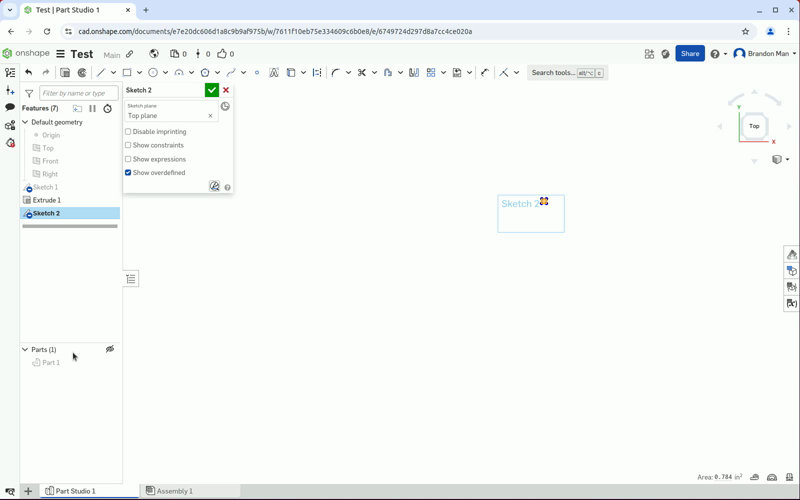
key(shift+e)
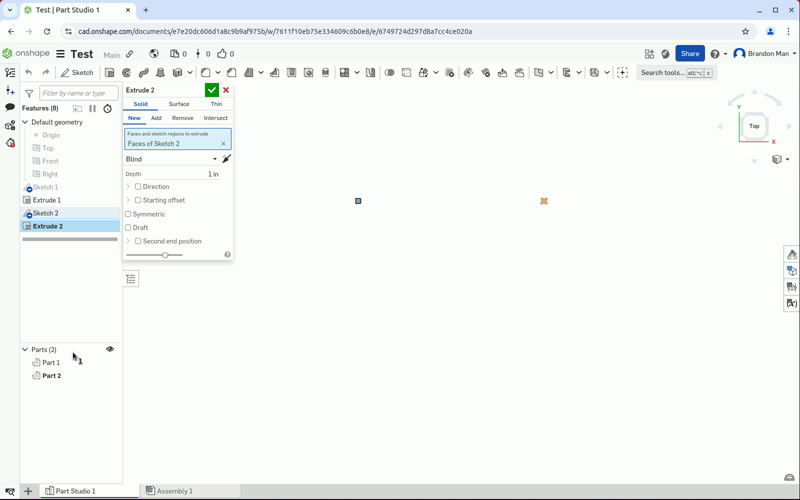
mouse_move(143, 106)
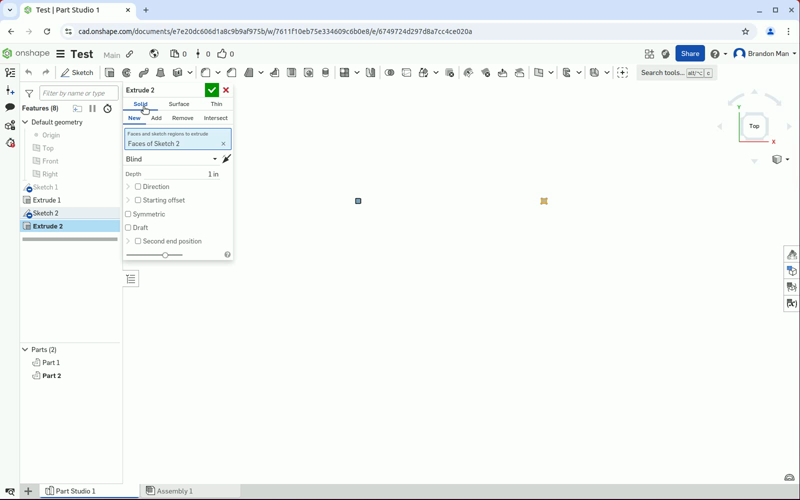
click(143, 106)
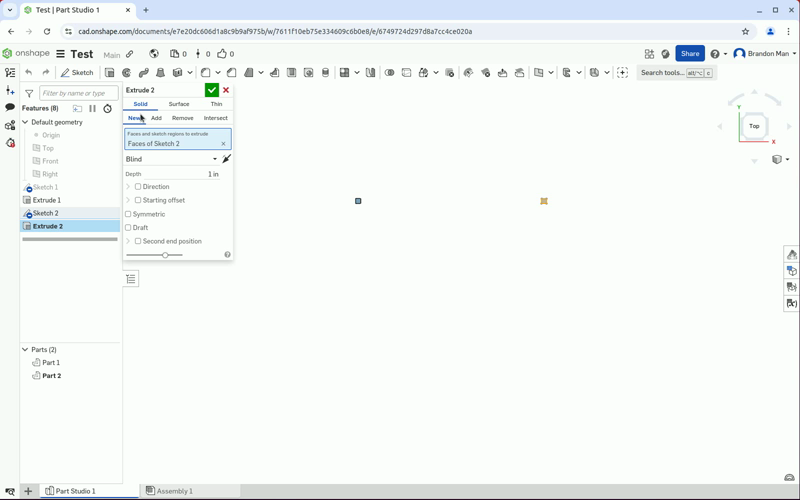
mouse_move(137, 120)
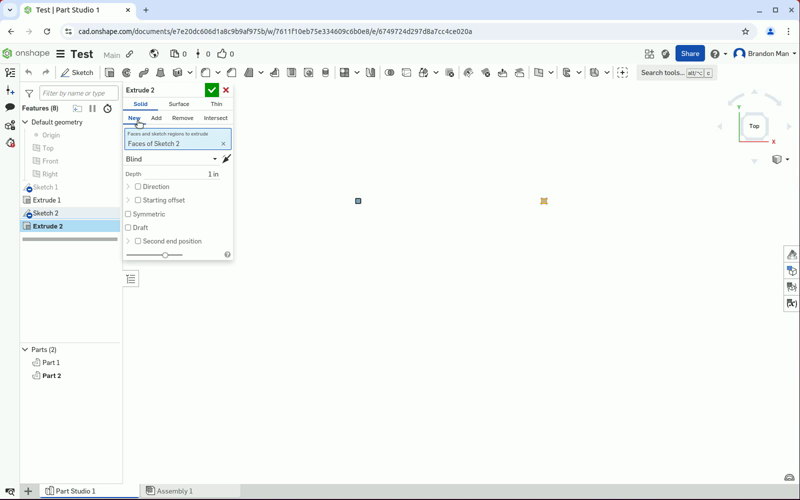
click(137, 120)
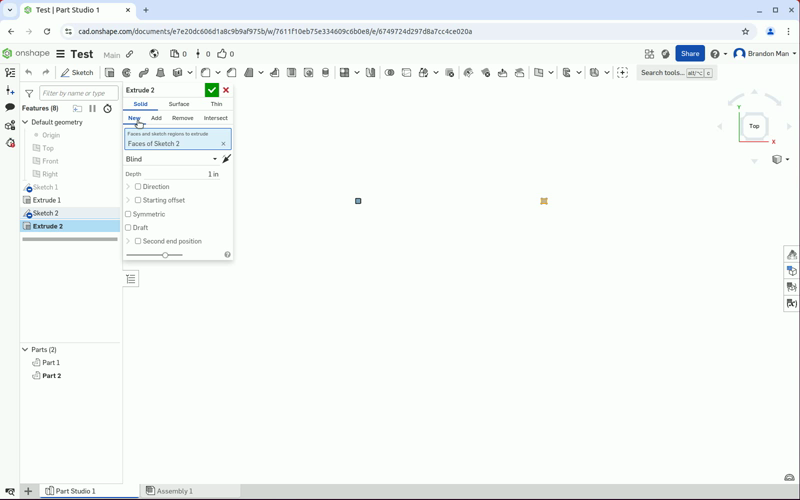
key(tab, 4)
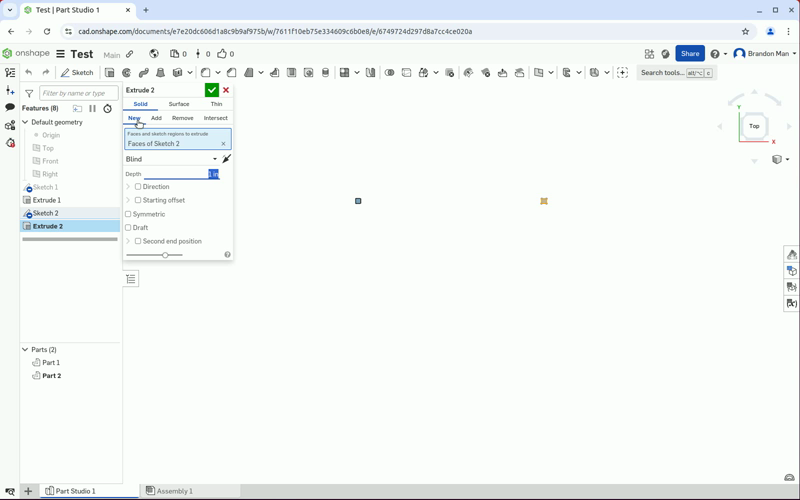
text(23.108)
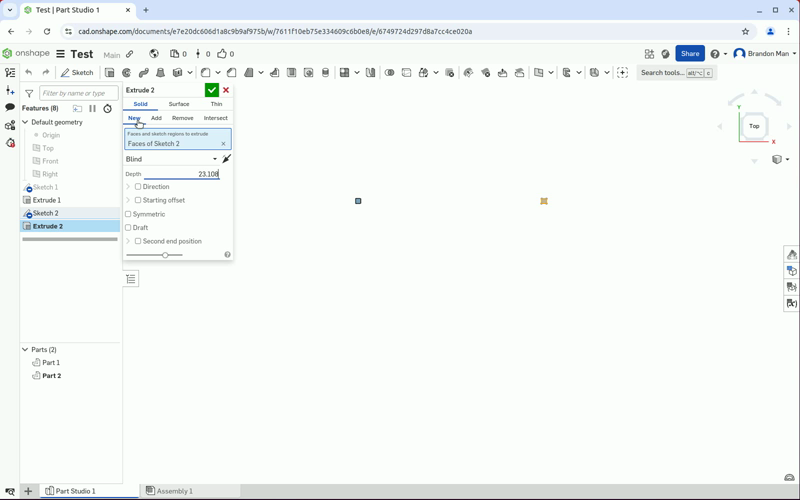
key(enter)
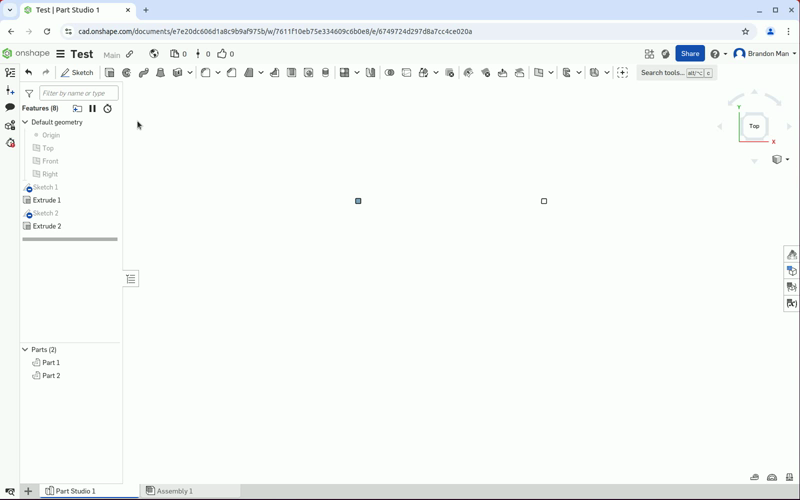
key(shift+h)
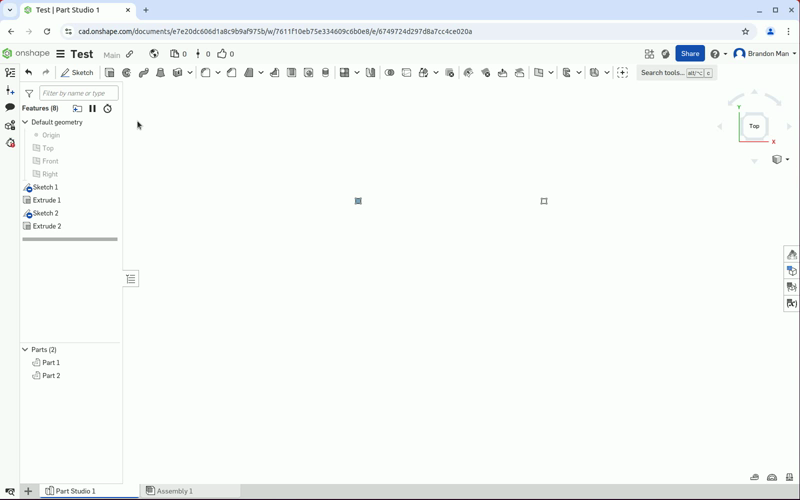
key(shift+h)
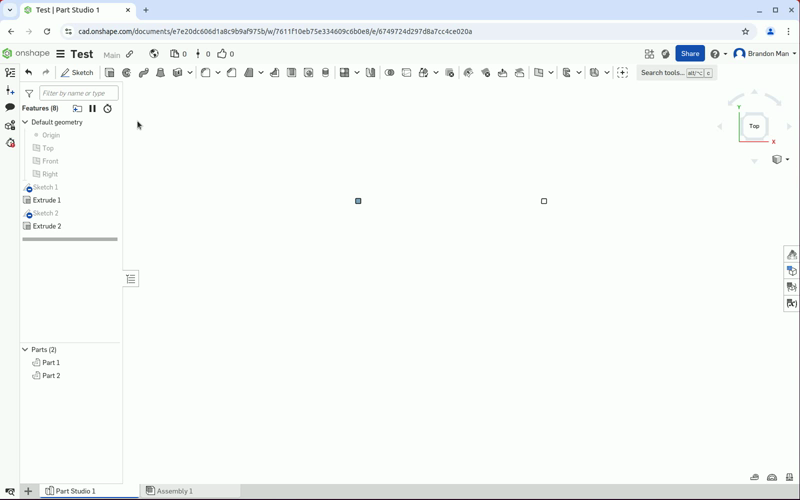
mouse_move(73, 189)
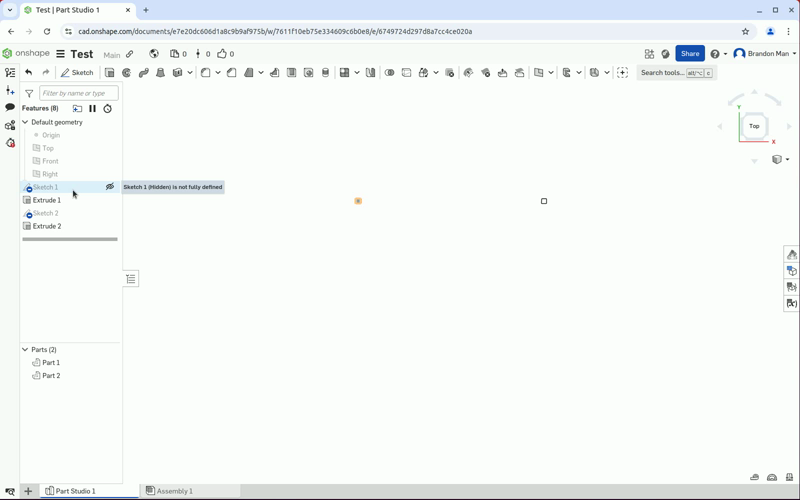
click(73, 189)
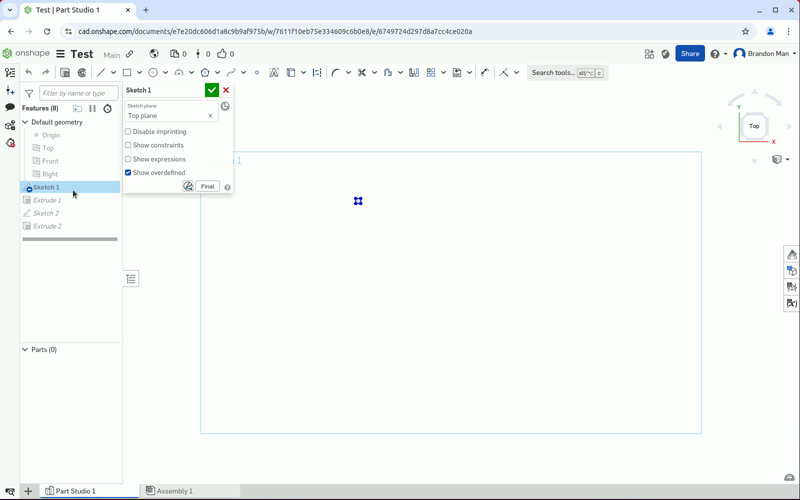
mouse_move(229, 92)
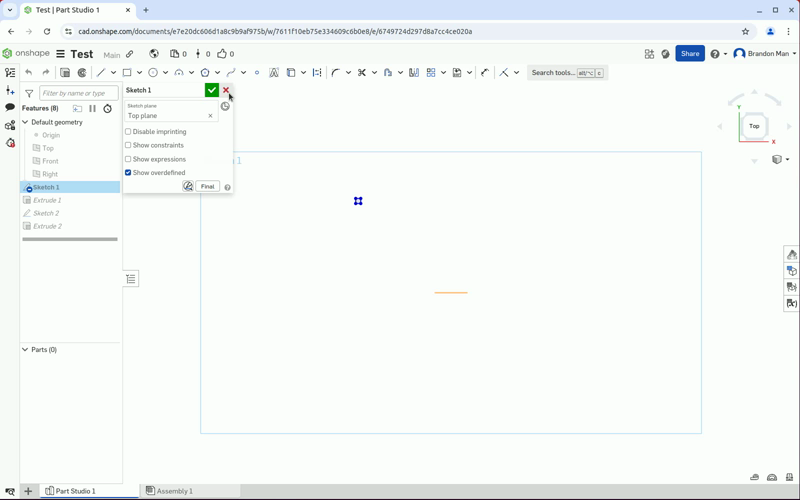
click(229, 92)
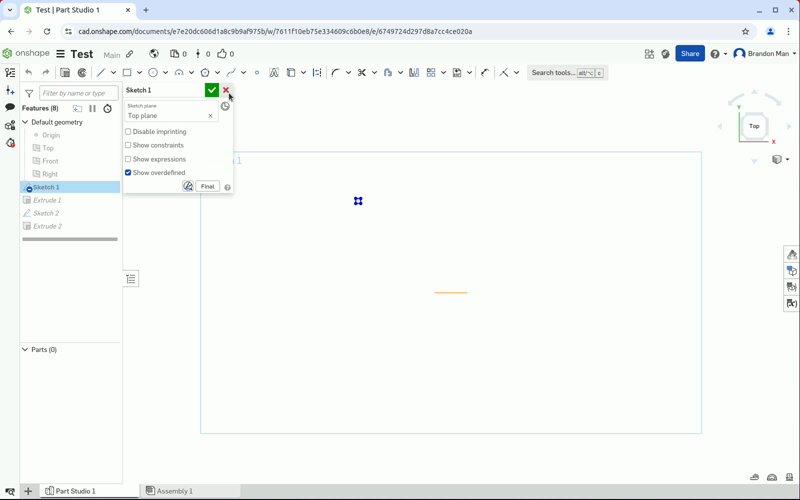
key(shift+s)
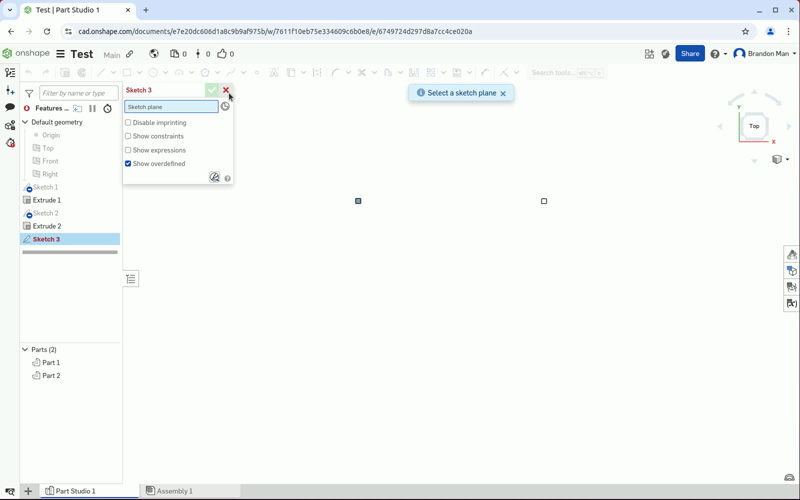
mouse_move(73, 150)
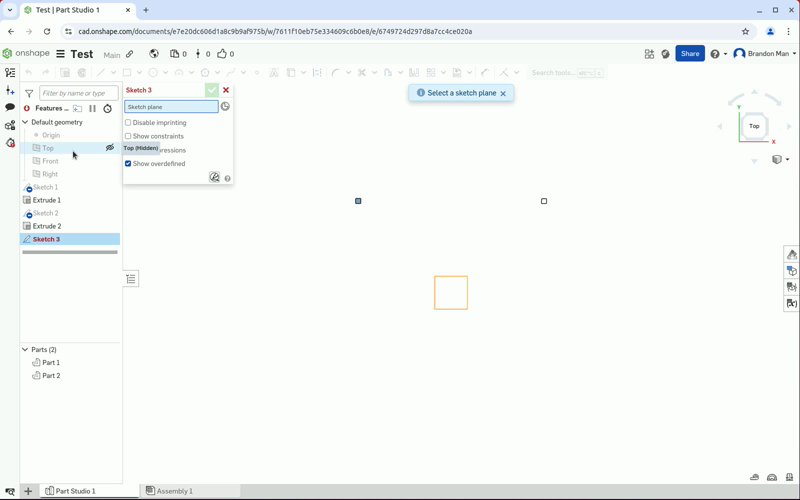
click(73, 150)
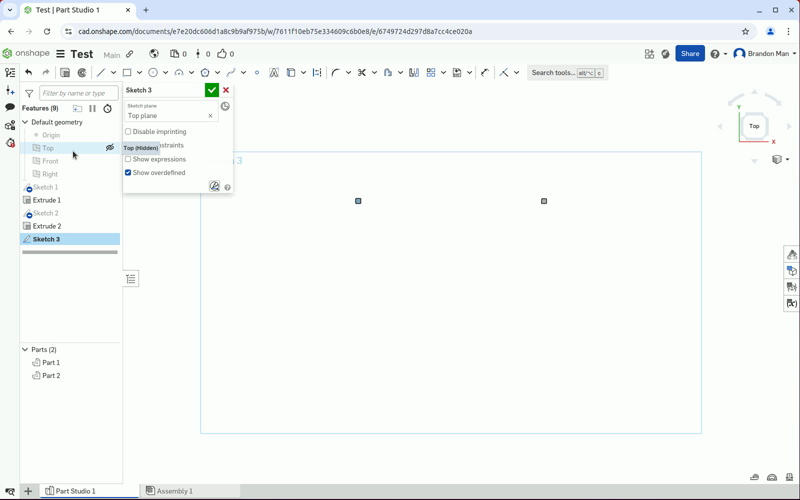
mouse_move(73, 352)
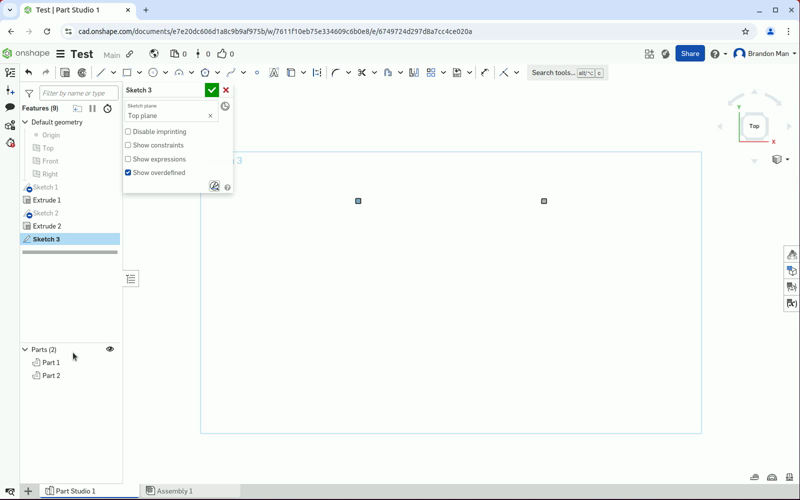
key(y)
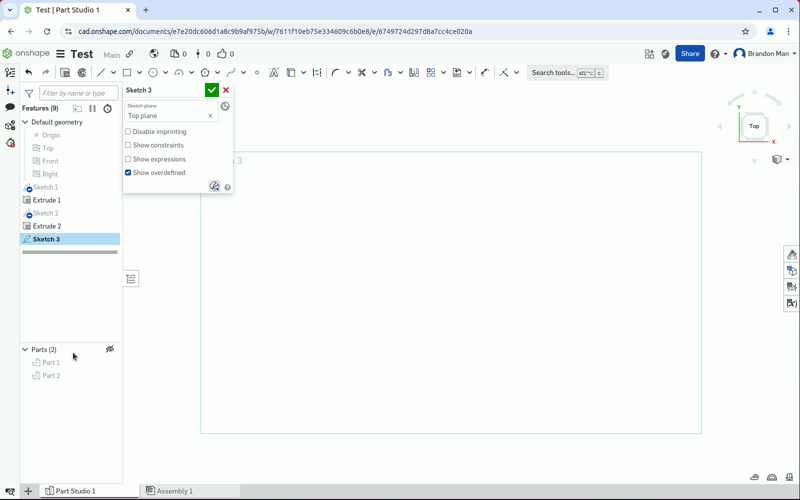
key(l)
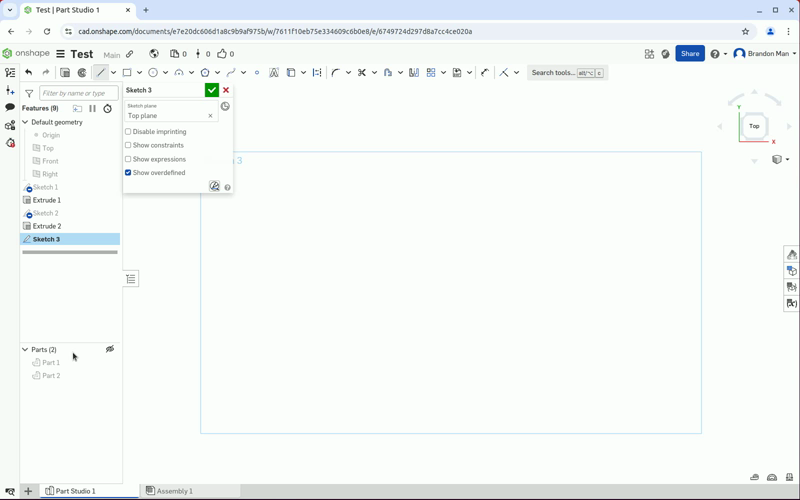
key_down(shift)
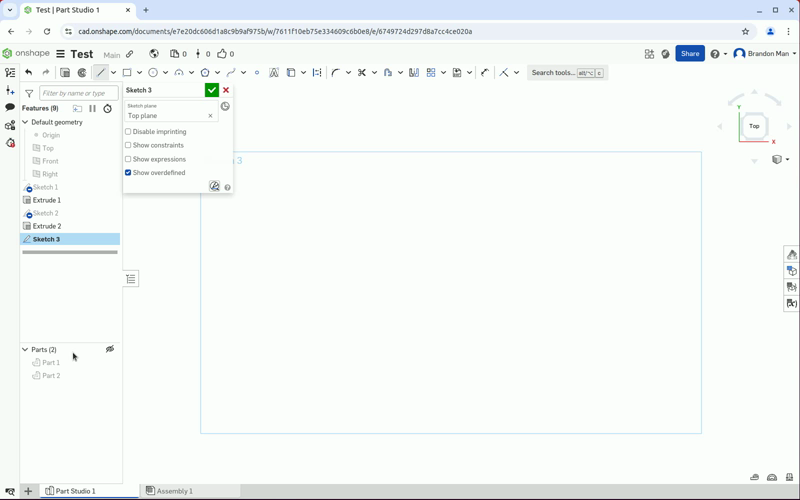
mouse_move(540, 367)
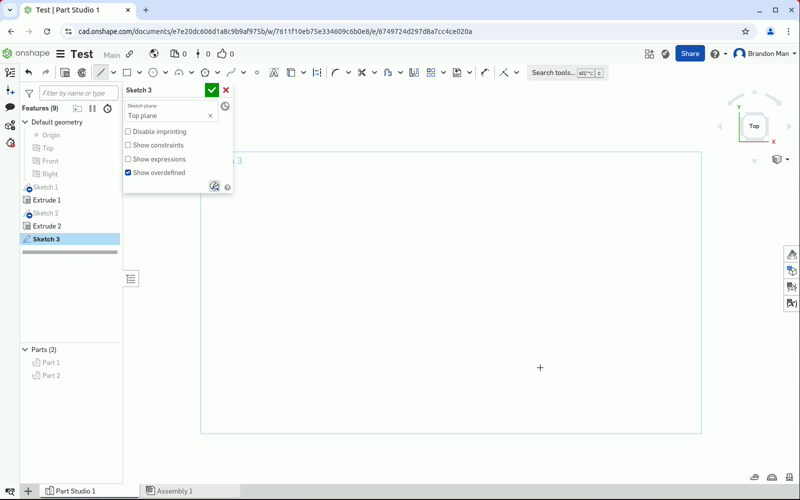
click(540, 367)
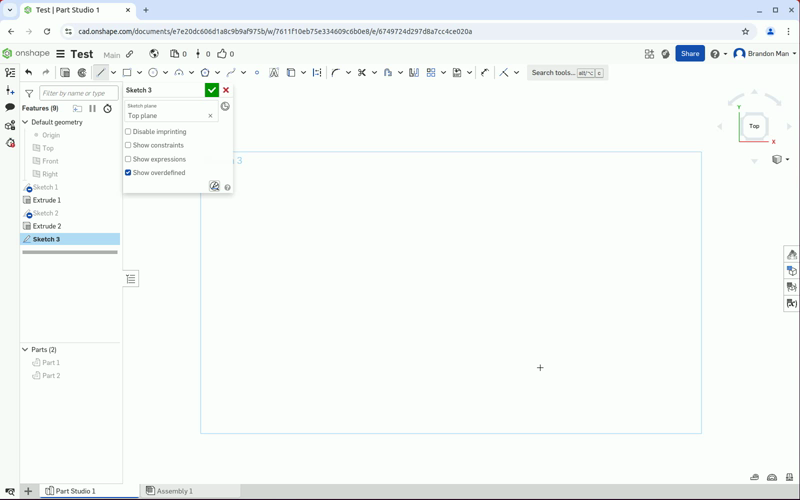
key_up(shift)
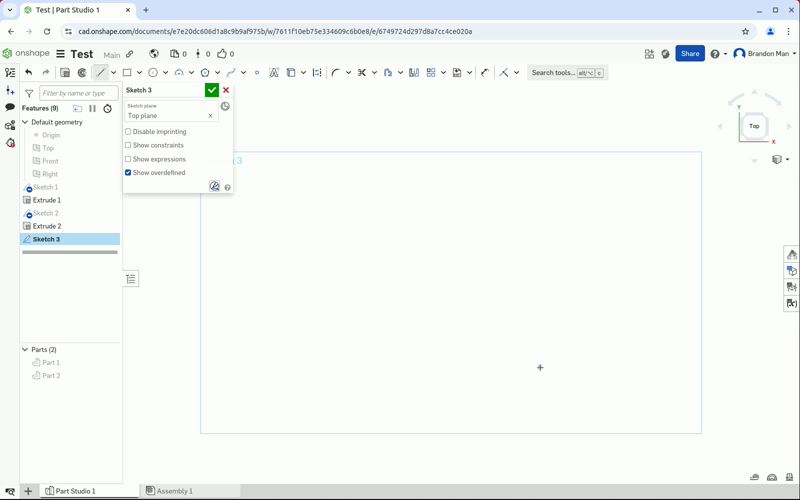
key_down(shift)
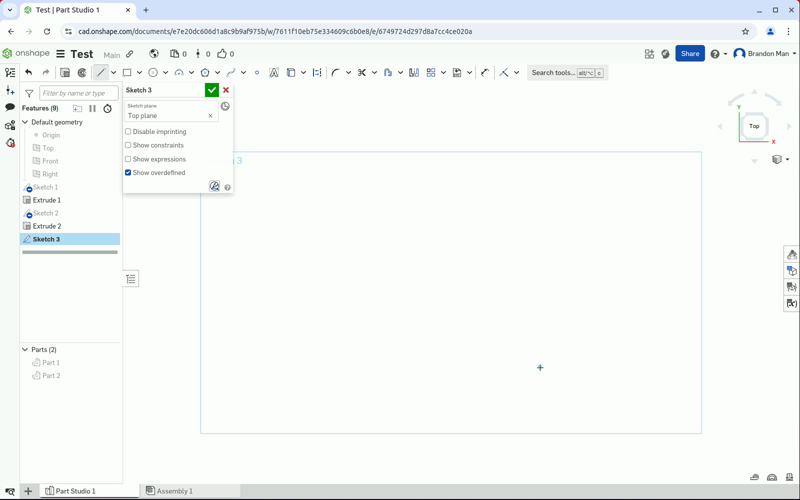
mouse_move(570, 367)
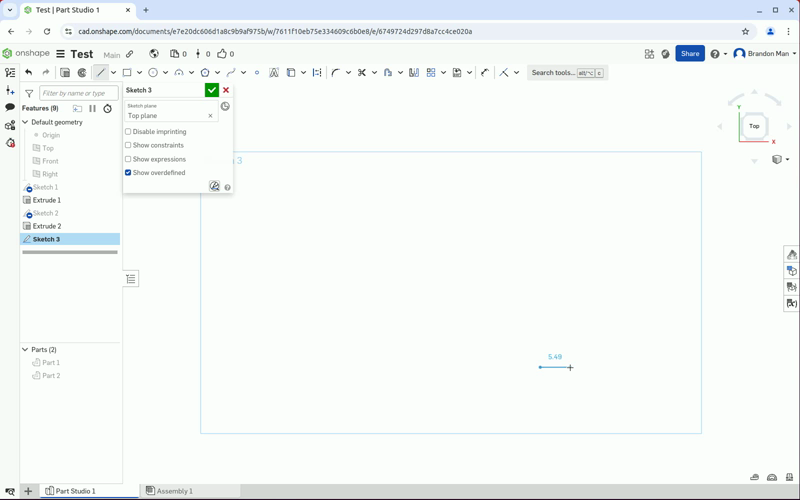
mouse_move(545, 367)
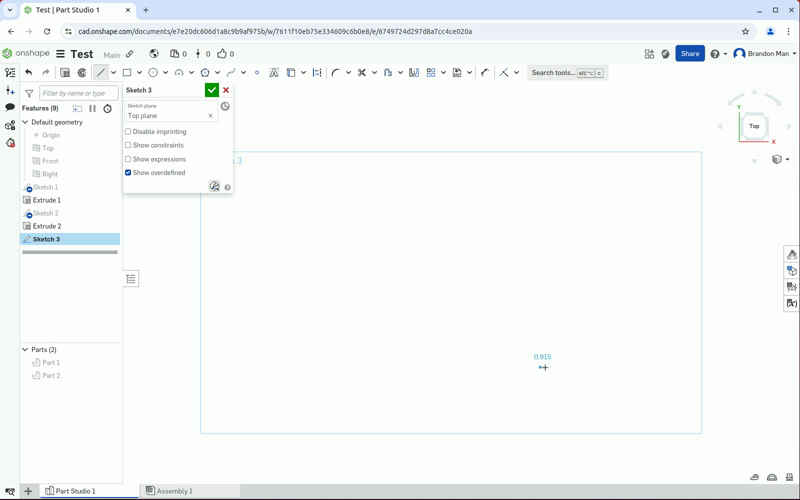
scroll(6)
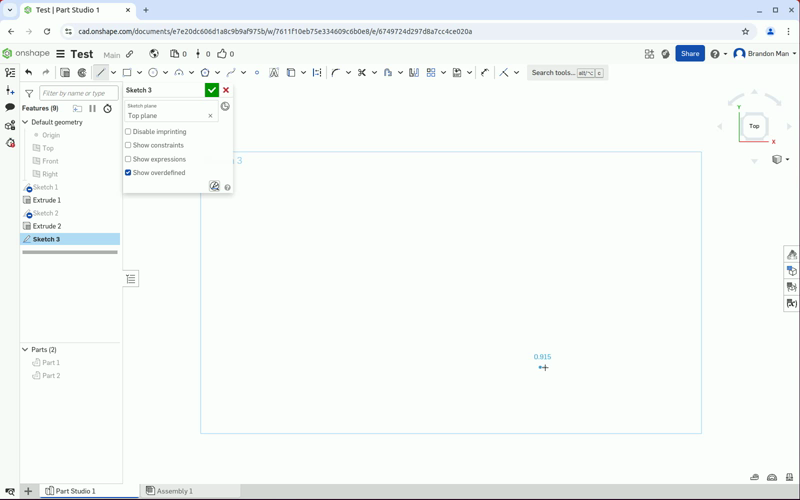
scroll(6)
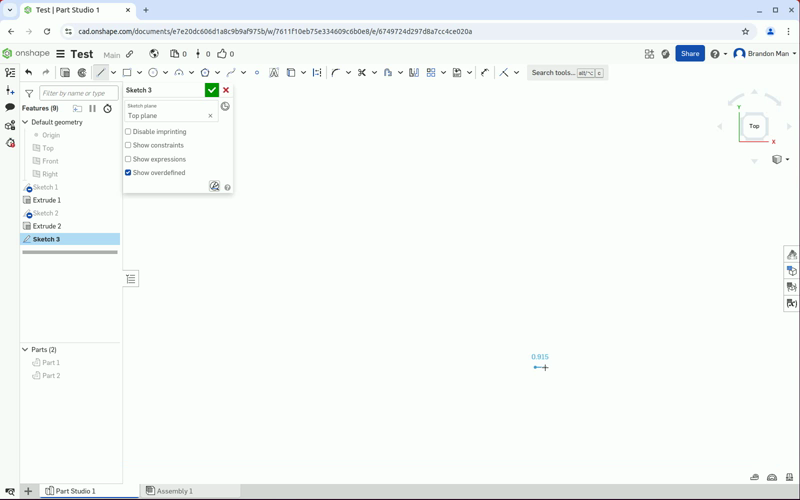
scroll(6)
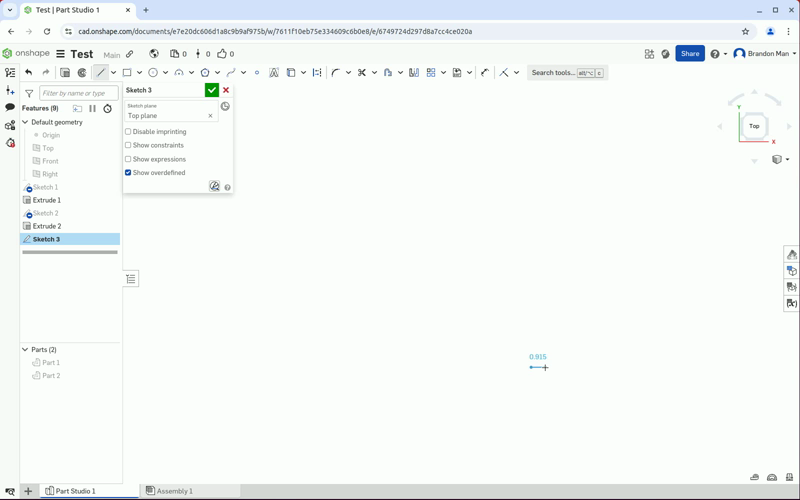
scroll(6)
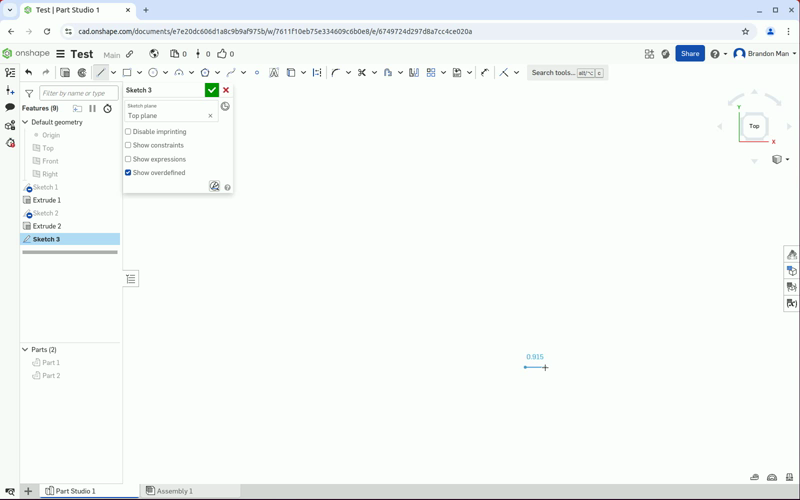
scroll(6)
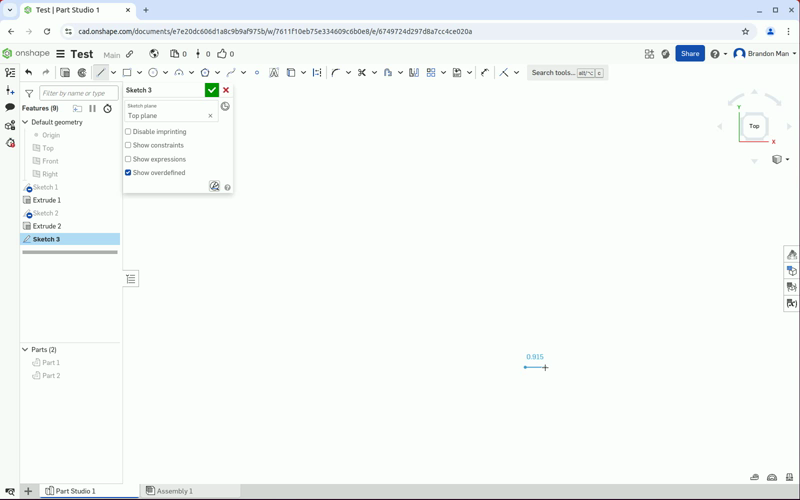
scroll(6)
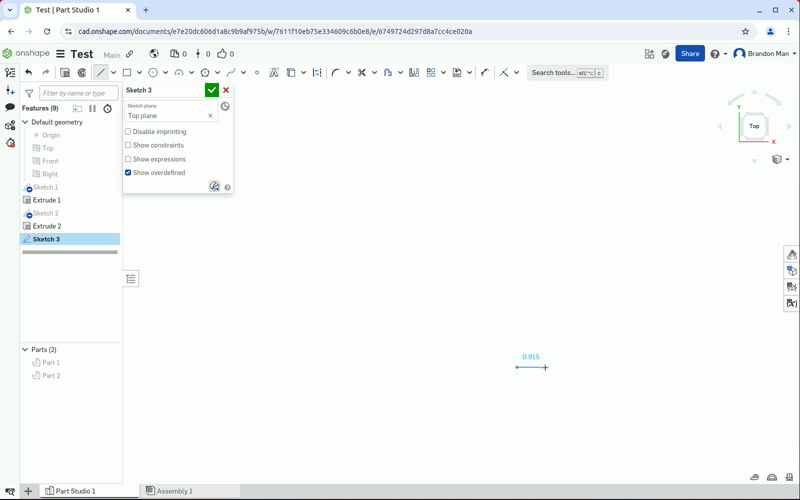
scroll(6)
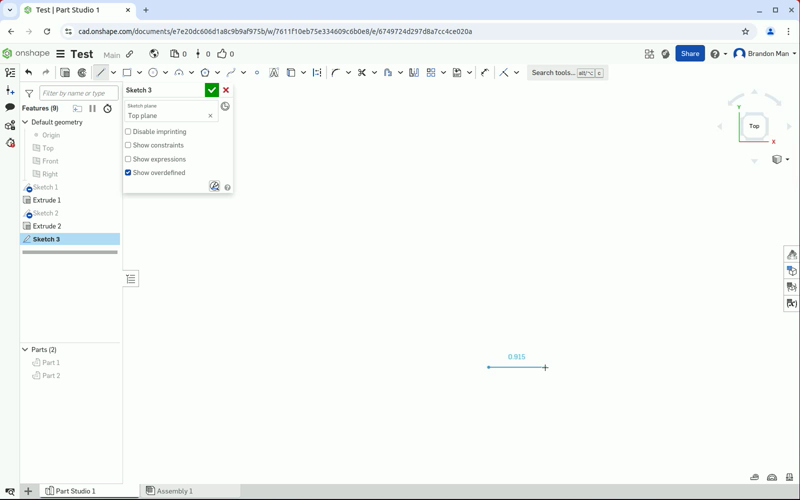
click(545, 367)
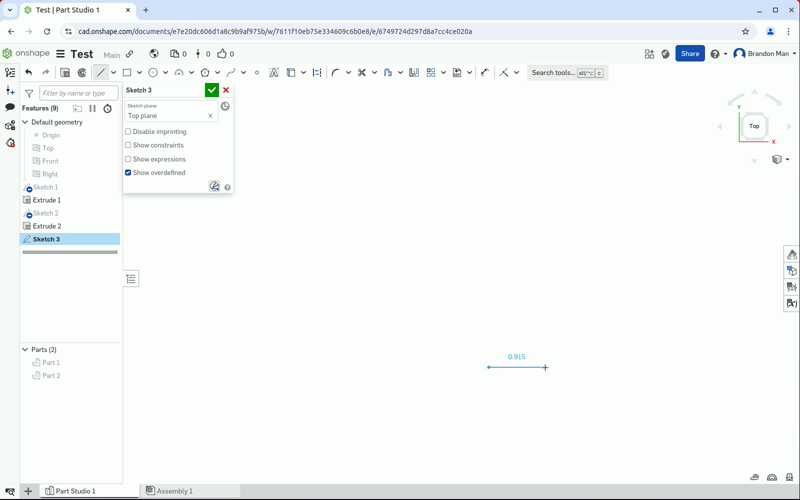
scroll(-6)
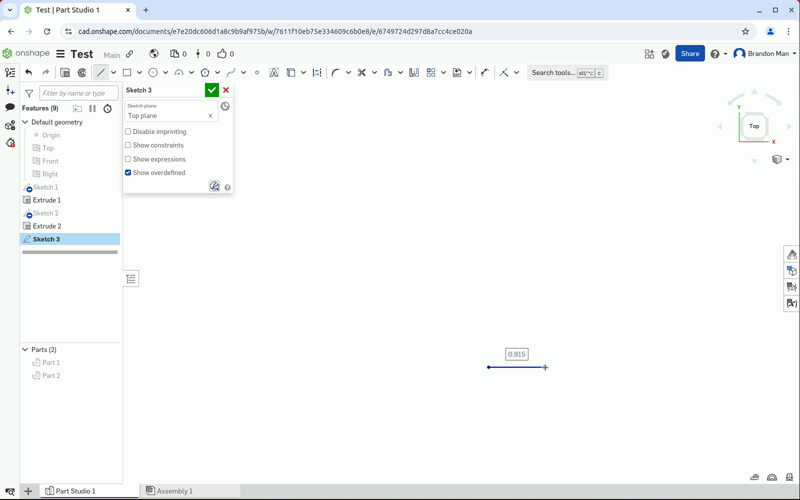
scroll(-6)
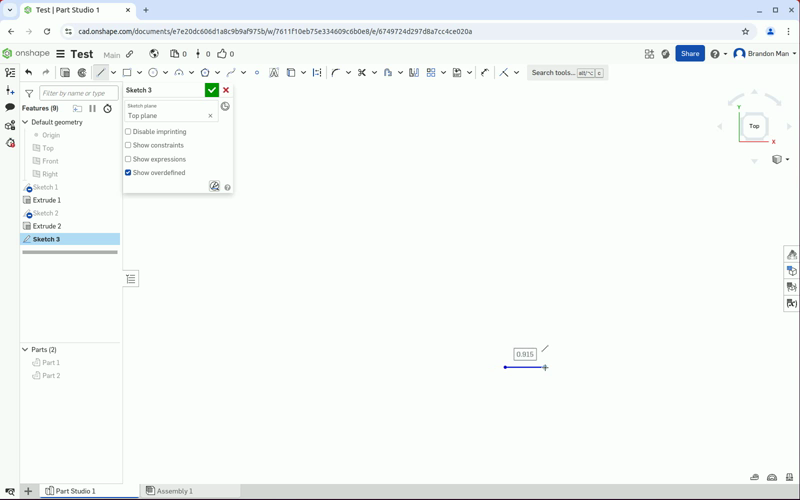
scroll(-6)
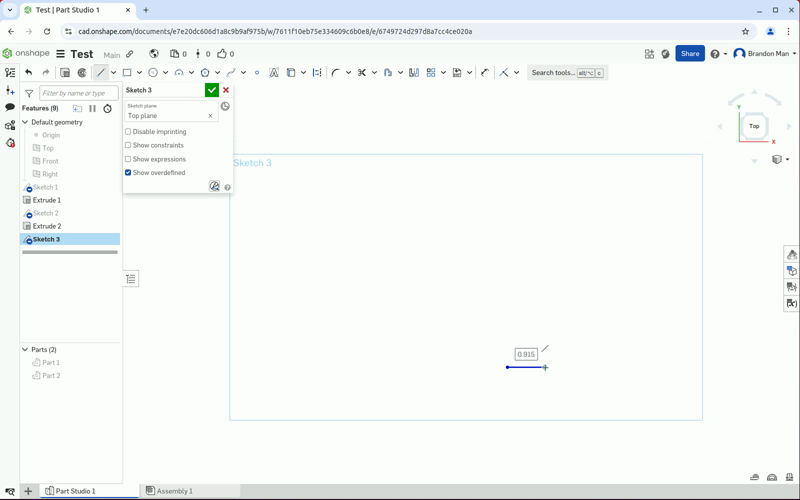
scroll(-6)
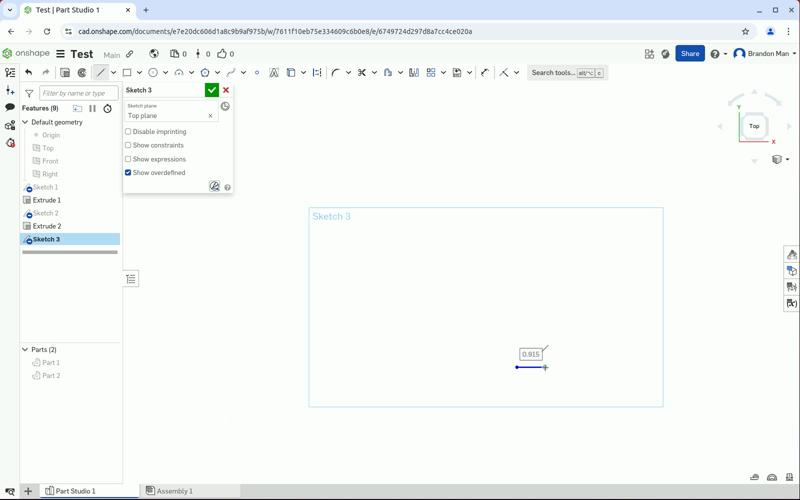
scroll(-6)
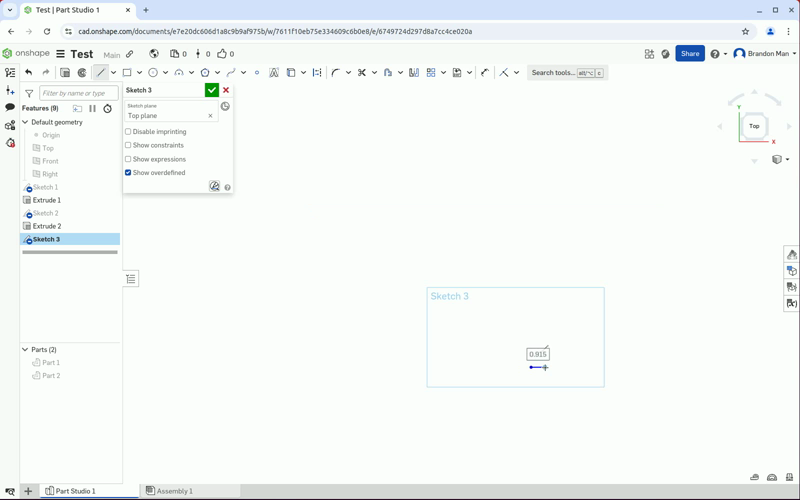
scroll(-6)
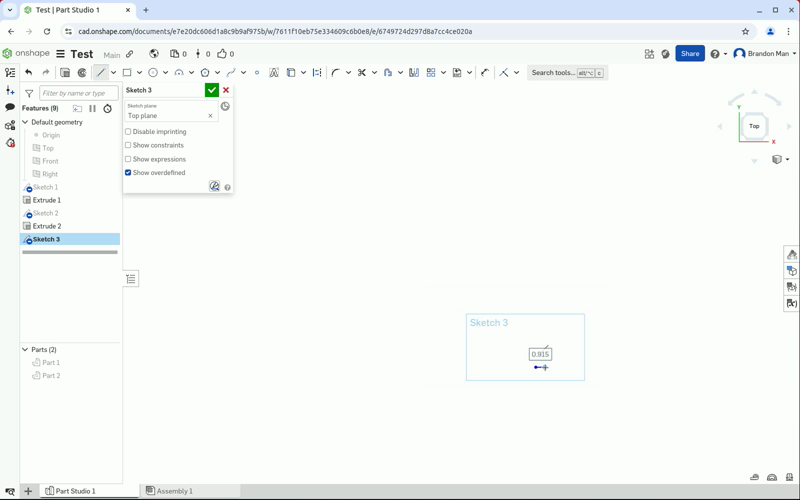
scroll(-6)
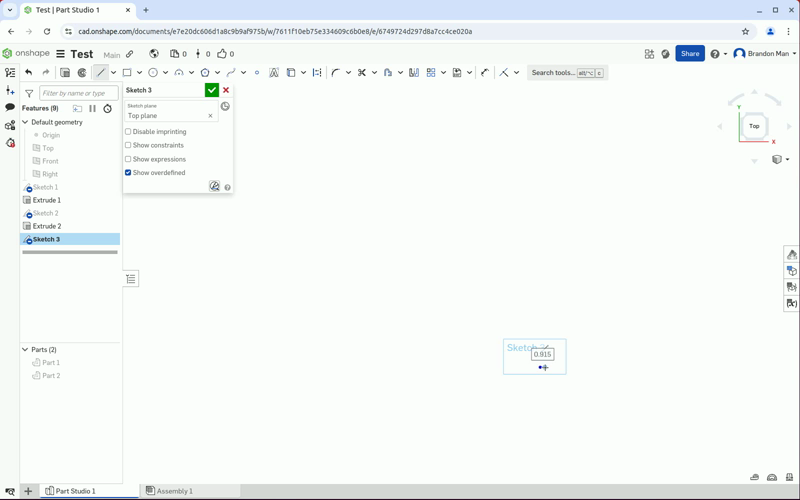
key_up(shift)
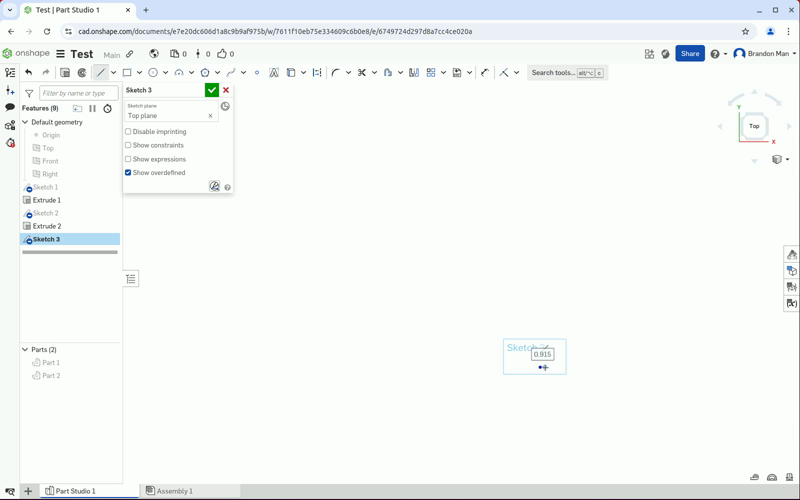
key_down(shift)
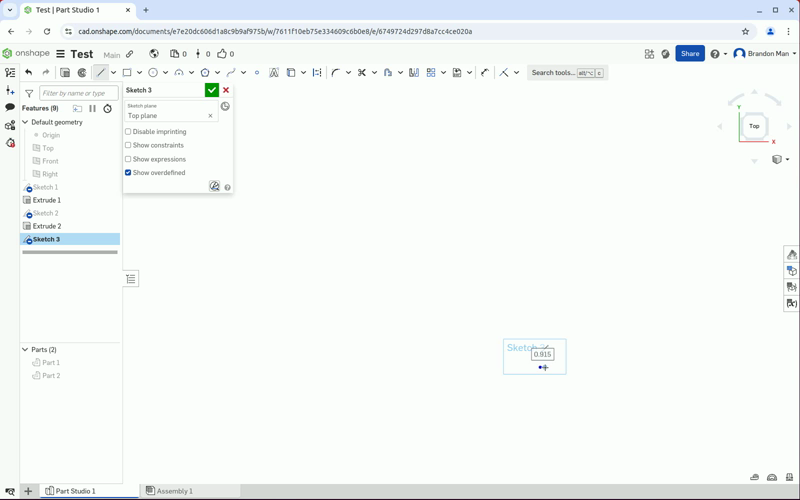
mouse_move(575, 367)
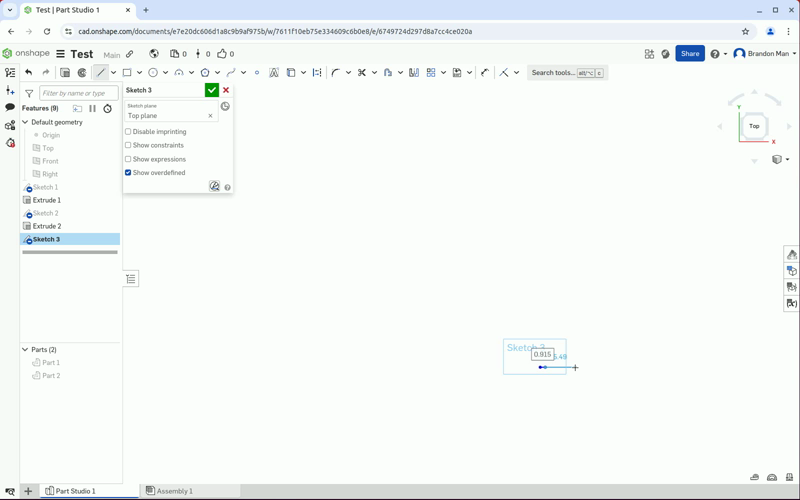
mouse_move(545, 362)
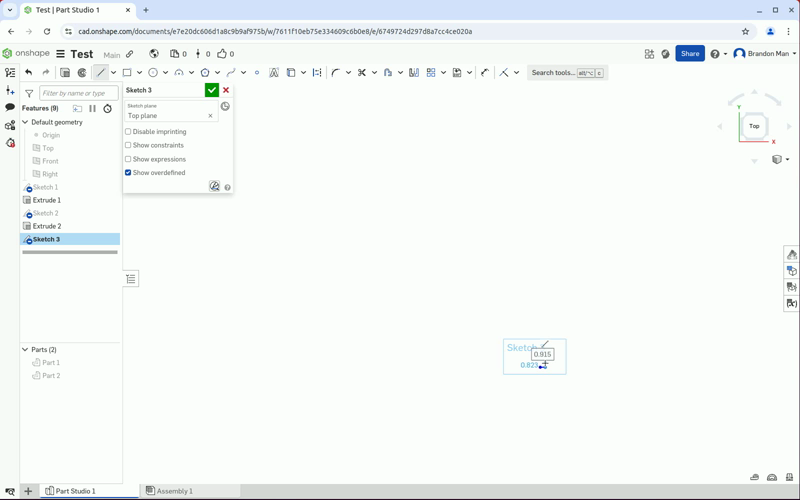
scroll(6)
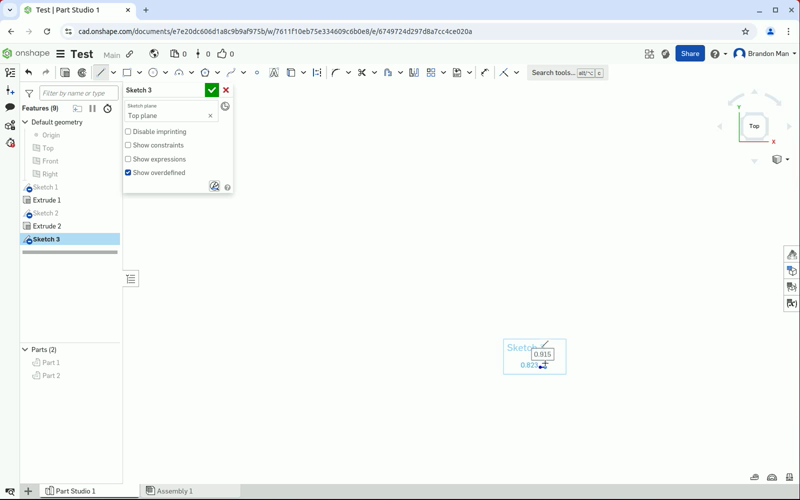
scroll(6)
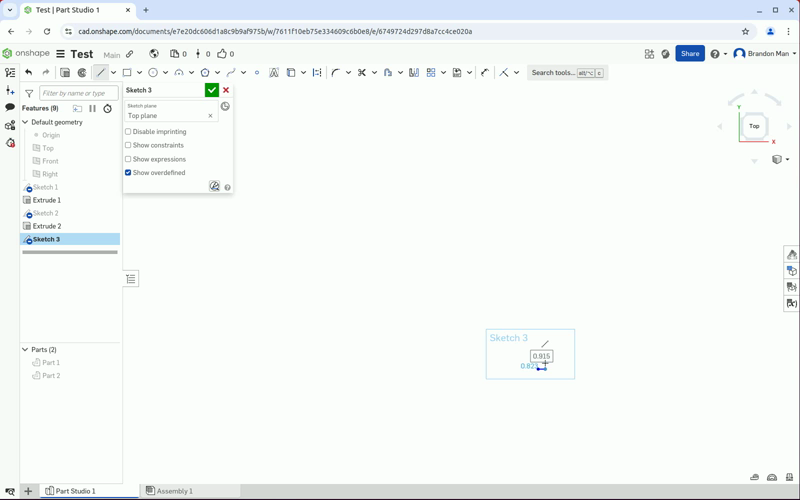
scroll(6)
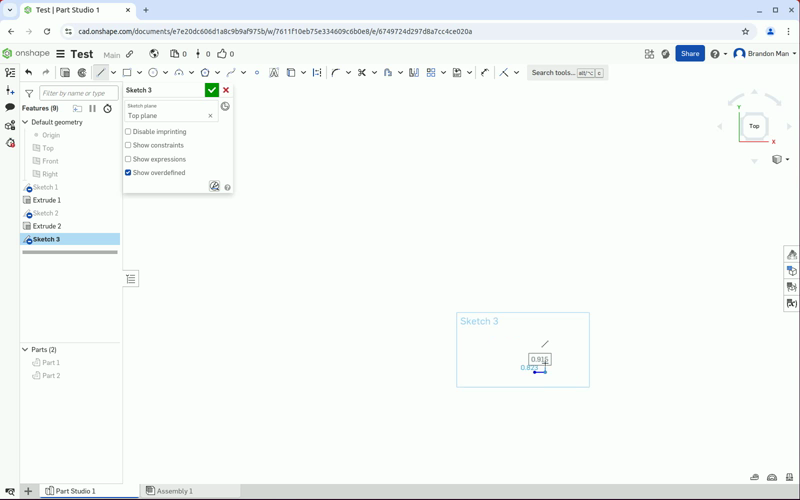
scroll(6)
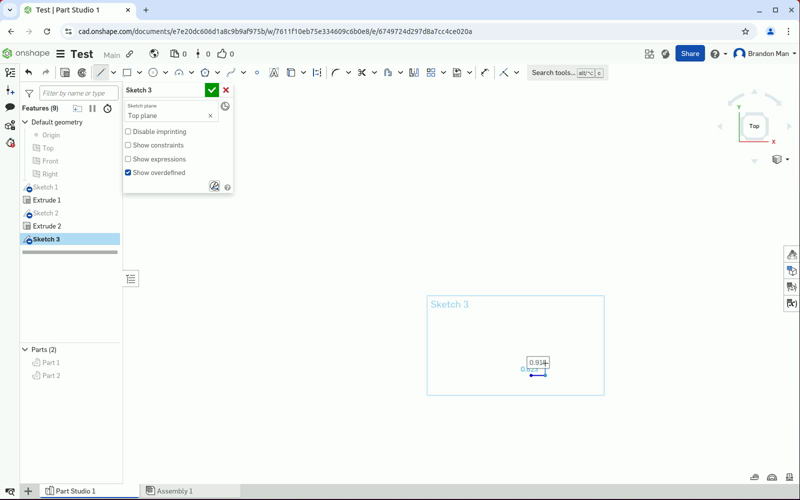
scroll(6)
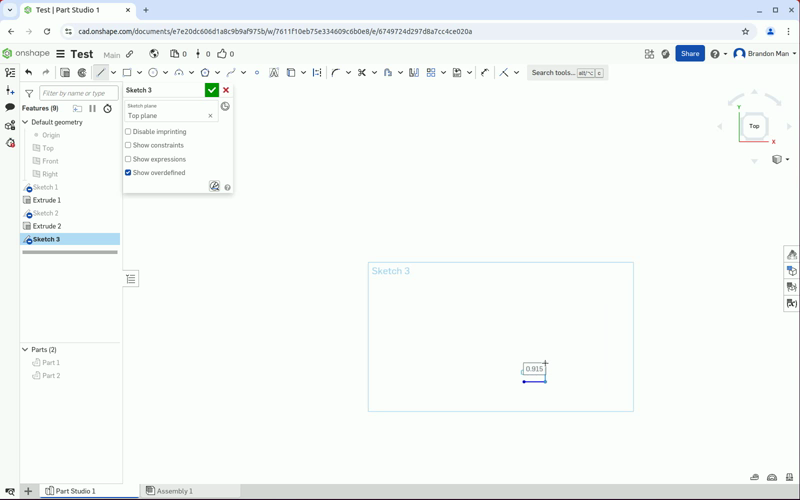
scroll(6)
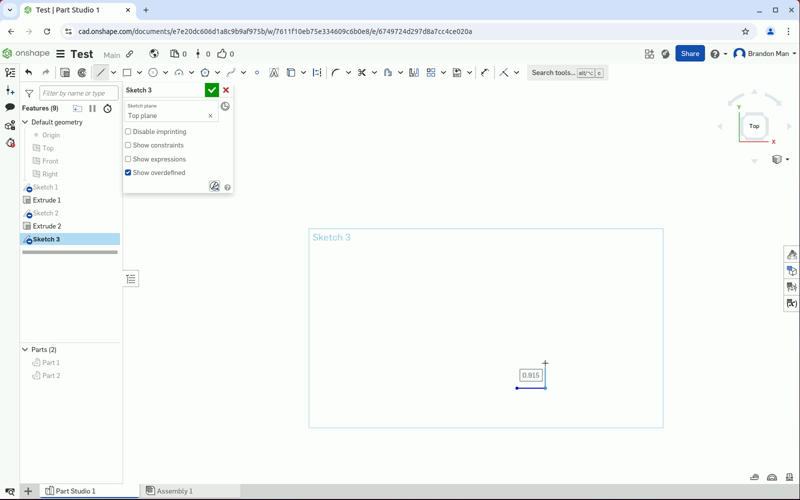
scroll(6)
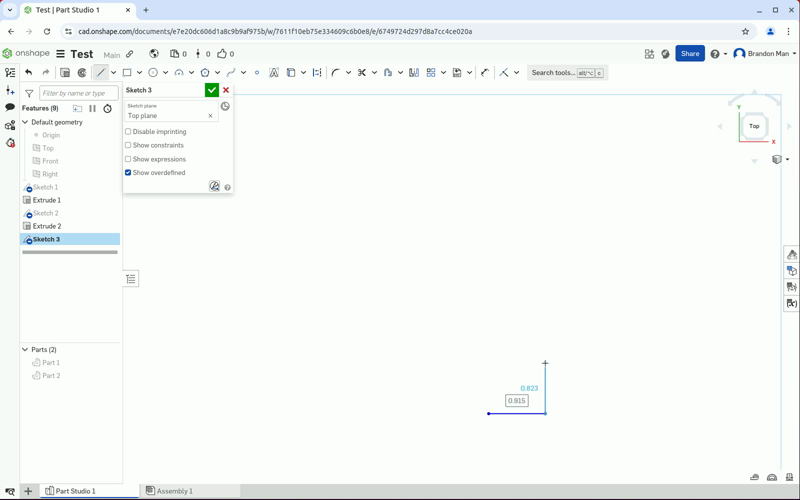
click(545, 362)
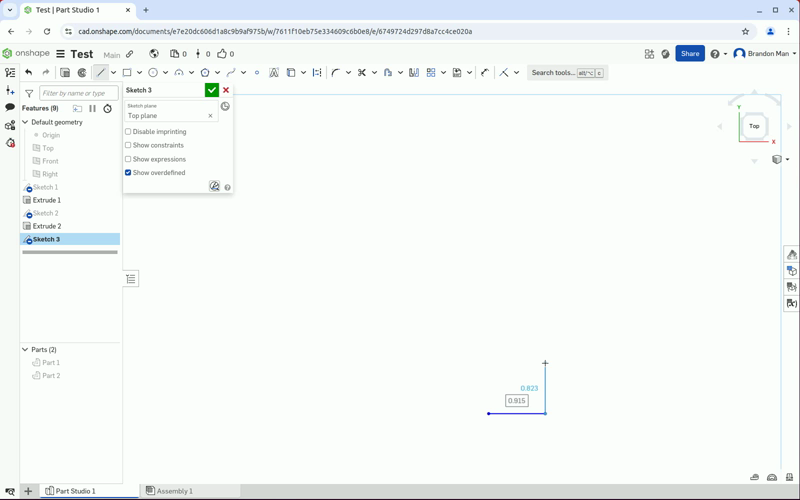
scroll(-6)
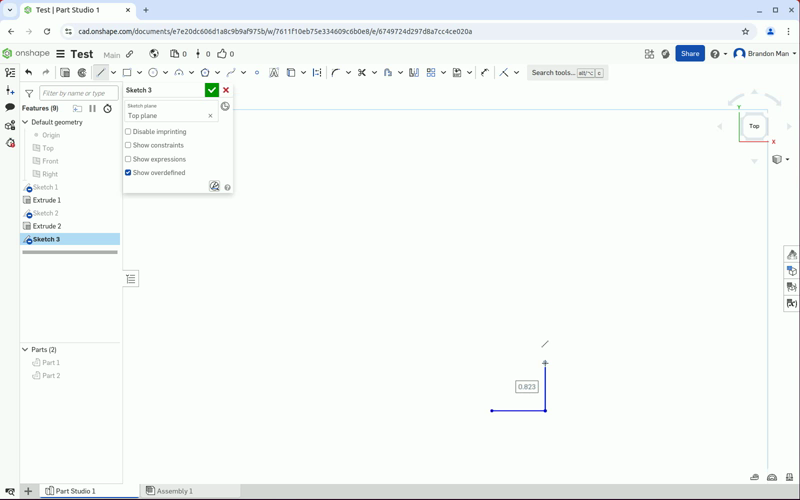
scroll(-6)
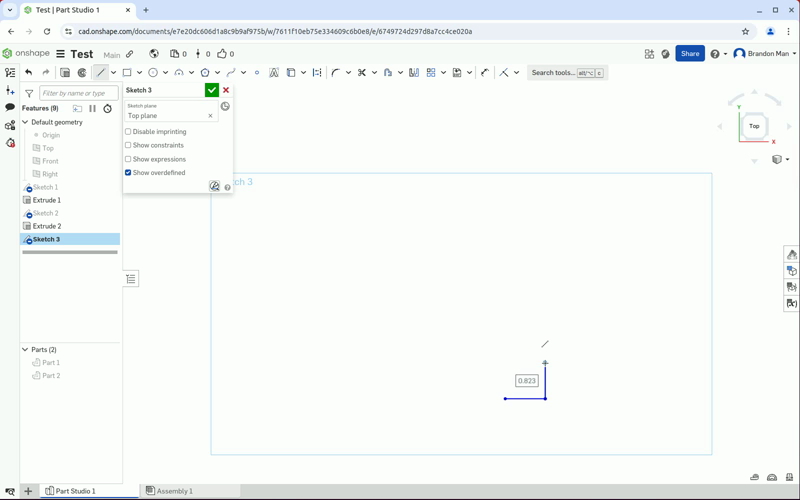
scroll(-6)
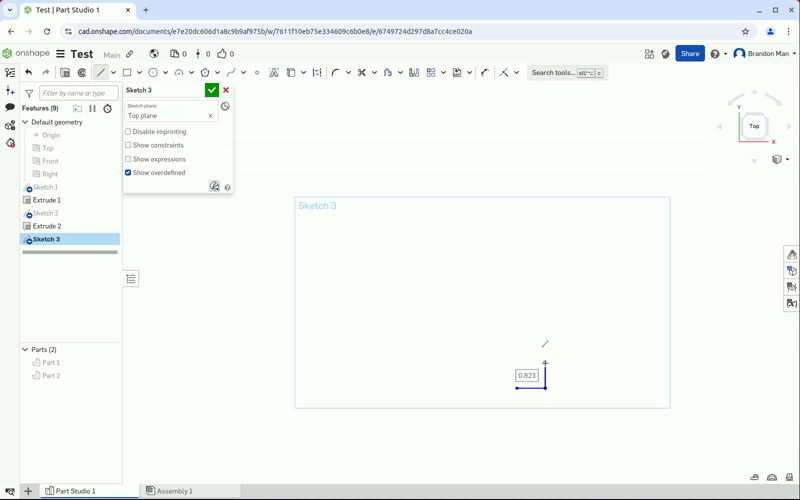
scroll(-6)
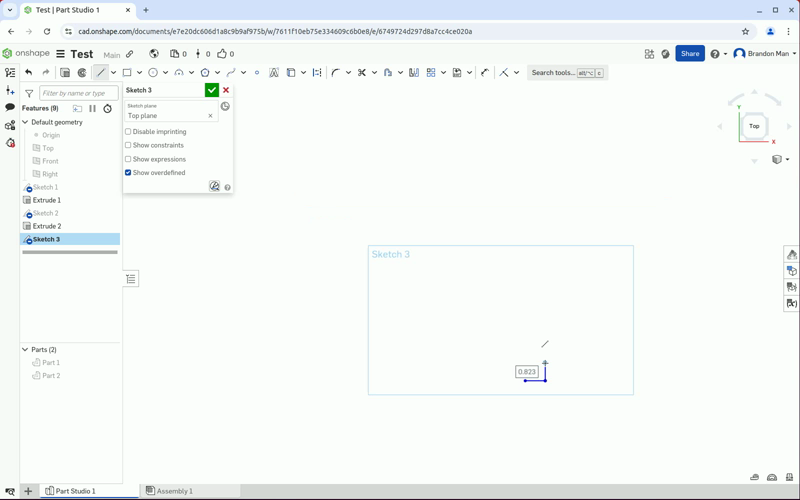
scroll(-6)
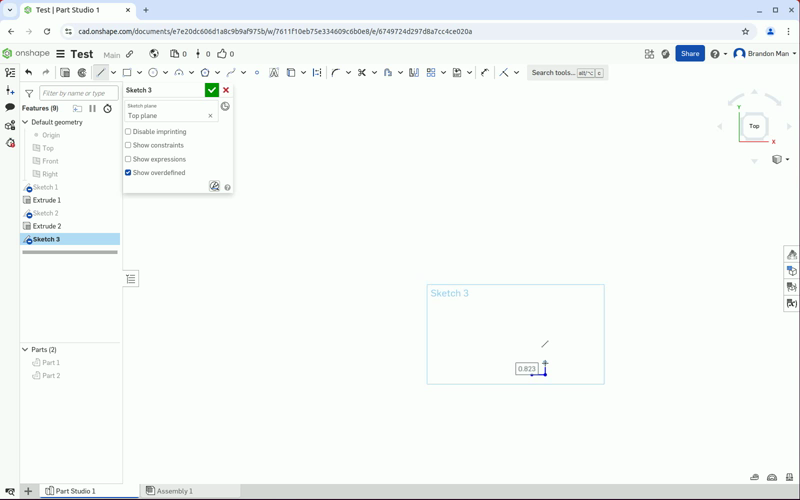
scroll(-6)
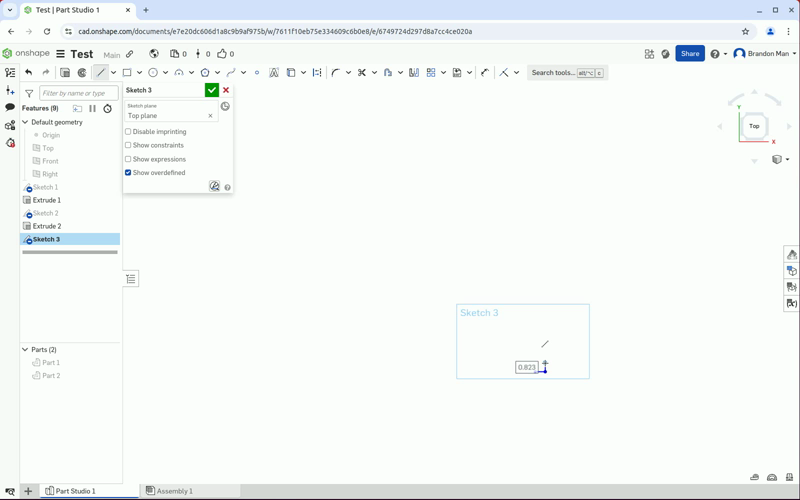
scroll(-6)
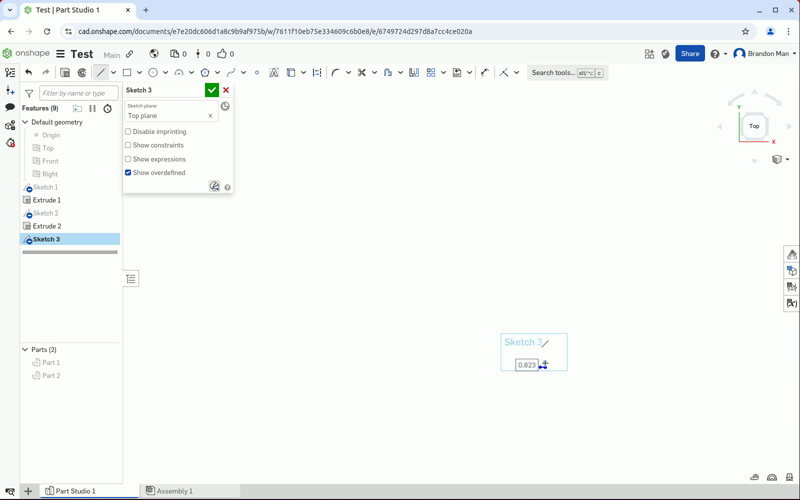
key_up(shift)
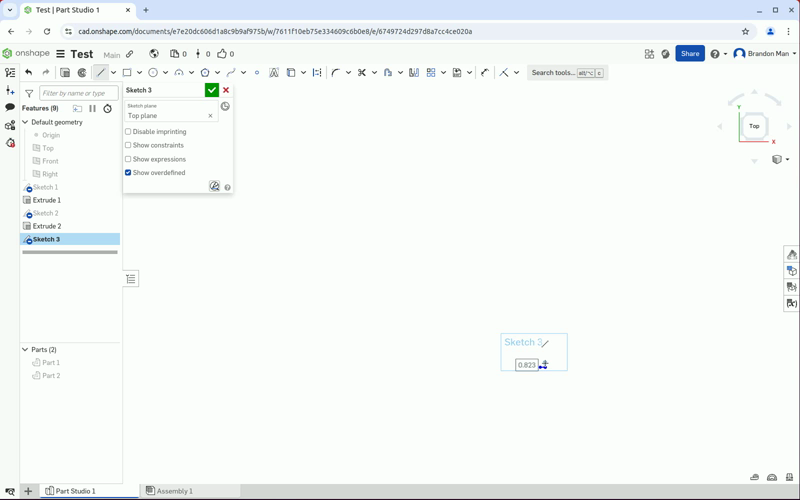
key_down(shift)
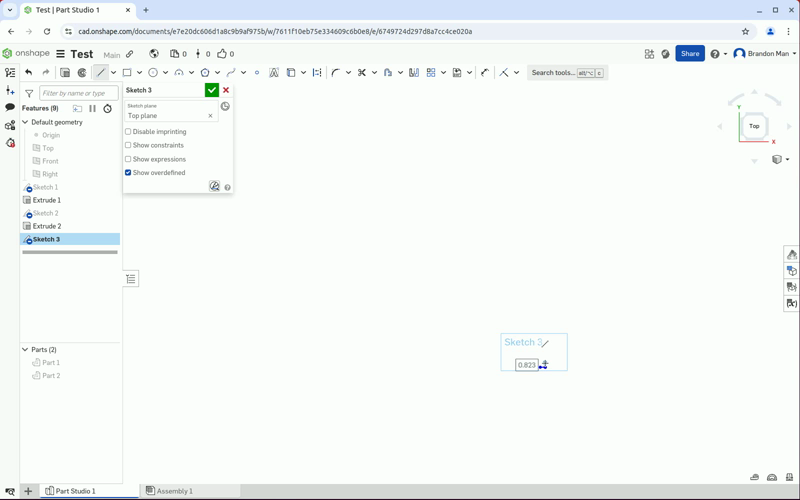
mouse_move(575, 362)
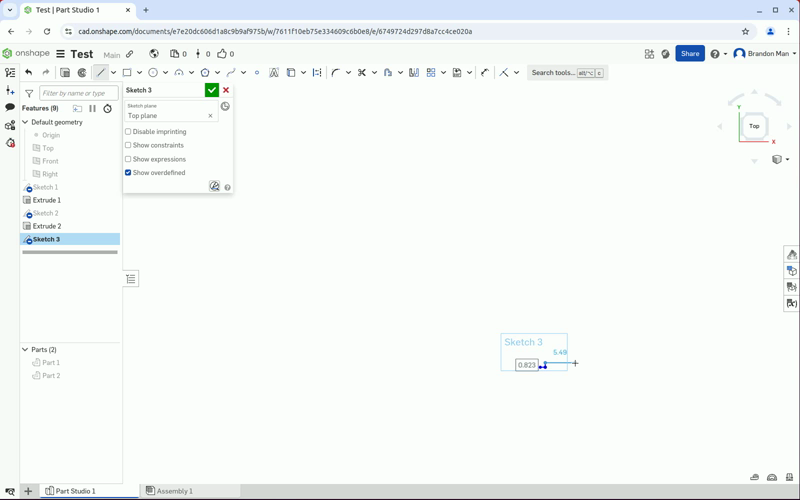
mouse_move(540, 362)
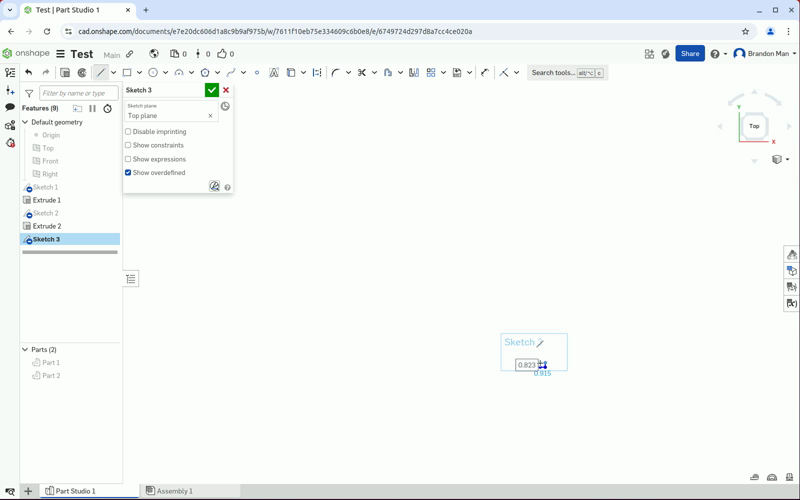
scroll(6)
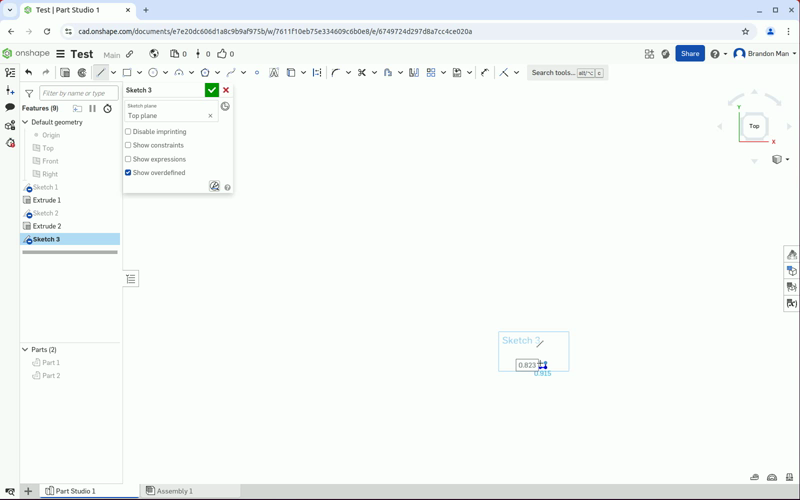
scroll(6)
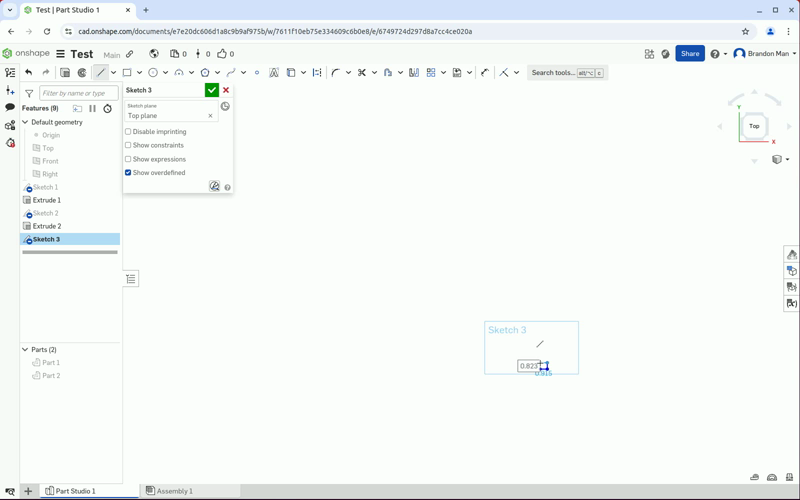
scroll(6)
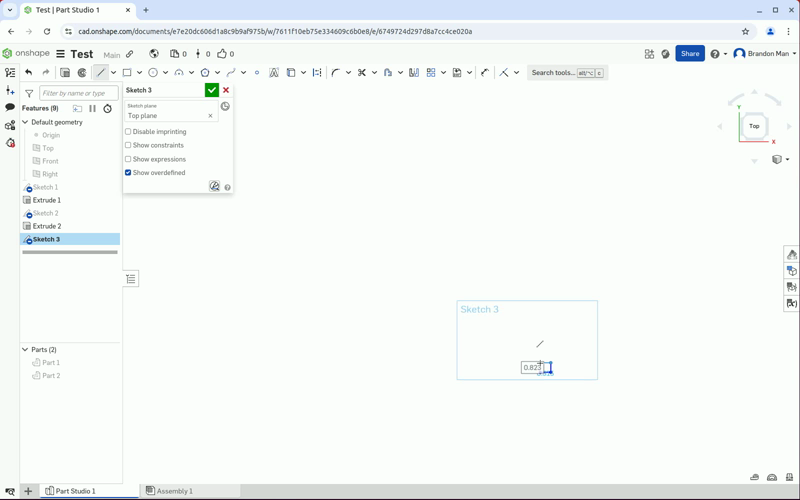
scroll(6)
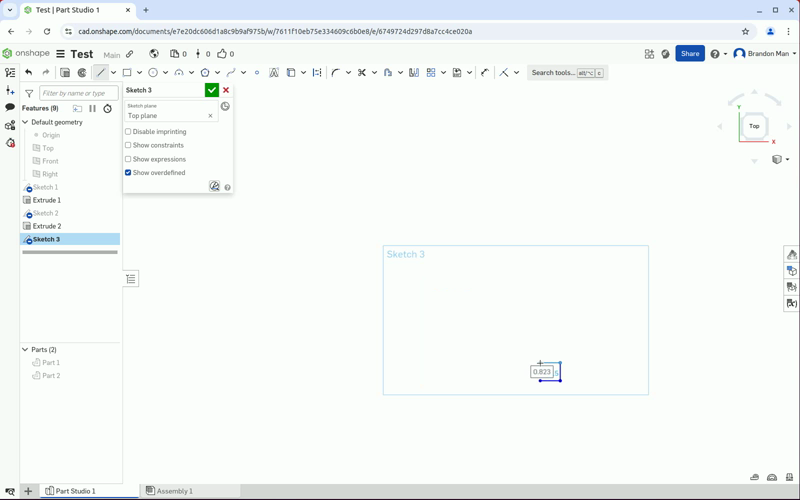
scroll(6)
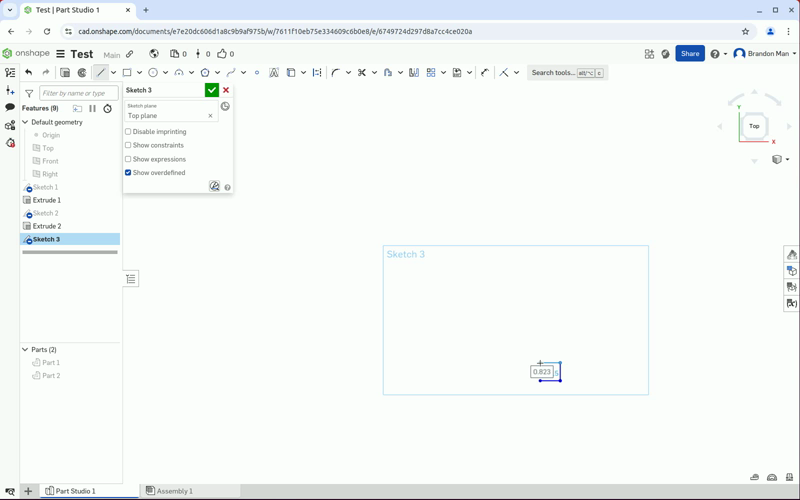
scroll(6)
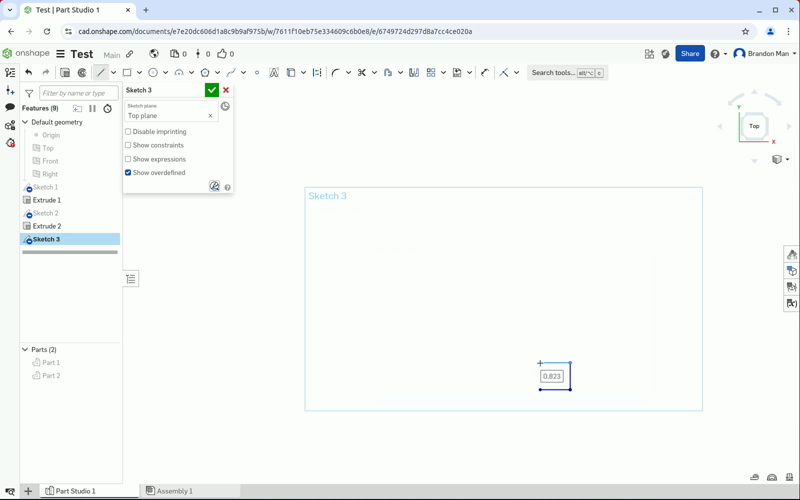
scroll(6)
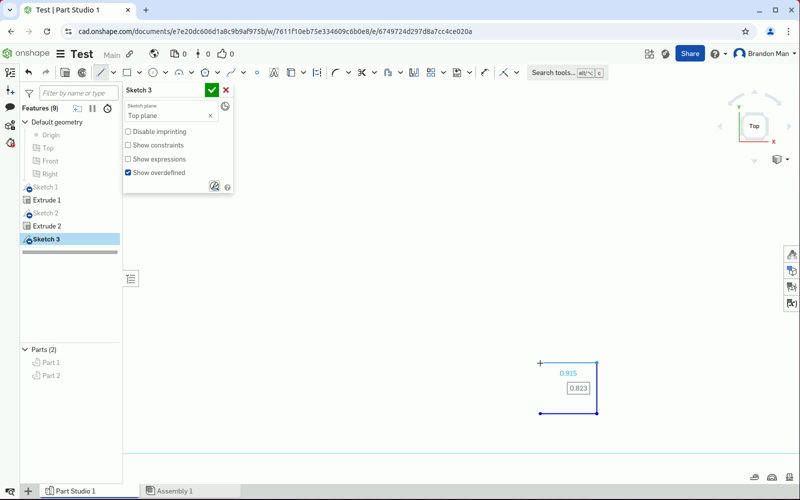
click(540, 362)
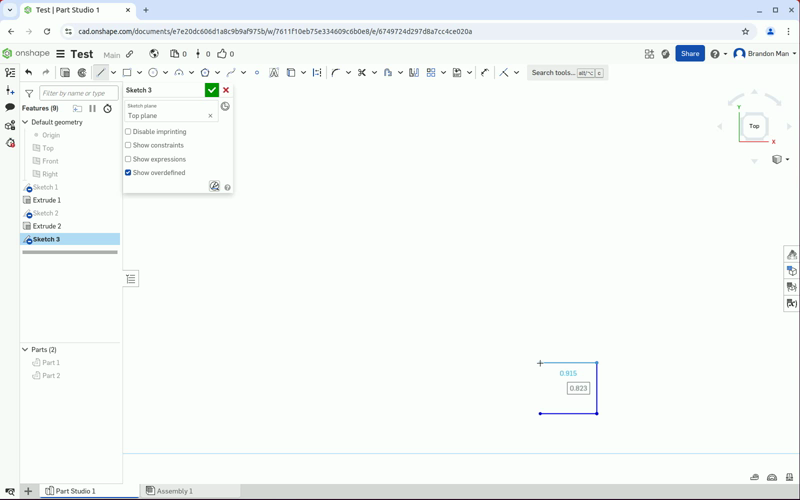
scroll(-6)
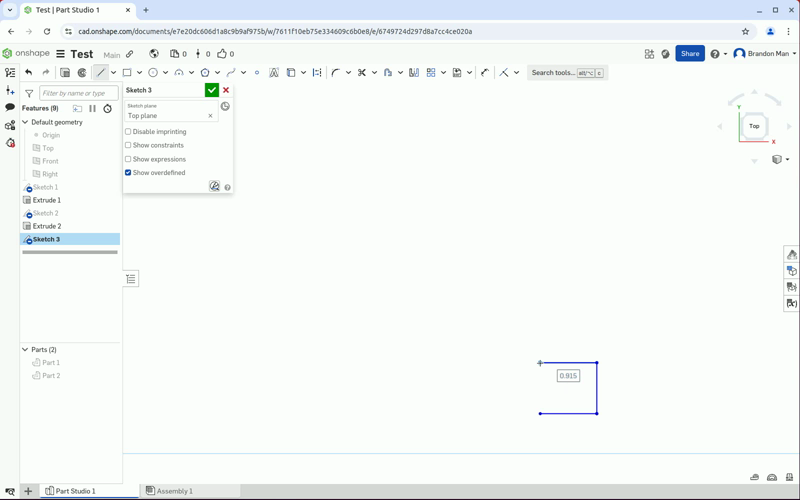
scroll(-6)
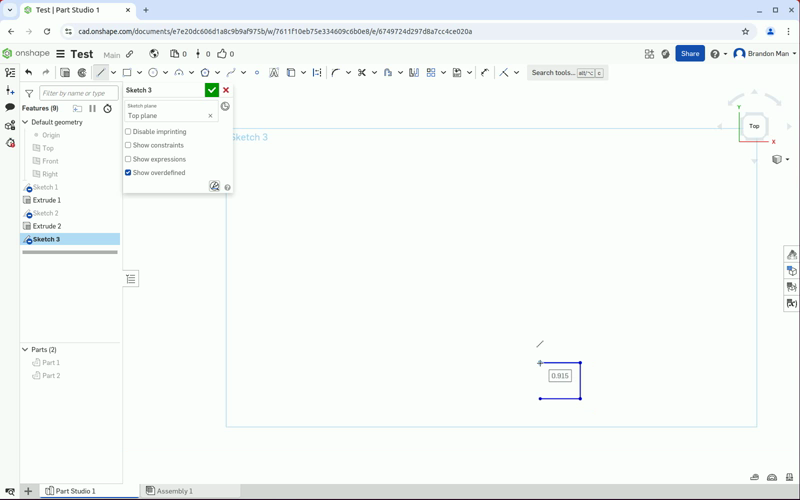
scroll(-6)
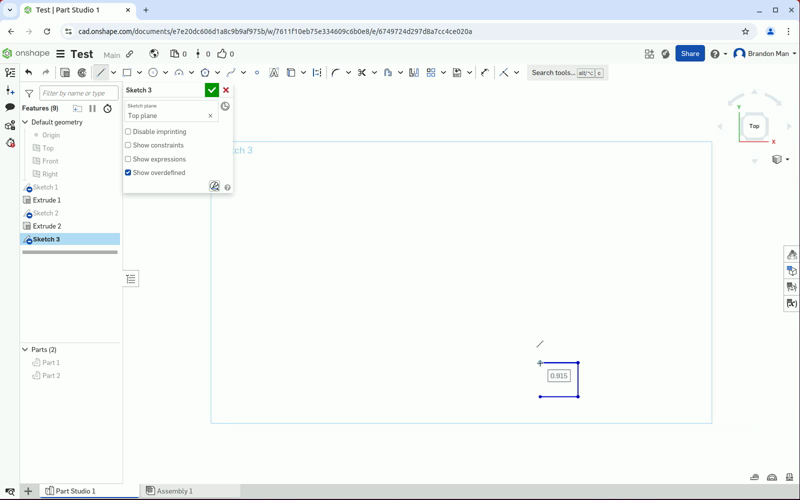
scroll(-6)
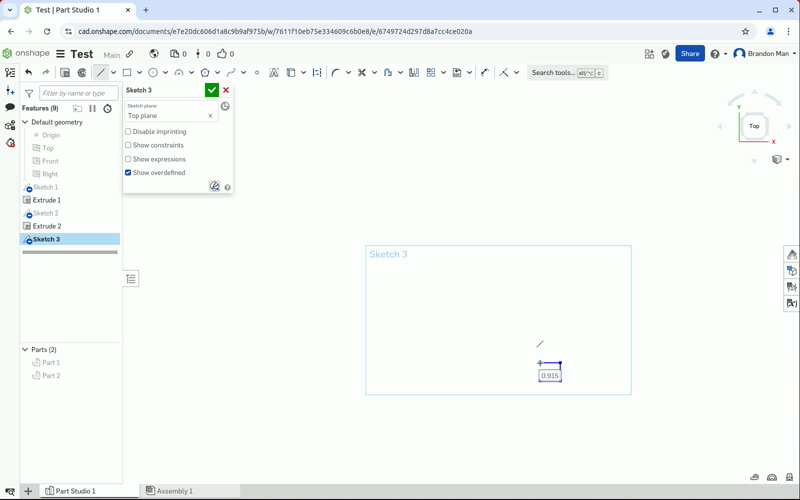
scroll(-6)
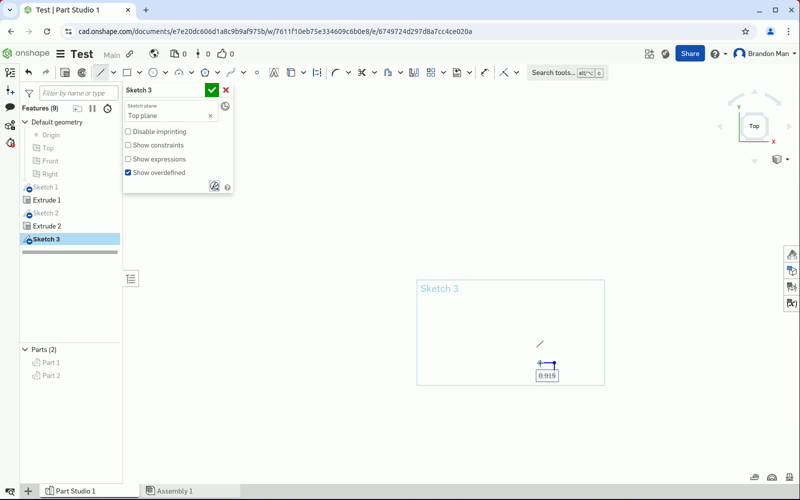
scroll(-6)
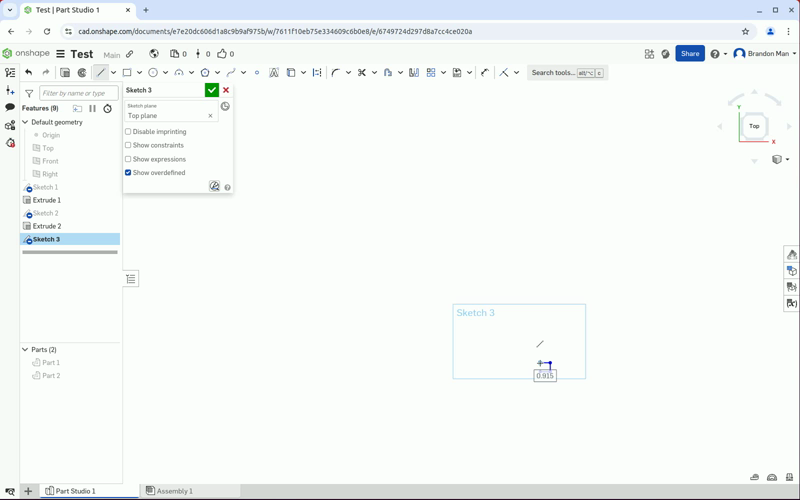
scroll(-6)
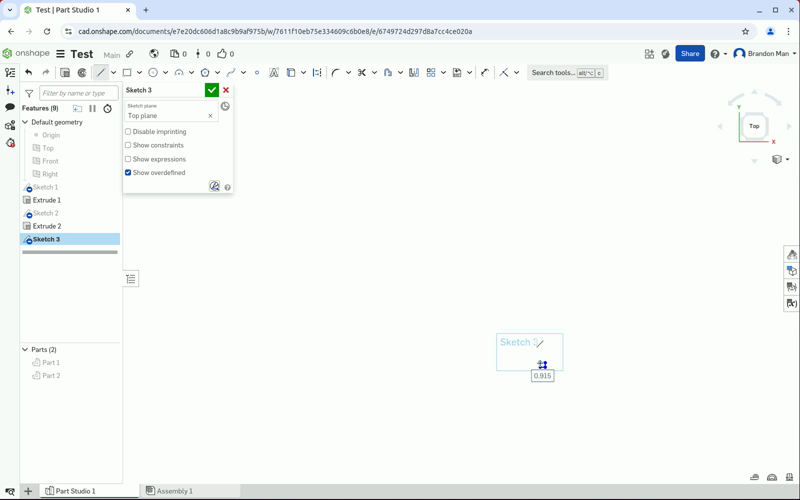
key_up(shift)
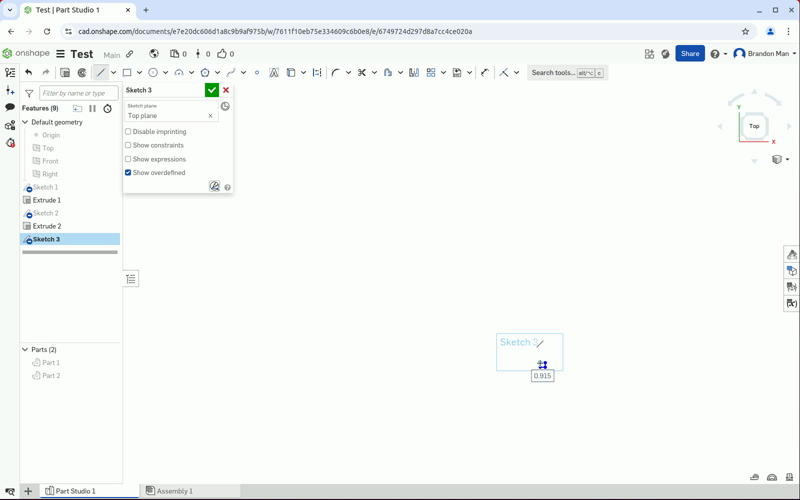
mouse_move(570, 362)
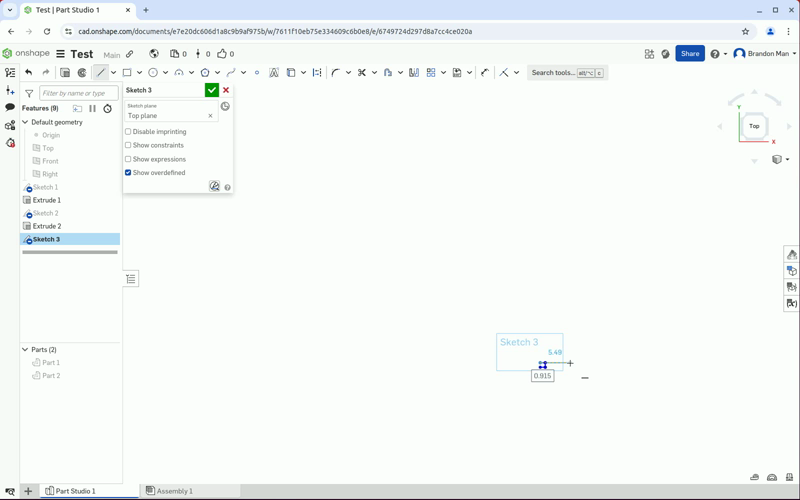
key_down(shift)
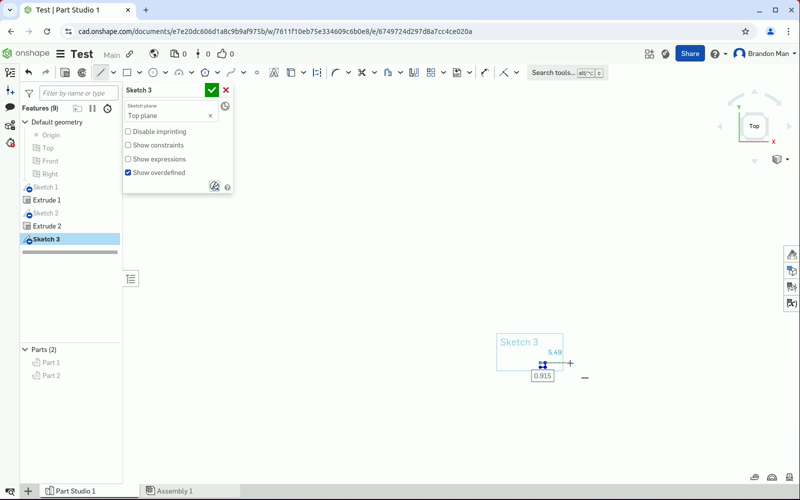
mouse_move(540, 367)
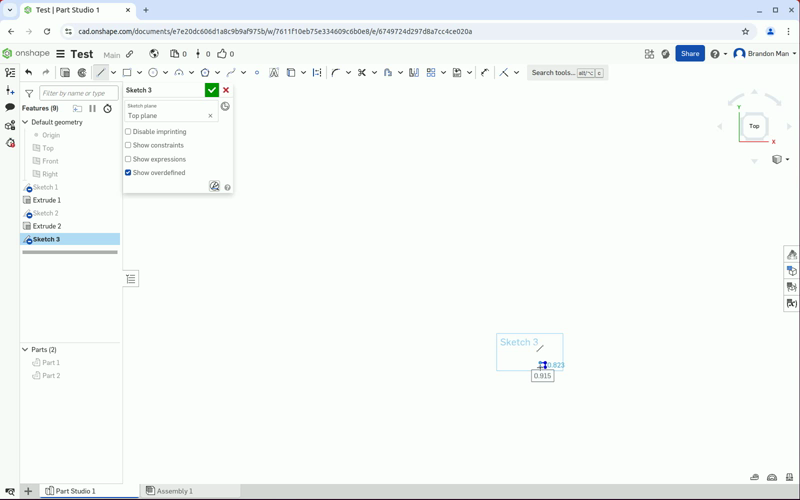
scroll(6)
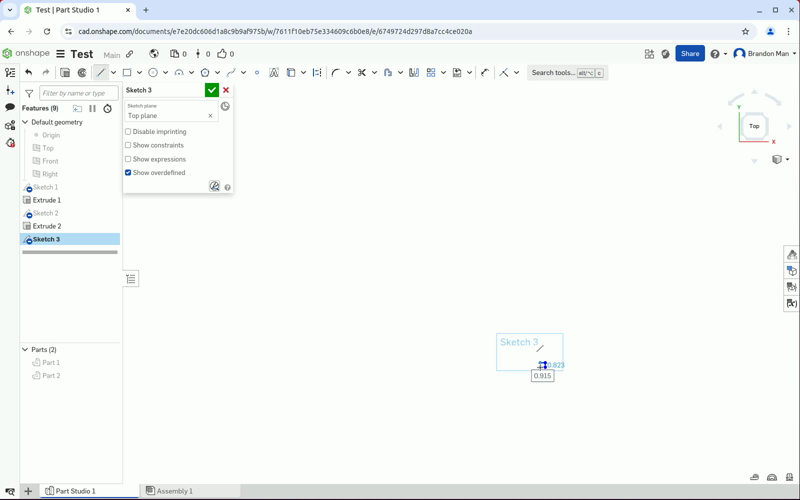
scroll(6)
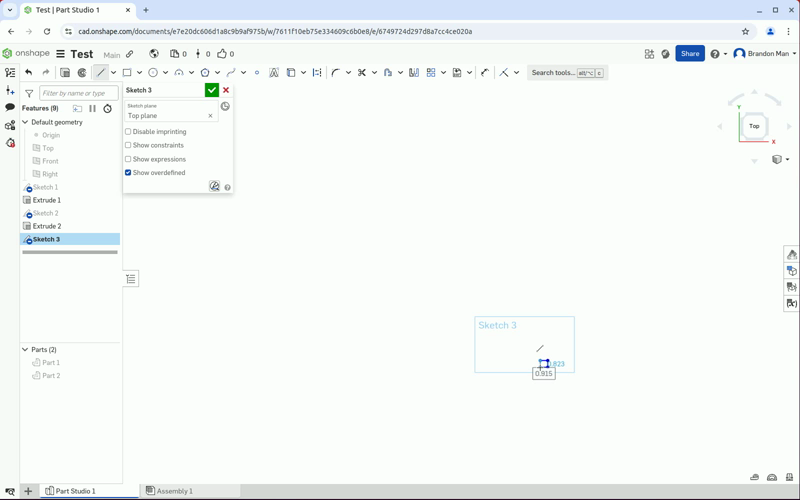
scroll(6)
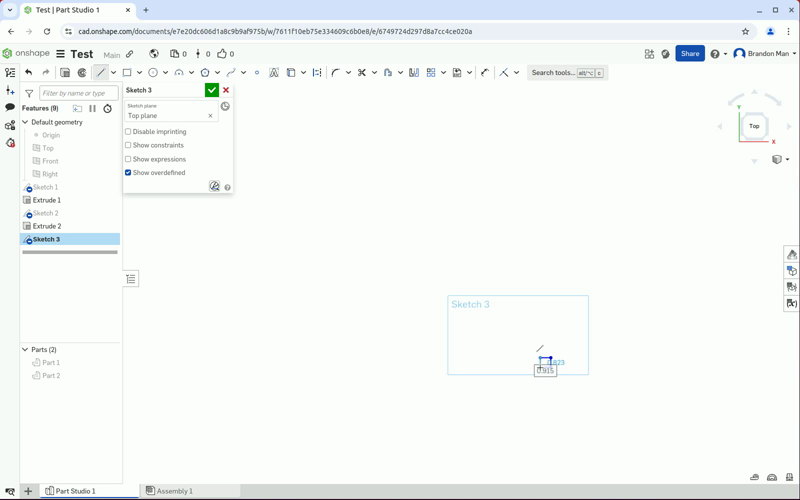
scroll(6)
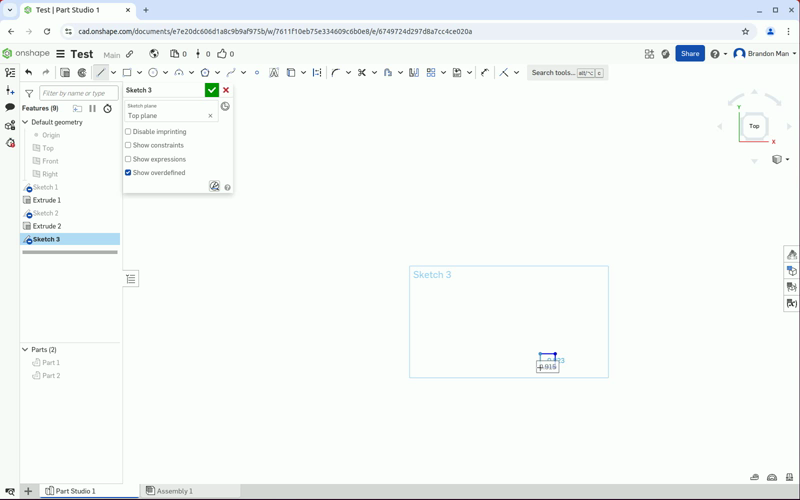
scroll(6)
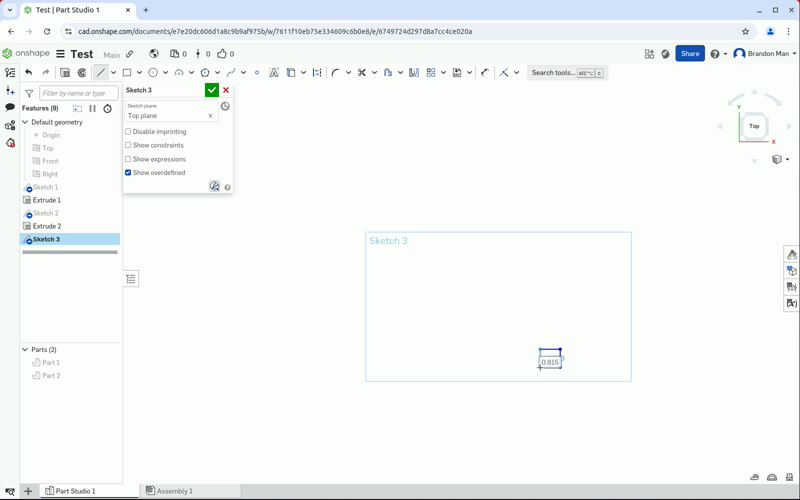
scroll(6)
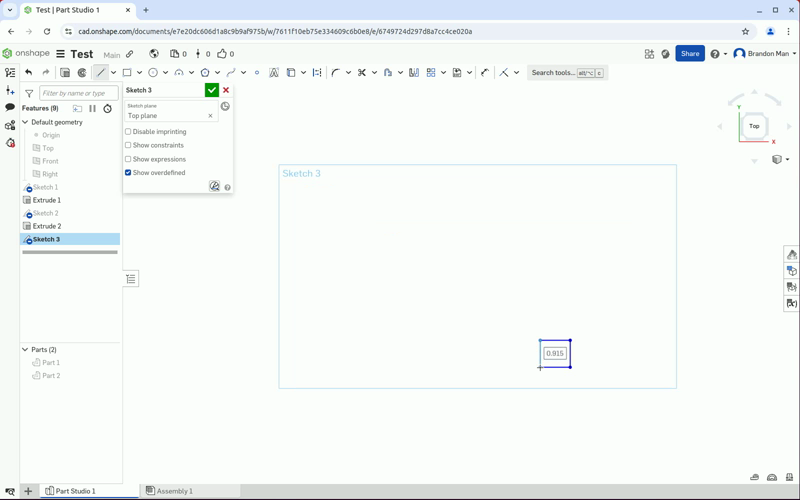
scroll(6)
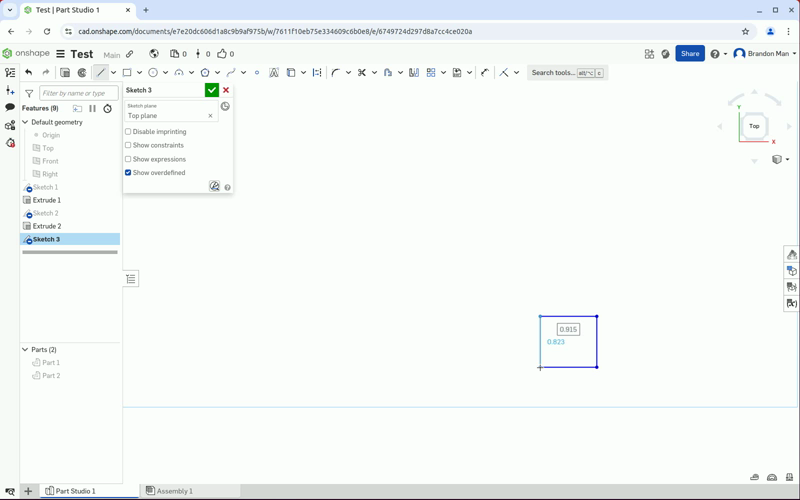
key_up(shift)
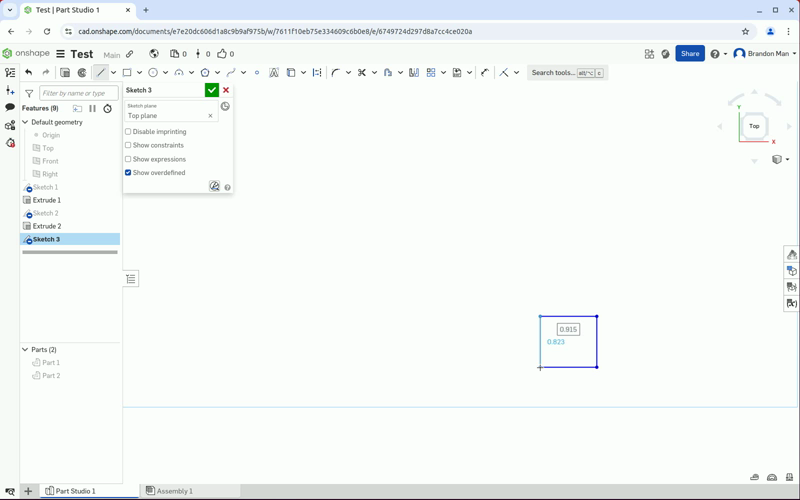
click(540, 367)
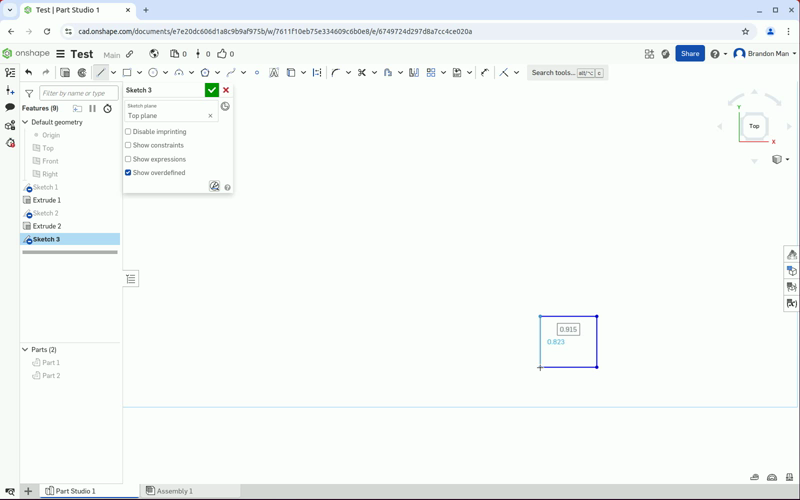
scroll(-6)
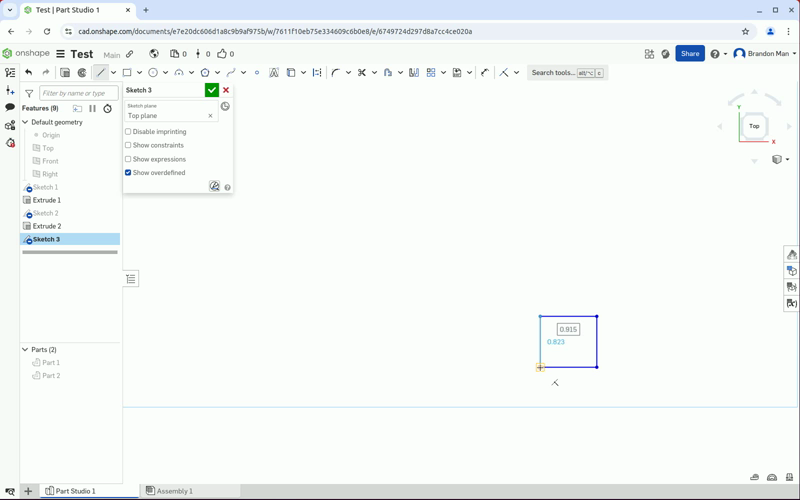
scroll(-6)
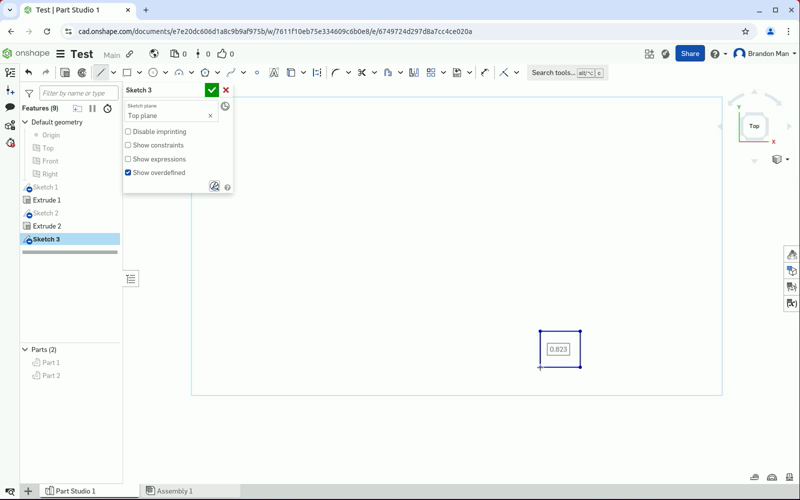
scroll(-6)
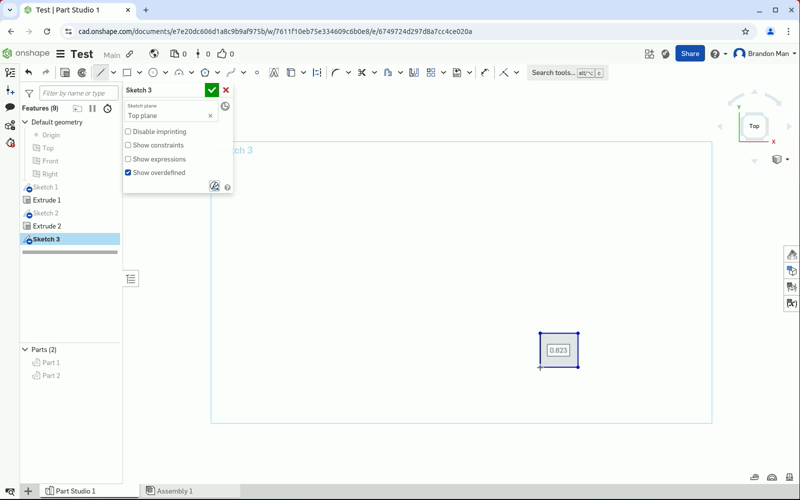
scroll(-6)
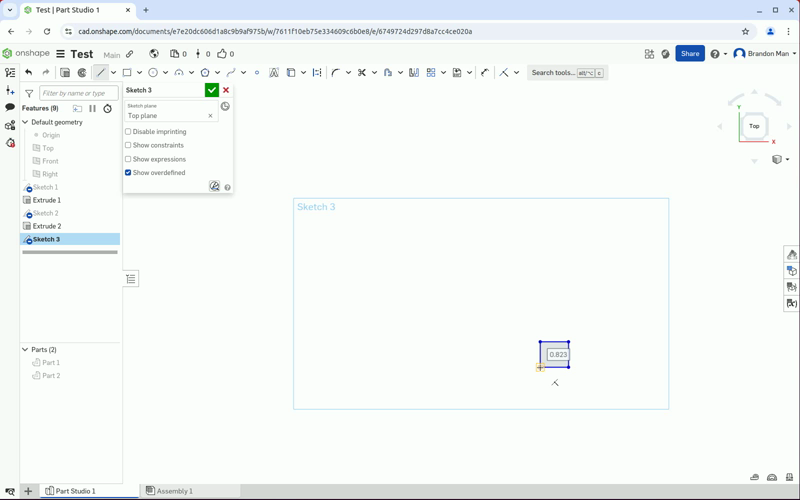
scroll(-6)
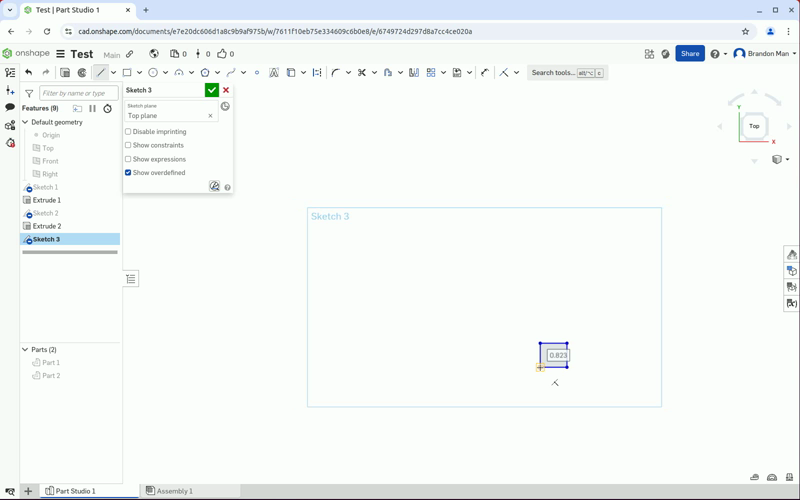
scroll(-6)
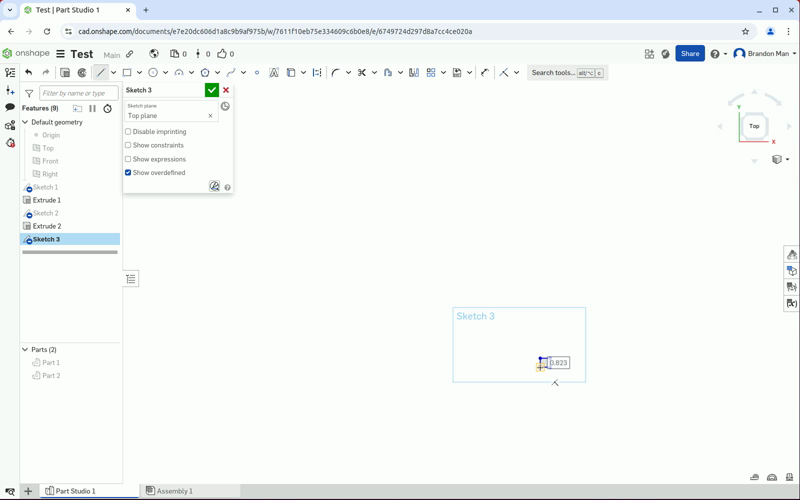
scroll(-6)
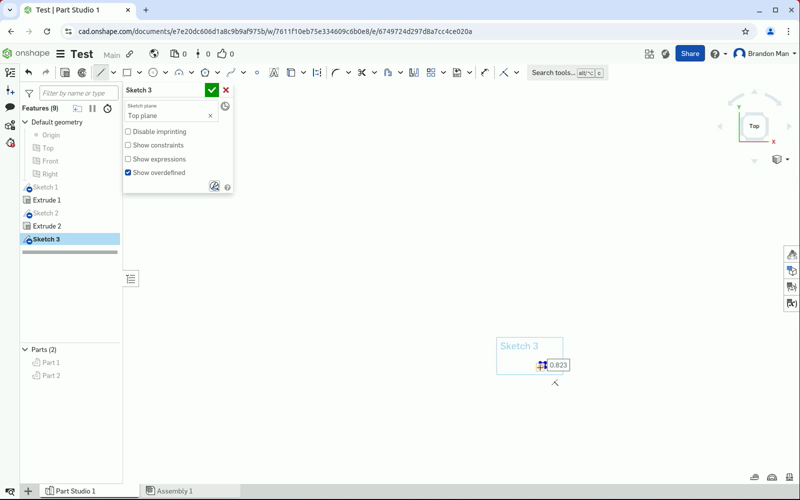
key(esc)
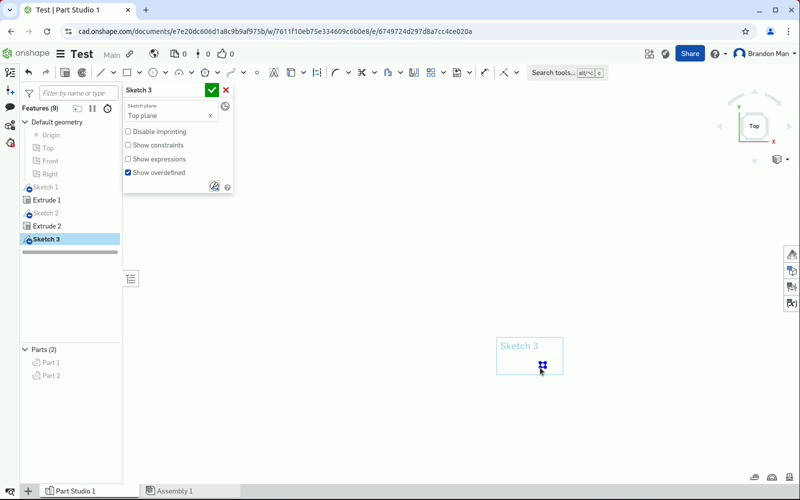
mouse_move(541, 363)
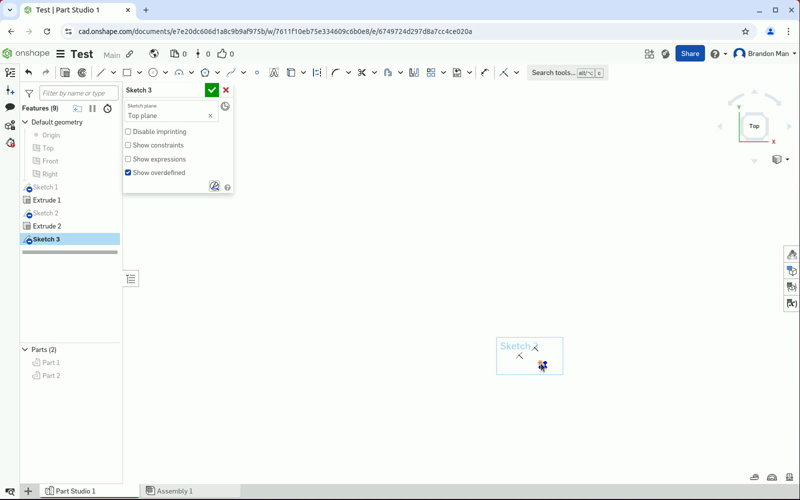
scroll(6)
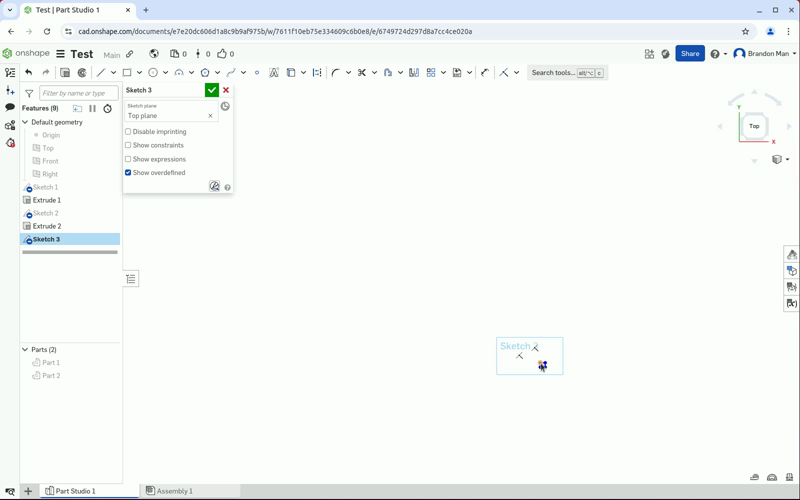
scroll(6)
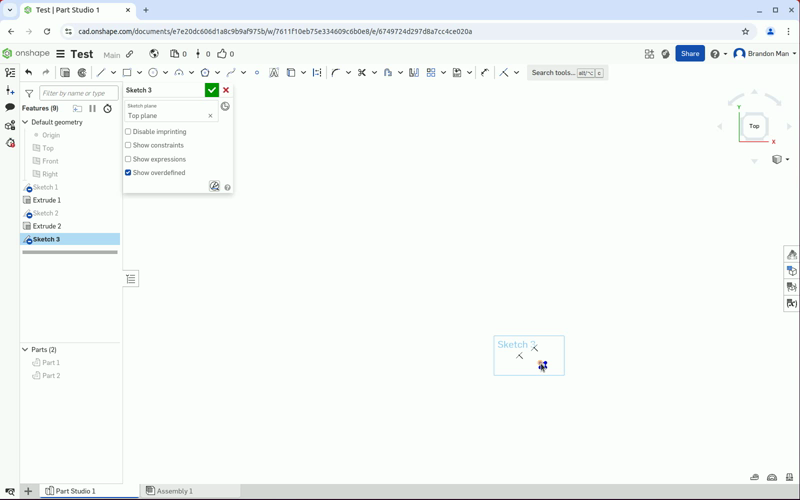
scroll(6)
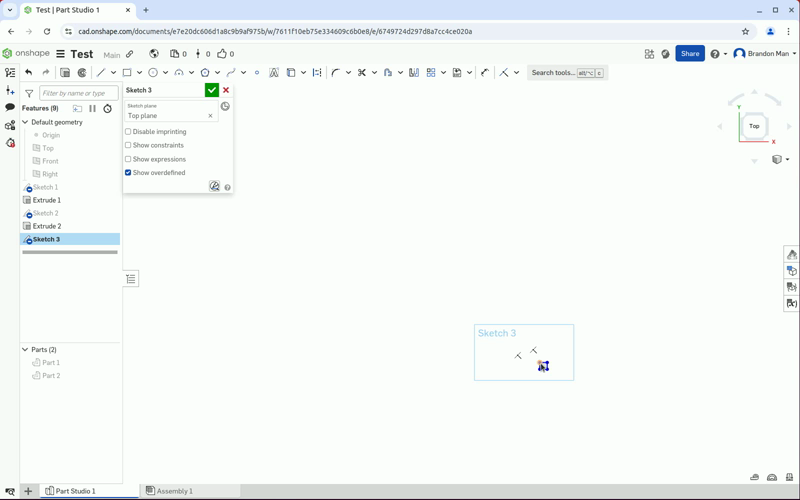
scroll(6)
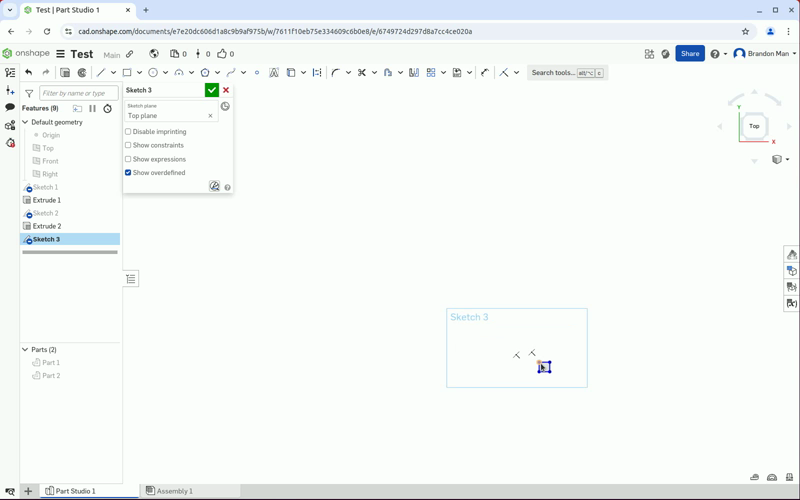
scroll(6)
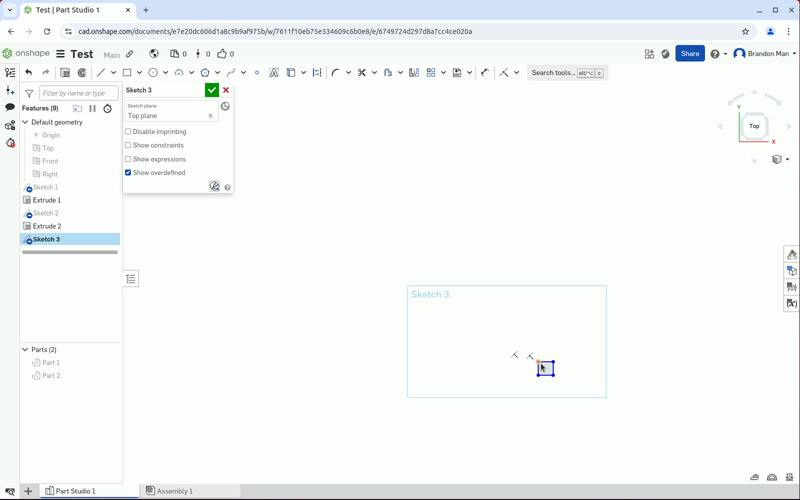
scroll(6)
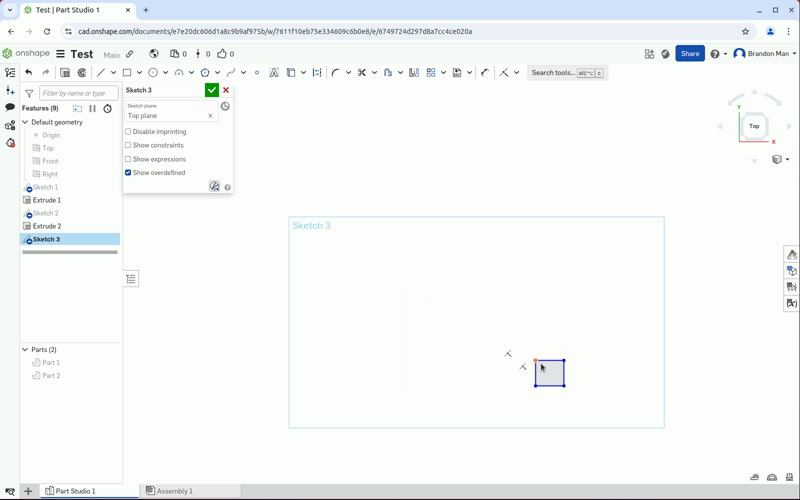
scroll(6)
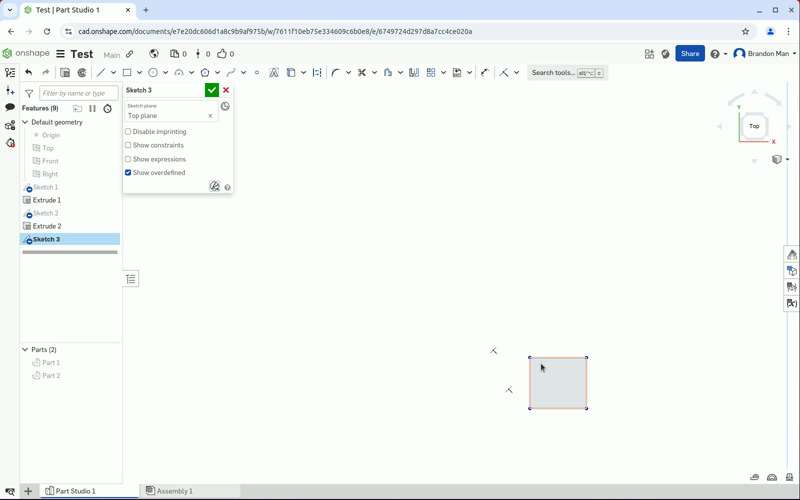
click(541, 363)
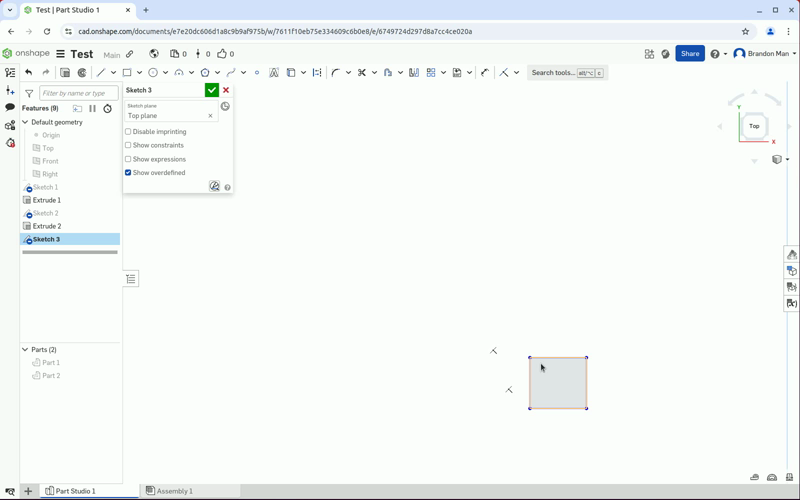
scroll(-6)
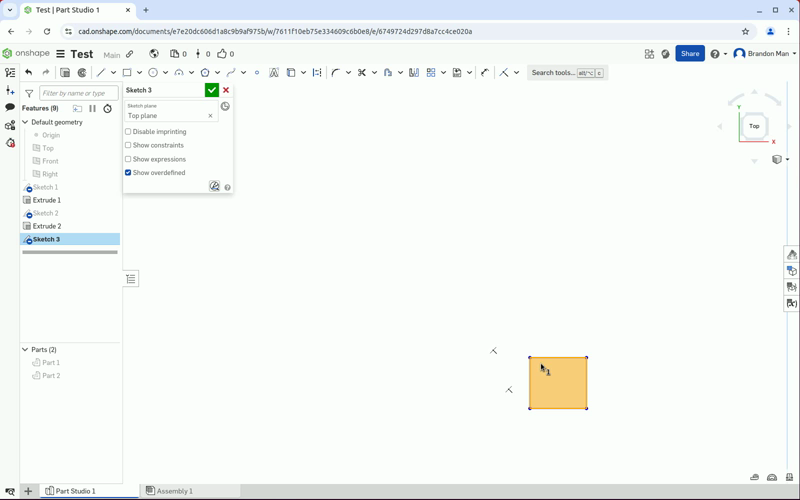
scroll(-6)
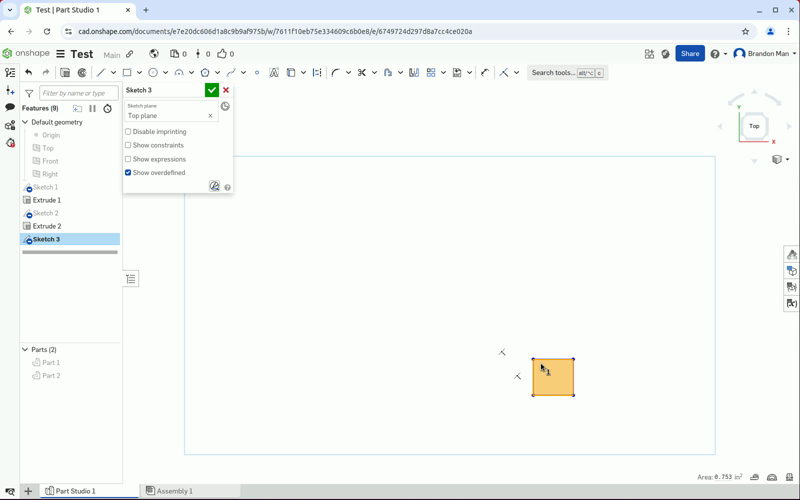
scroll(-6)
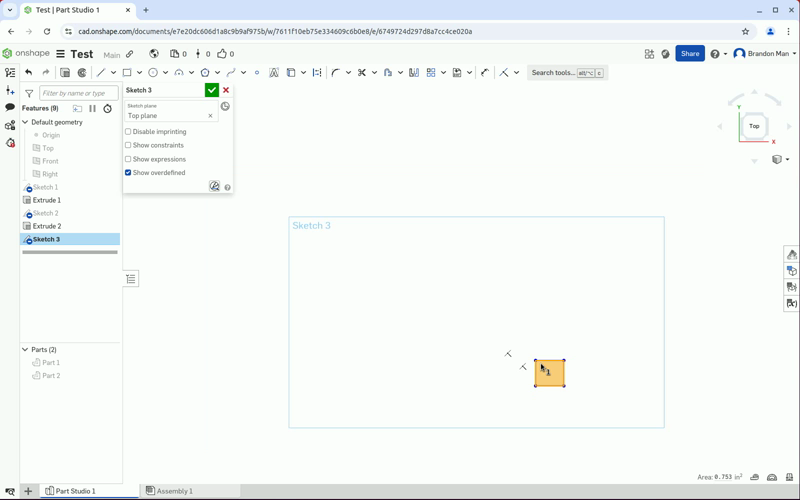
scroll(-6)
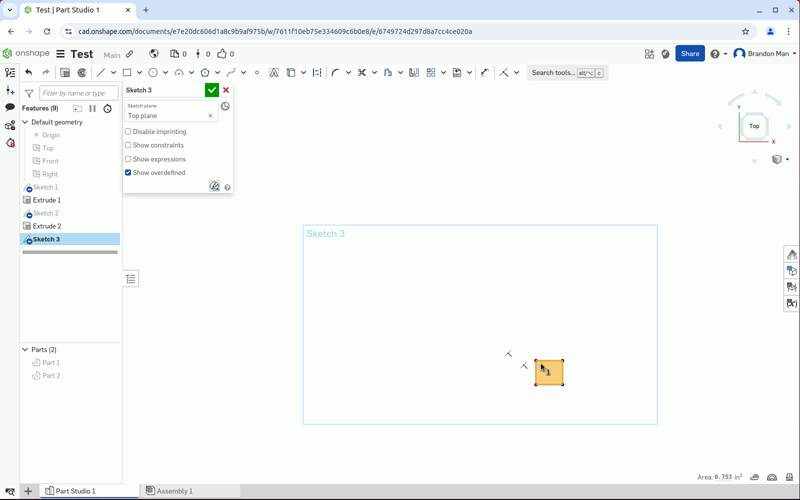
scroll(-6)
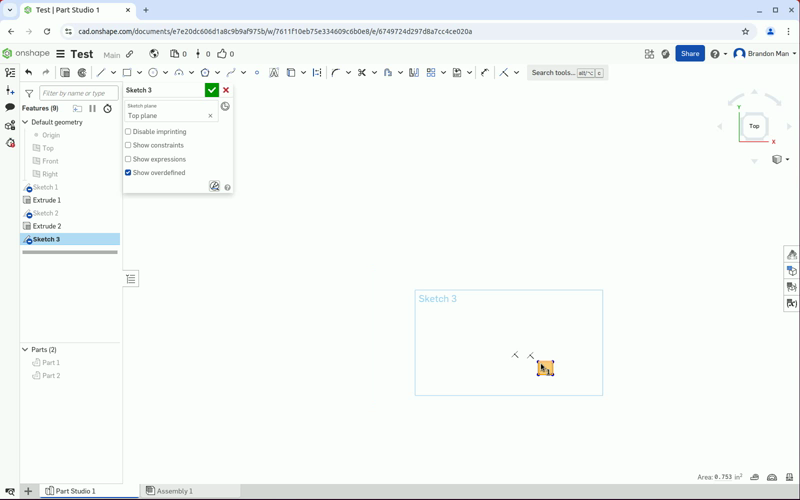
scroll(-6)
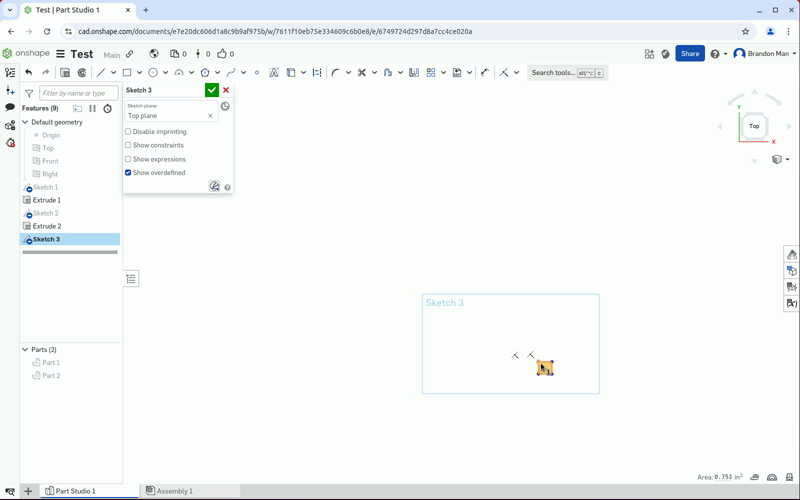
scroll(-6)
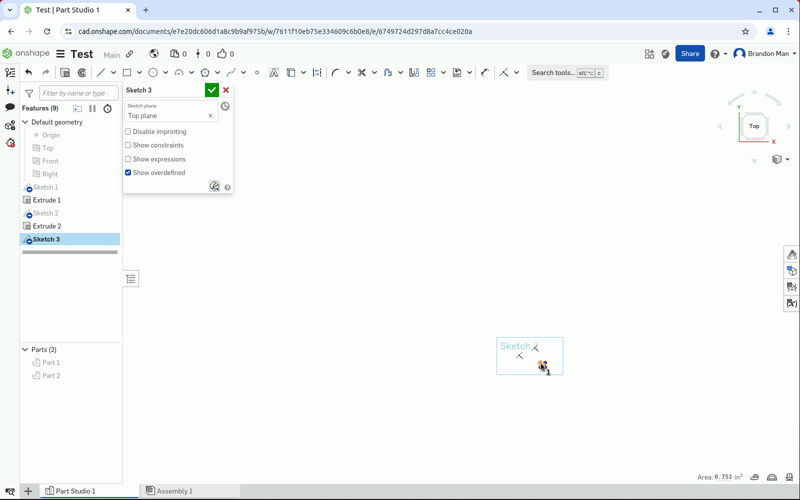
mouse_move(73, 352)
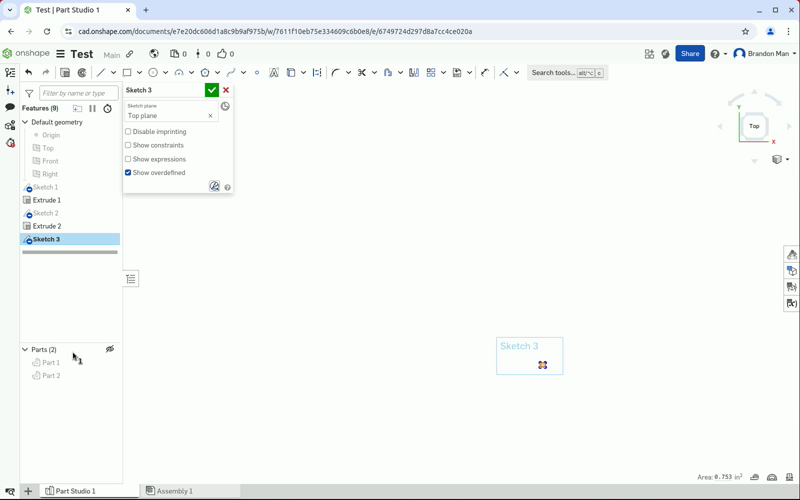
key(shift+y)
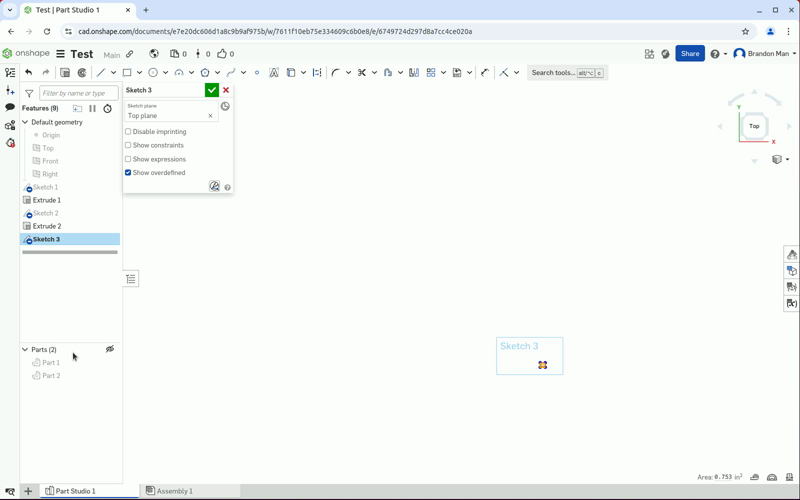
key(shift+e)
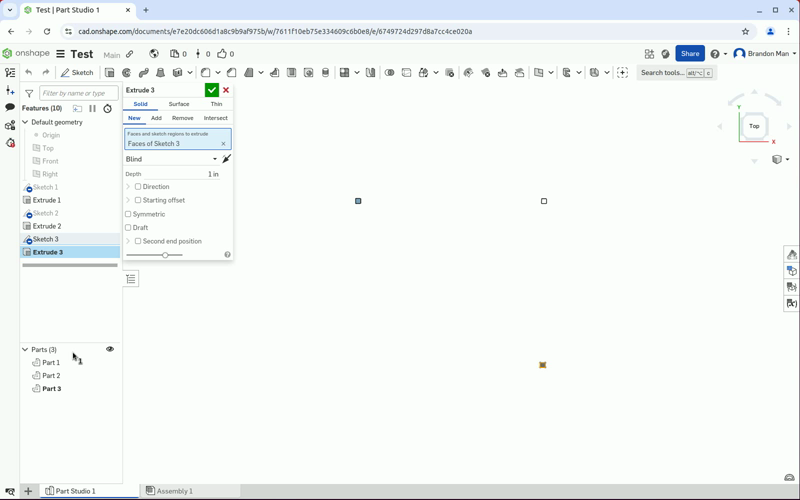
mouse_move(143, 106)
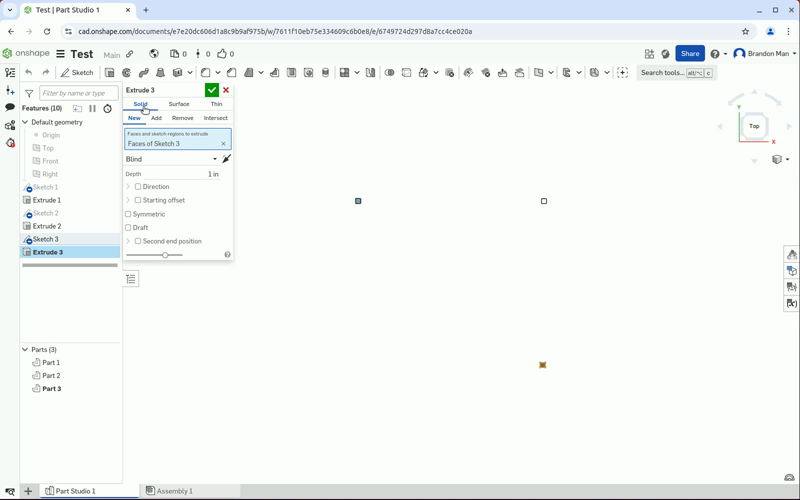
click(143, 106)
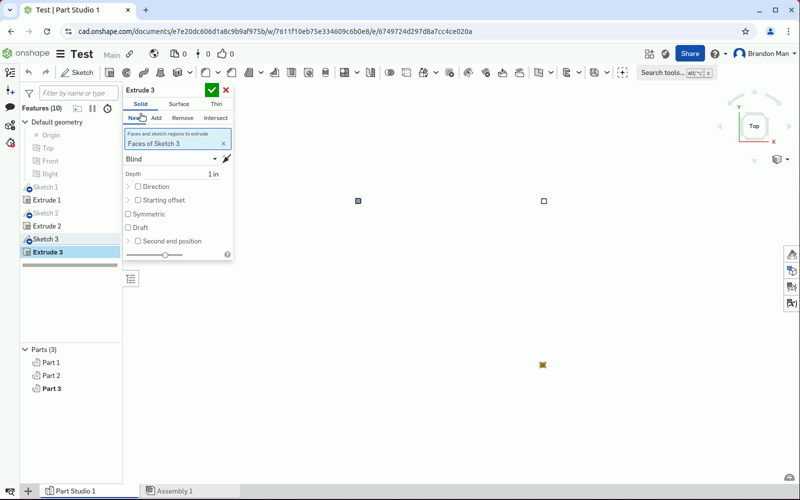
mouse_move(137, 120)
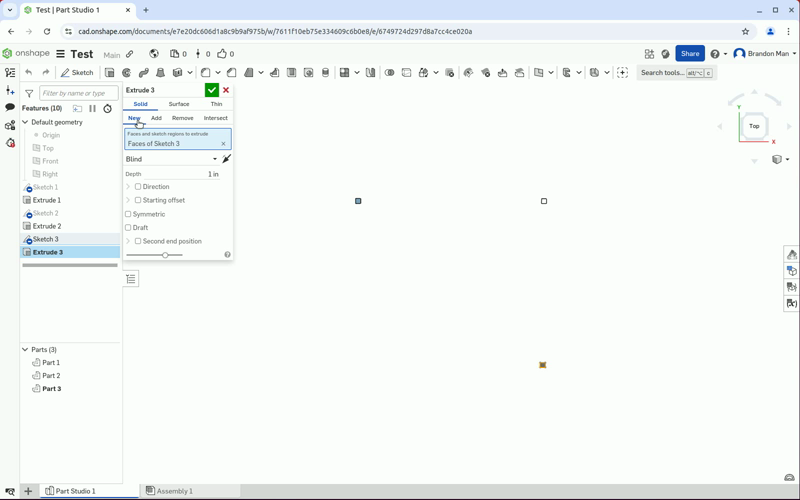
click(137, 120)
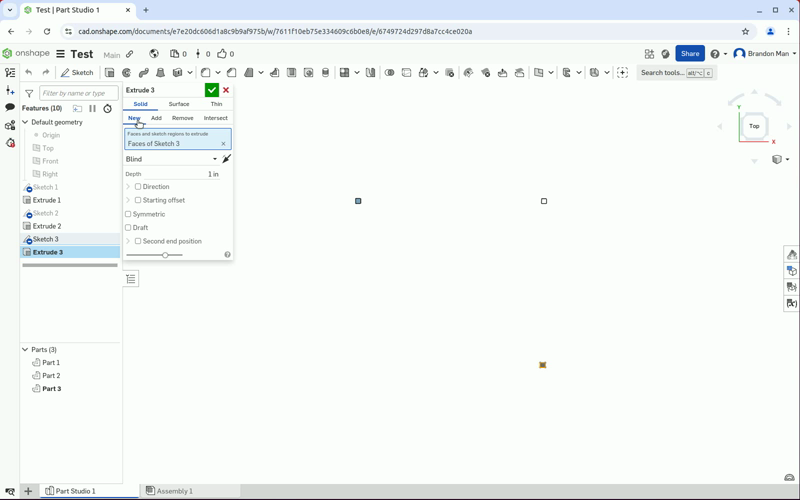
key(tab, 4)
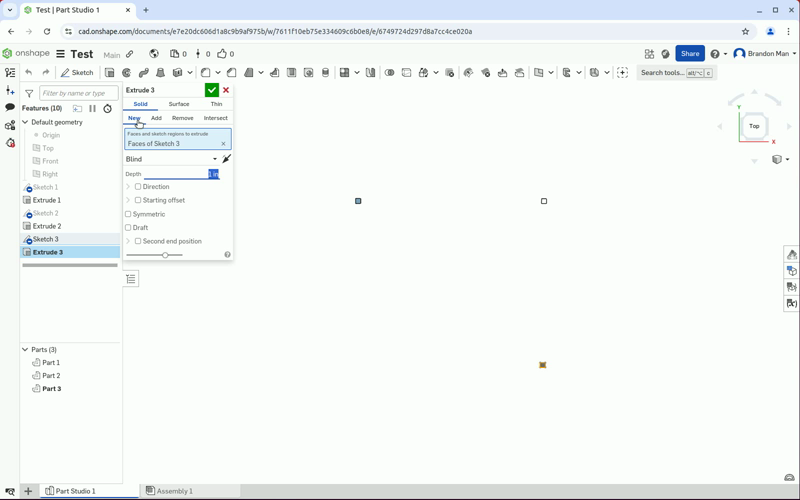
text(23.108)
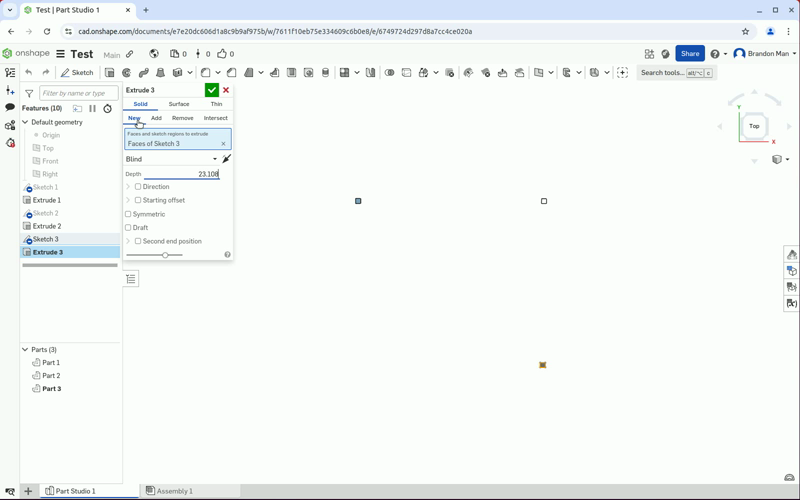
key(enter)
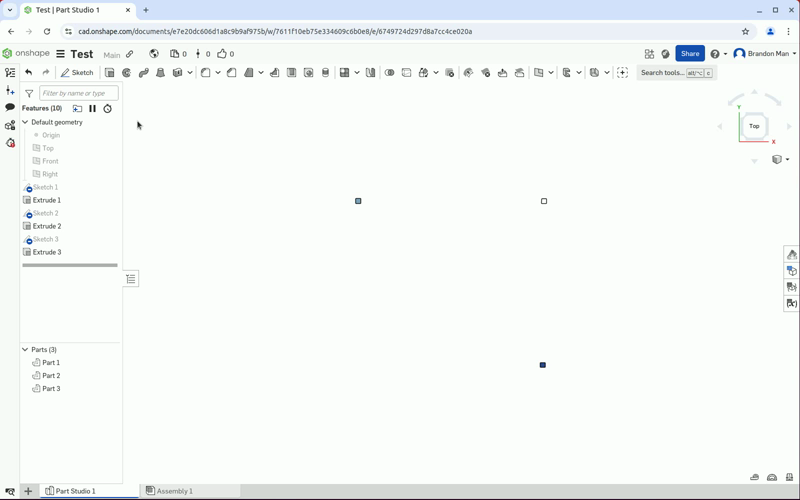
key(shift+h)
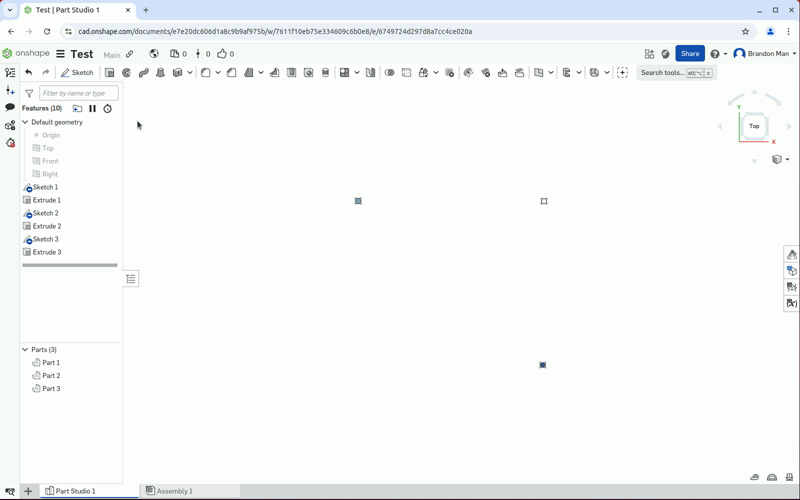
key(shift+h)
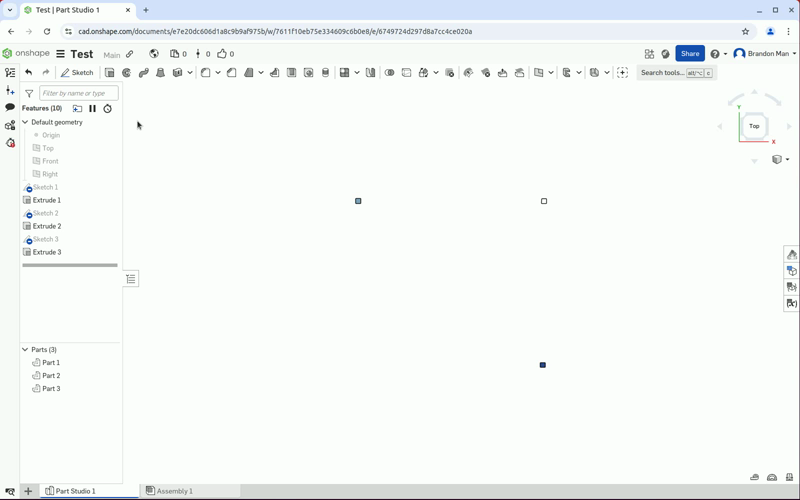
mouse_move(73, 189)
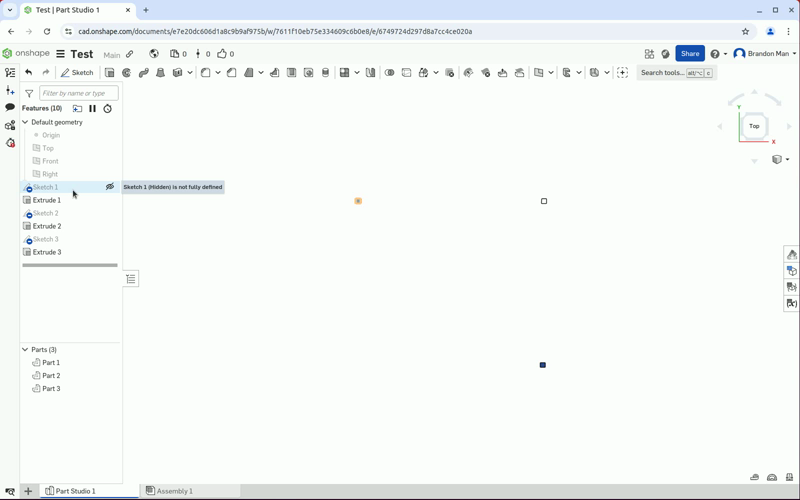
click(73, 189)
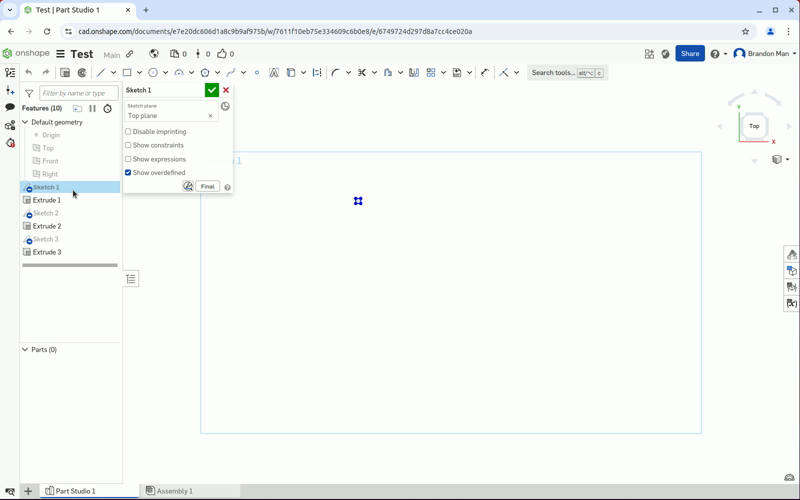
mouse_move(229, 92)
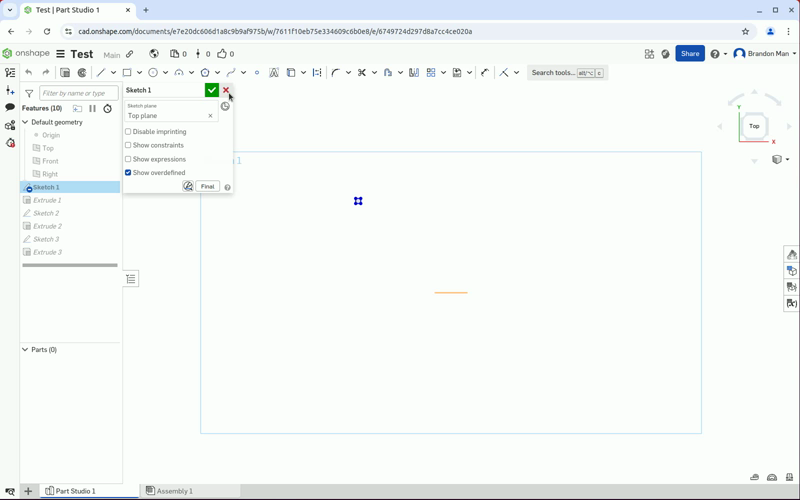
click(229, 92)
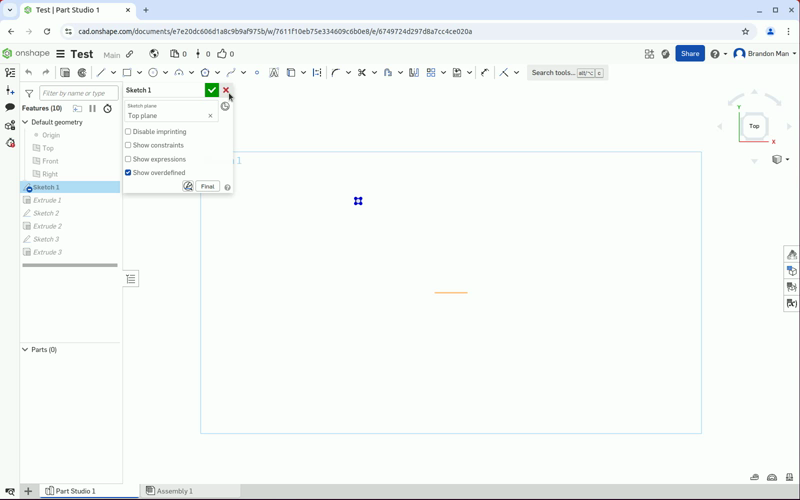
key(shift+s)
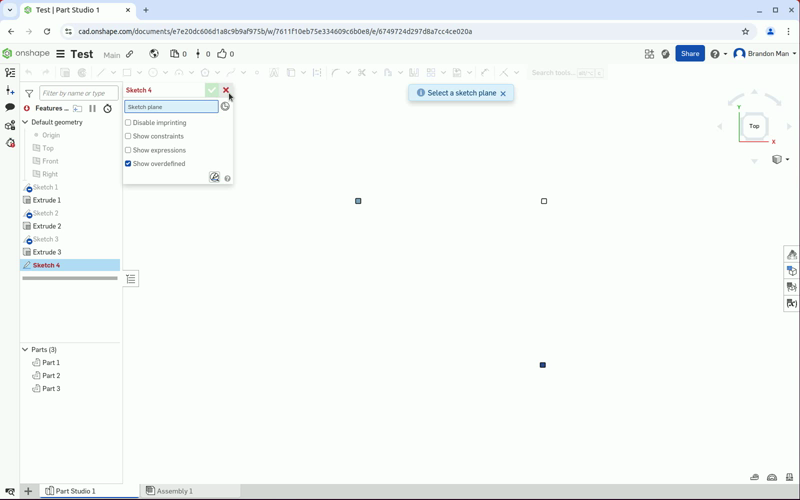
mouse_move(73, 150)
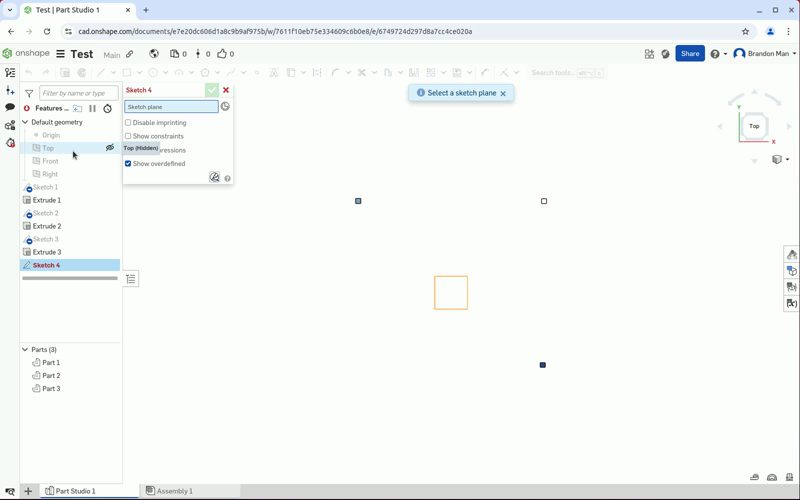
click(73, 150)
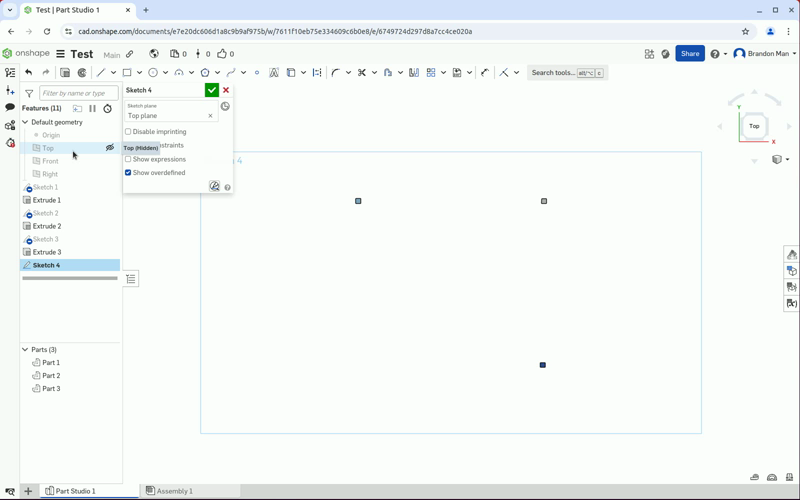
mouse_move(73, 352)
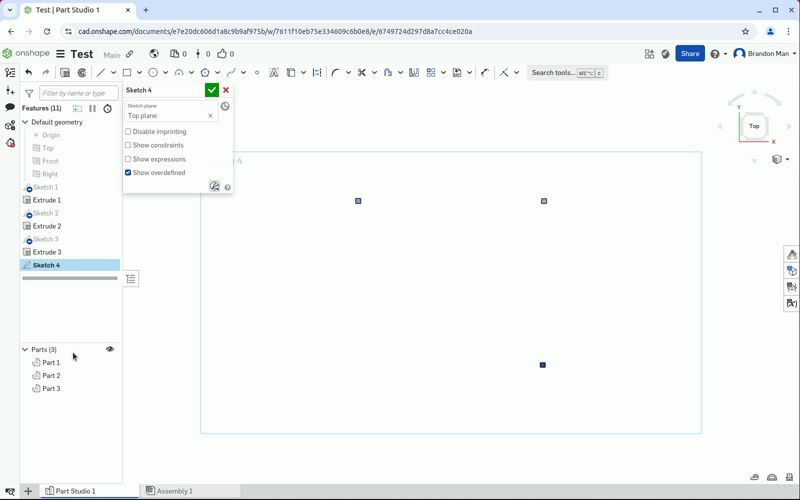
key(y)
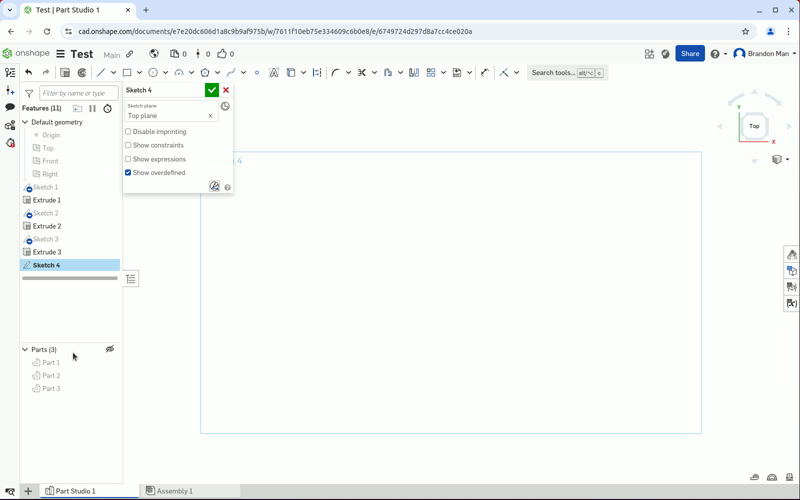
key(l)
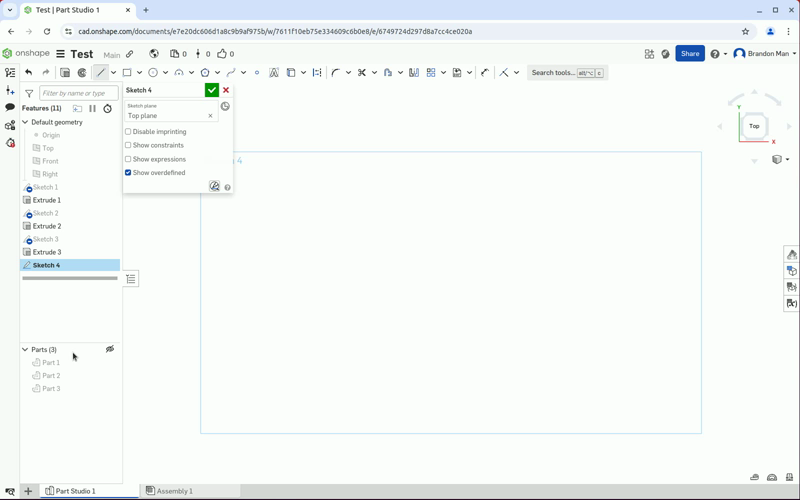
key_down(shift)
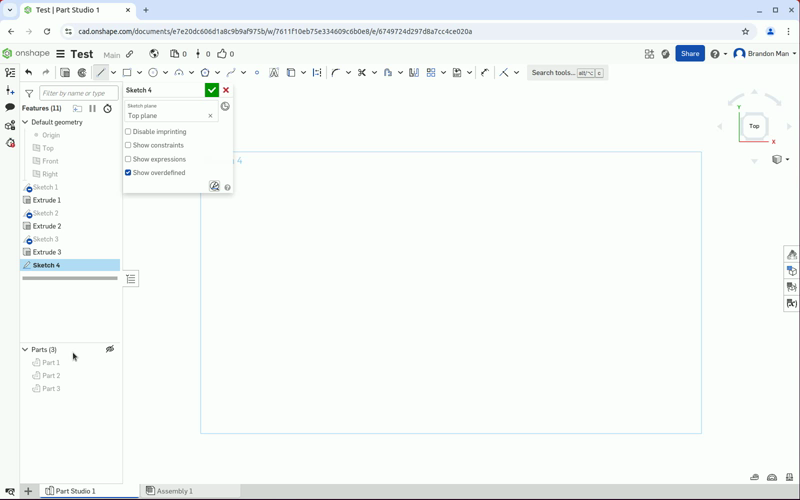
mouse_move(376, 367)
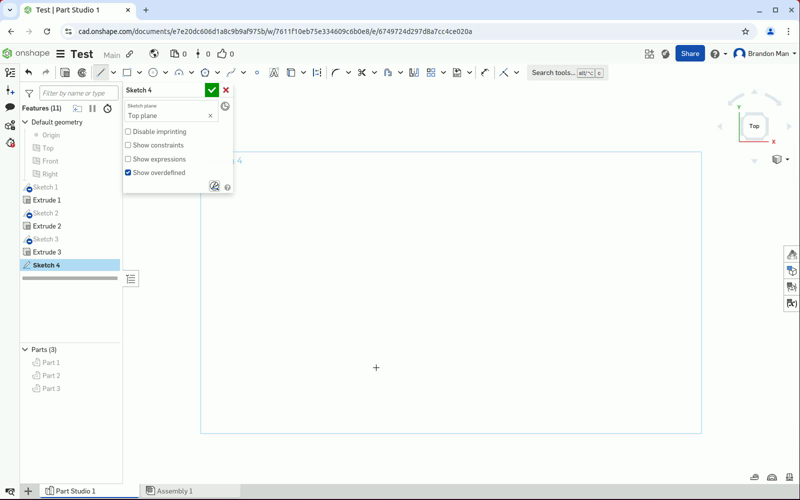
click(376, 367)
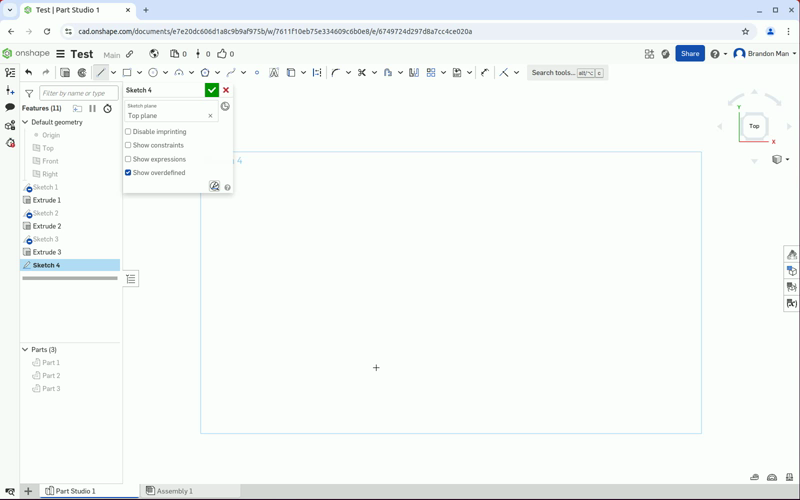
key_up(shift)
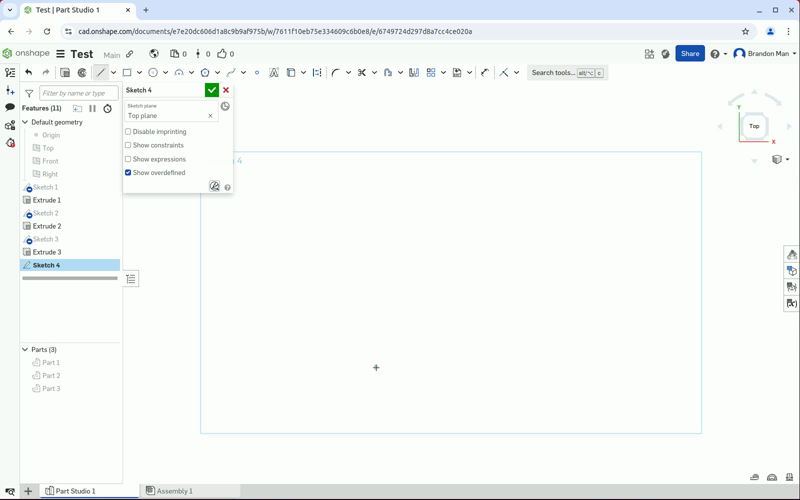
key_down(shift)
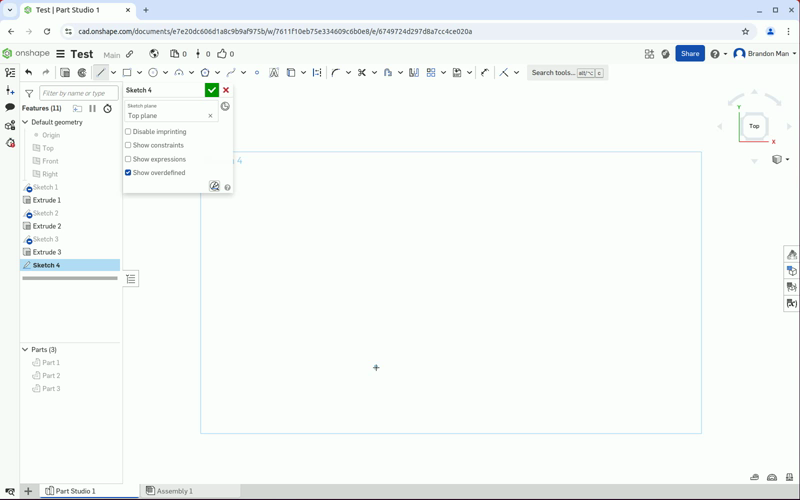
mouse_move(406, 367)
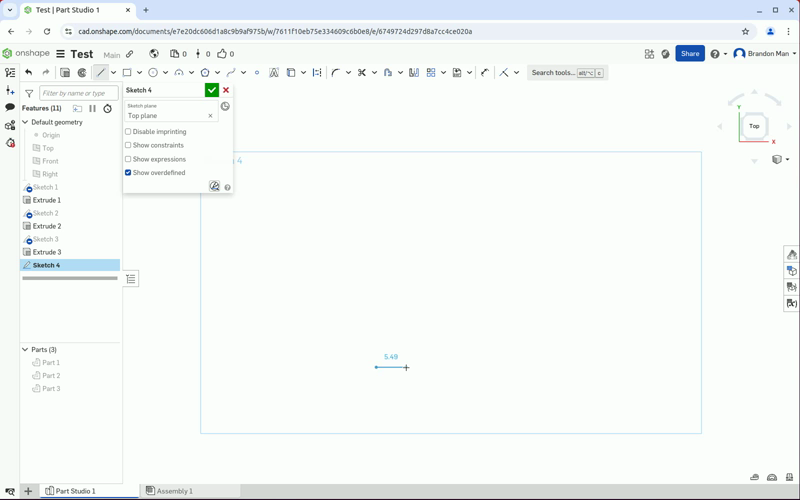
mouse_move(380, 367)
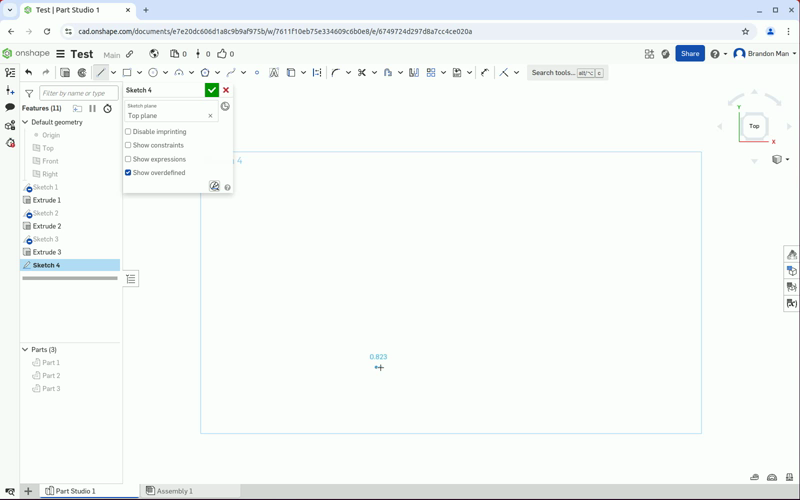
scroll(6)
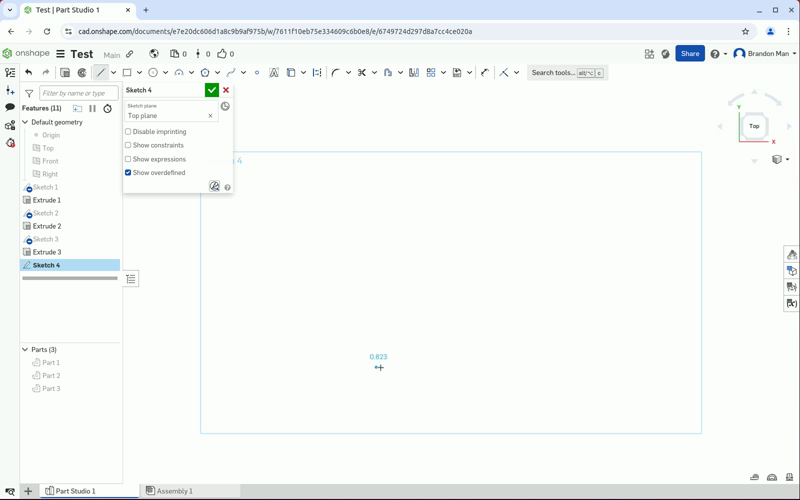
scroll(6)
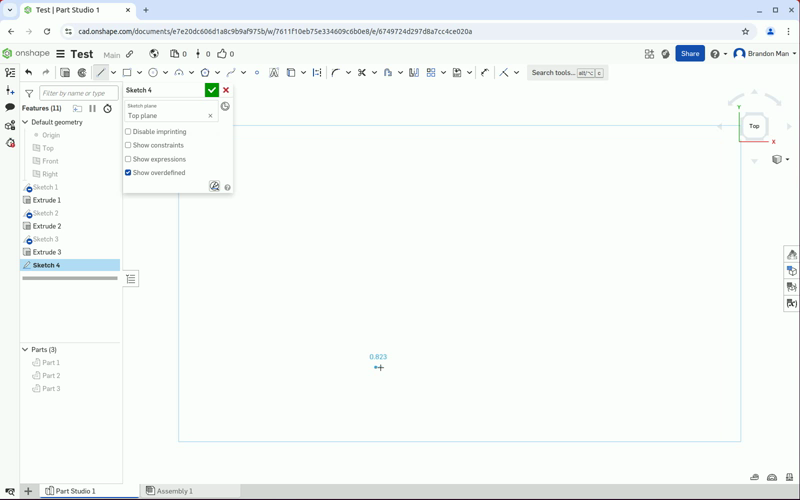
scroll(6)
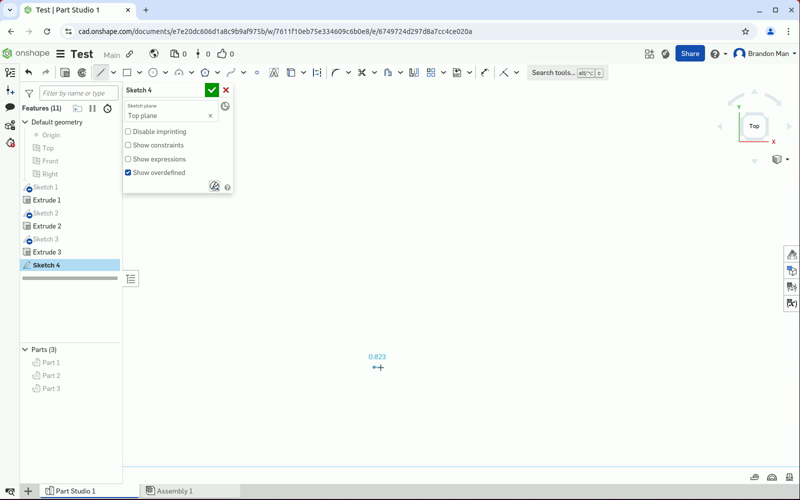
scroll(6)
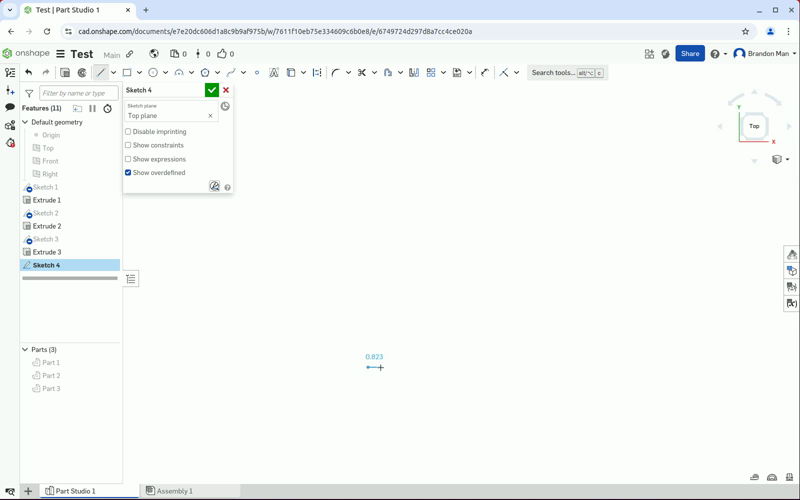
scroll(6)
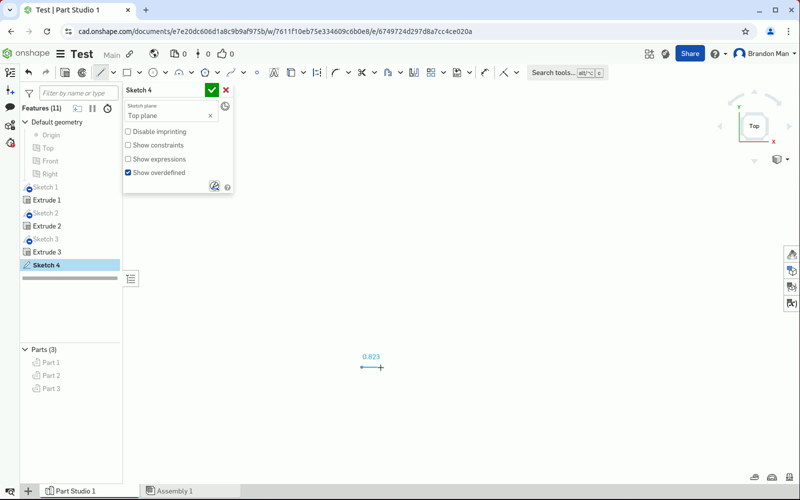
scroll(6)
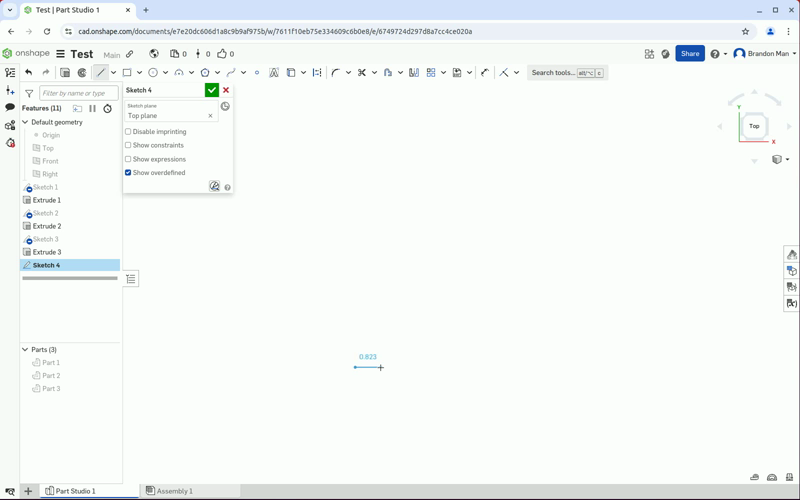
scroll(6)
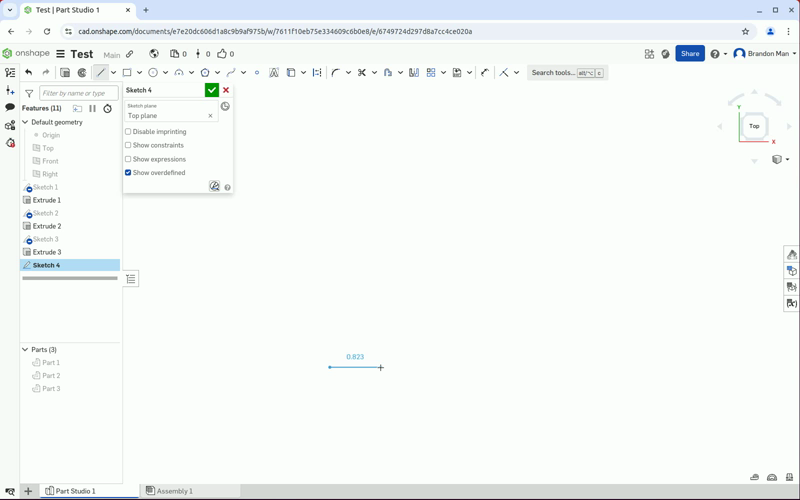
click(380, 367)
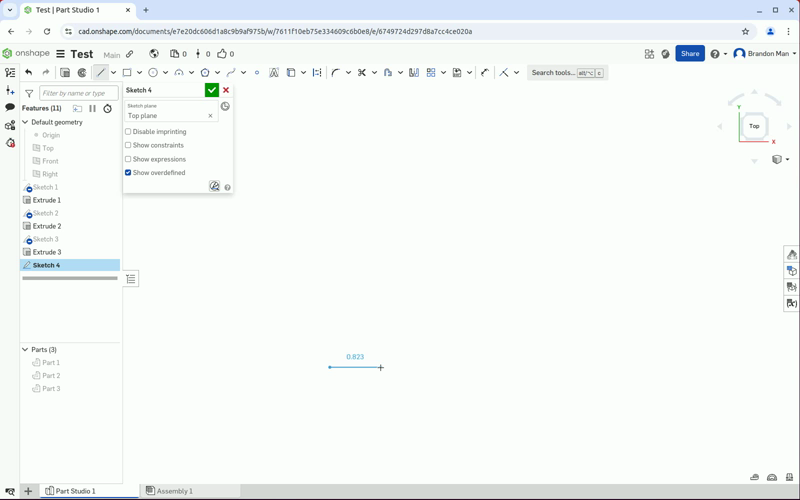
scroll(-6)
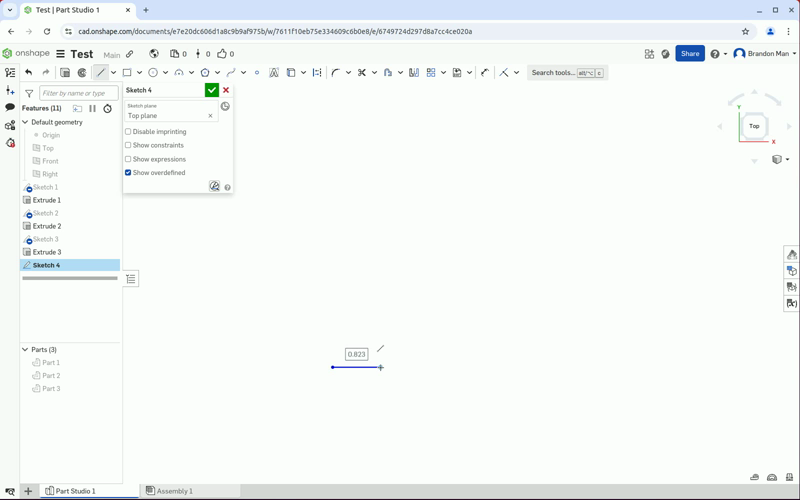
scroll(-6)
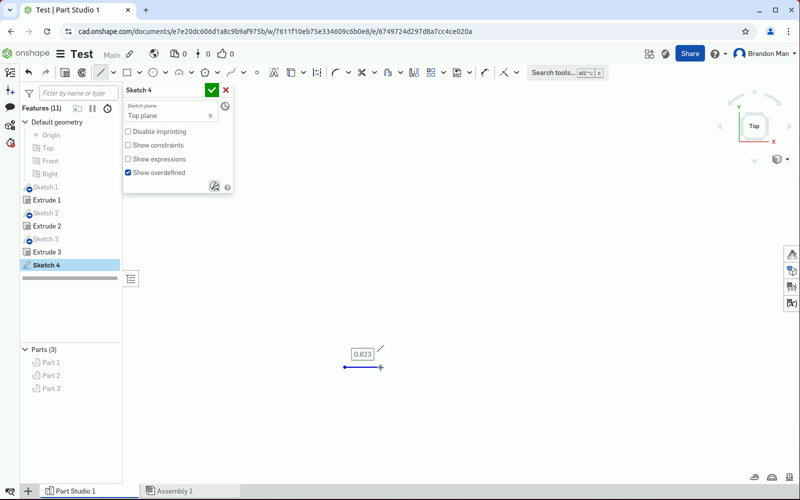
scroll(-6)
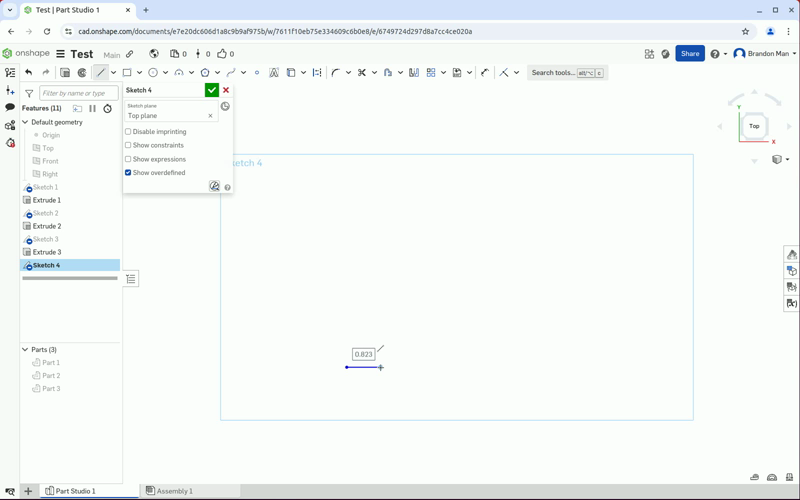
scroll(-6)
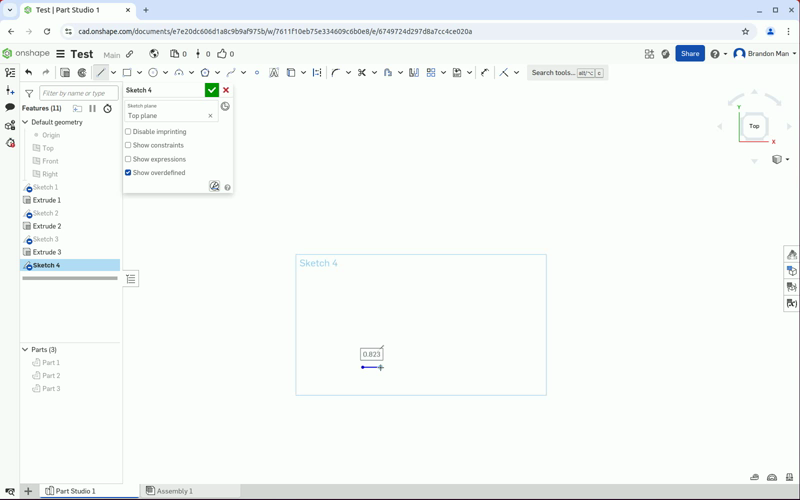
scroll(-6)
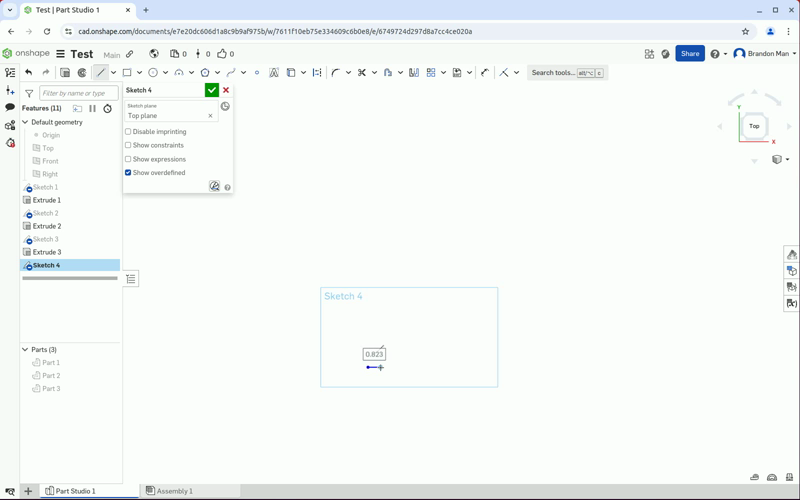
scroll(-6)
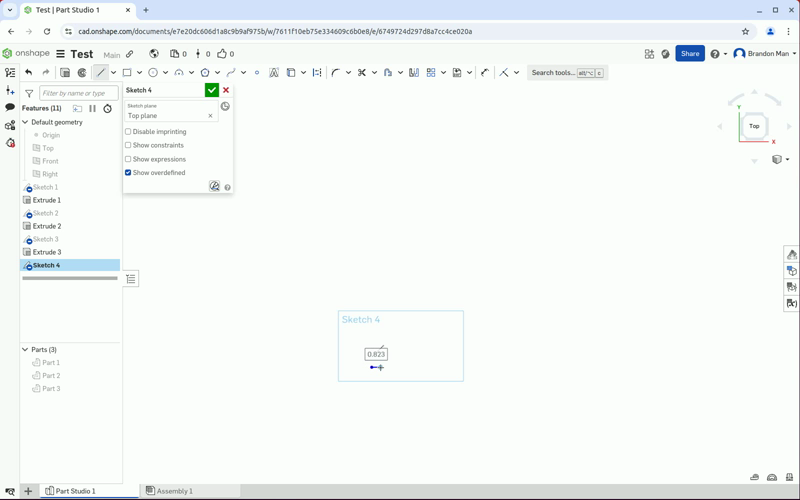
scroll(-6)
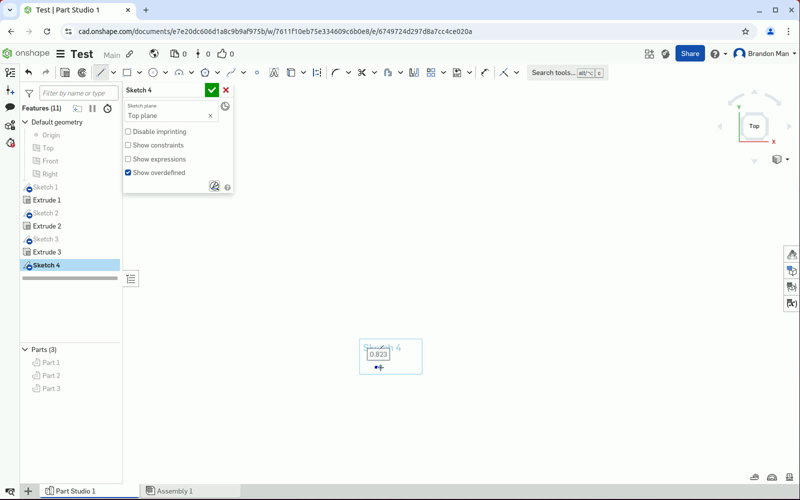
key_up(shift)
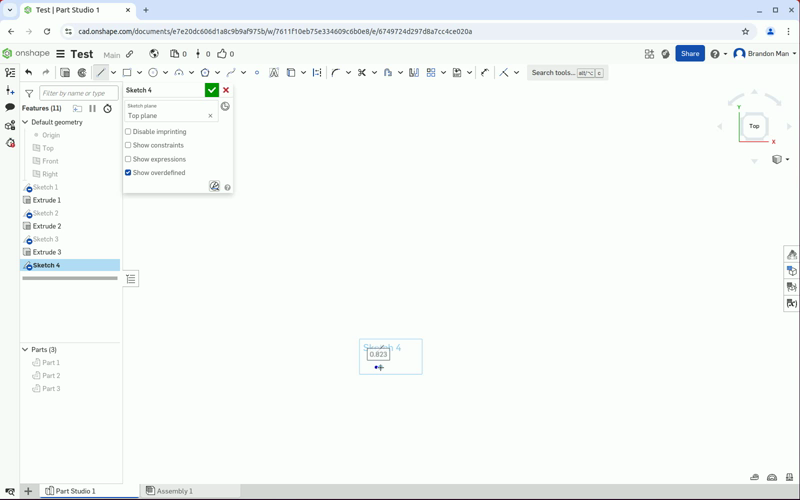
key_down(shift)
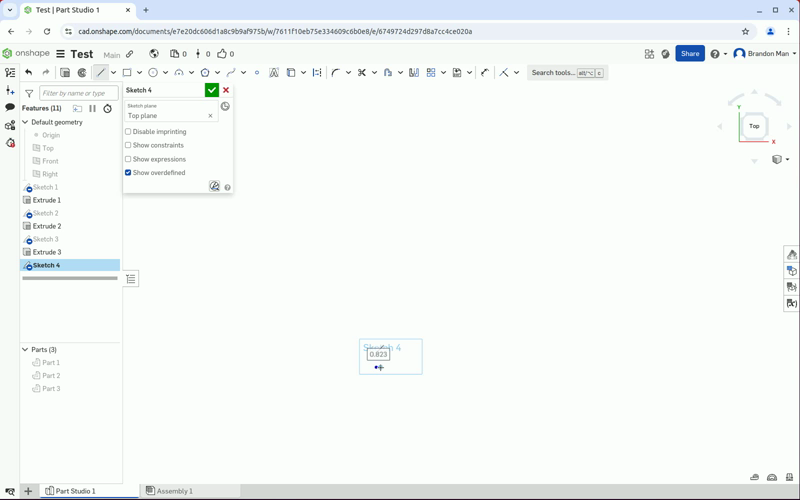
mouse_move(410, 367)
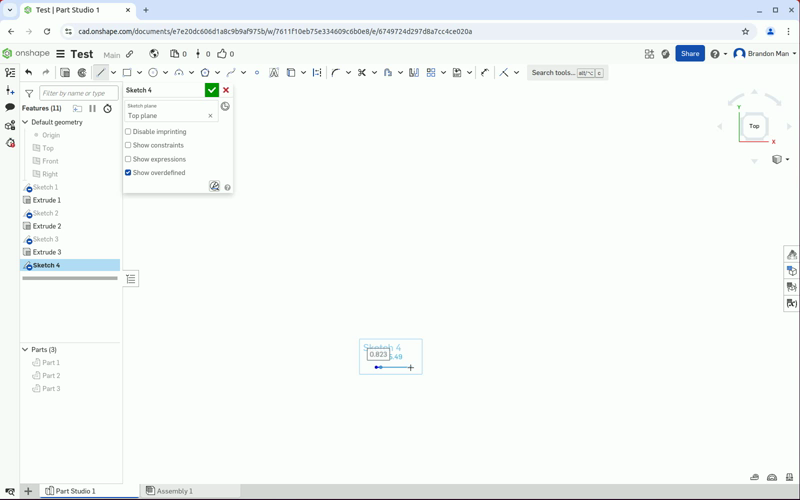
mouse_move(380, 362)
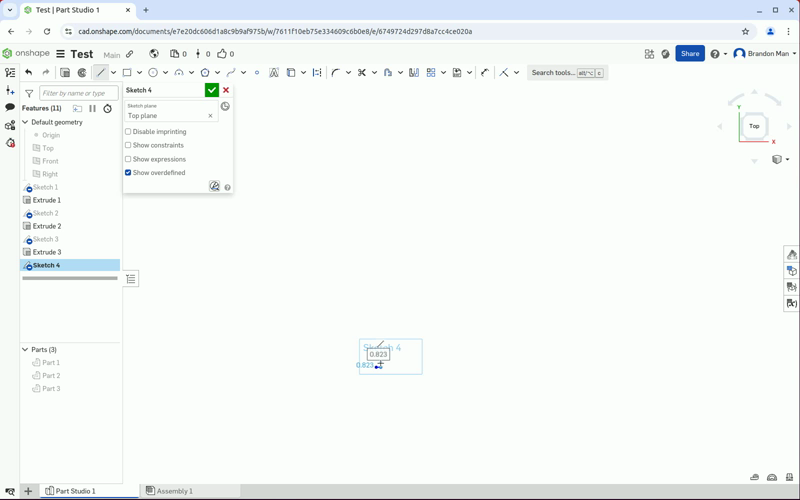
scroll(6)
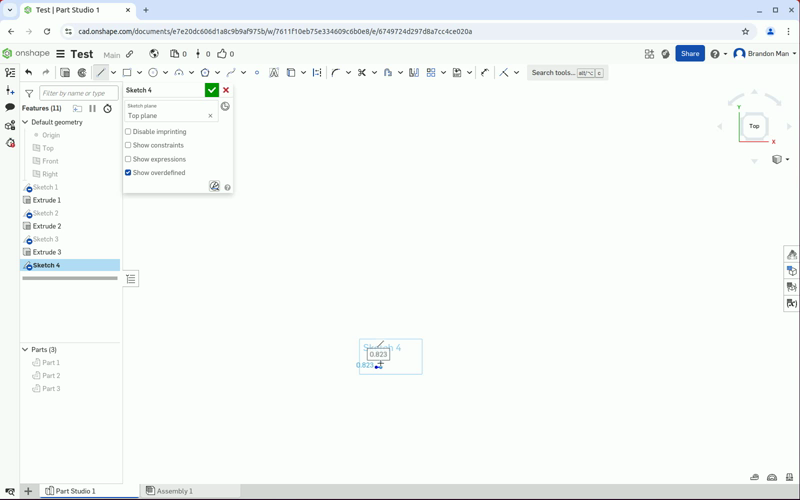
scroll(6)
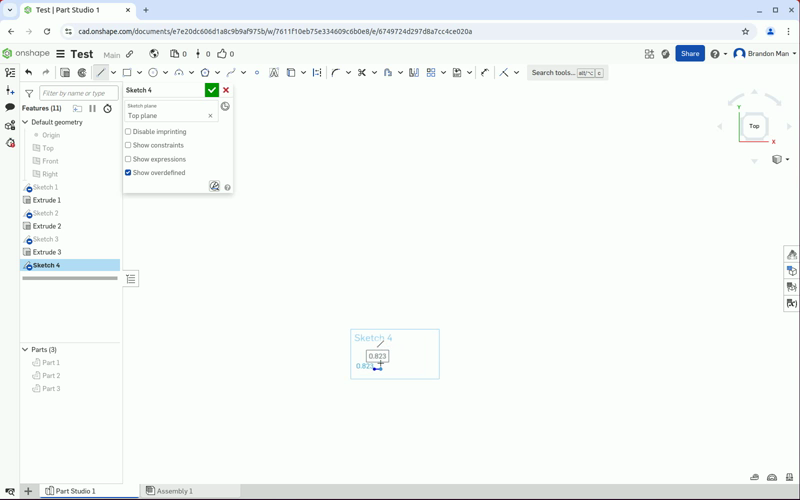
scroll(6)
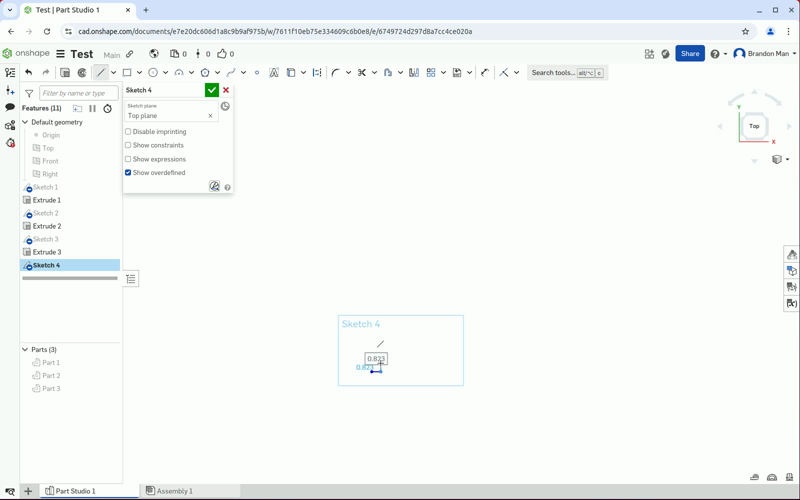
scroll(6)
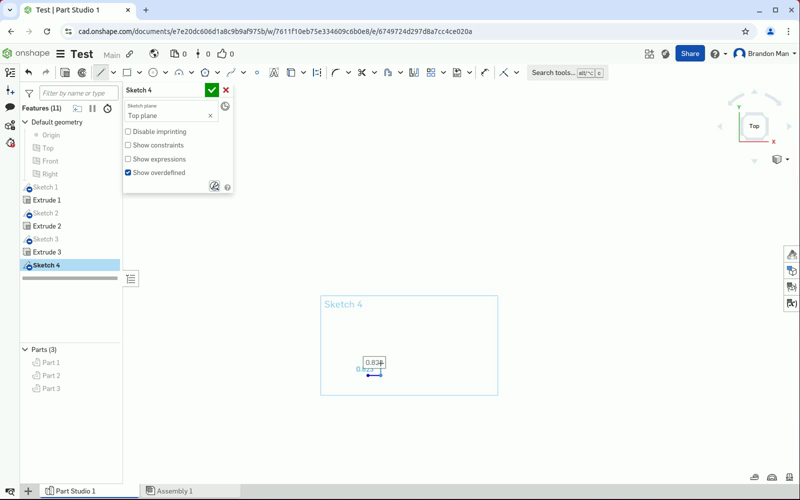
scroll(6)
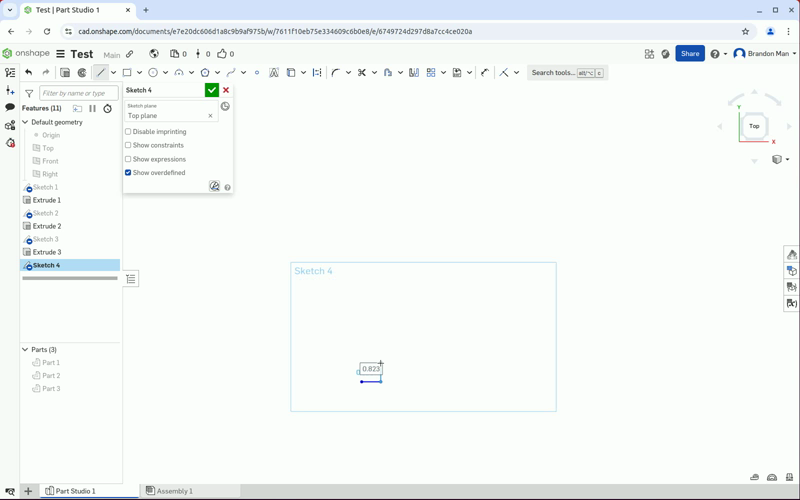
scroll(6)
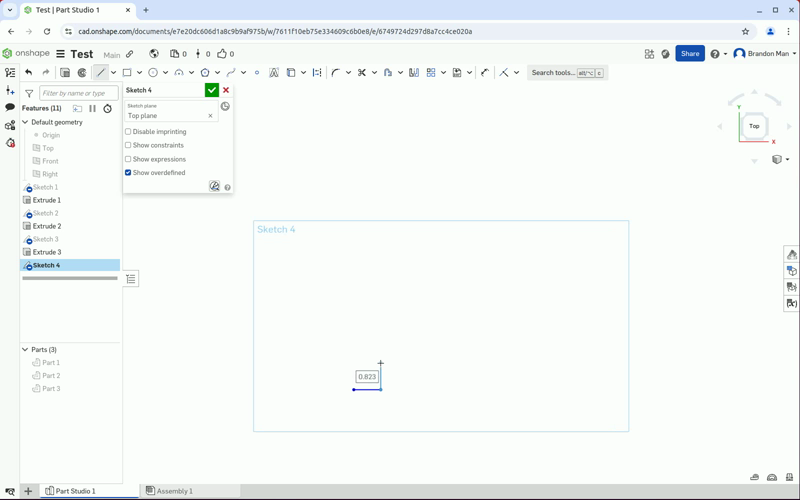
scroll(6)
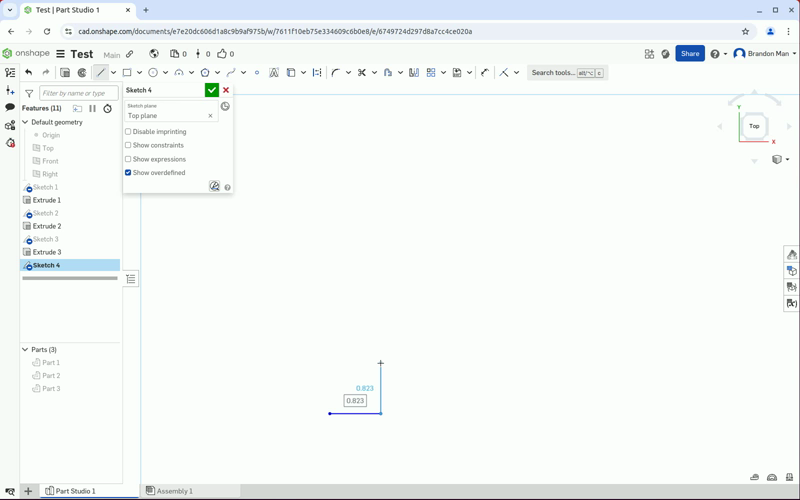
click(380, 362)
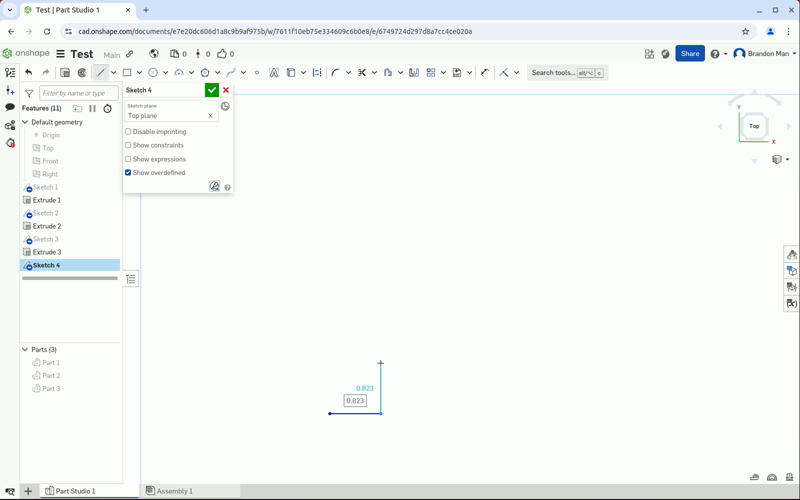
scroll(-6)
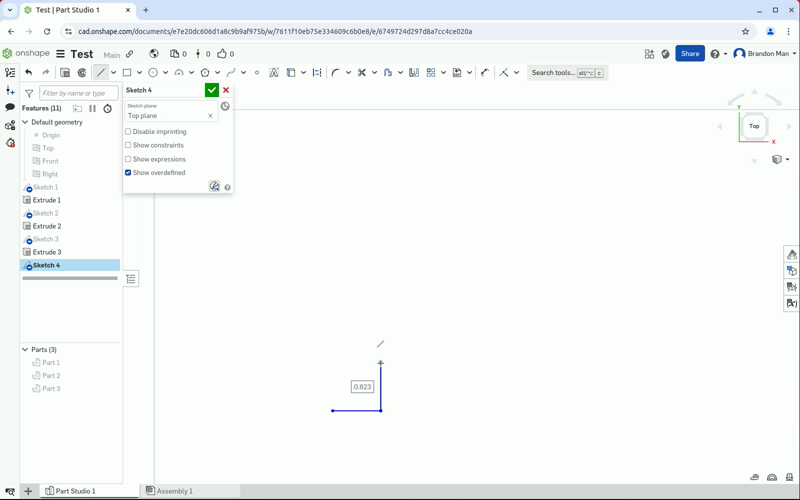
scroll(-6)
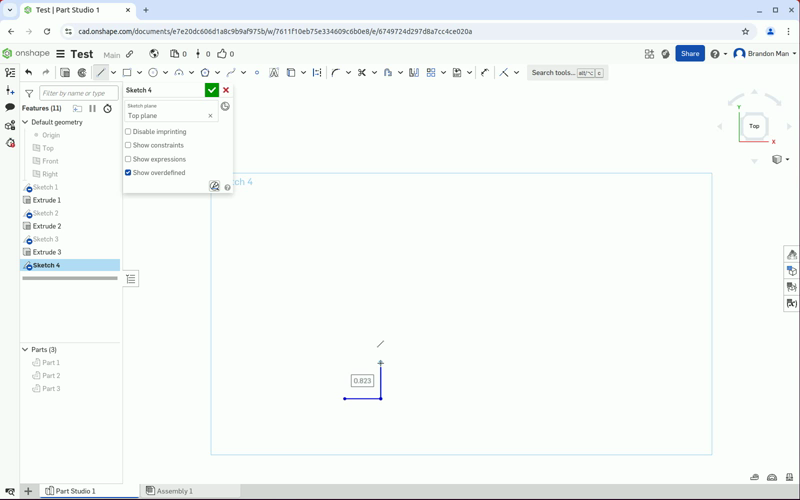
scroll(-6)
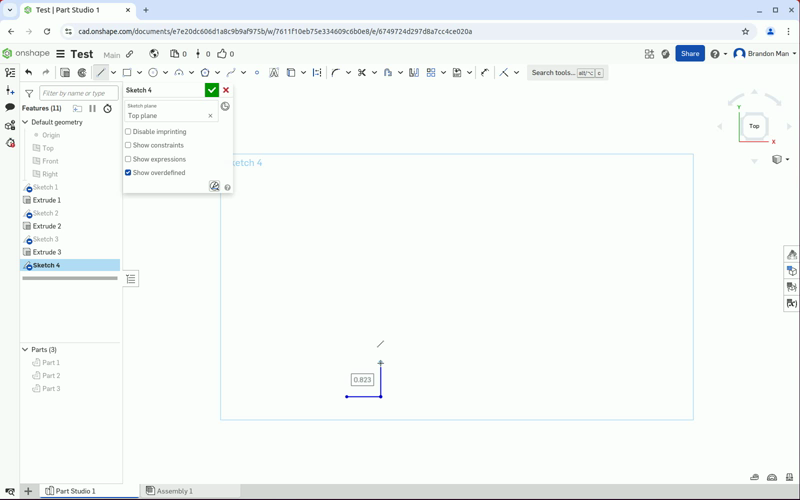
scroll(-6)
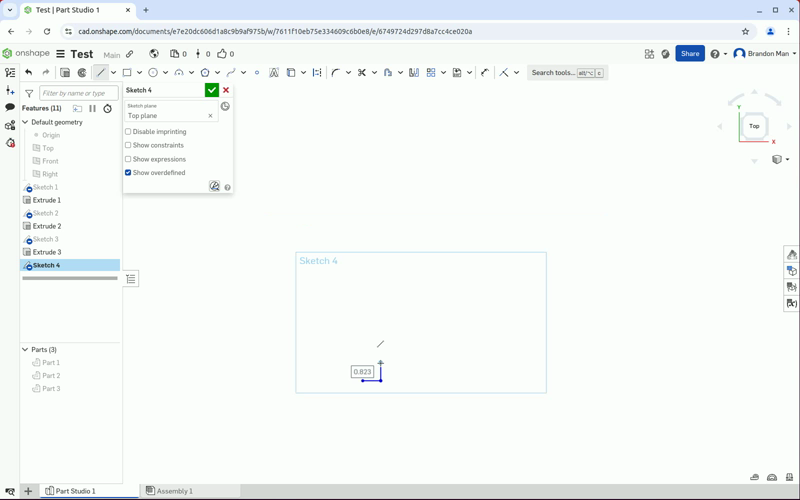
scroll(-6)
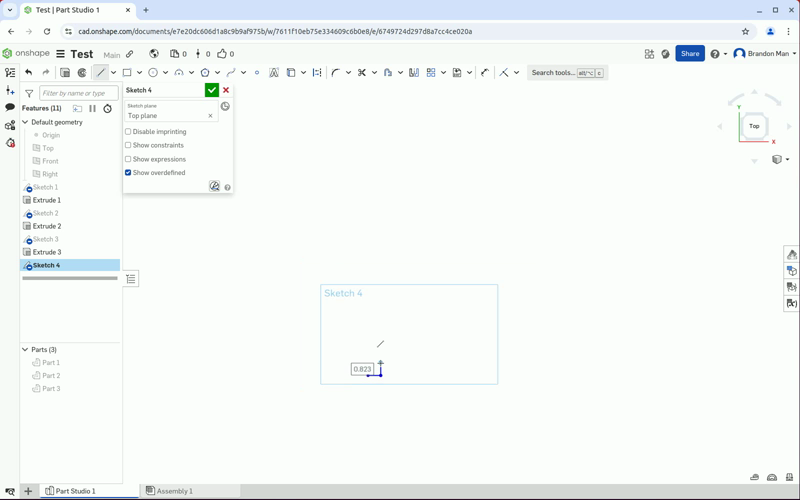
scroll(-6)
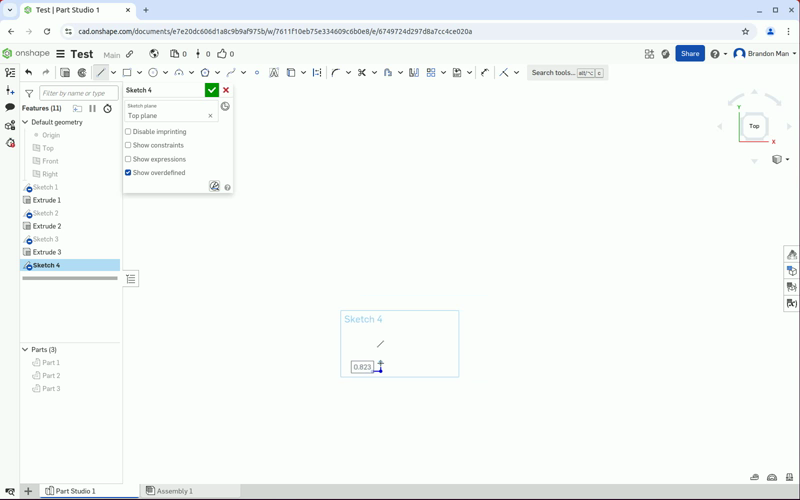
scroll(-6)
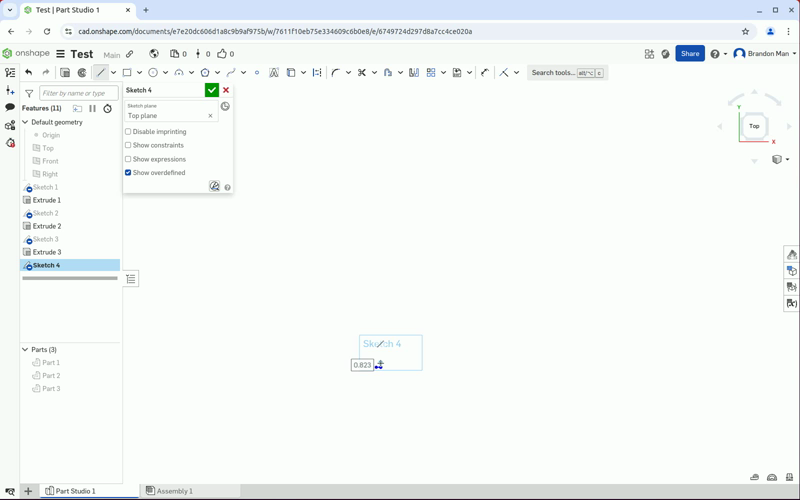
key_up(shift)
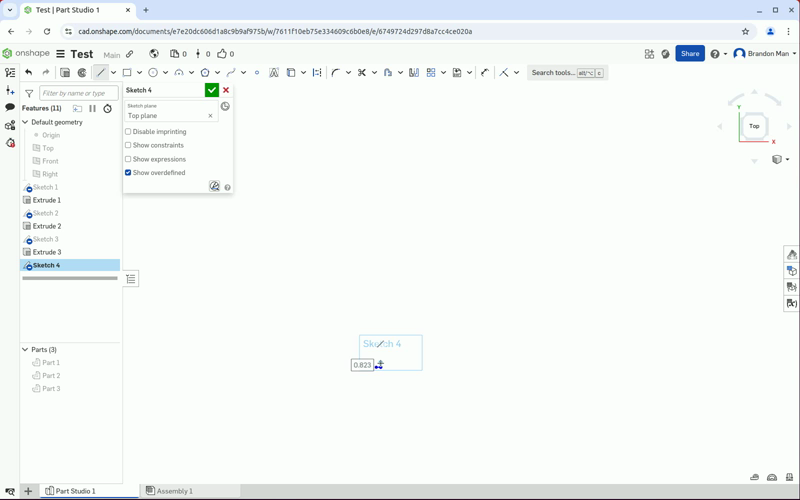
key_down(shift)
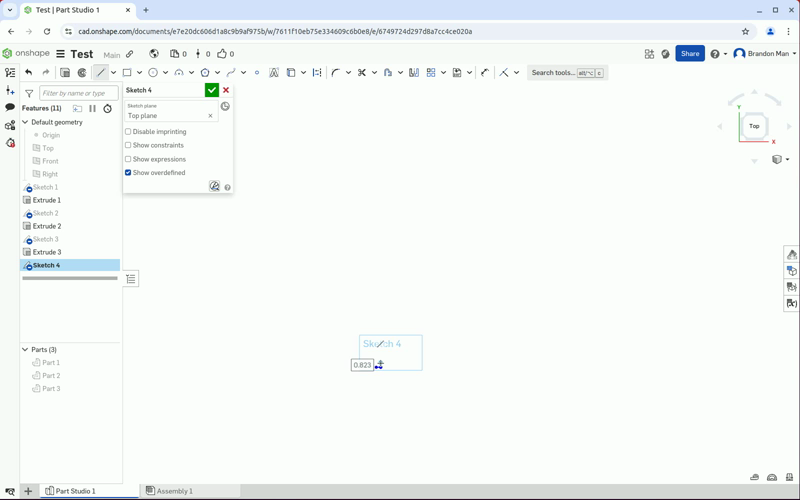
mouse_move(410, 362)
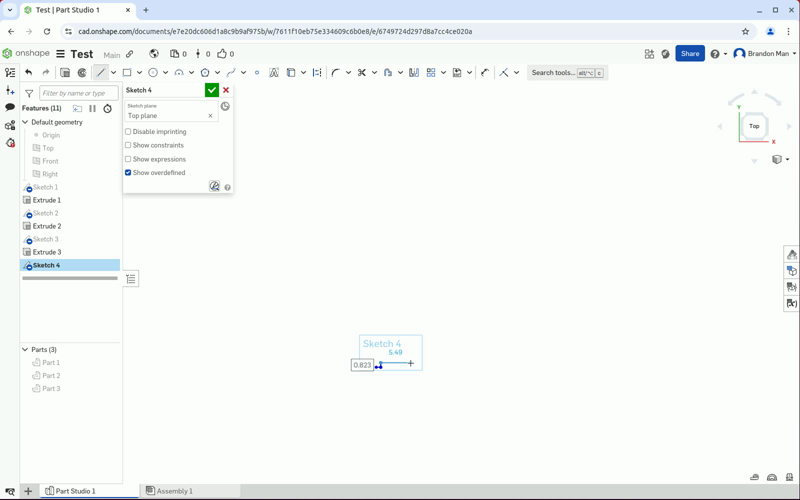
mouse_move(376, 362)
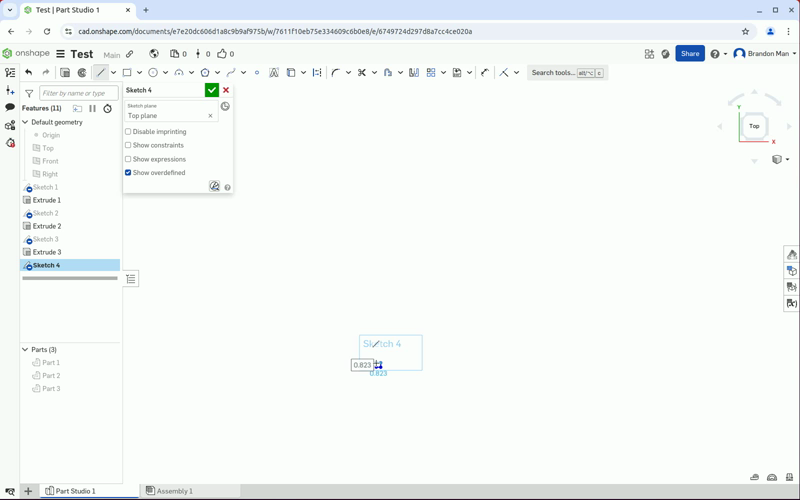
scroll(6)
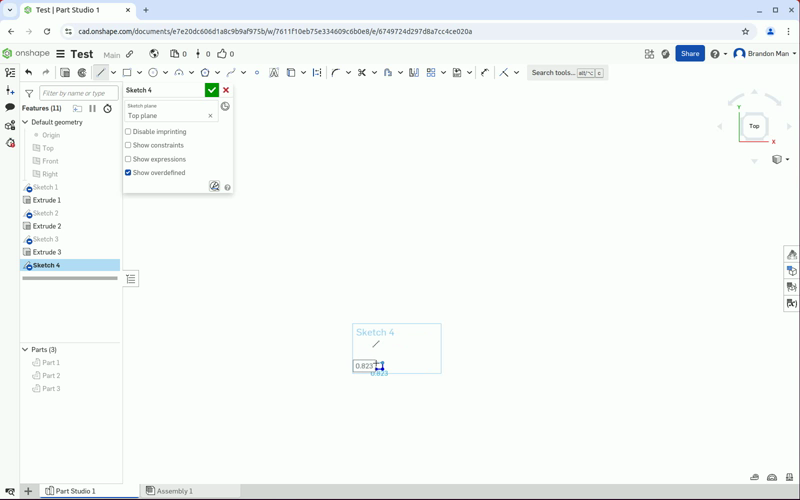
scroll(6)
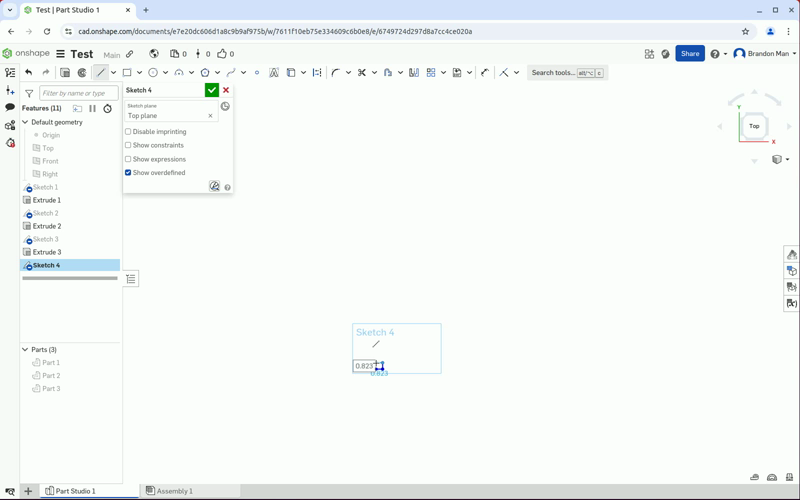
scroll(6)
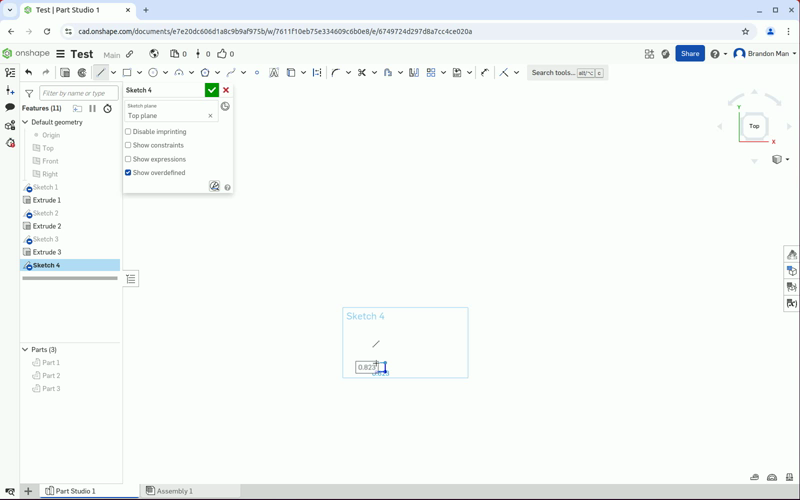
scroll(6)
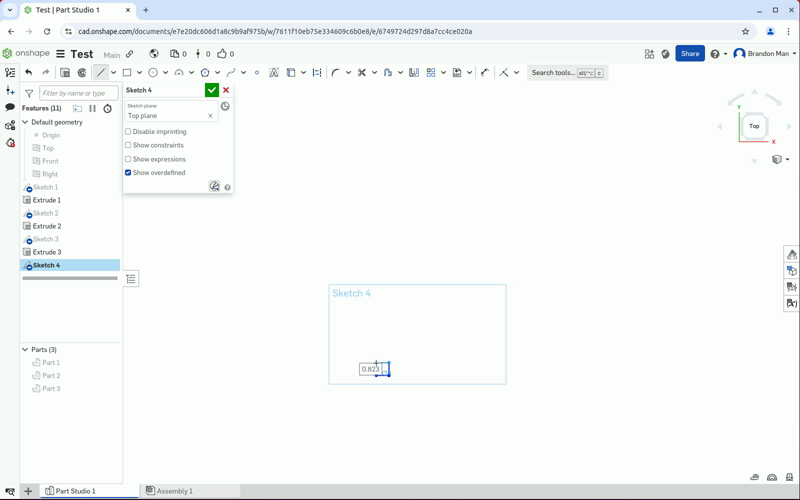
scroll(6)
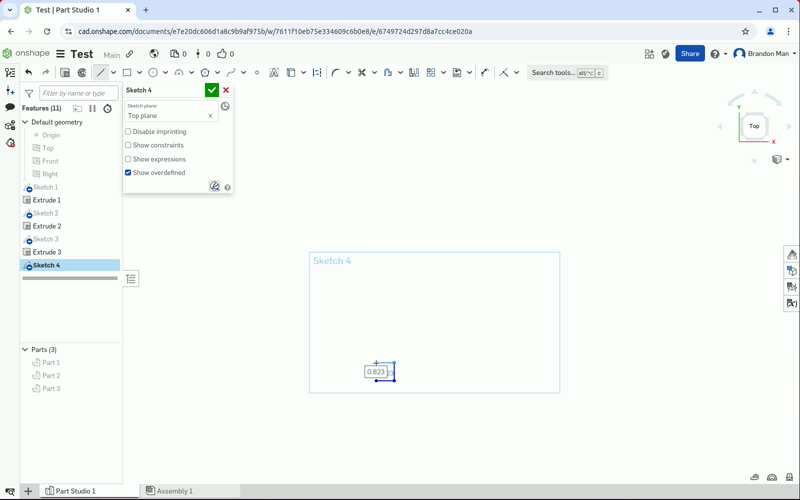
scroll(6)
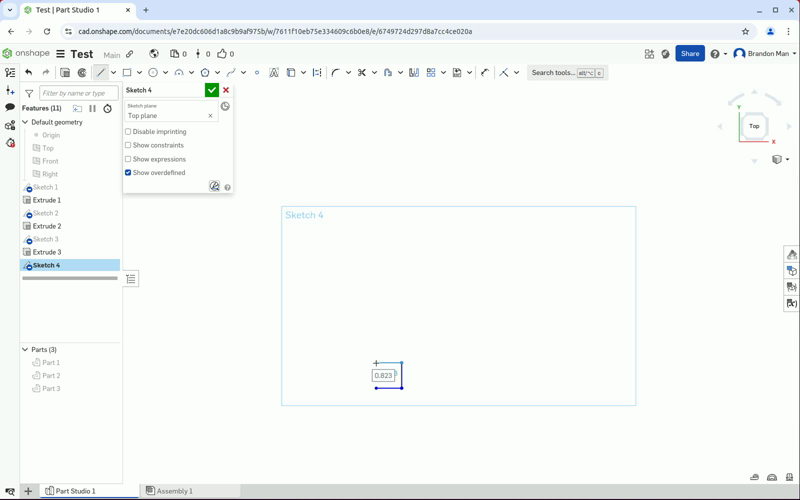
scroll(6)
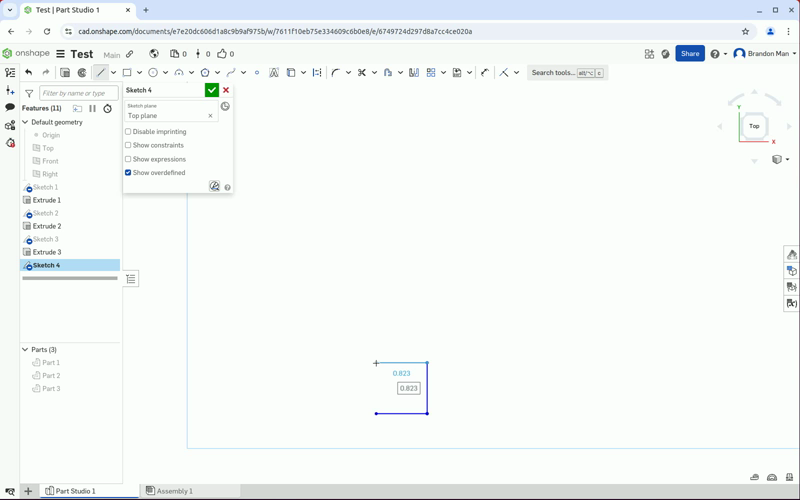
click(376, 362)
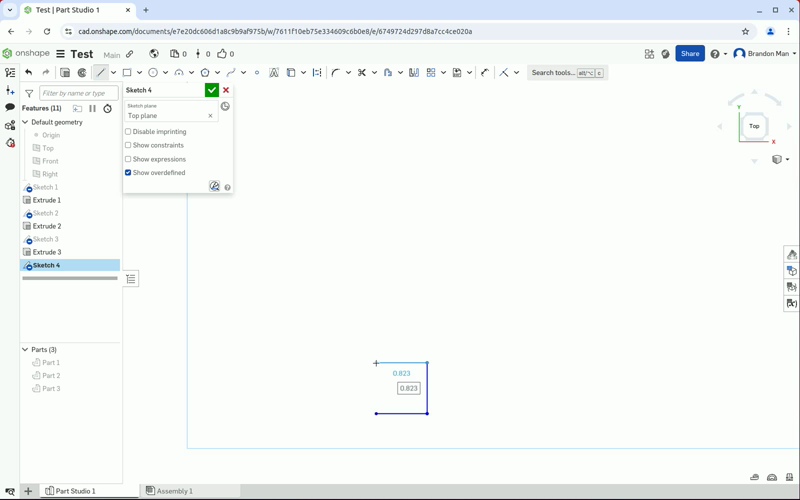
scroll(-6)
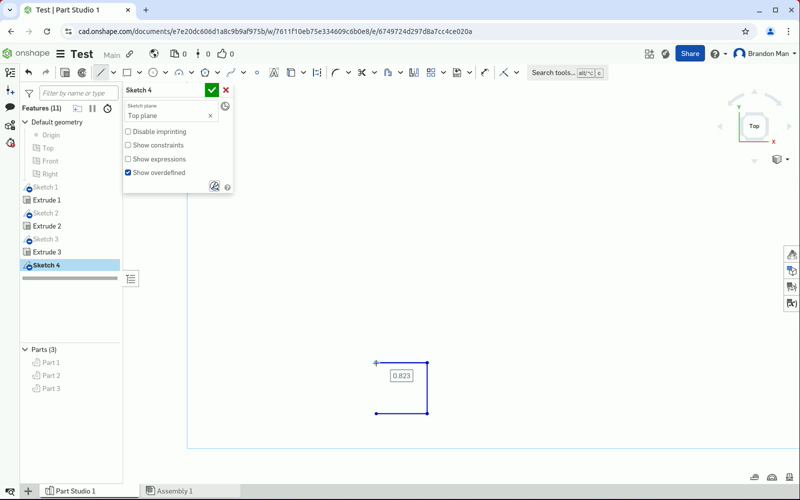
scroll(-6)
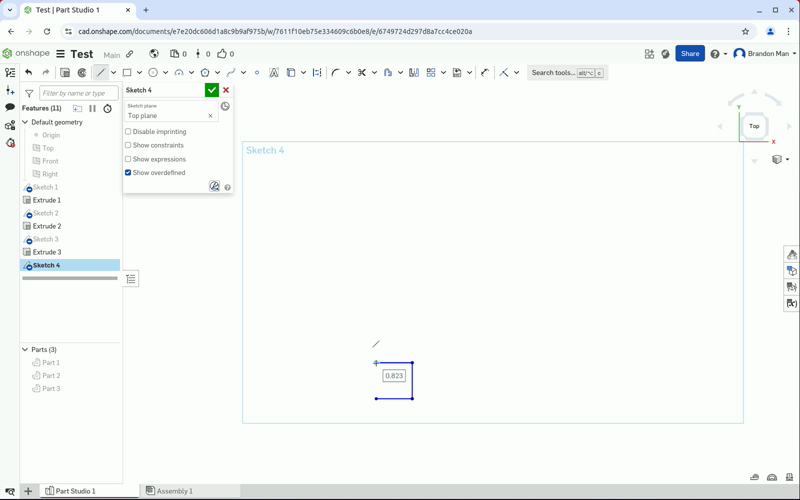
scroll(-6)
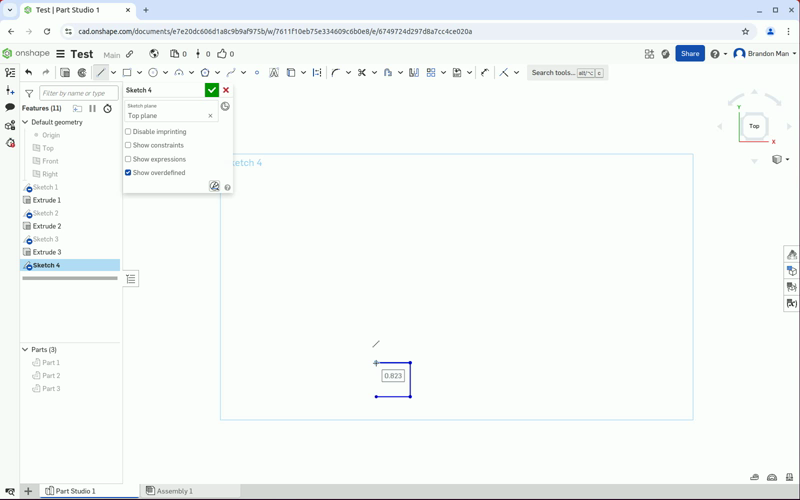
scroll(-6)
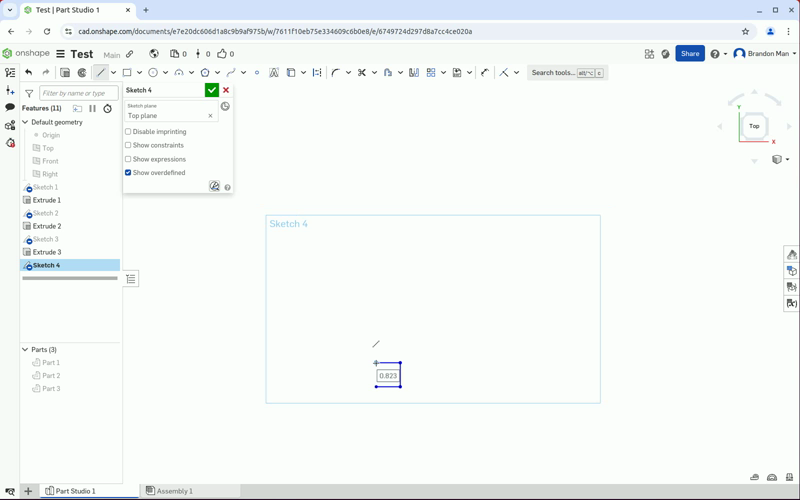
scroll(-6)
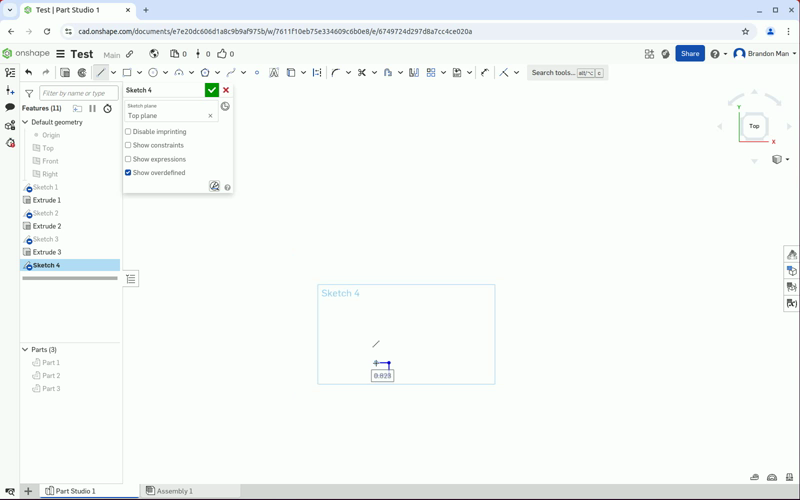
scroll(-6)
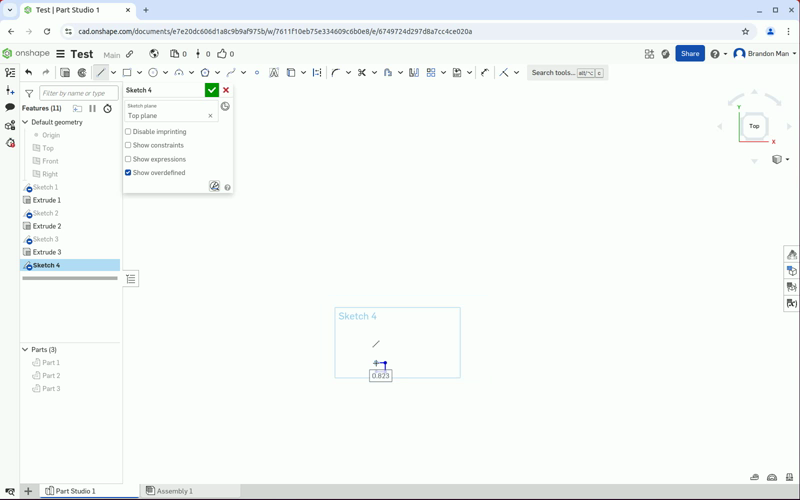
scroll(-6)
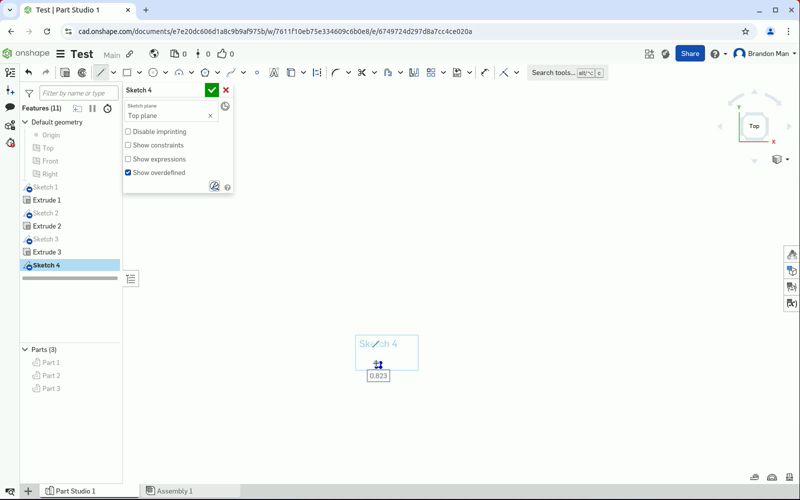
key_up(shift)
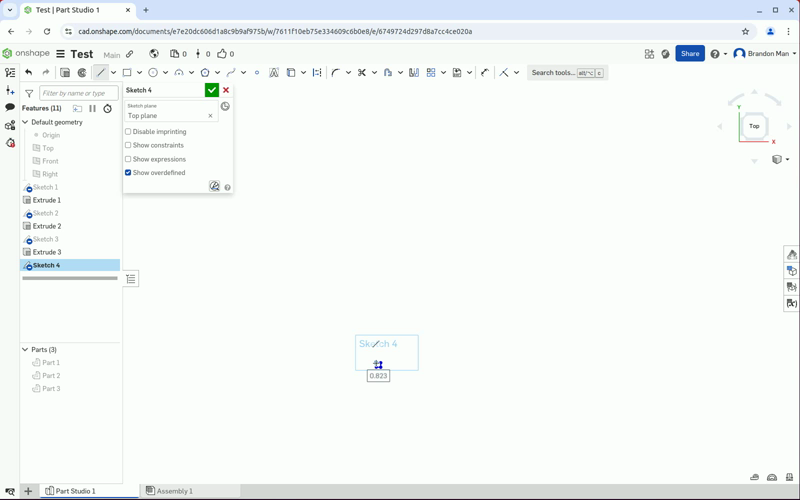
mouse_move(406, 362)
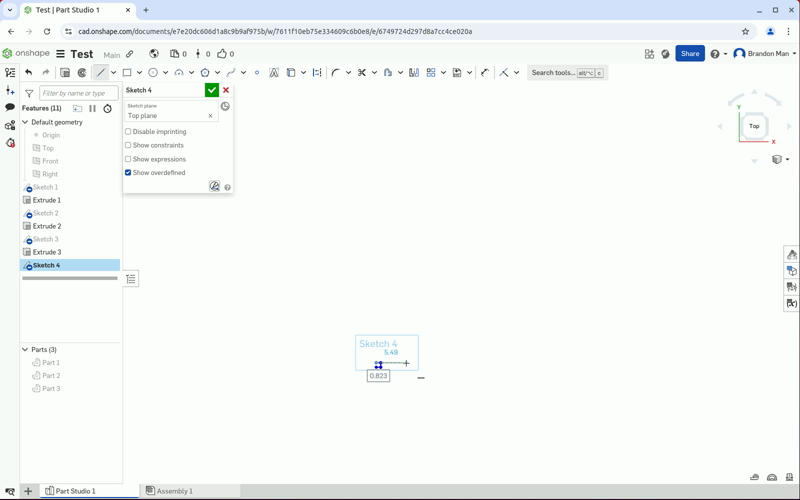
key_down(shift)
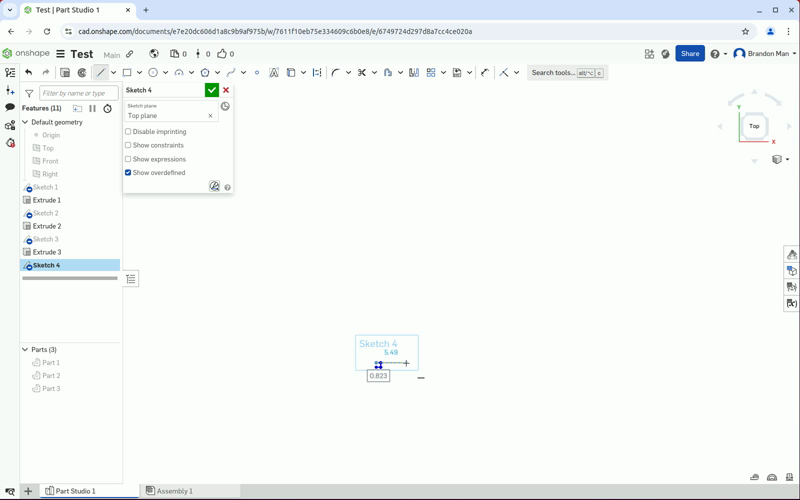
mouse_move(376, 367)
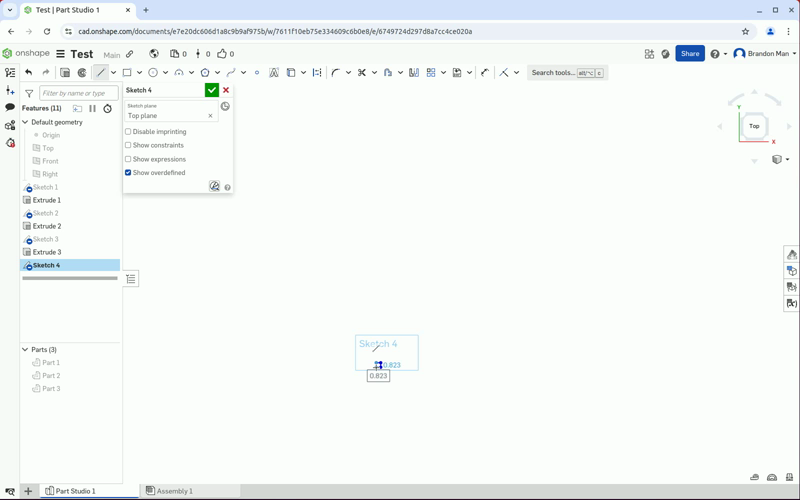
scroll(6)
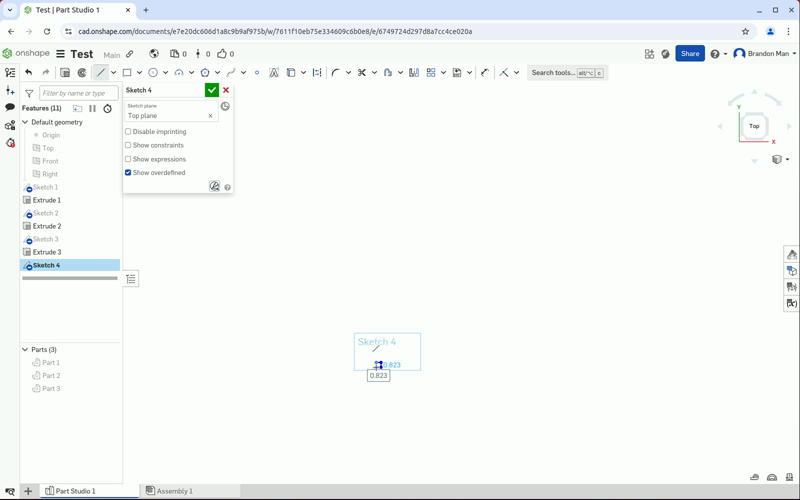
scroll(6)
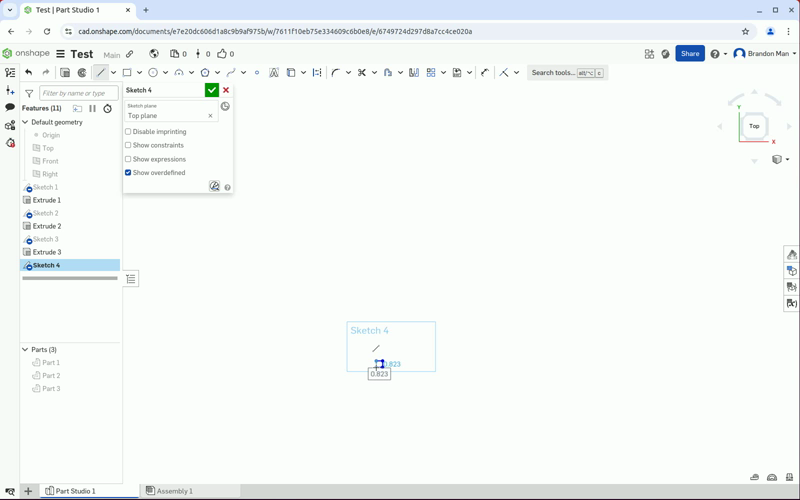
scroll(6)
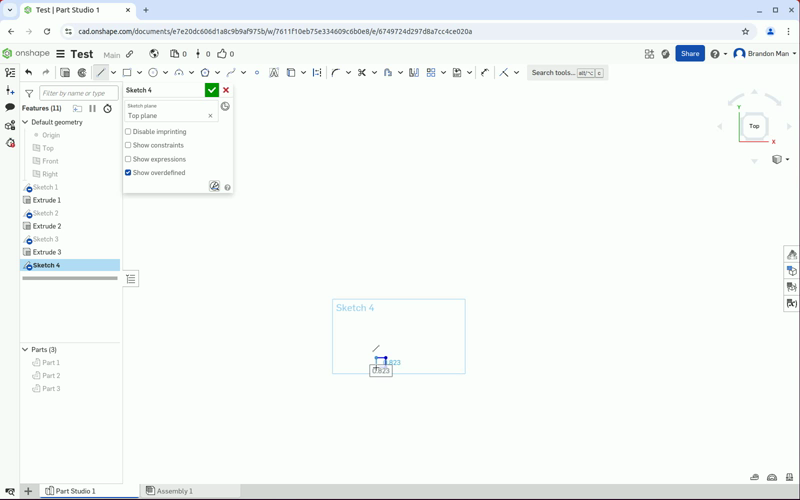
scroll(6)
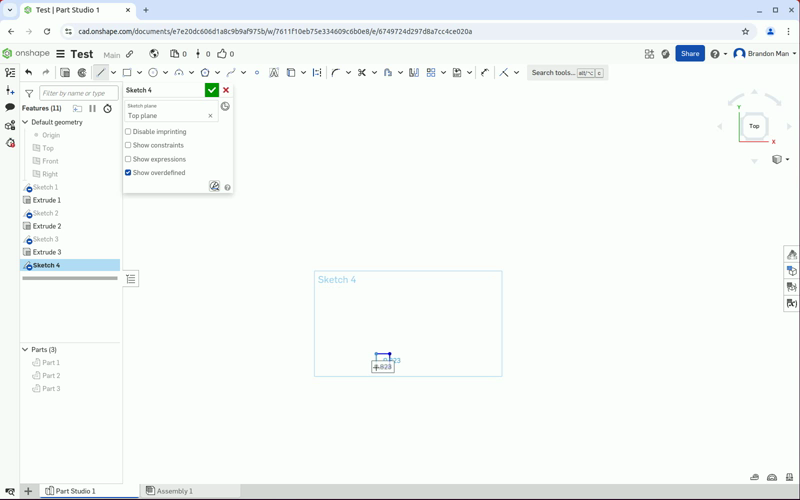
scroll(6)
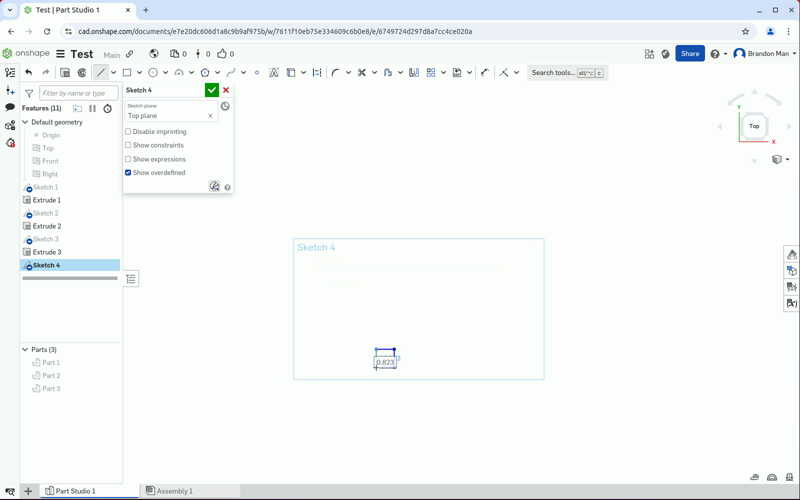
scroll(6)
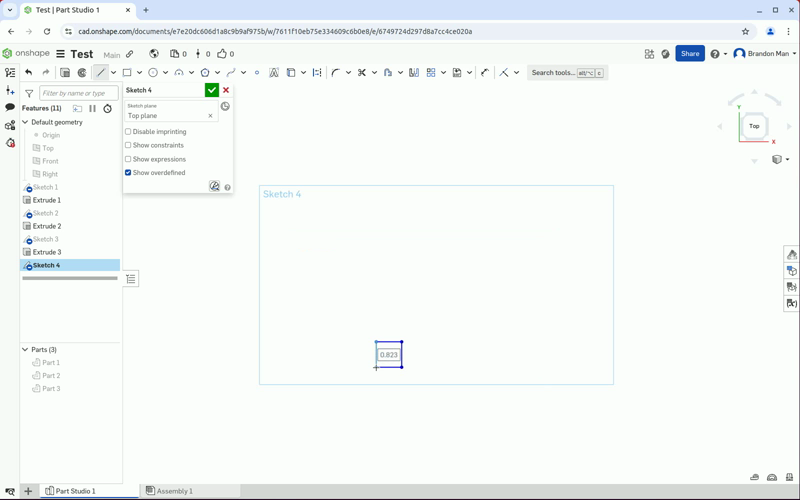
scroll(6)
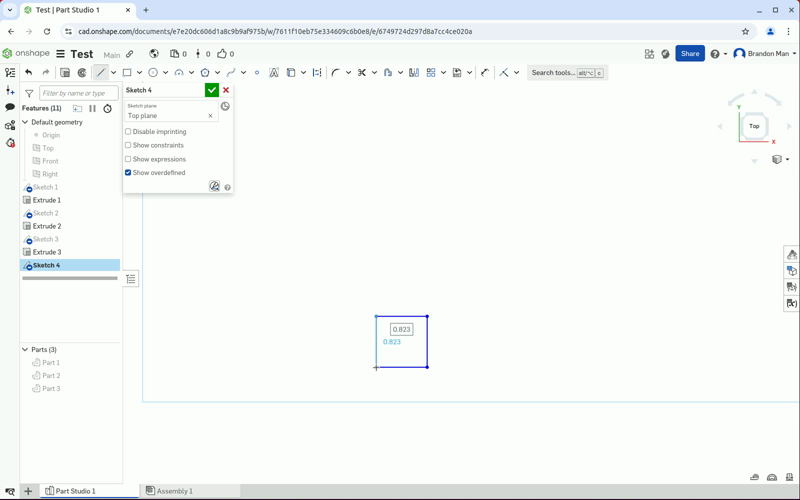
key_up(shift)
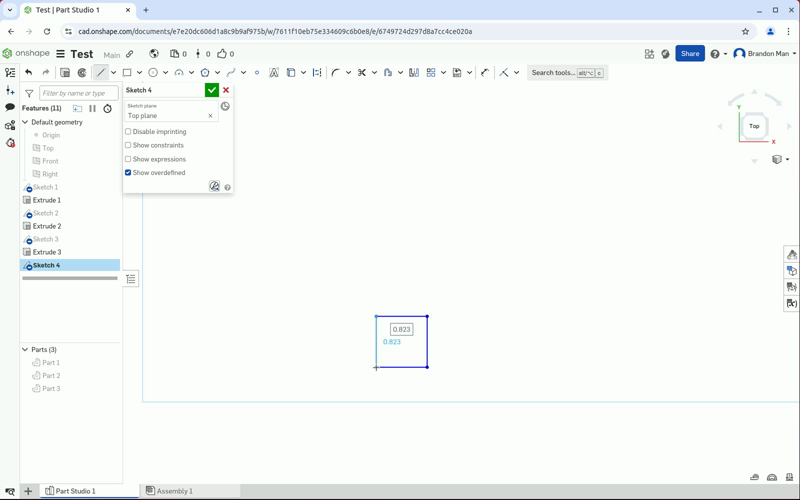
click(376, 367)
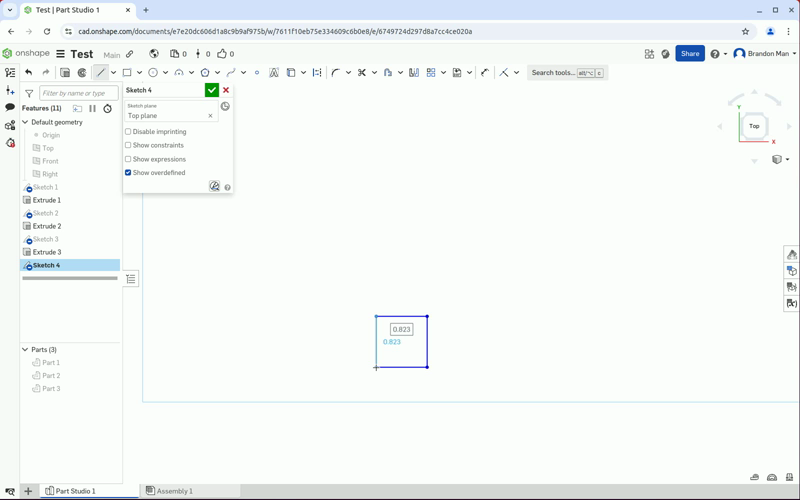
scroll(-6)
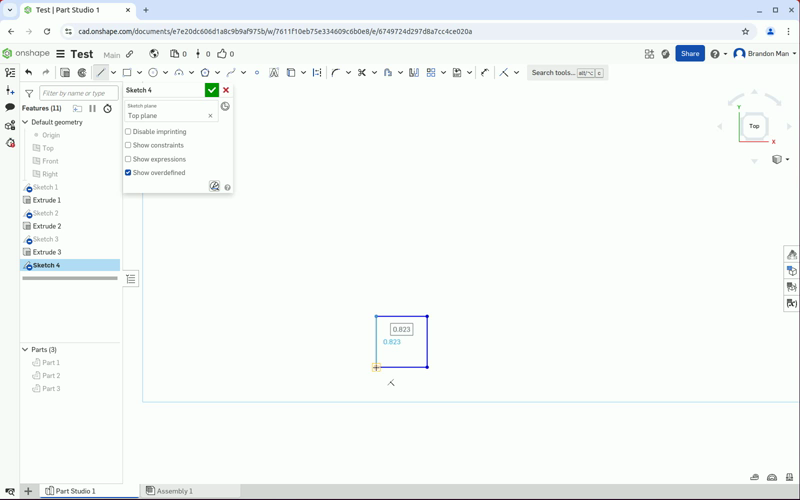
scroll(-6)
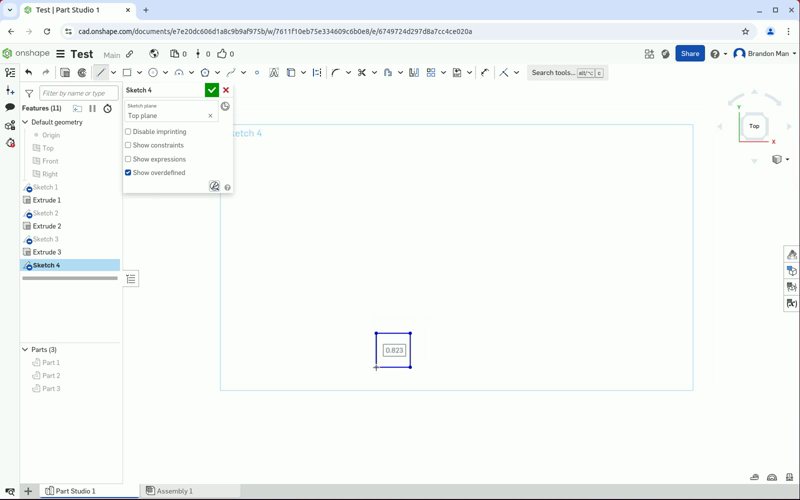
scroll(-6)
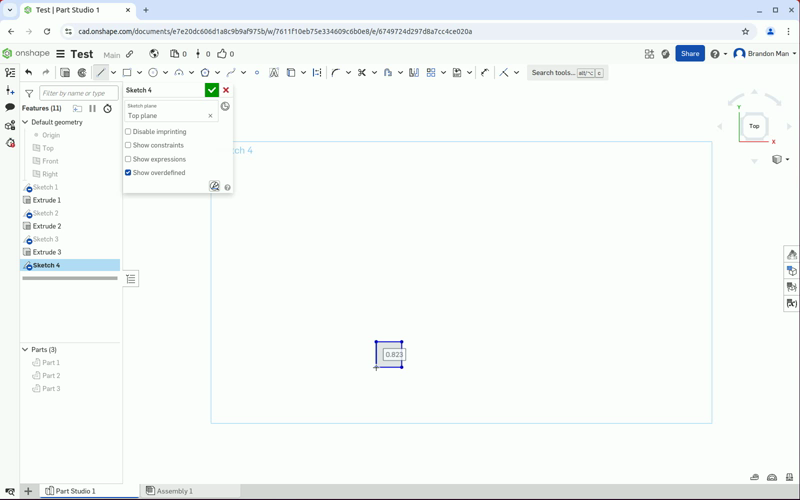
scroll(-6)
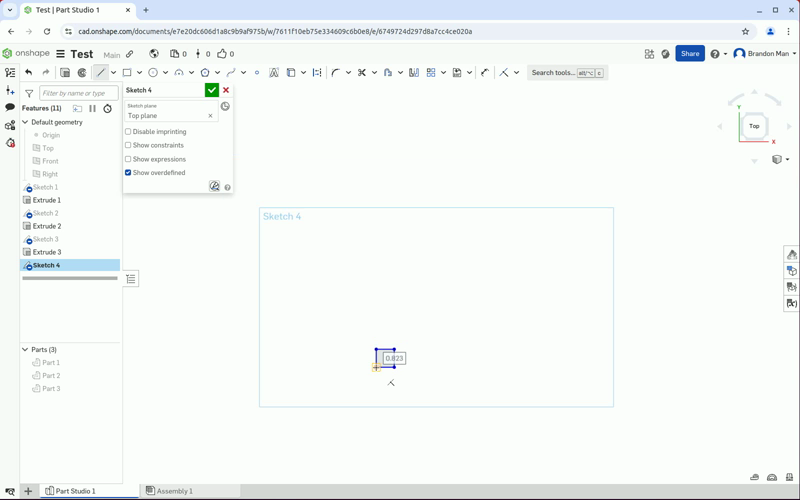
scroll(-6)
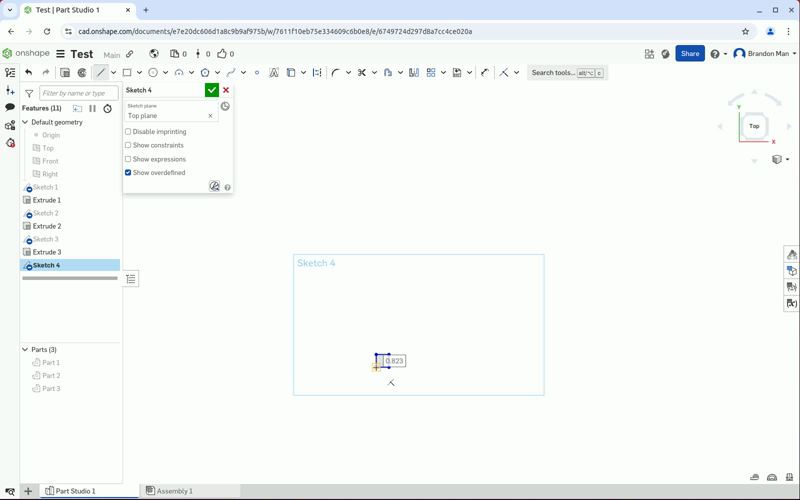
scroll(-6)
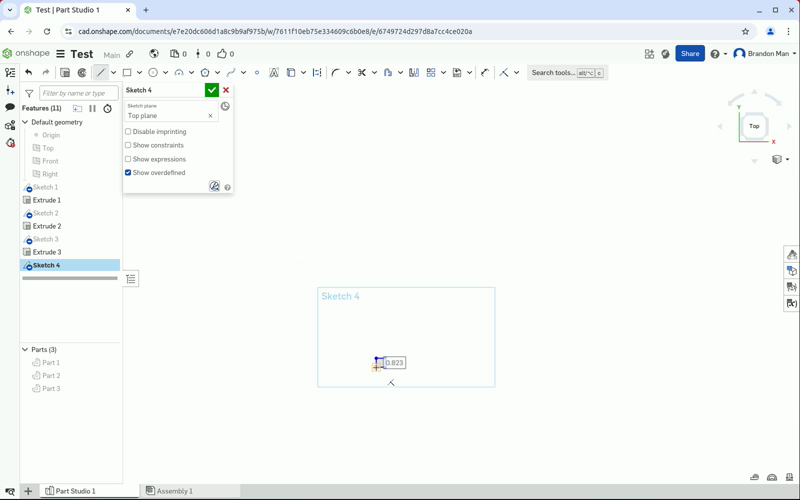
scroll(-6)
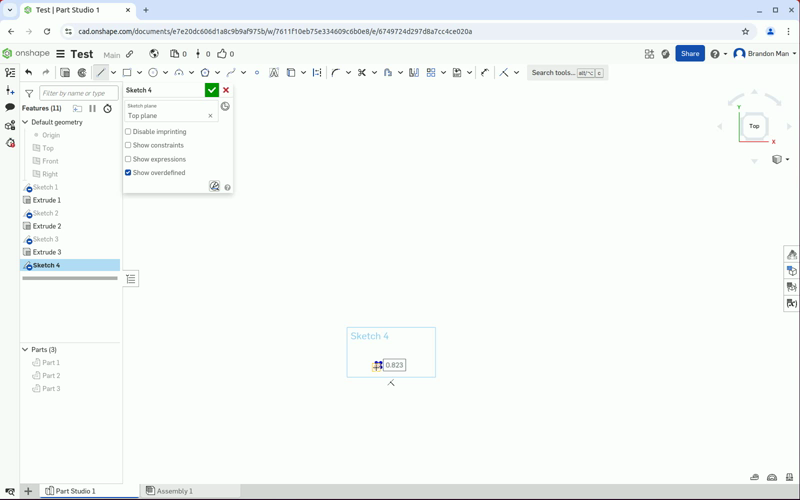
key(esc)
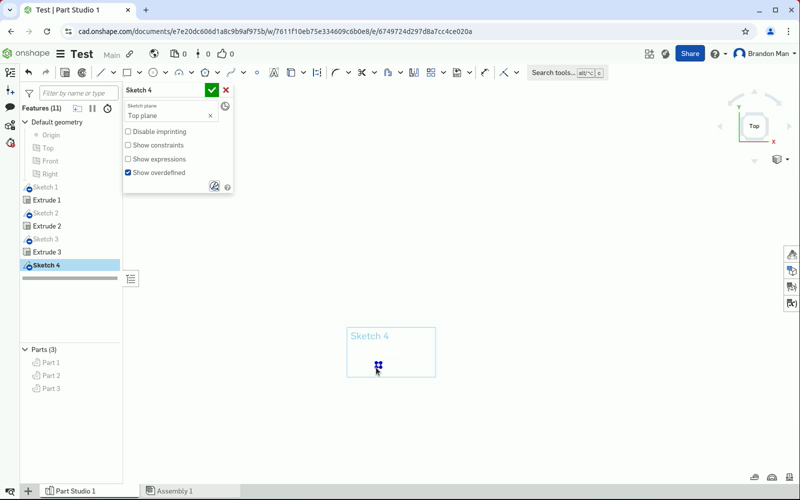
mouse_move(380, 363)
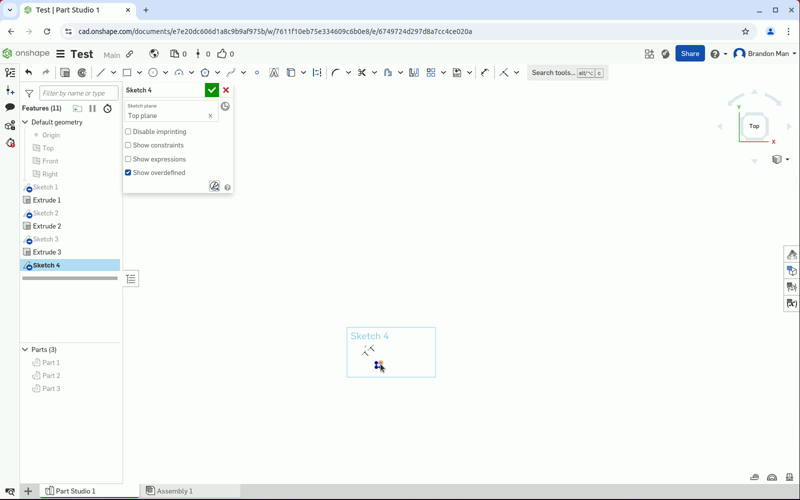
scroll(6)
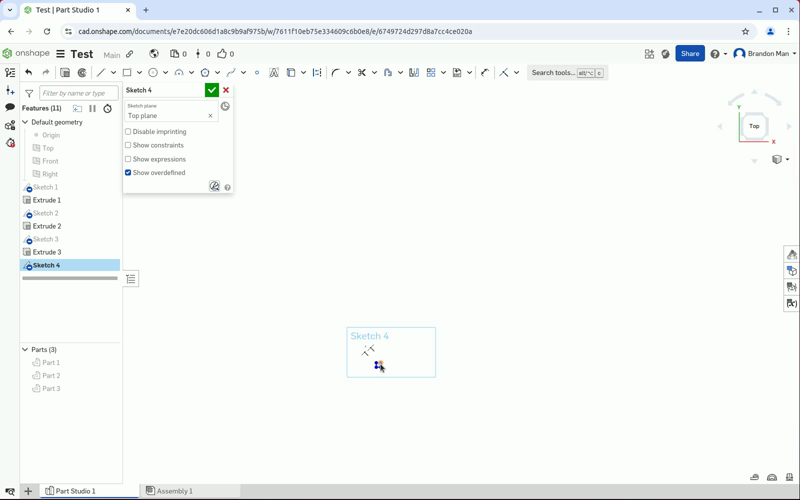
scroll(6)
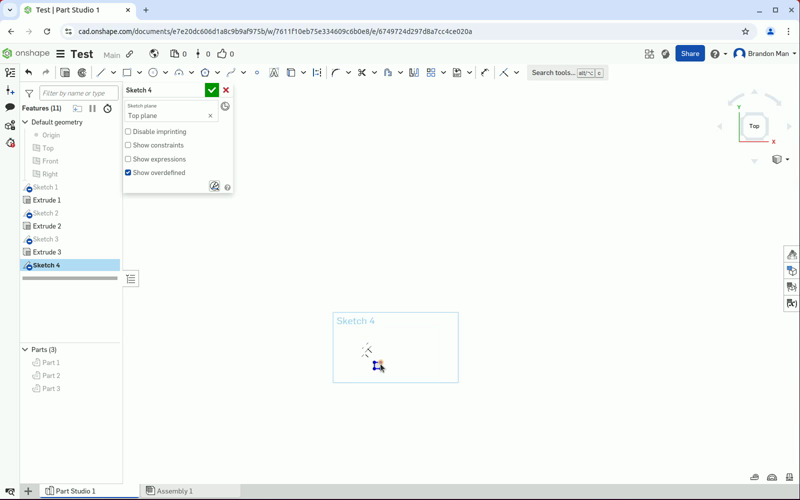
scroll(6)
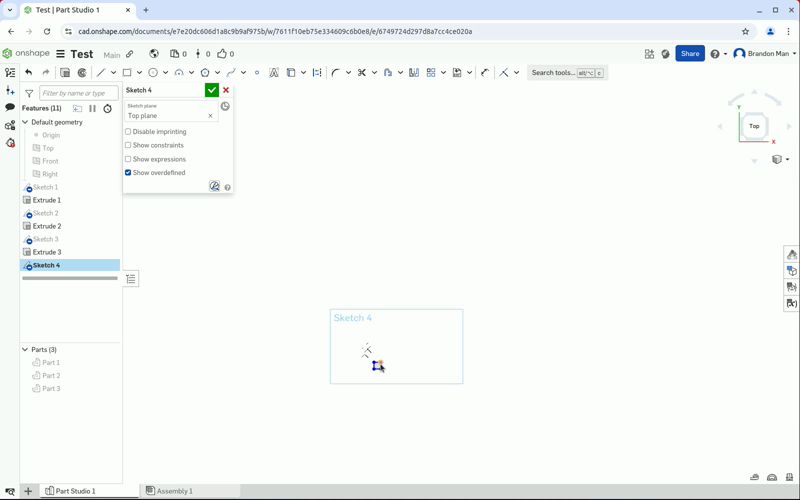
scroll(6)
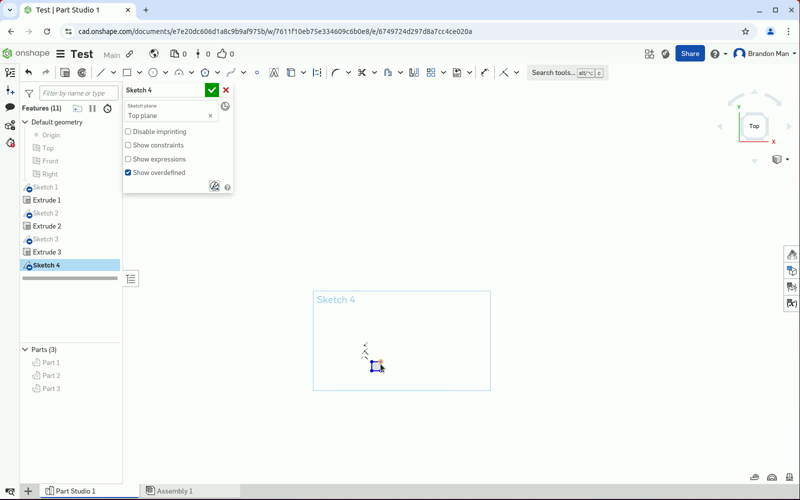
scroll(6)
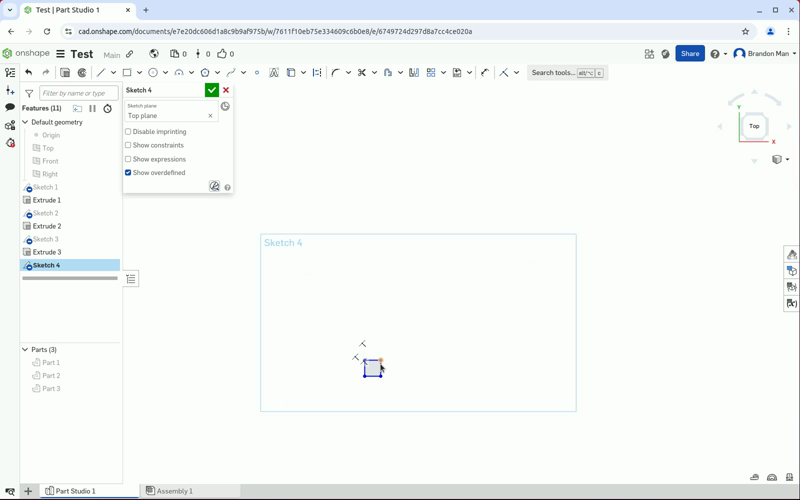
scroll(6)
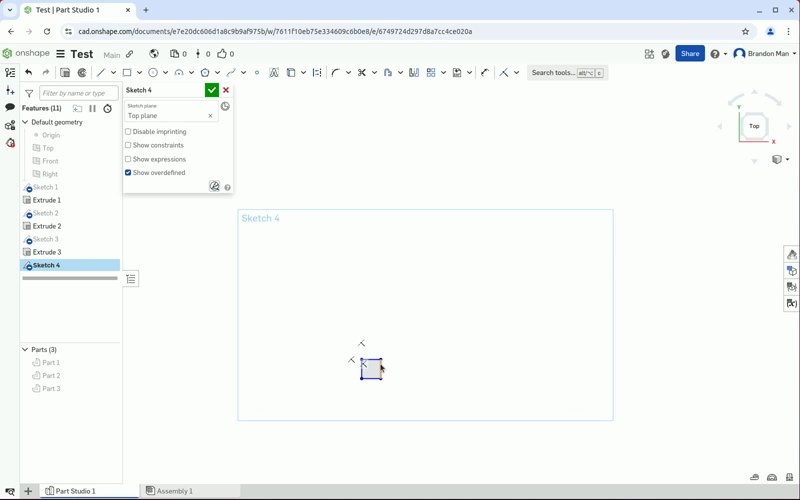
scroll(6)
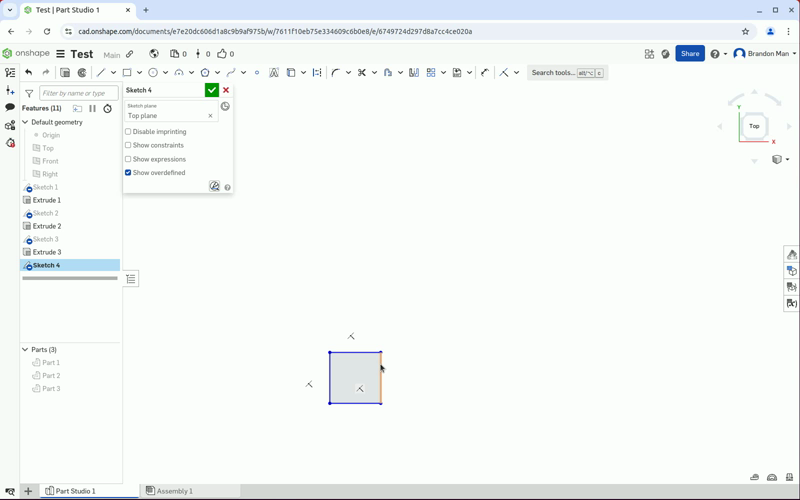
click(380, 363)
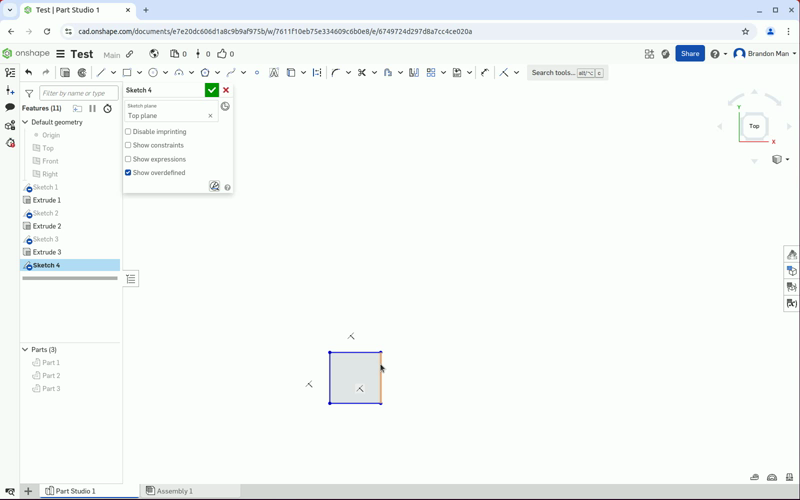
scroll(-6)
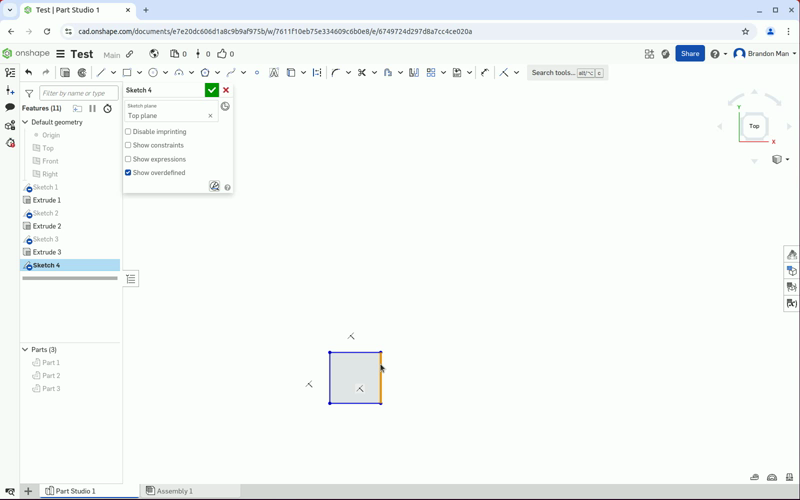
scroll(-6)
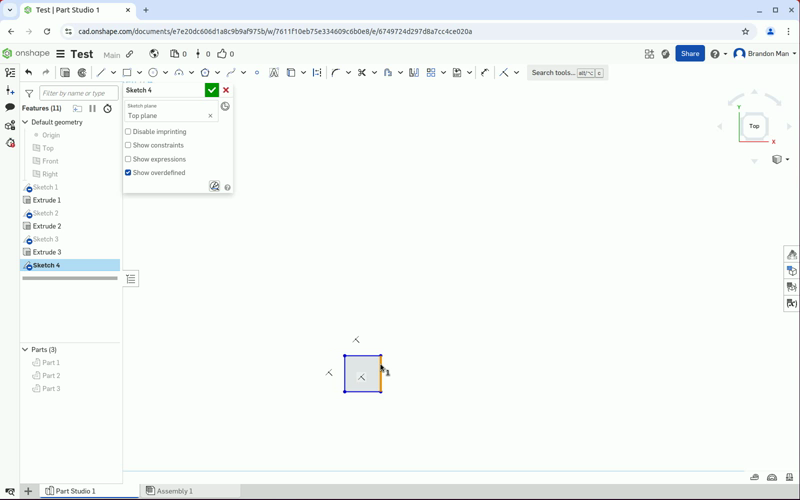
scroll(-6)
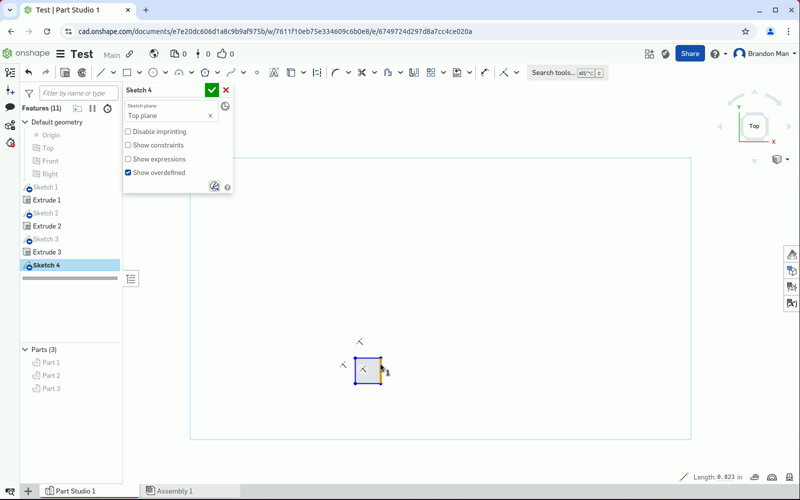
scroll(-6)
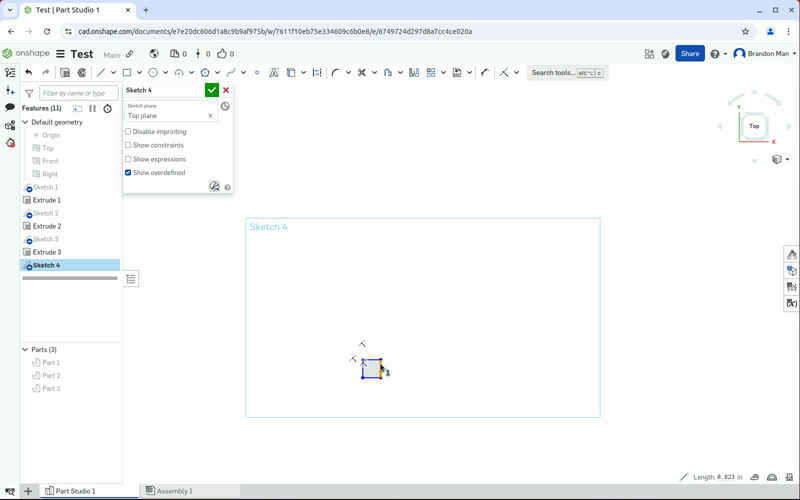
scroll(-6)
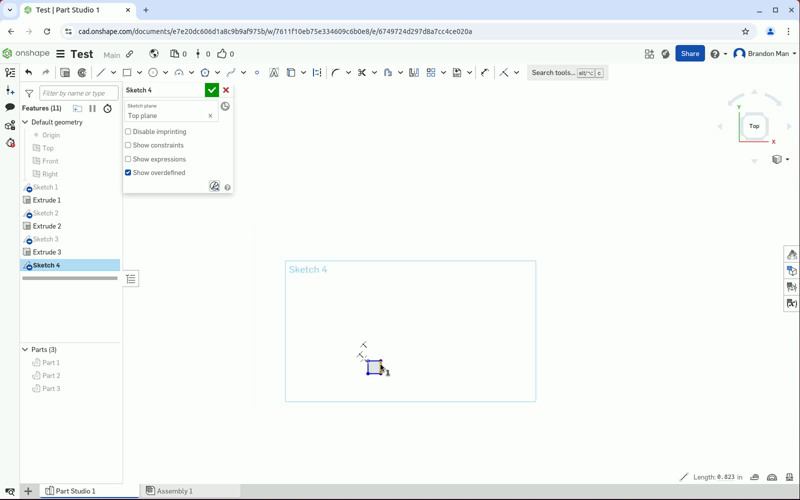
scroll(-6)
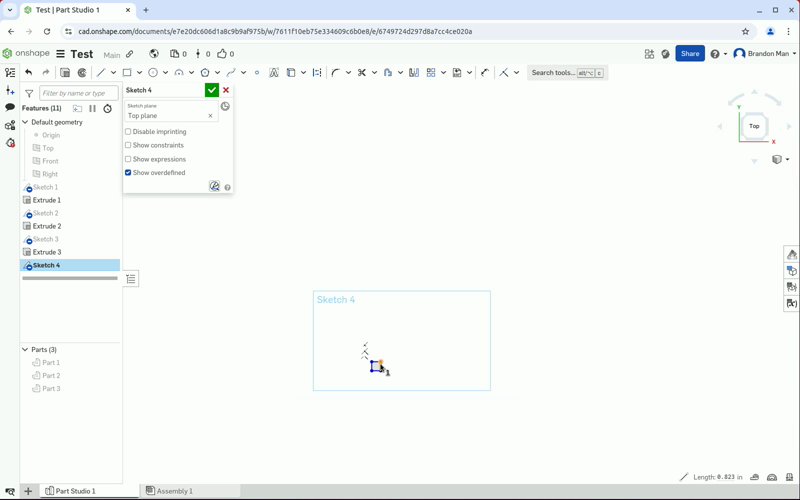
scroll(-6)
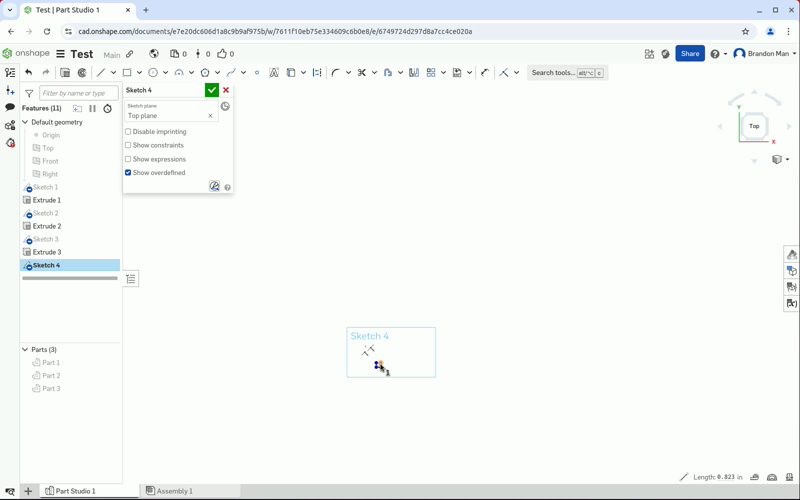
mouse_move(73, 352)
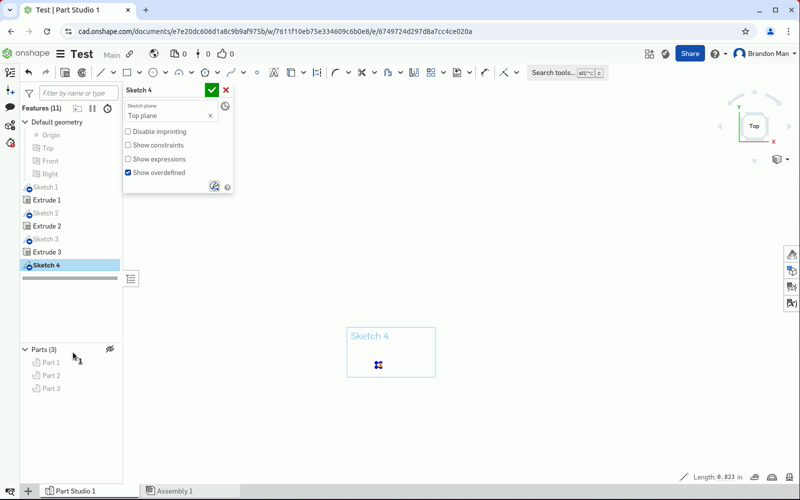
key(shift+y)
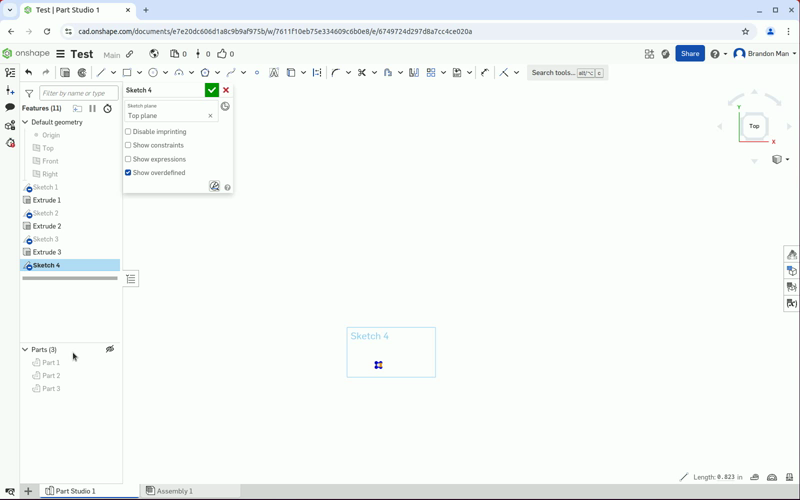
key(shift+e)
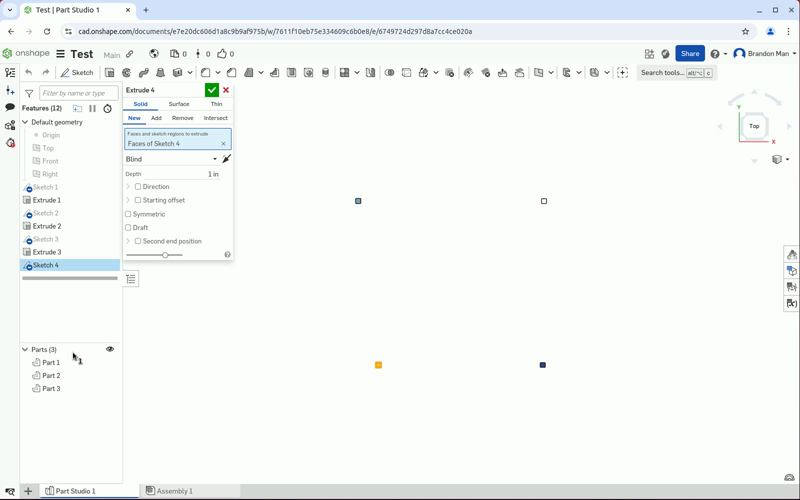
mouse_move(143, 106)
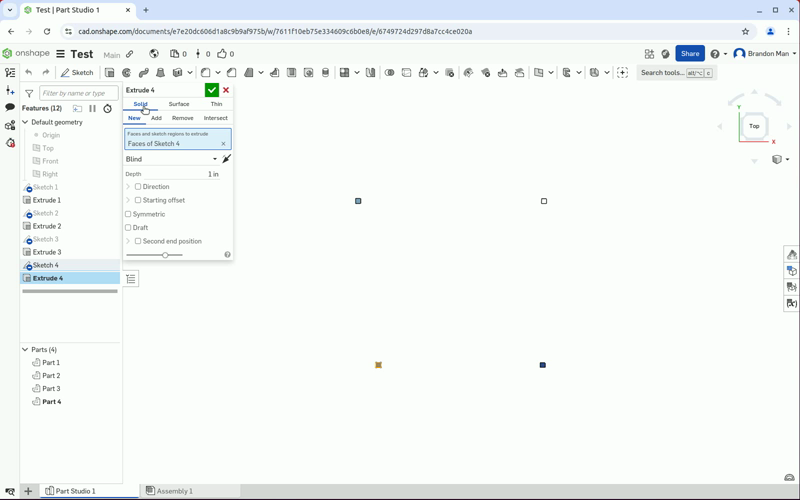
click(143, 106)
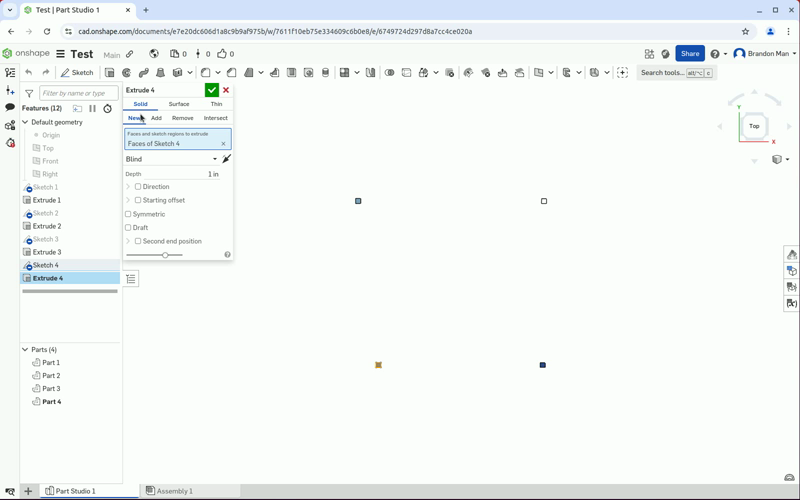
mouse_move(137, 120)
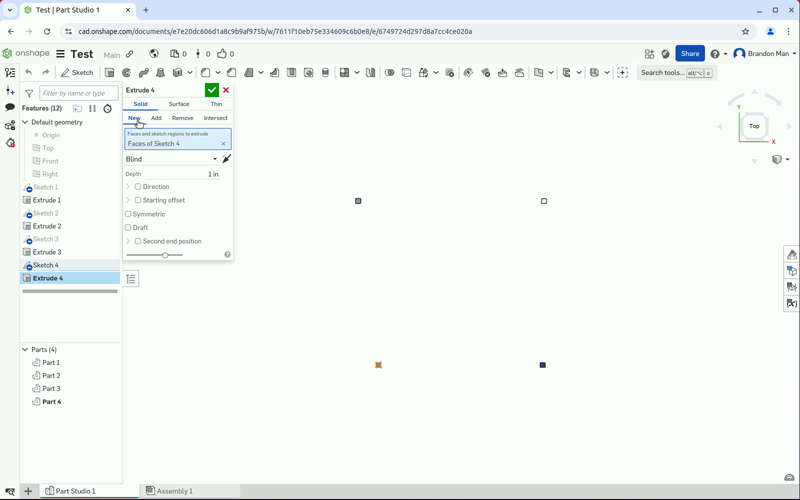
click(137, 120)
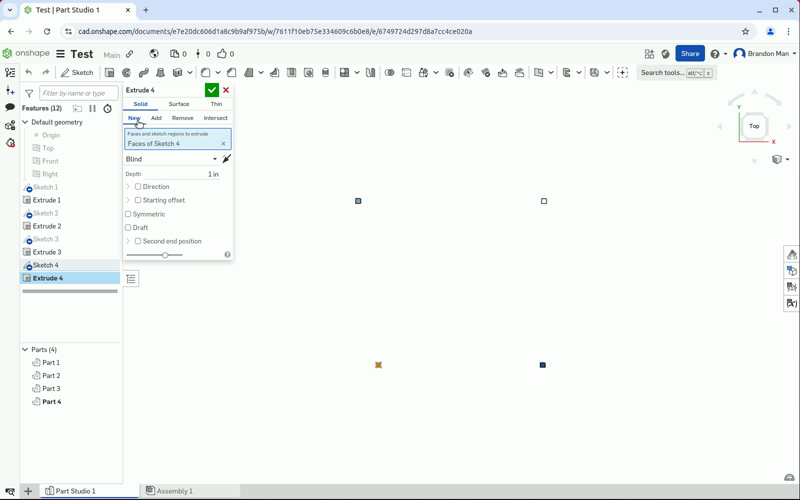
key(tab, 4)
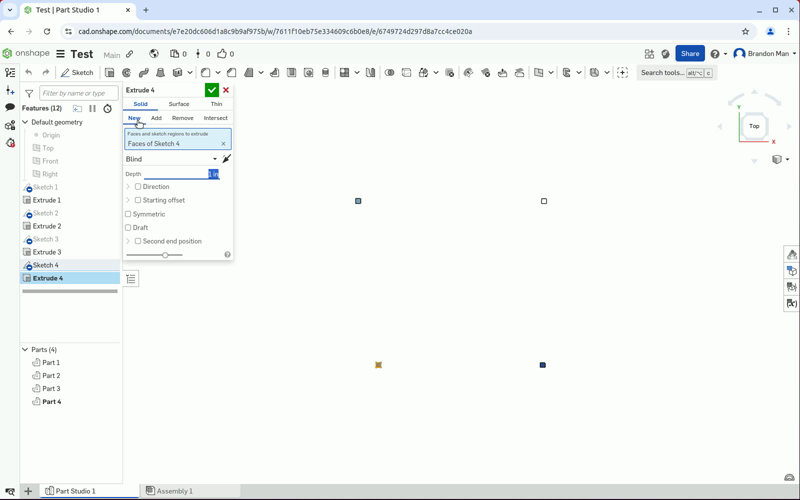
text(23.108)
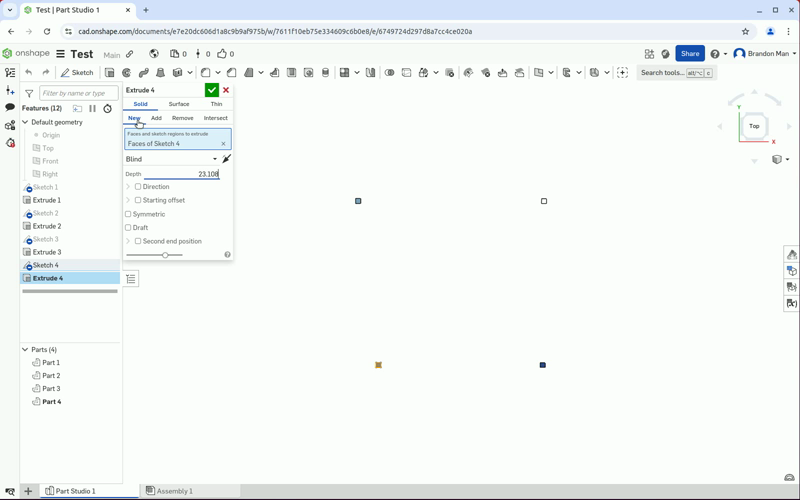
key(enter)
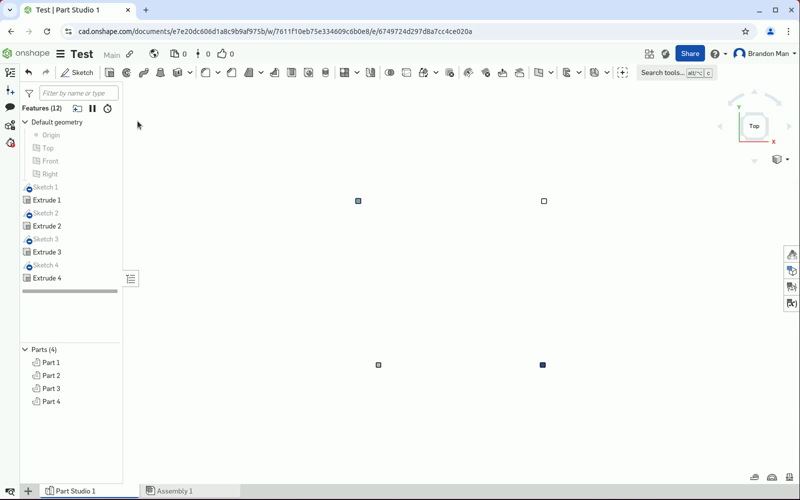
key(shift+h)
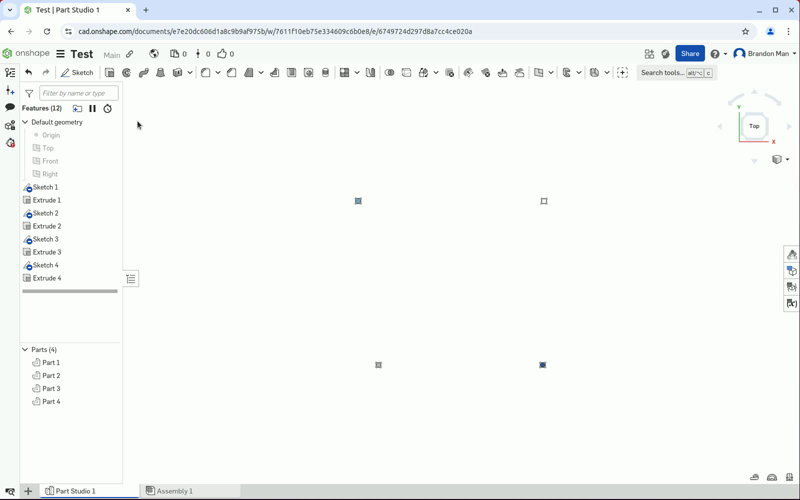
key(shift+h)
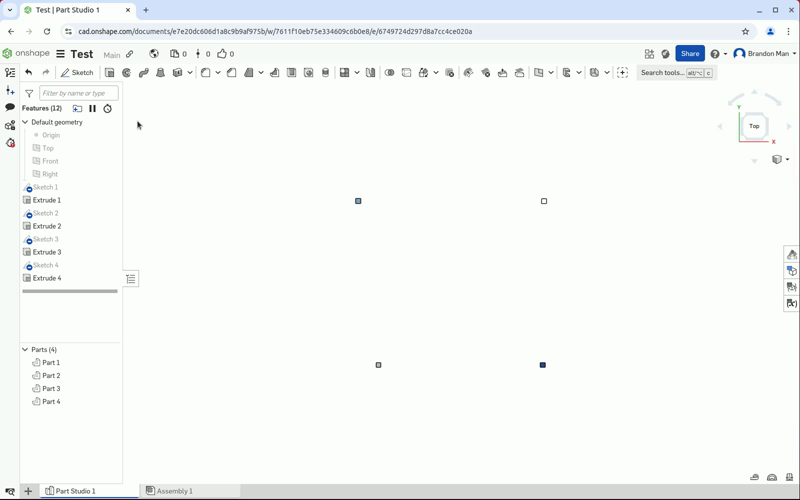
mouse_move(73, 189)
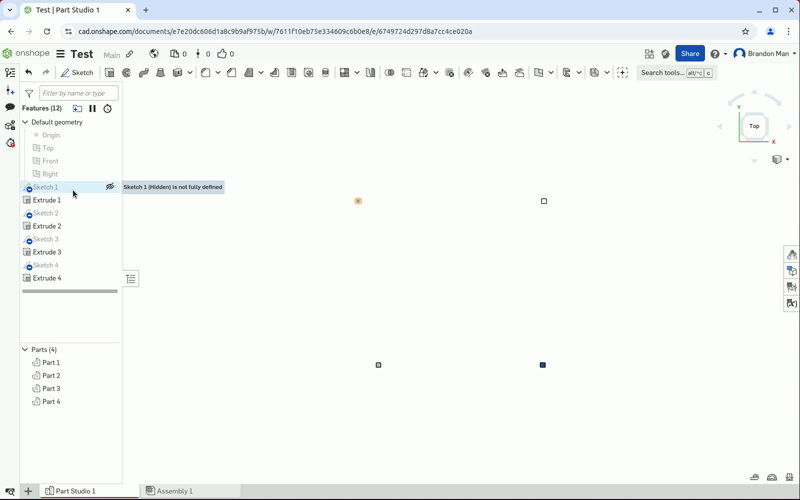
click(73, 189)
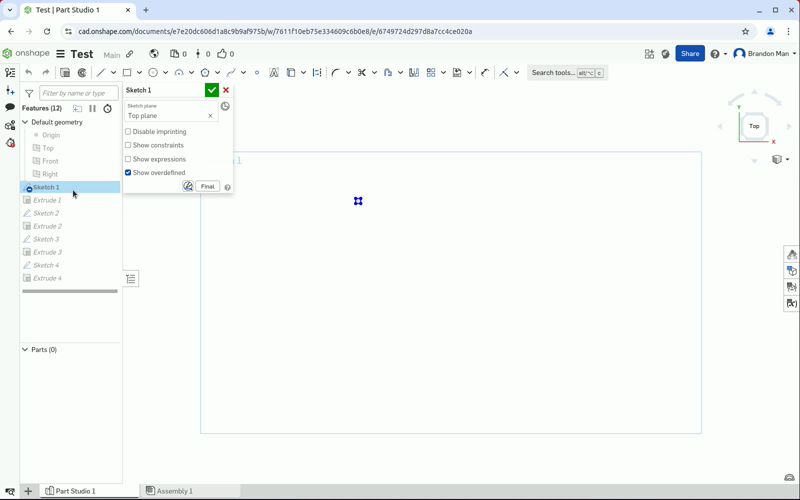
mouse_move(229, 92)
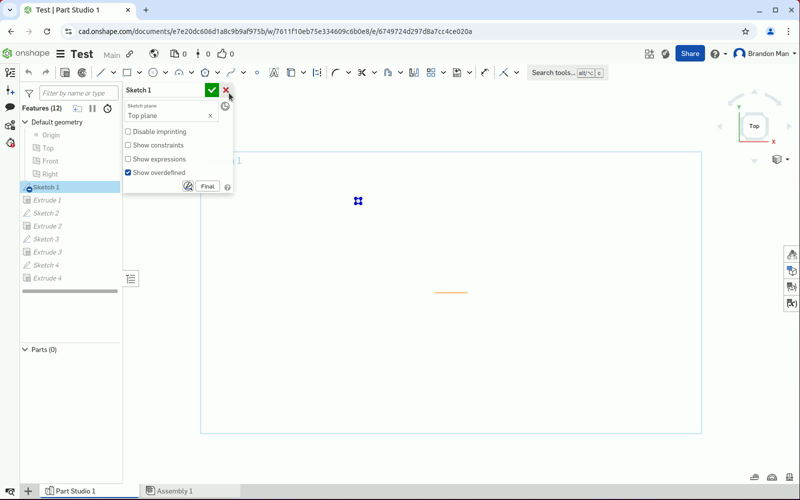
click(229, 92)
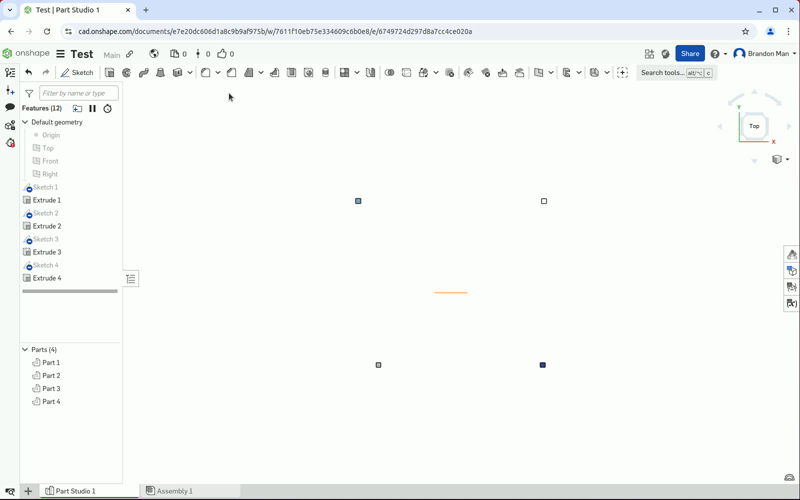
mouse_move(541, 75)
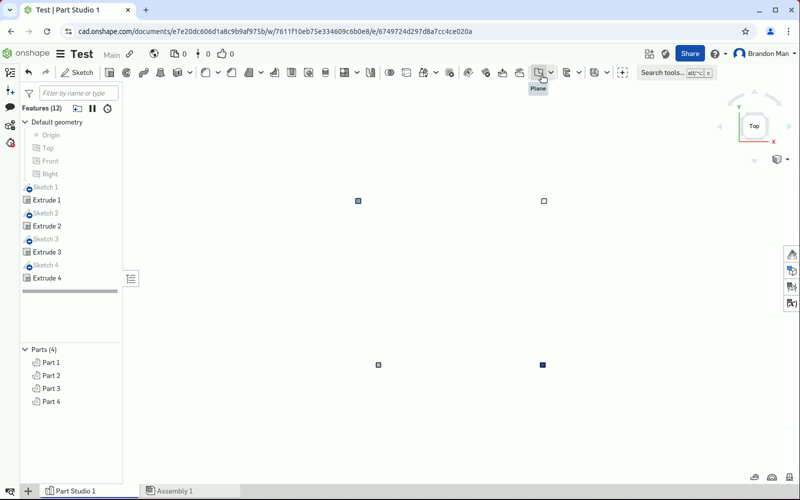
click(541, 75)
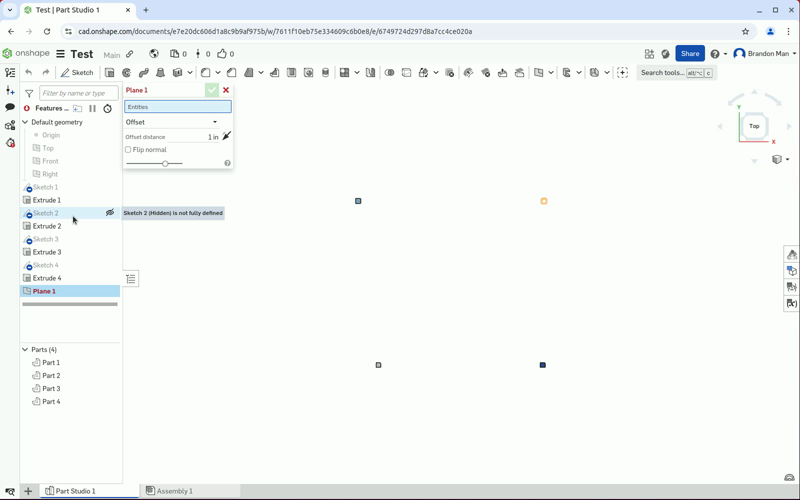
scroll(3)
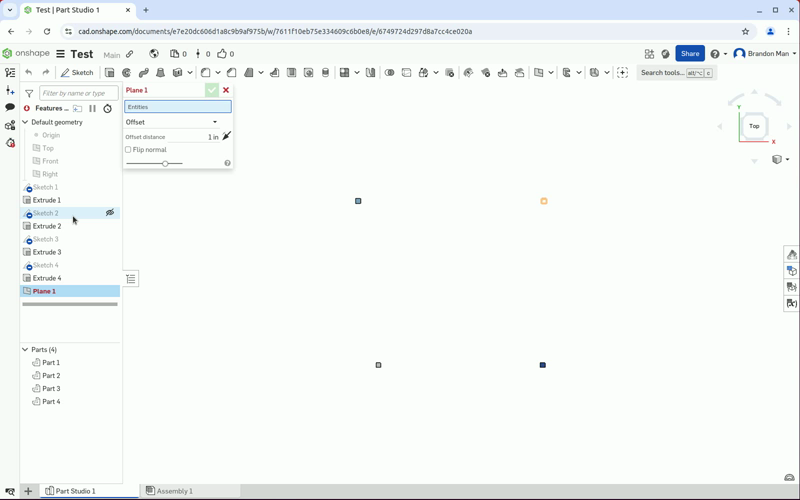
mouse_move(73, 150)
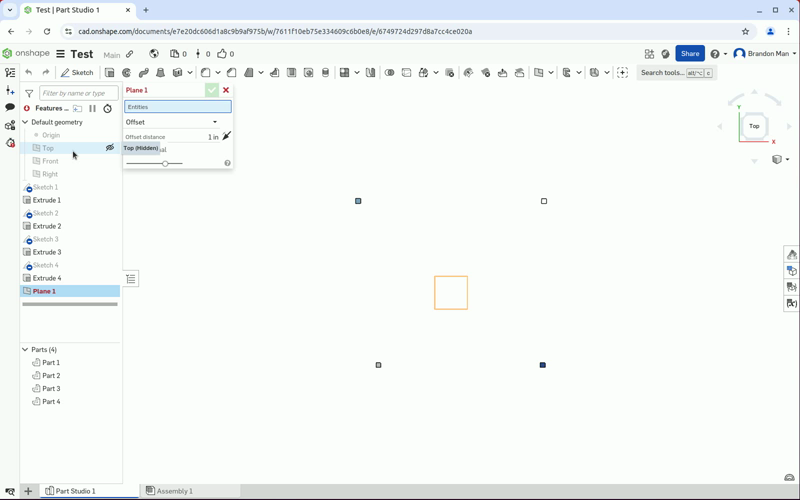
click(73, 150)
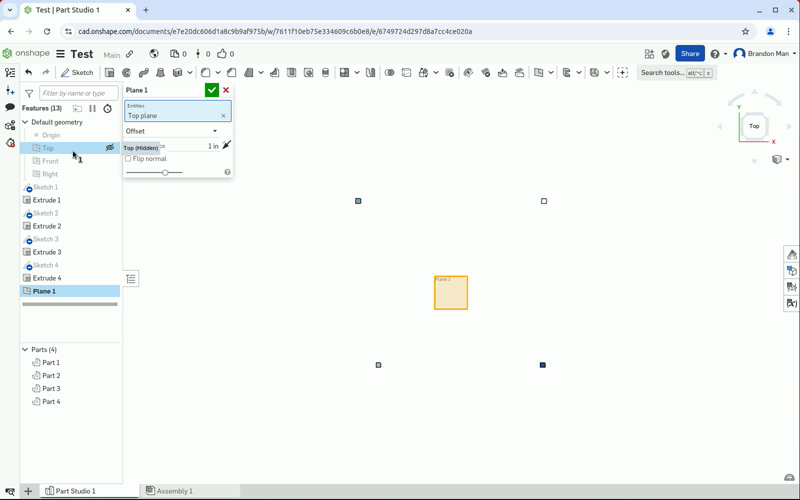
key(tab, 2)
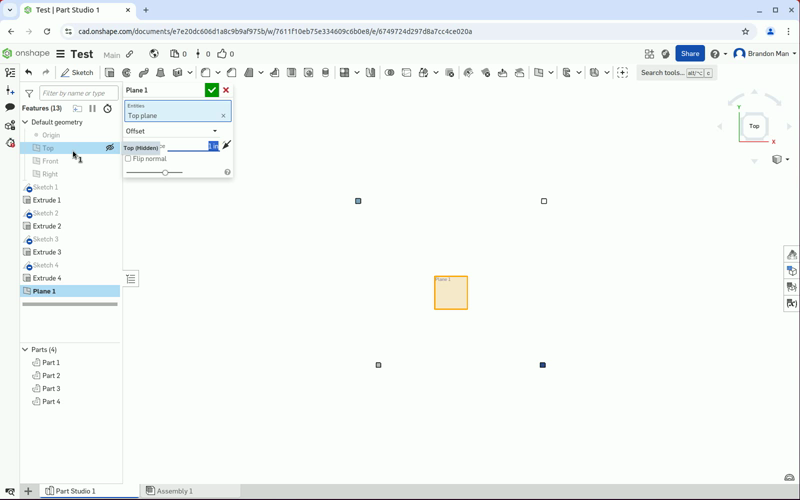
text(23.108)
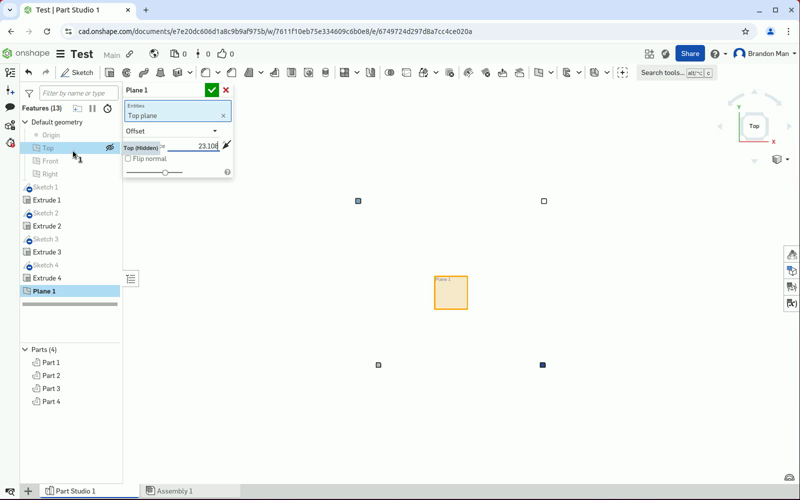
key(enter, 2)
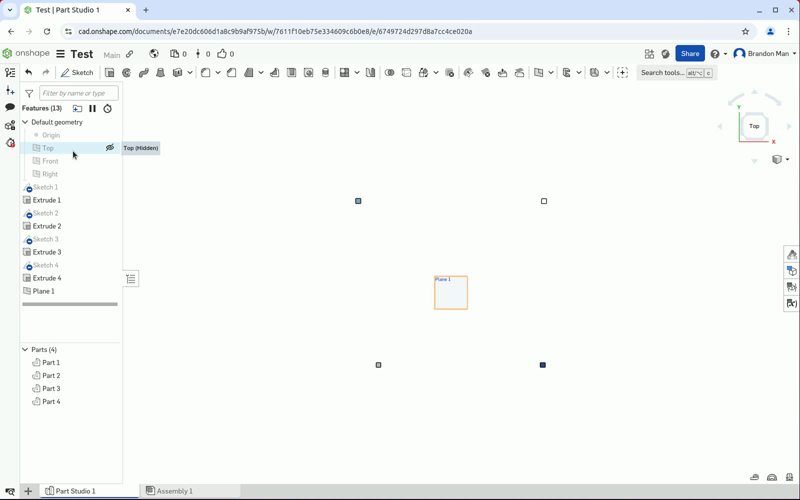
key(shift+s)
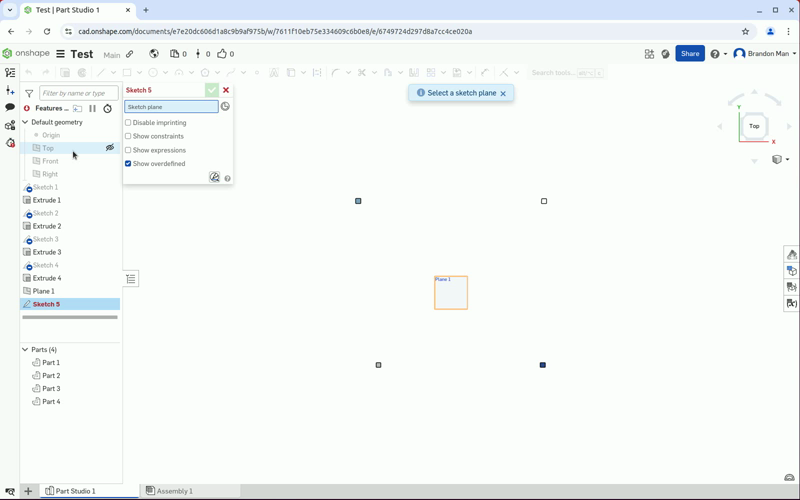
mouse_move(73, 293)
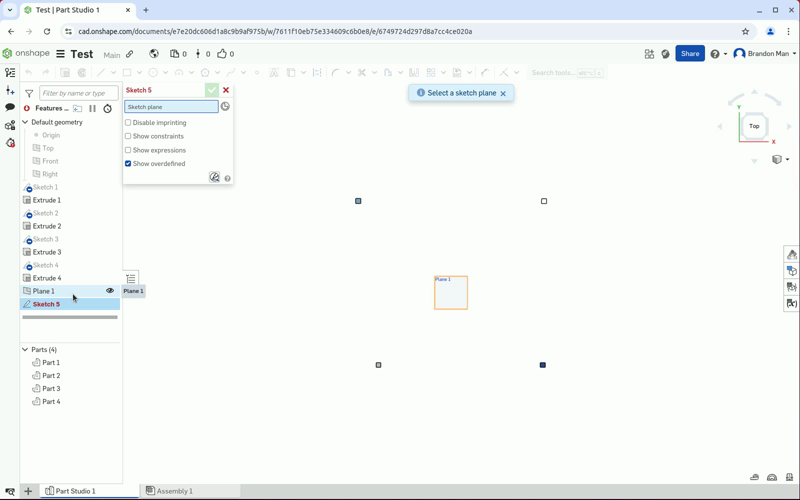
click(73, 293)
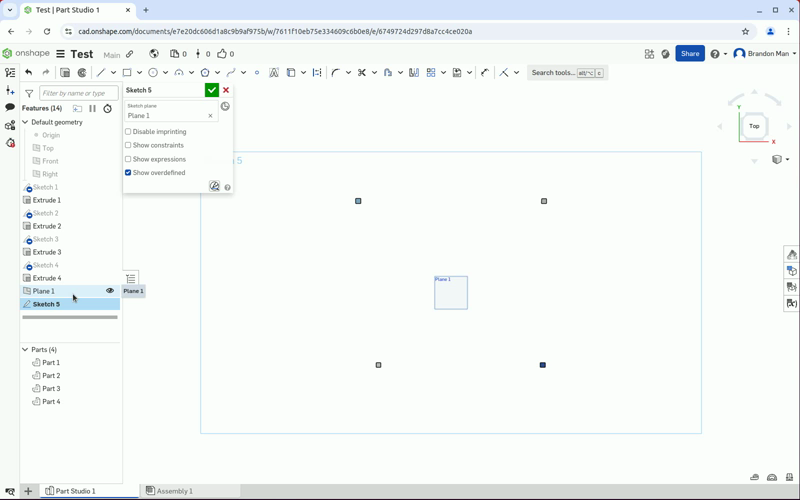
mouse_move(73, 352)
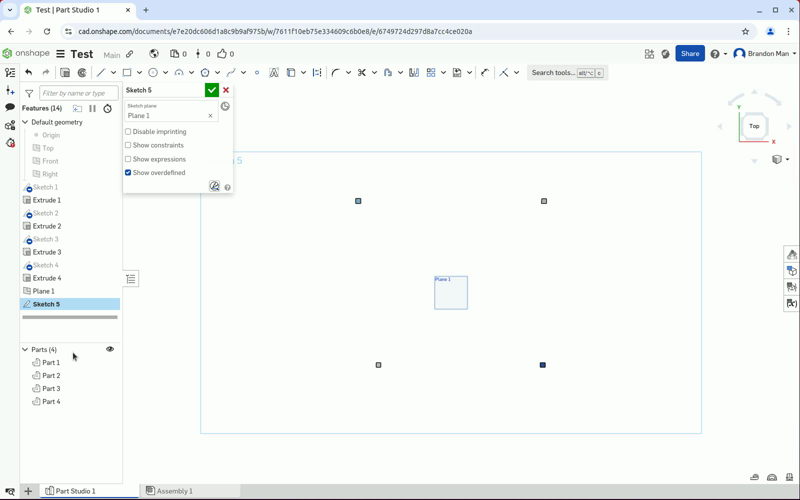
key(y)
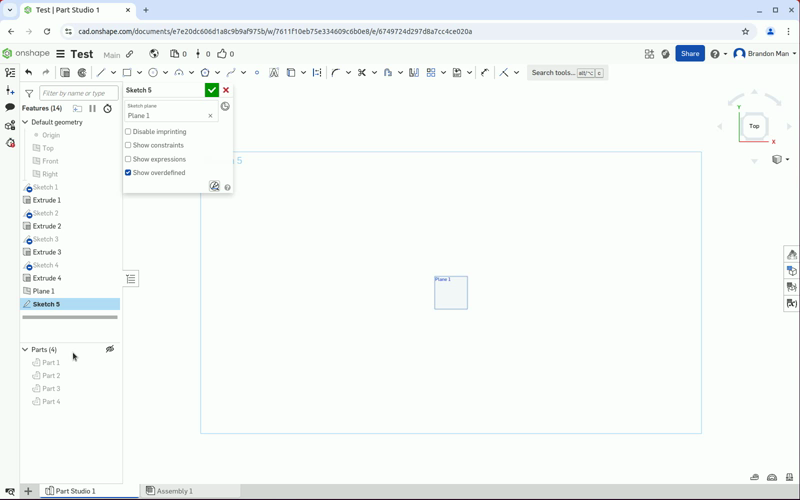
key(l)
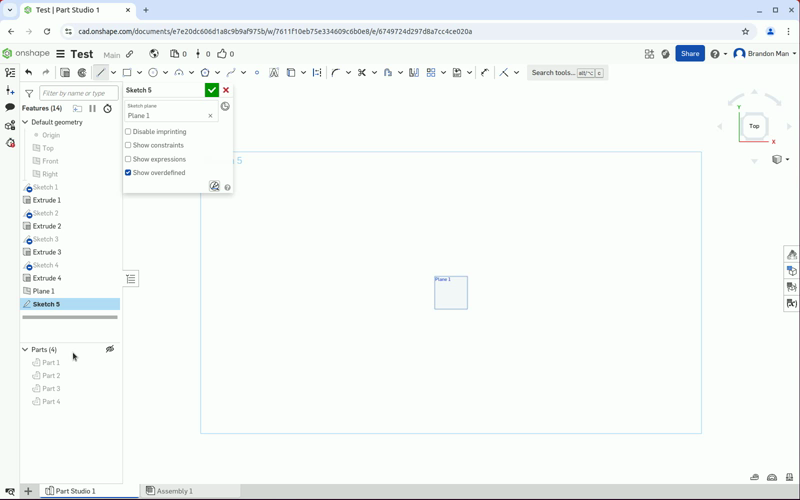
key_down(shift)
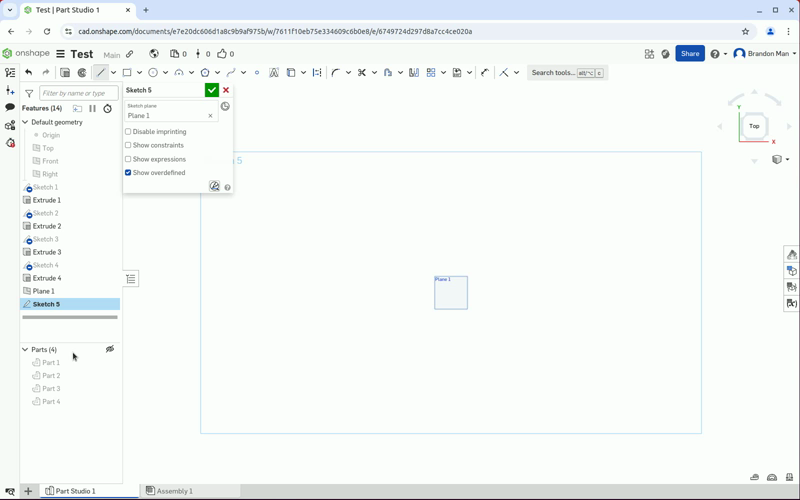
mouse_move(539, 367)
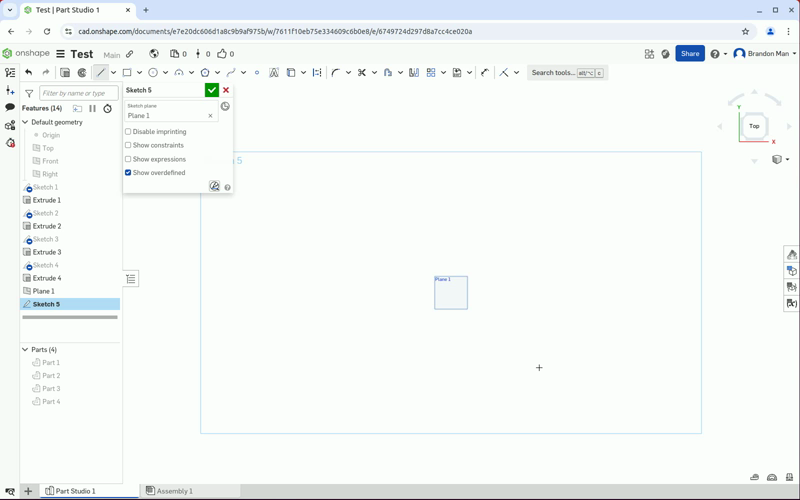
click(539, 367)
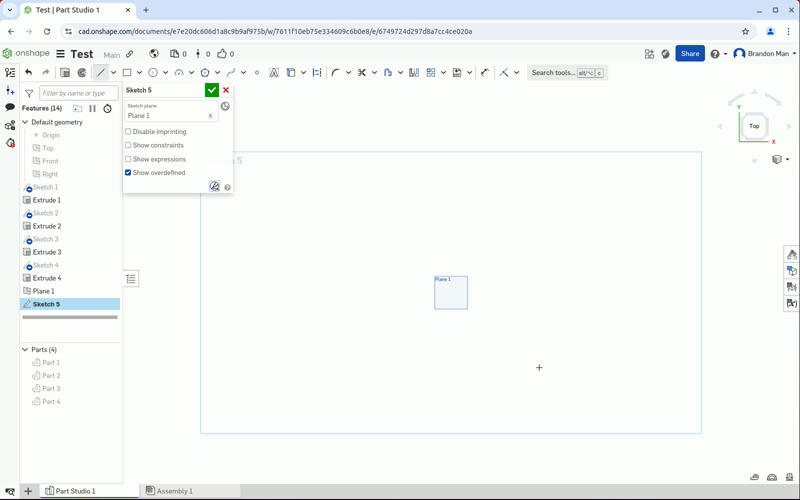
key_up(shift)
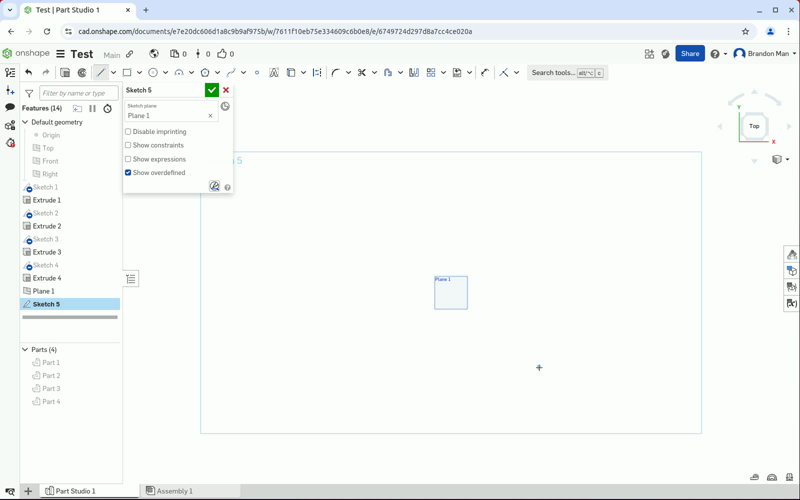
key_down(shift)
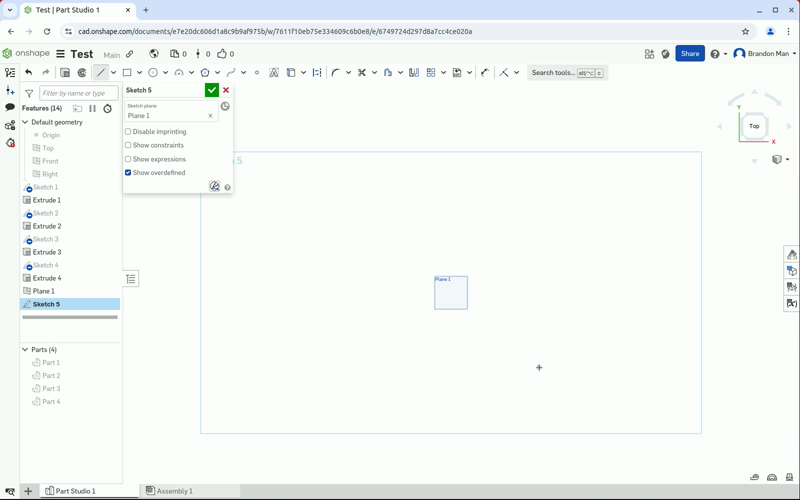
mouse_move(569, 367)
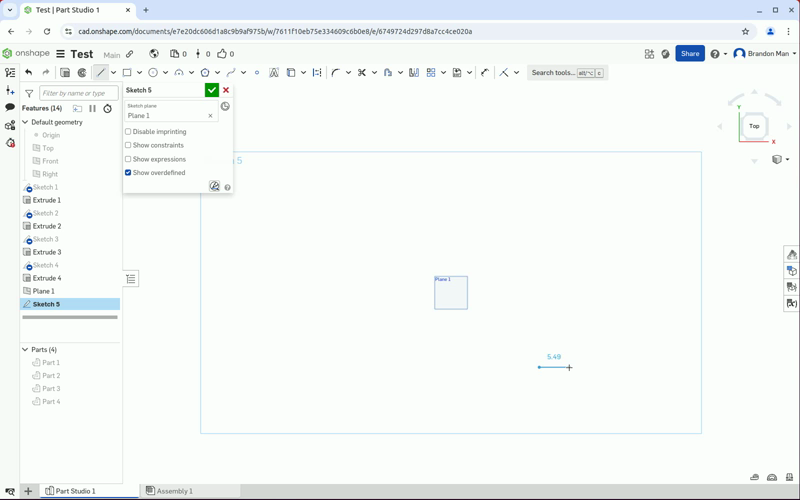
mouse_move(540, 367)
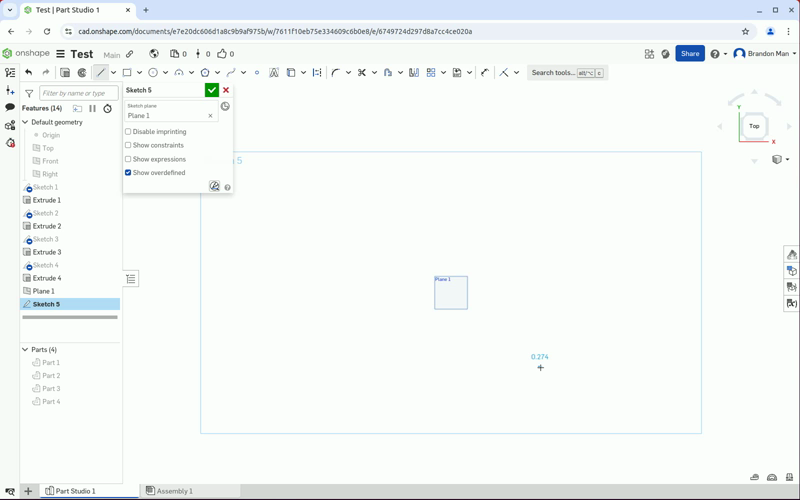
scroll(6)
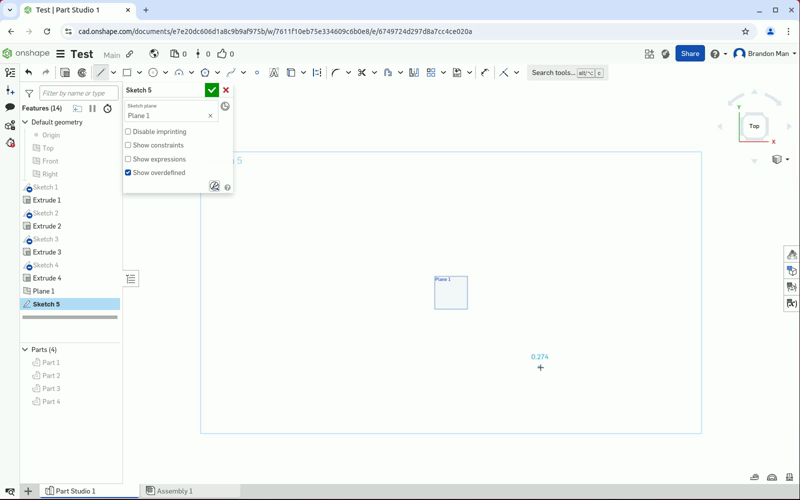
scroll(6)
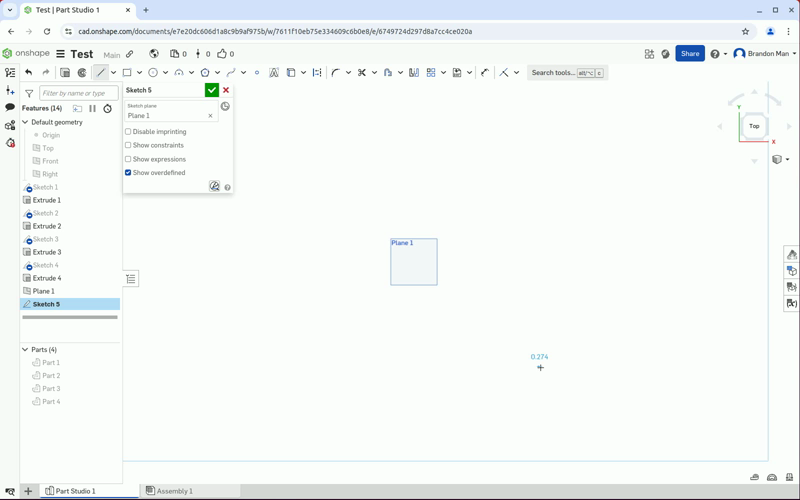
scroll(6)
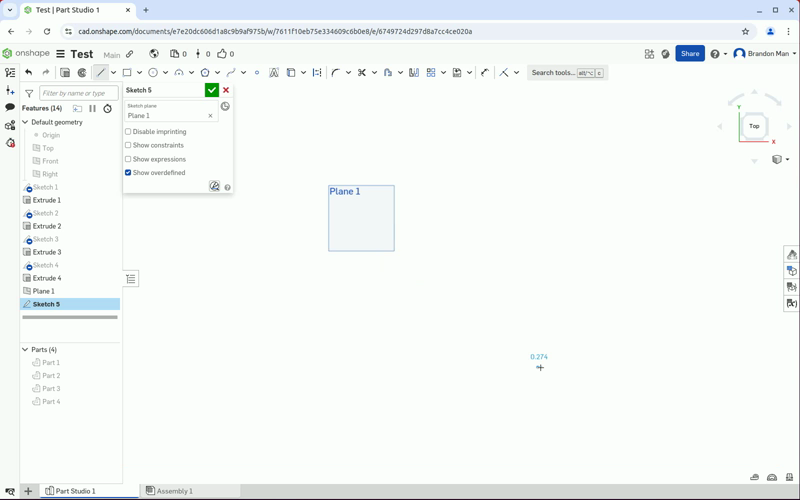
scroll(6)
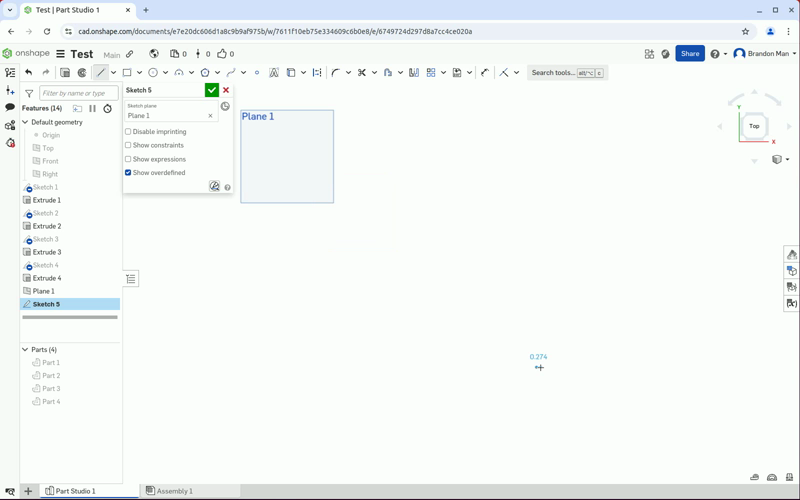
scroll(6)
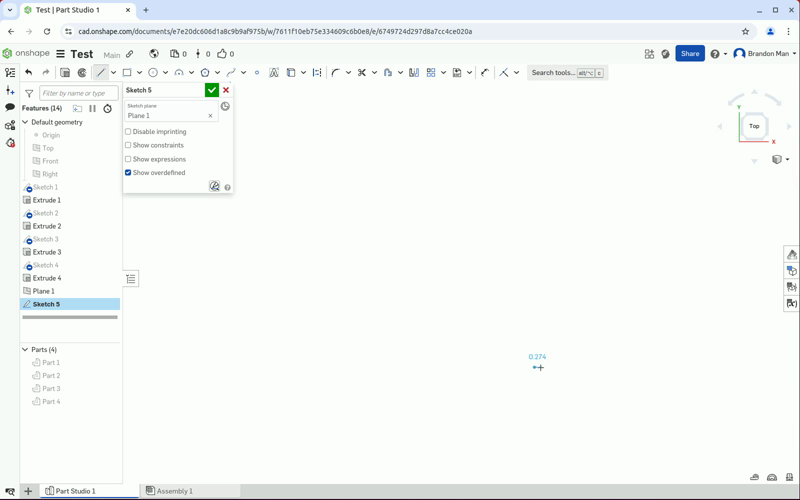
scroll(6)
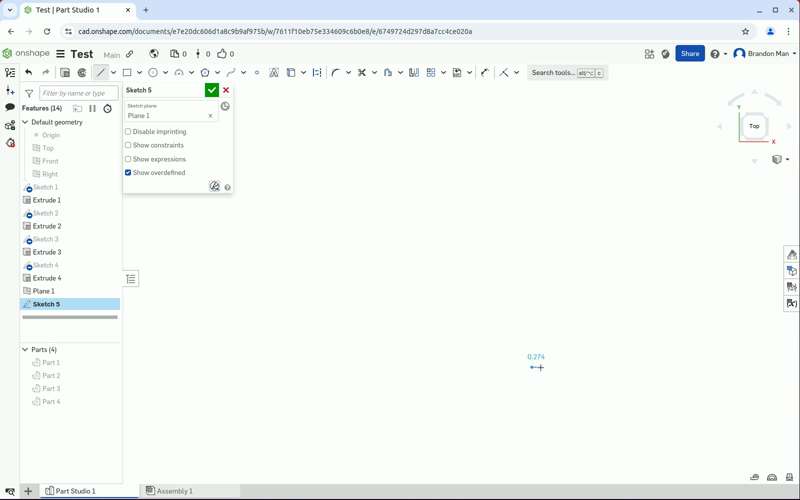
scroll(6)
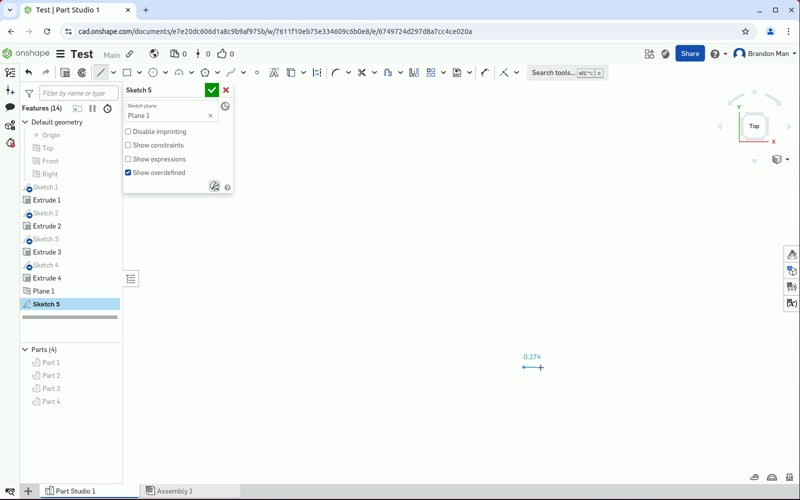
click(540, 367)
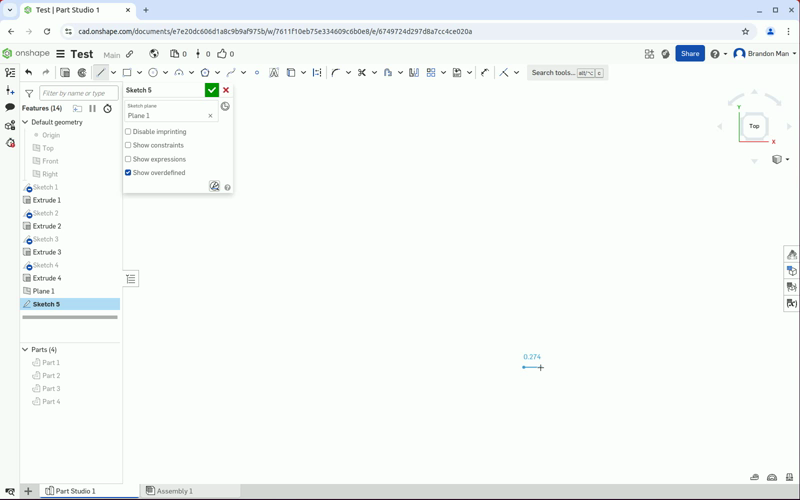
scroll(-6)
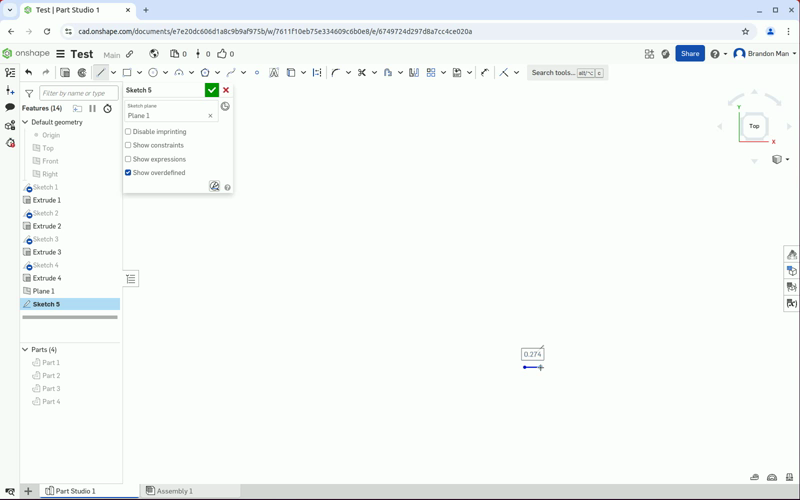
scroll(-6)
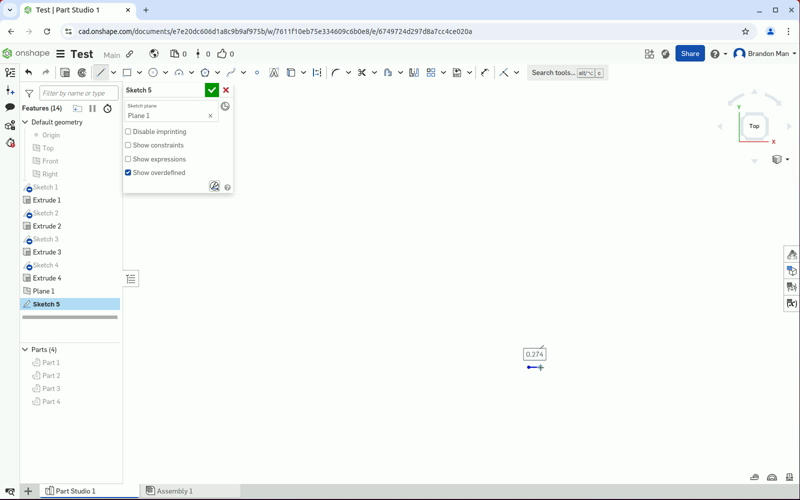
scroll(-6)
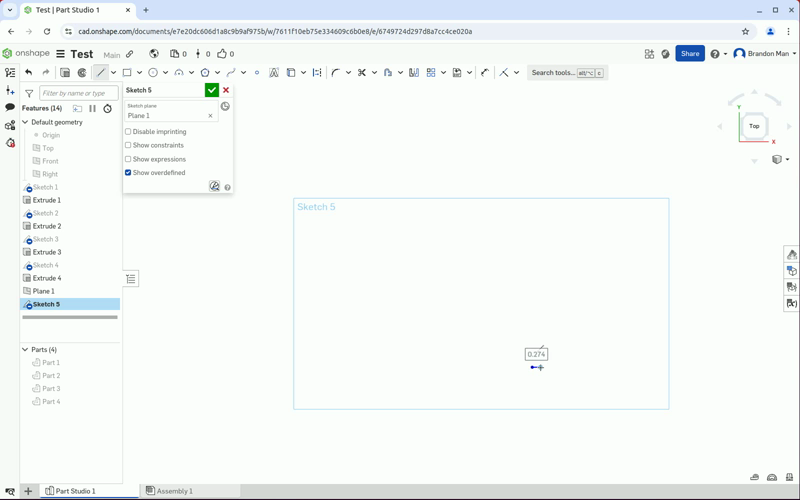
scroll(-6)
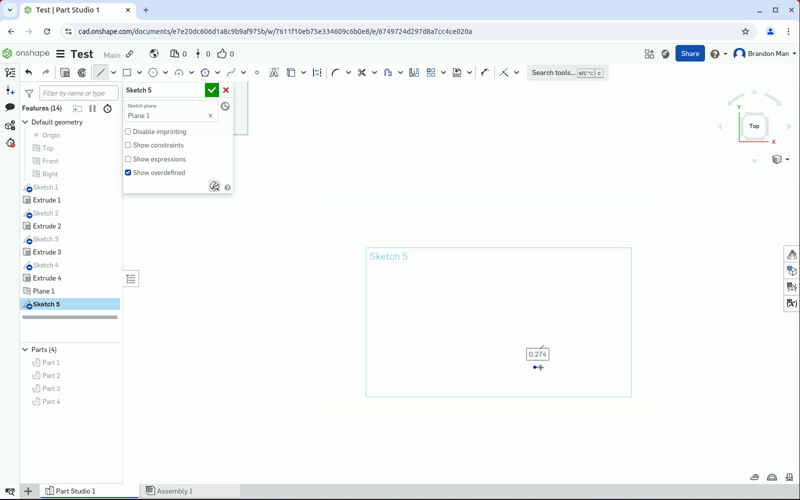
scroll(-6)
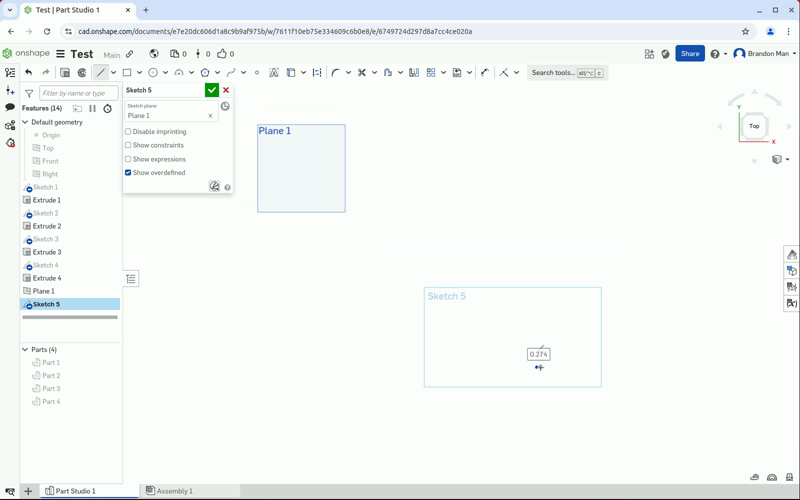
scroll(-6)
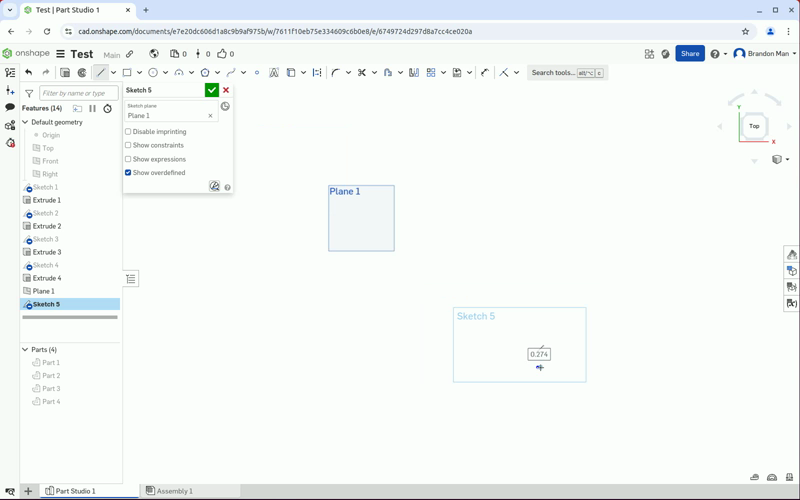
scroll(-6)
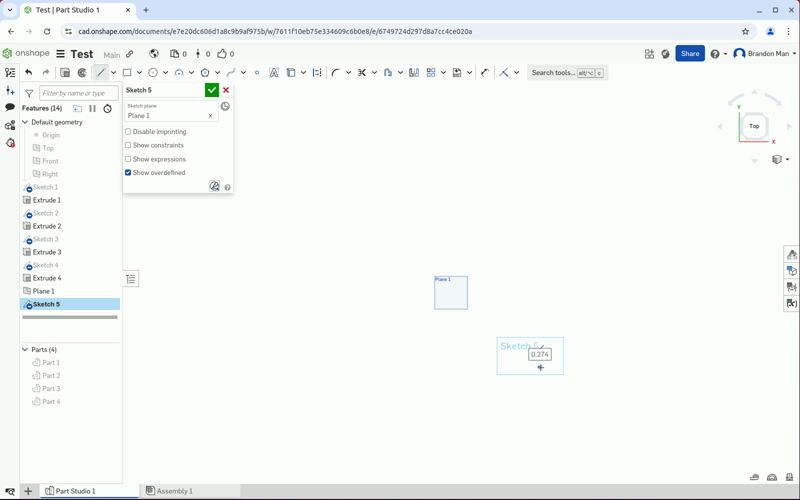
key_up(shift)
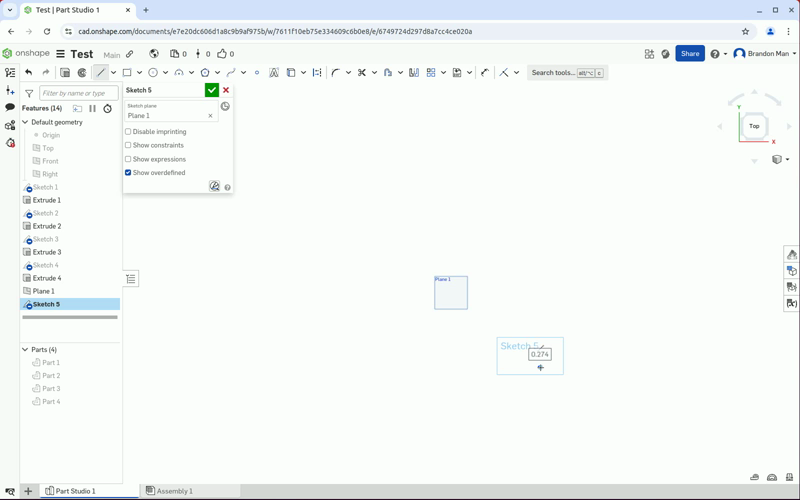
key_down(shift)
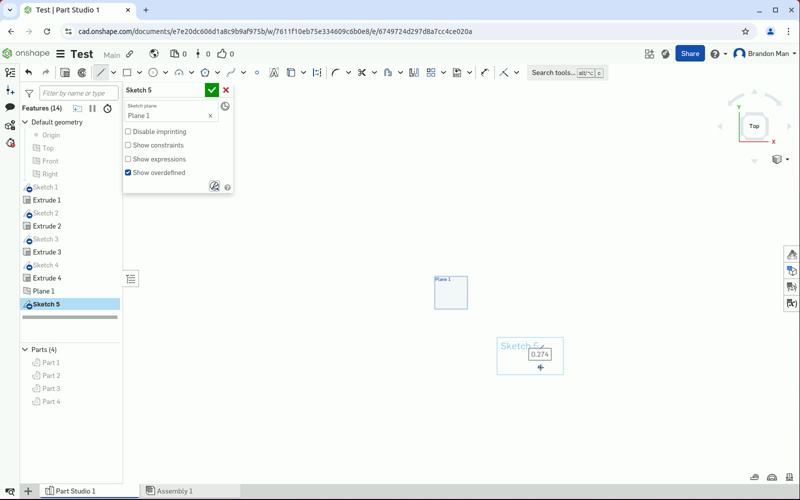
mouse_move(540, 198)
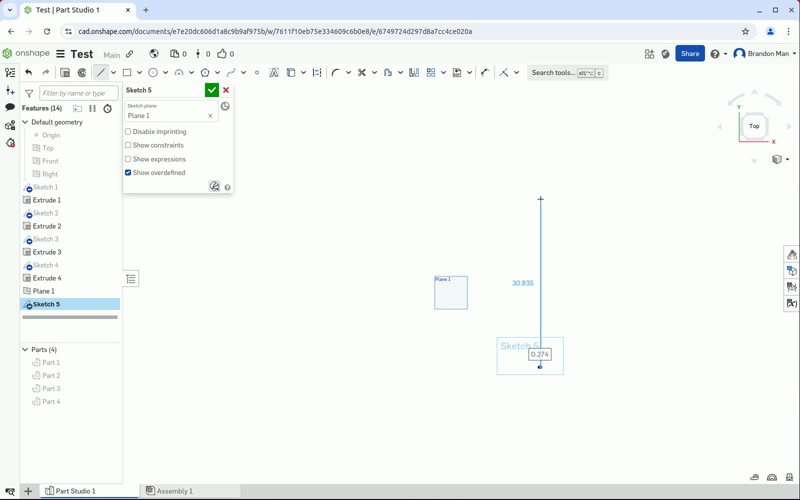
click(540, 198)
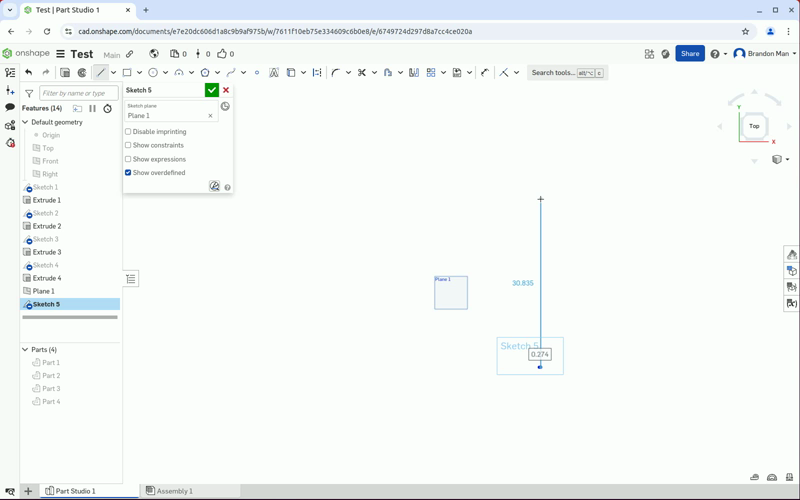
key_up(shift)
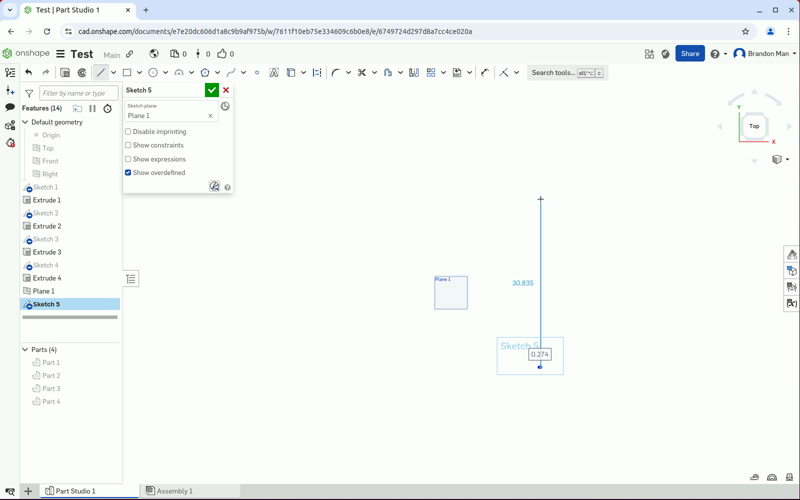
key_down(shift)
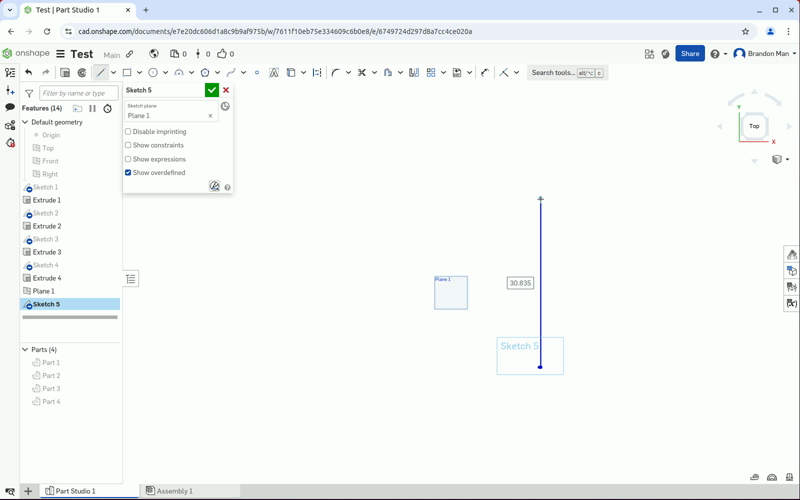
mouse_move(570, 198)
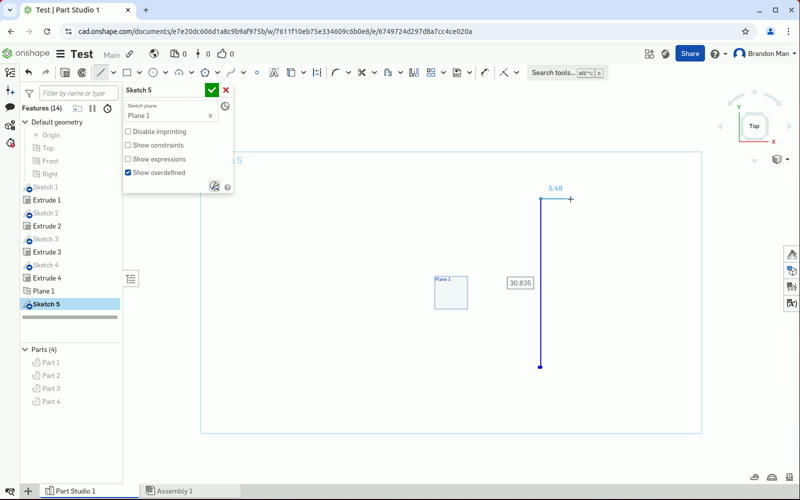
mouse_move(539, 198)
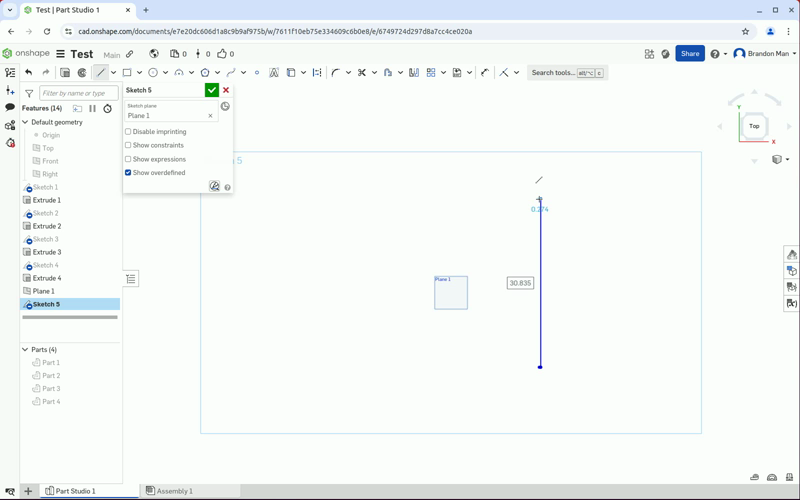
scroll(6)
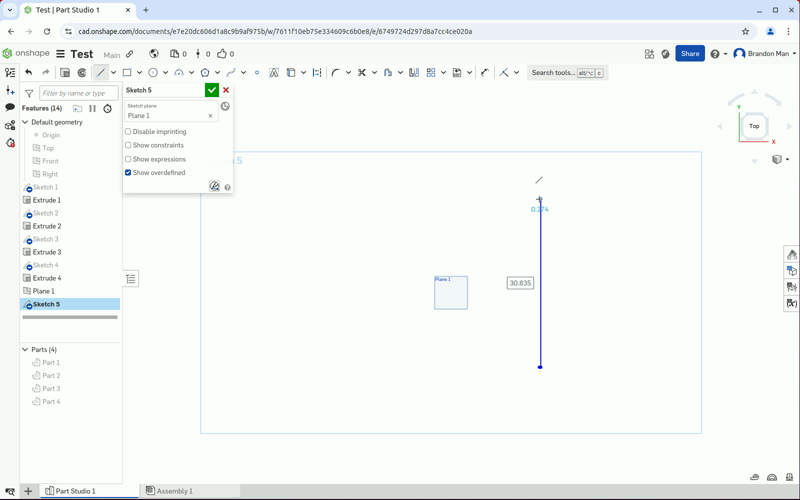
scroll(6)
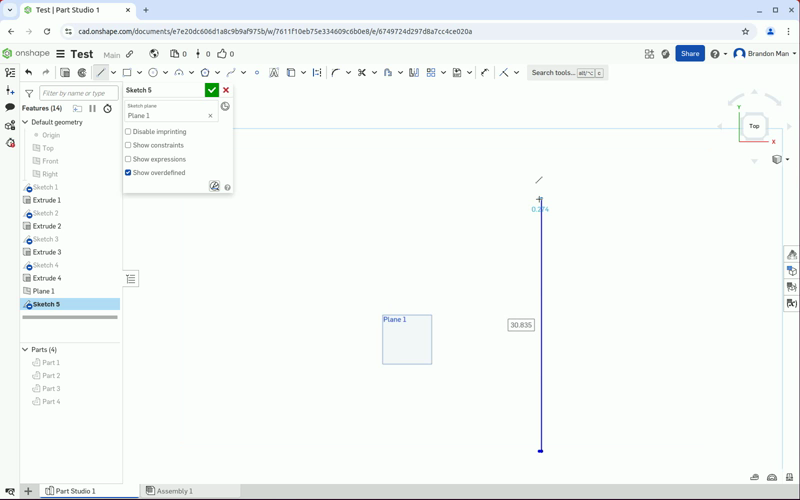
scroll(6)
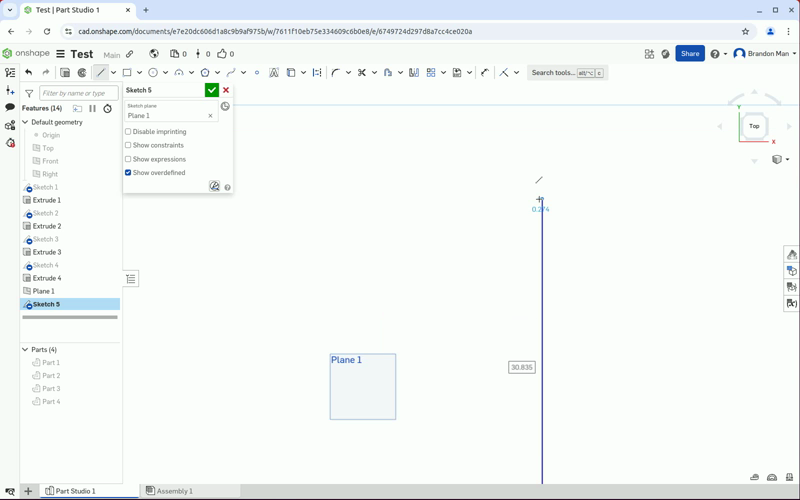
scroll(6)
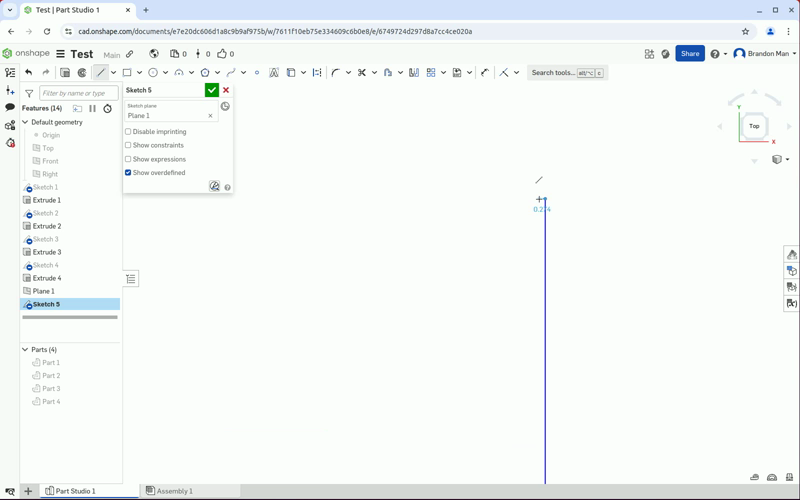
scroll(6)
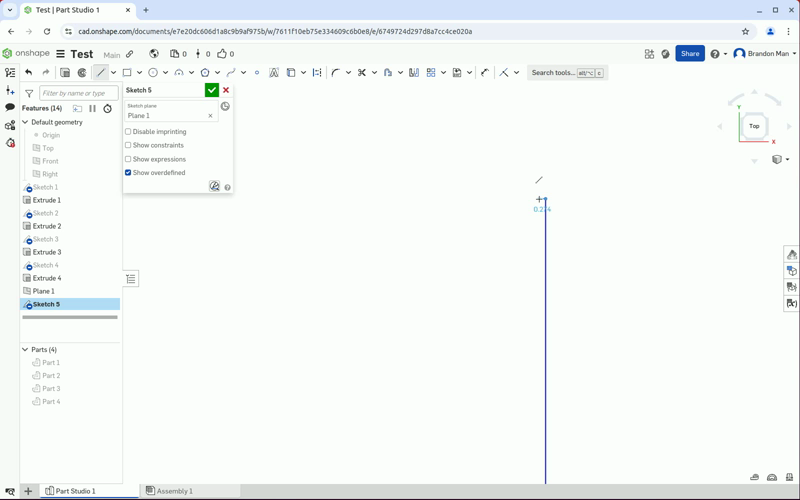
scroll(6)
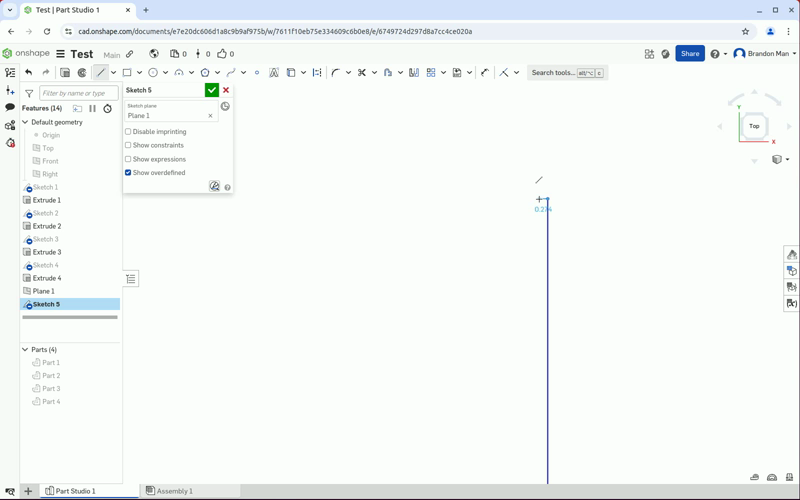
scroll(6)
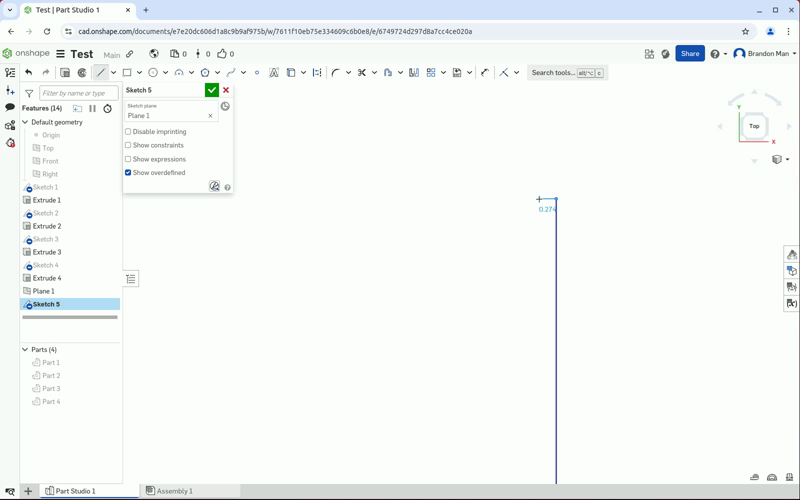
click(539, 198)
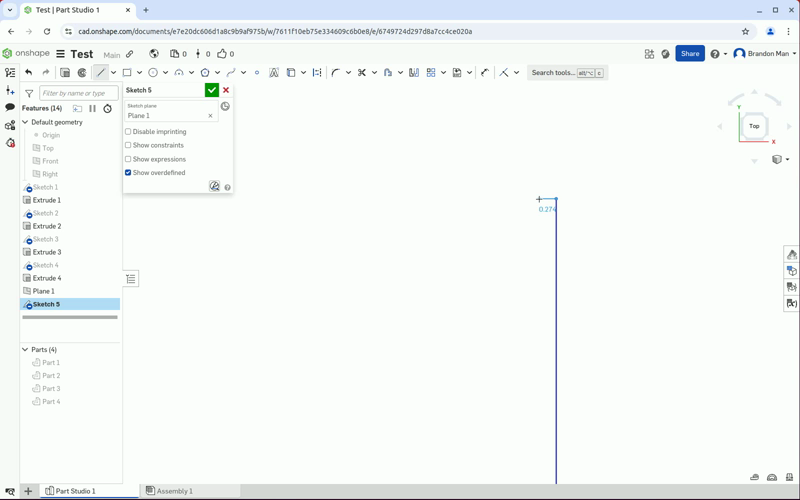
scroll(-6)
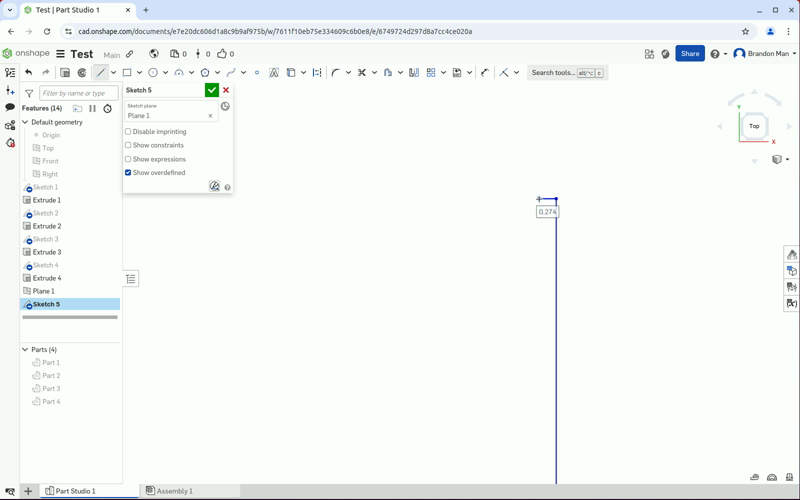
scroll(-6)
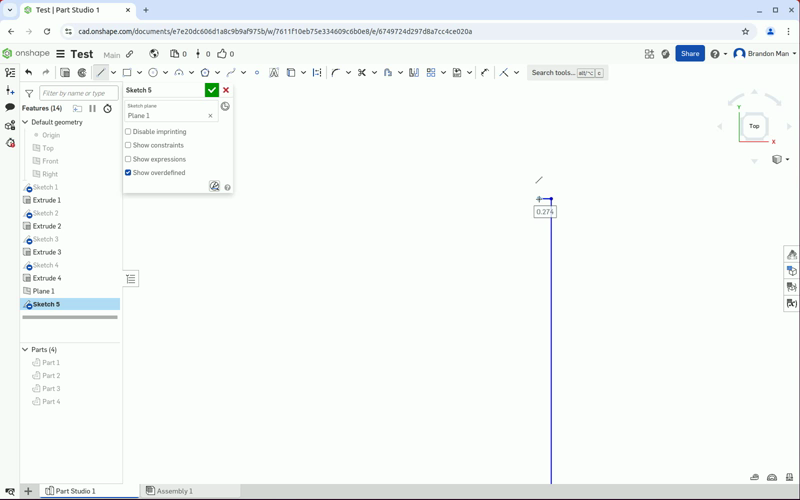
scroll(-6)
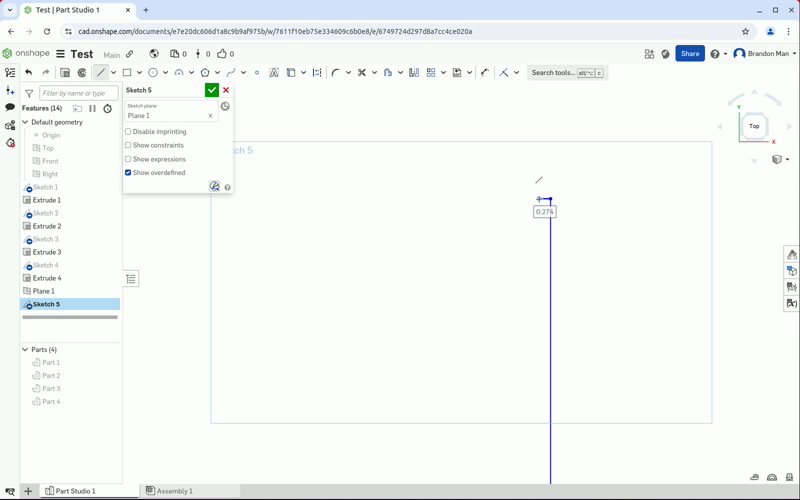
scroll(-6)
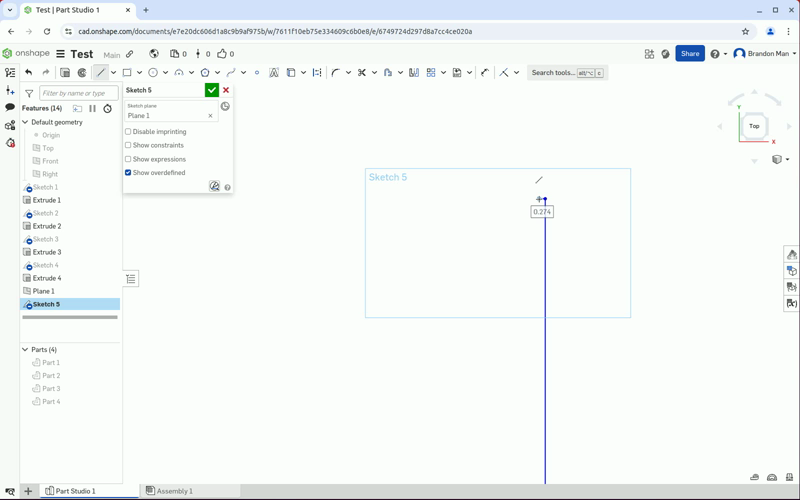
scroll(-6)
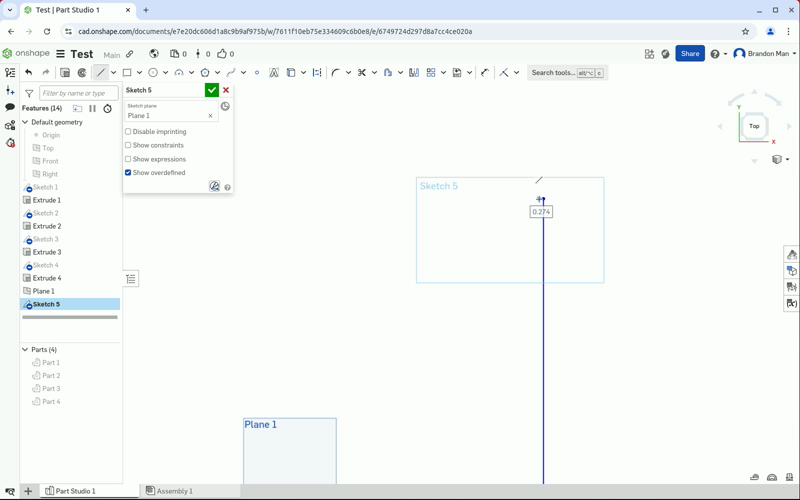
scroll(-6)
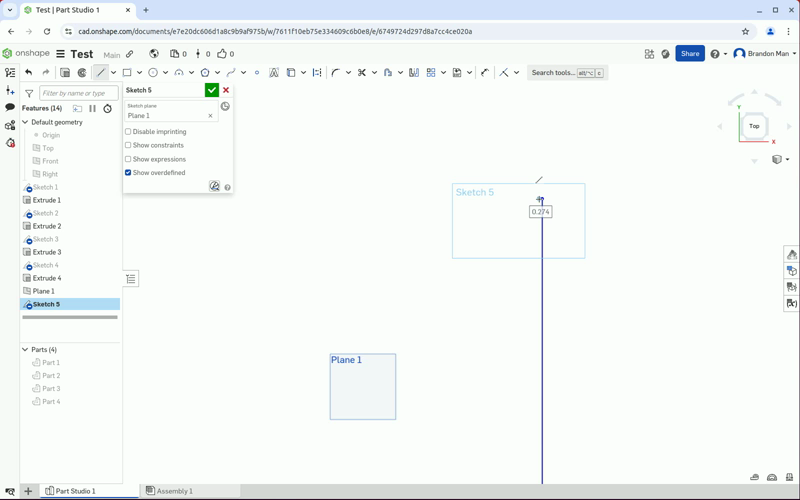
scroll(-6)
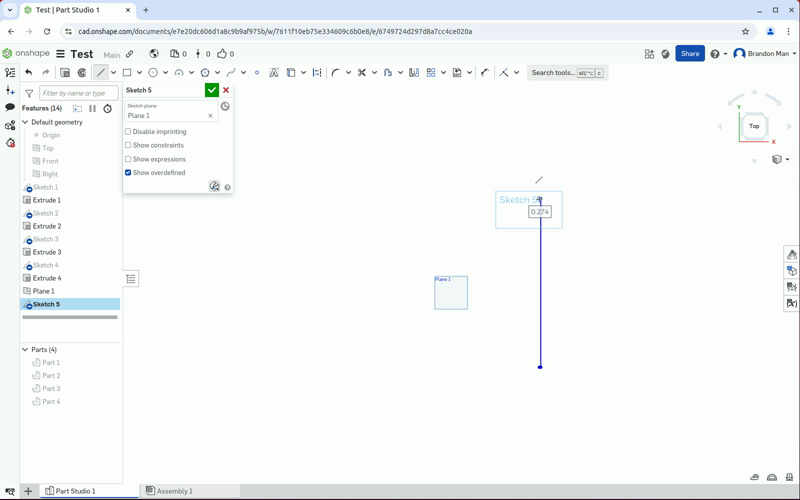
key_up(shift)
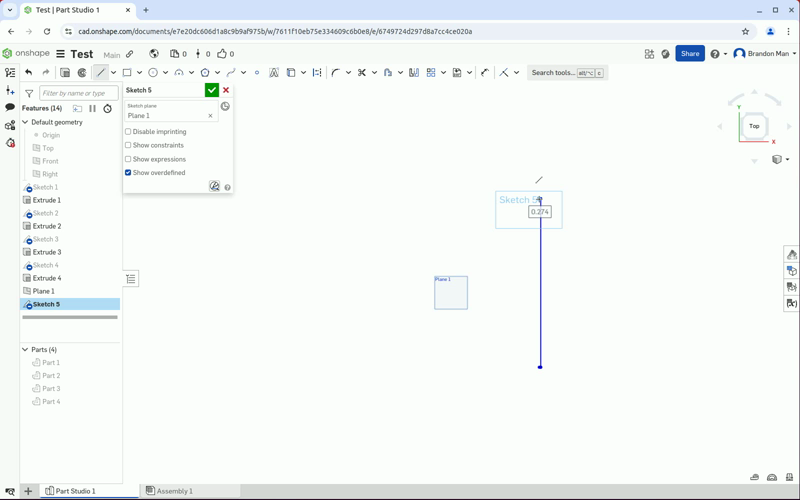
key_down(shift)
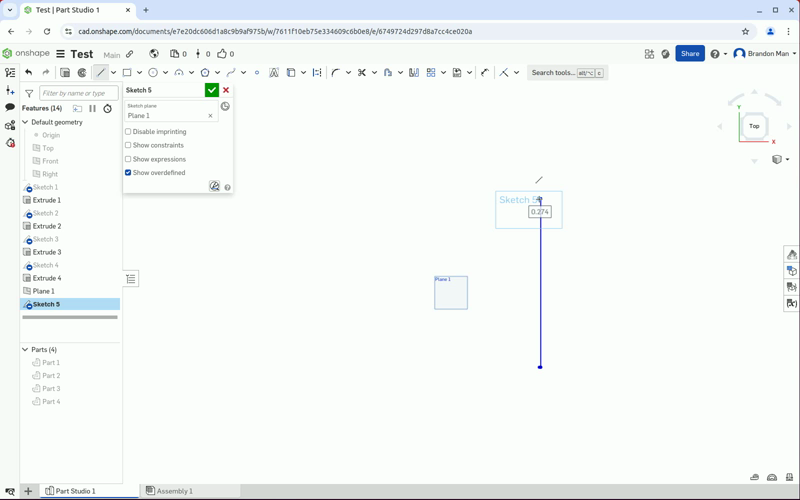
mouse_move(539, 367)
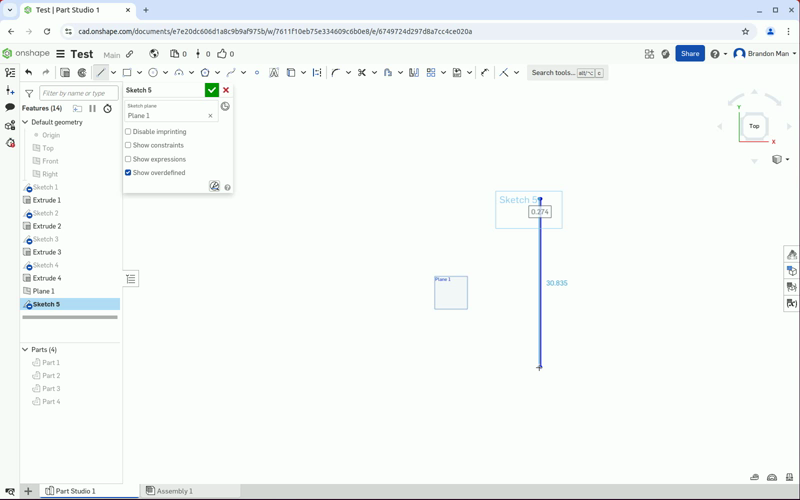
scroll(6)
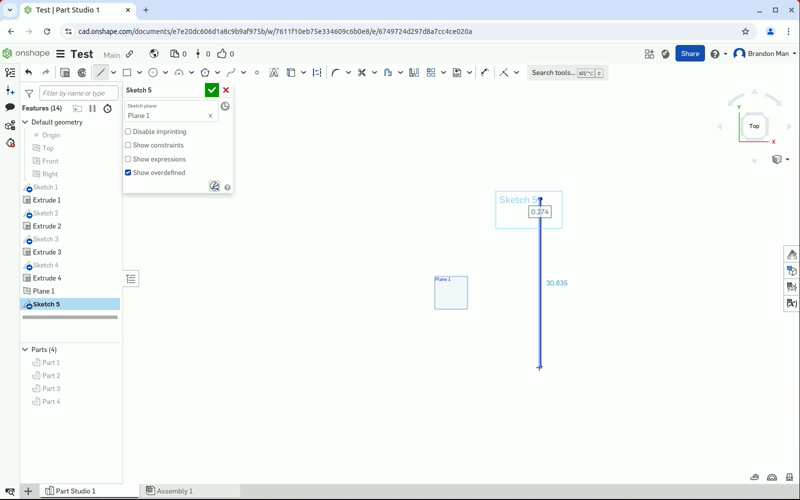
scroll(6)
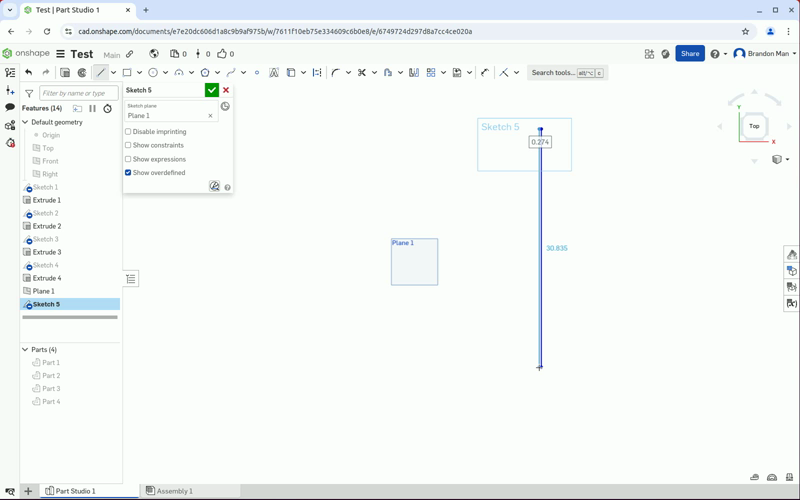
scroll(6)
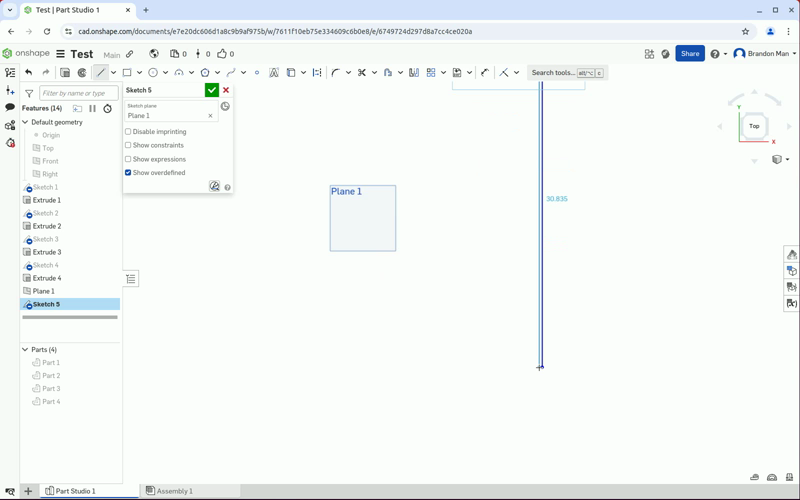
scroll(6)
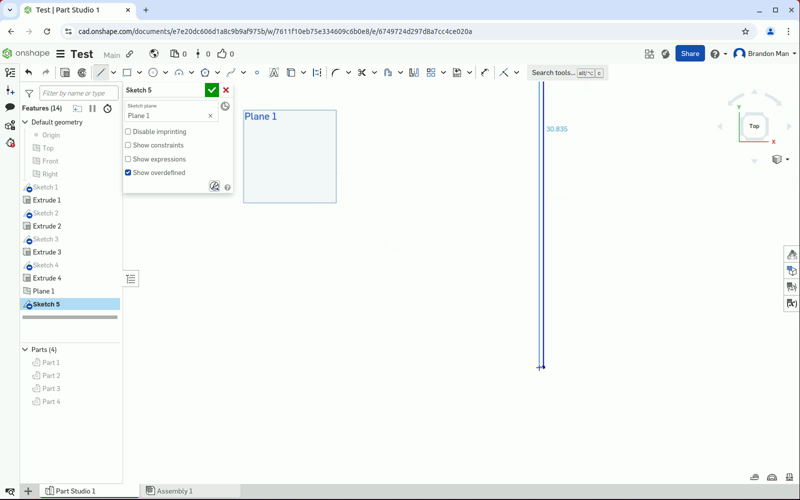
scroll(6)
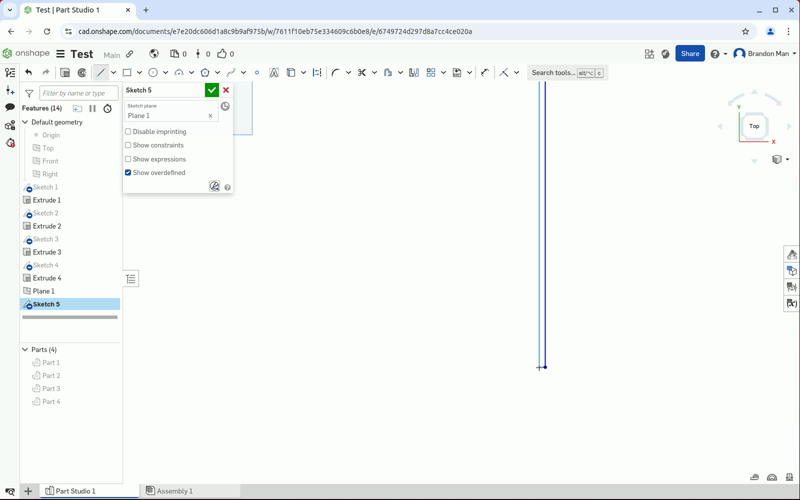
scroll(6)
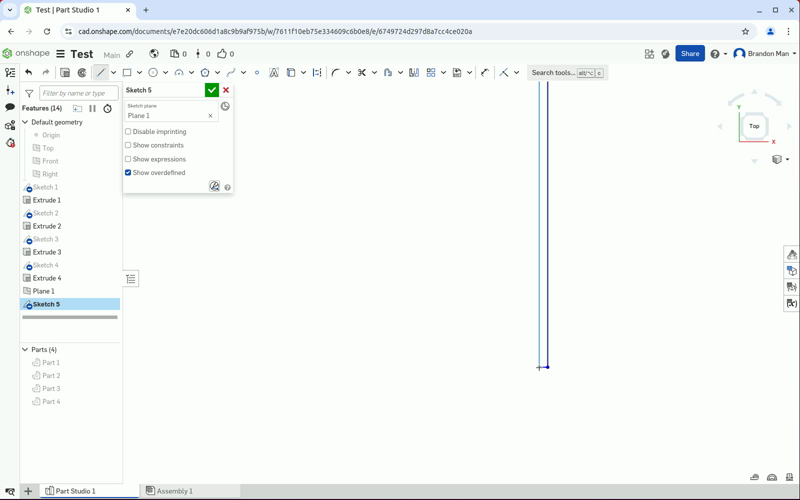
scroll(6)
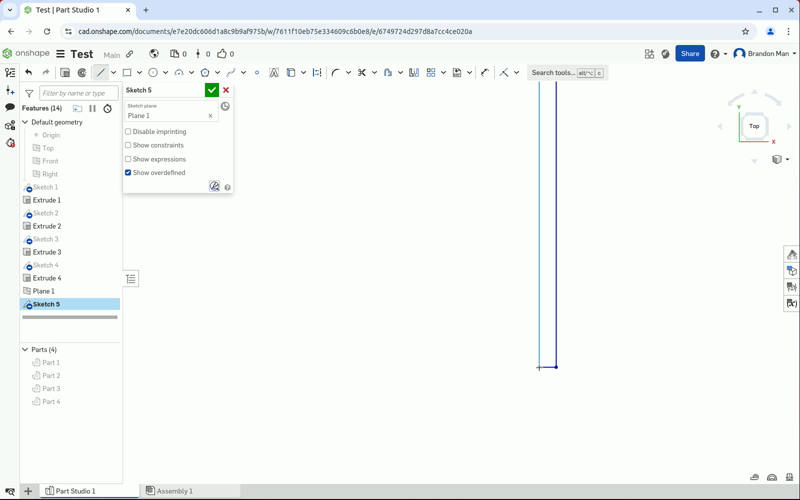
key_up(shift)
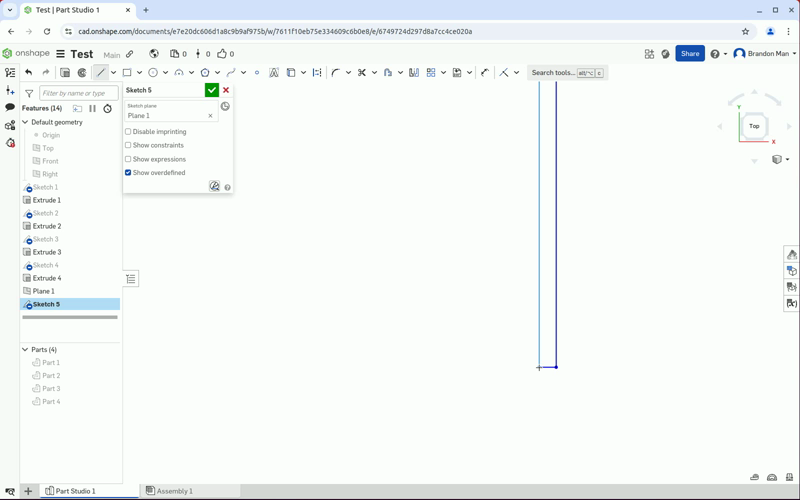
click(539, 367)
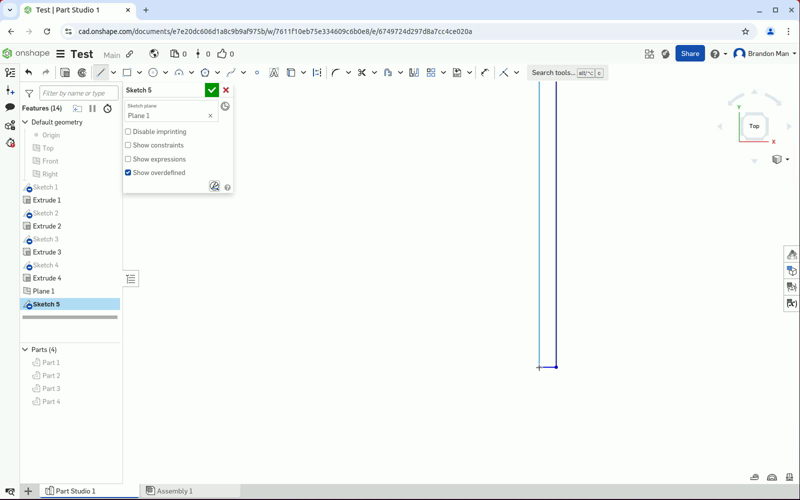
scroll(-6)
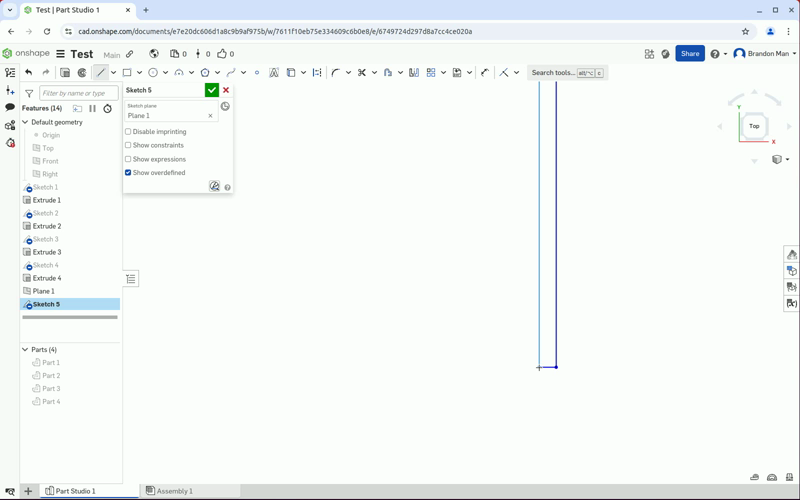
scroll(-6)
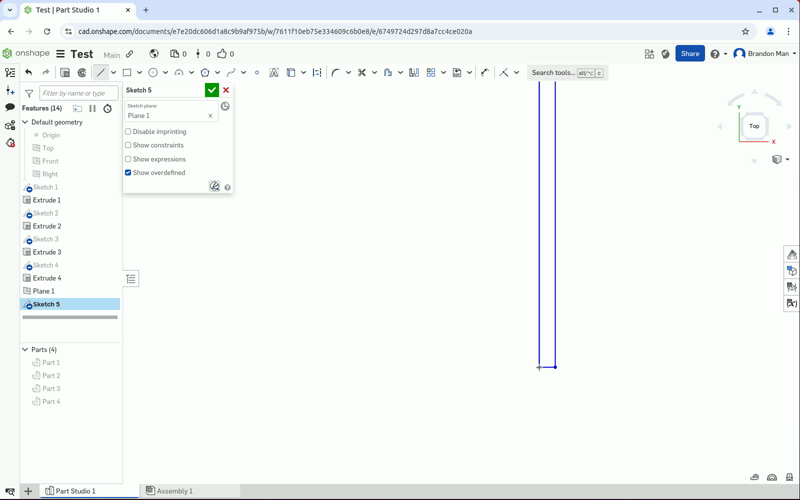
scroll(-6)
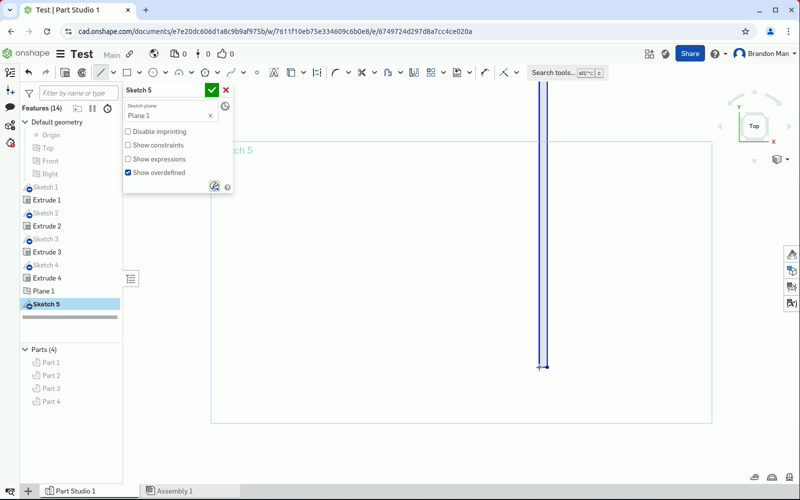
scroll(-6)
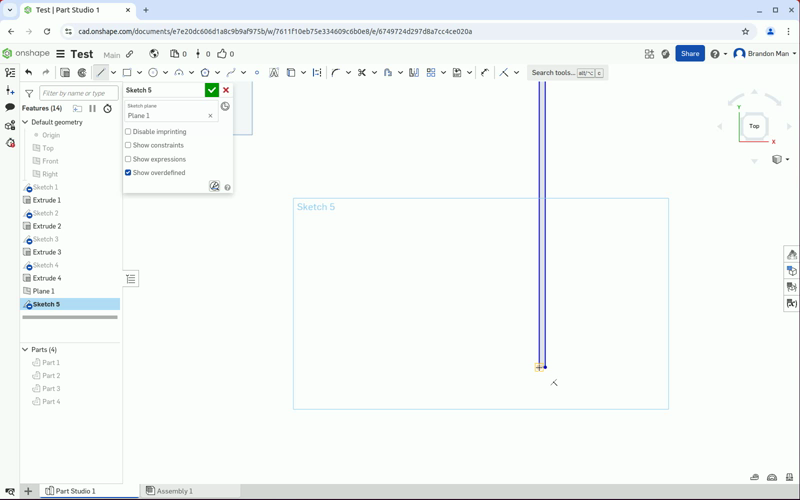
scroll(-6)
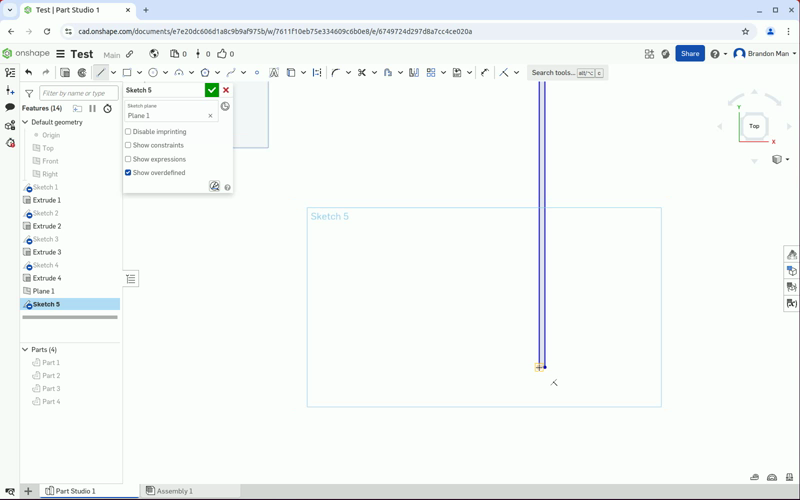
scroll(-6)
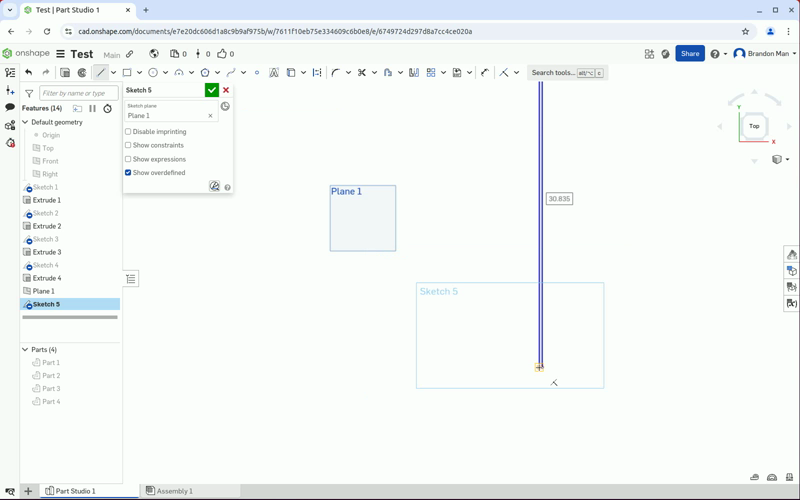
scroll(-6)
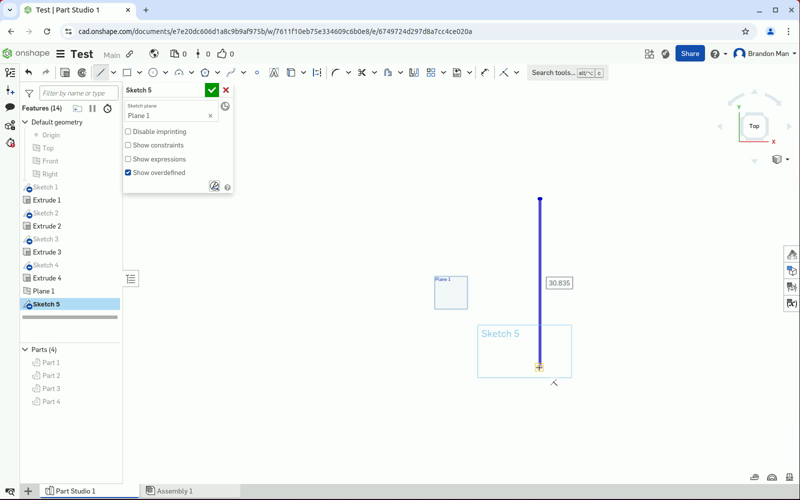
key(esc)
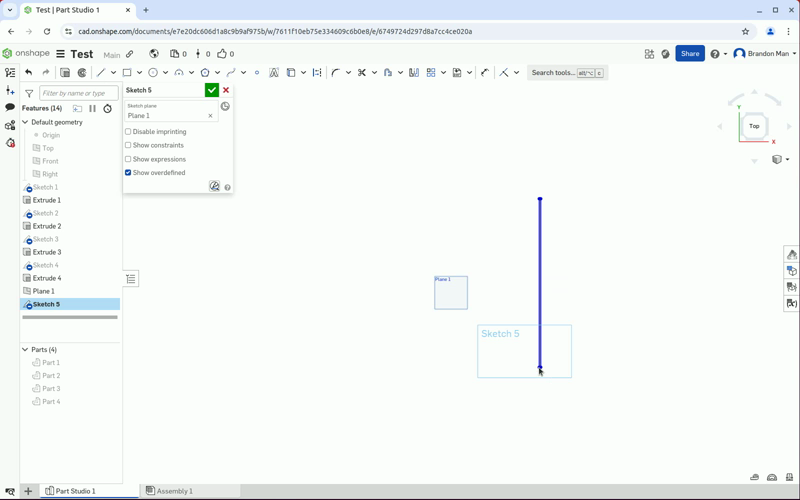
mouse_move(540, 331)
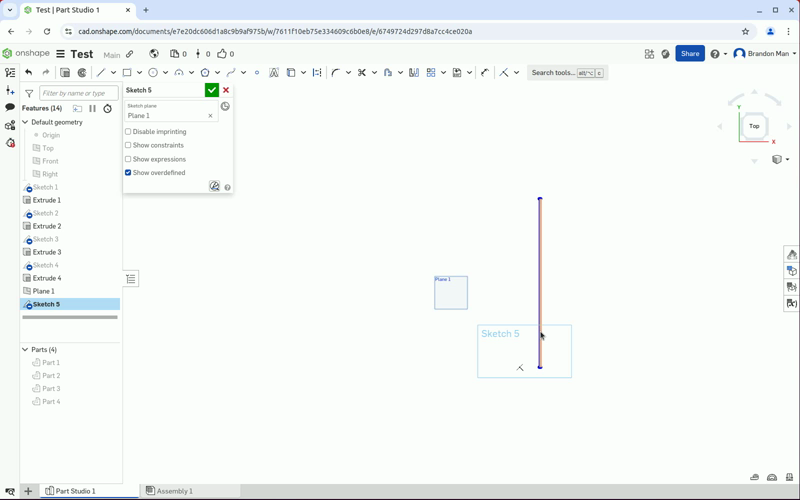
scroll(6)
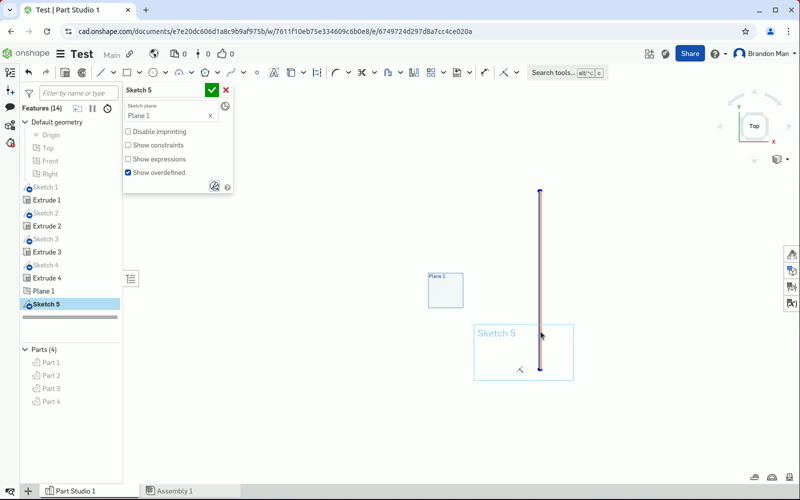
scroll(6)
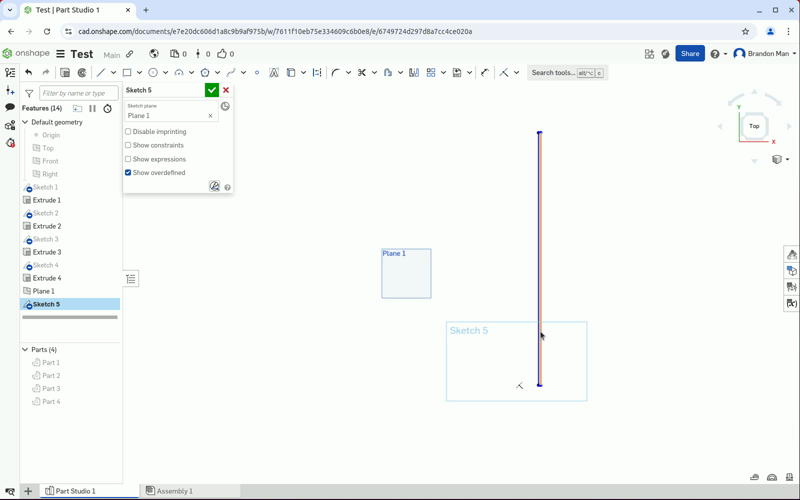
scroll(6)
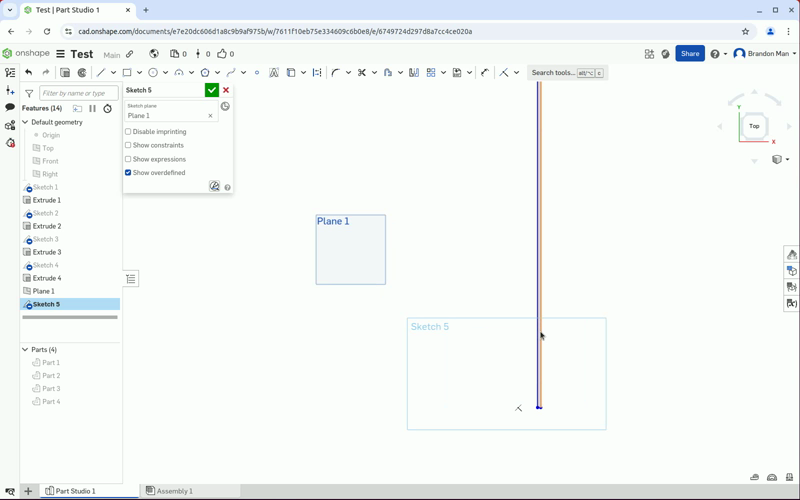
scroll(6)
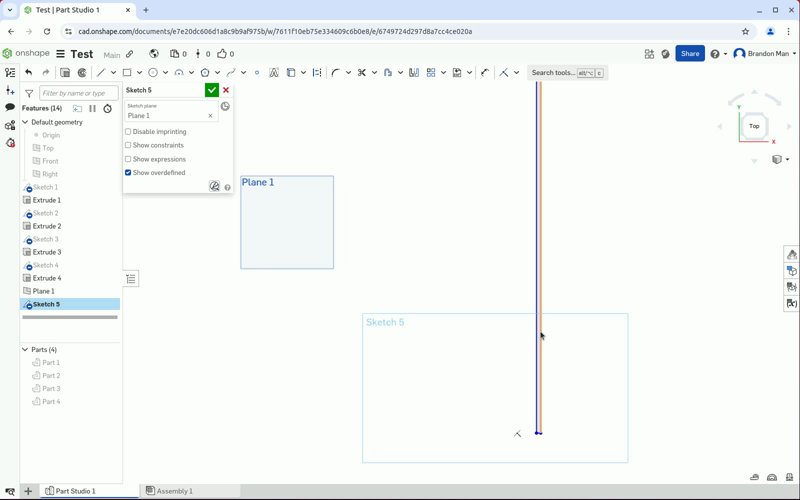
scroll(6)
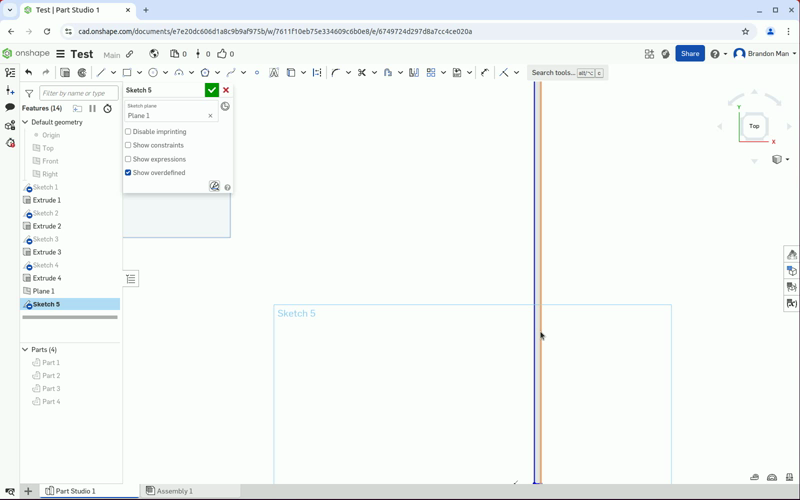
scroll(6)
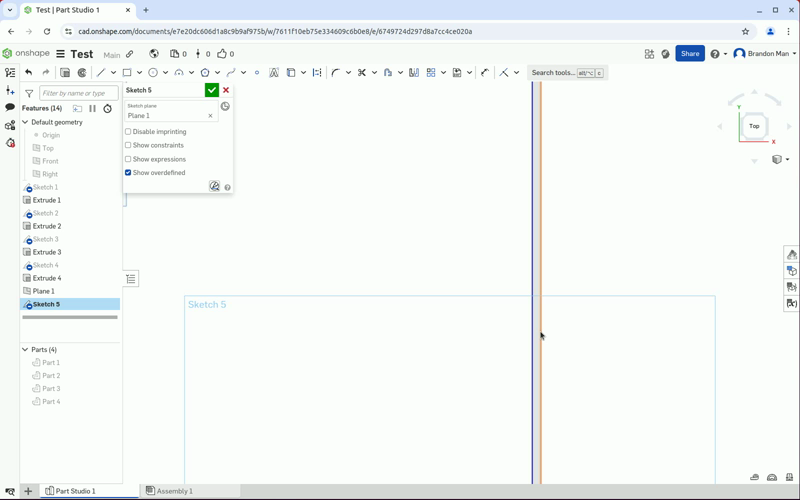
scroll(6)
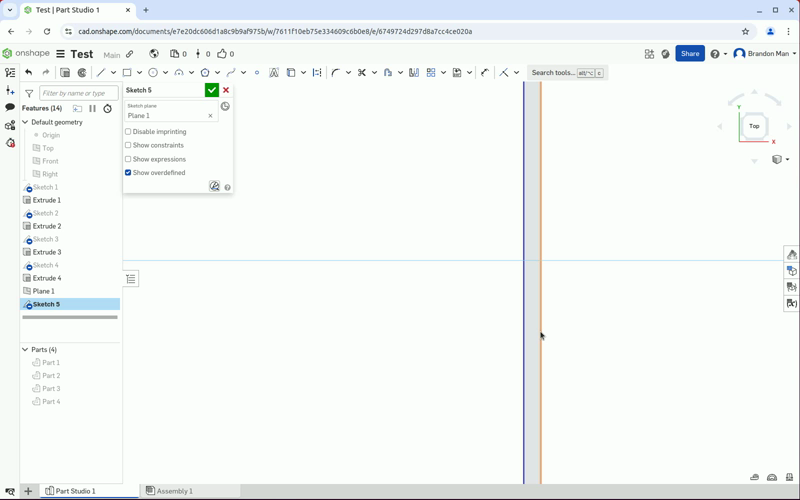
click(540, 331)
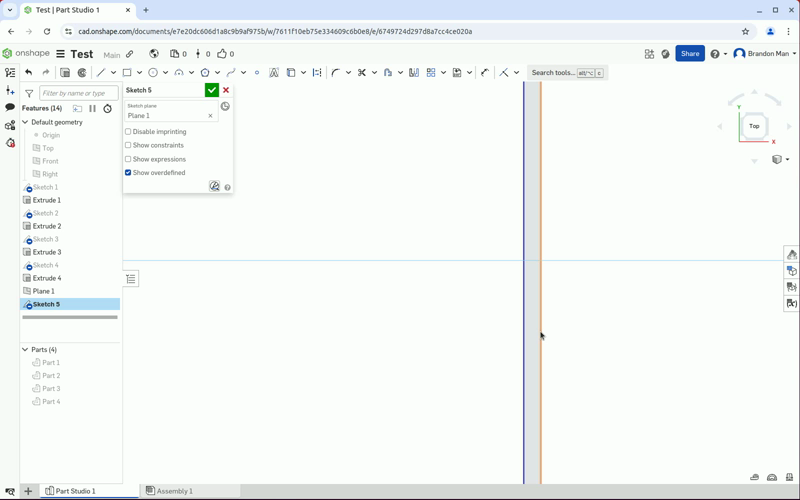
scroll(-6)
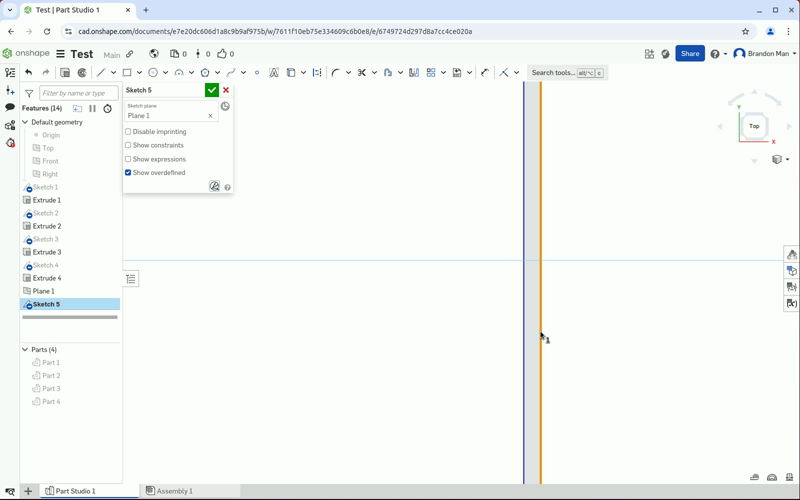
scroll(-6)
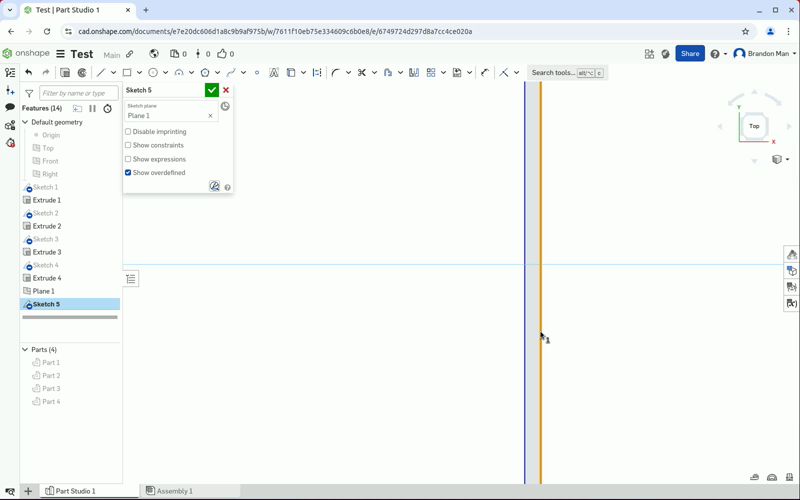
scroll(-6)
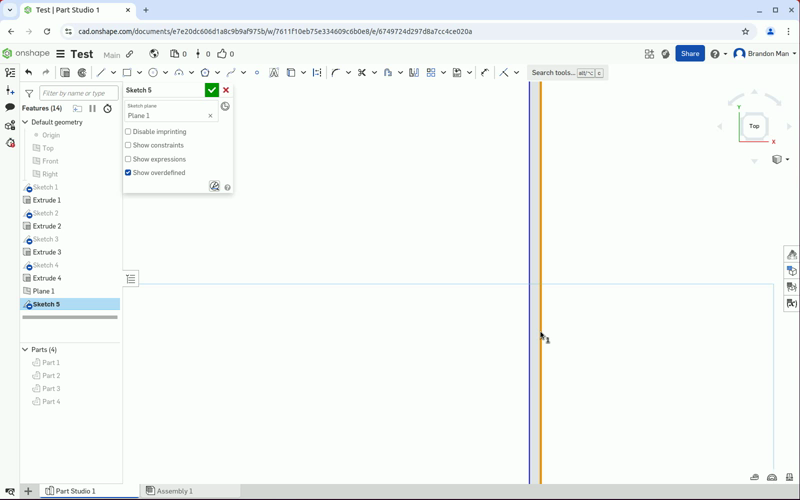
scroll(-6)
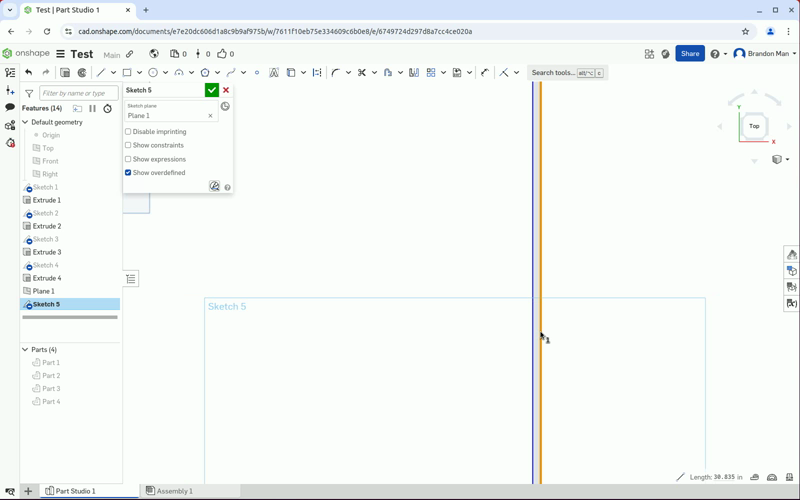
scroll(-6)
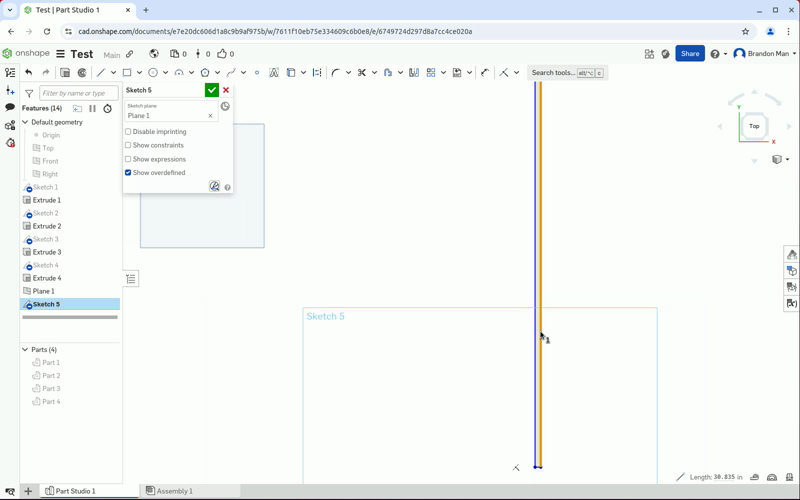
scroll(-6)
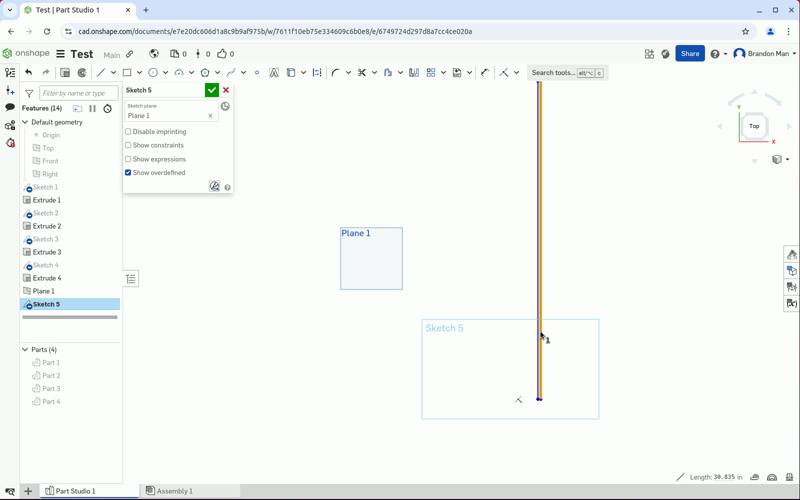
scroll(-6)
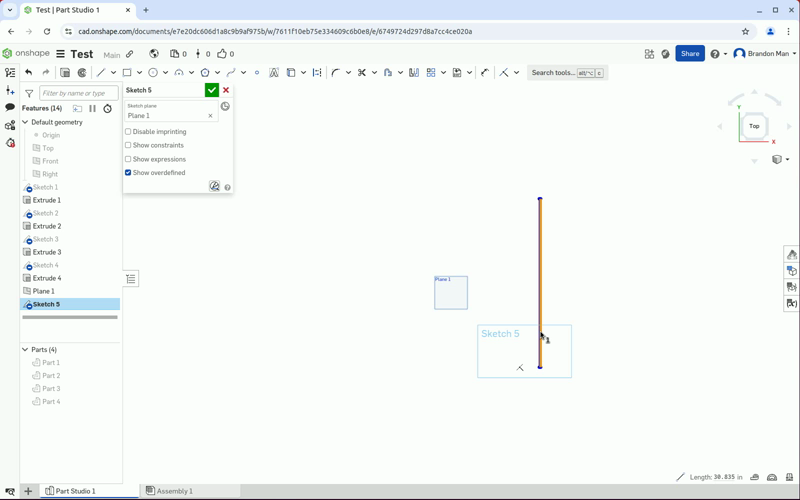
mouse_move(73, 352)
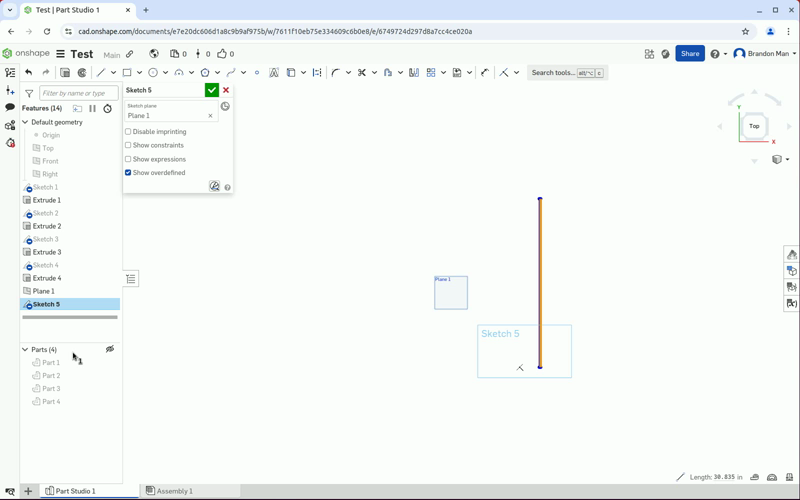
key(shift+y)
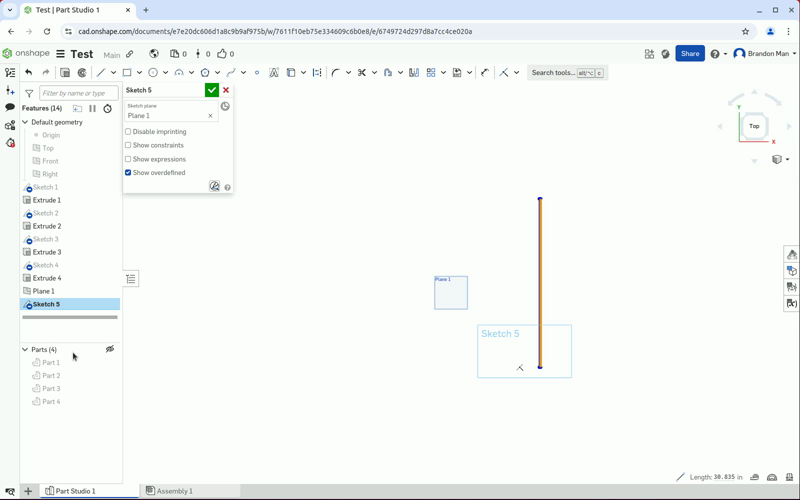
key(shift+e)
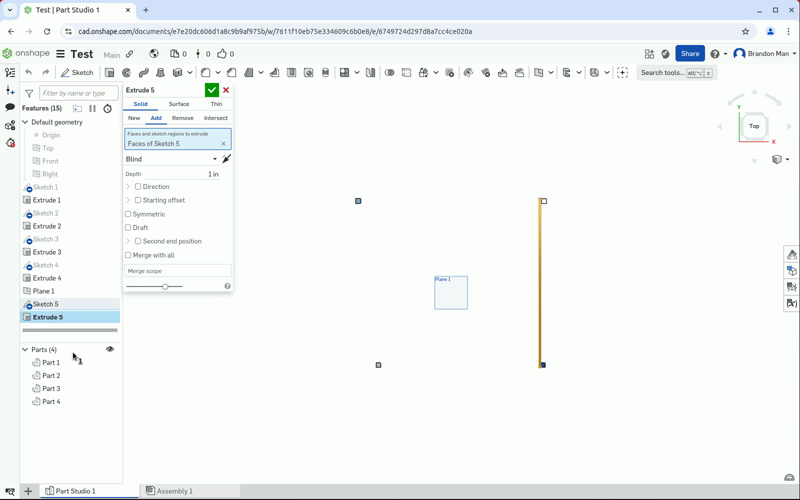
mouse_move(143, 106)
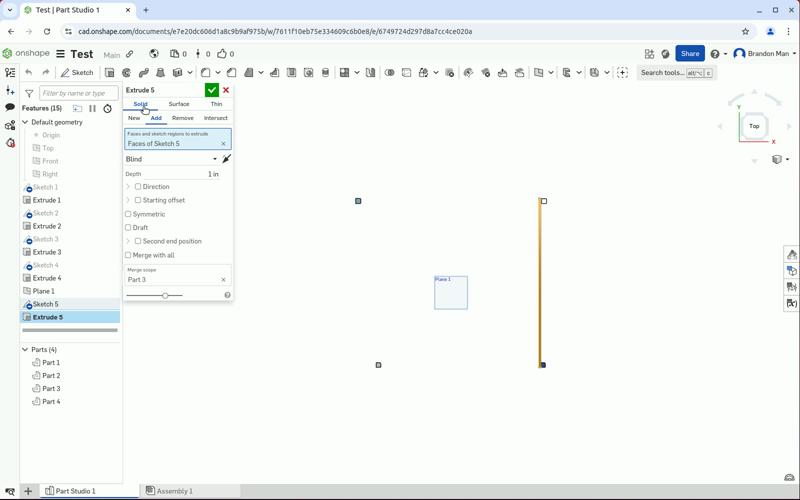
click(143, 106)
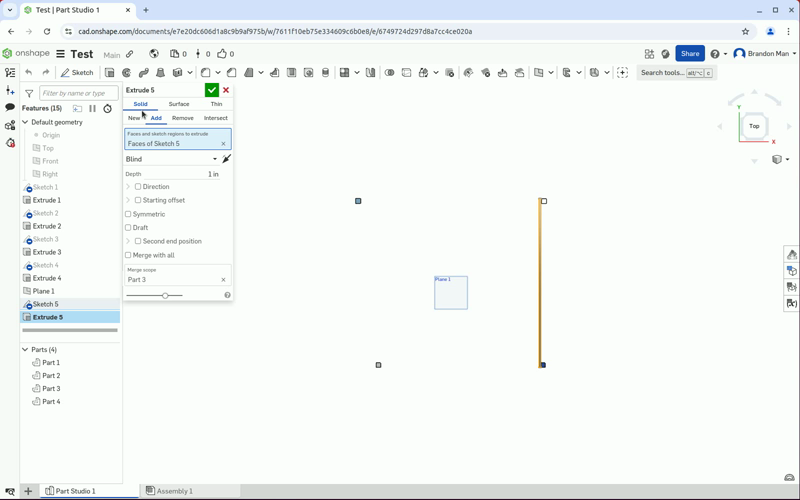
mouse_move(137, 120)
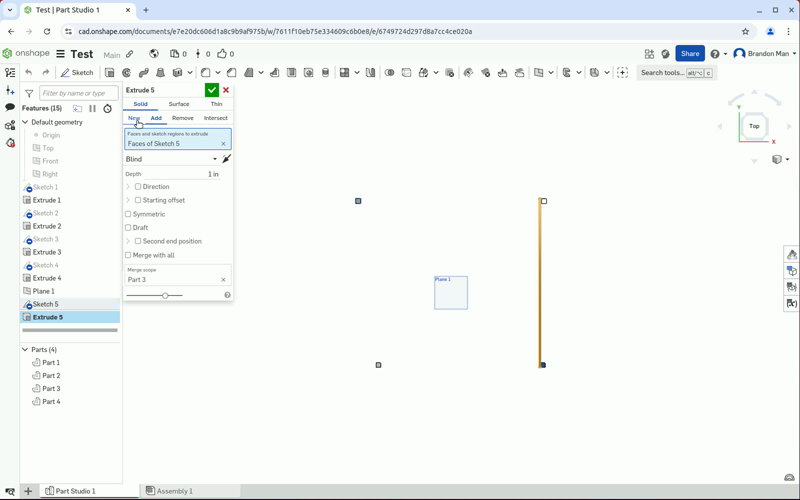
click(137, 120)
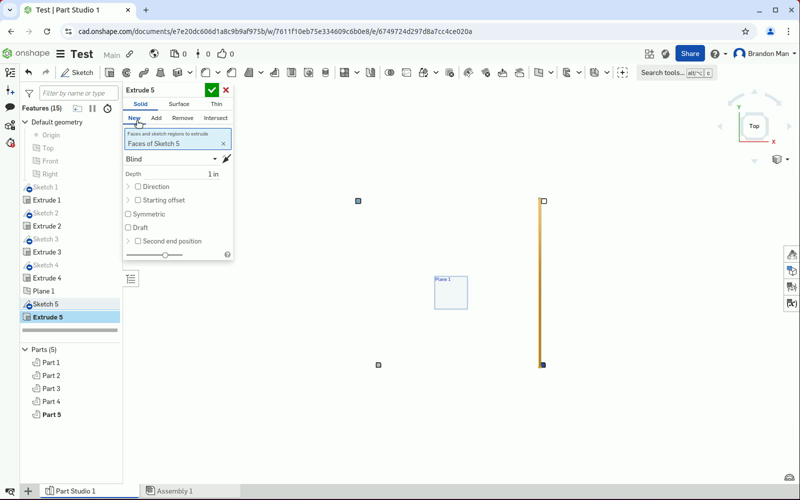
key(tab, 4)
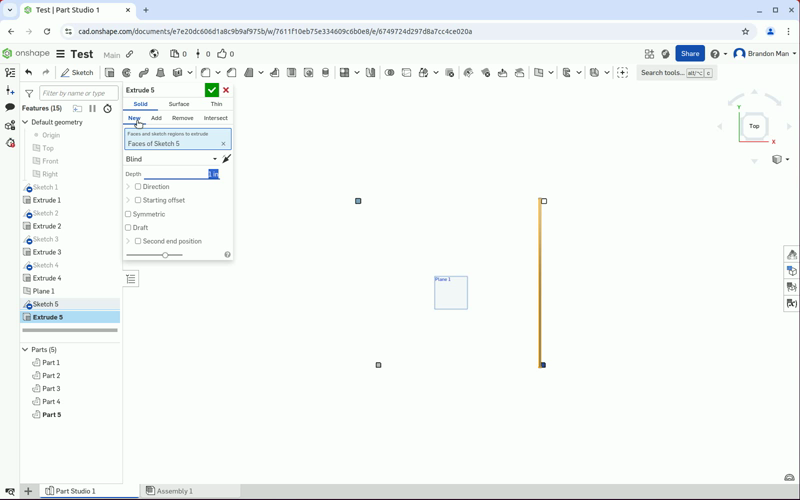
text(-2.407)
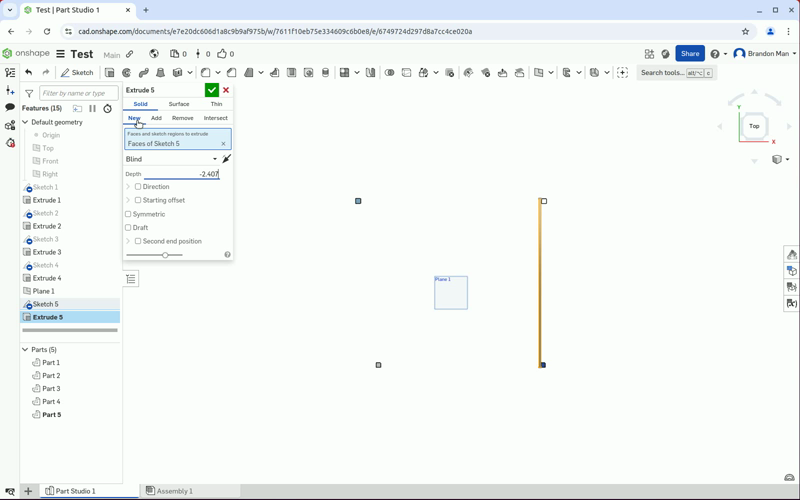
key(enter)
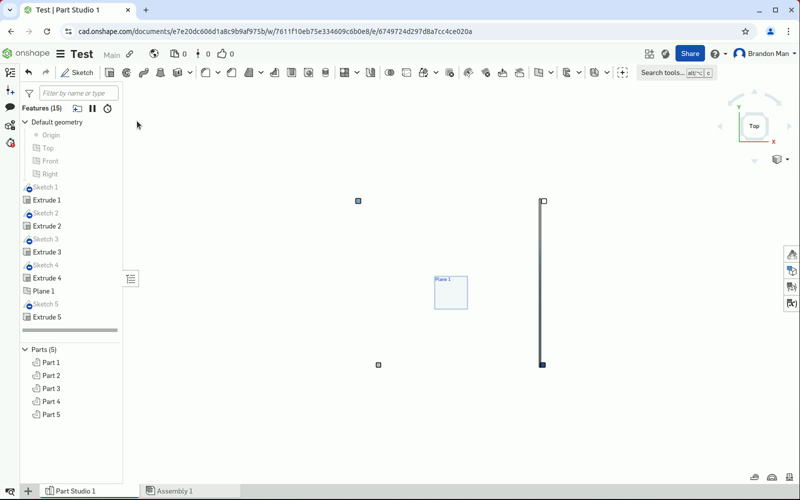
key(shift+h)
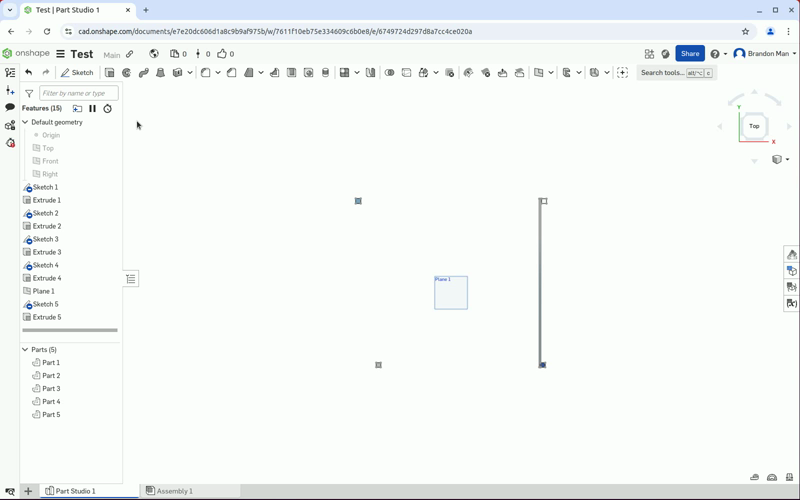
key(shift+h)
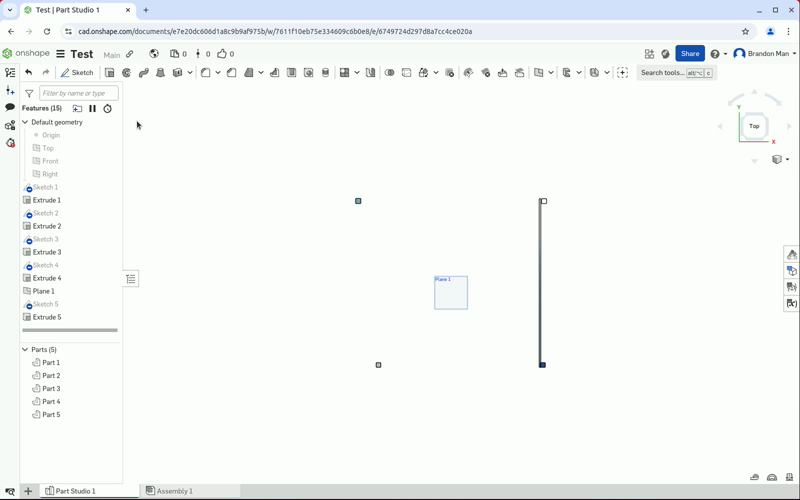
mouse_move(73, 189)
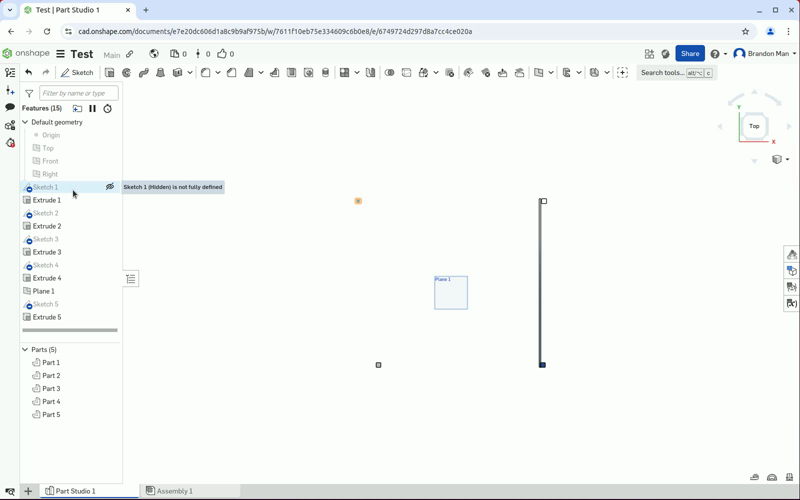
click(73, 189)
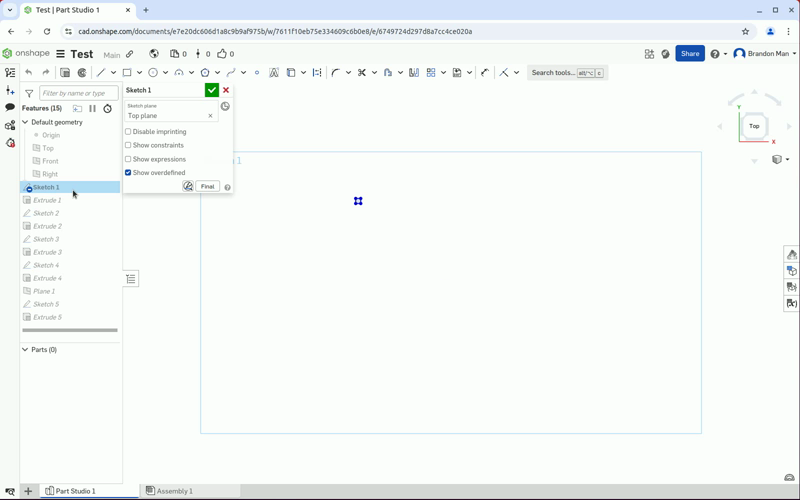
mouse_move(229, 92)
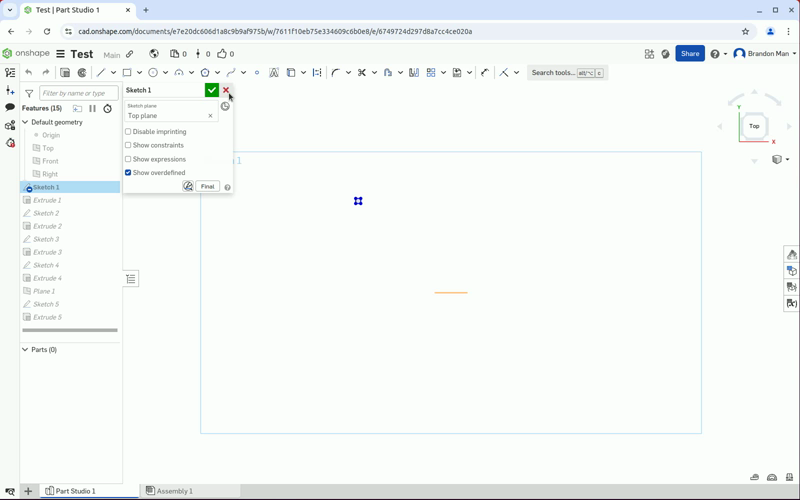
click(229, 92)
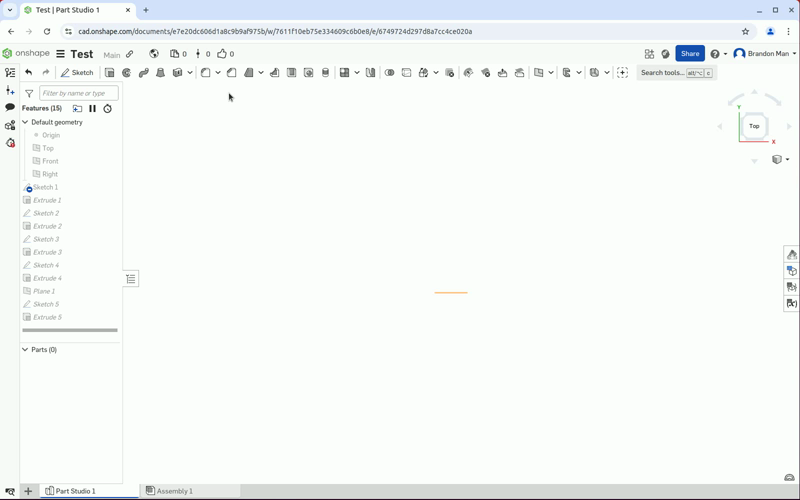
key(shift+s)
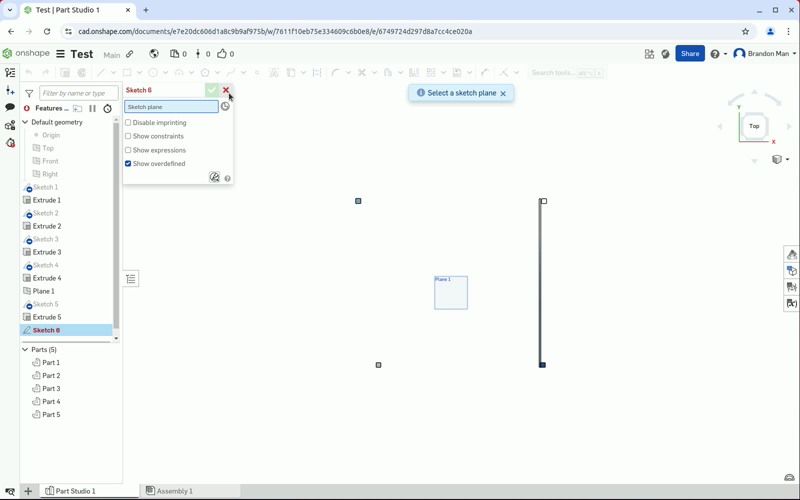
mouse_move(69, 293)
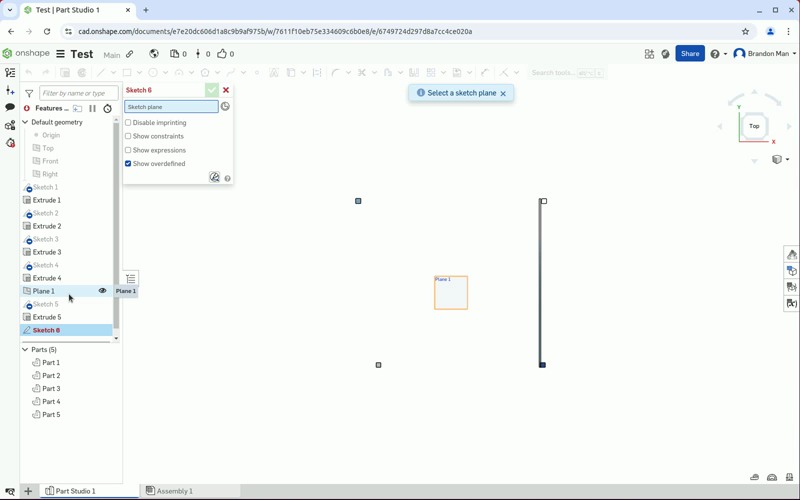
click(69, 293)
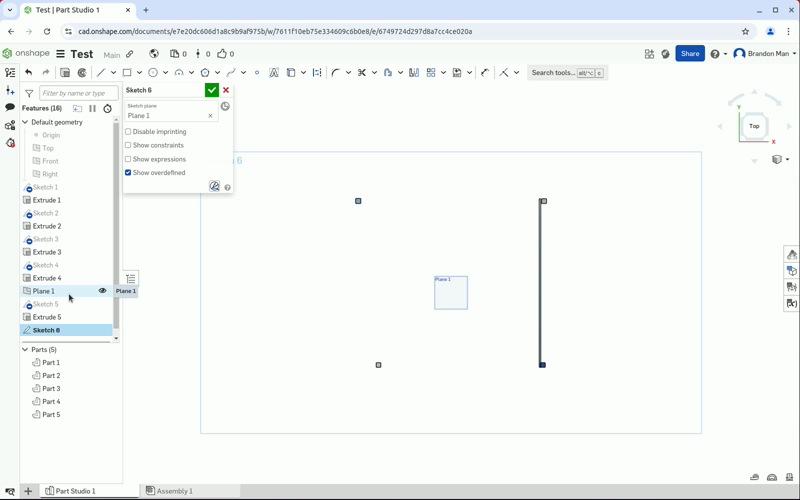
mouse_move(73, 352)
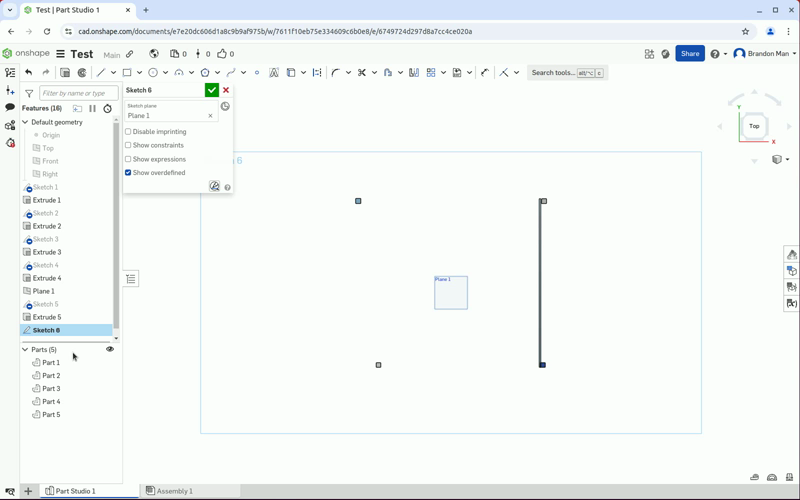
key(y)
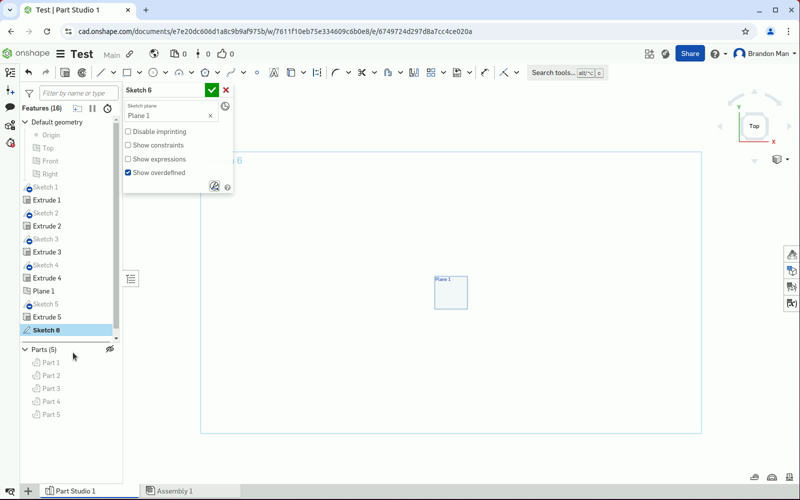
key(l)
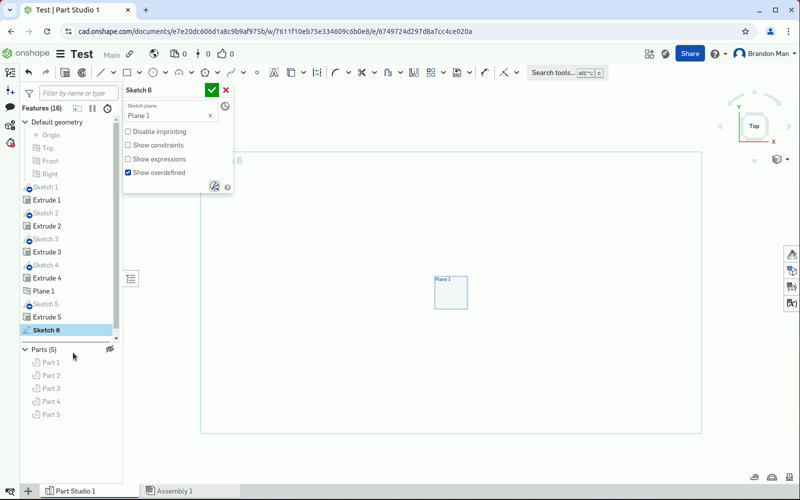
key_down(shift)
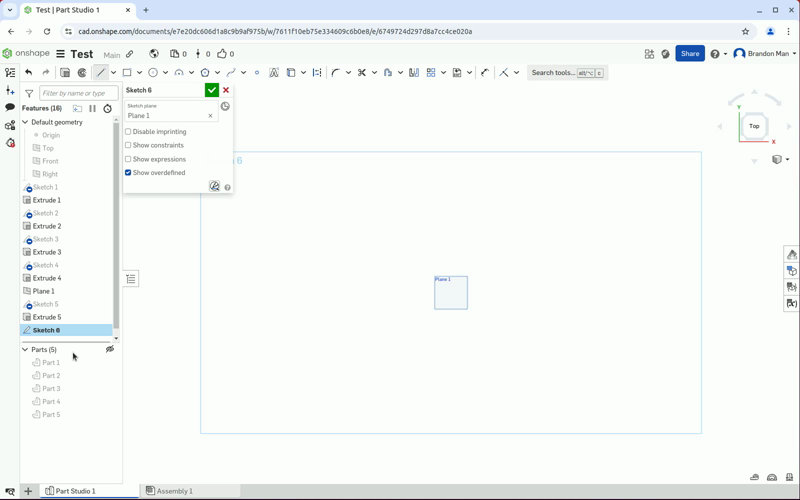
mouse_move(380, 367)
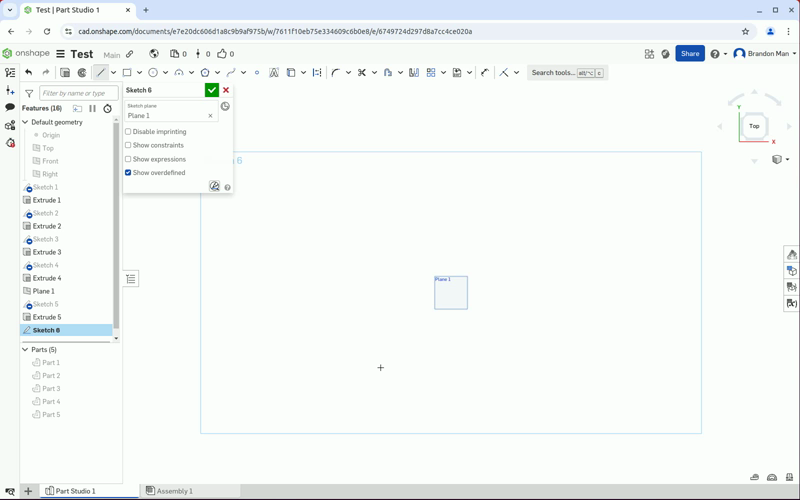
click(380, 367)
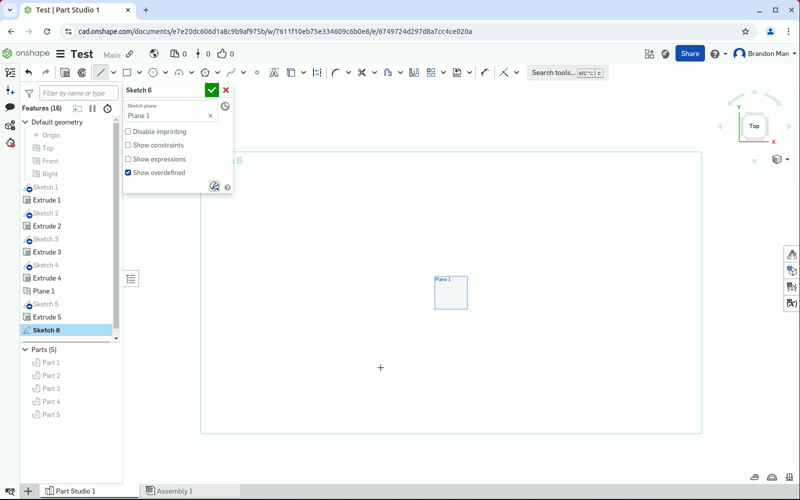
key_up(shift)
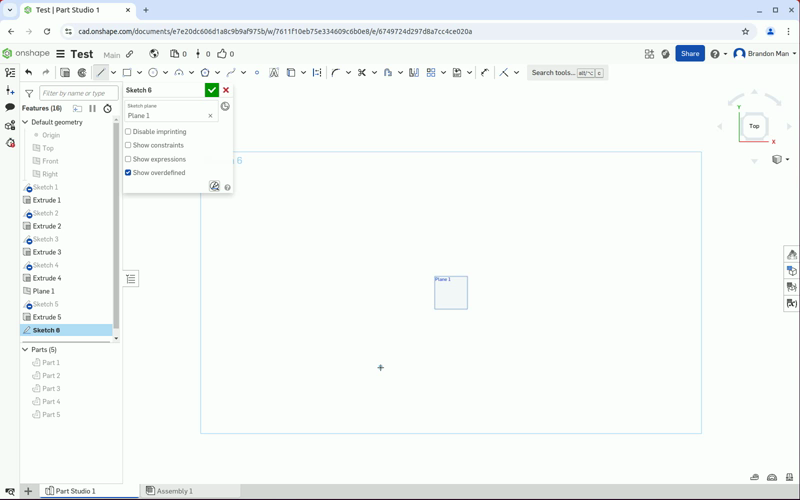
key_down(shift)
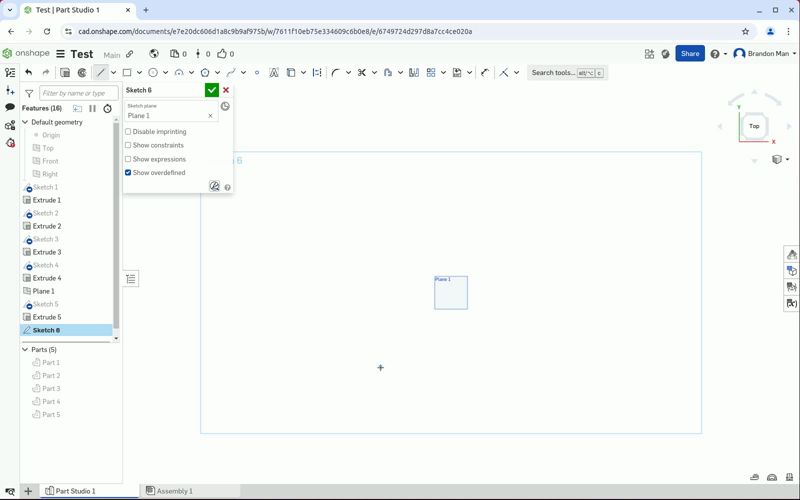
mouse_move(410, 367)
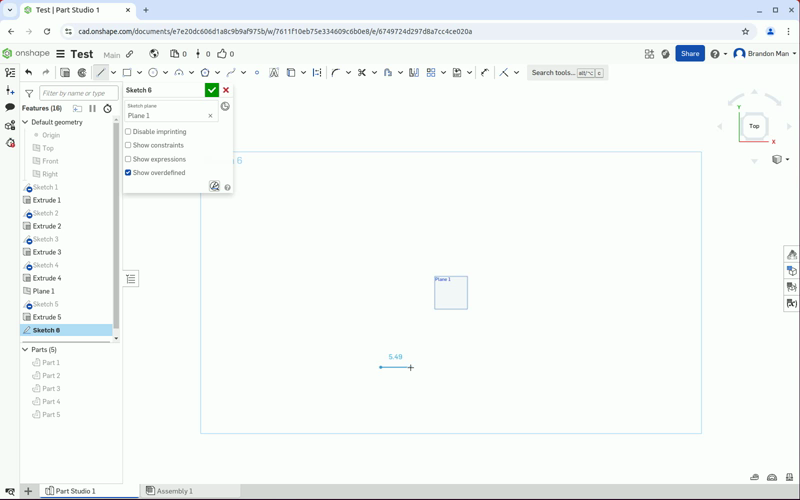
mouse_move(382, 367)
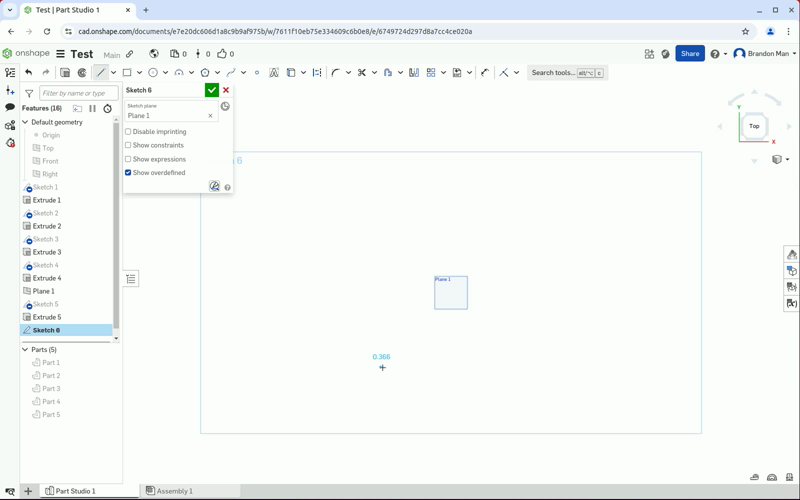
scroll(6)
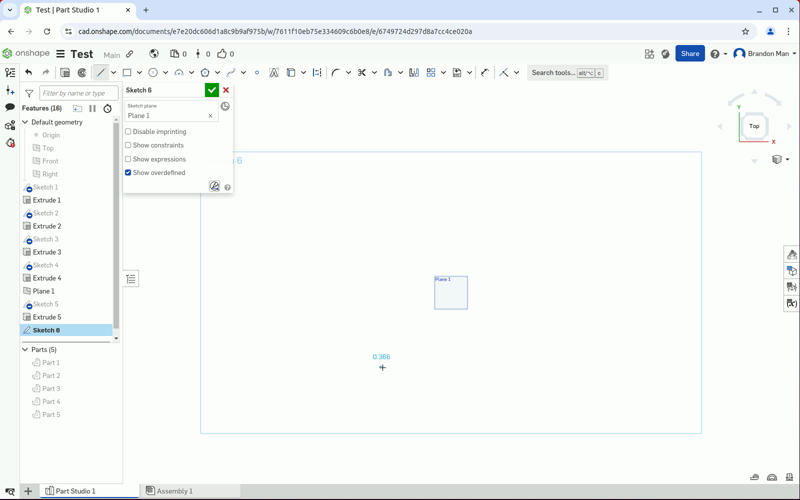
scroll(6)
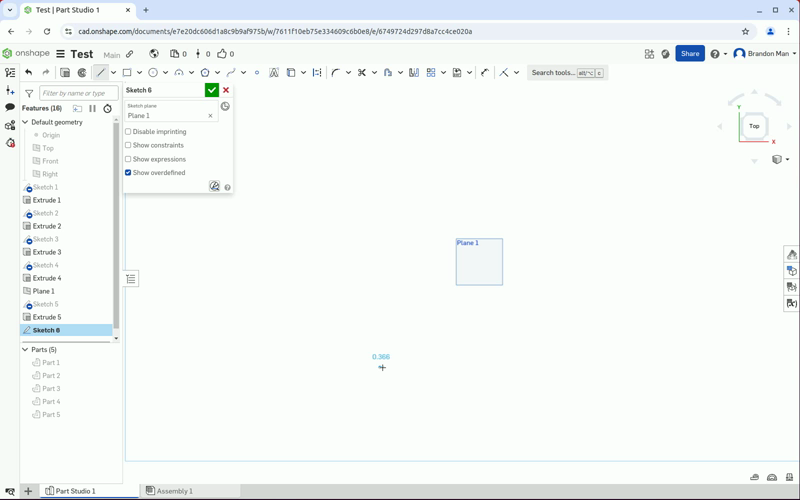
scroll(6)
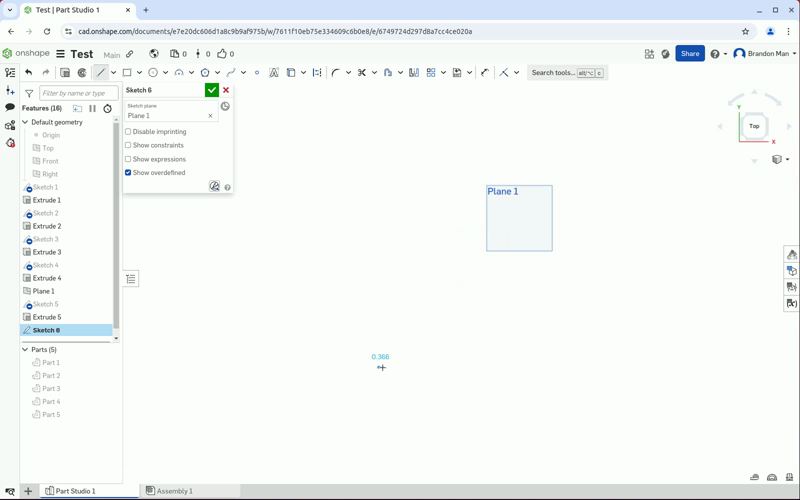
scroll(6)
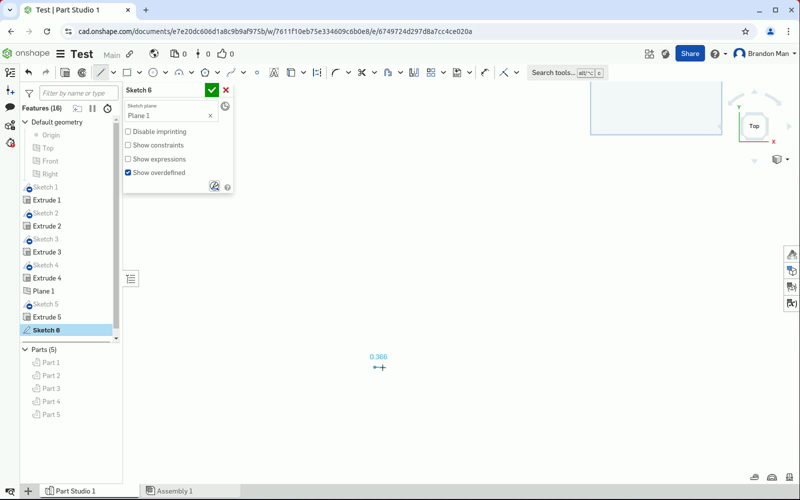
scroll(6)
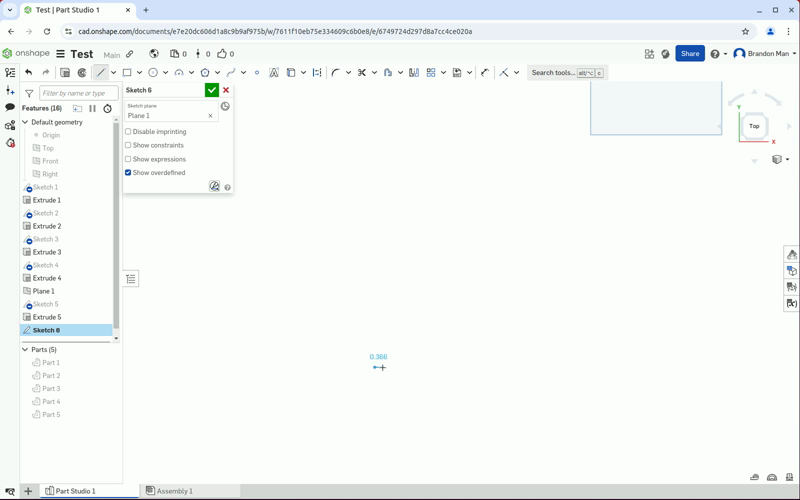
scroll(6)
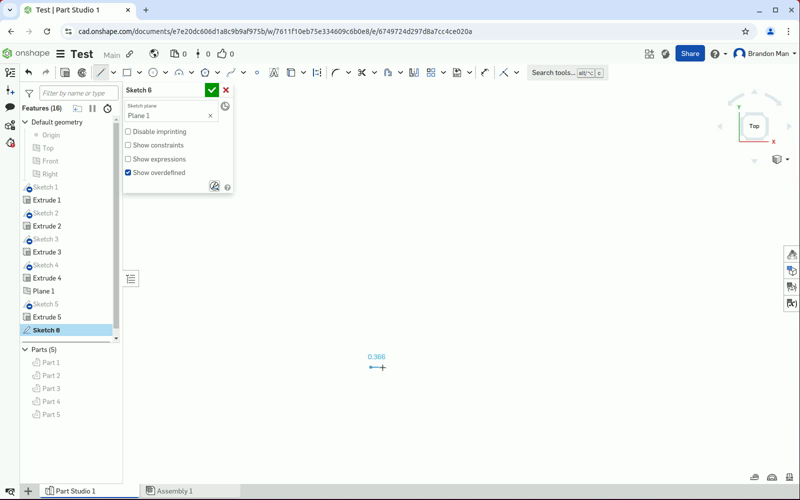
scroll(6)
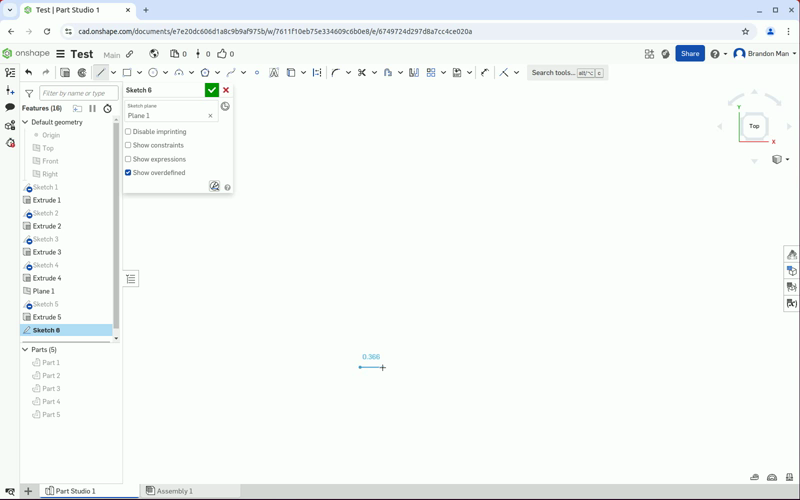
click(382, 367)
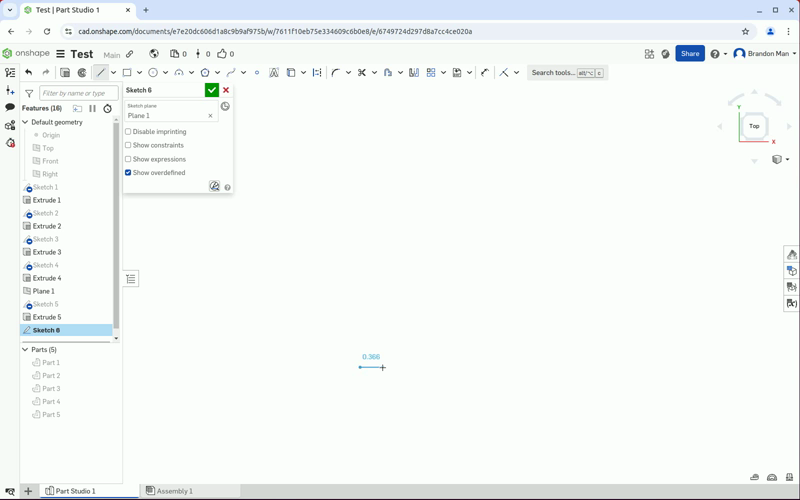
scroll(-6)
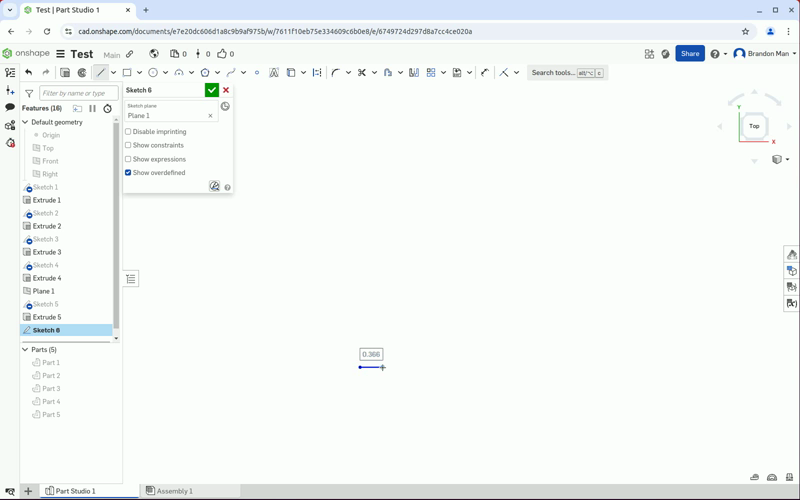
scroll(-6)
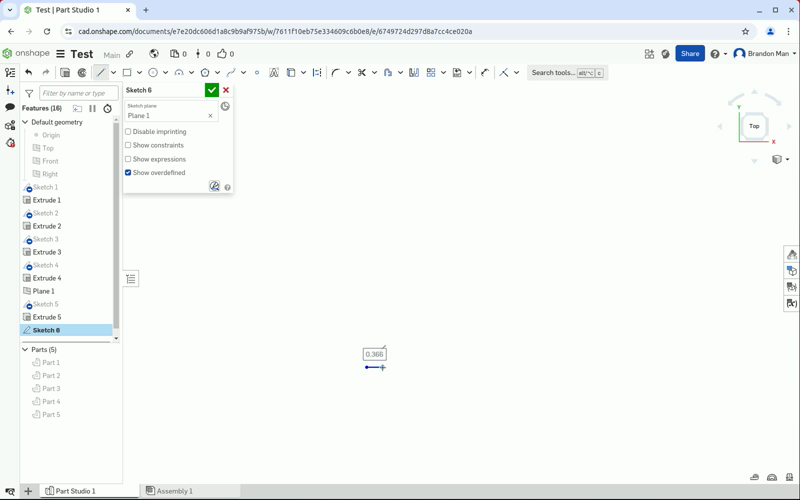
scroll(-6)
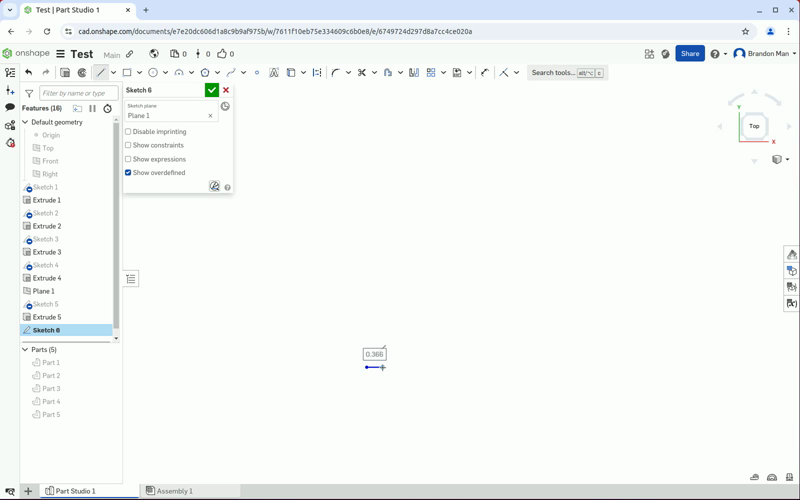
scroll(-6)
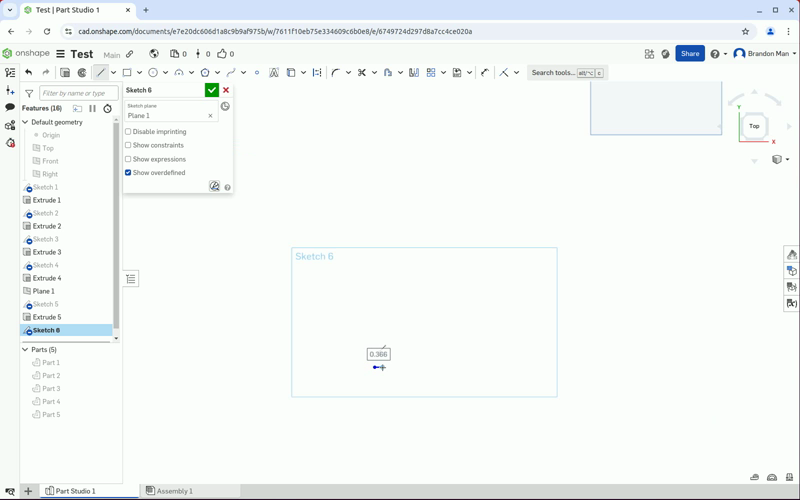
scroll(-6)
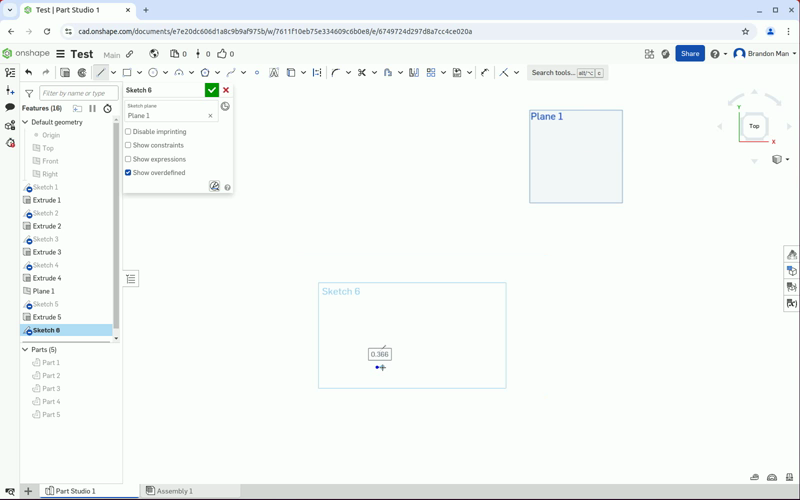
scroll(-6)
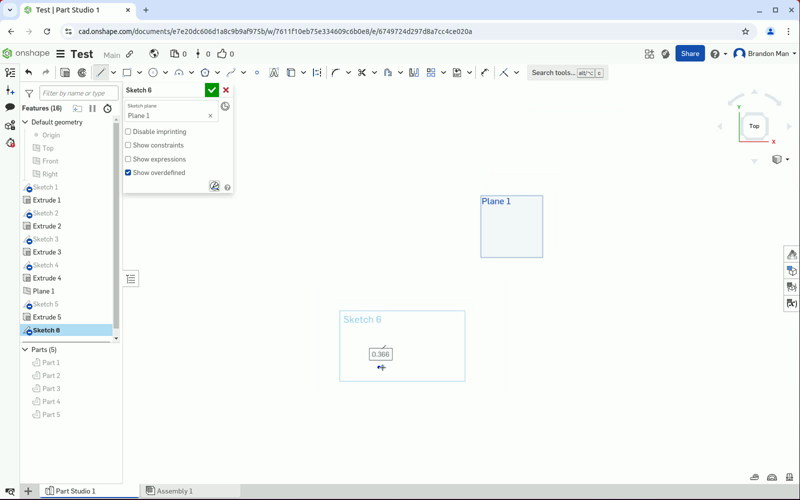
scroll(-6)
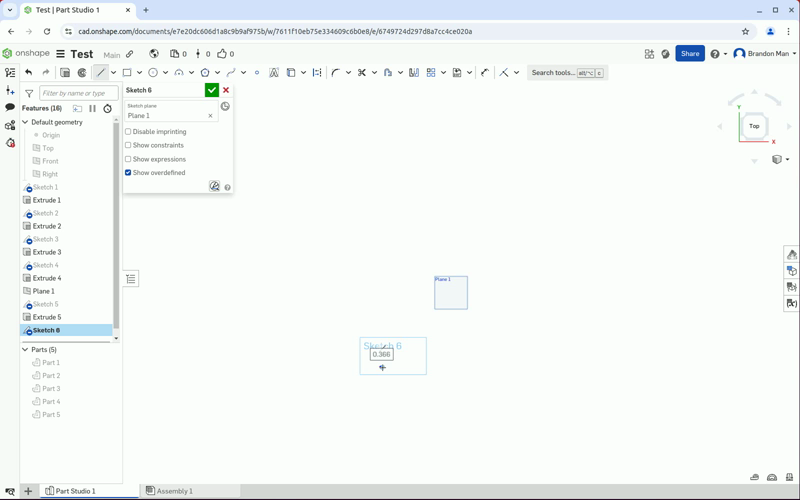
key_up(shift)
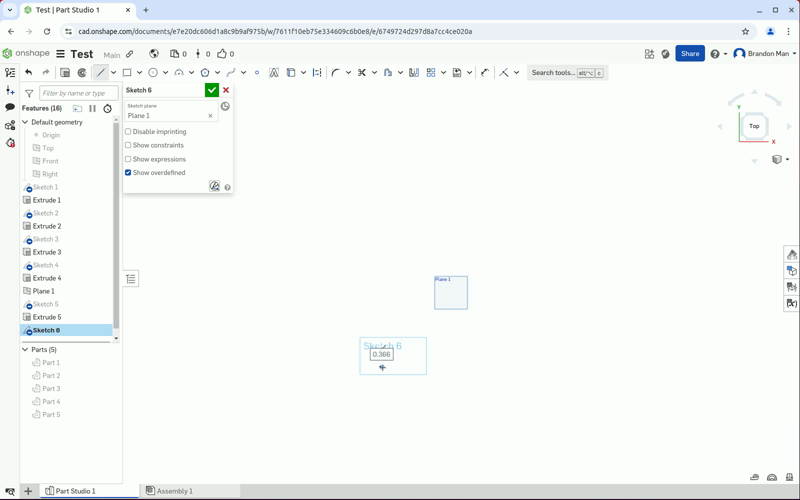
key_down(shift)
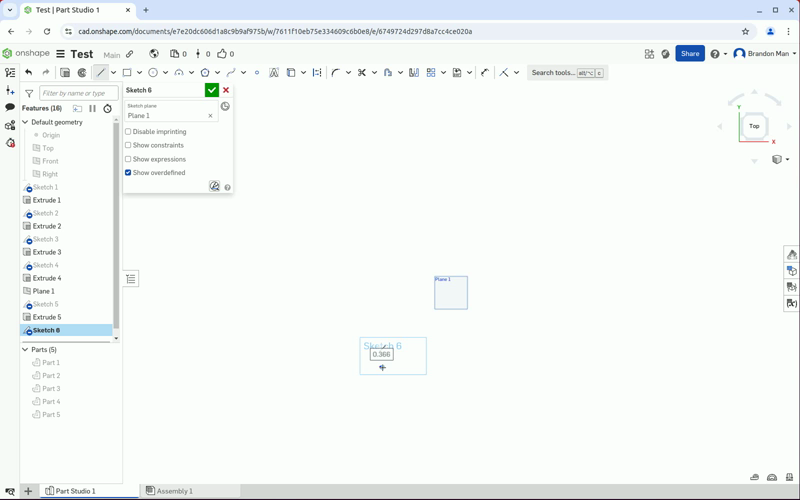
mouse_move(382, 198)
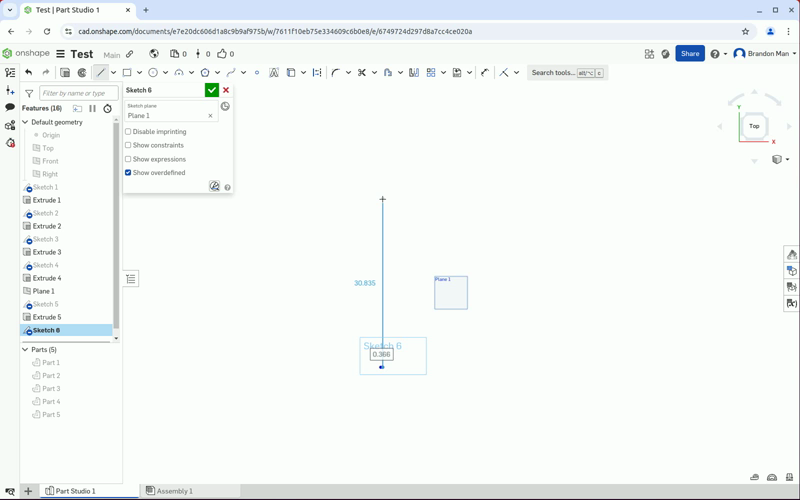
click(382, 198)
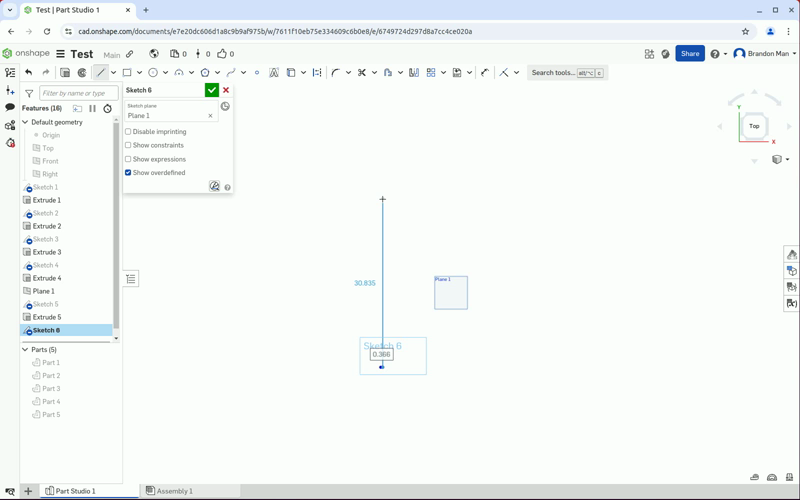
key_up(shift)
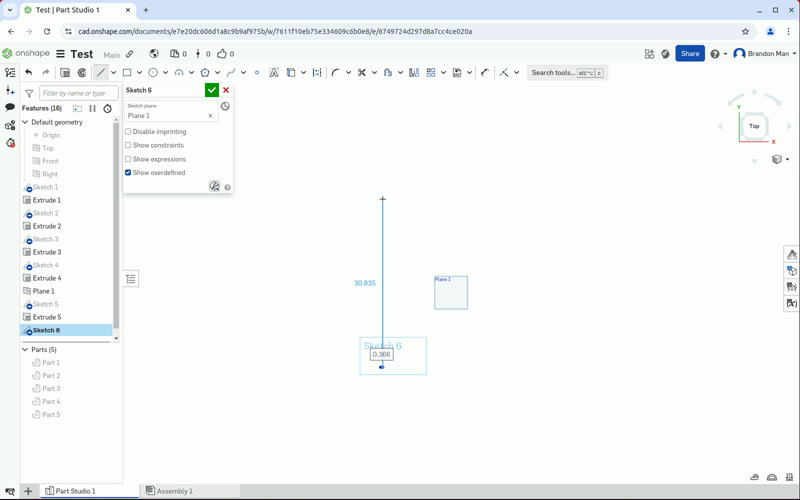
key_down(shift)
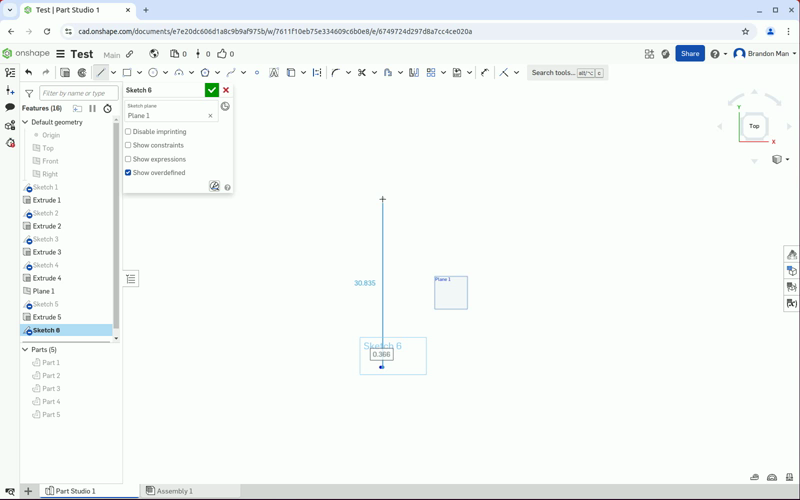
mouse_move(412, 198)
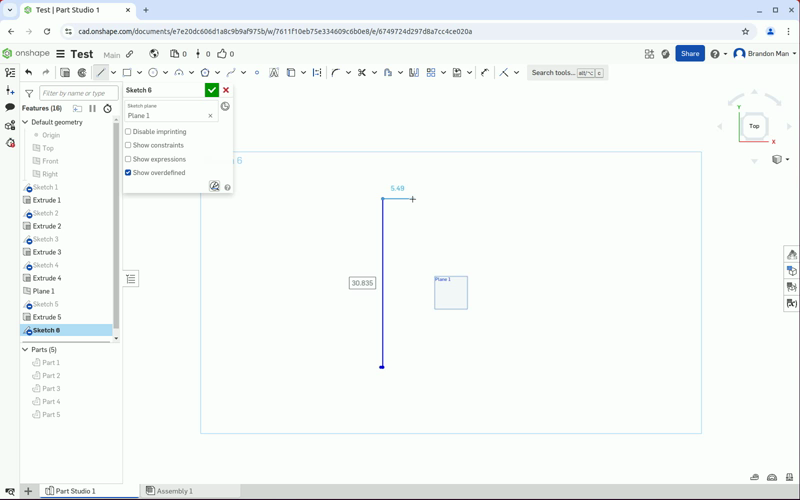
mouse_move(380, 198)
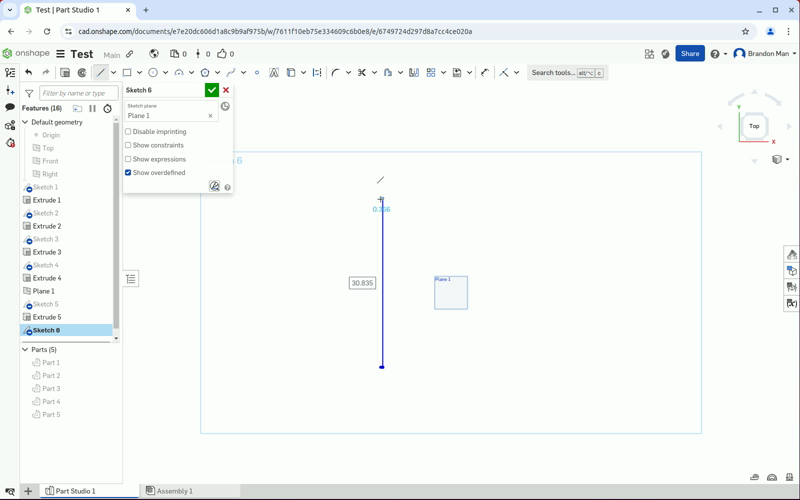
scroll(6)
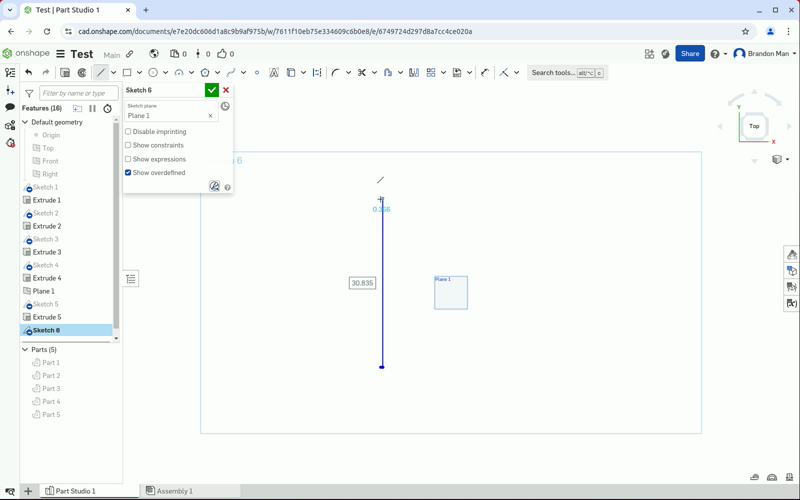
scroll(6)
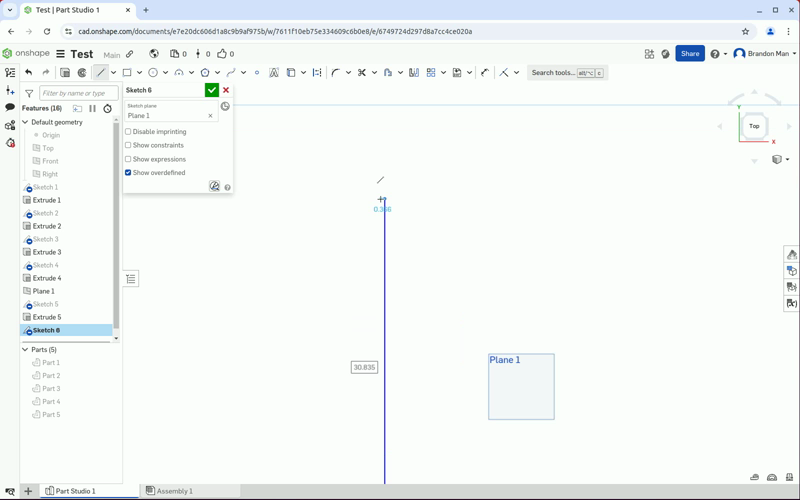
scroll(6)
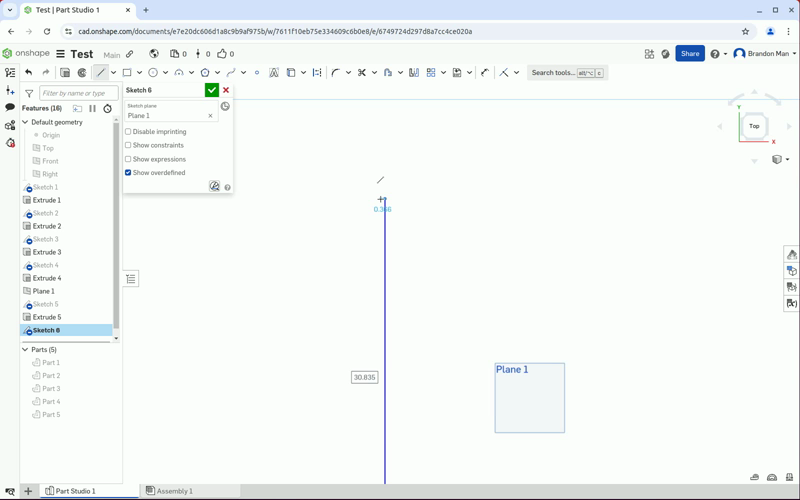
scroll(6)
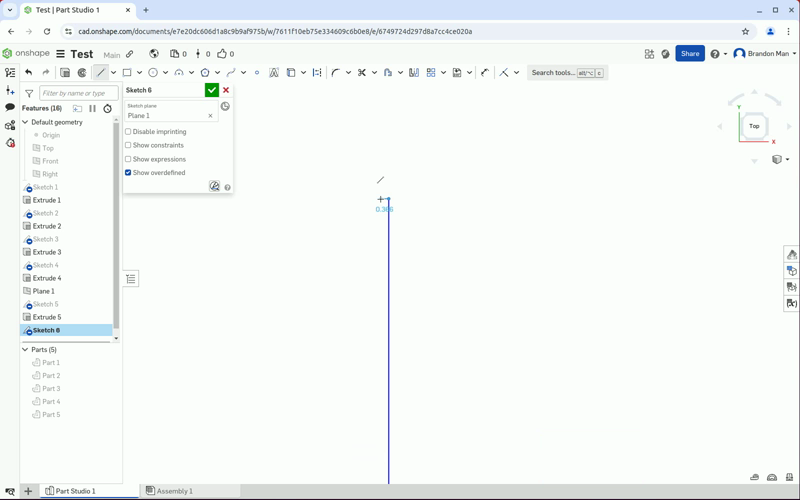
scroll(6)
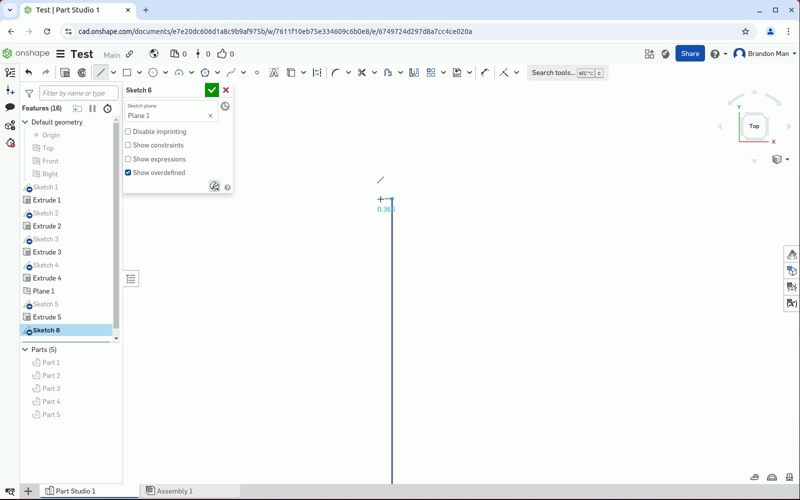
scroll(6)
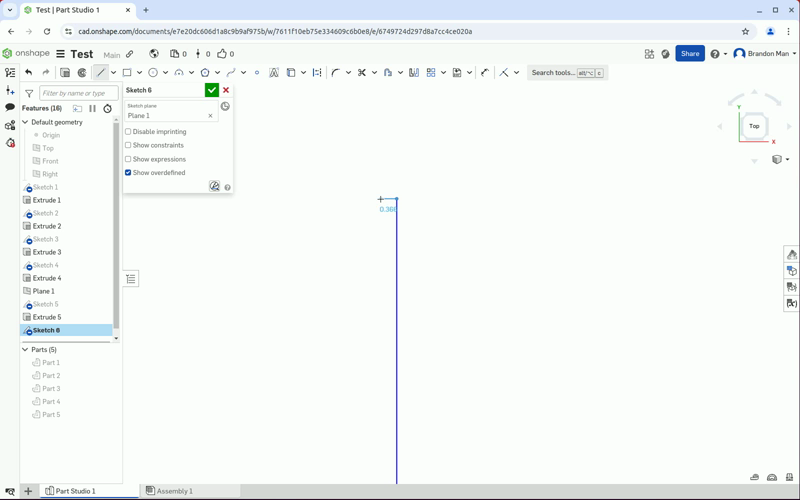
scroll(6)
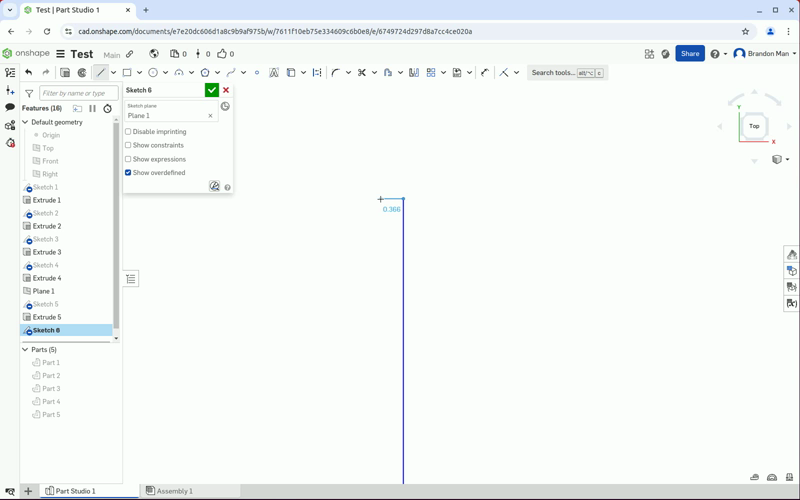
click(380, 198)
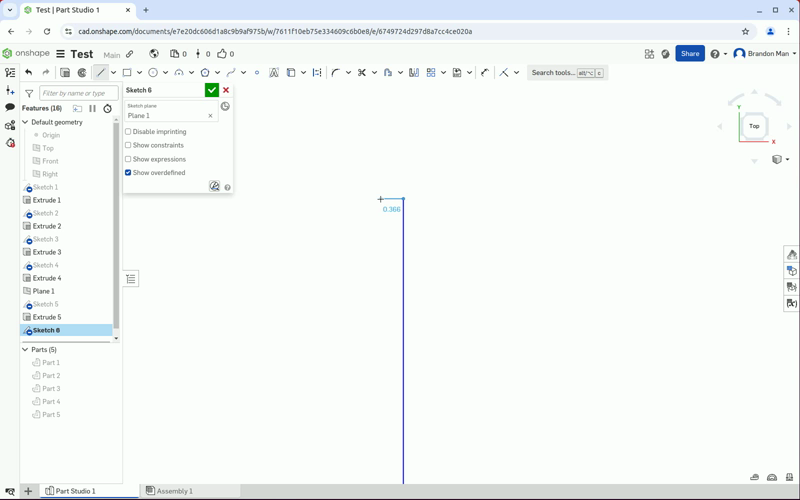
scroll(-6)
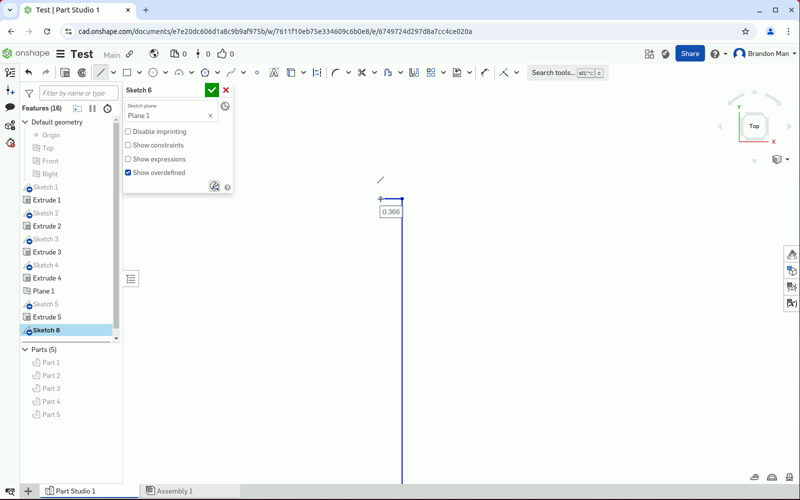
scroll(-6)
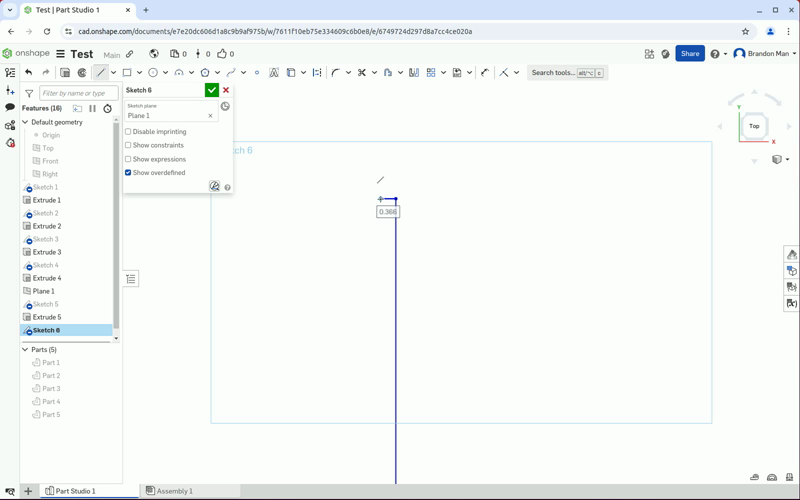
scroll(-6)
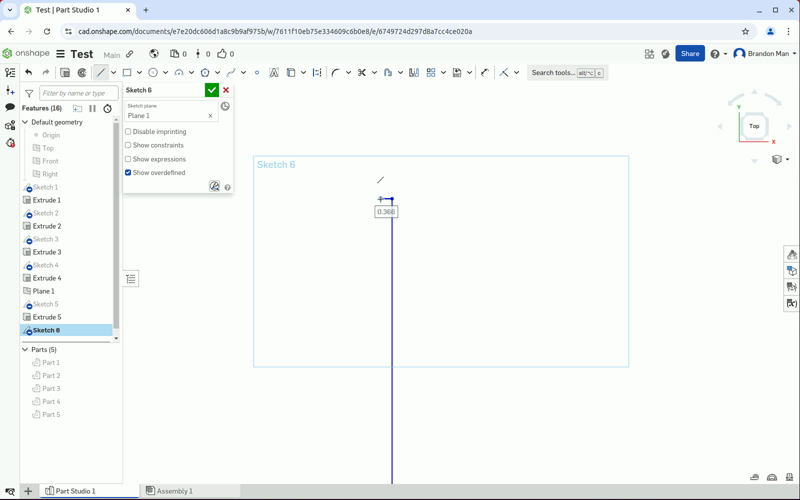
scroll(-6)
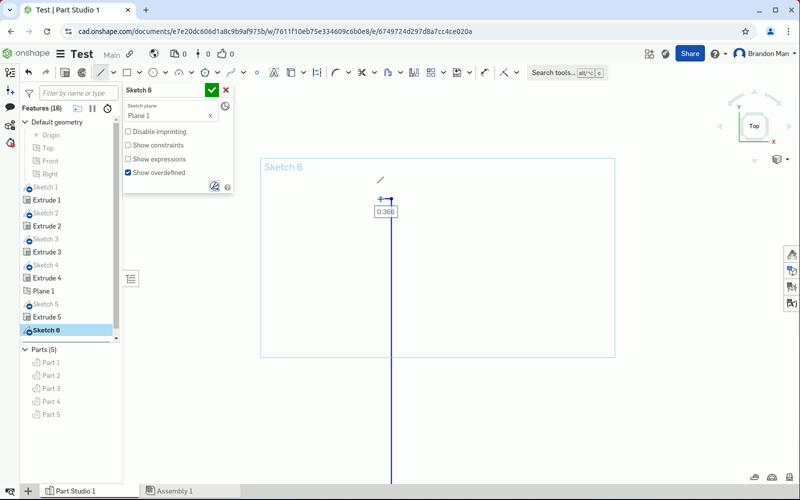
scroll(-6)
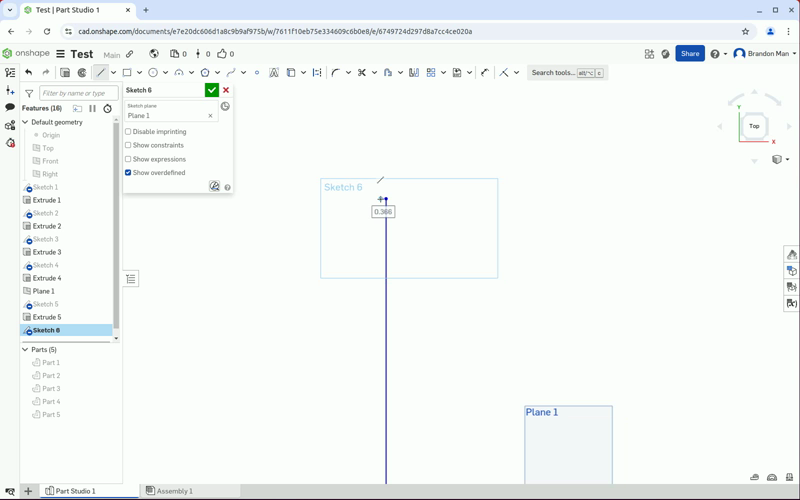
scroll(-6)
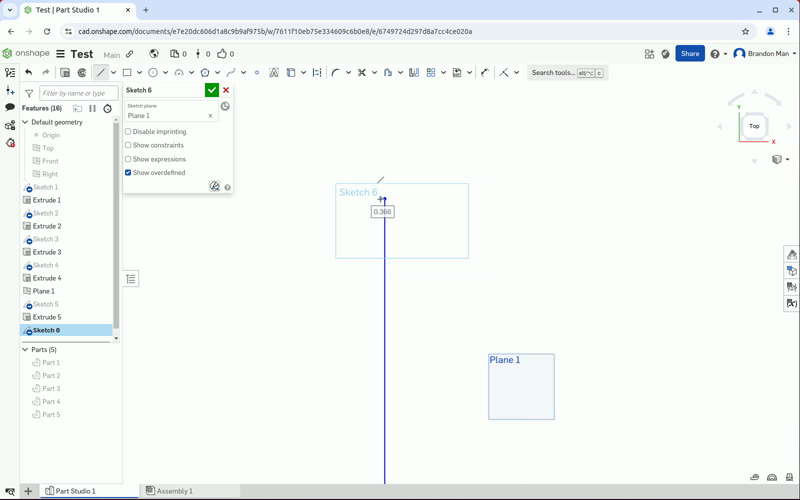
scroll(-6)
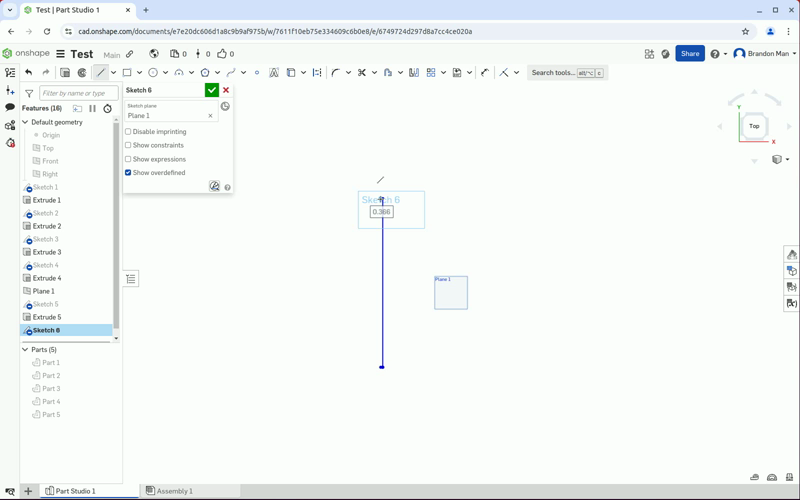
key_up(shift)
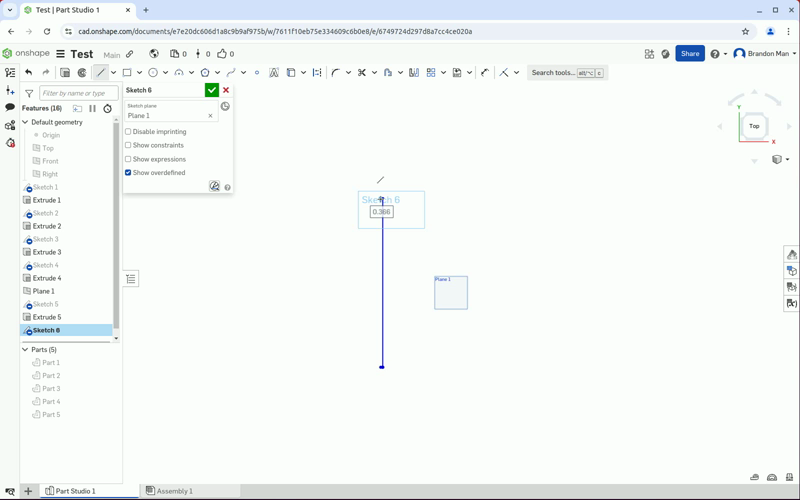
key_down(shift)
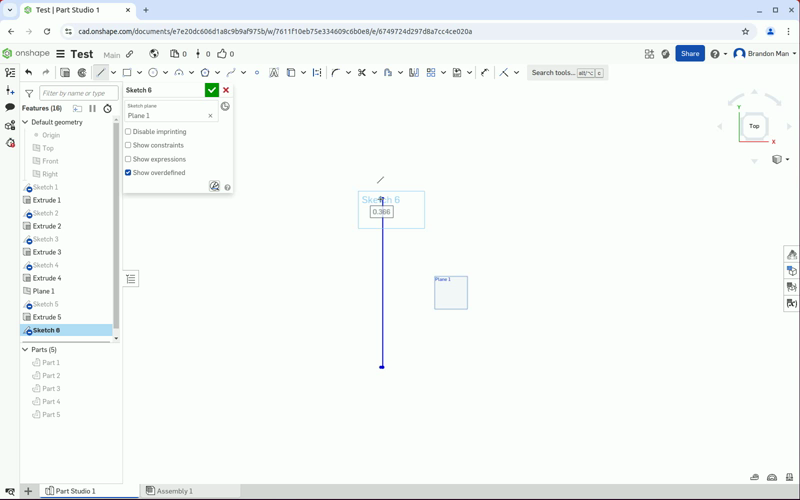
mouse_move(380, 363)
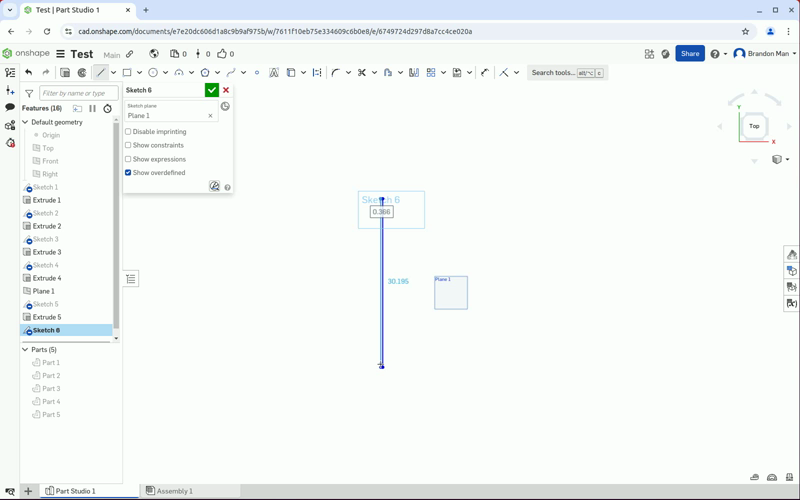
scroll(6)
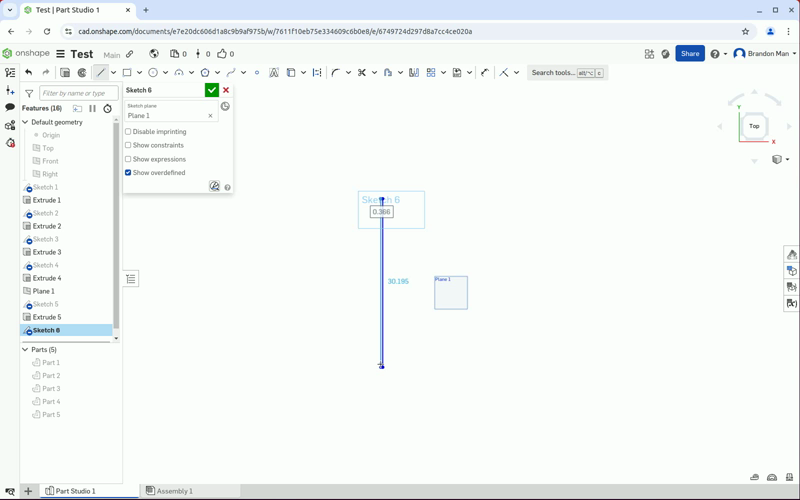
scroll(6)
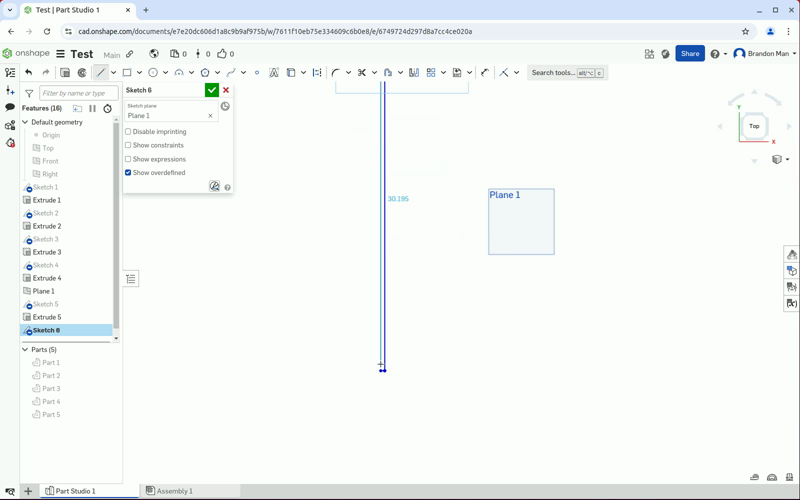
scroll(6)
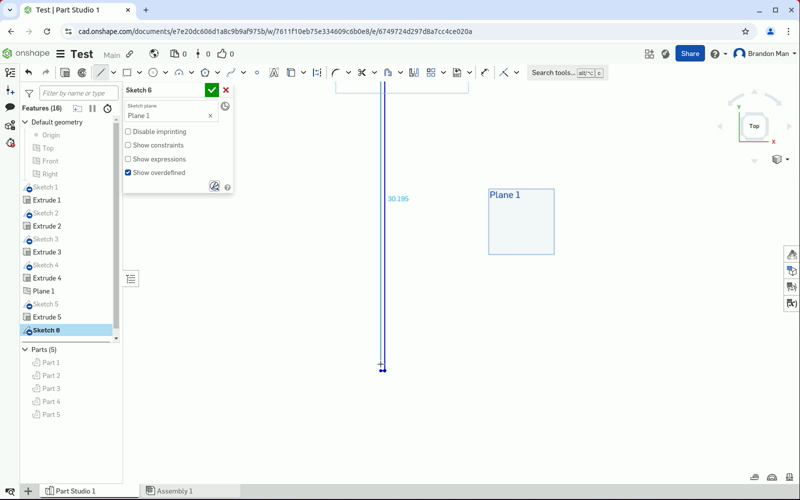
scroll(6)
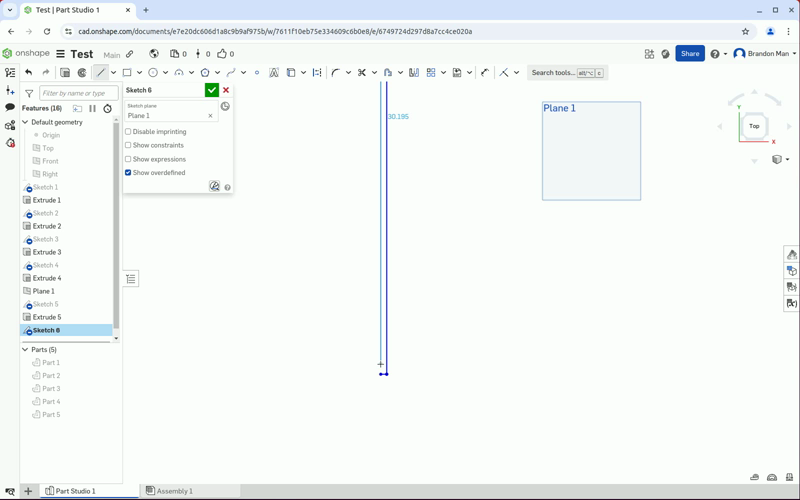
scroll(6)
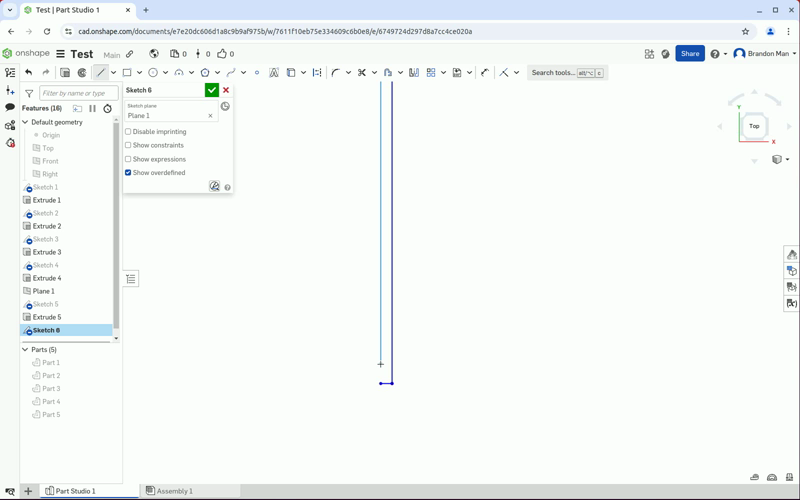
scroll(6)
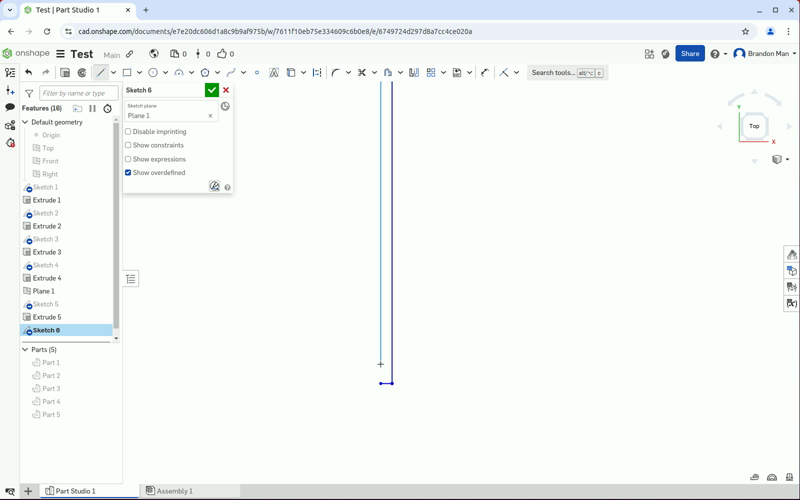
scroll(6)
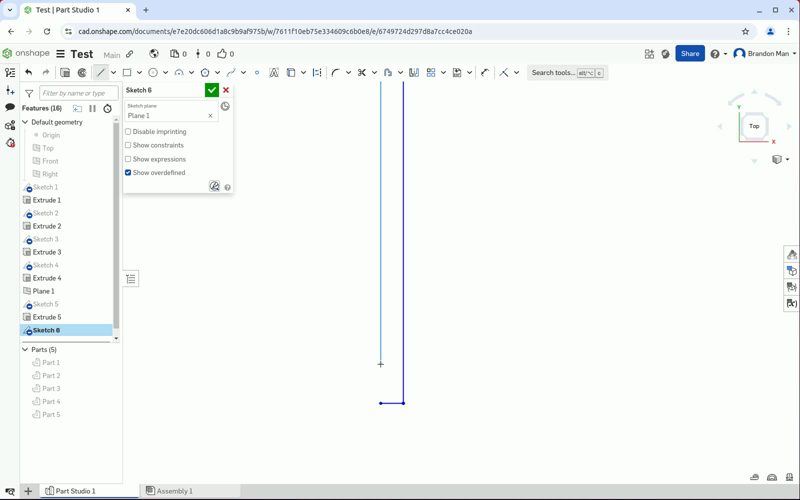
click(380, 363)
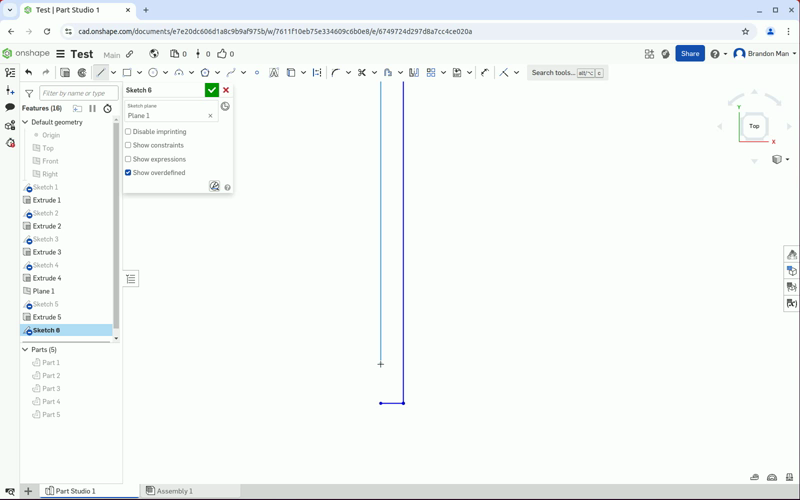
scroll(-6)
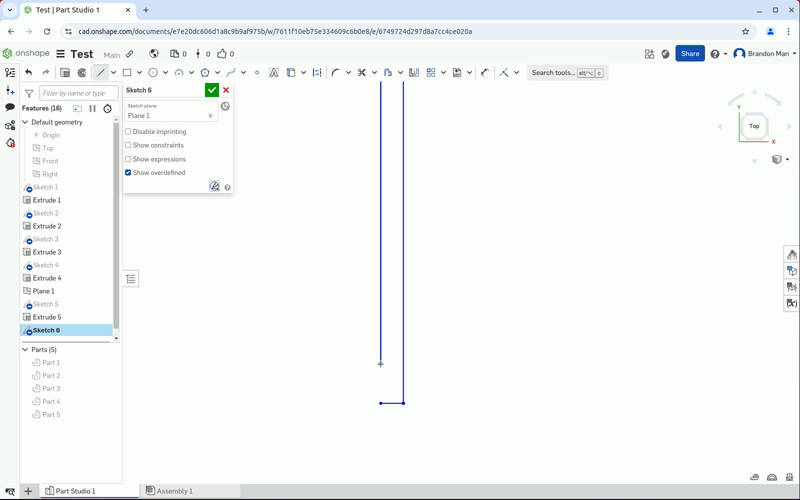
scroll(-6)
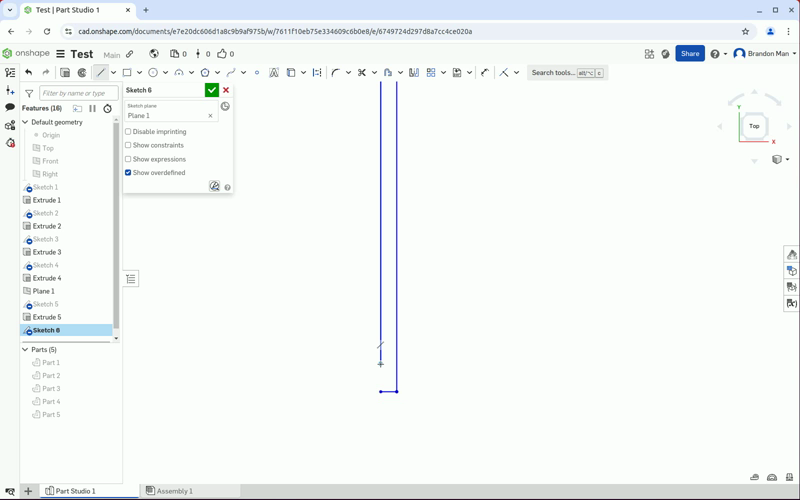
scroll(-6)
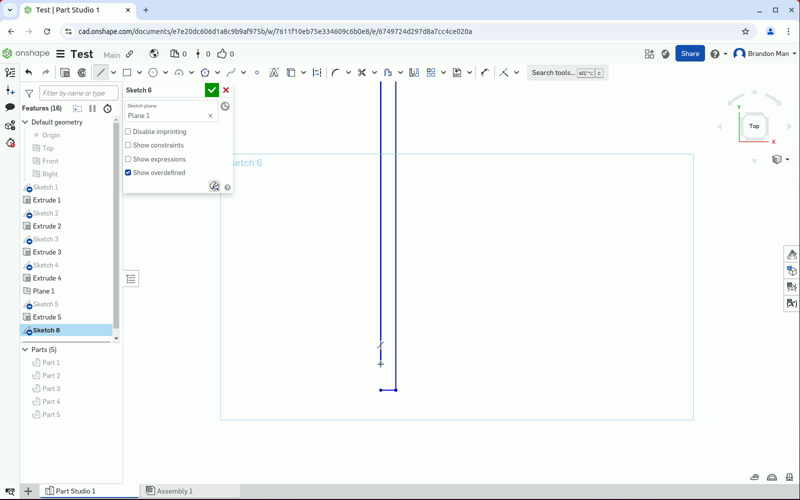
scroll(-6)
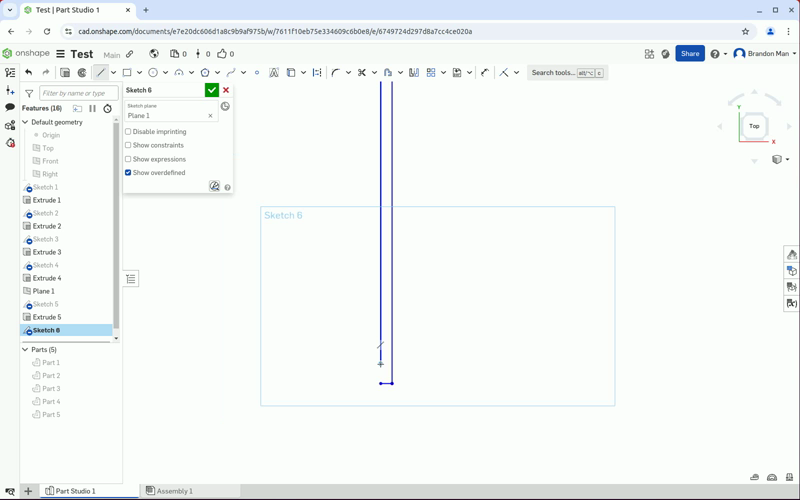
scroll(-6)
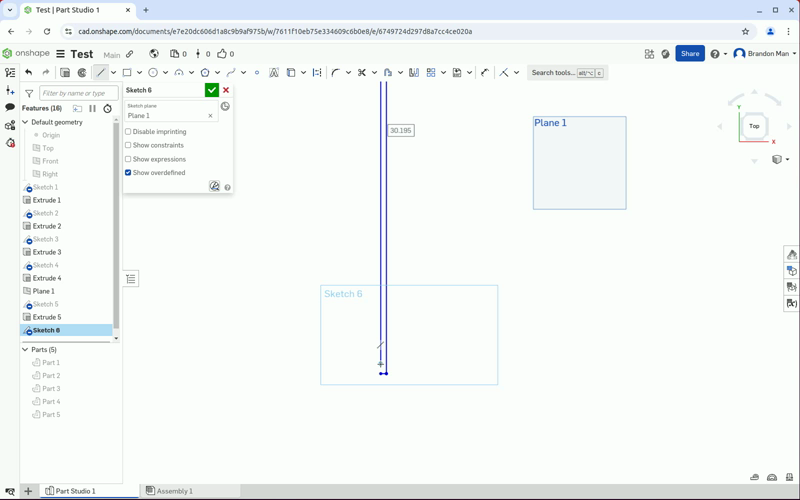
scroll(-6)
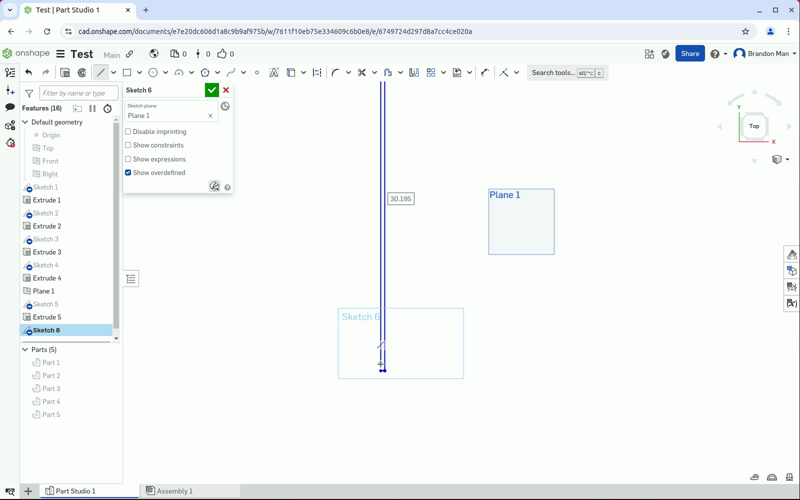
scroll(-6)
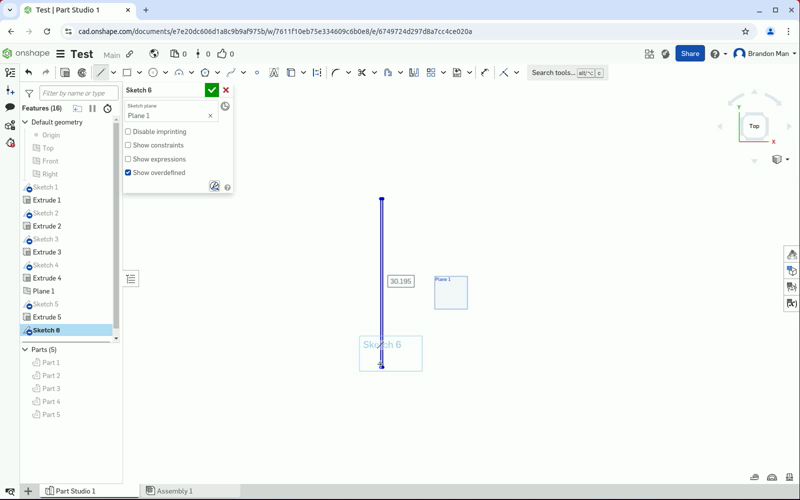
key_up(shift)
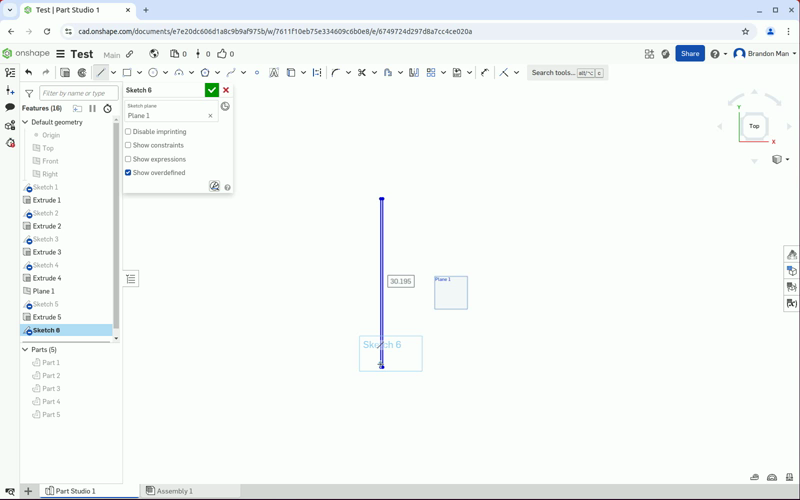
mouse_move(410, 363)
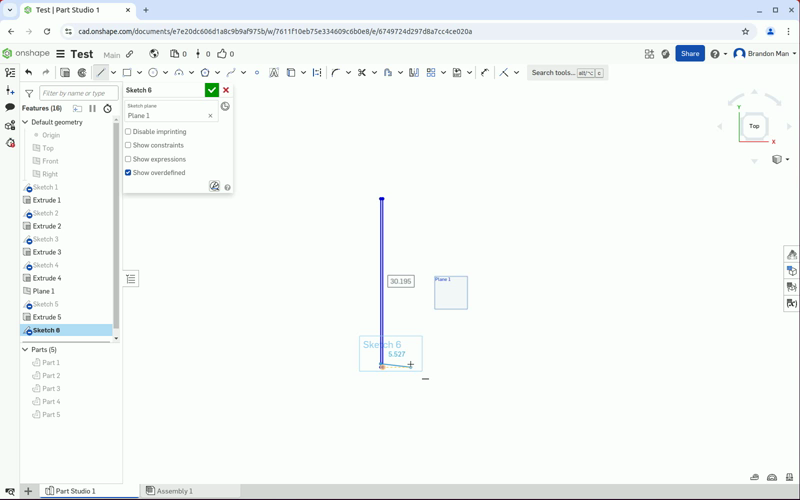
key_down(shift)
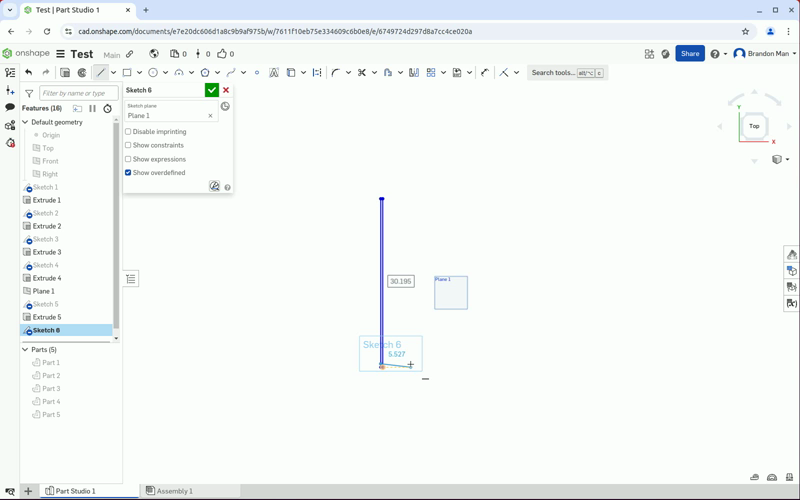
mouse_move(380, 367)
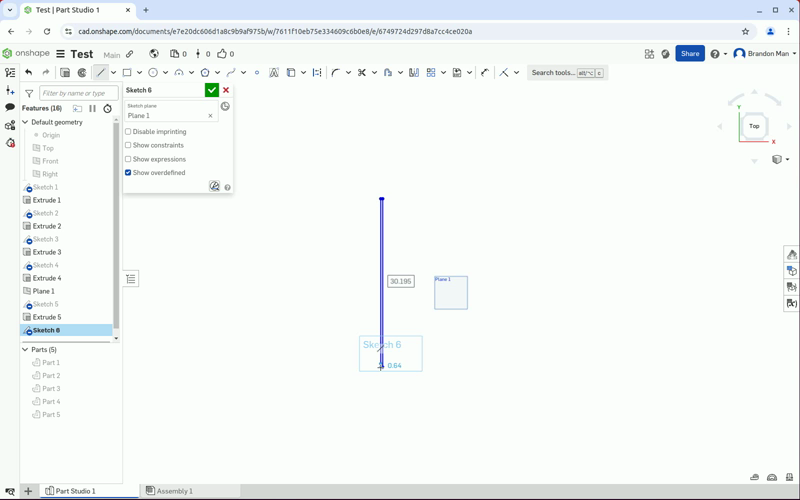
scroll(6)
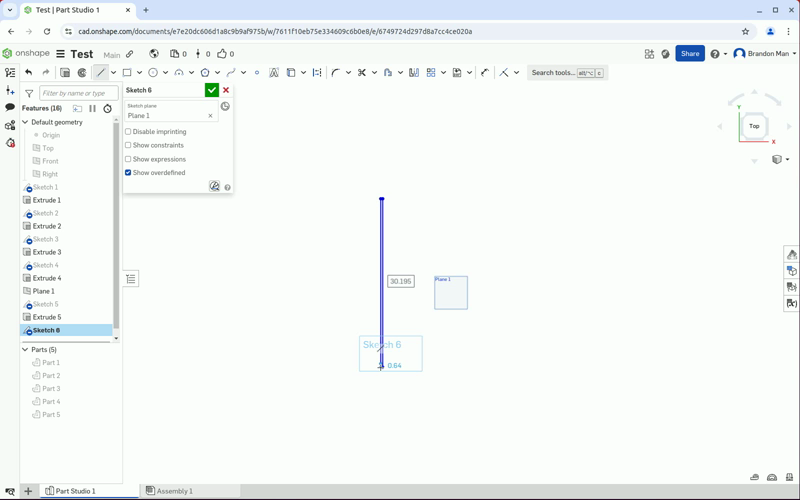
scroll(6)
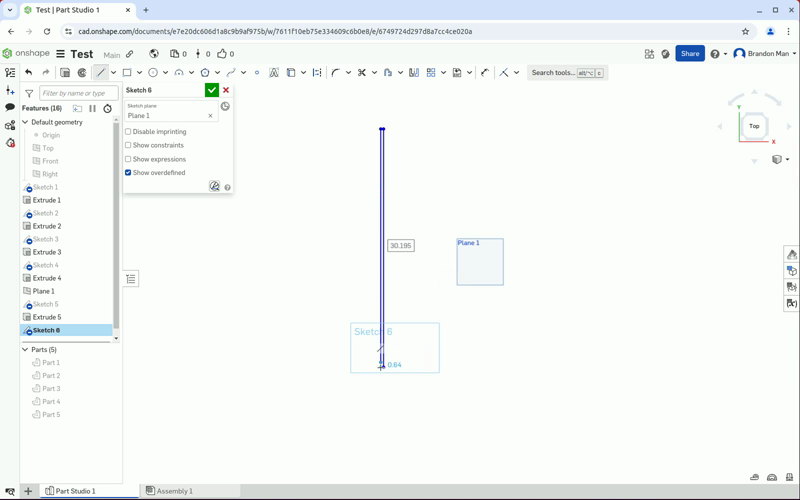
scroll(6)
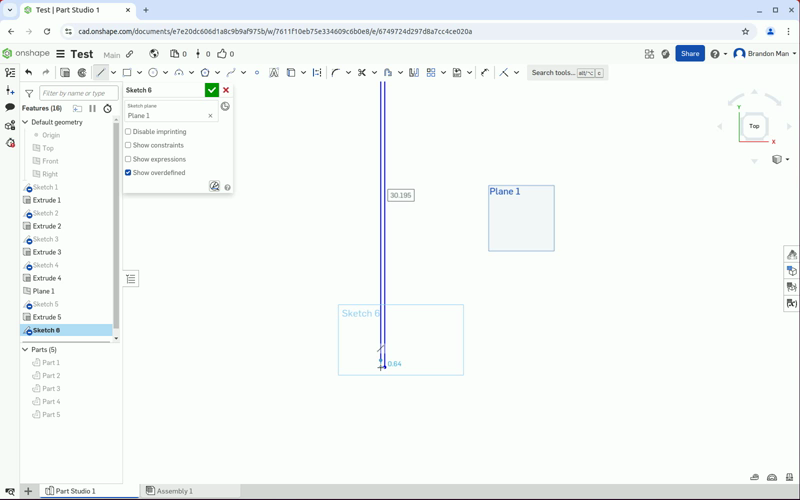
scroll(6)
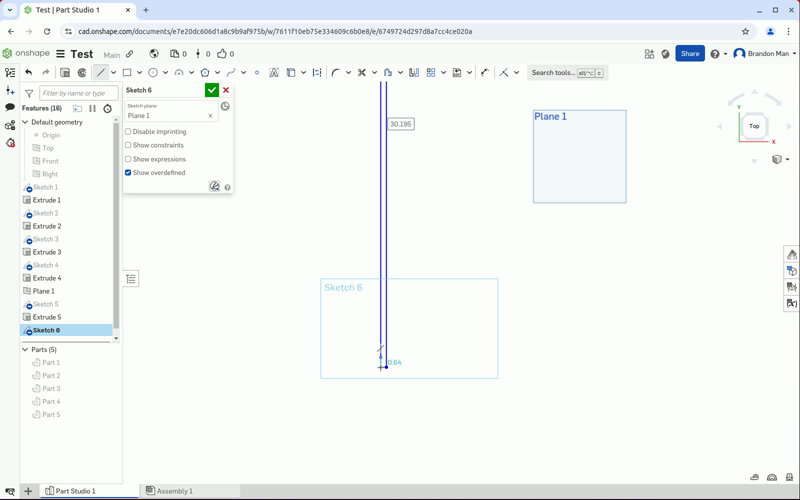
scroll(6)
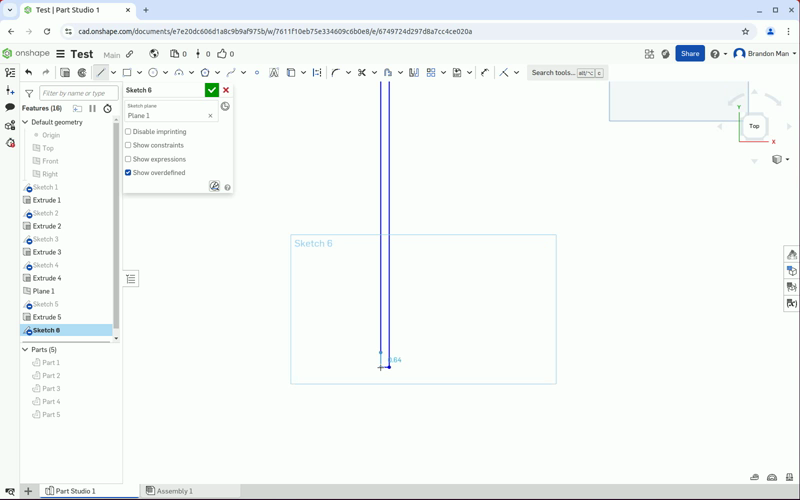
scroll(6)
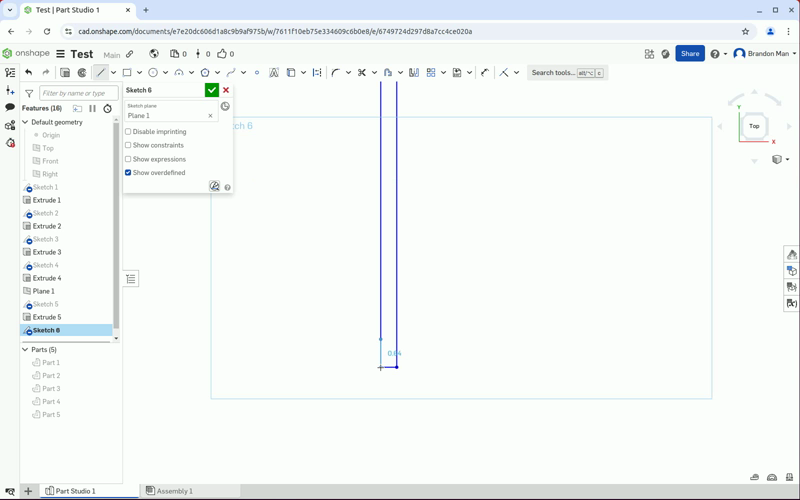
scroll(6)
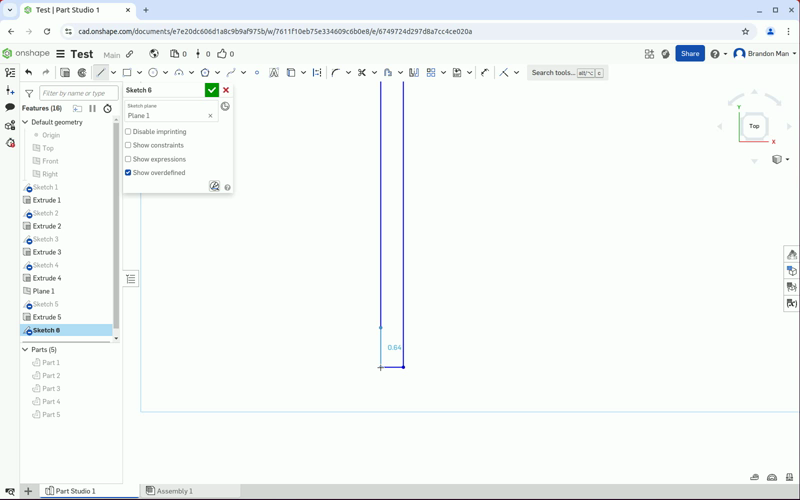
key_up(shift)
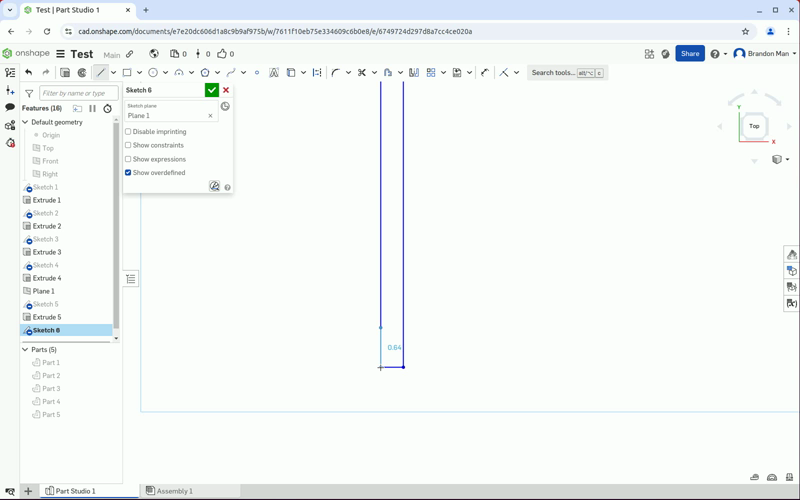
click(380, 367)
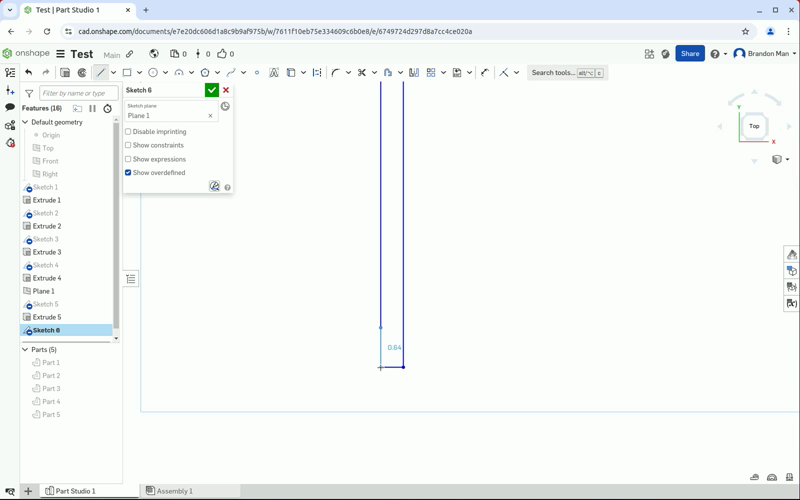
scroll(-6)
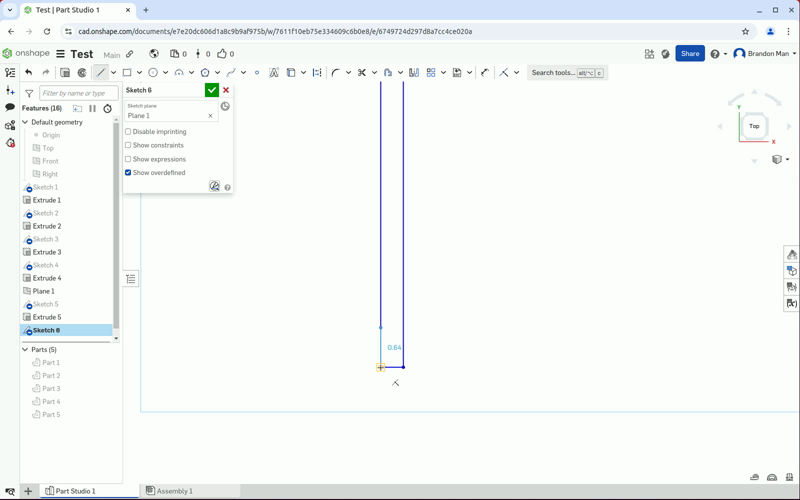
scroll(-6)
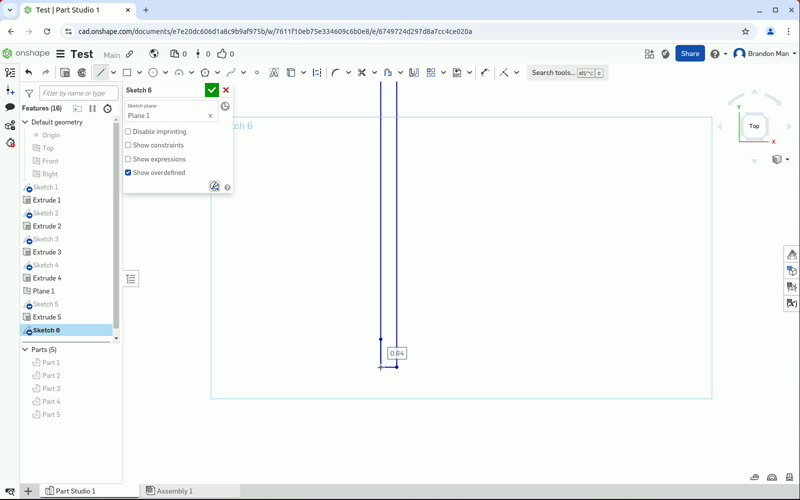
scroll(-6)
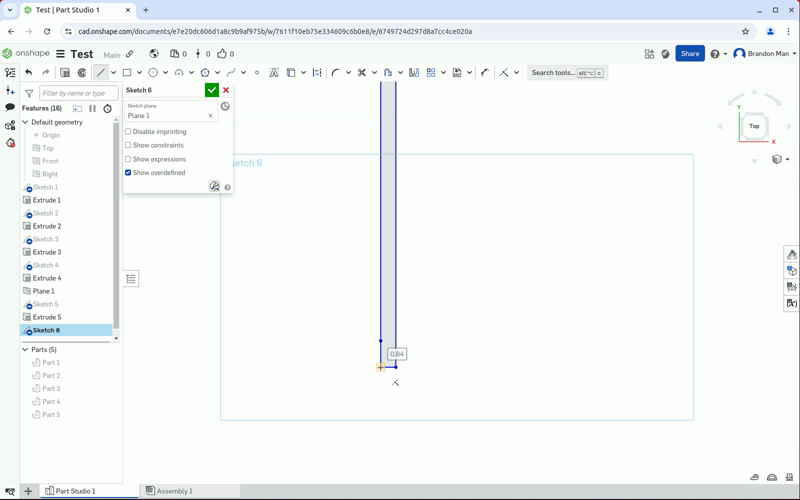
scroll(-6)
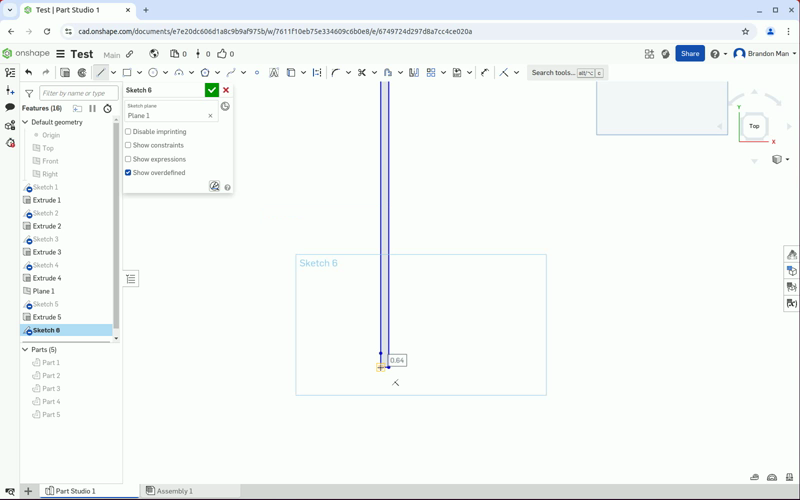
scroll(-6)
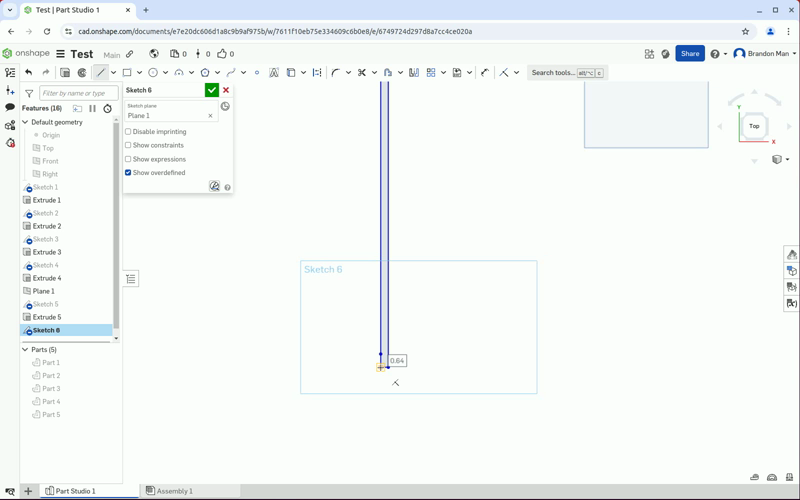
scroll(-6)
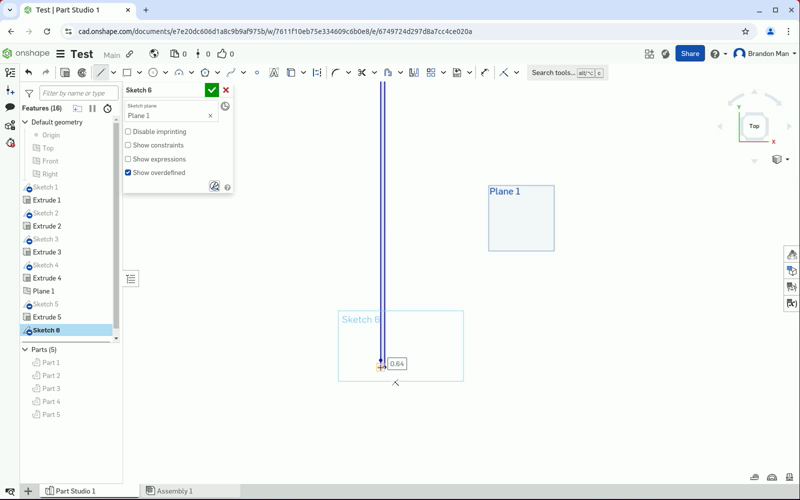
scroll(-6)
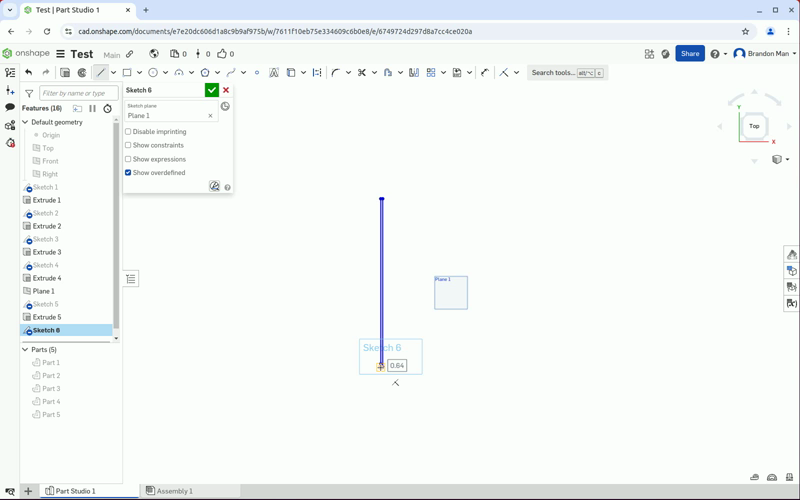
key(esc)
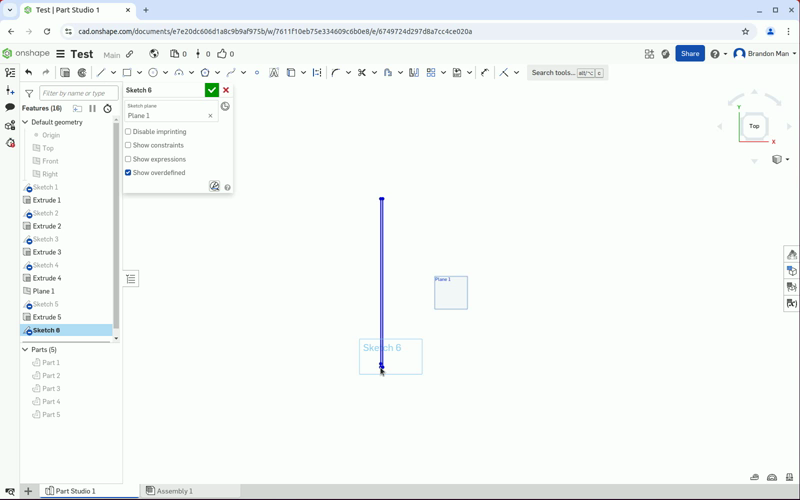
mouse_move(381, 309)
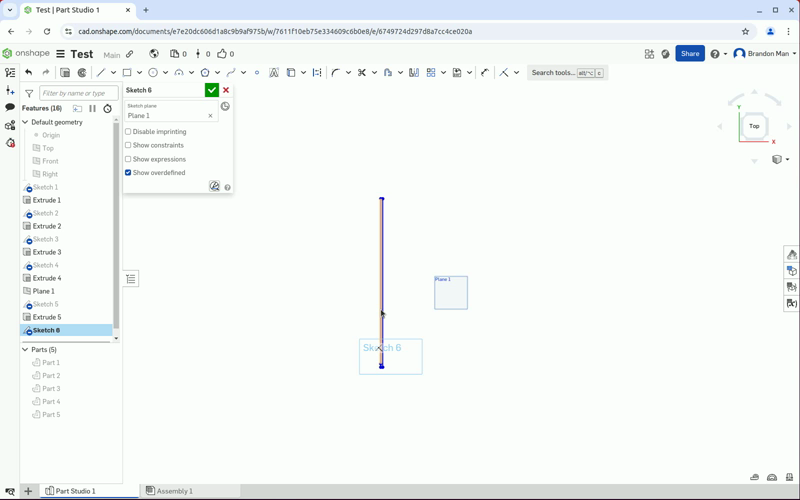
scroll(6)
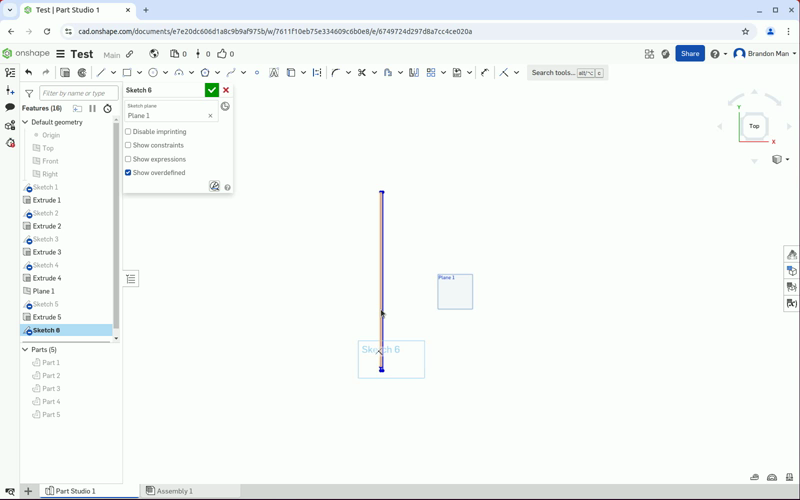
scroll(6)
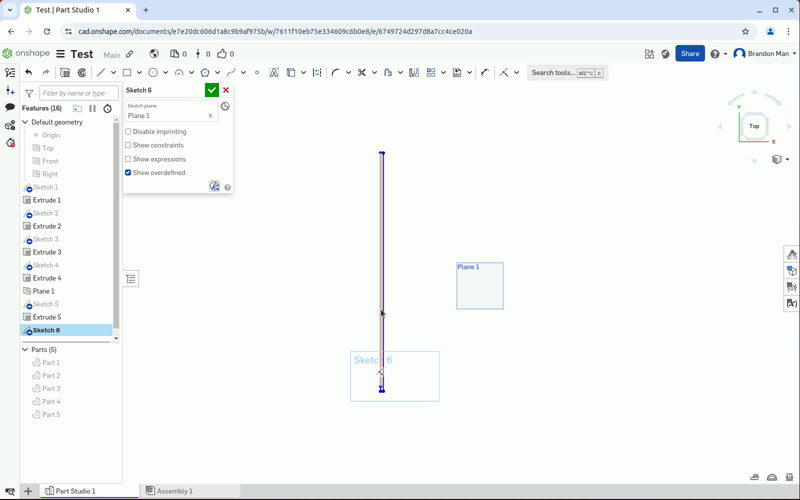
scroll(6)
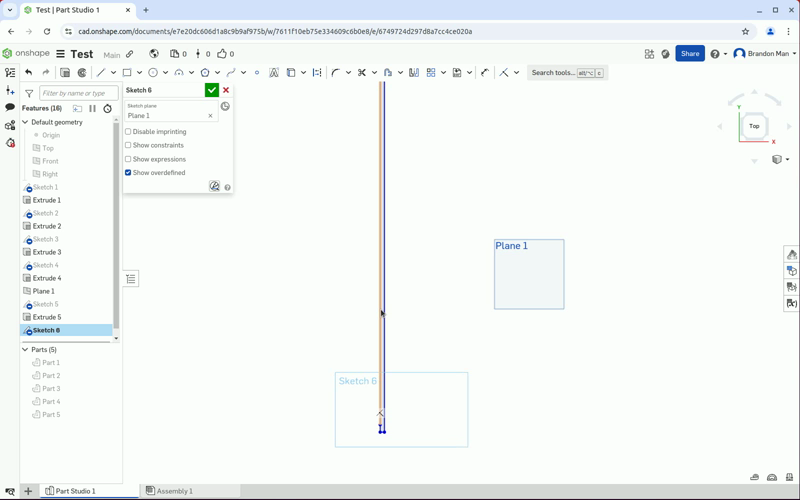
scroll(6)
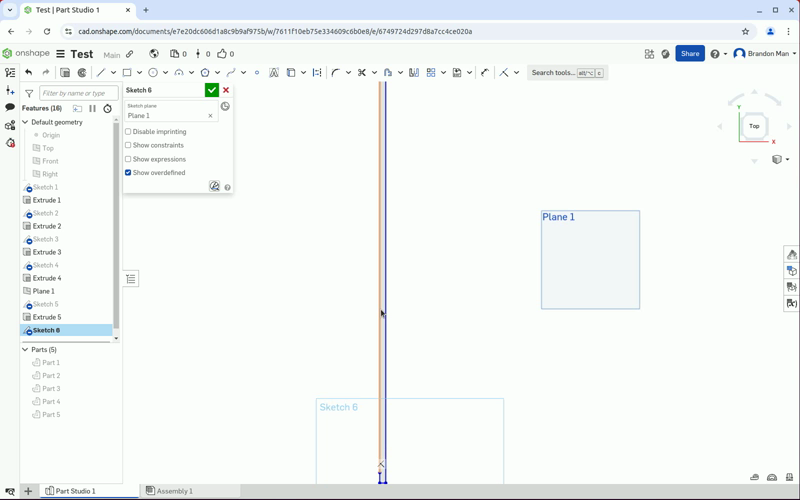
scroll(6)
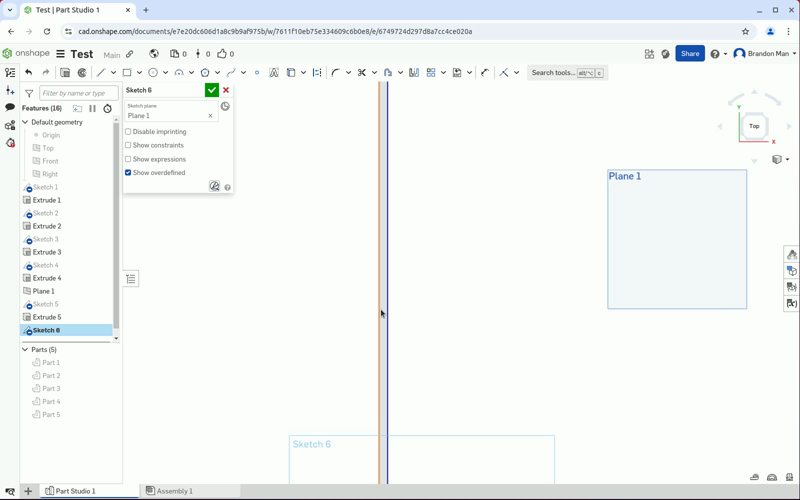
scroll(6)
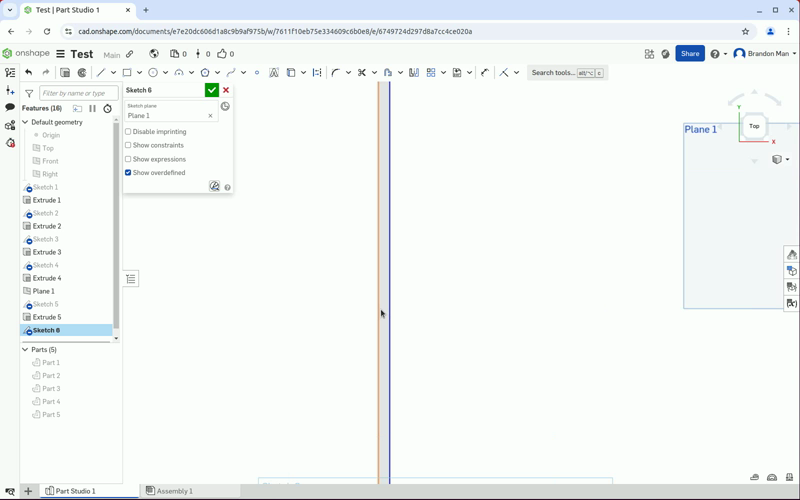
scroll(6)
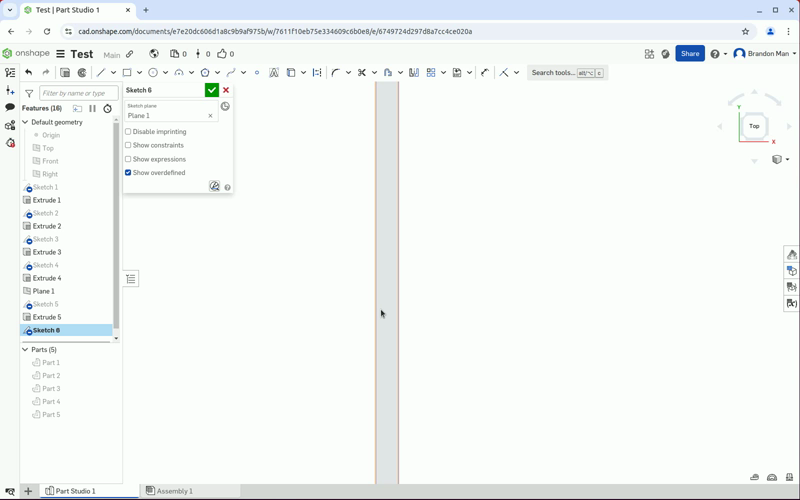
click(381, 309)
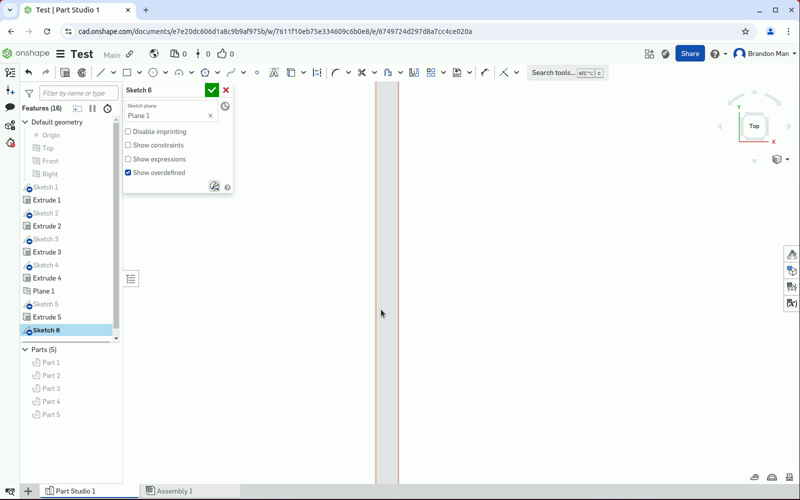
scroll(-6)
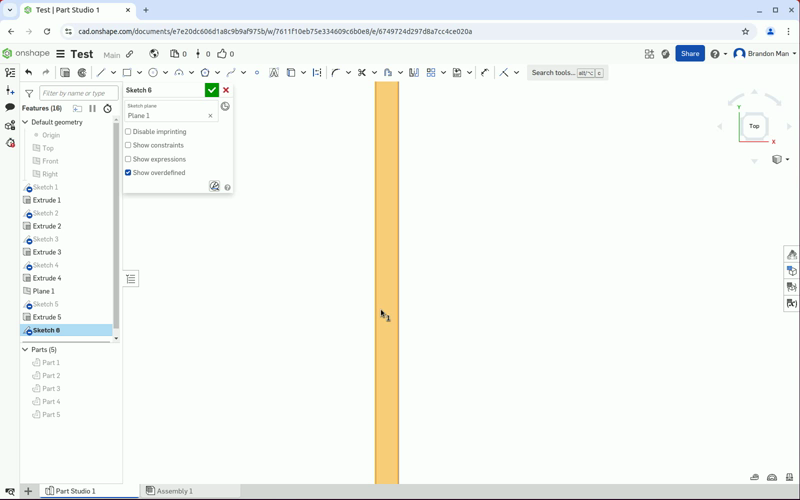
scroll(-6)
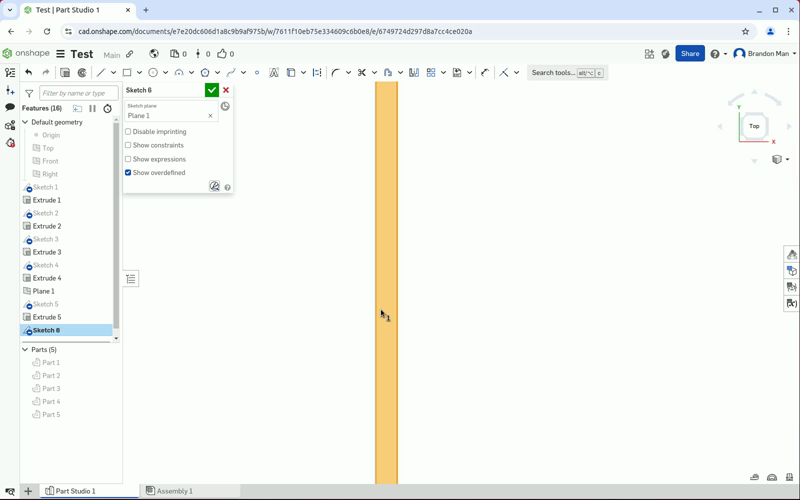
scroll(-6)
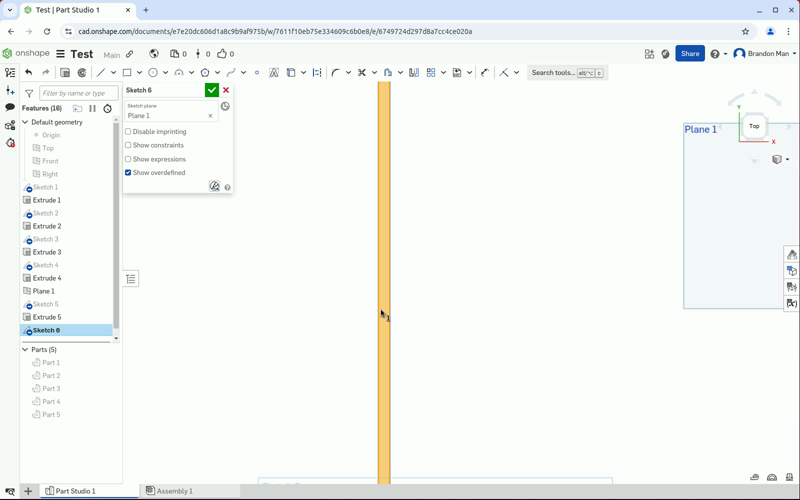
scroll(-6)
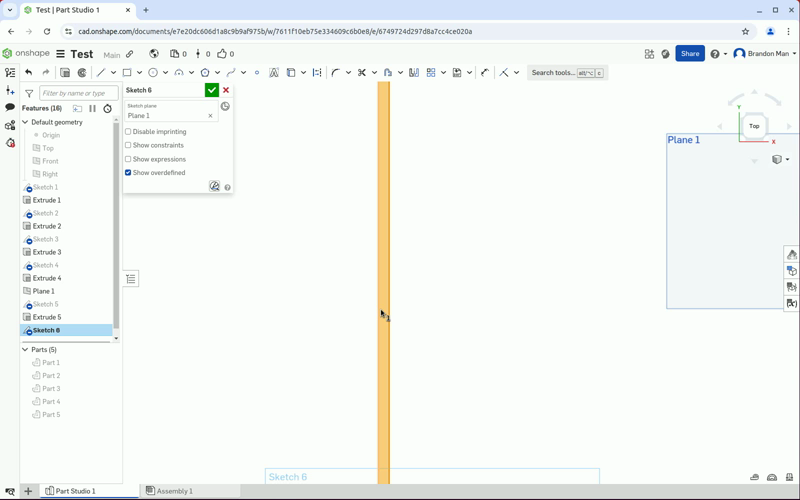
scroll(-6)
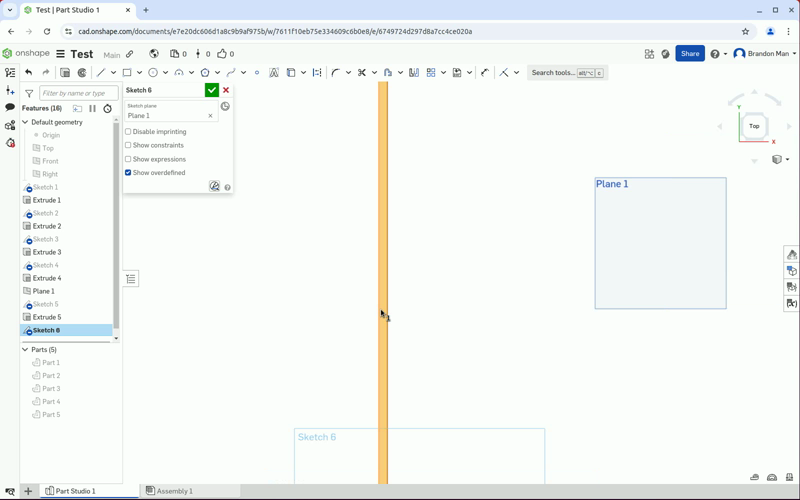
scroll(-6)
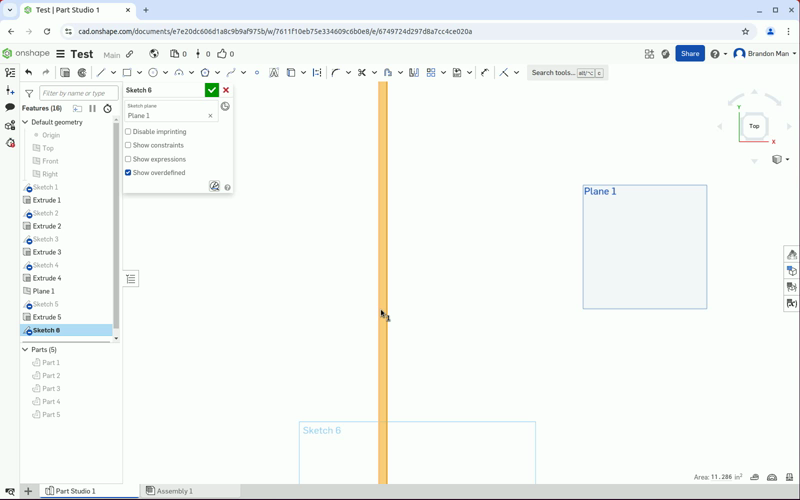
scroll(-6)
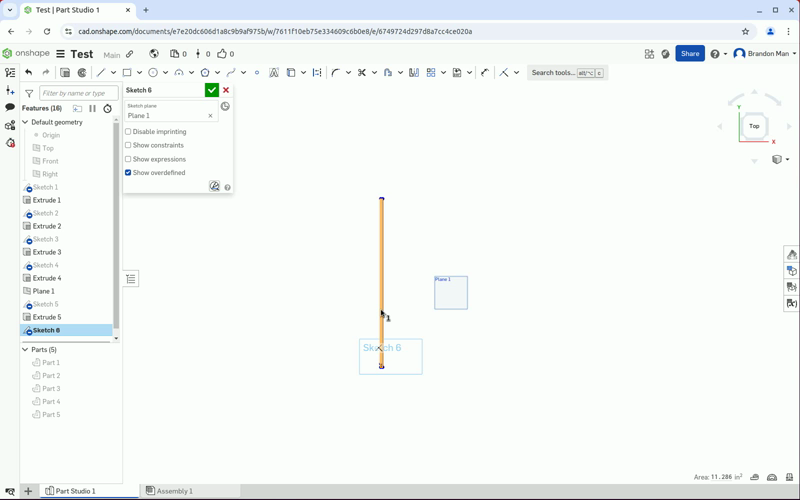
mouse_move(73, 352)
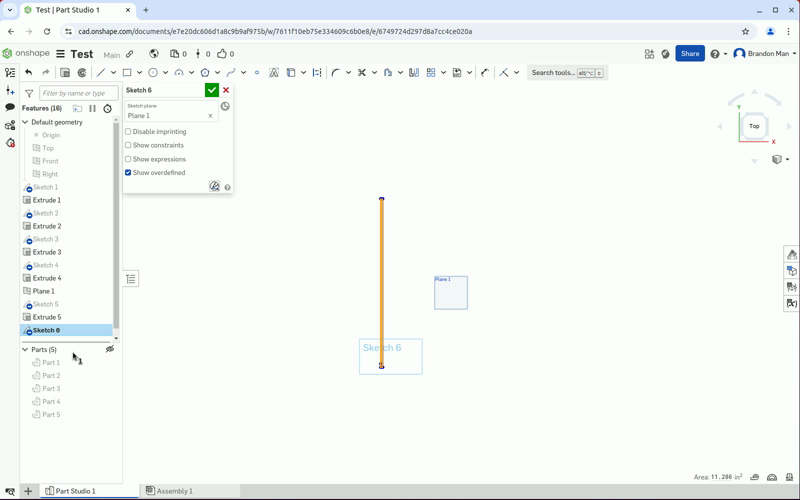
key(shift+y)
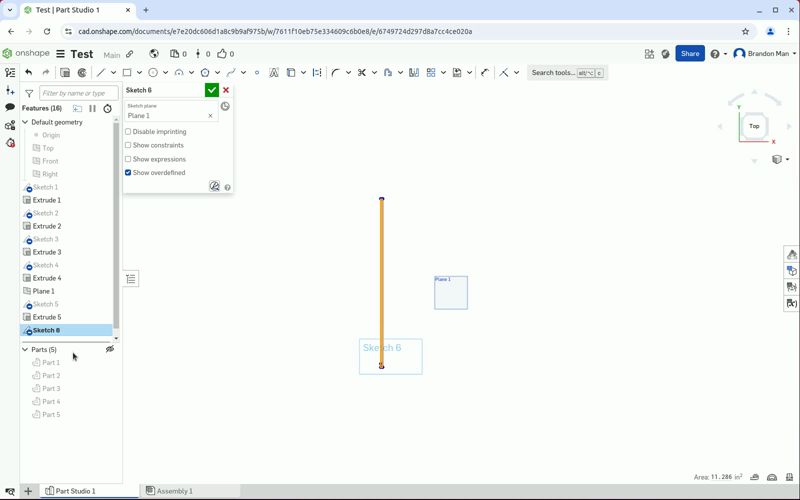
key(shift+e)
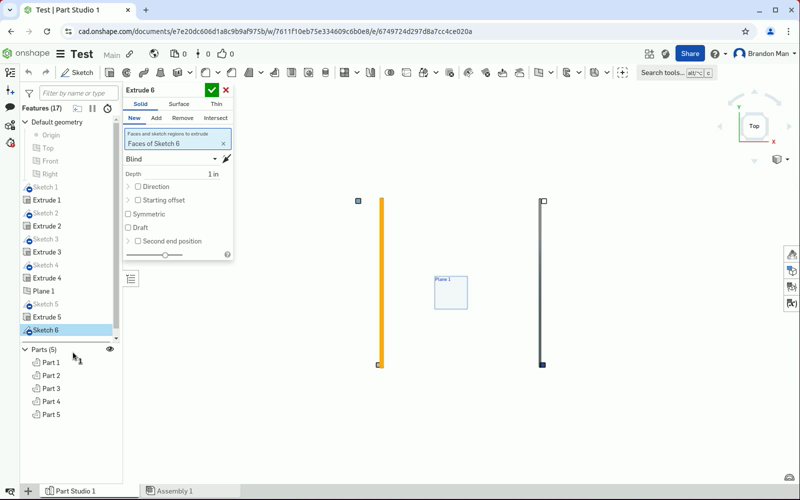
mouse_move(143, 106)
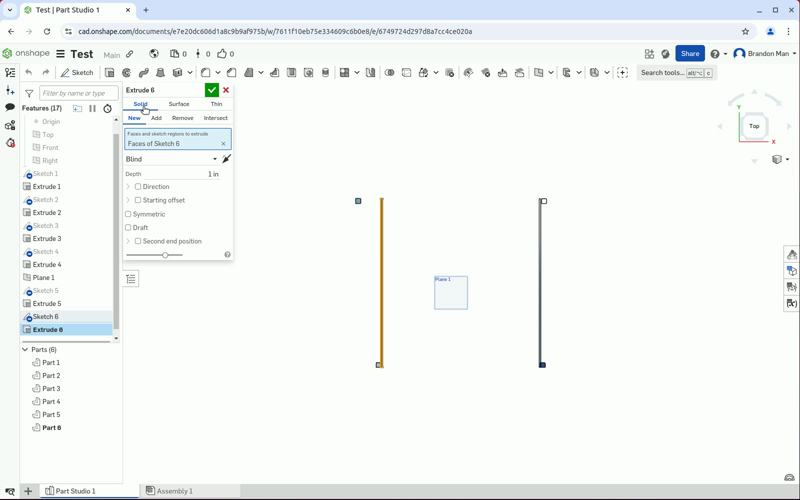
click(143, 106)
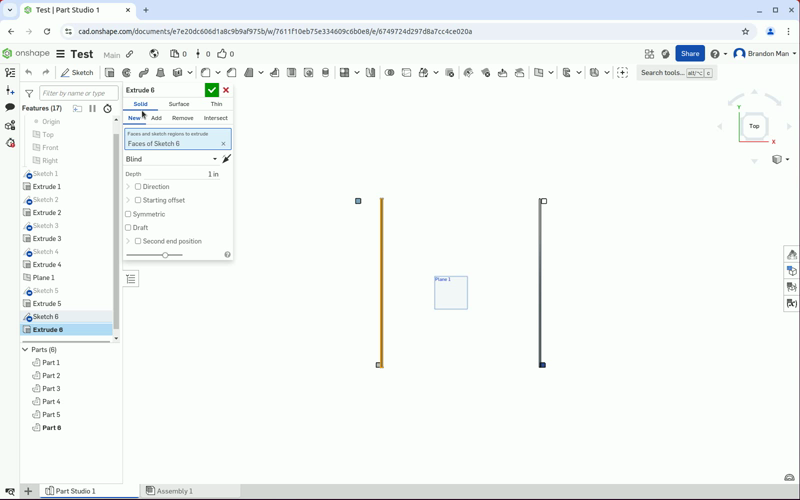
mouse_move(137, 120)
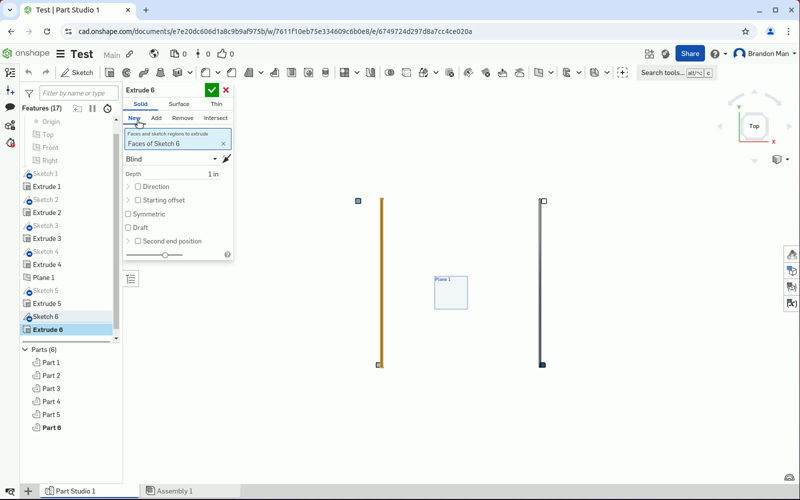
click(137, 120)
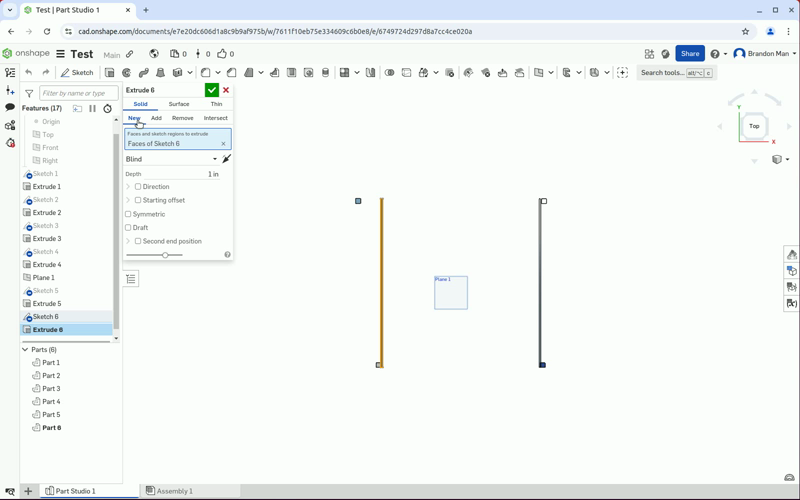
key(tab, 4)
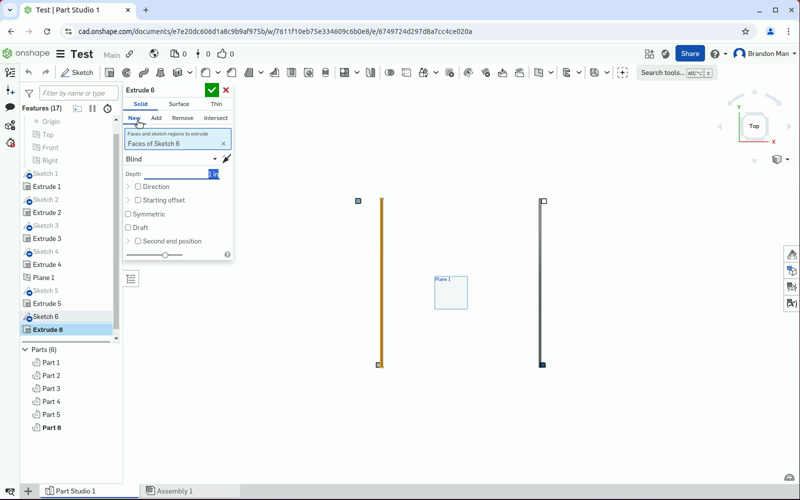
text(-2.407)
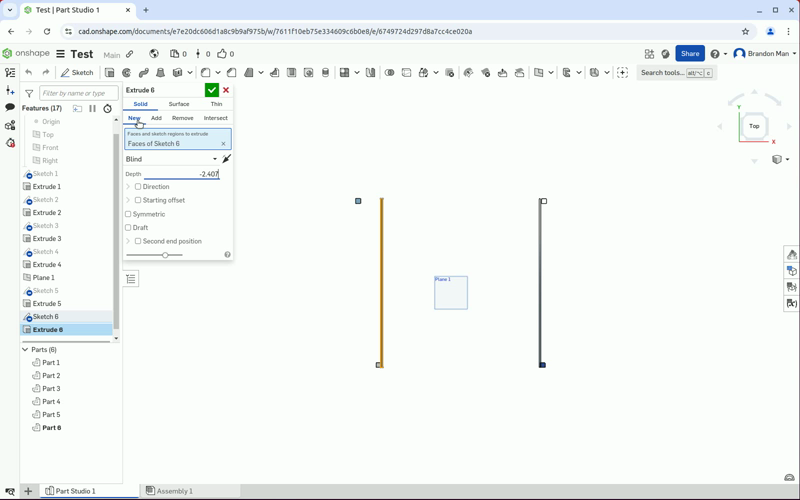
key(enter)
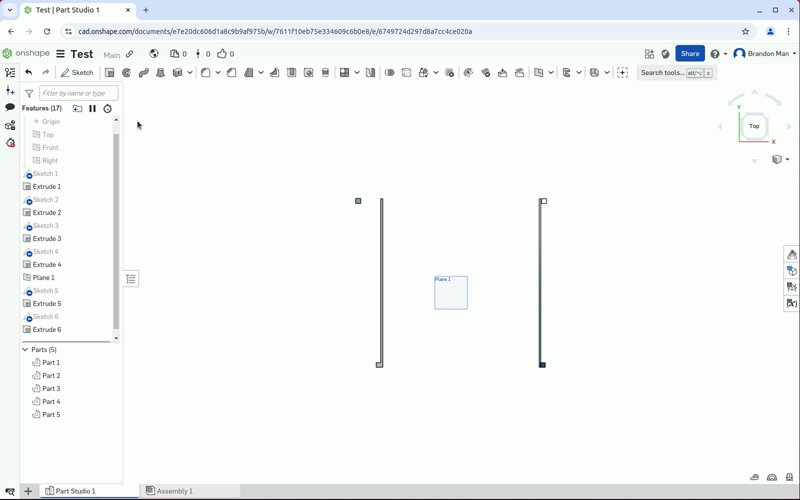
key(shift+h)
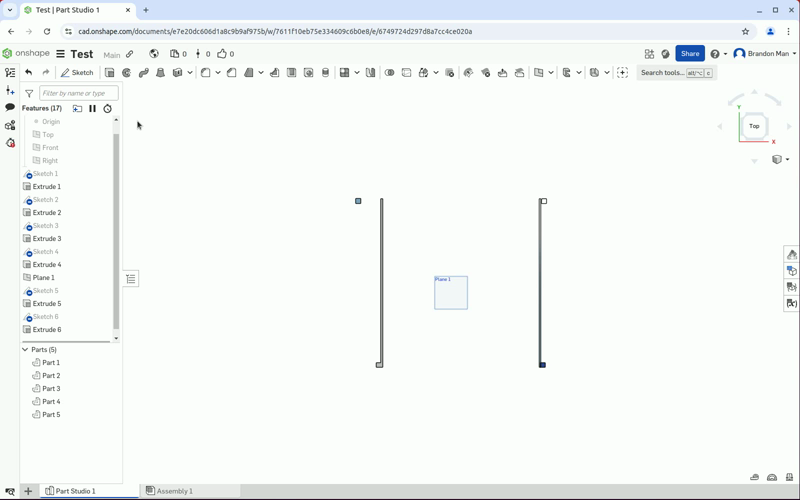
key(shift+h)
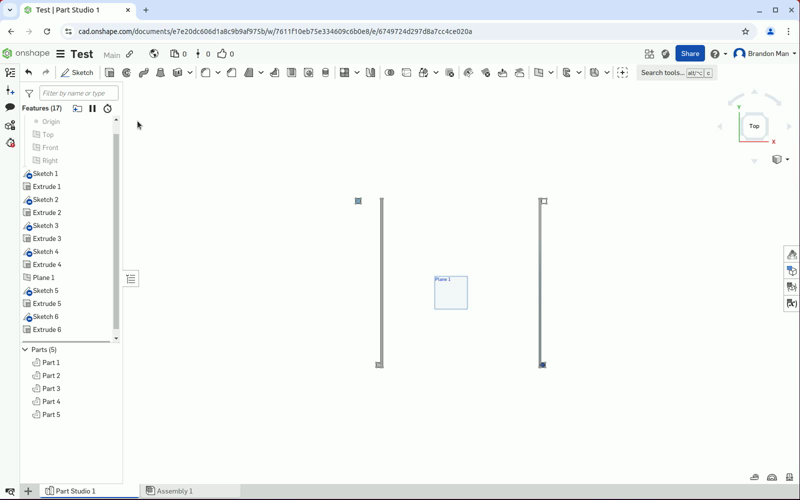
key(shift+7)
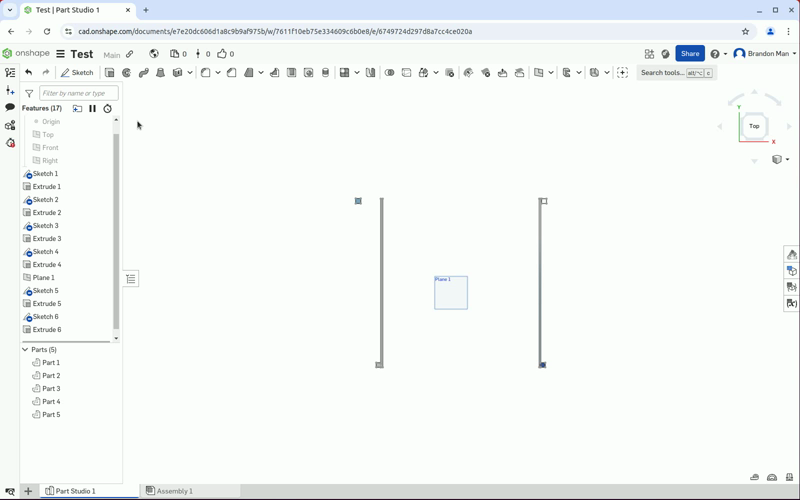
key(up, 3)
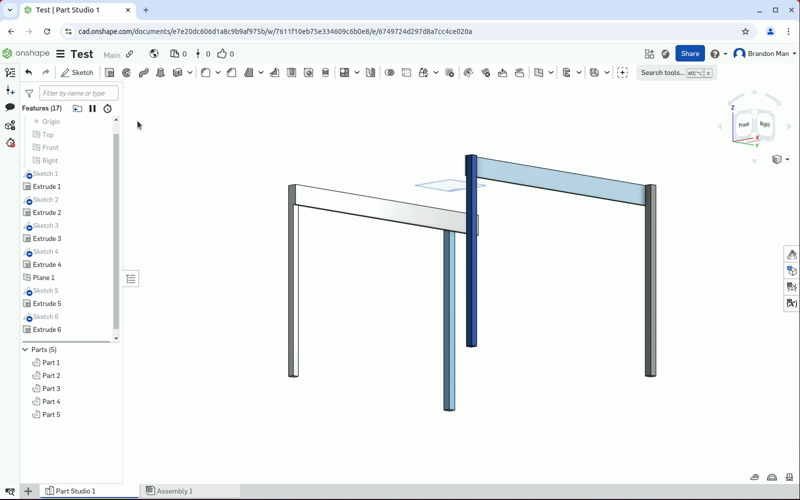
key(left, 3)
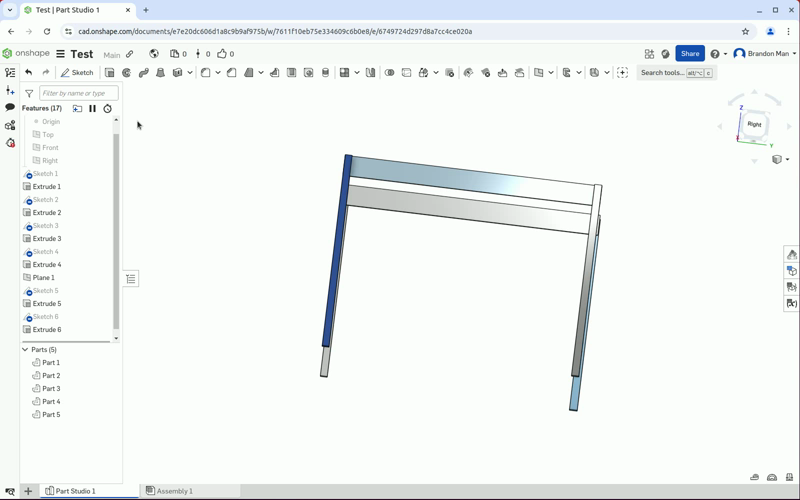
key(right, 3)
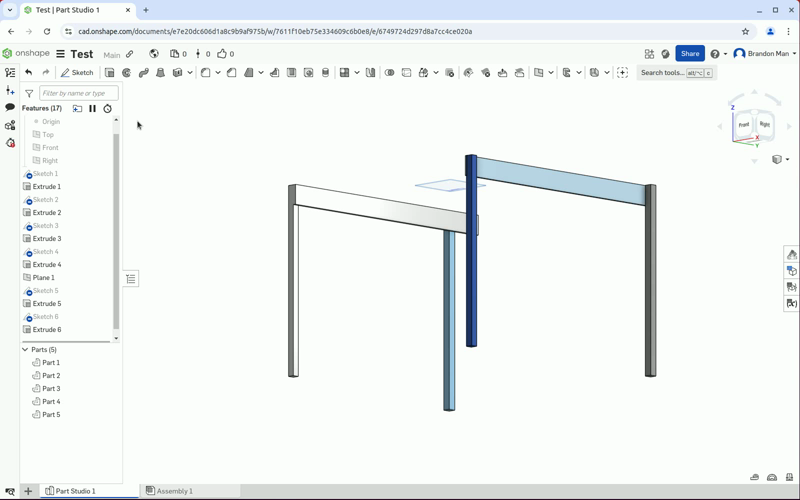
key(down, 3)
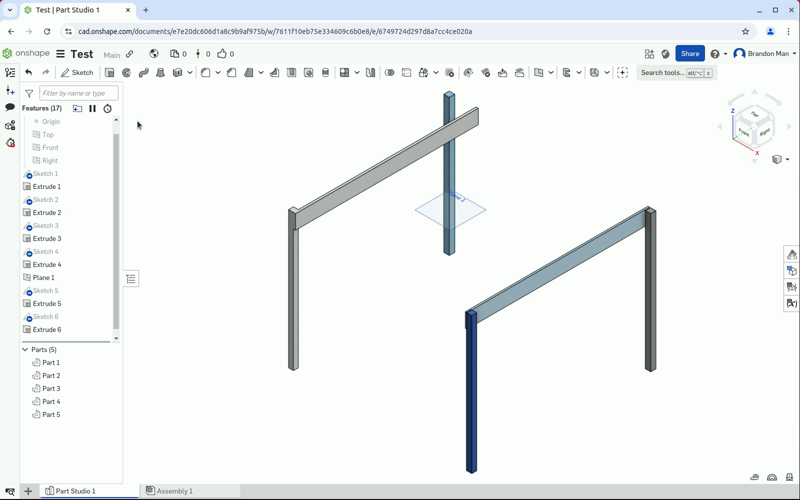
mouse_move(69, 176)
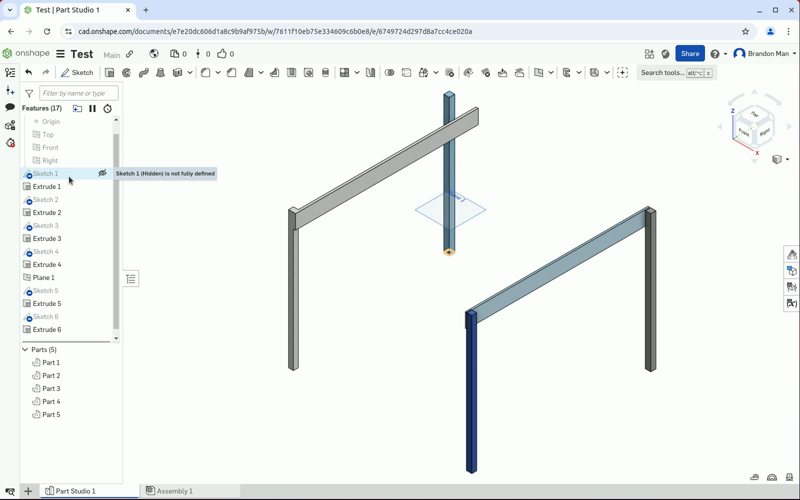
click(69, 176)